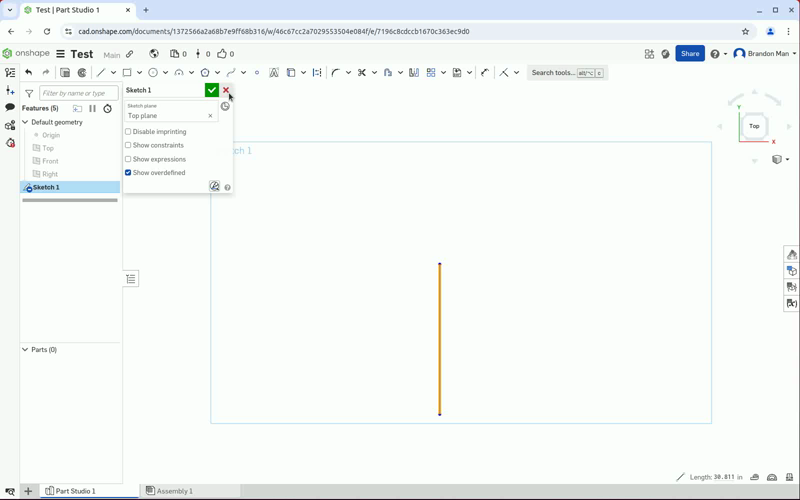
key(shift+h)
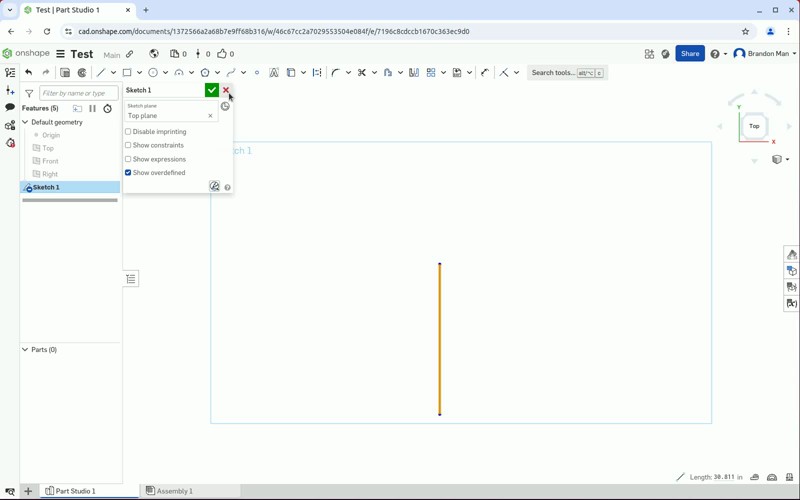
key(shift+s)
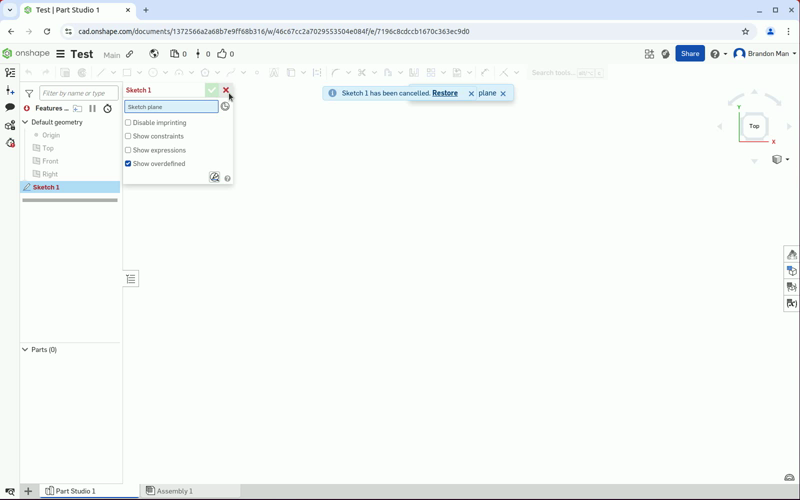
mouse_move(73, 150)
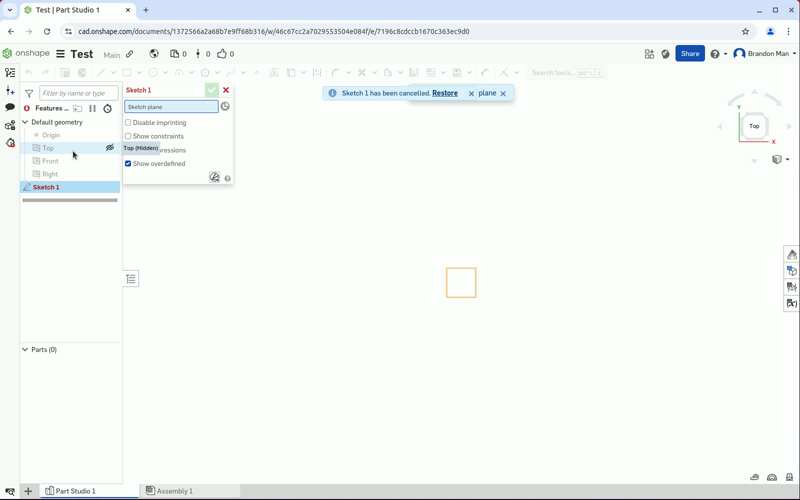
click(73, 150)
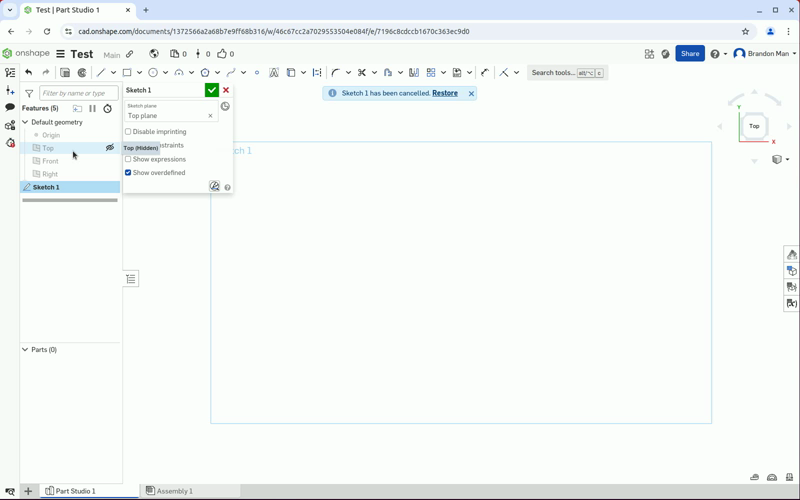
mouse_move(73, 352)
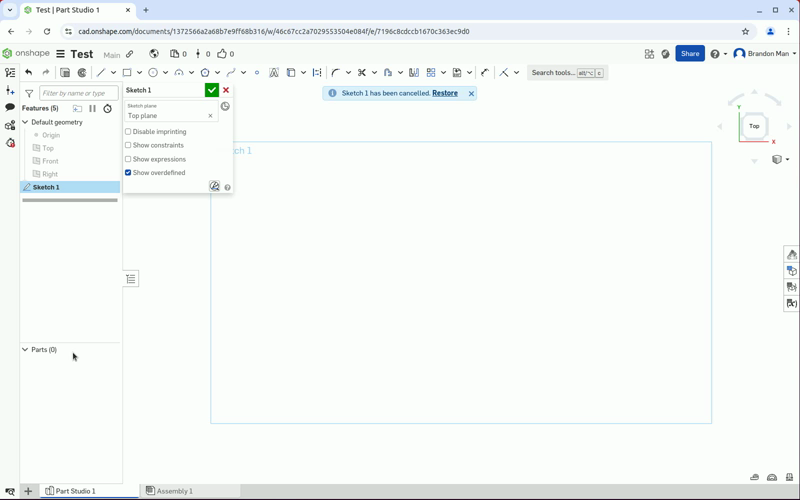
key(y)
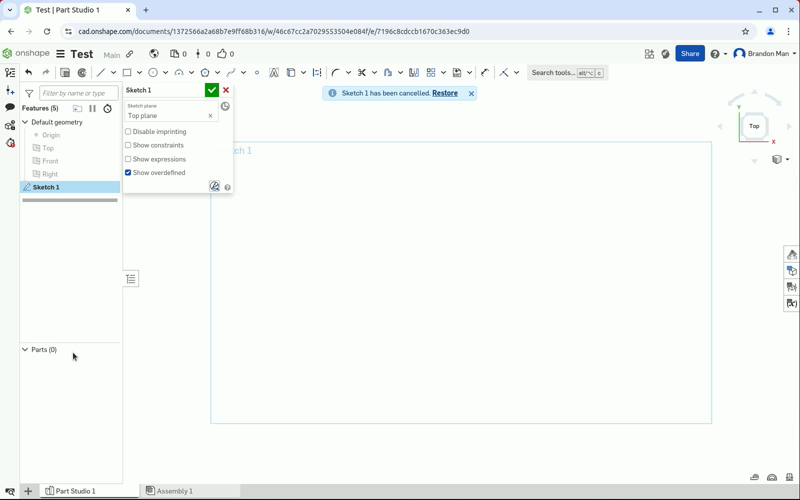
key(l)
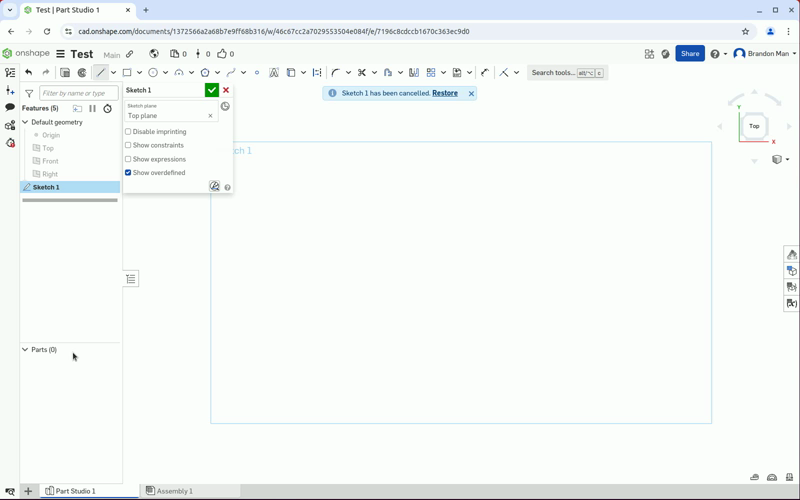
key_down(shift)
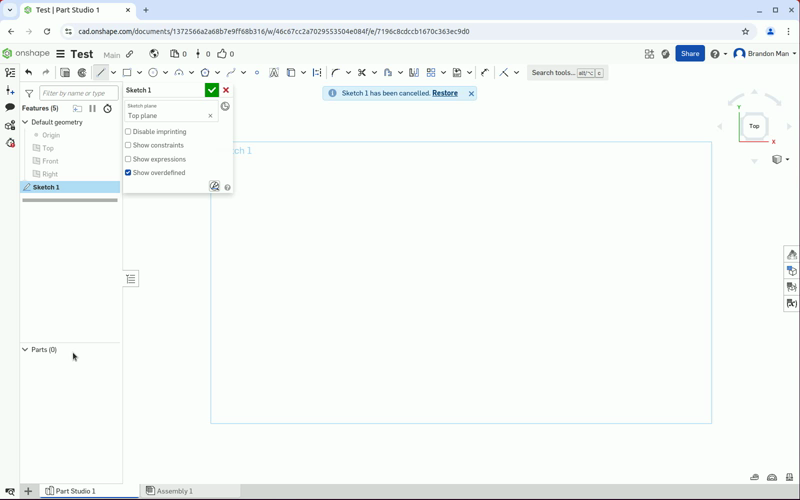
mouse_move(383, 347)
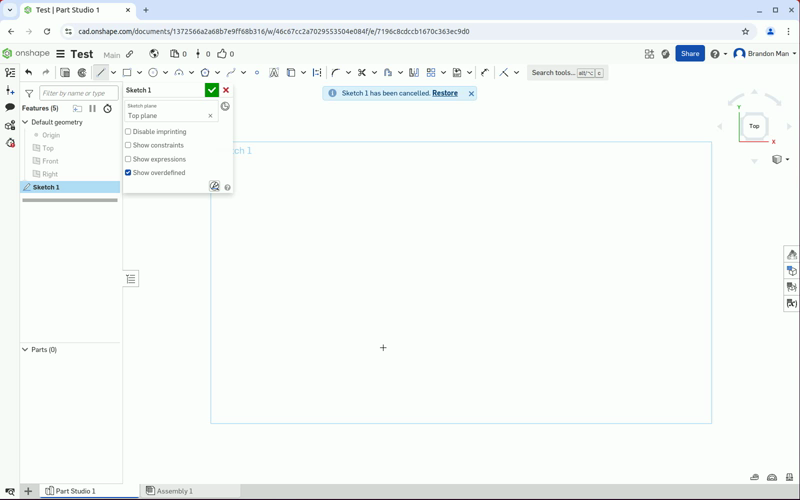
click(383, 347)
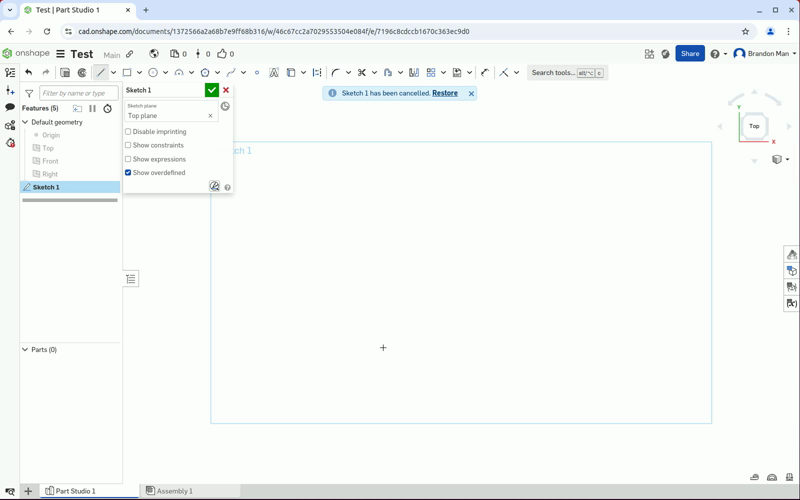
key_up(shift)
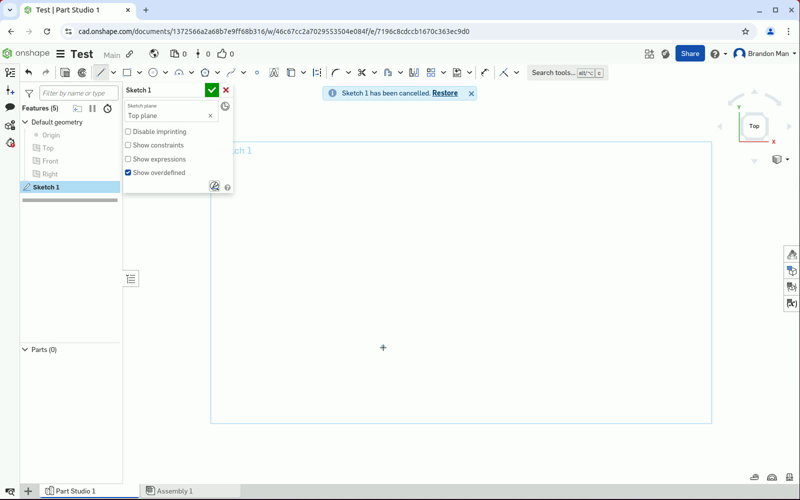
key_down(shift)
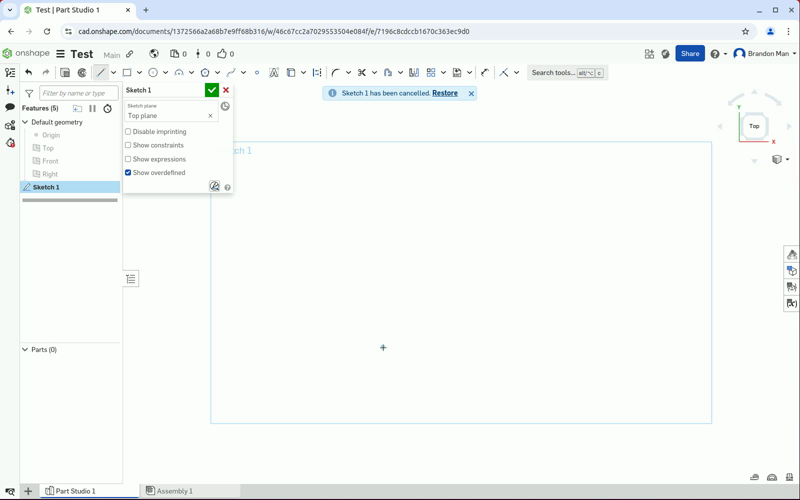
mouse_move(413, 347)
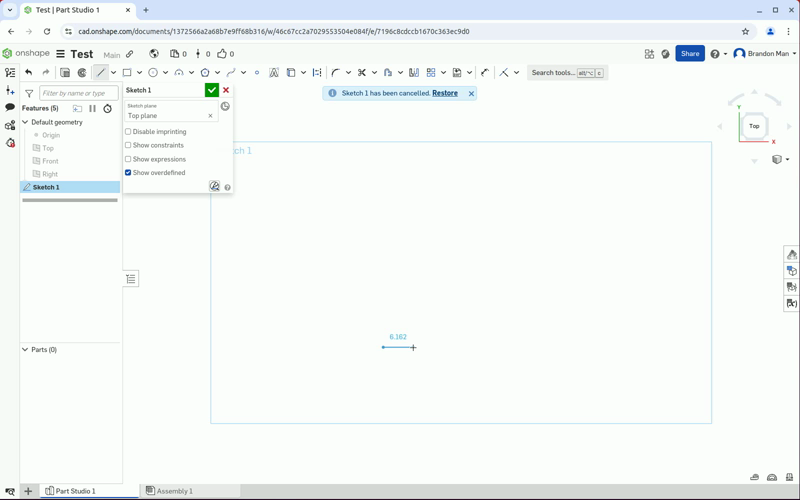
mouse_move(384, 347)
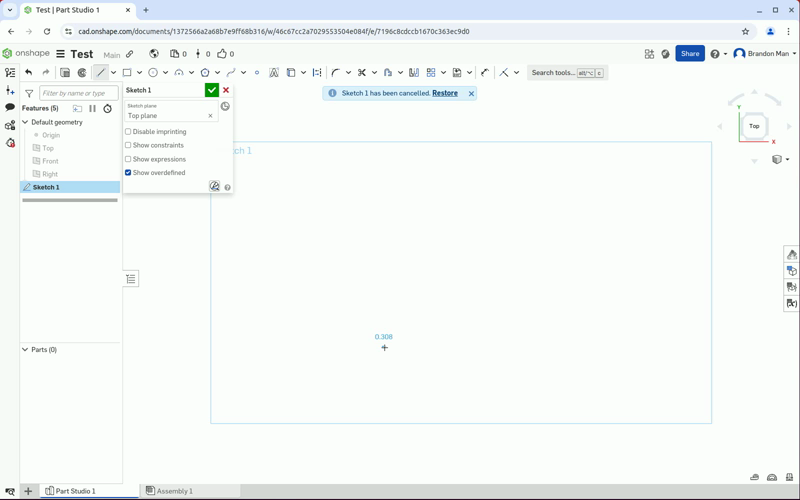
scroll(6)
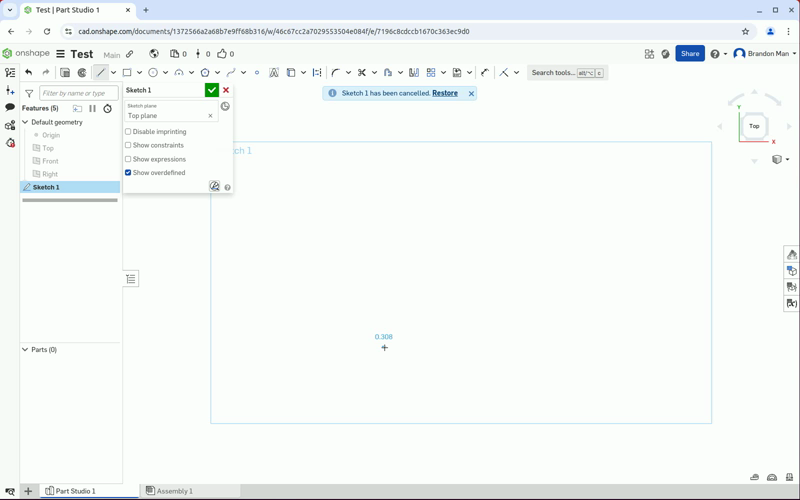
scroll(6)
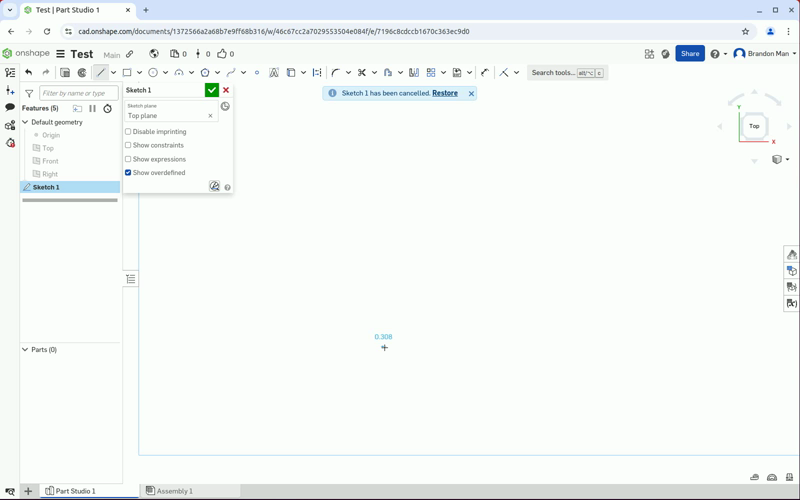
scroll(6)
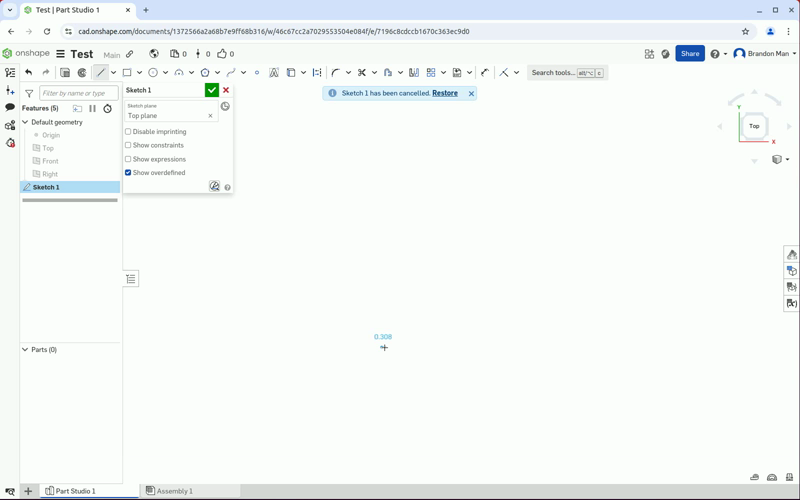
scroll(6)
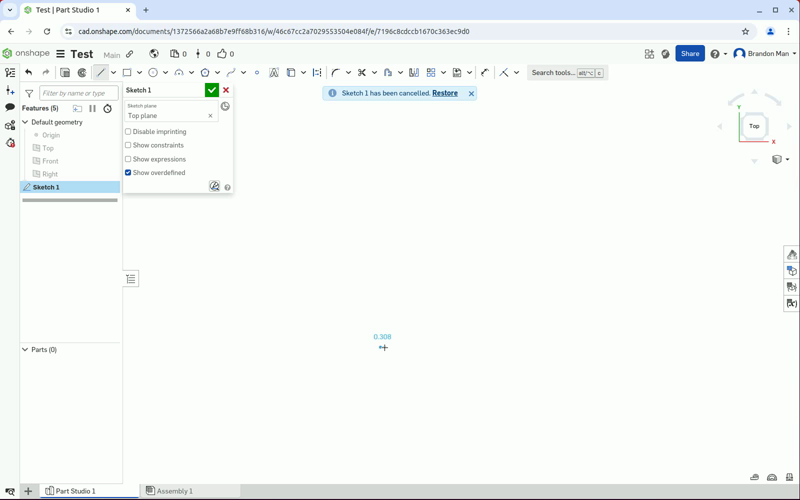
scroll(6)
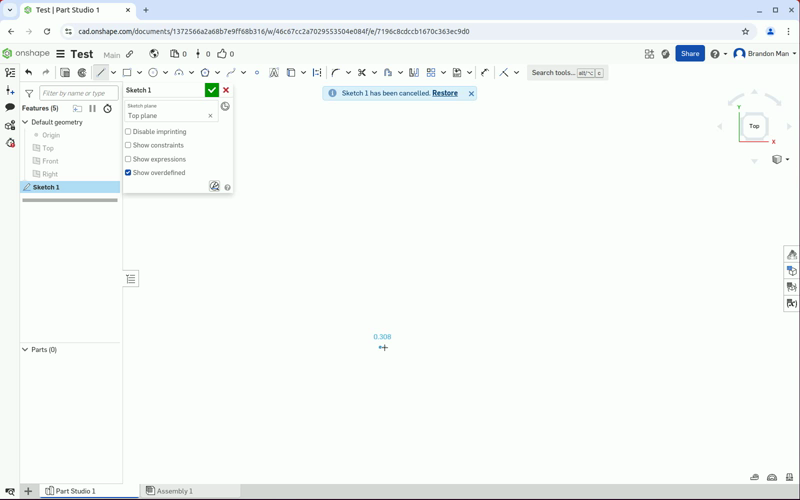
scroll(6)
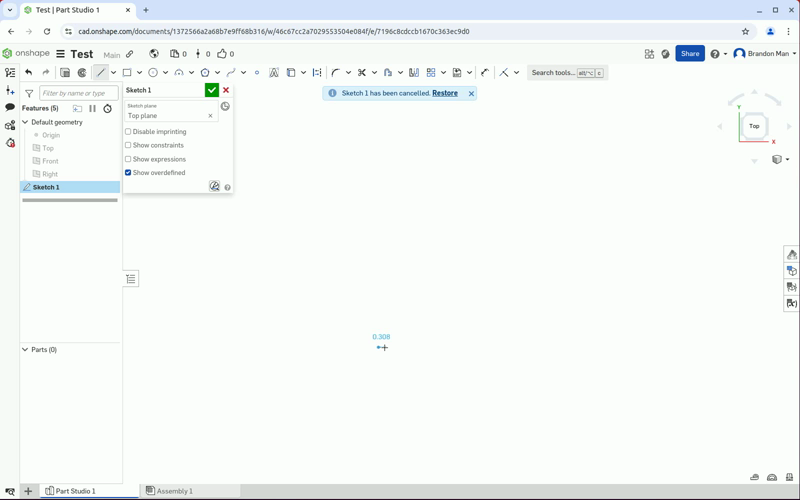
scroll(6)
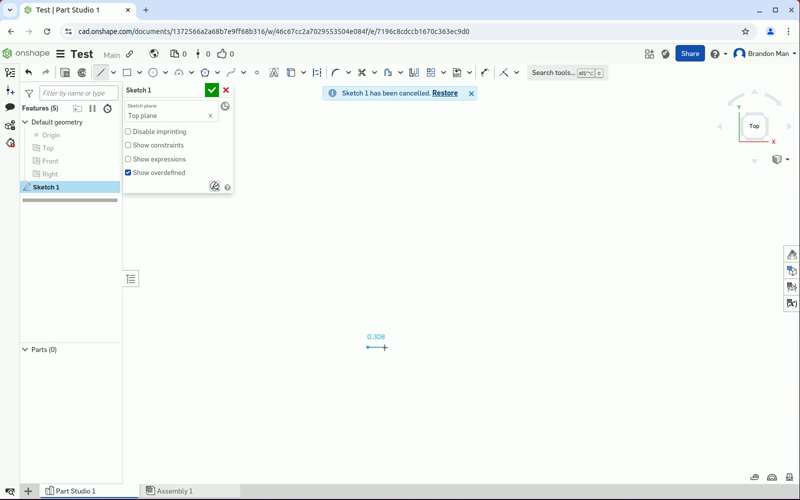
click(384, 347)
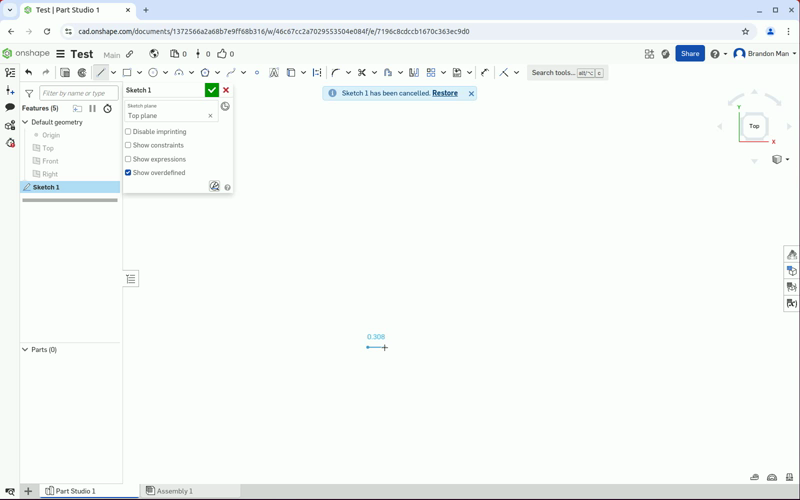
scroll(-6)
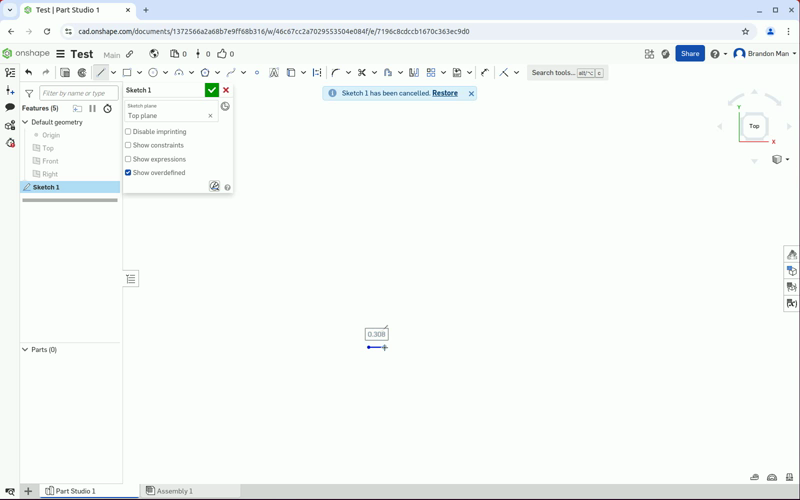
scroll(-6)
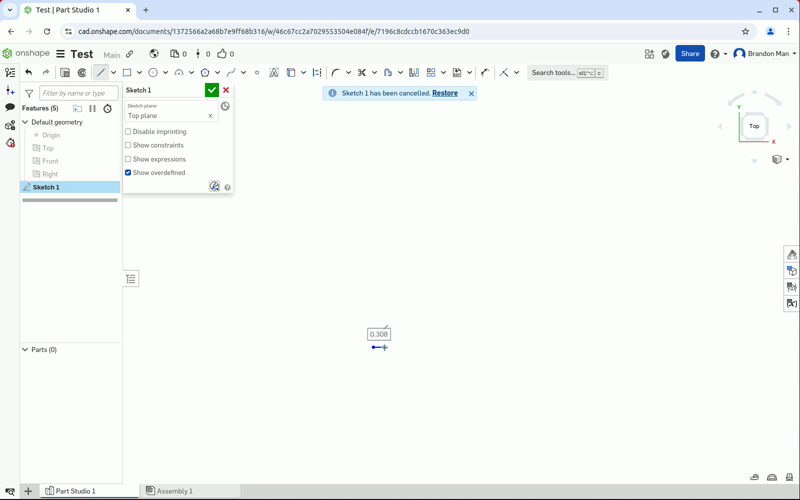
scroll(-6)
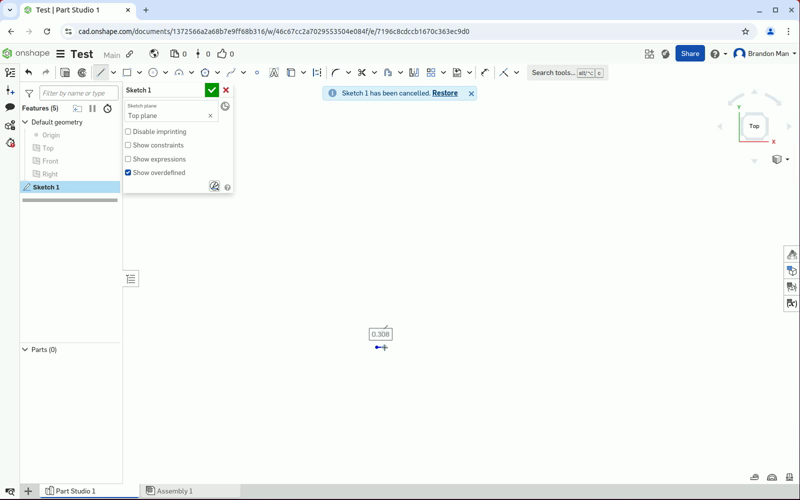
scroll(-6)
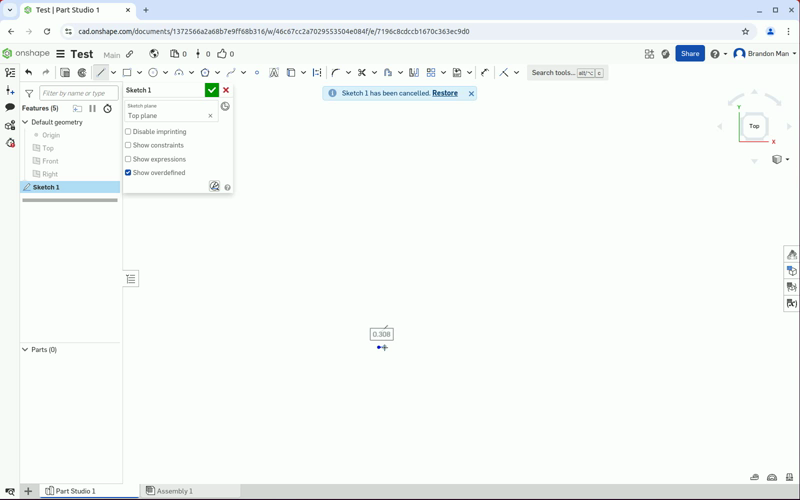
scroll(-6)
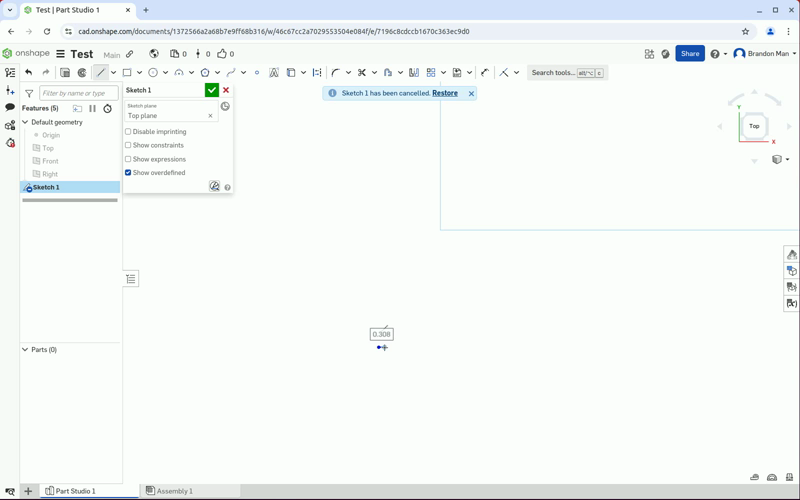
scroll(-6)
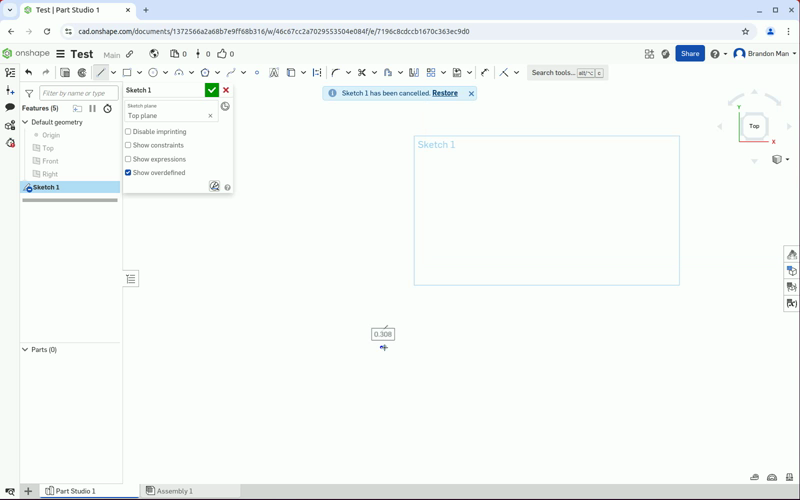
scroll(-6)
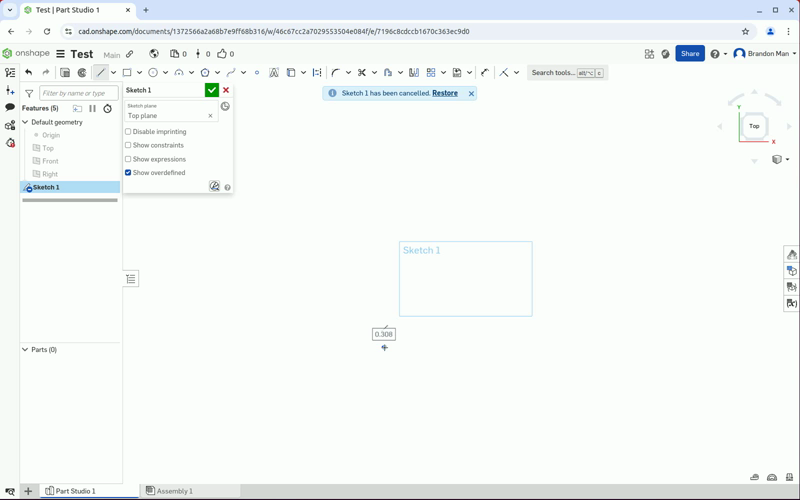
key_up(shift)
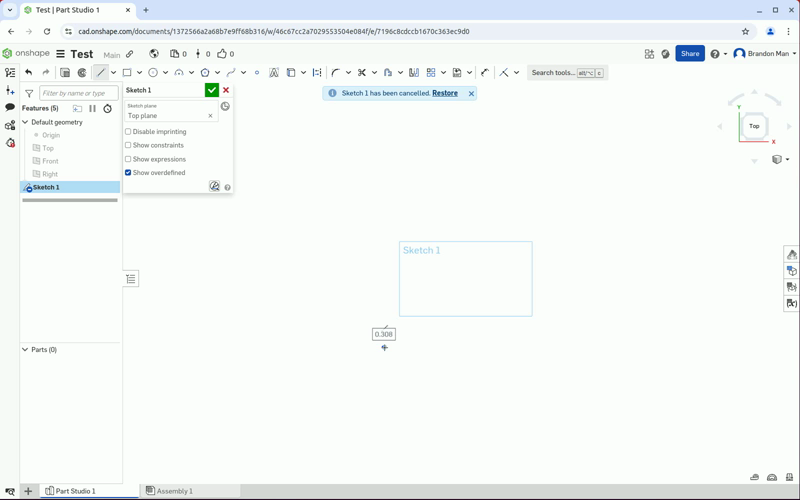
key_down(shift)
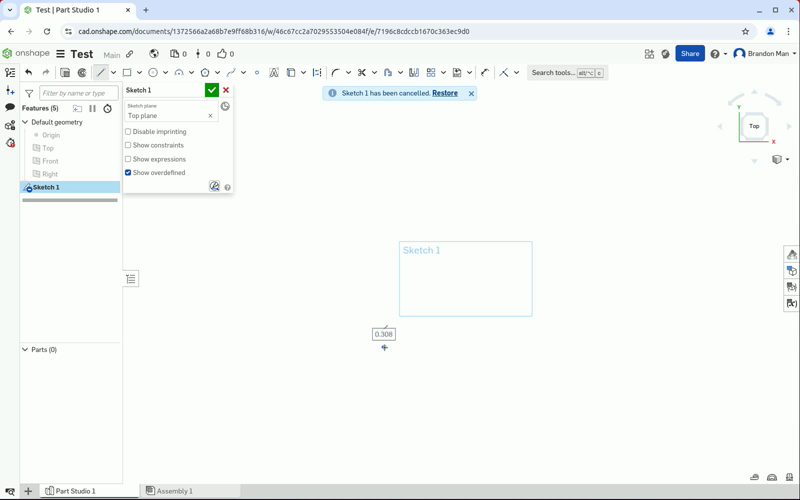
mouse_move(414, 347)
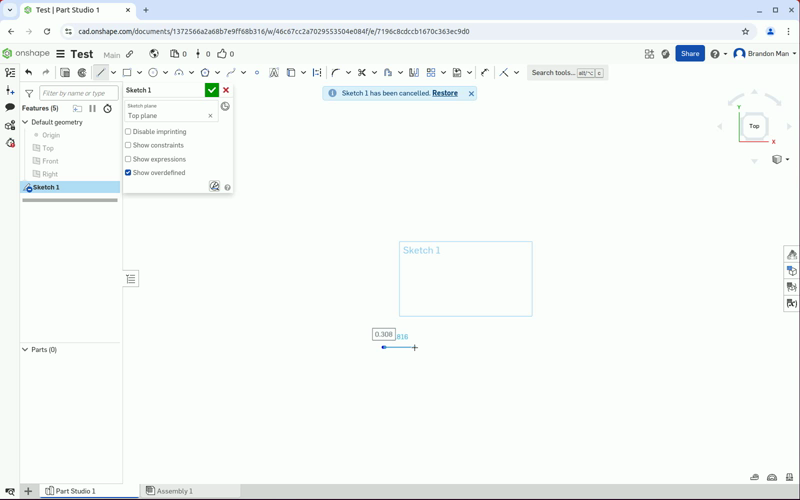
mouse_move(388, 347)
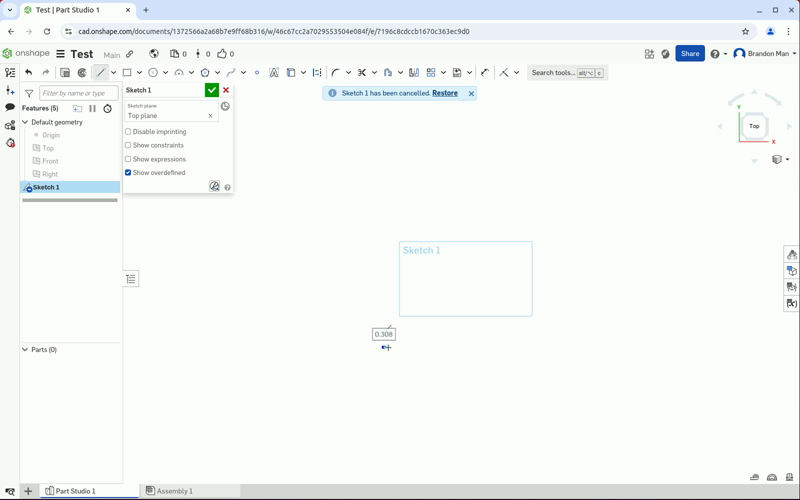
scroll(6)
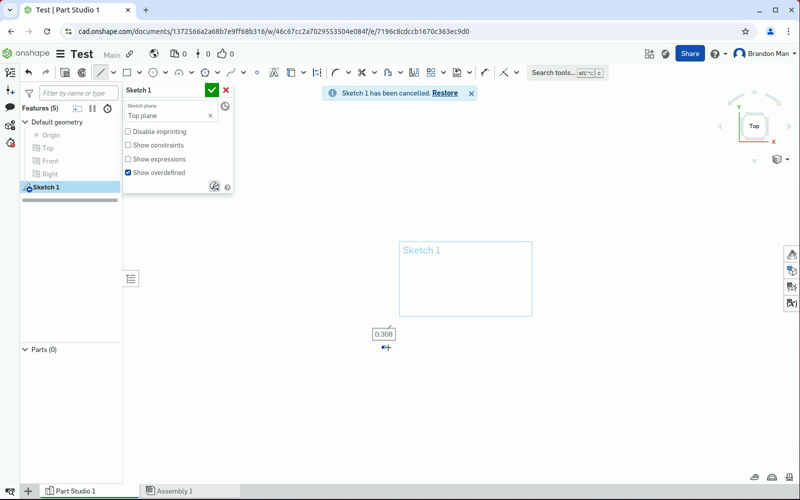
scroll(6)
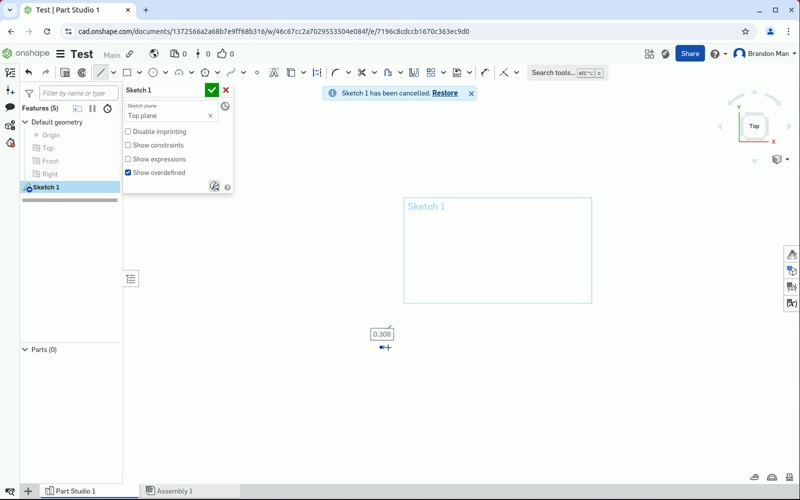
scroll(6)
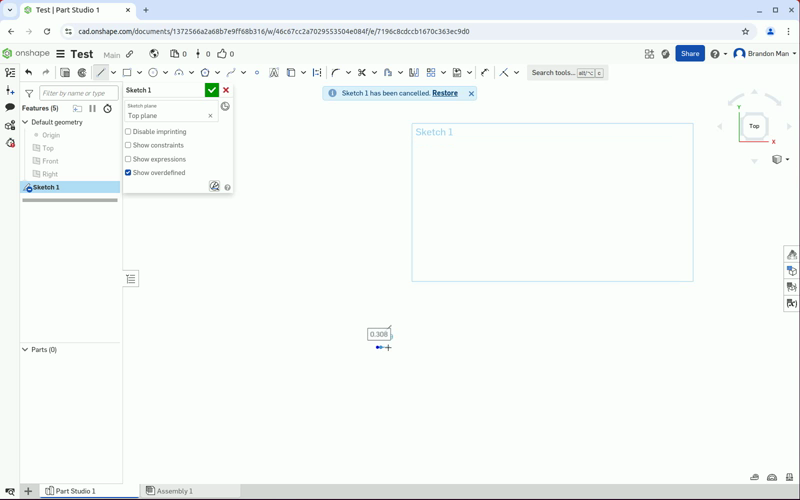
scroll(6)
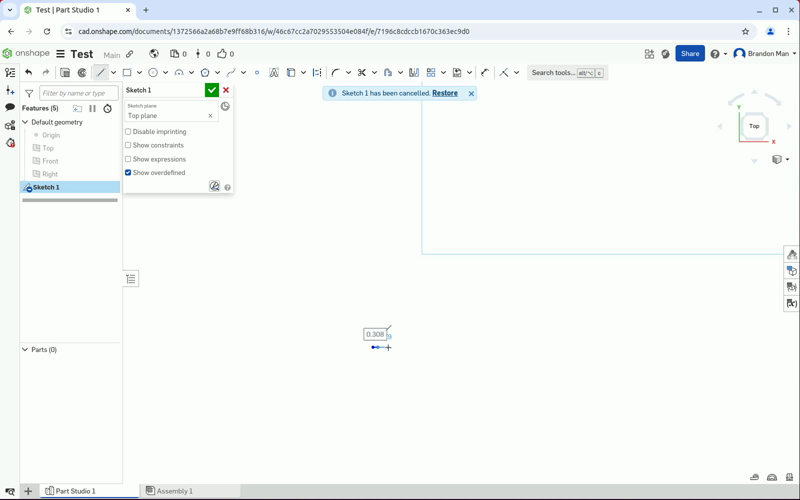
scroll(6)
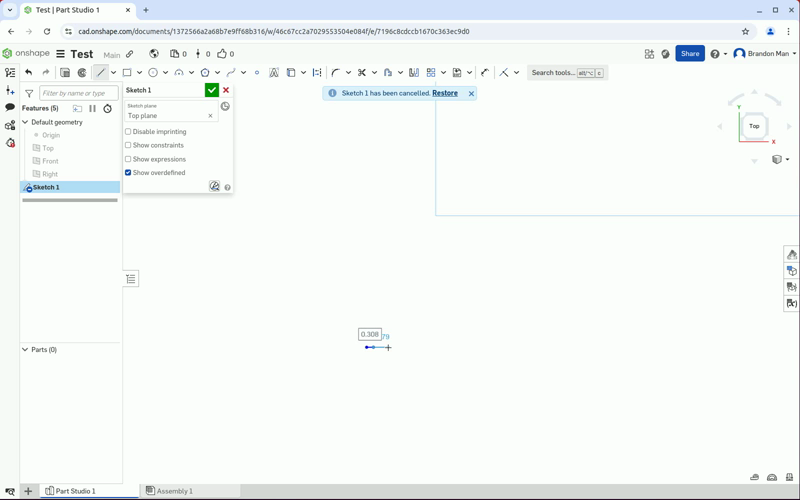
scroll(6)
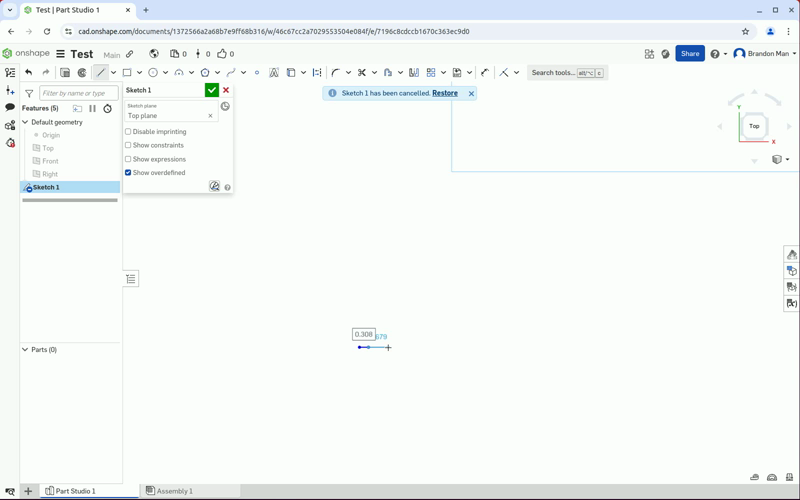
scroll(6)
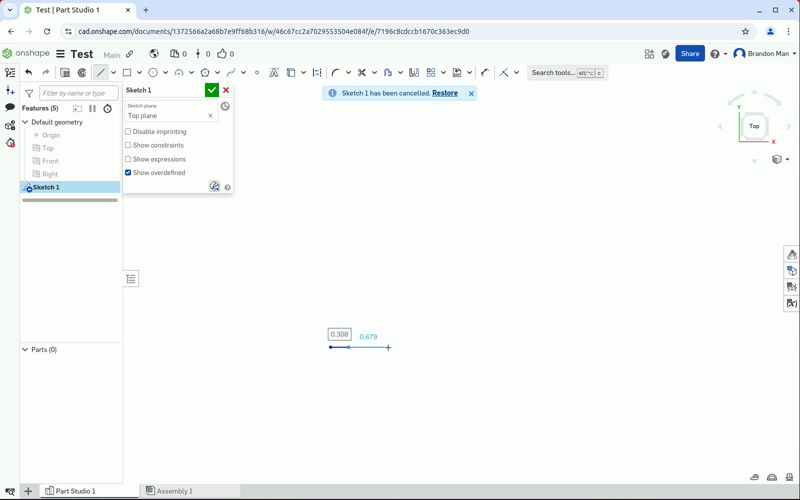
click(388, 347)
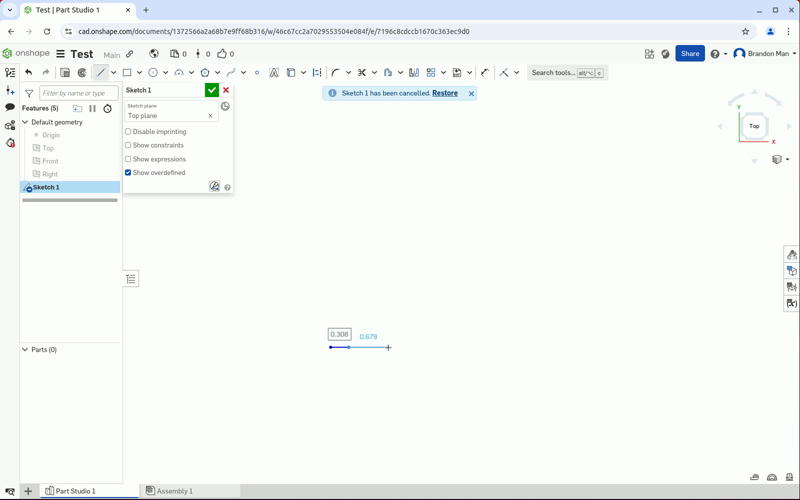
scroll(-6)
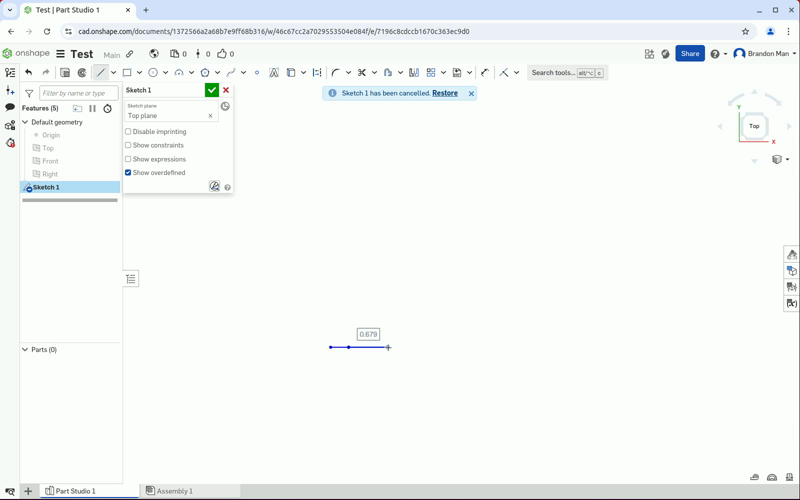
scroll(-6)
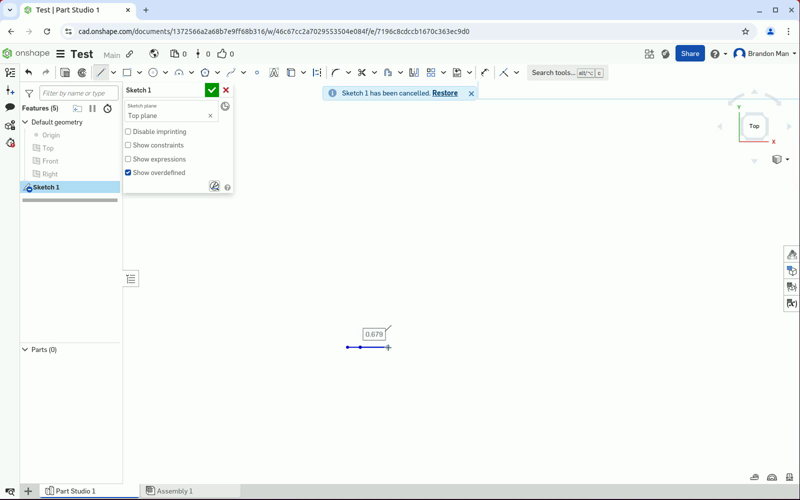
scroll(-6)
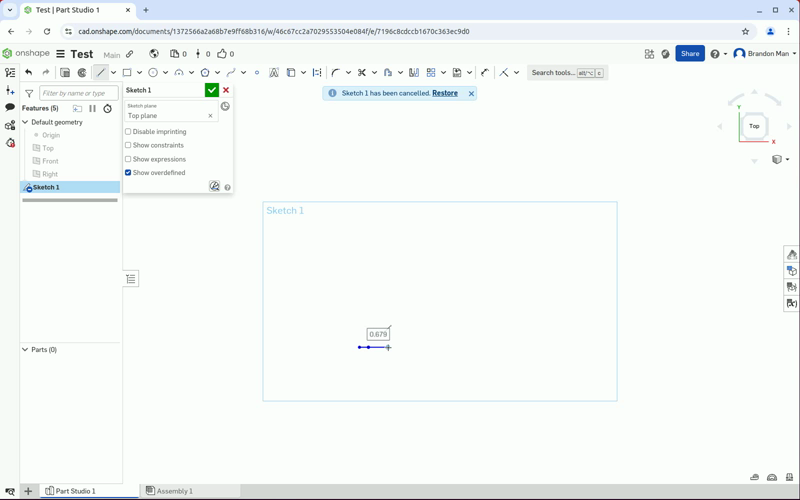
scroll(-6)
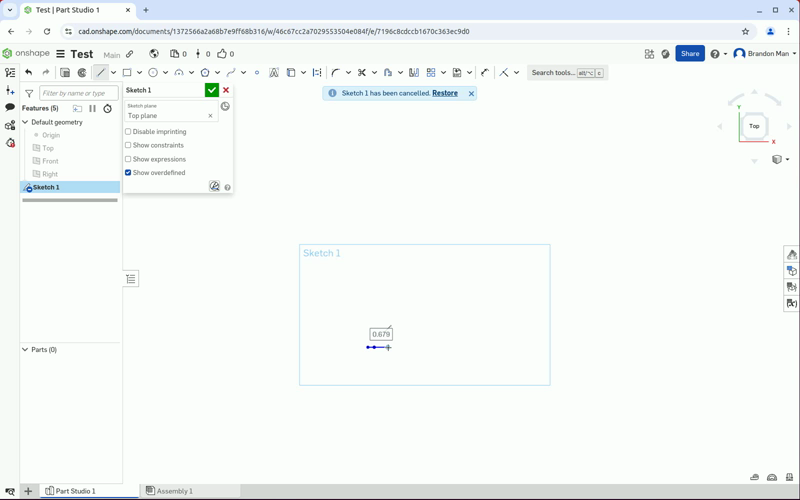
scroll(-6)
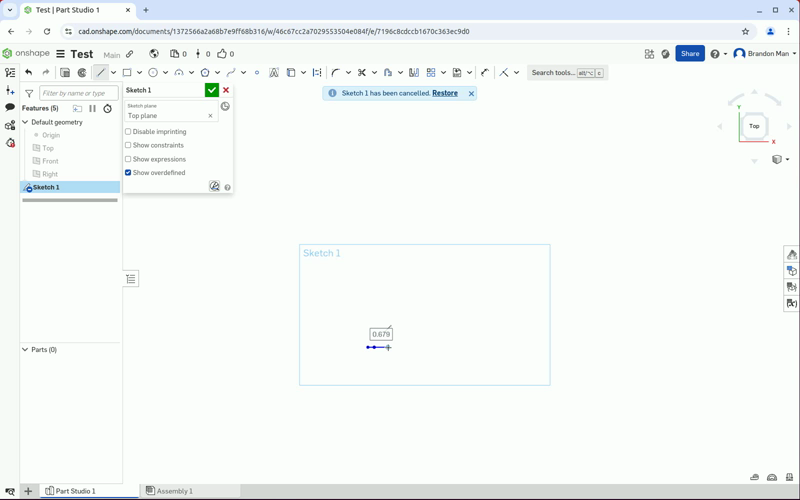
scroll(-6)
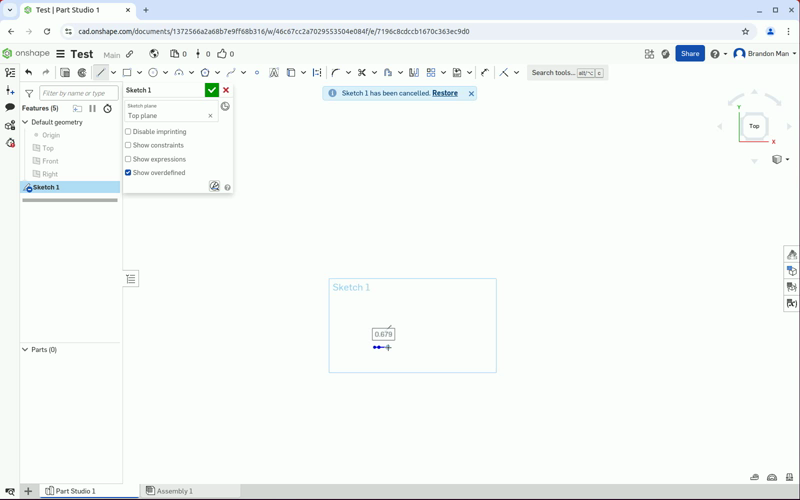
scroll(-6)
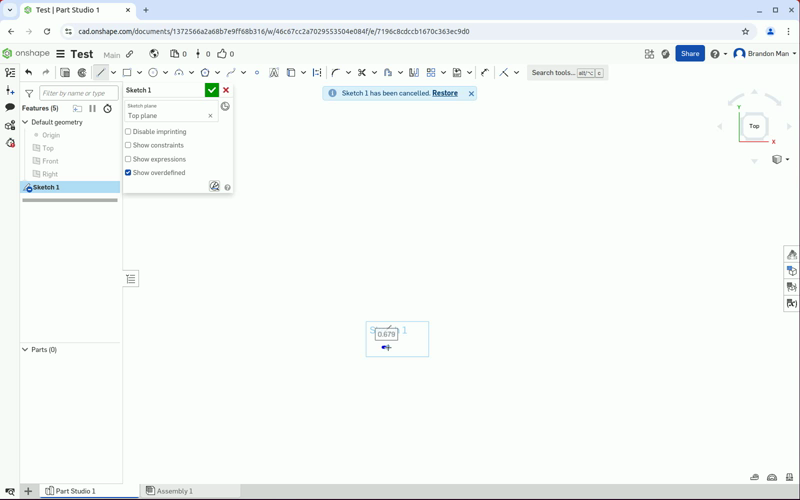
key_up(shift)
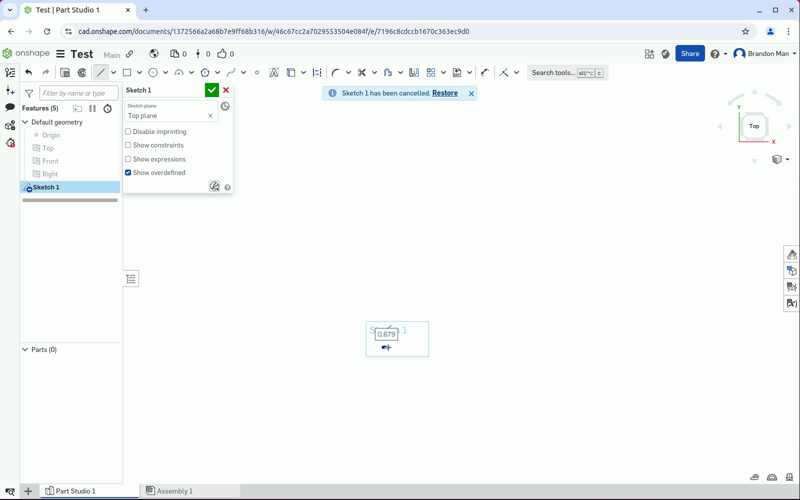
key_down(shift)
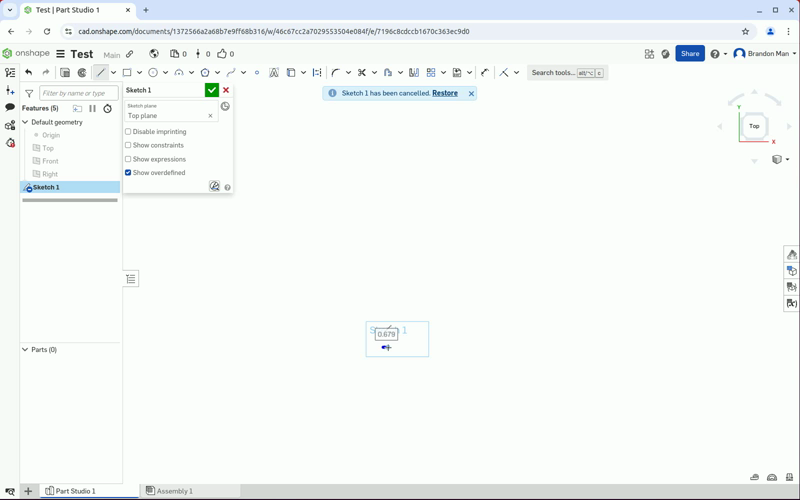
mouse_move(418, 347)
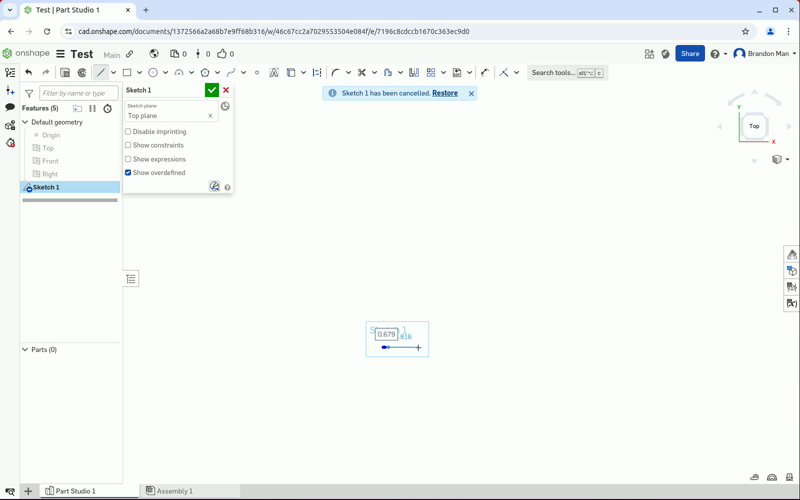
mouse_move(427, 347)
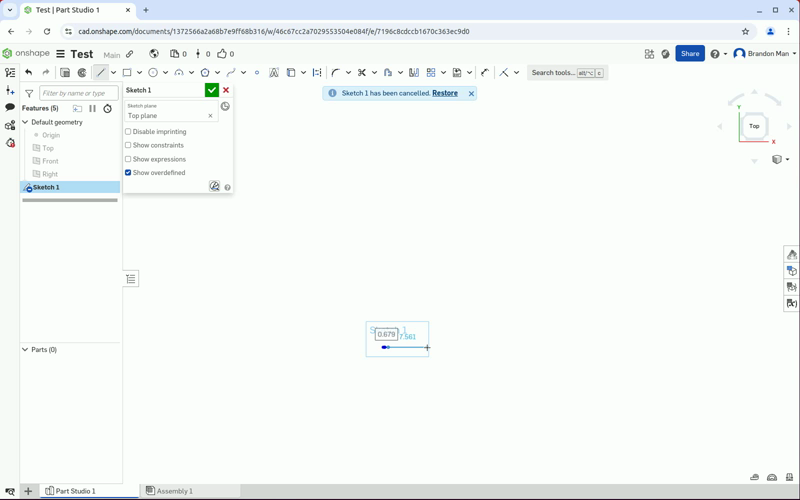
click(427, 347)
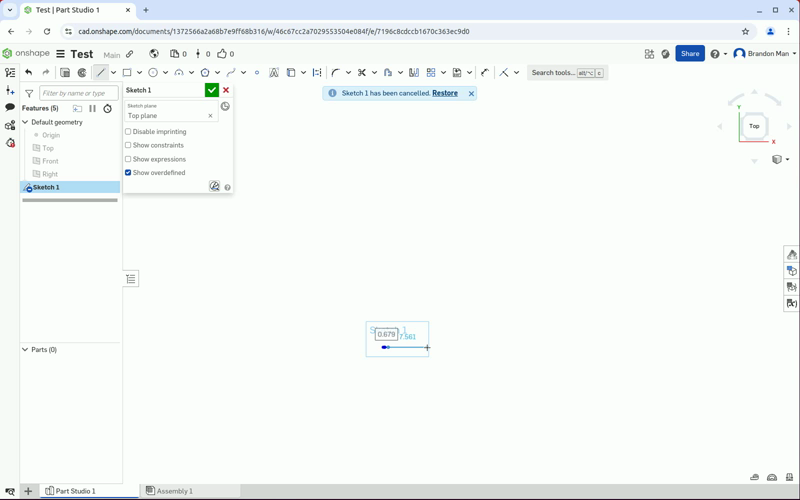
key_up(shift)
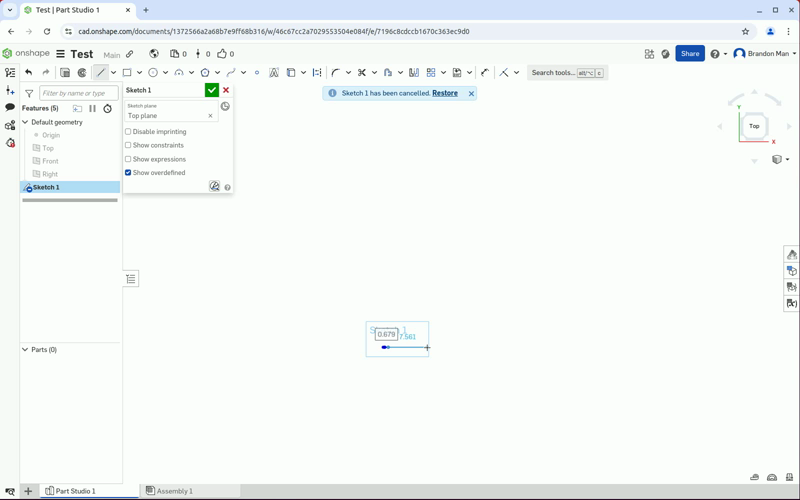
key_down(shift)
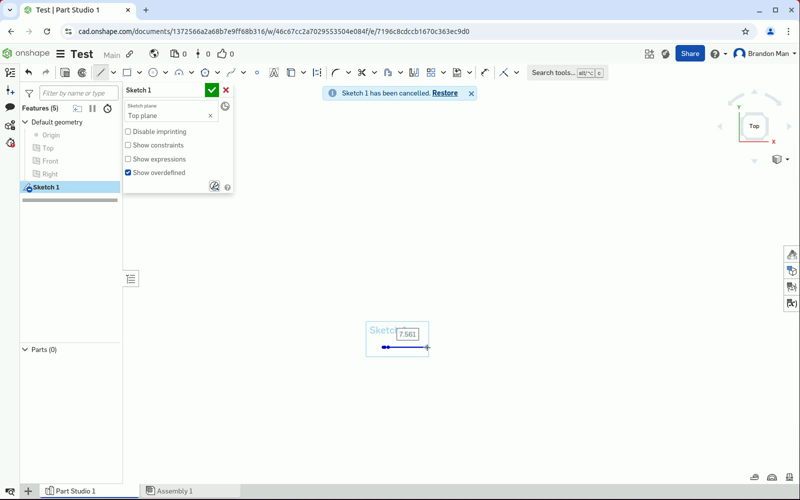
mouse_move(457, 347)
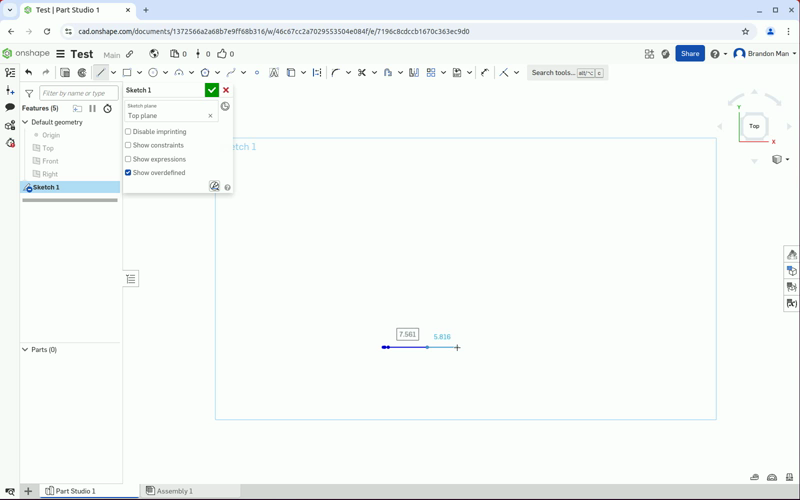
mouse_move(430, 347)
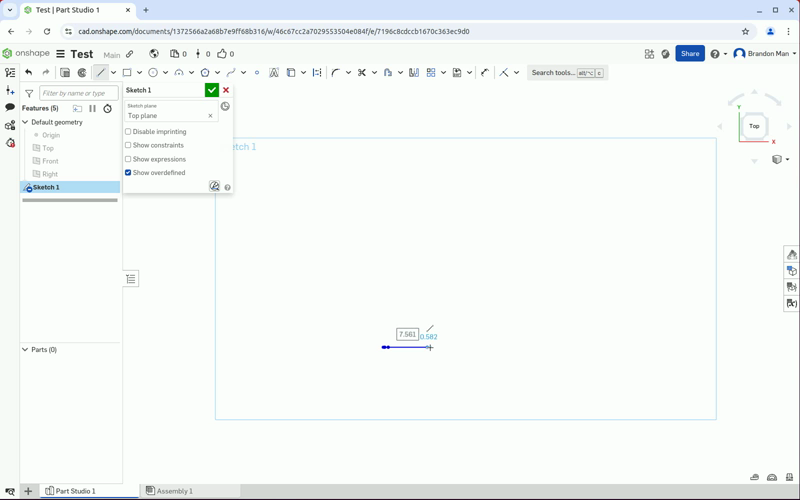
scroll(6)
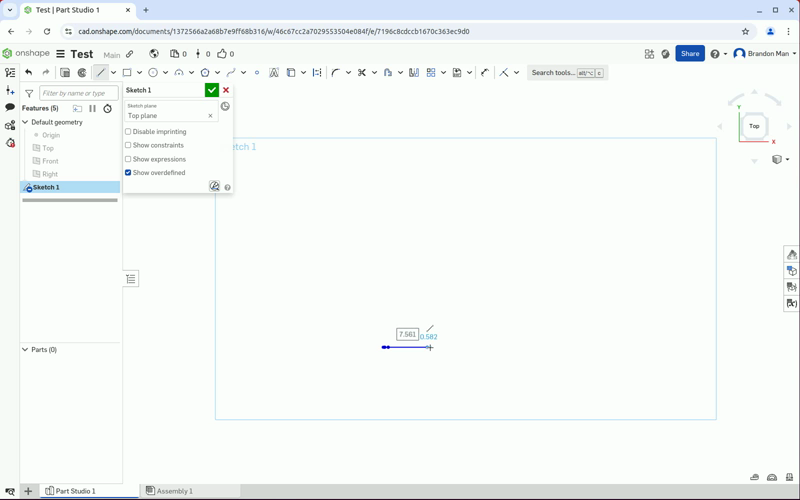
scroll(6)
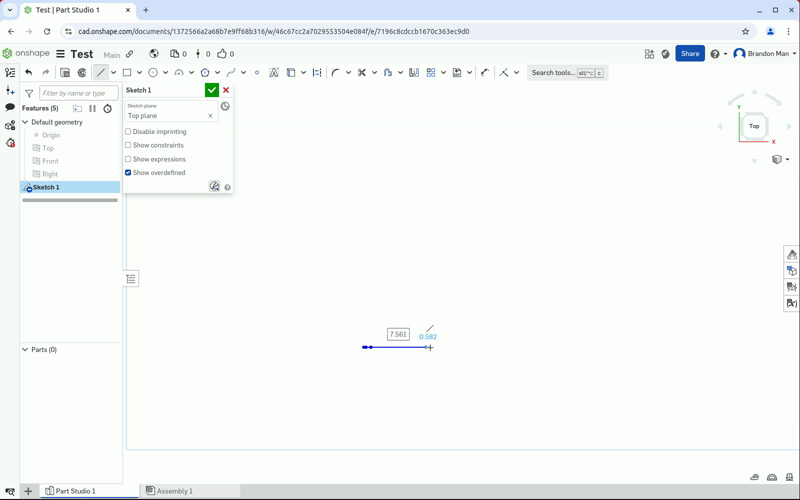
scroll(6)
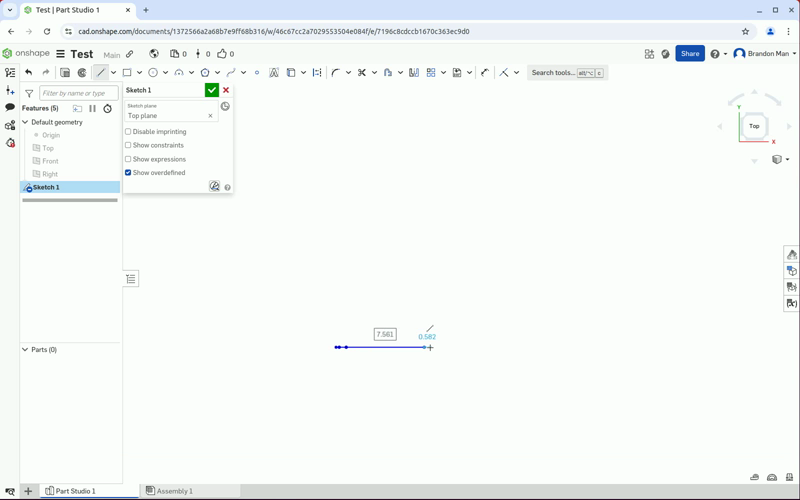
scroll(6)
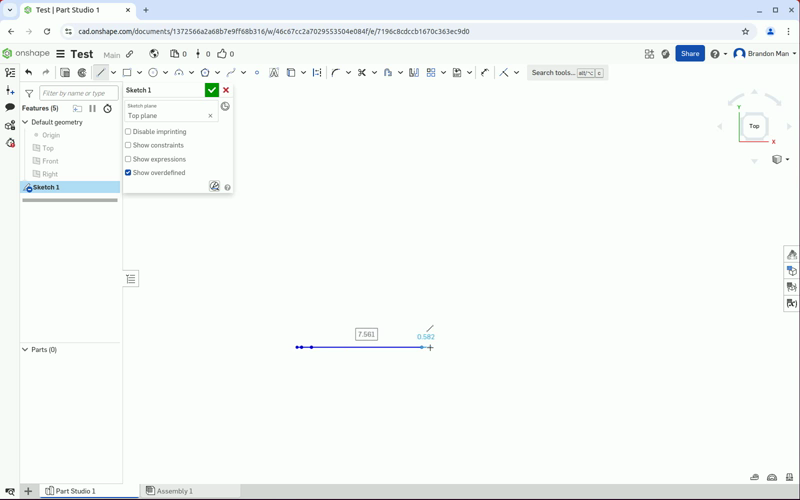
scroll(6)
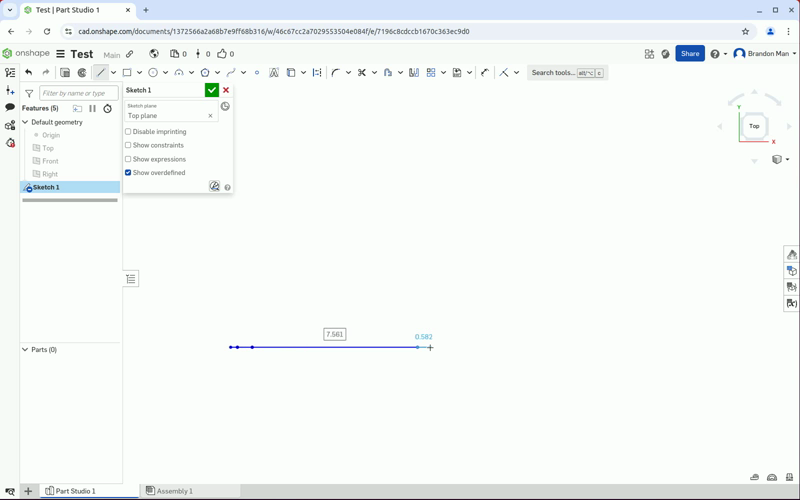
scroll(6)
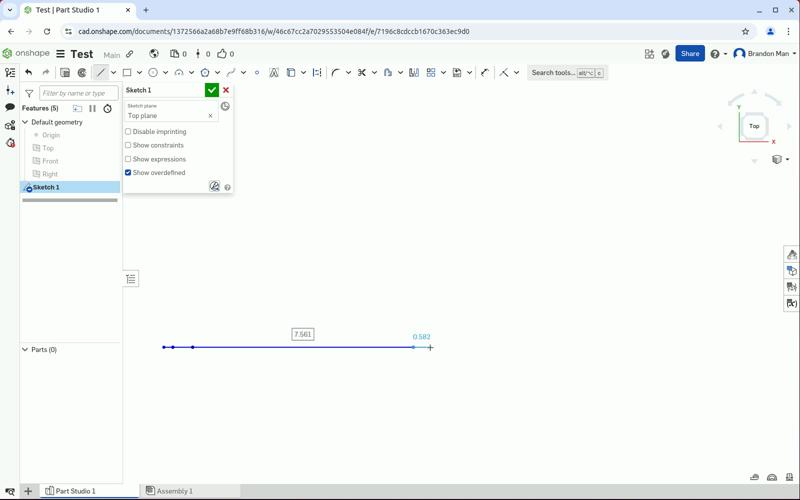
scroll(6)
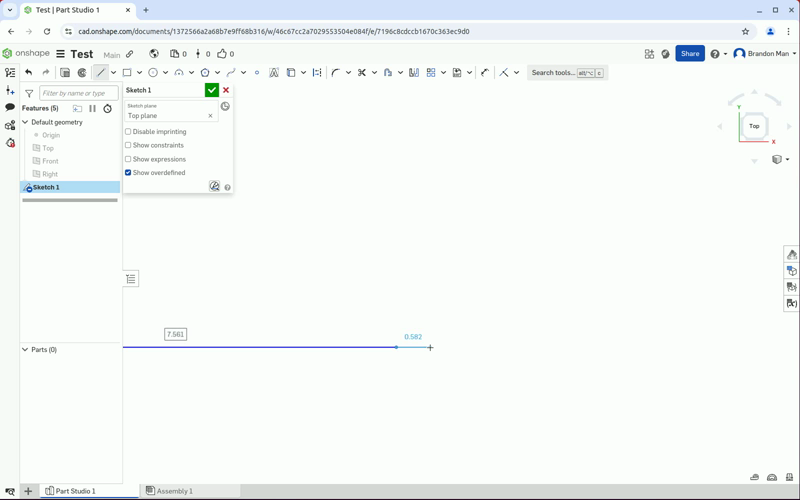
click(430, 347)
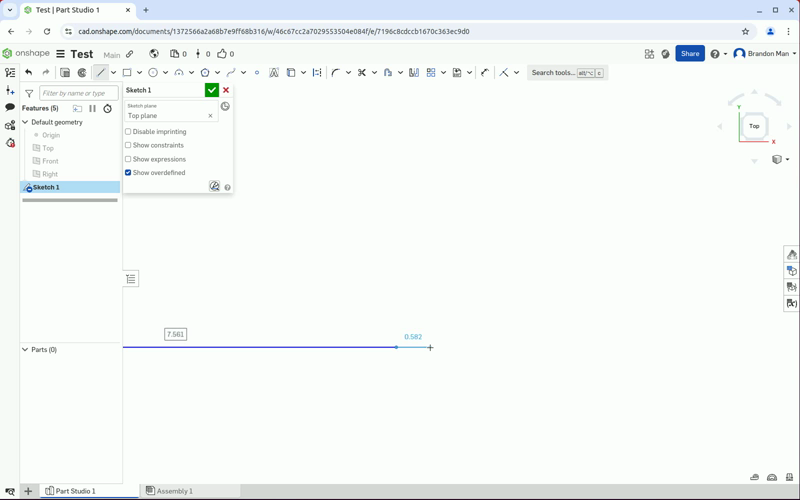
scroll(-6)
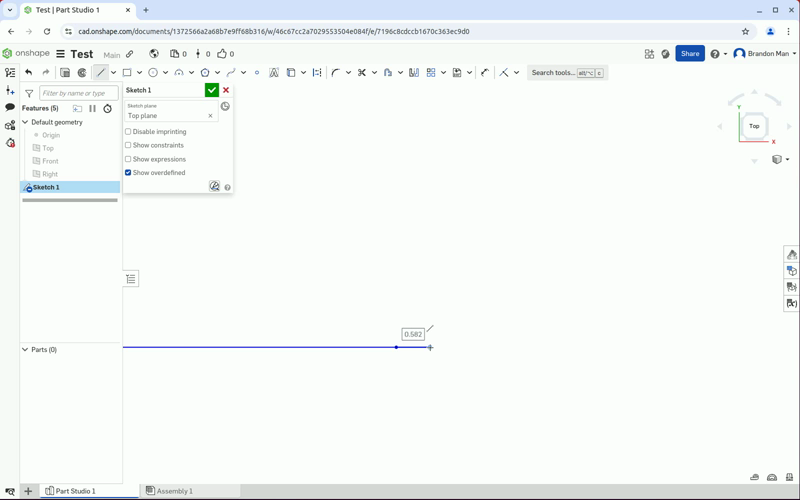
scroll(-6)
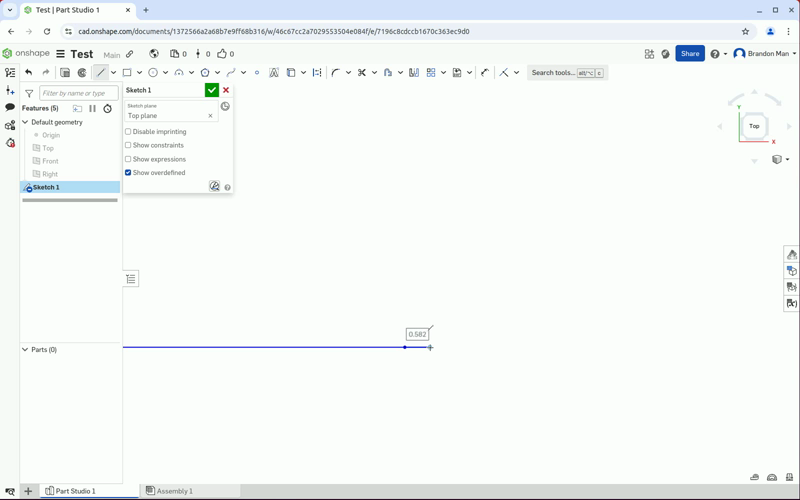
scroll(-6)
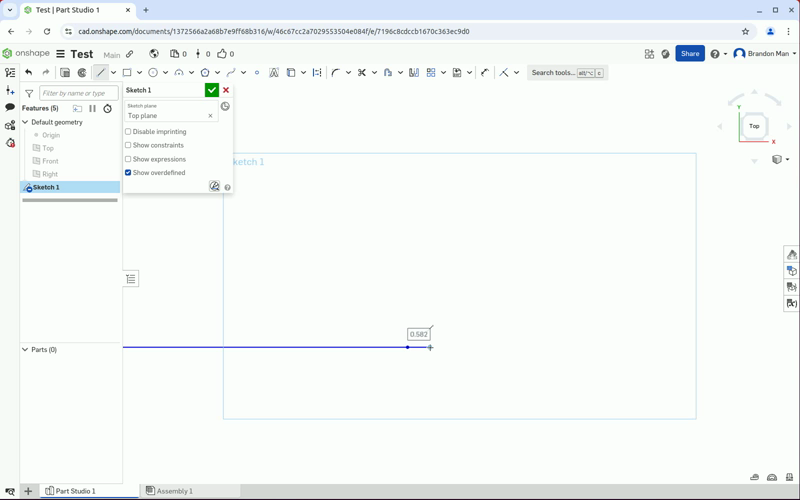
scroll(-6)
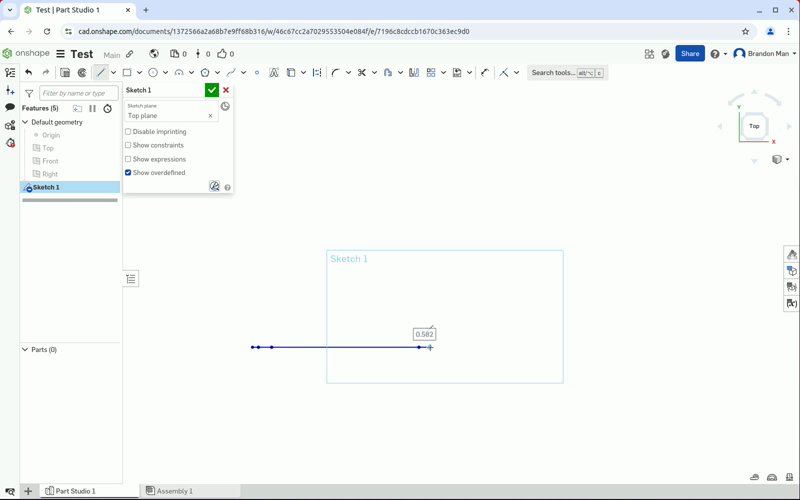
scroll(-6)
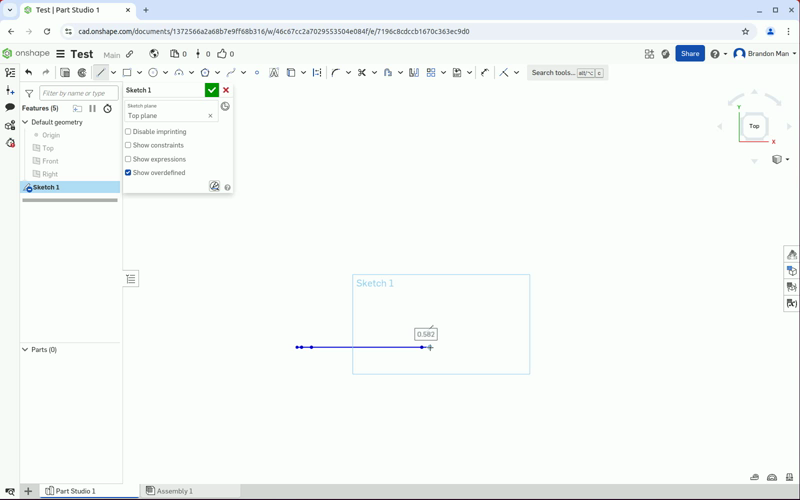
scroll(-6)
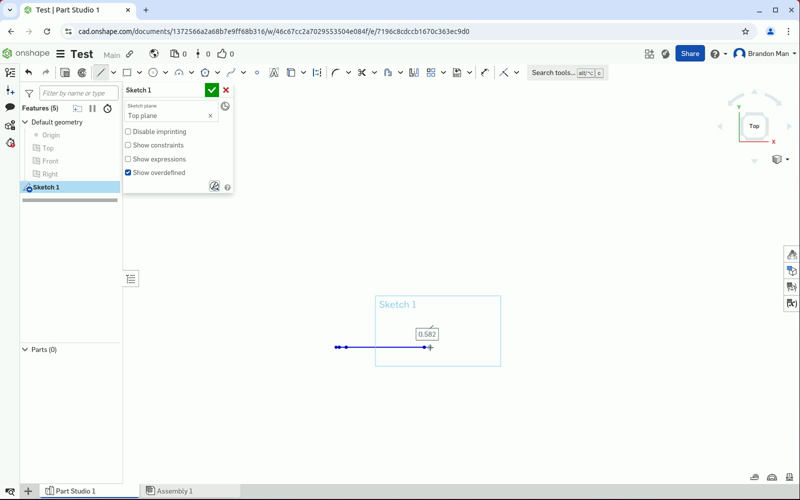
scroll(-6)
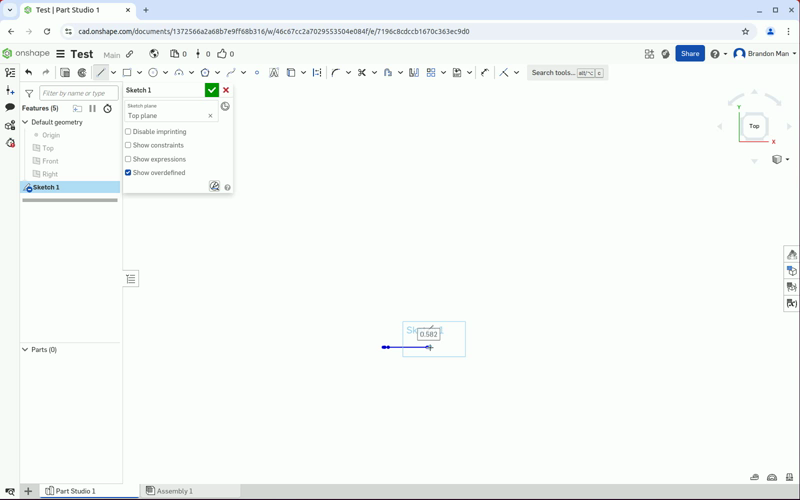
key_up(shift)
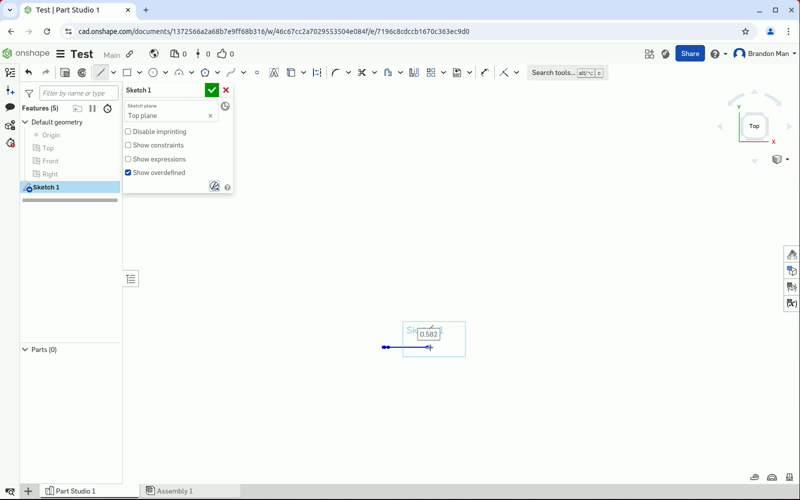
key_down(shift)
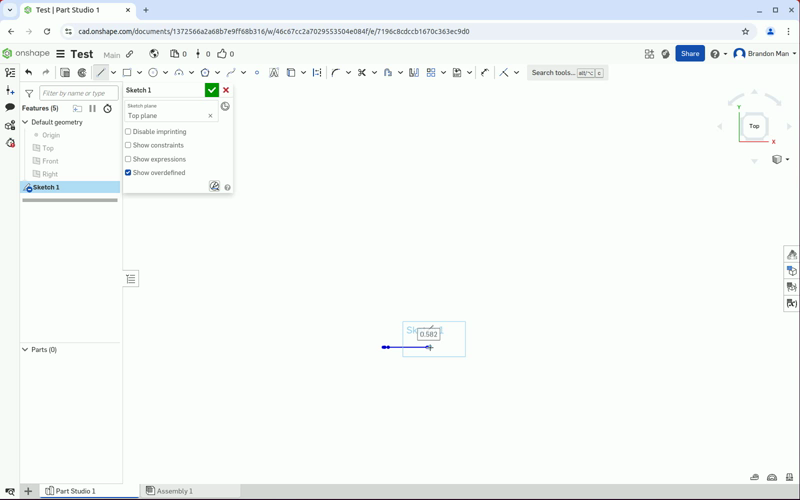
mouse_move(460, 347)
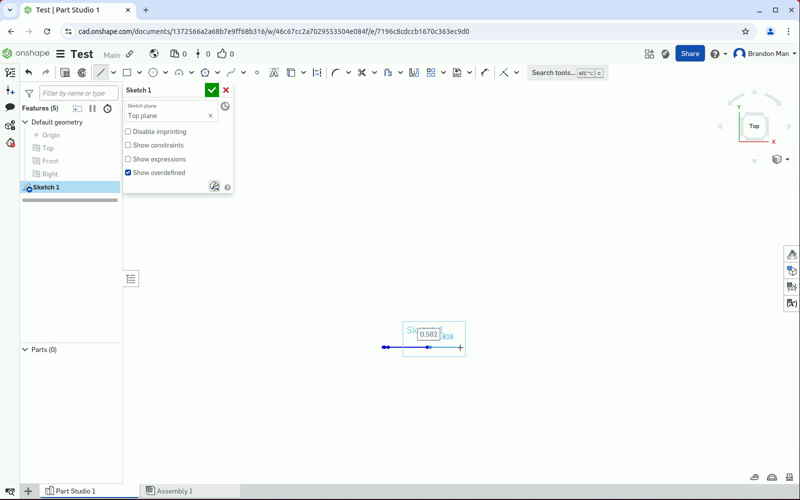
mouse_move(477, 347)
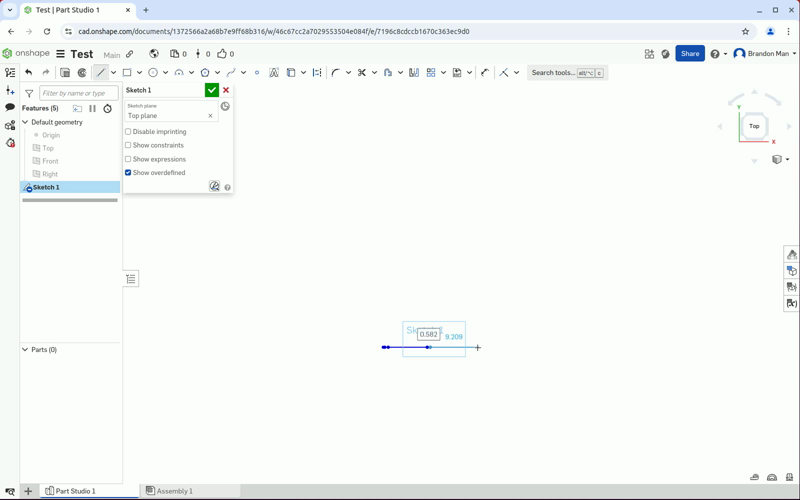
click(477, 347)
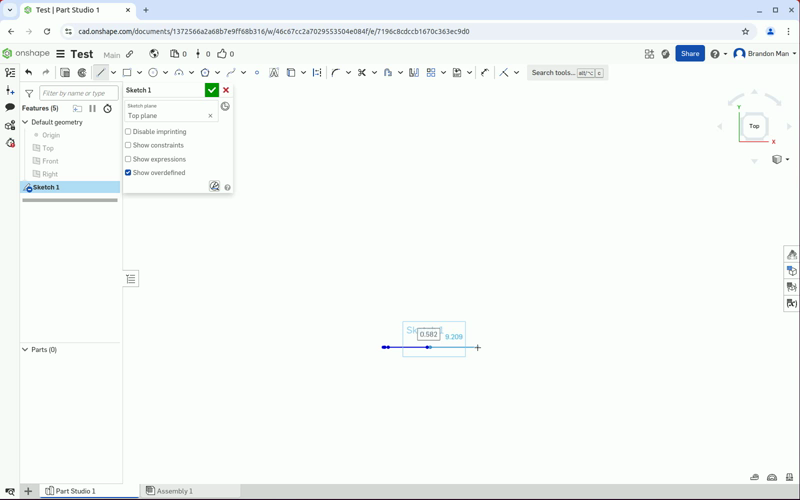
key_up(shift)
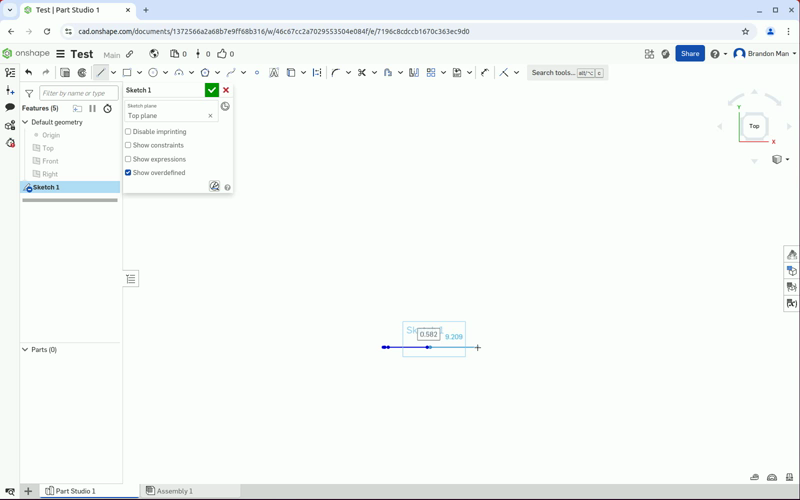
key_down(shift)
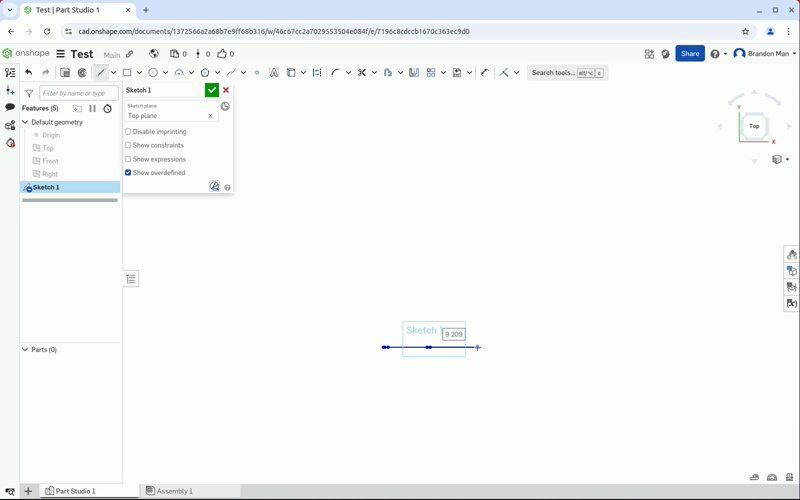
mouse_move(507, 347)
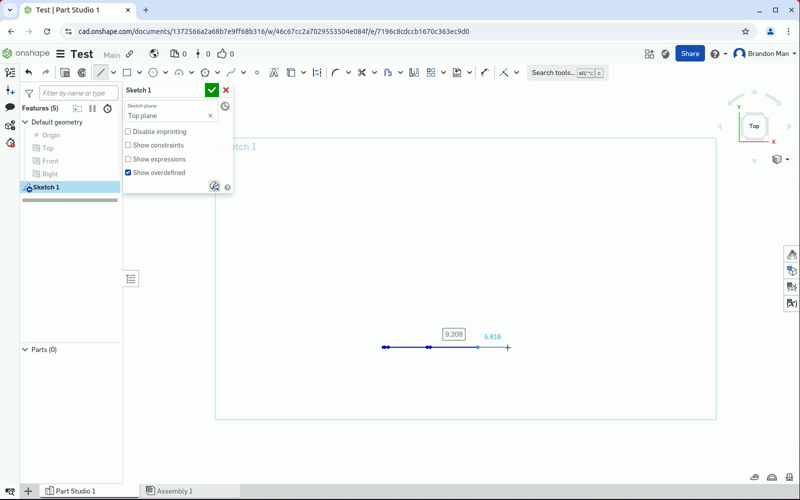
mouse_move(484, 347)
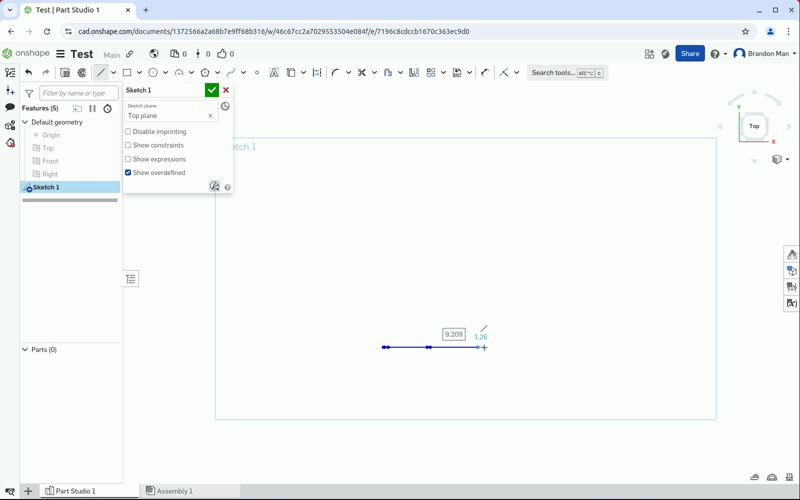
scroll(6)
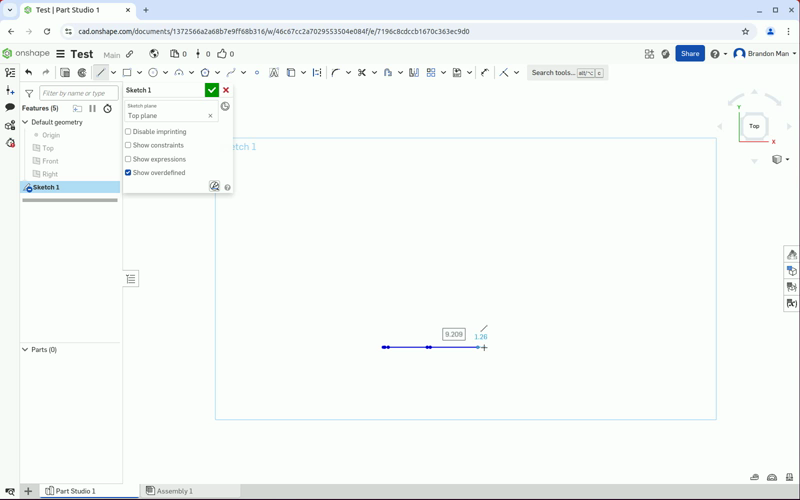
scroll(6)
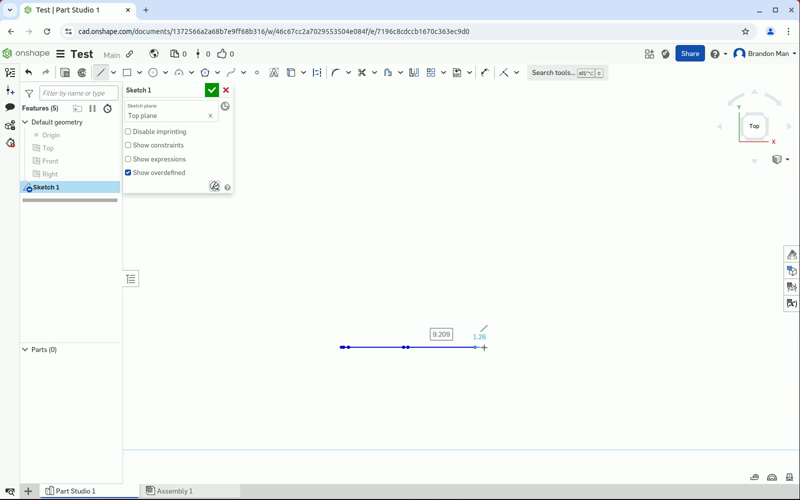
scroll(6)
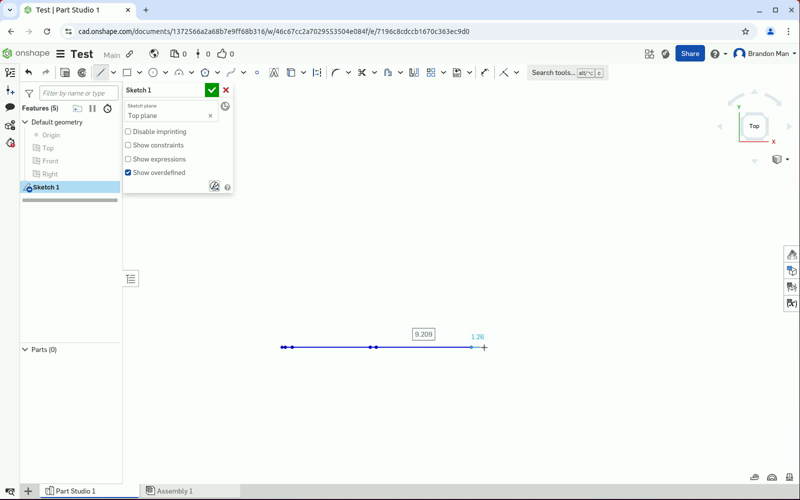
scroll(6)
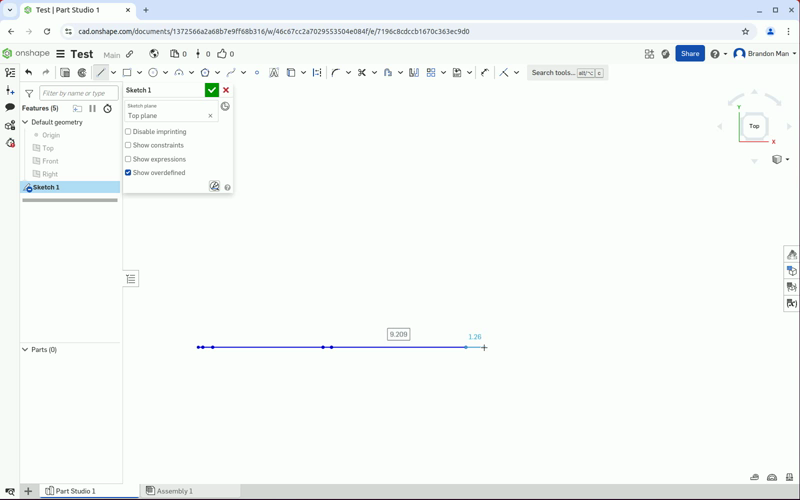
scroll(6)
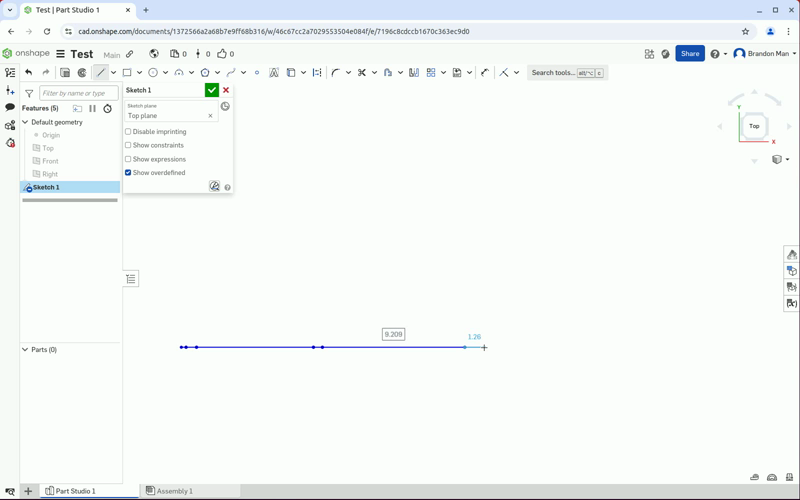
scroll(6)
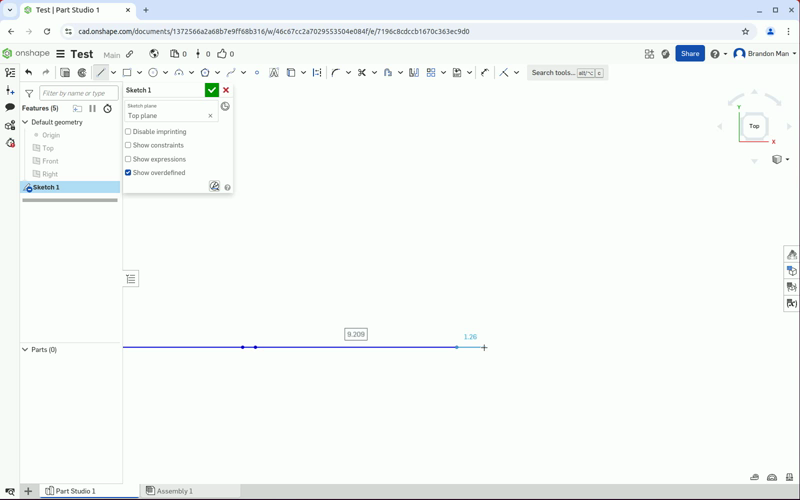
scroll(6)
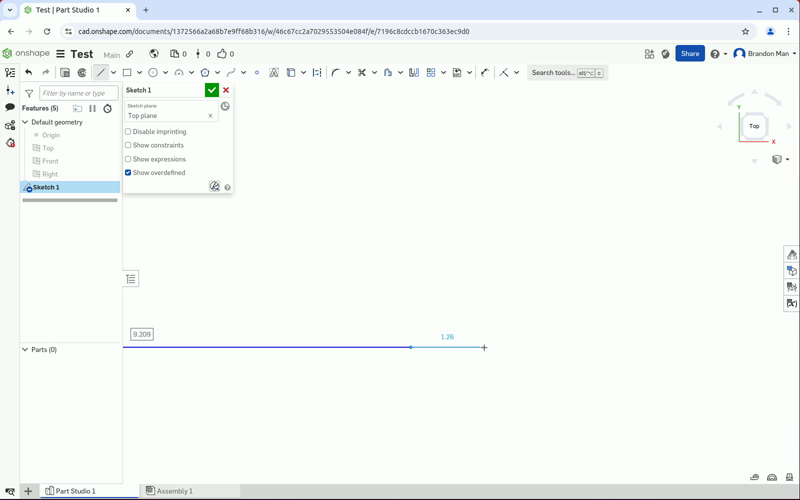
click(484, 347)
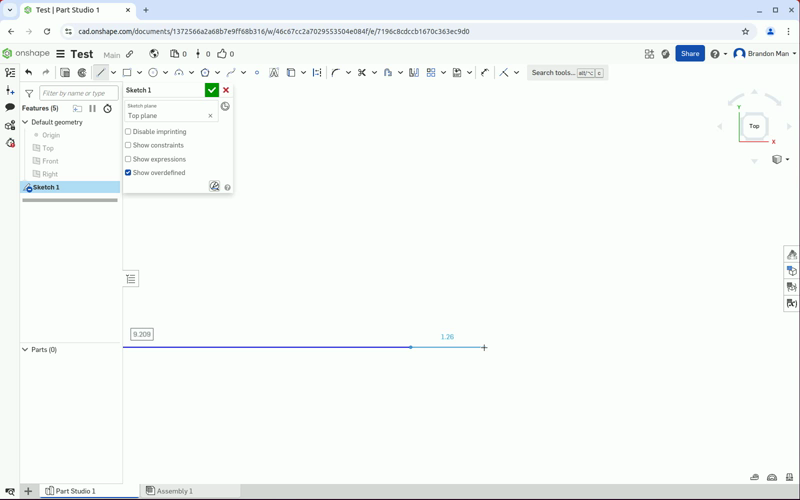
scroll(-6)
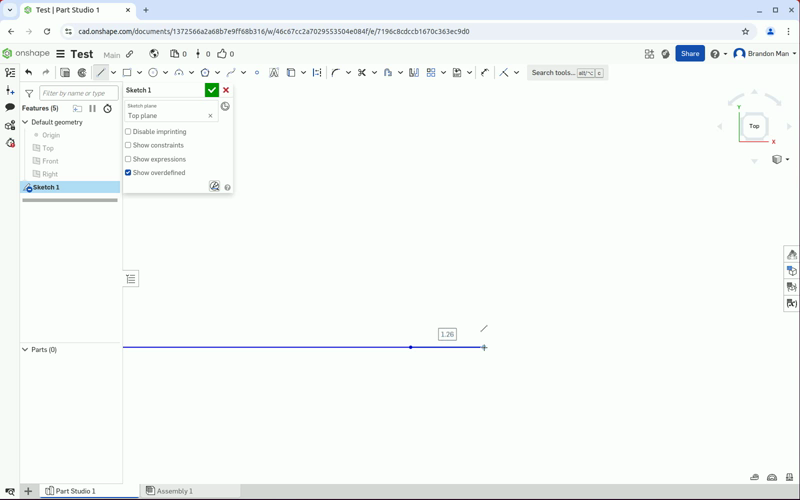
scroll(-6)
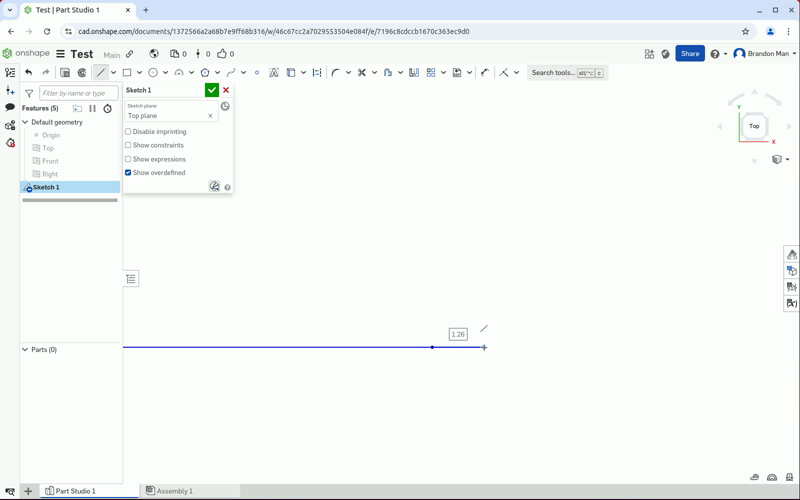
scroll(-6)
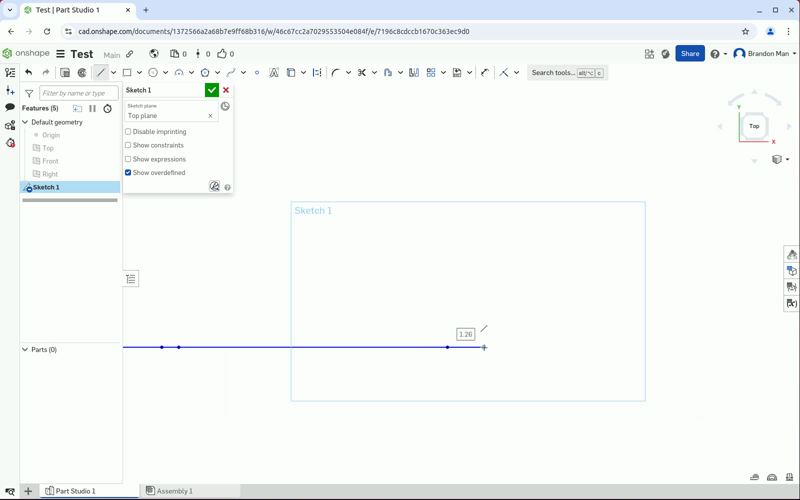
scroll(-6)
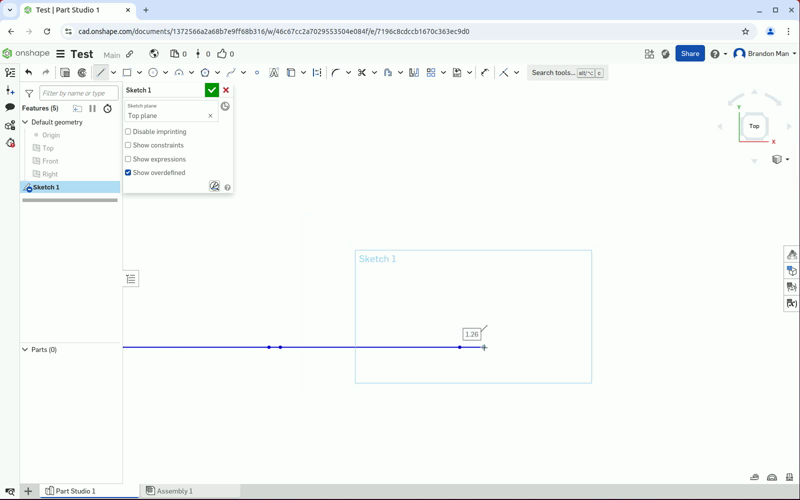
scroll(-6)
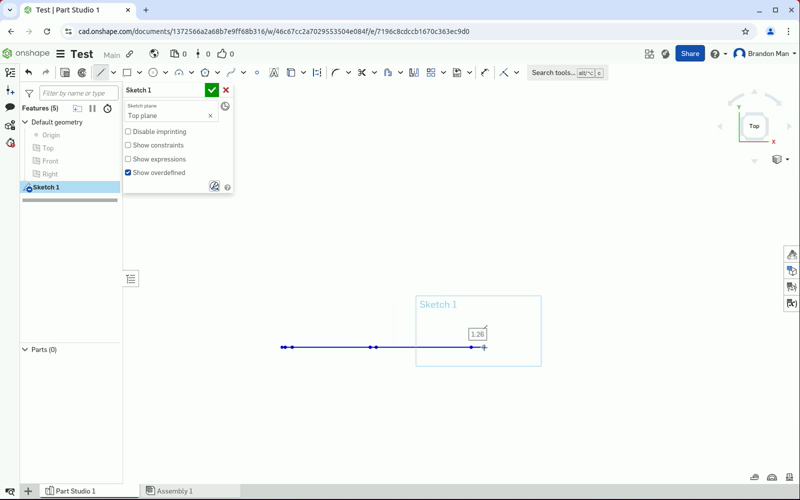
scroll(-6)
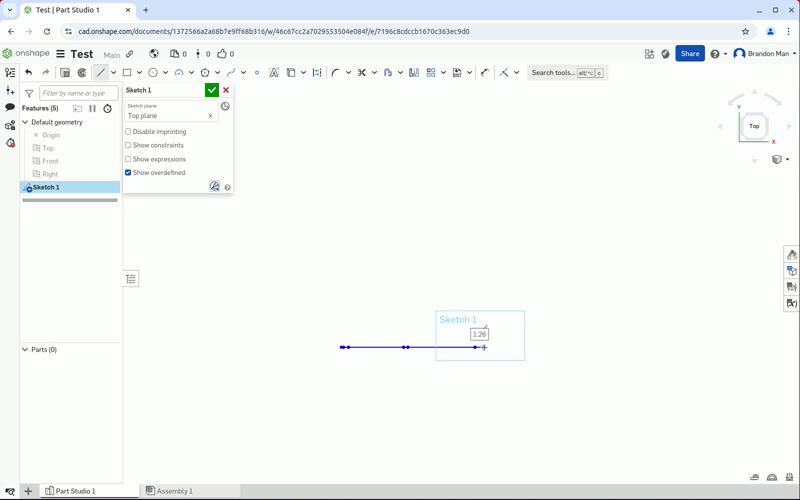
scroll(-6)
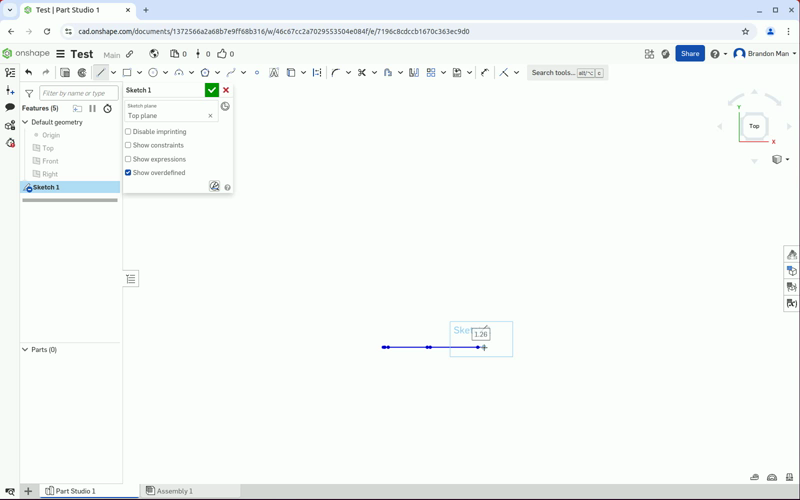
key_up(shift)
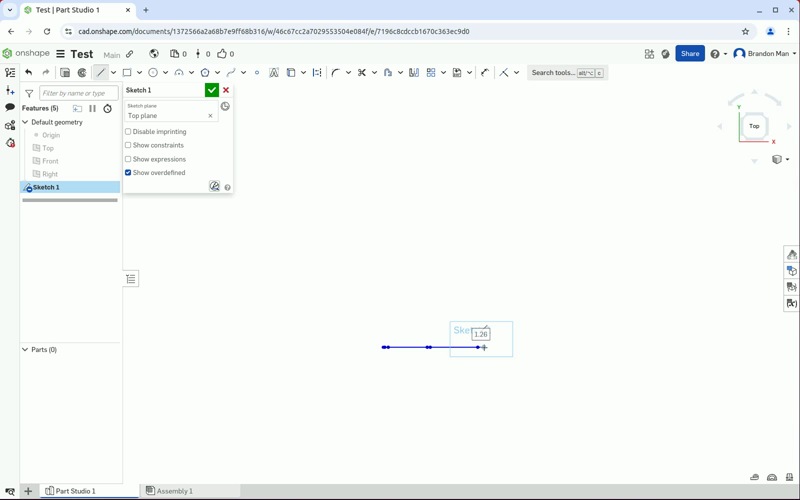
key_down(shift)
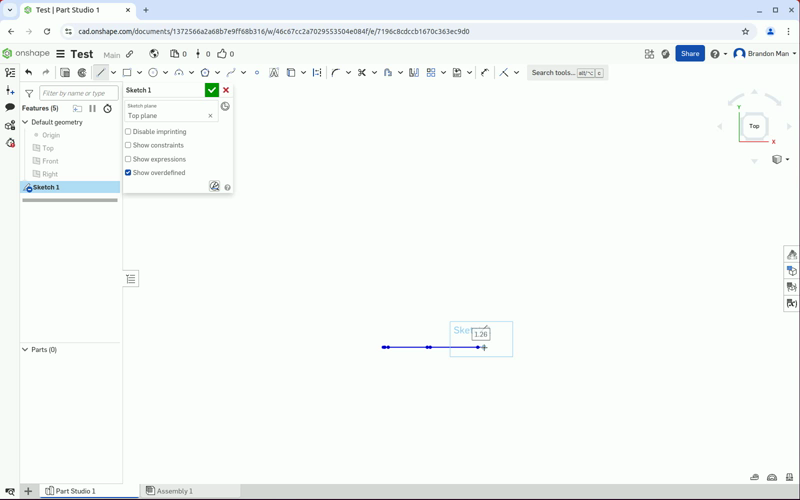
mouse_move(514, 347)
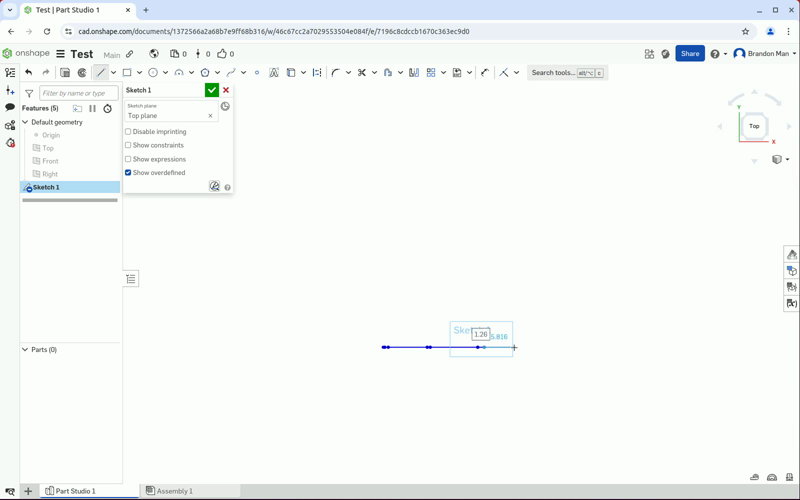
mouse_move(537, 347)
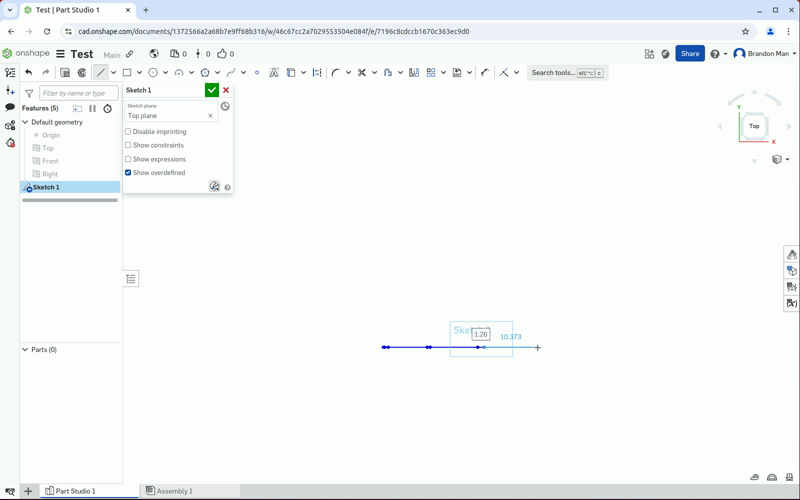
click(537, 347)
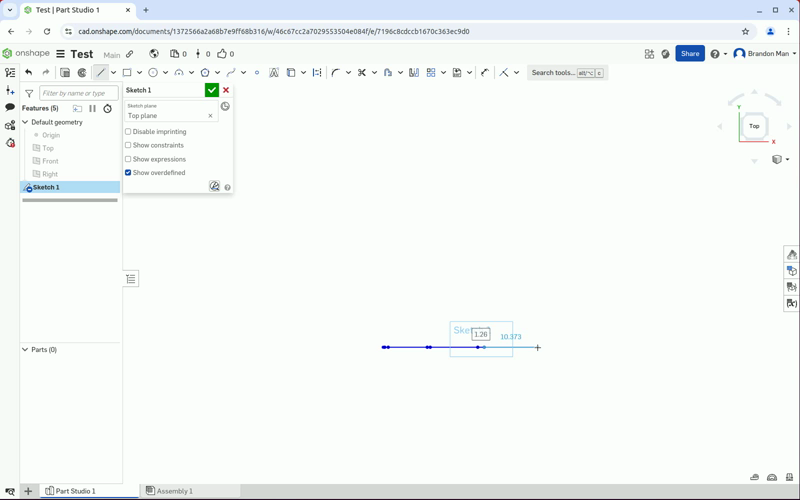
key_up(shift)
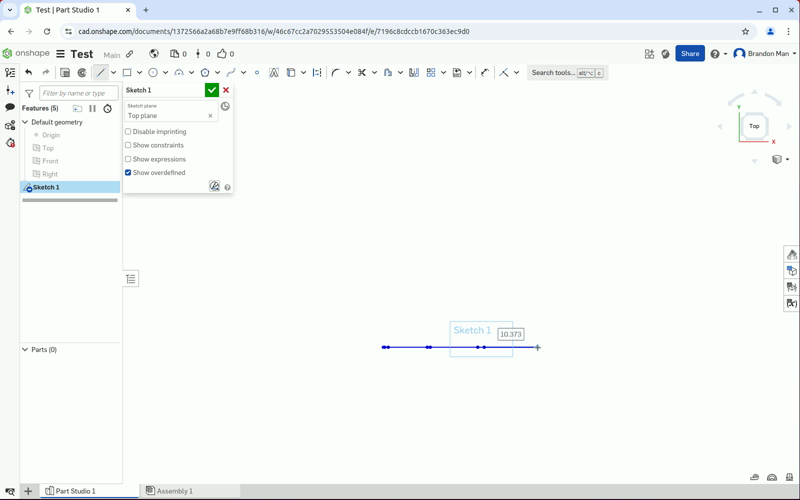
key_down(shift)
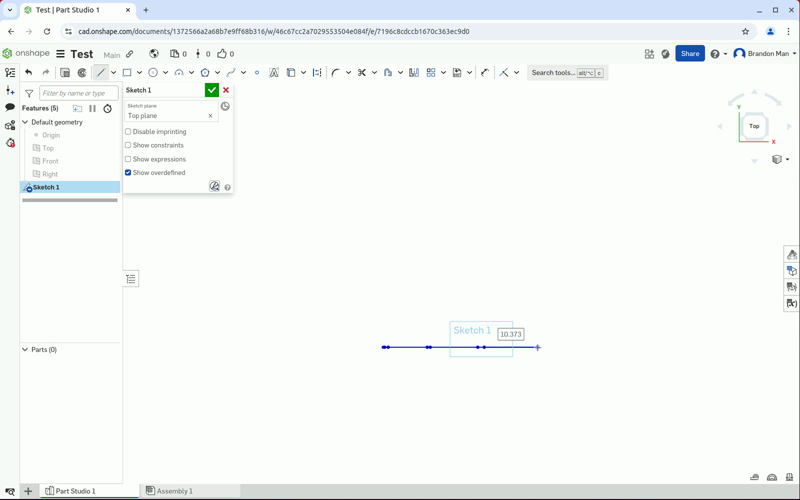
mouse_move(537, 219)
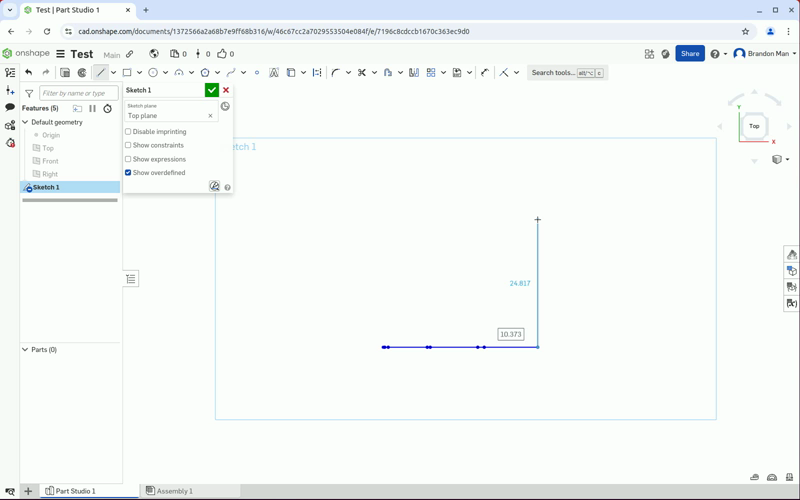
click(537, 219)
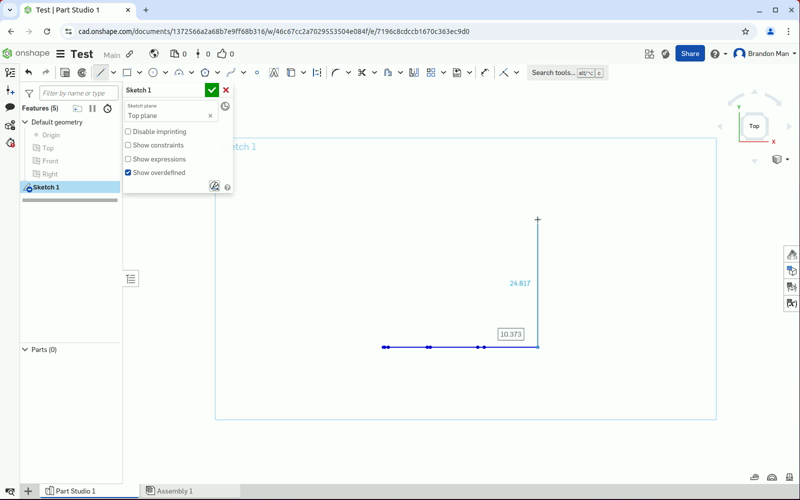
key_up(shift)
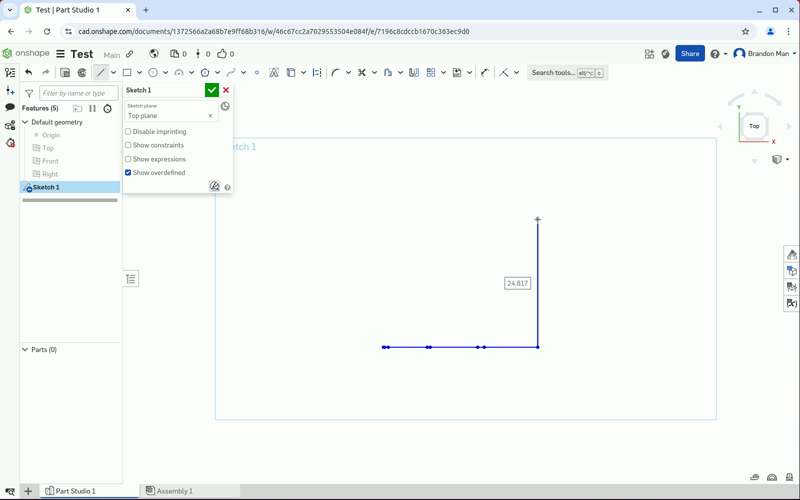
key_down(shift)
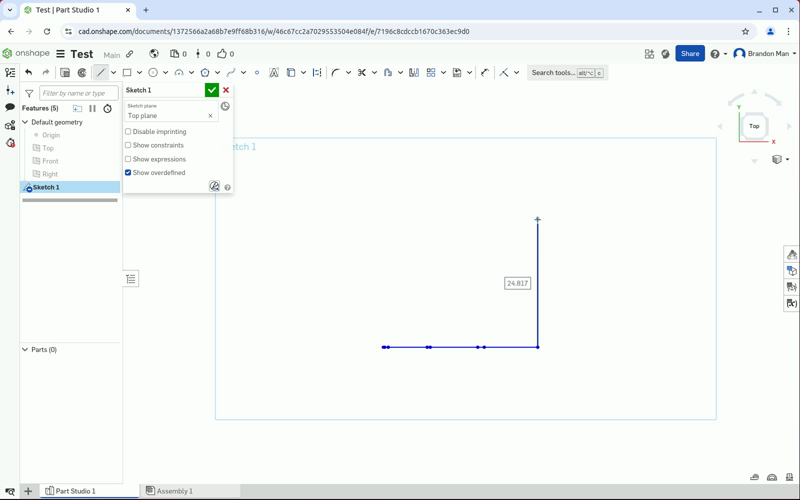
mouse_move(435, 219)
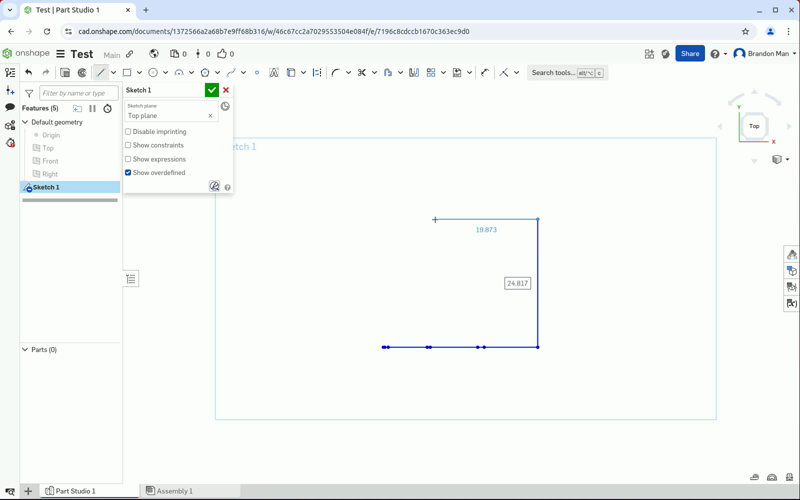
click(435, 219)
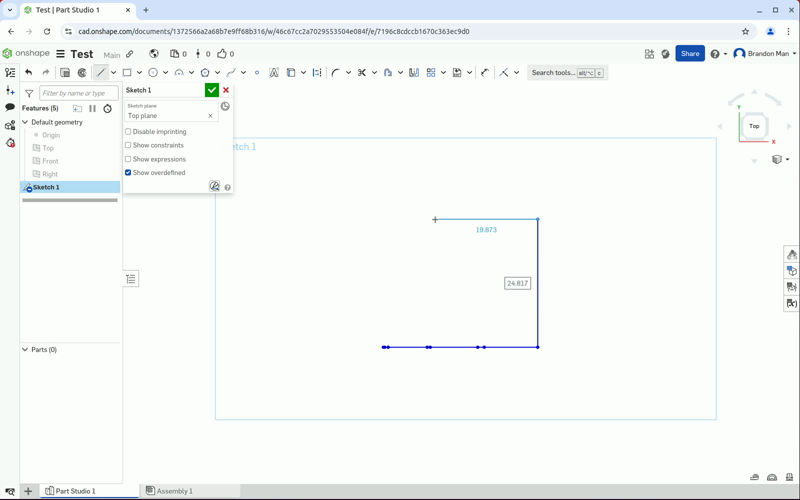
key_up(shift)
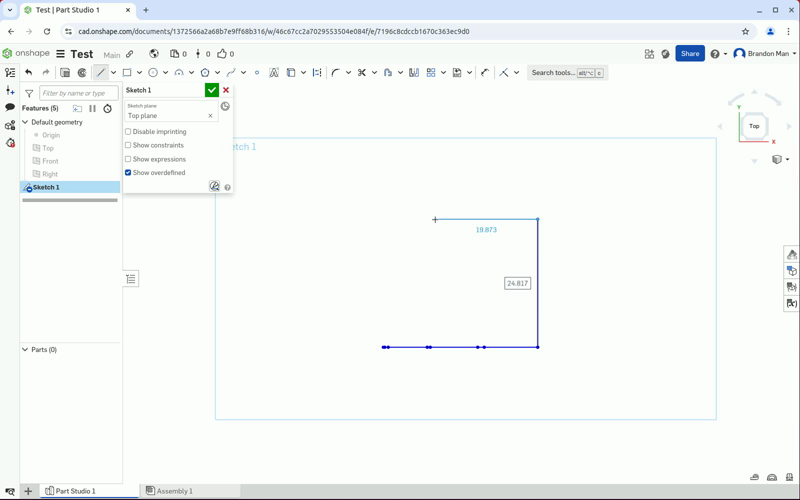
key_down(shift)
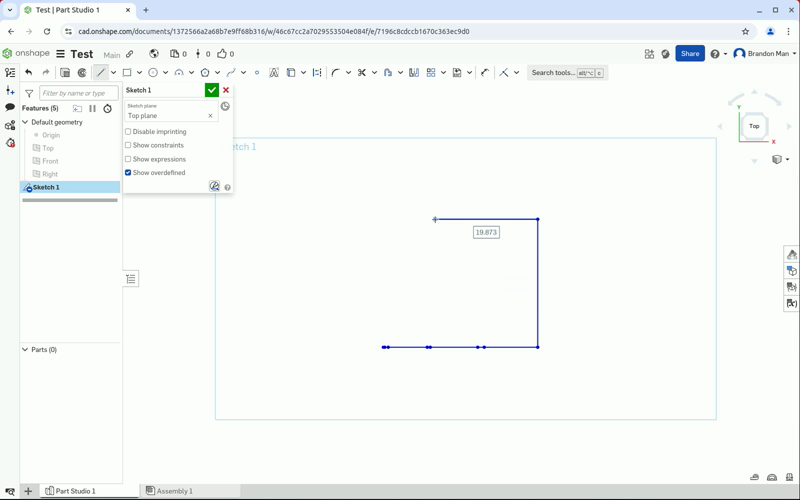
mouse_move(465, 219)
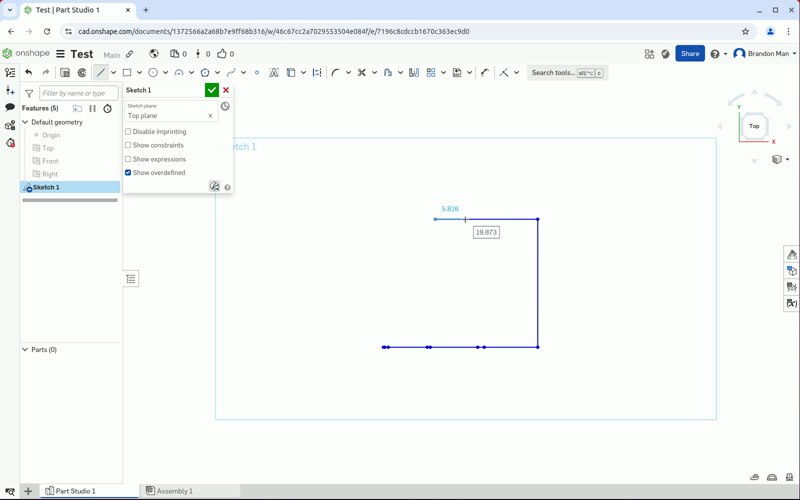
mouse_move(409, 219)
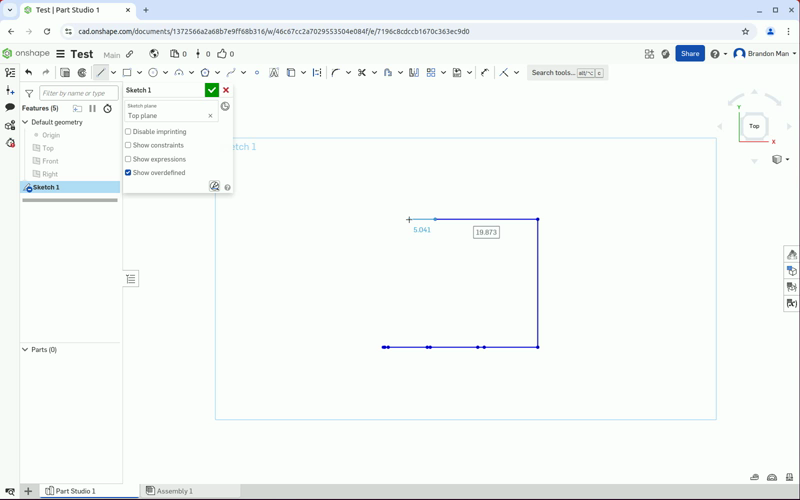
click(409, 219)
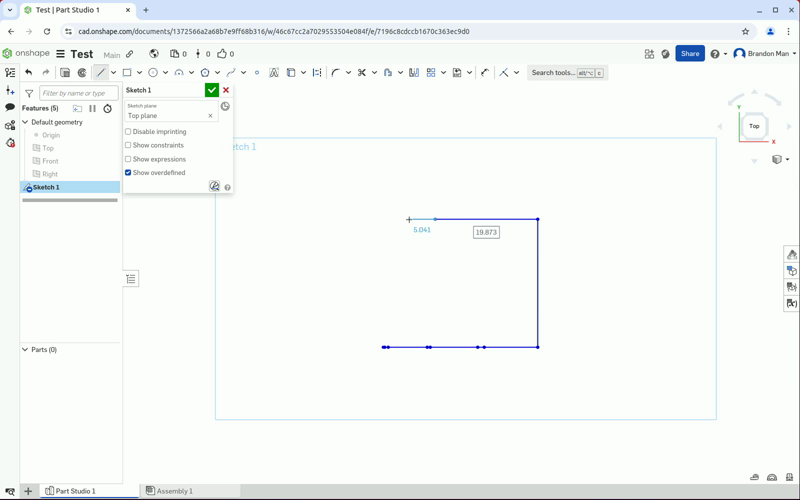
key_up(shift)
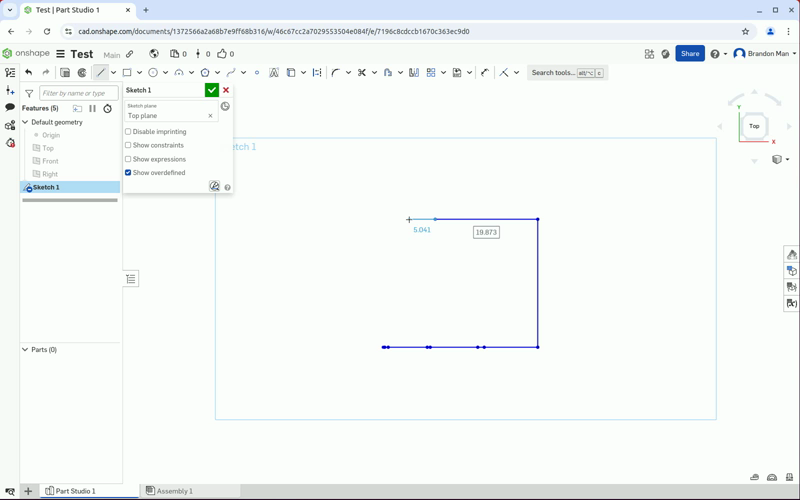
key_down(shift)
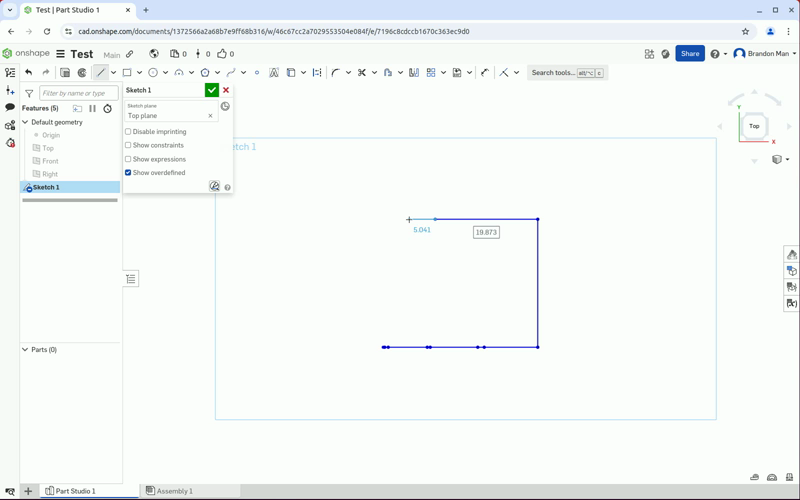
mouse_move(439, 219)
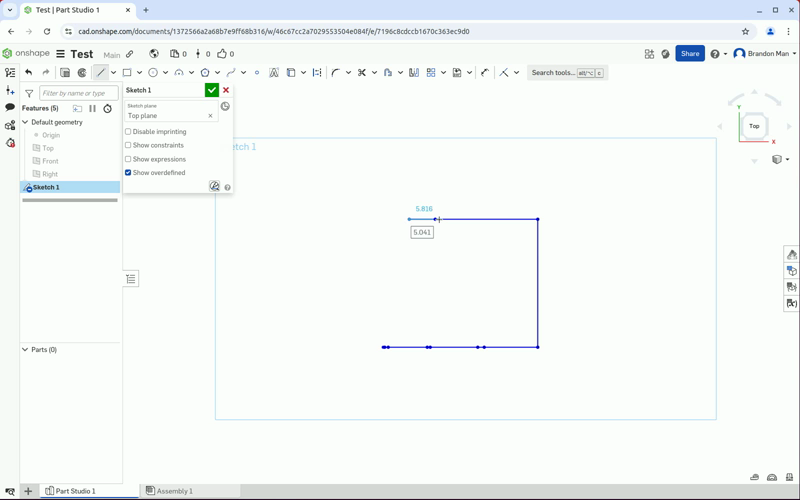
mouse_move(383, 219)
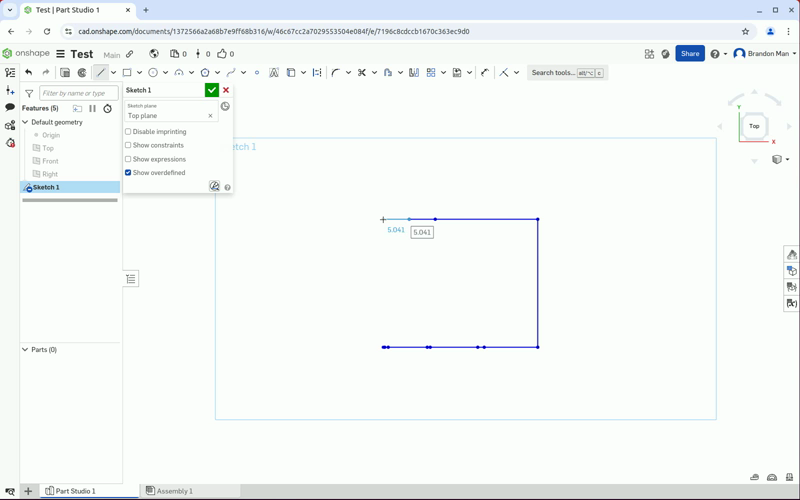
click(383, 219)
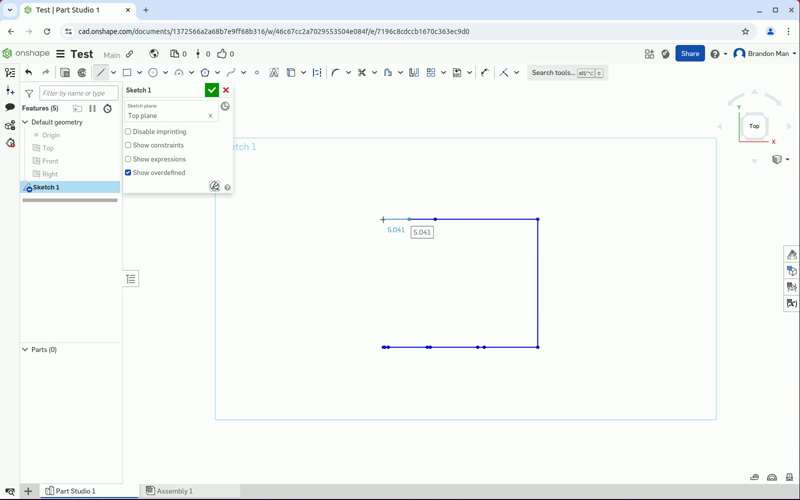
key_up(shift)
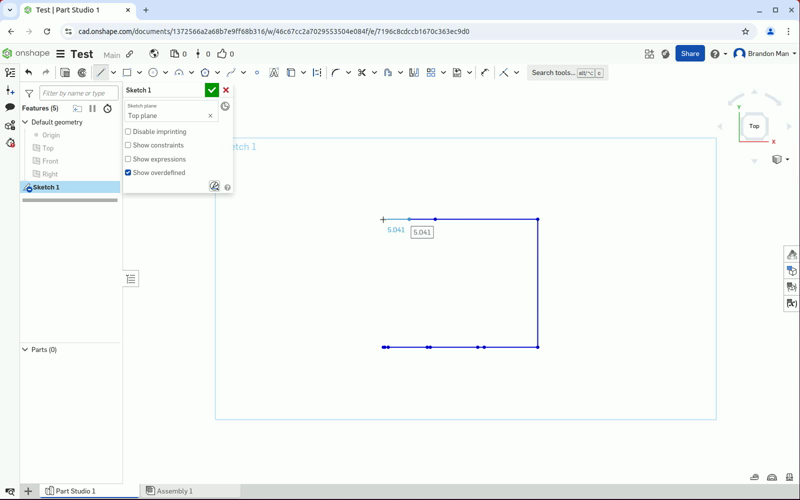
key_down(shift)
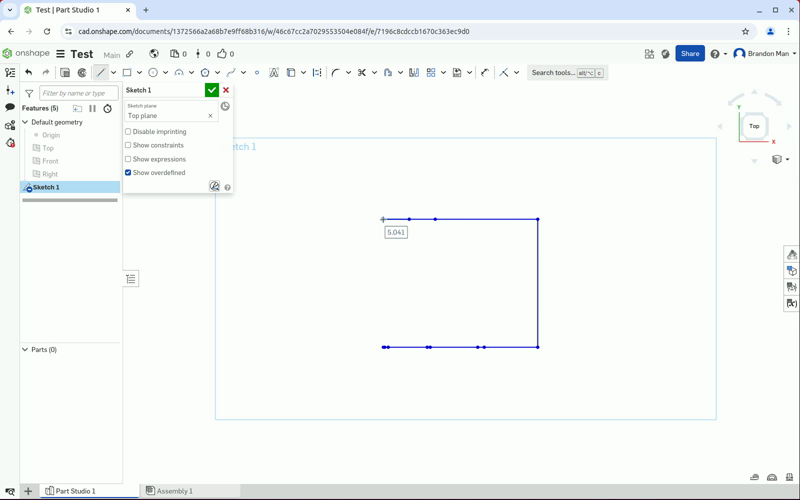
mouse_move(383, 347)
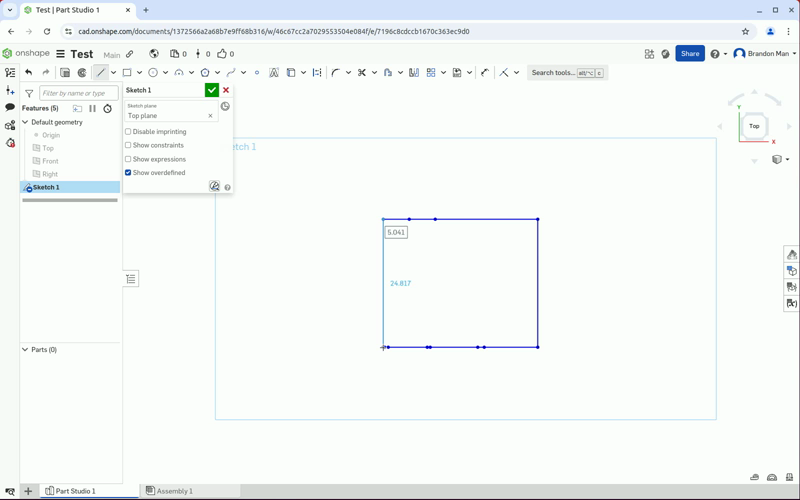
scroll(6)
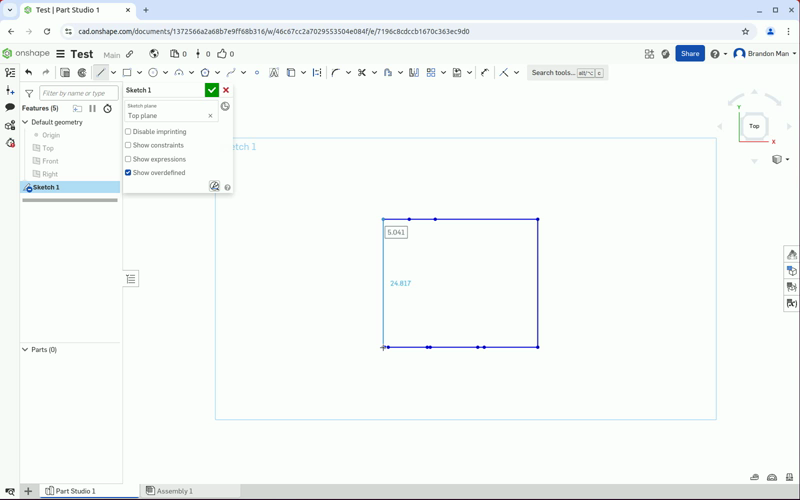
scroll(6)
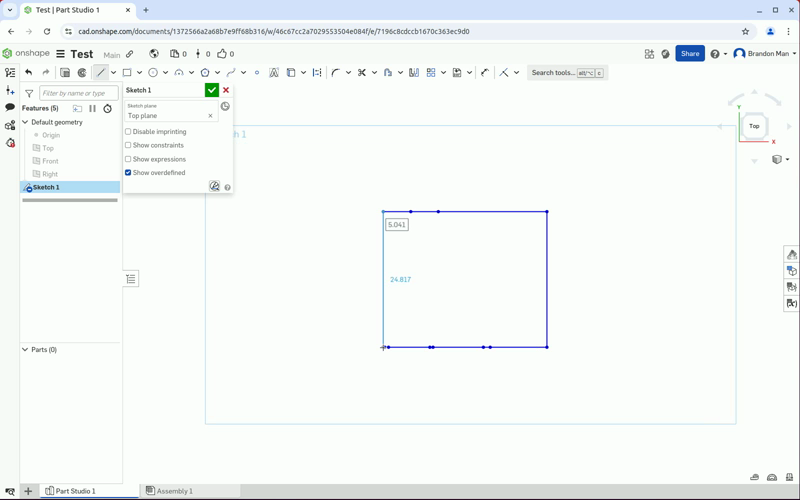
scroll(6)
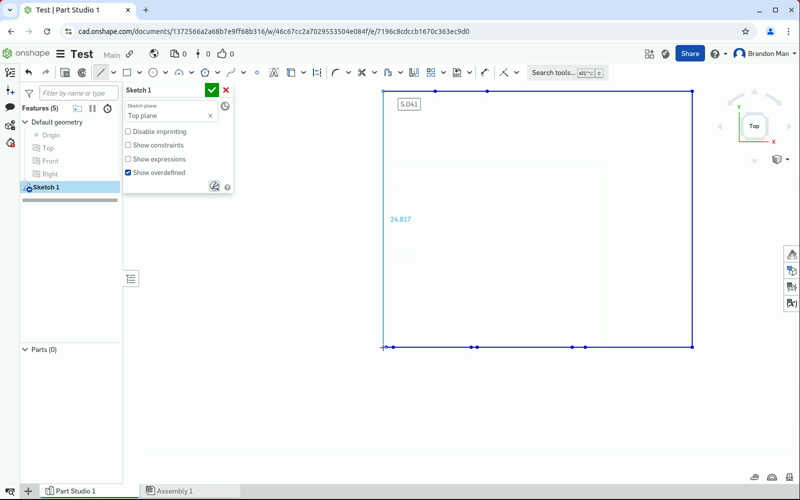
scroll(6)
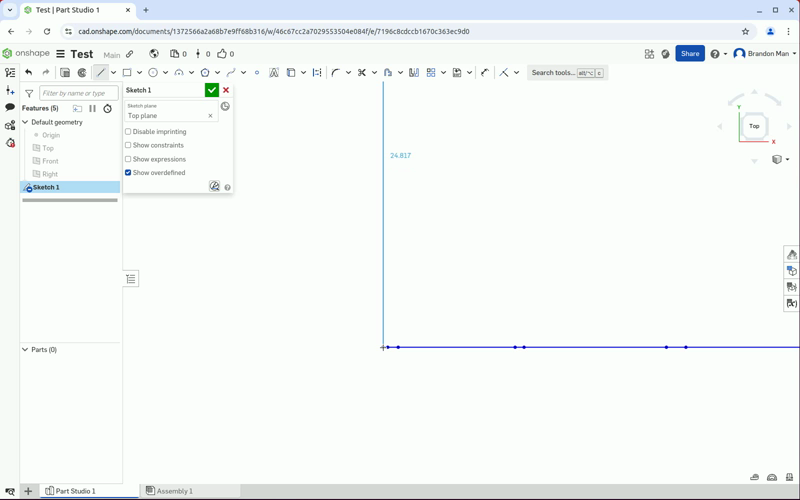
scroll(6)
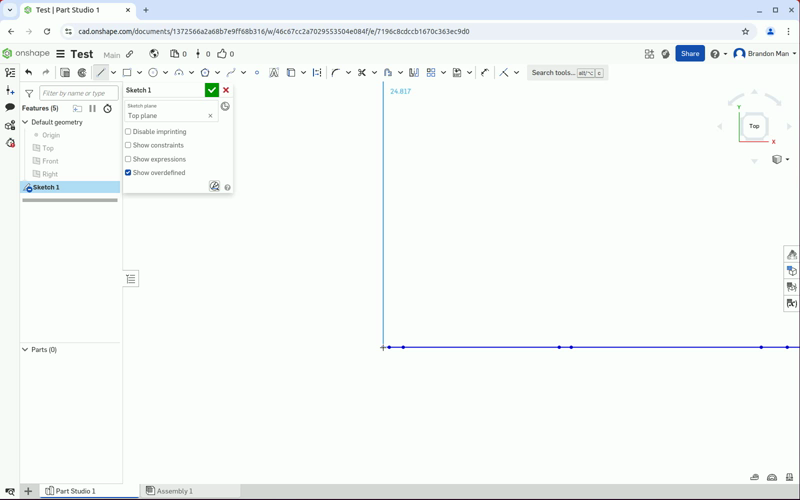
scroll(6)
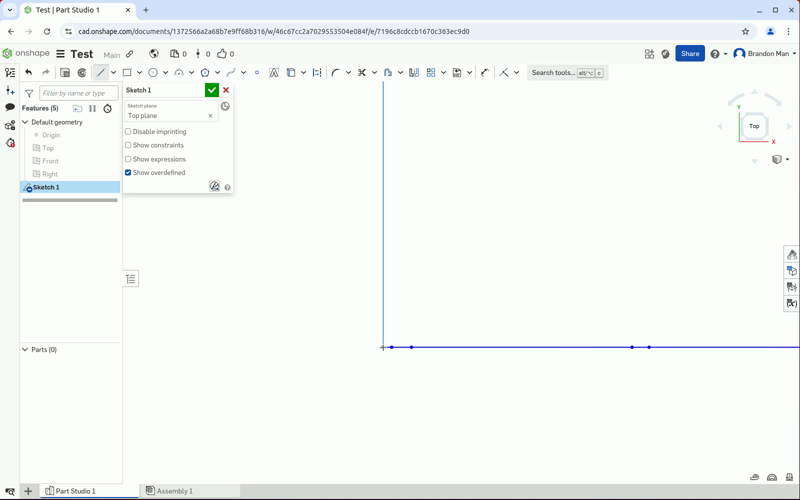
scroll(6)
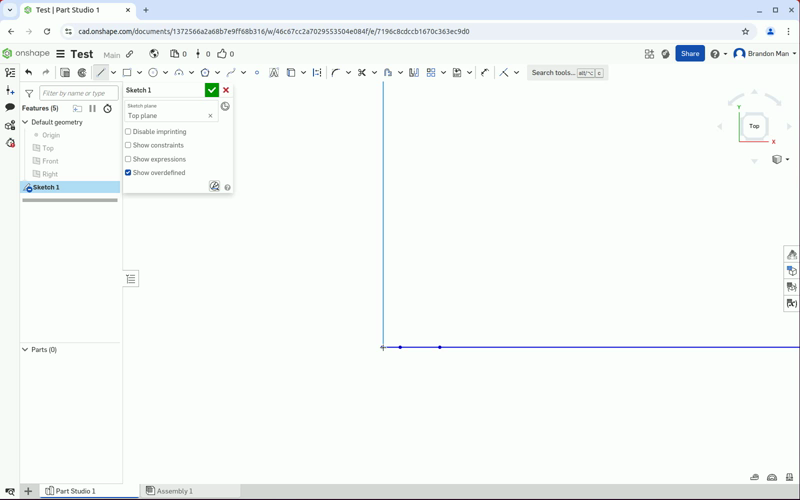
key_up(shift)
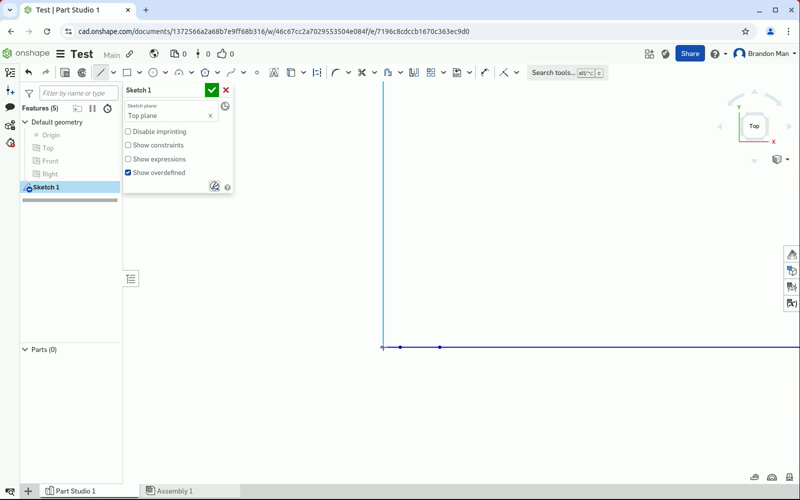
click(383, 347)
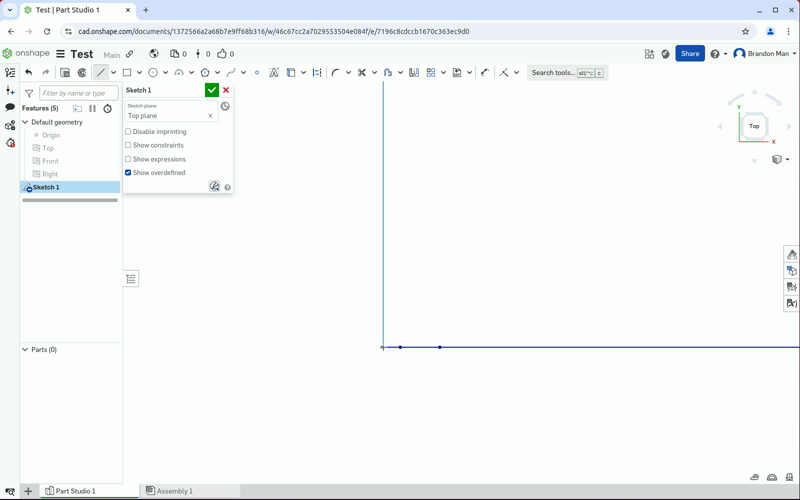
scroll(-6)
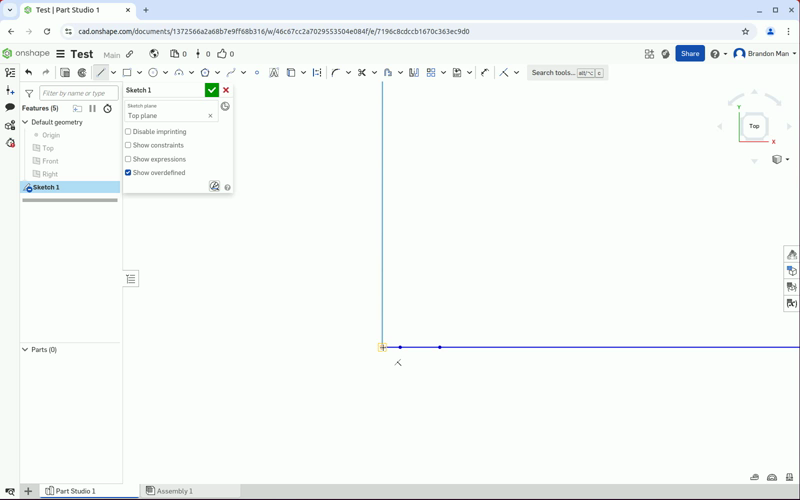
scroll(-6)
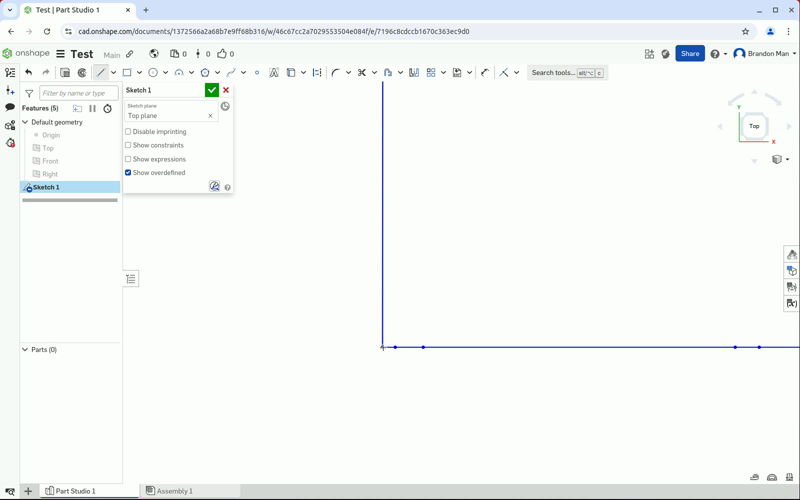
scroll(-6)
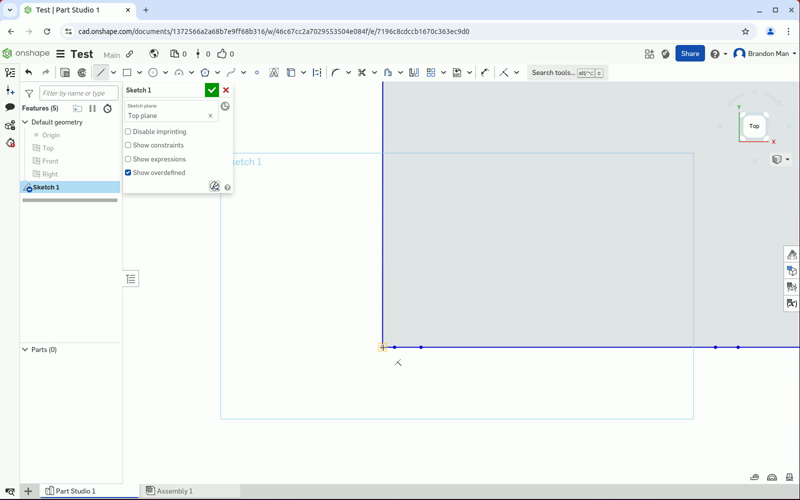
scroll(-6)
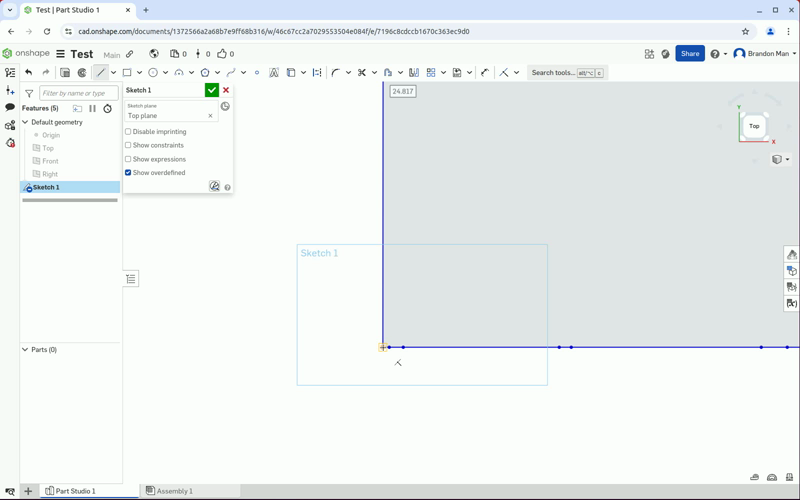
scroll(-6)
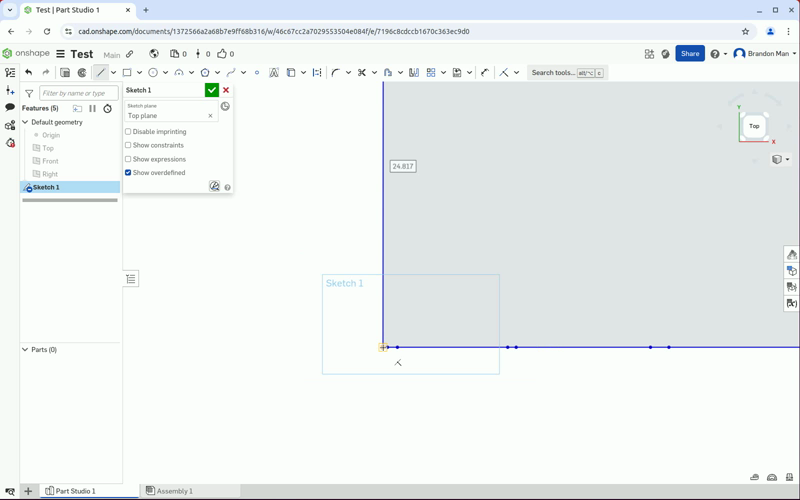
scroll(-6)
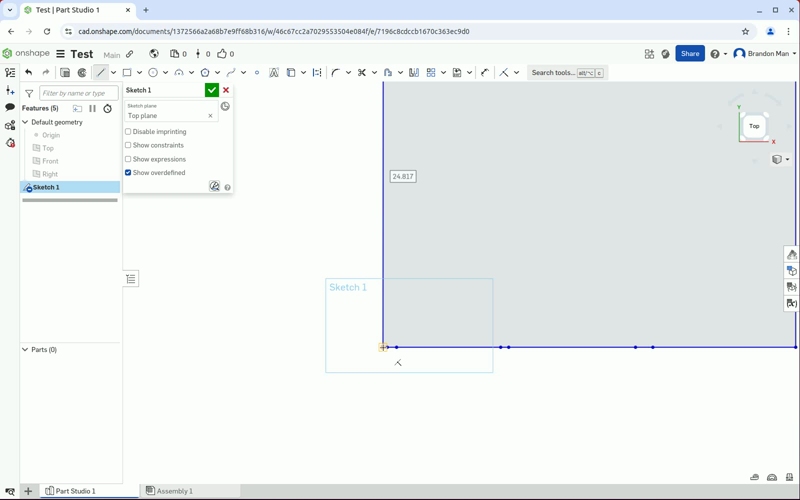
scroll(-6)
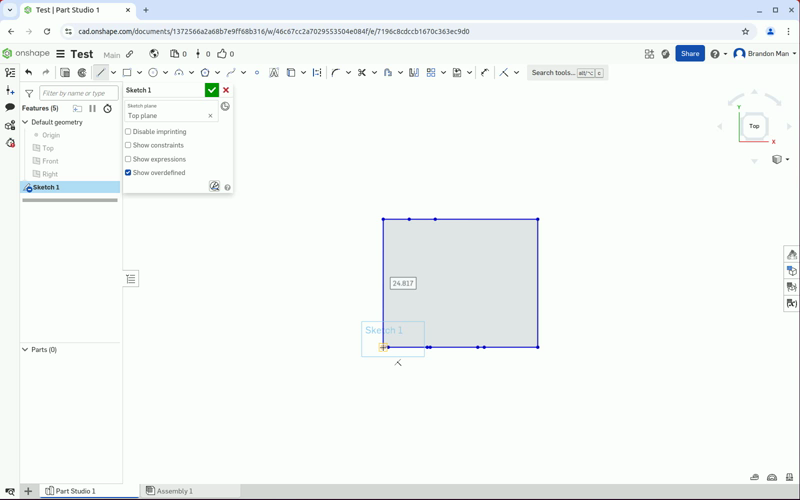
key(esc)
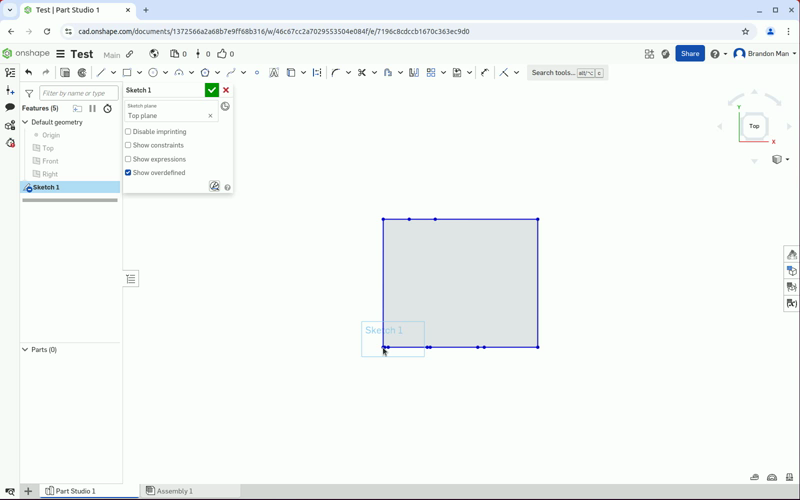
mouse_move(501, 286)
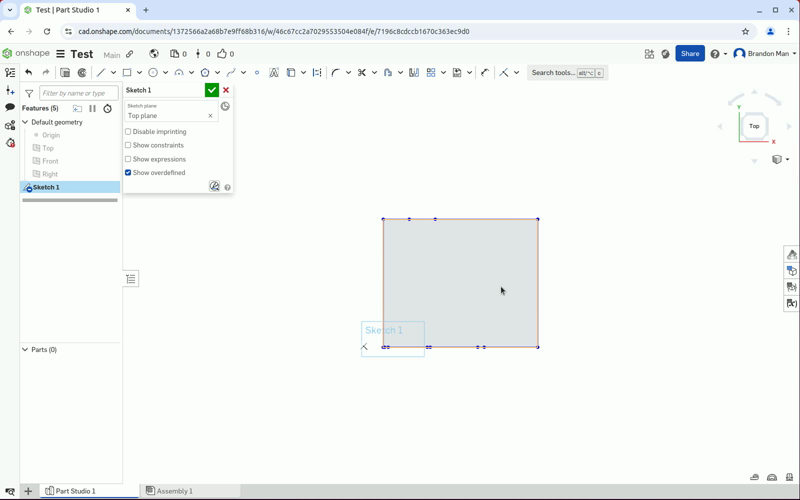
click(501, 286)
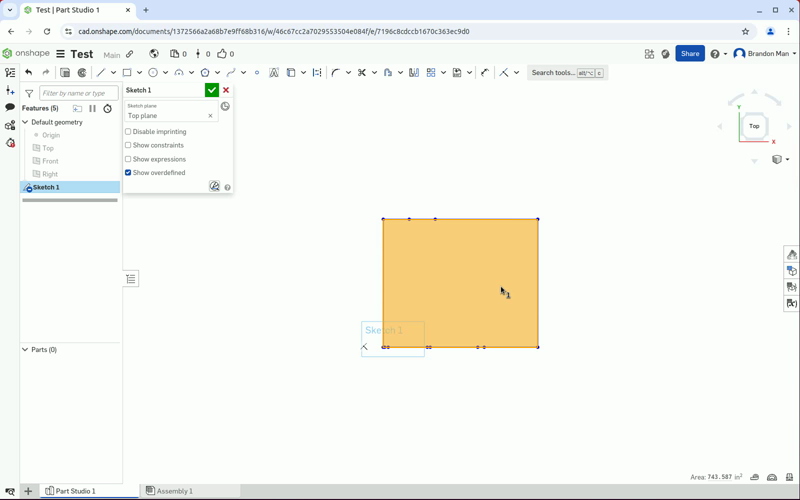
mouse_move(73, 352)
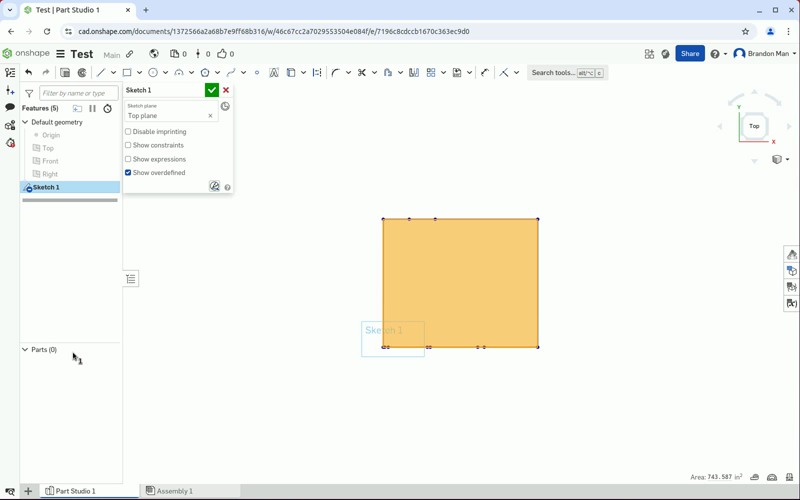
key(shift+y)
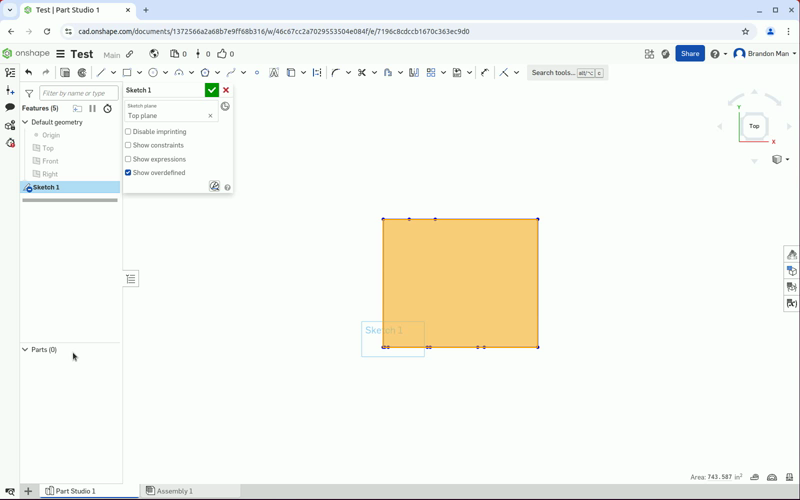
key(shift+e)
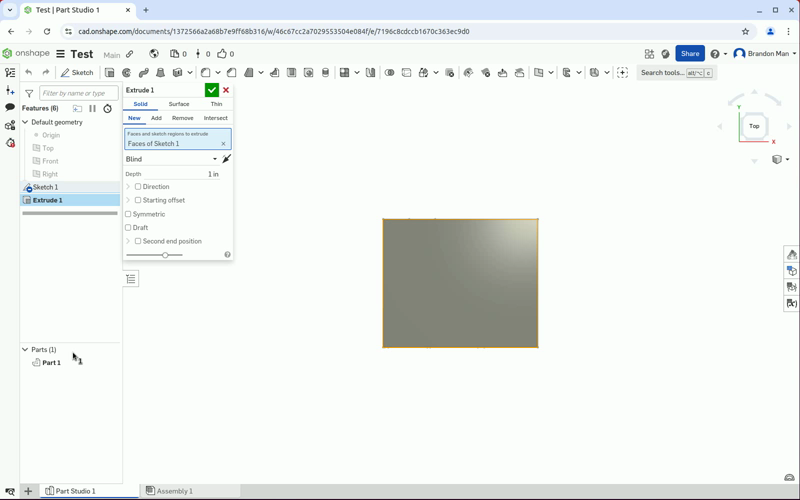
mouse_move(143, 106)
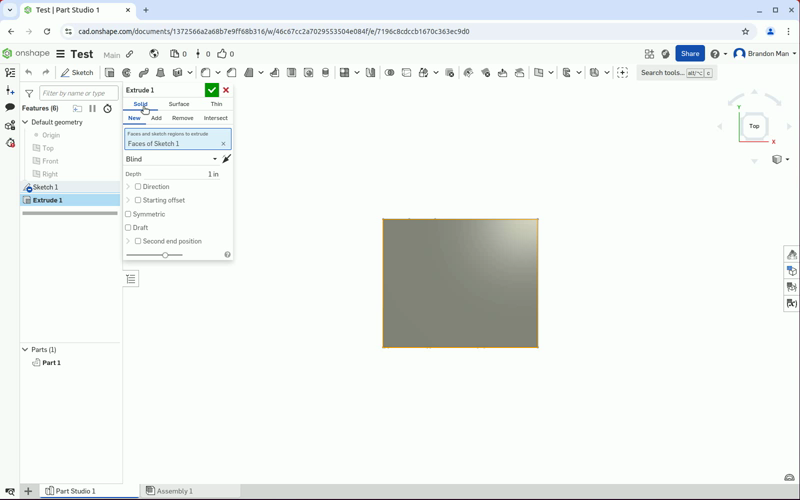
click(143, 106)
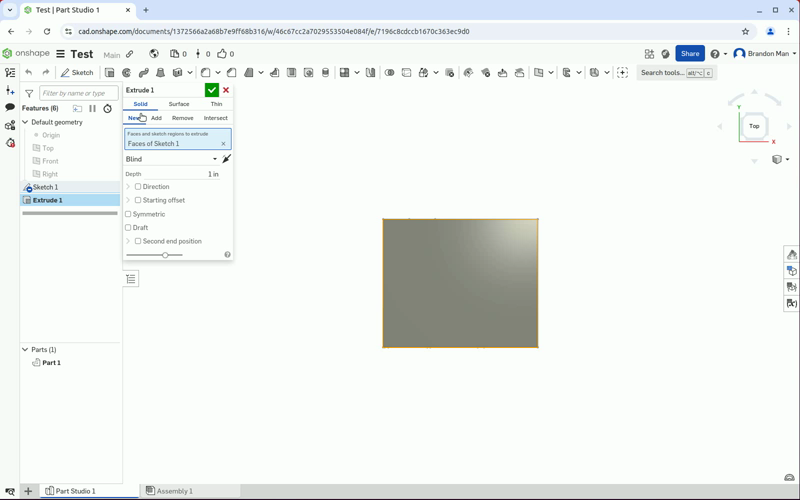
mouse_move(137, 120)
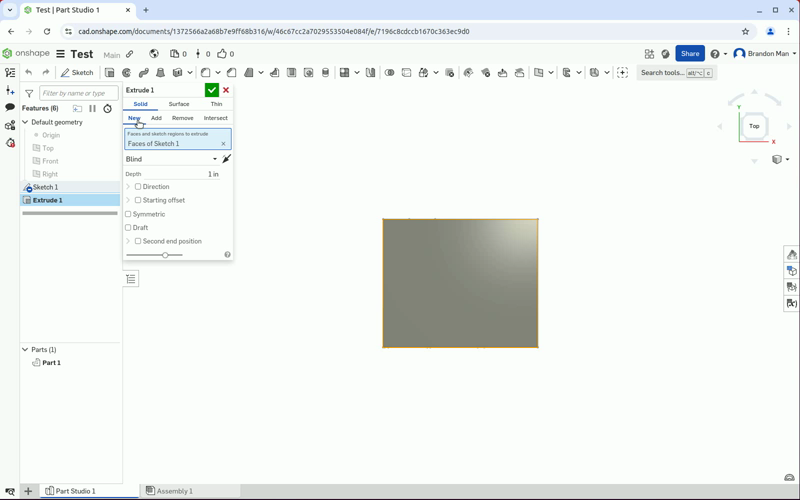
click(137, 120)
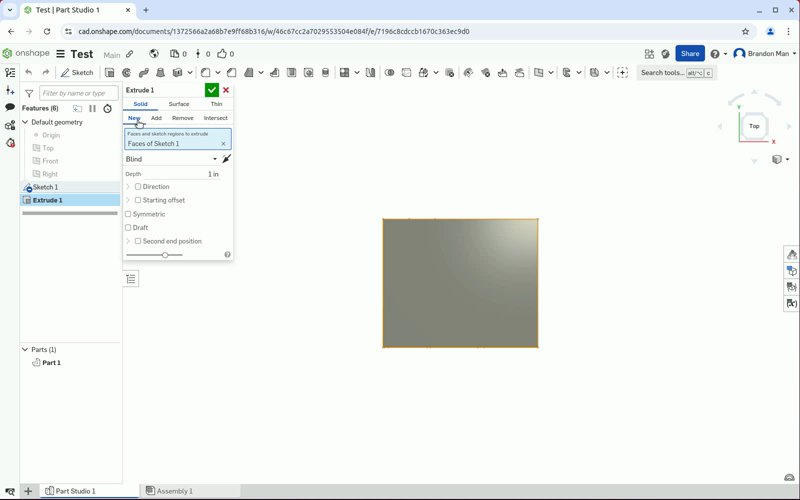
key(tab, 4)
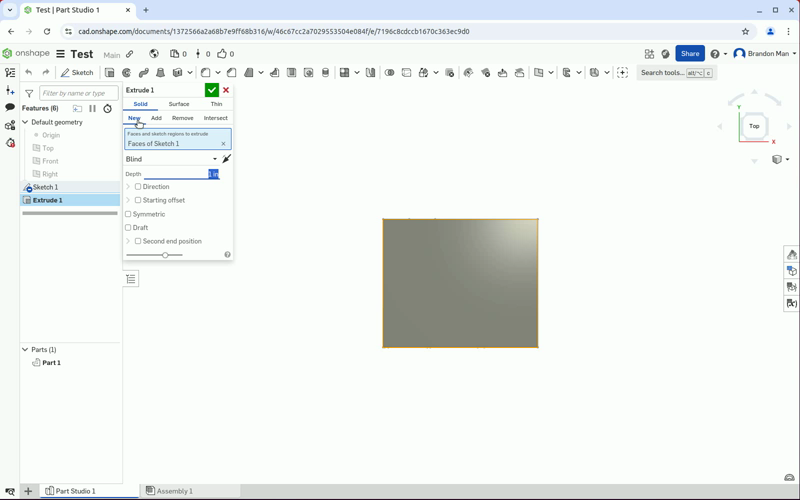
text(-7.221)
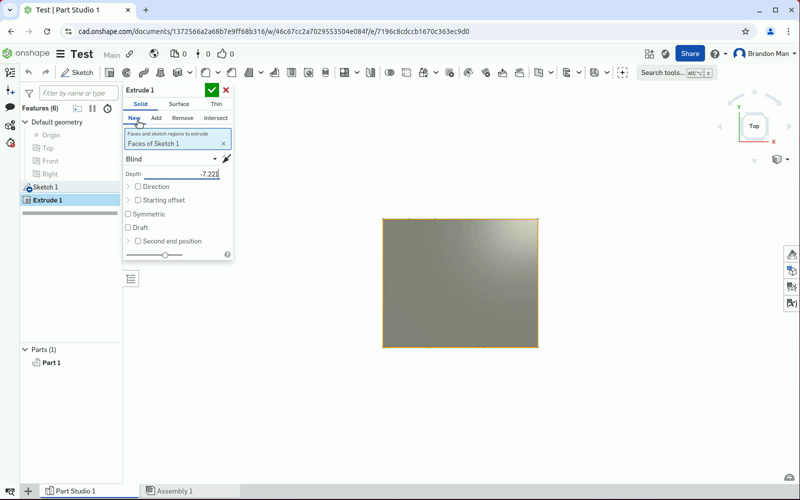
key(enter)
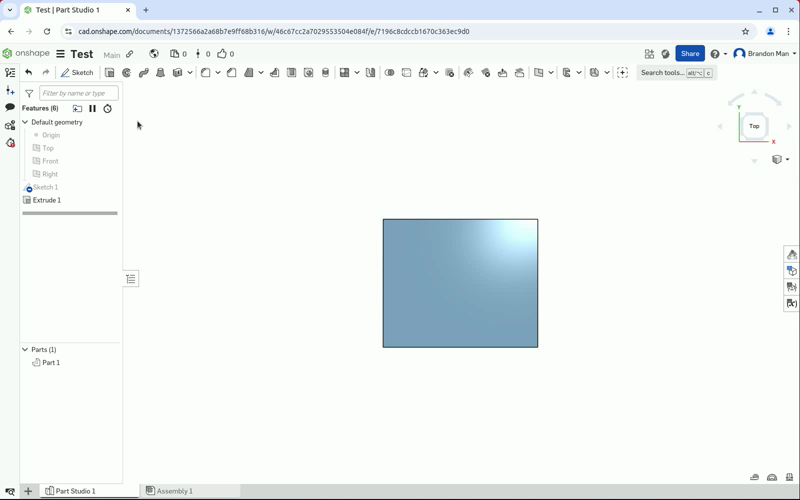
key(shift+h)
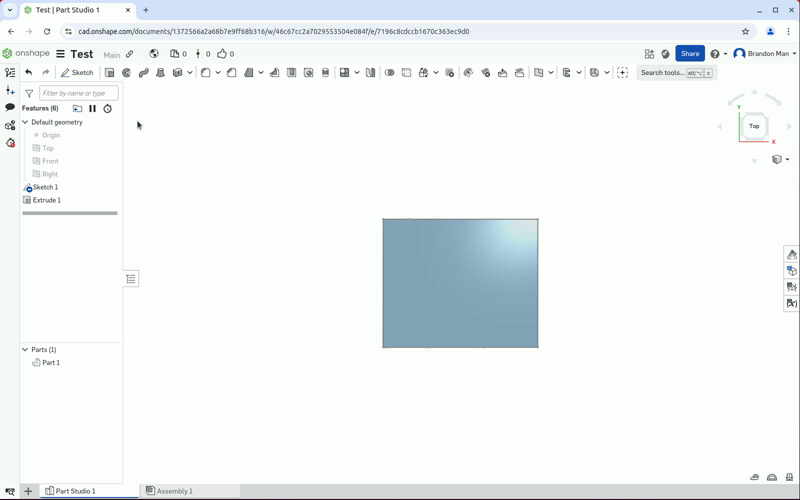
key(shift+h)
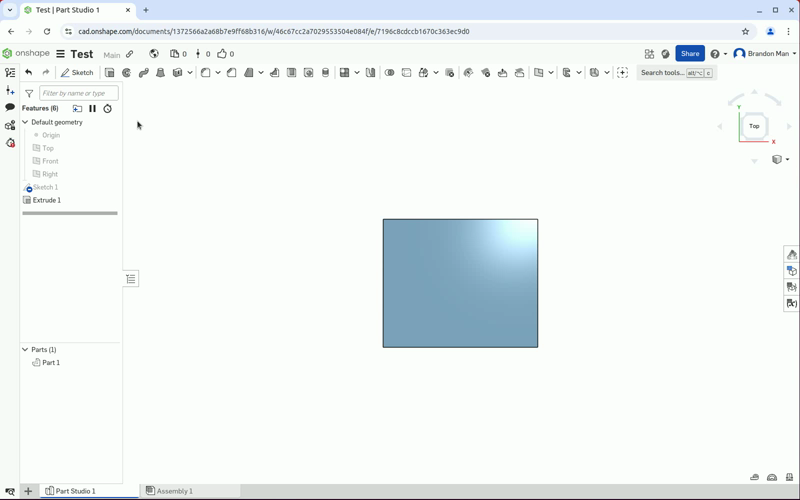
mouse_move(73, 189)
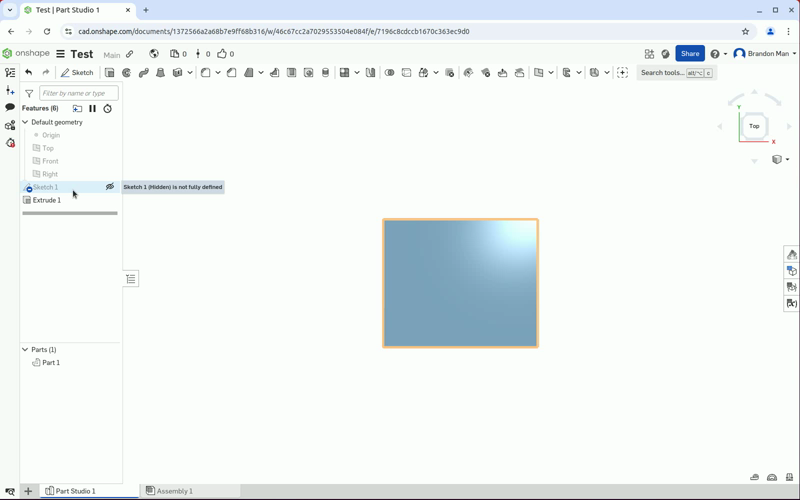
click(73, 189)
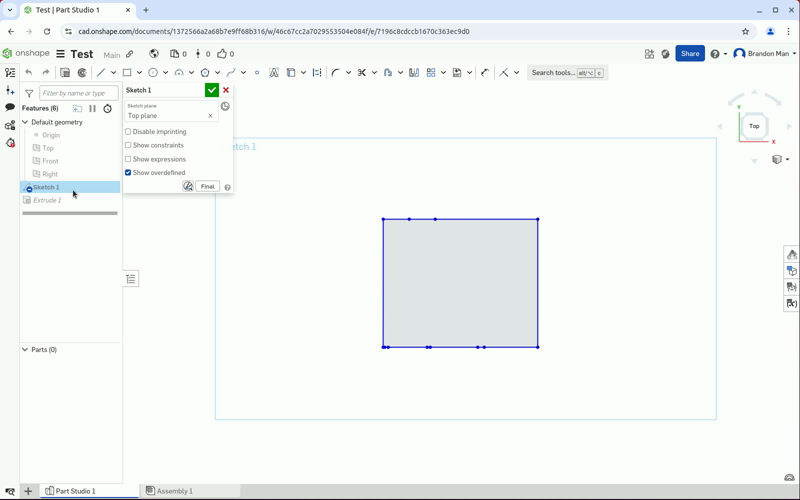
mouse_move(229, 92)
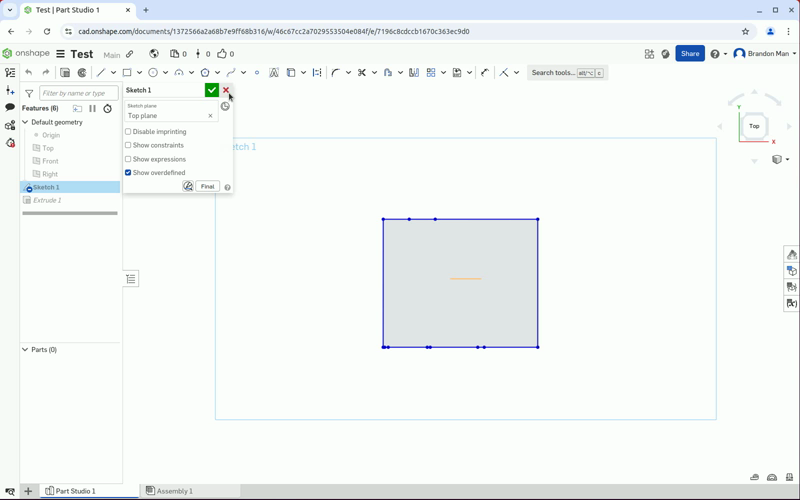
click(229, 92)
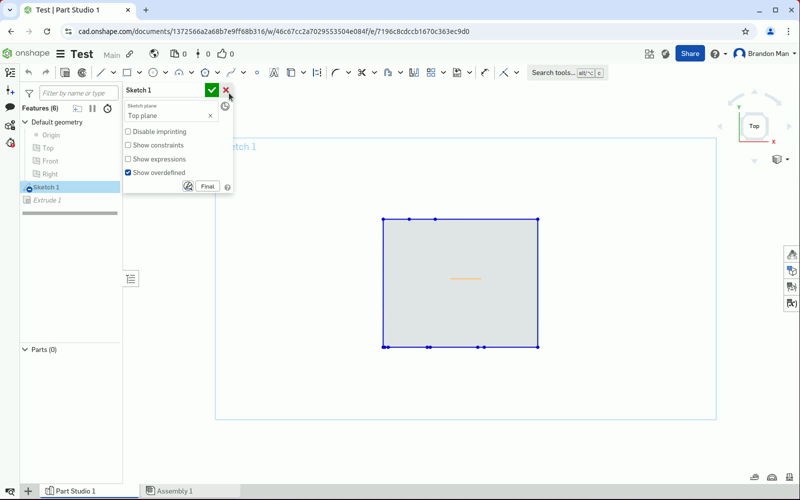
key(shift+s)
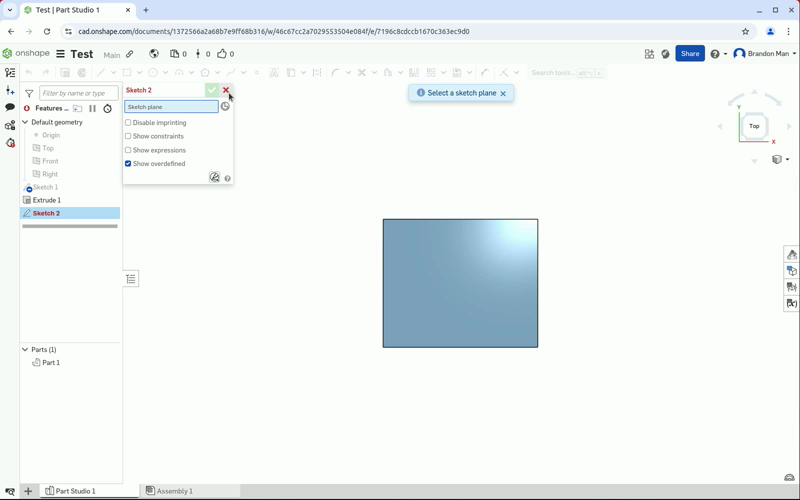
mouse_move(73, 150)
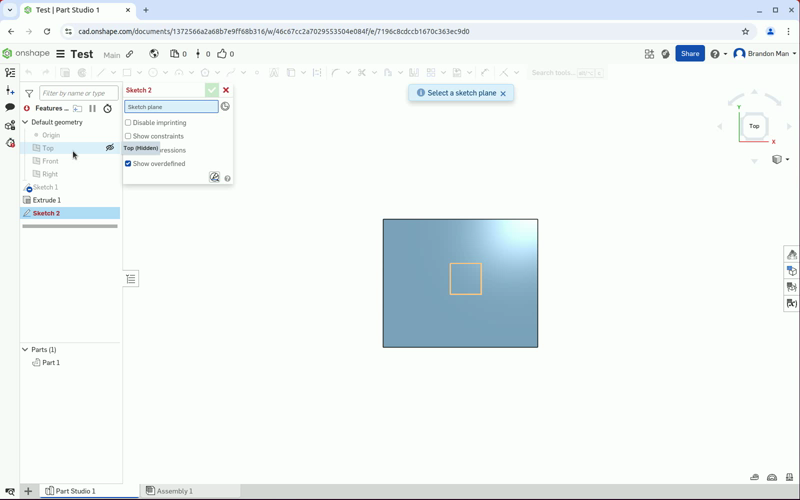
click(73, 150)
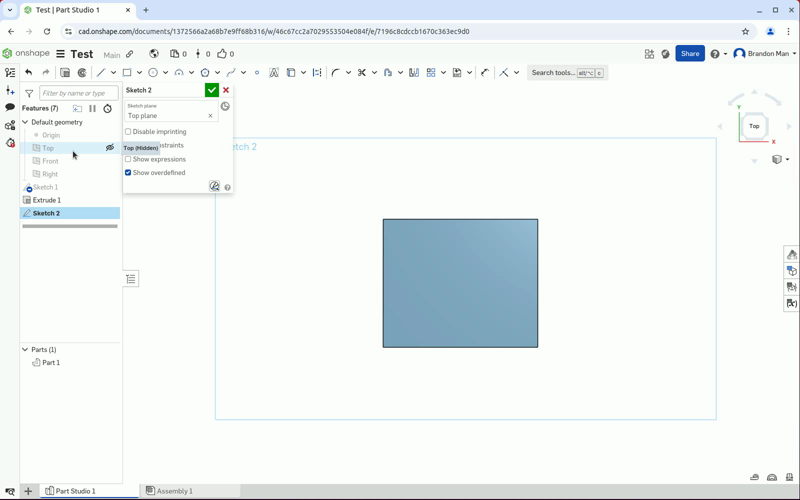
mouse_move(73, 352)
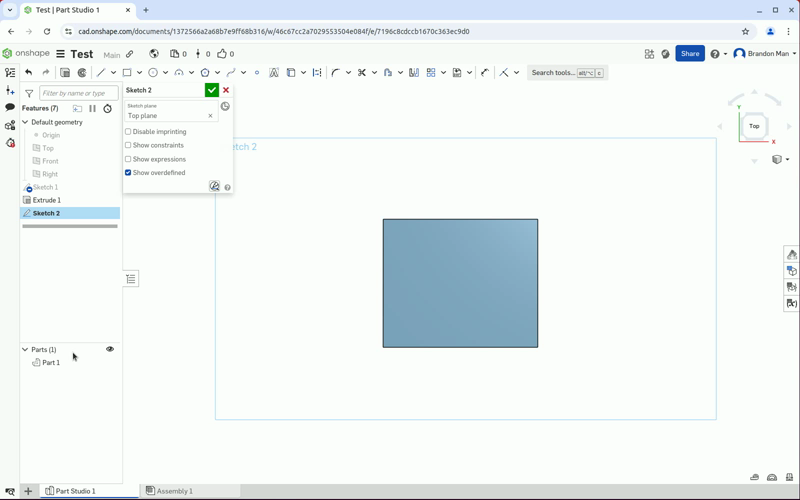
key(y)
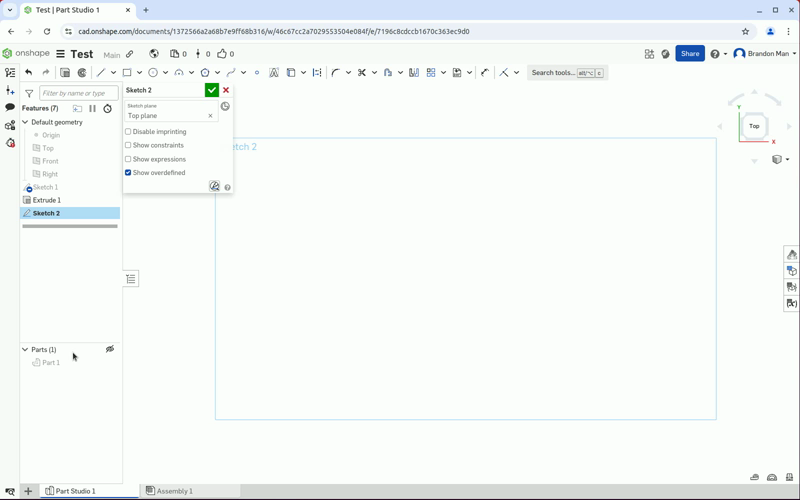
key(l)
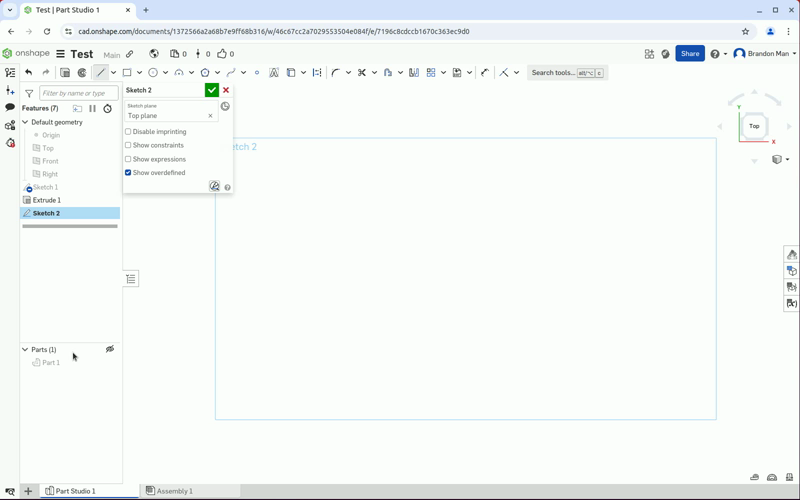
key_down(shift)
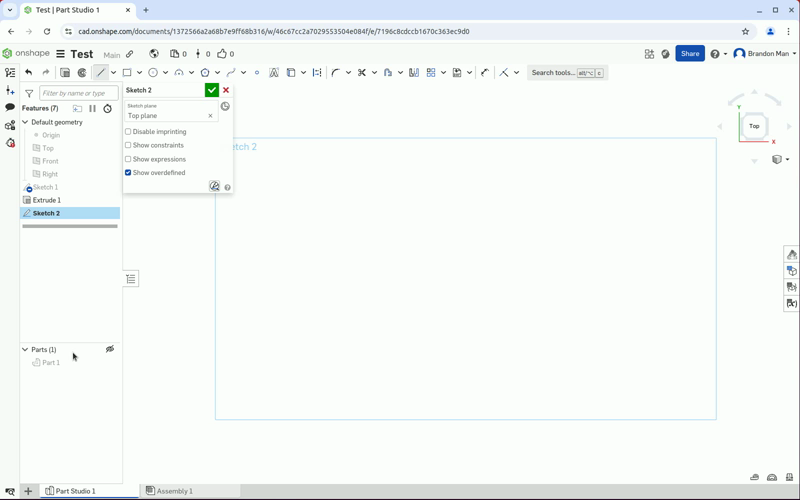
mouse_move(409, 218)
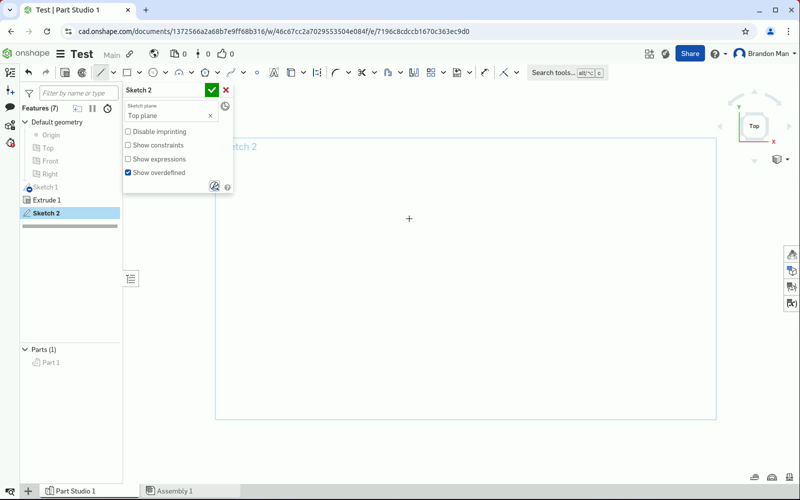
click(409, 218)
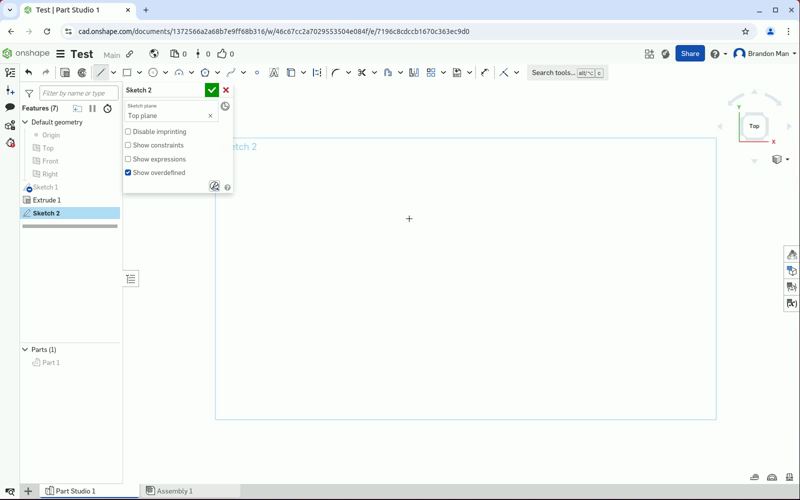
key_up(shift)
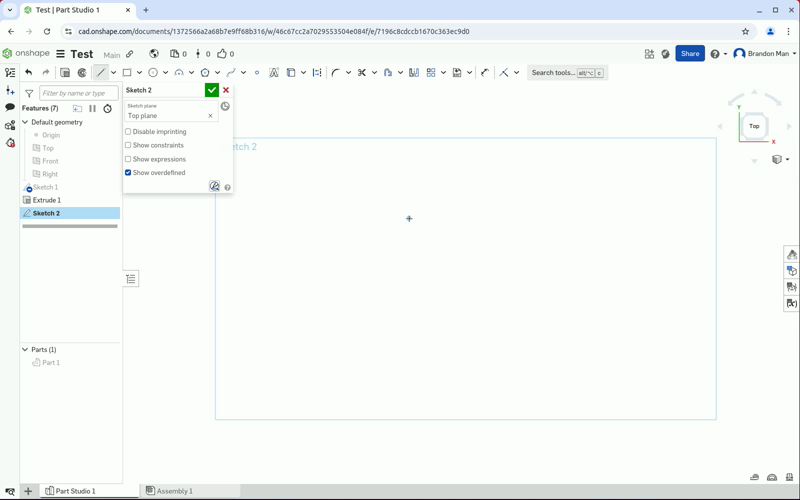
key_down(shift)
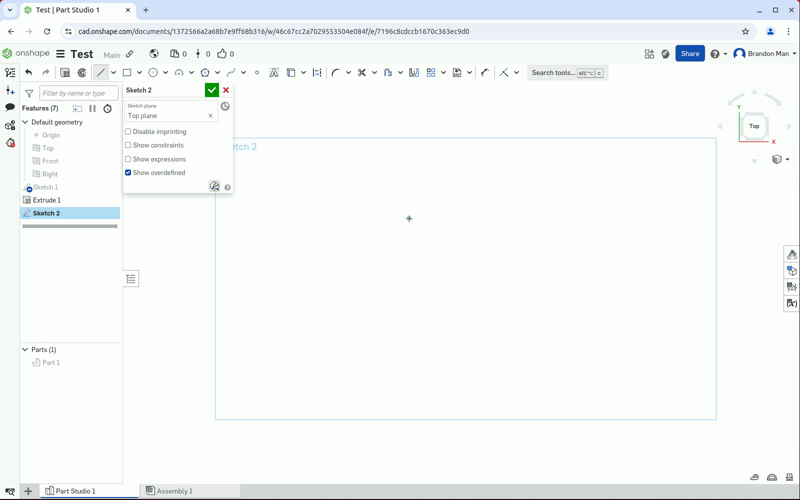
mouse_move(439, 218)
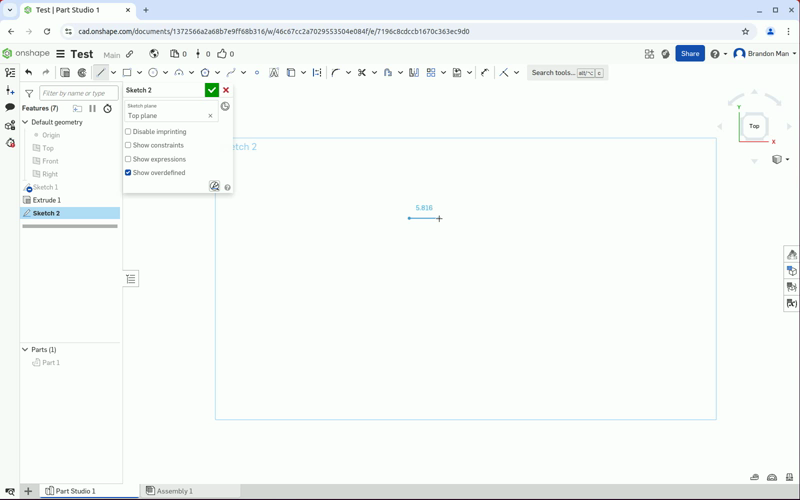
mouse_move(435, 218)
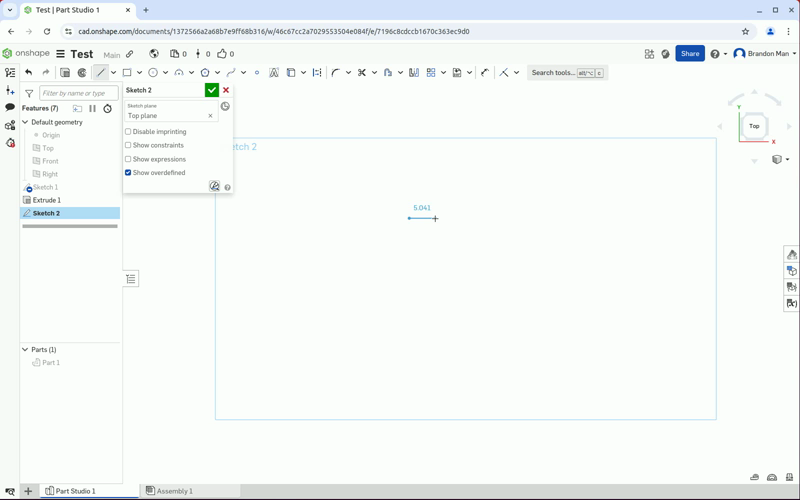
click(435, 218)
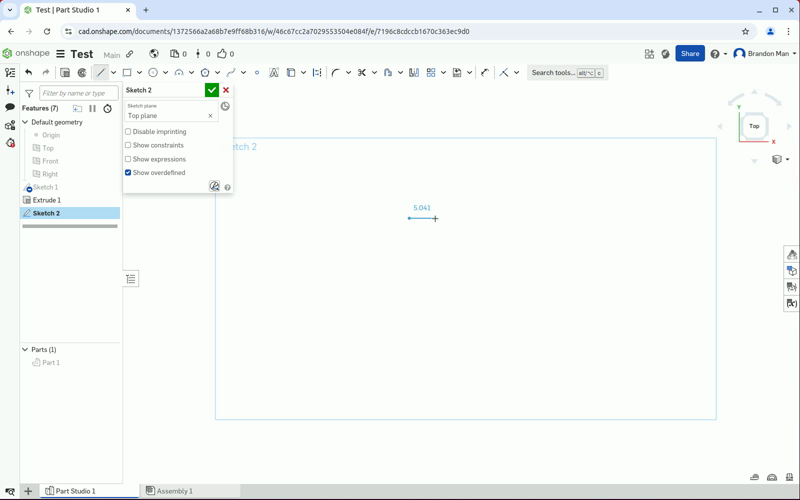
key_up(shift)
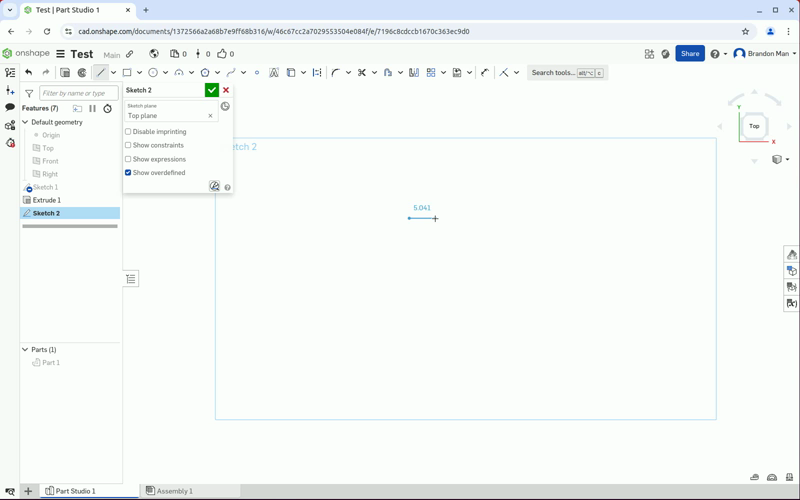
key_down(shift)
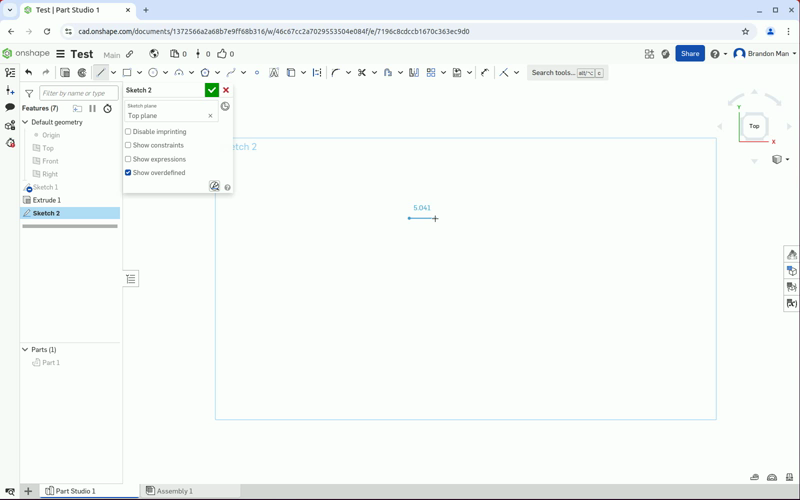
mouse_move(465, 218)
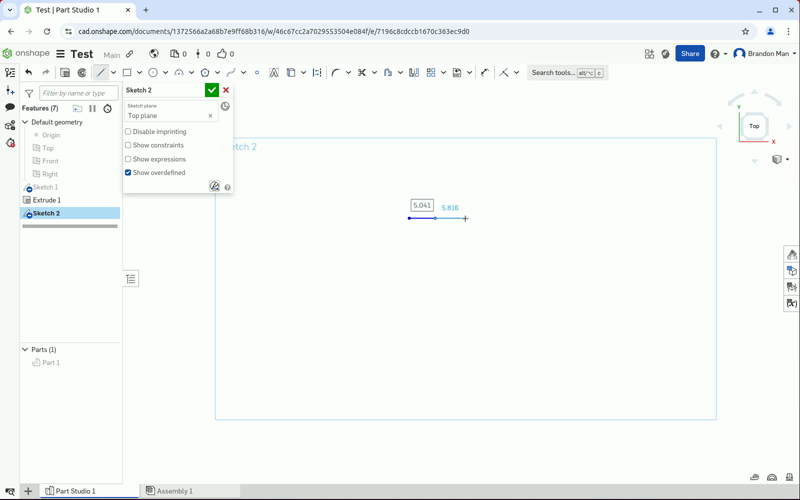
mouse_move(435, 182)
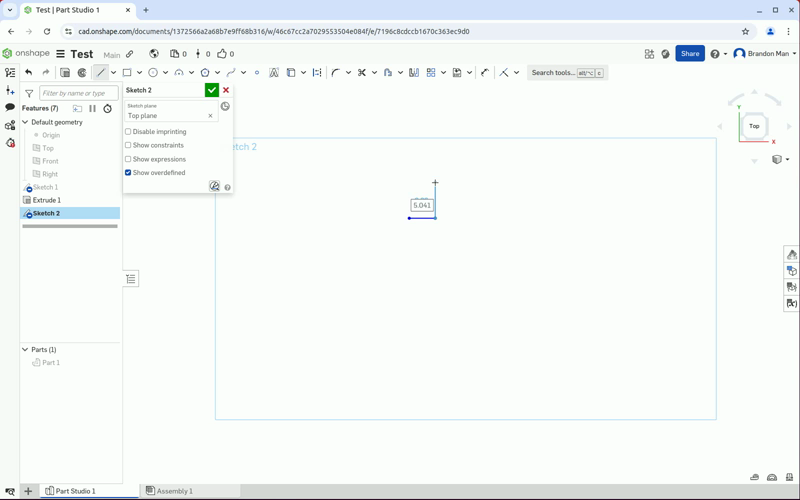
click(435, 182)
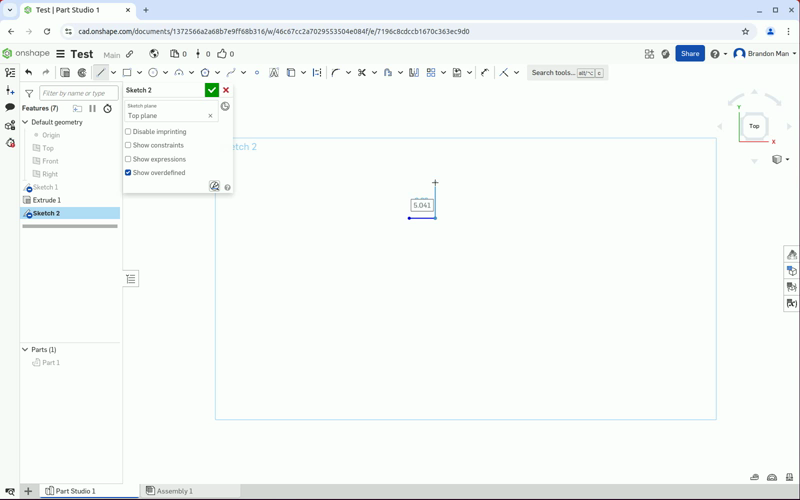
key_up(shift)
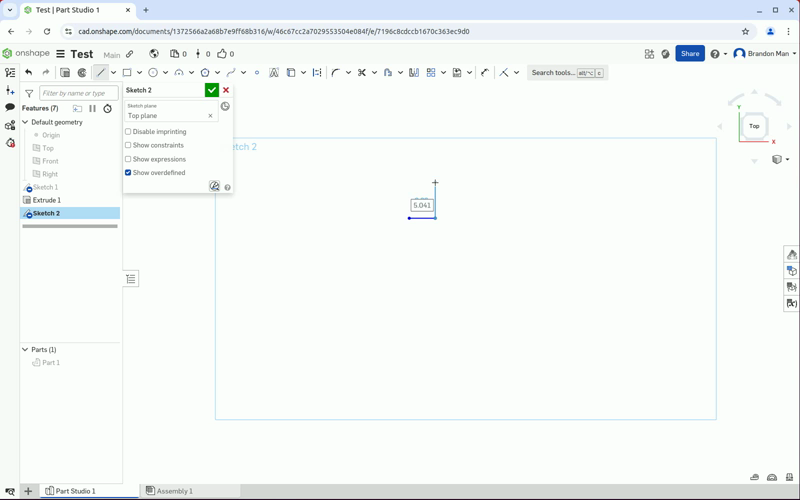
key(esc)
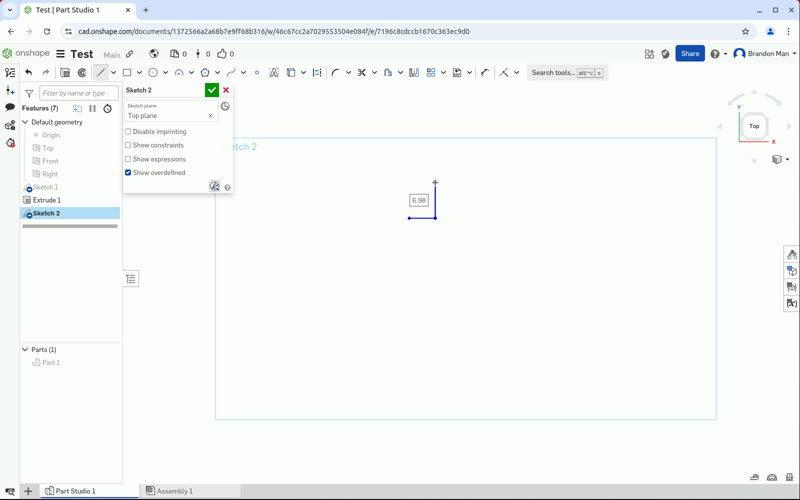
key(a)
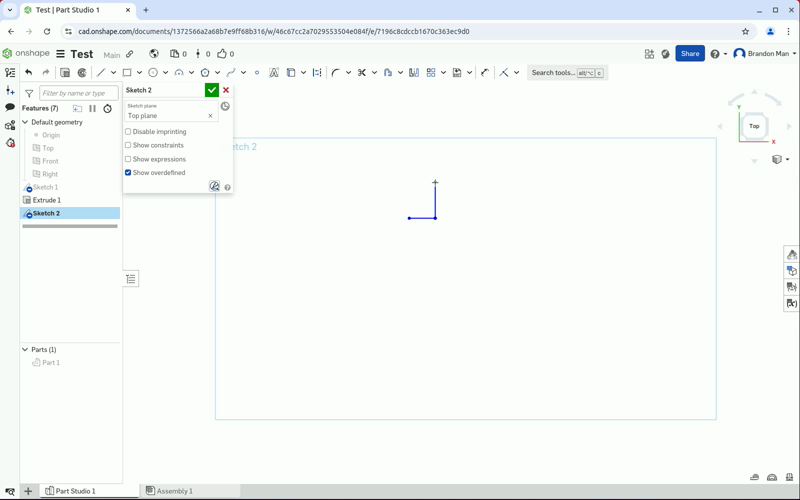
mouse_move(435, 182)
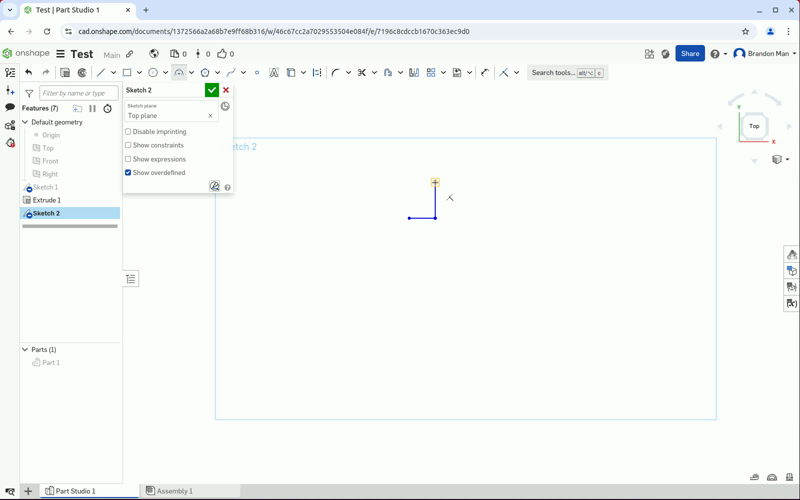
click(435, 182)
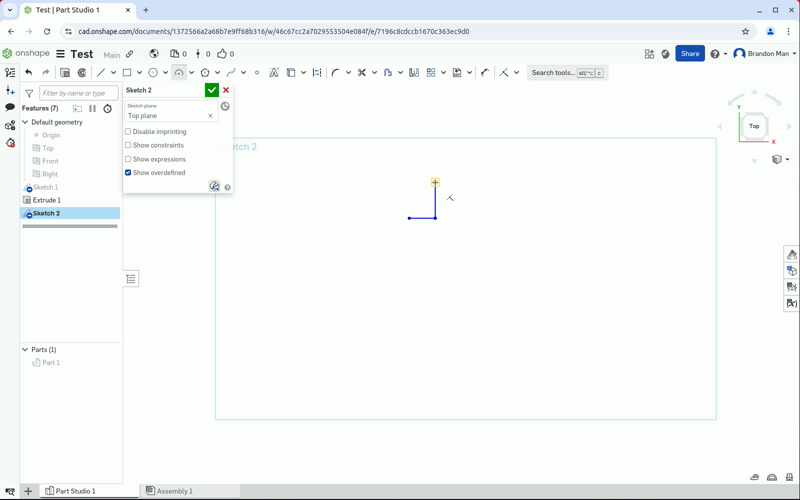
key_down(shift)
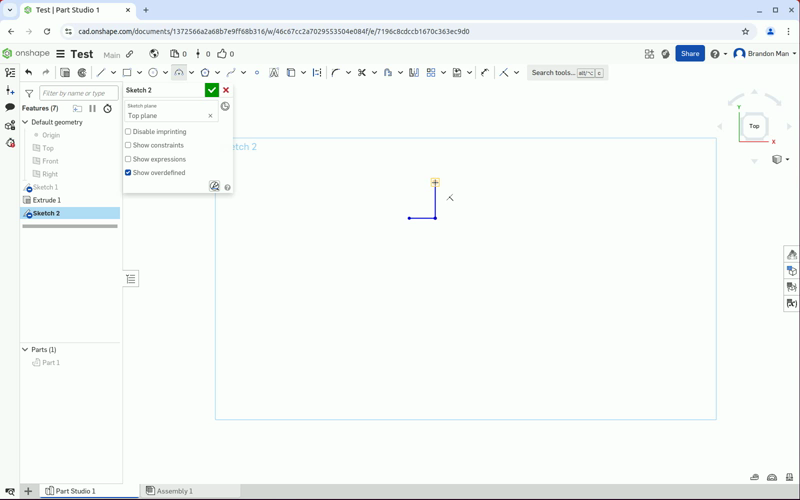
mouse_move(409, 182)
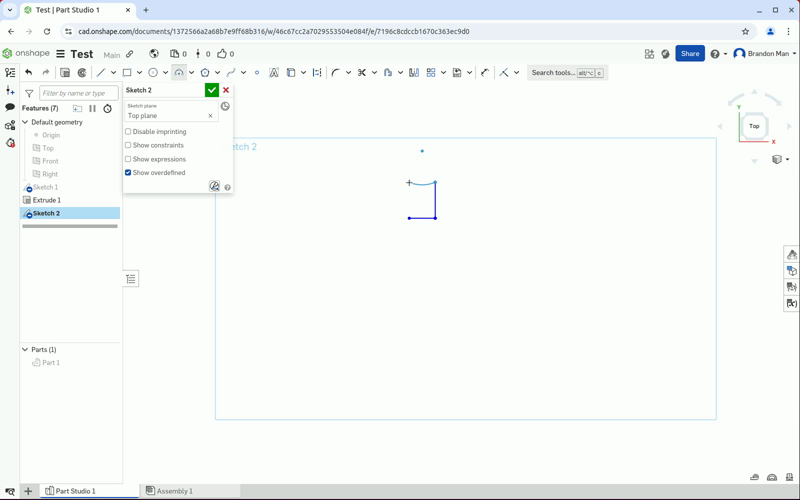
click(409, 182)
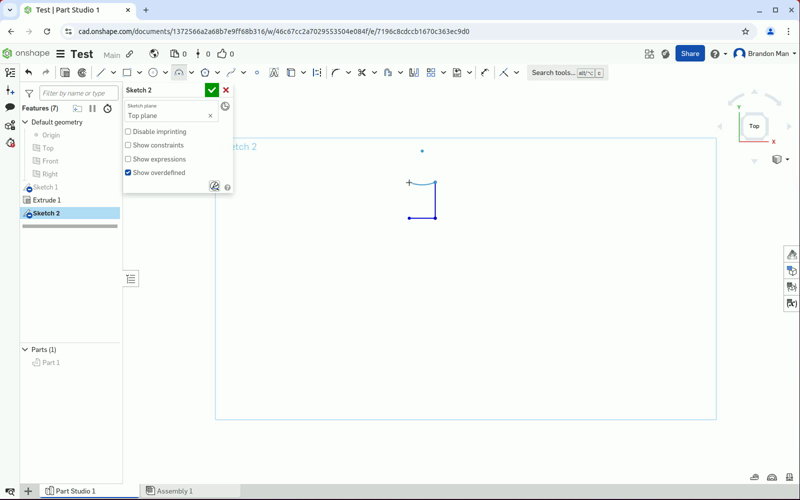
mouse_move(422, 169)
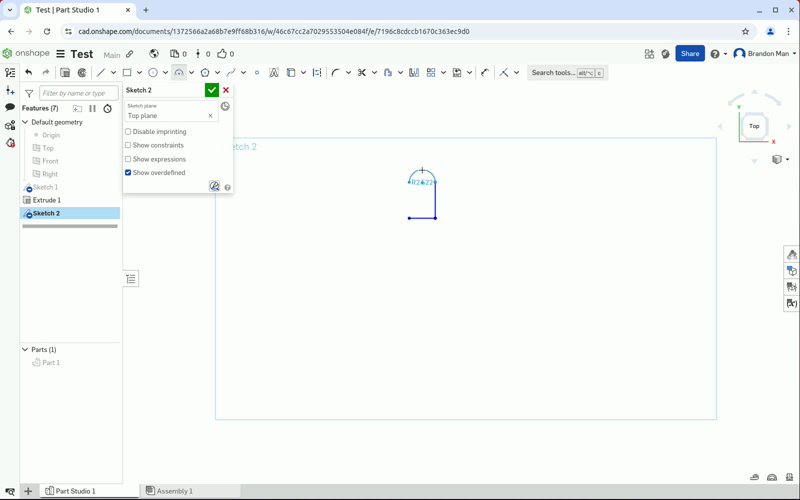
click(422, 169)
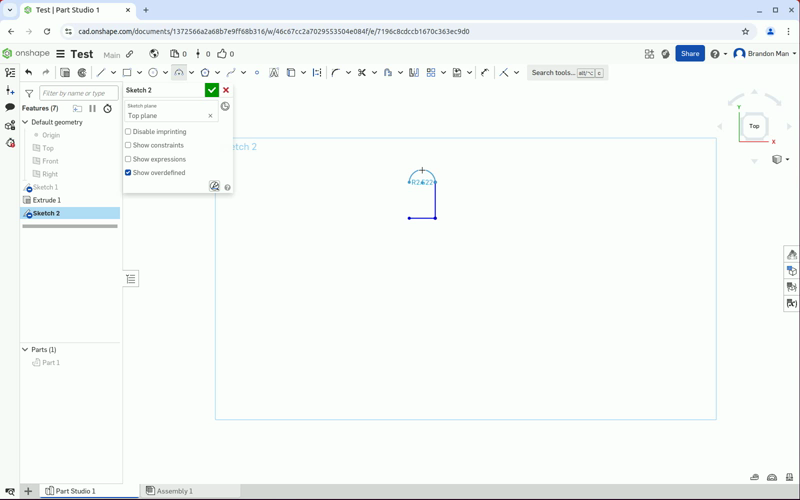
key_up(shift)
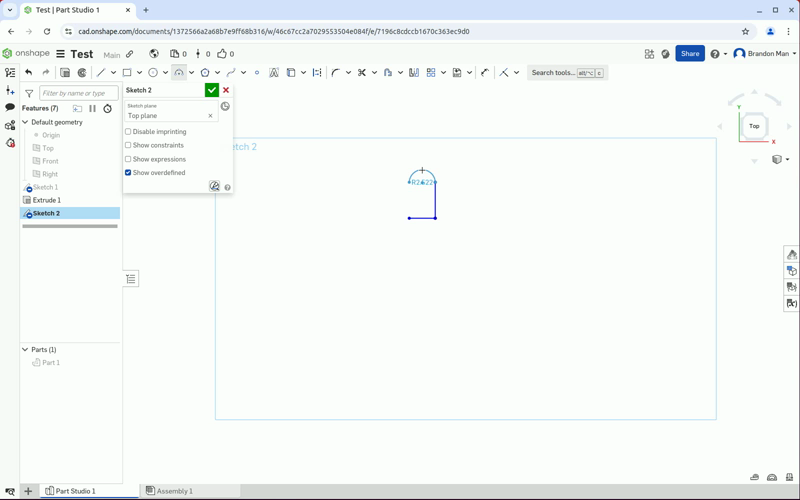
key(esc)
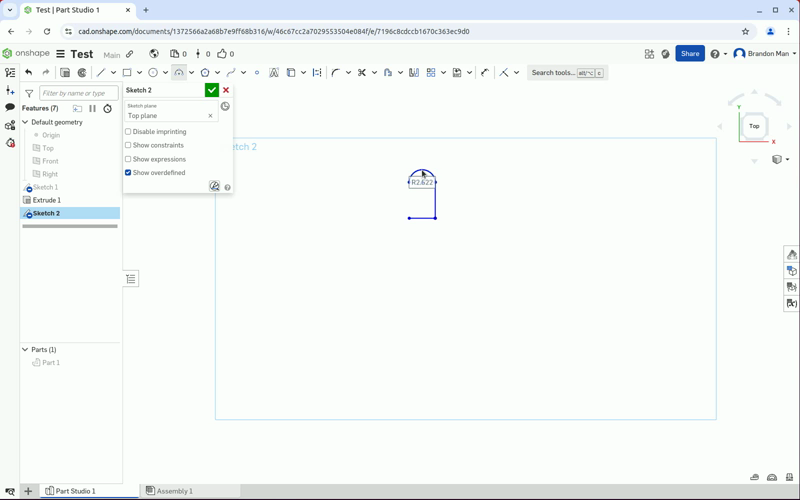
key(l)
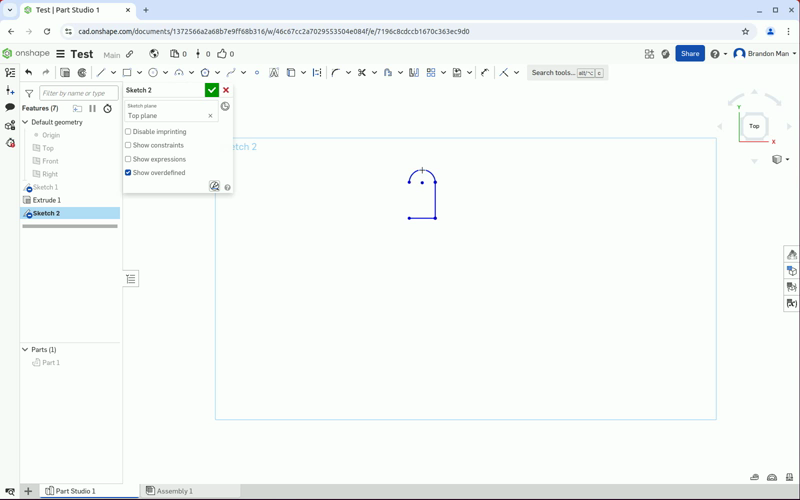
mouse_move(409, 182)
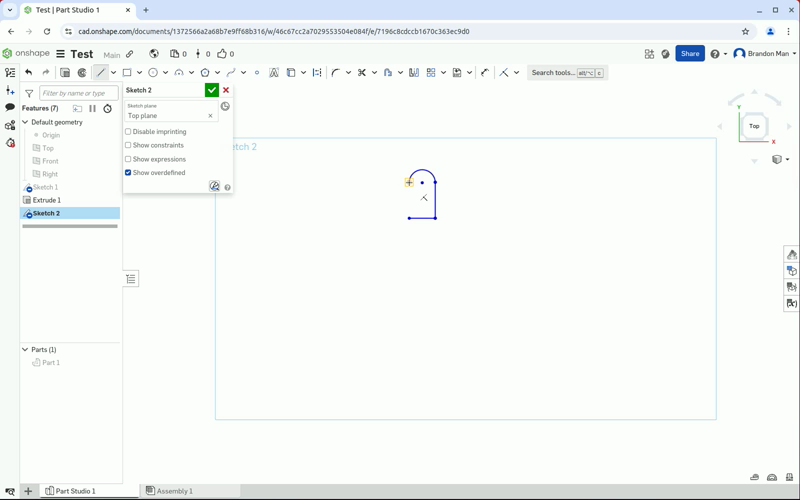
click(409, 182)
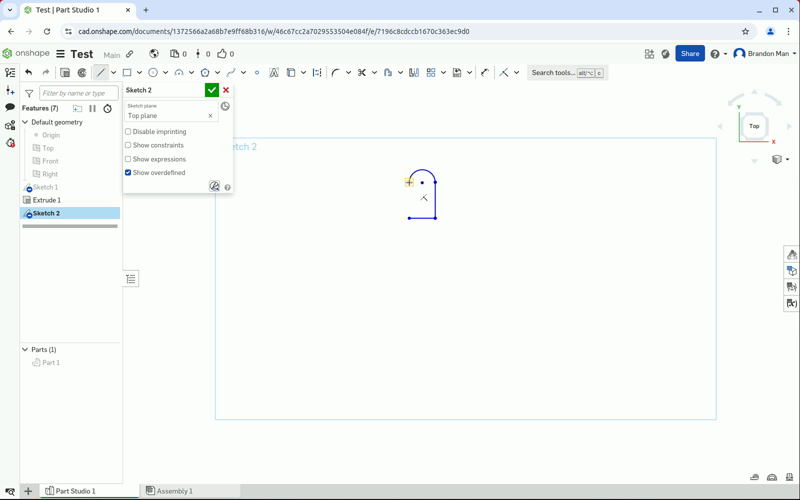
mouse_move(439, 182)
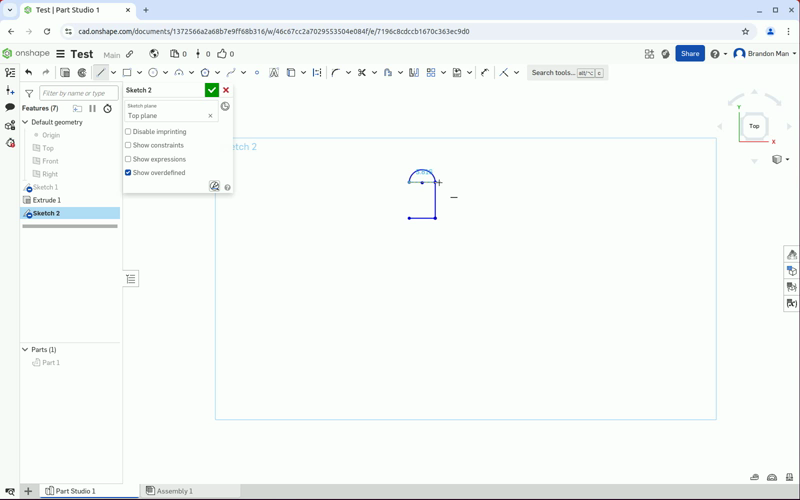
key_down(shift)
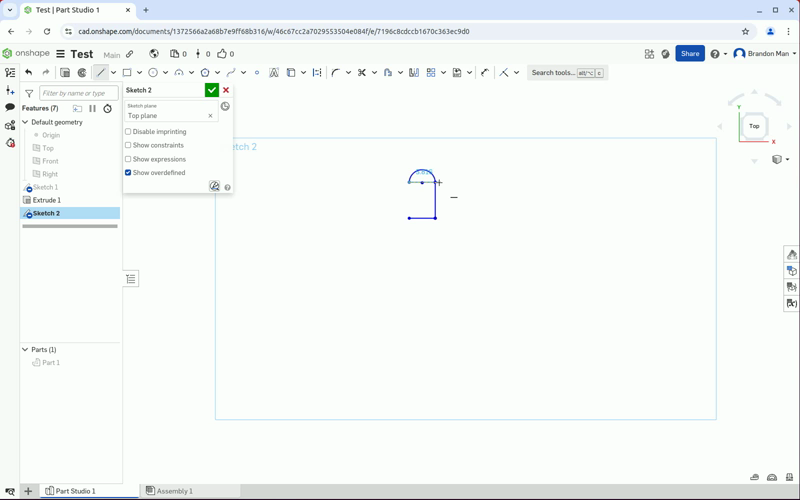
mouse_move(409, 218)
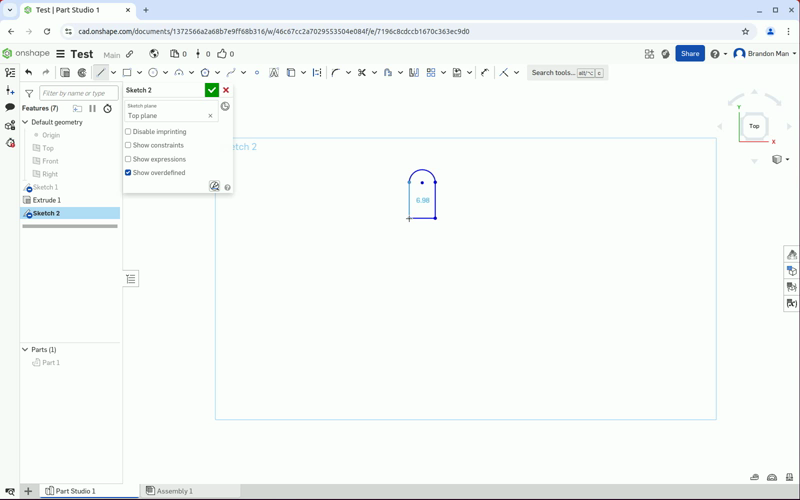
key_up(shift)
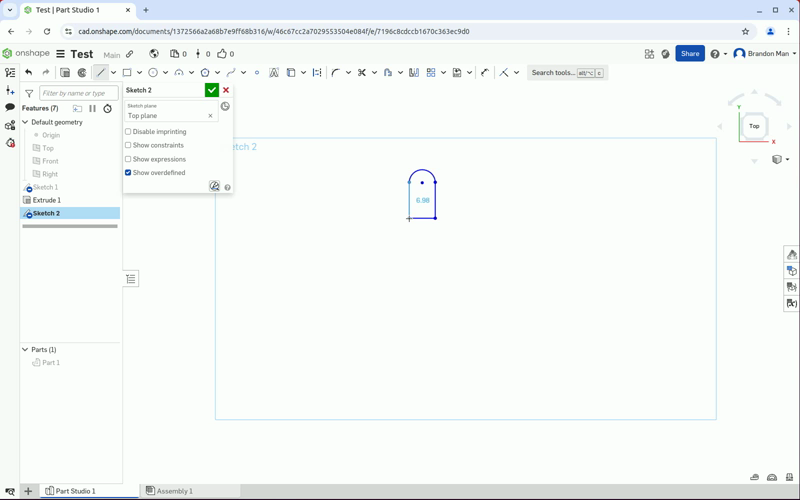
click(409, 218)
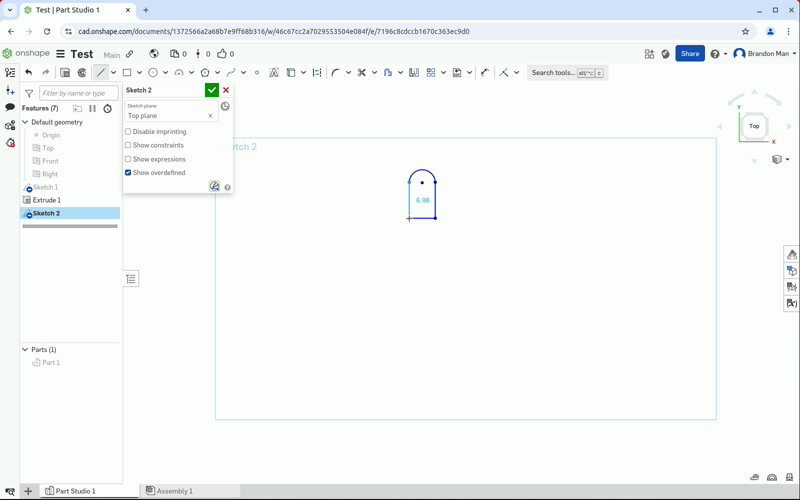
key(esc)
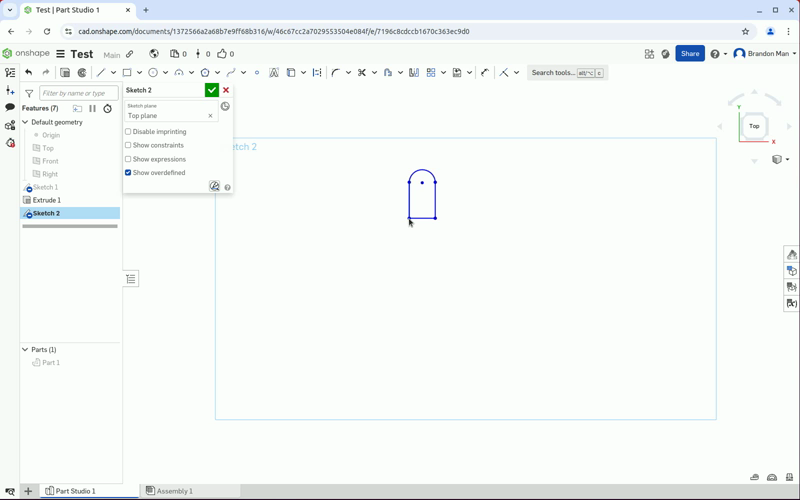
key(a)
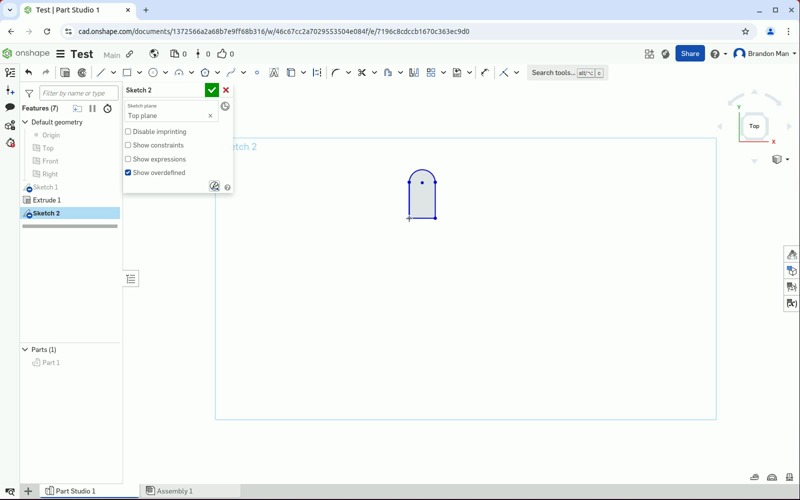
key_down(shift)
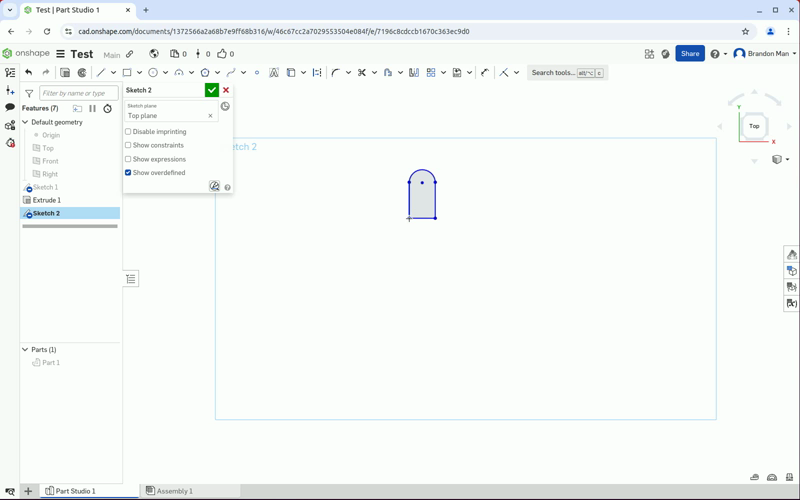
mouse_move(419, 189)
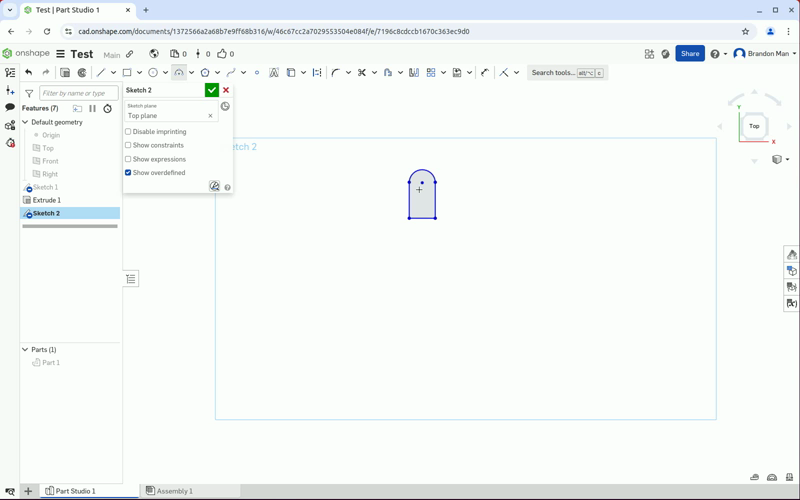
click(419, 189)
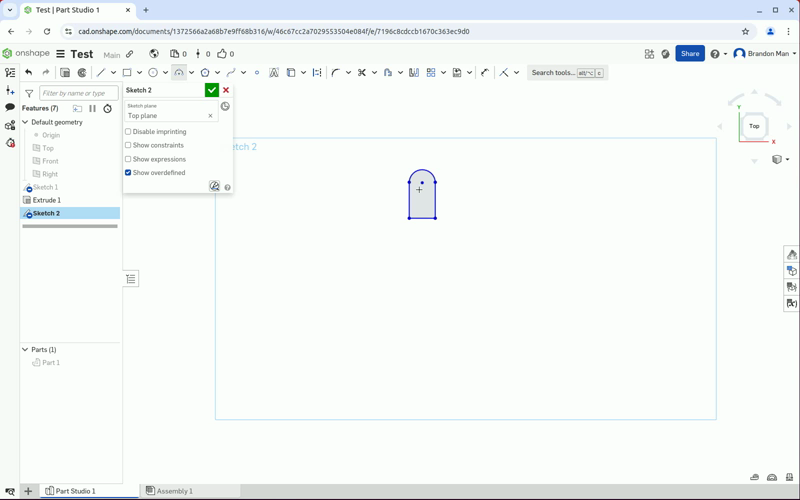
key_up(shift)
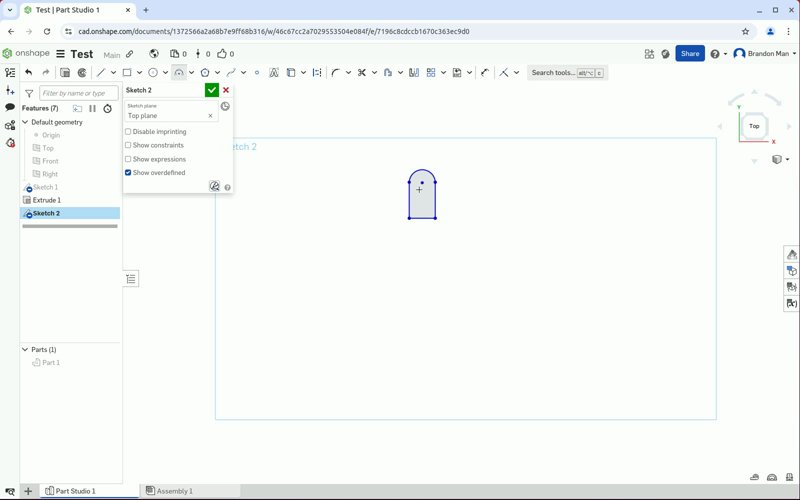
key_down(shift)
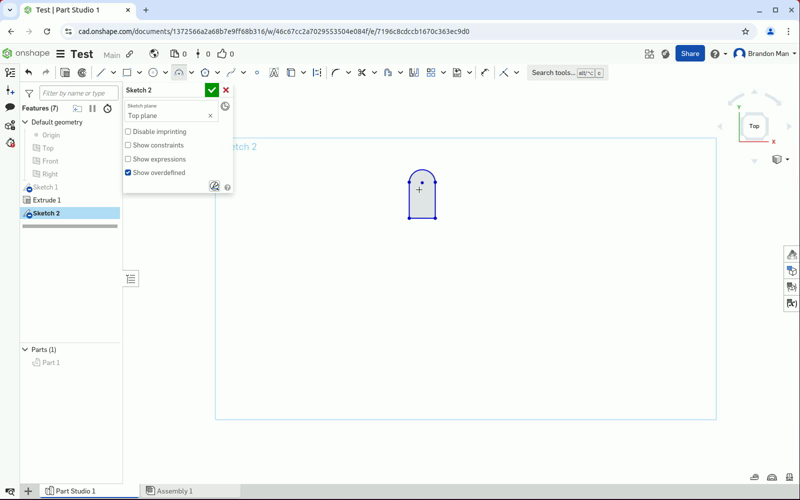
mouse_move(425, 189)
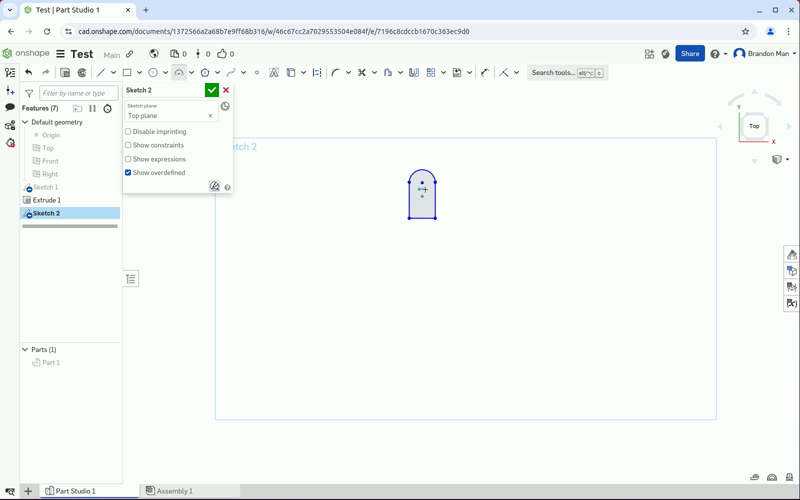
scroll(6)
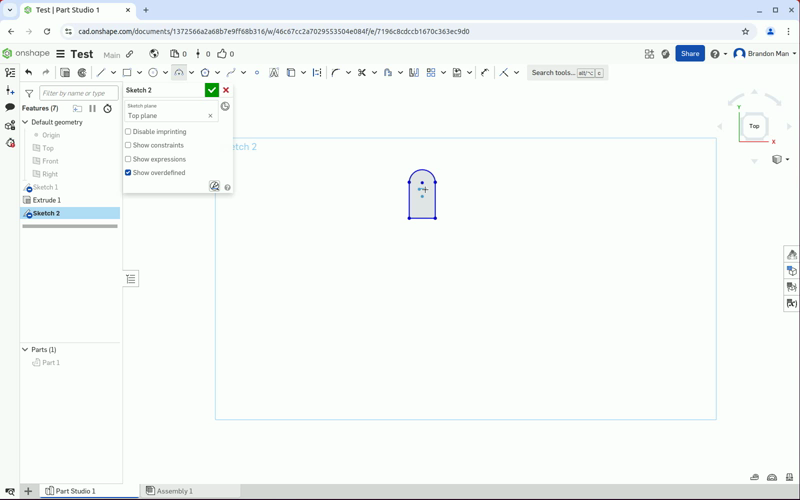
scroll(6)
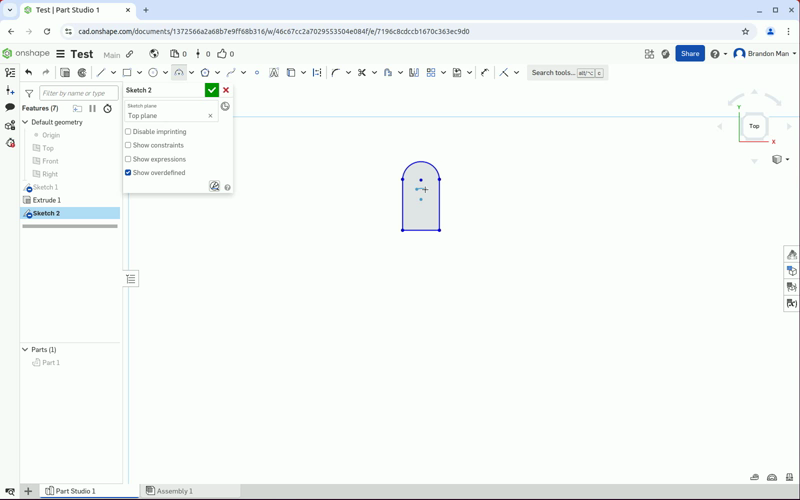
scroll(6)
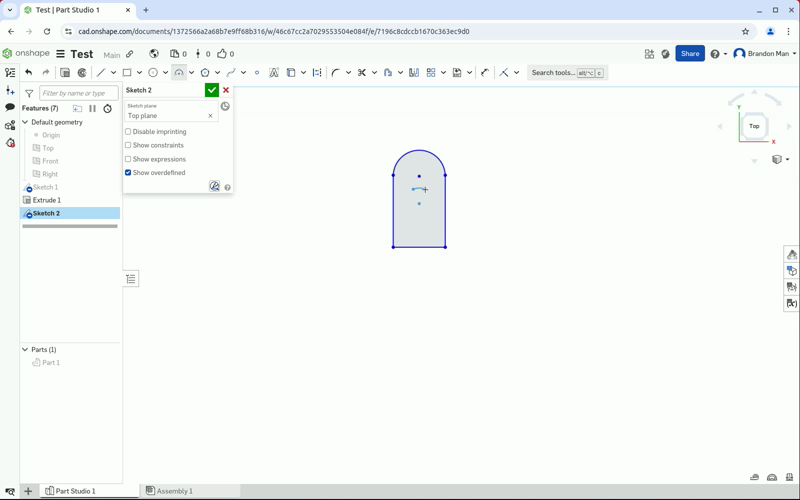
scroll(6)
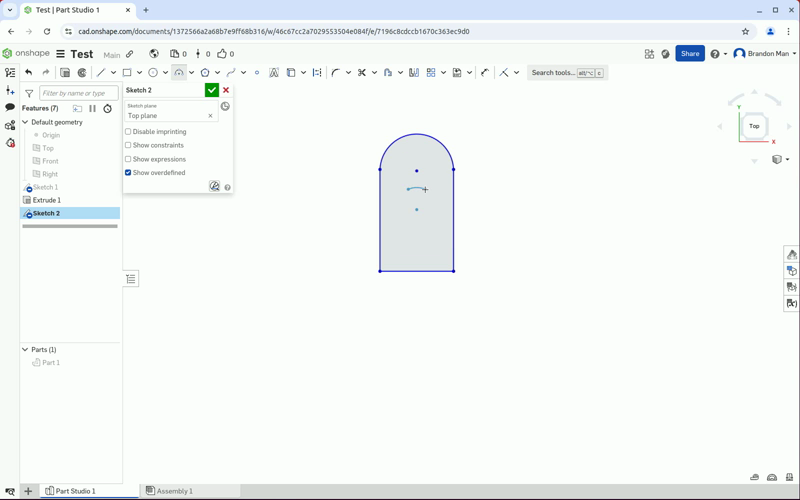
scroll(6)
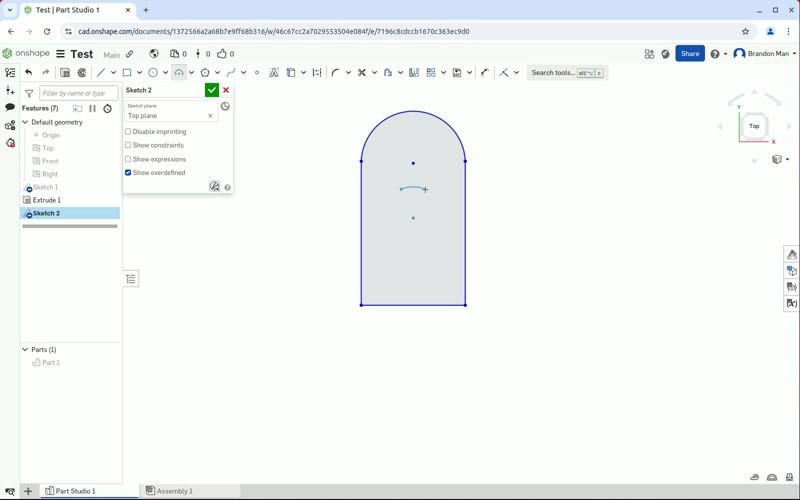
scroll(6)
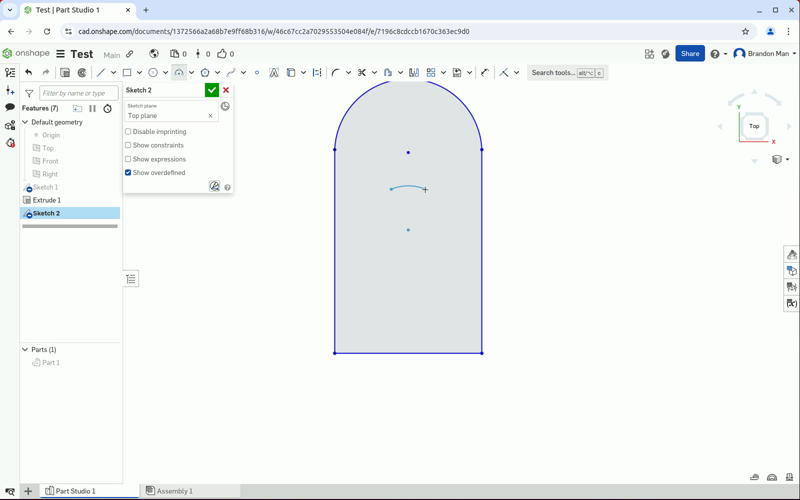
scroll(6)
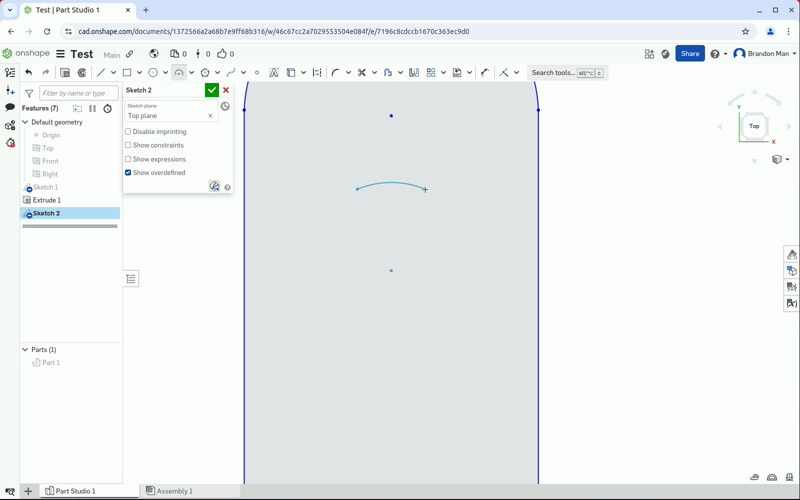
click(425, 189)
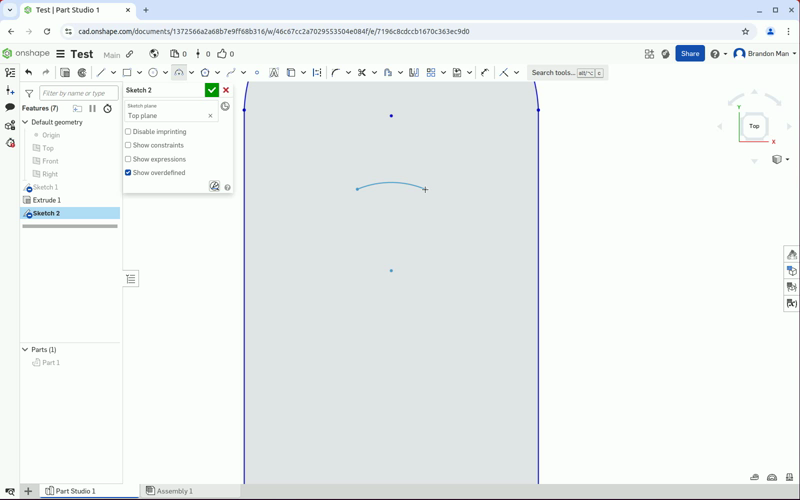
scroll(-6)
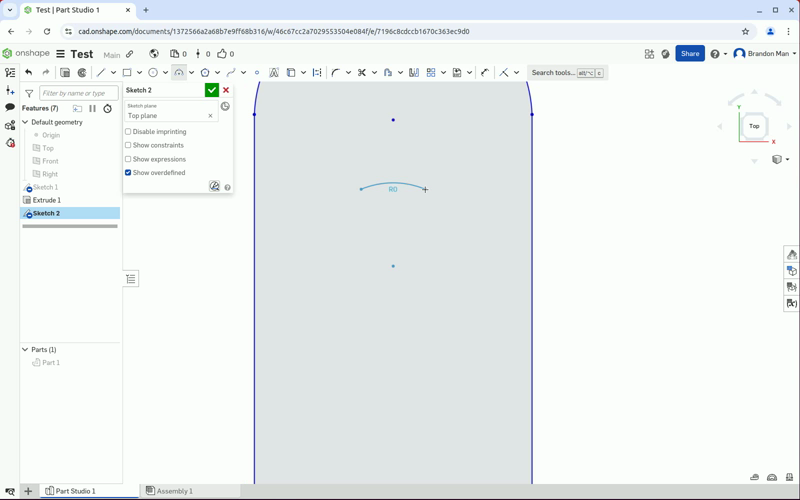
scroll(-6)
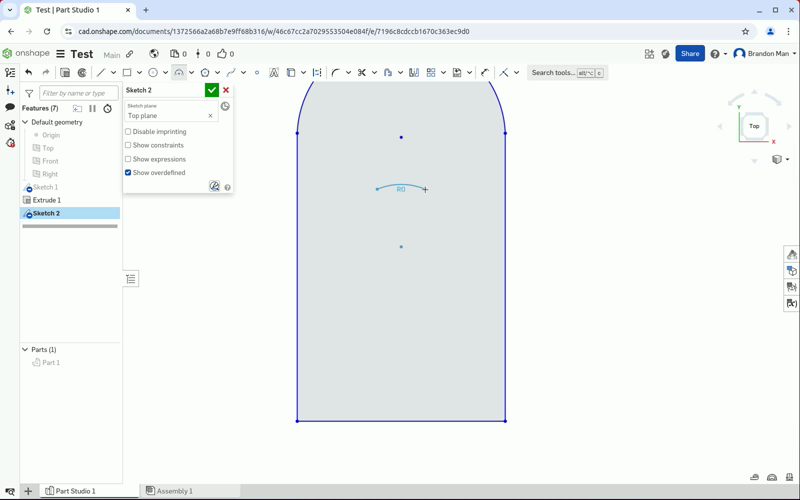
scroll(-6)
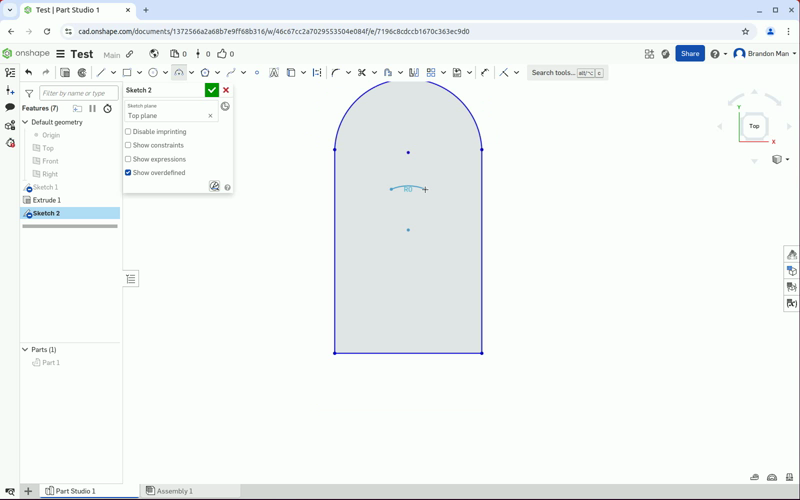
scroll(-6)
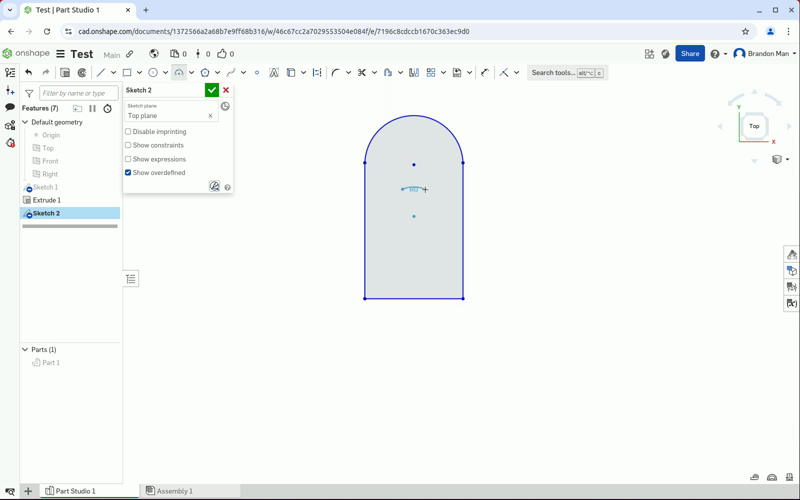
scroll(-6)
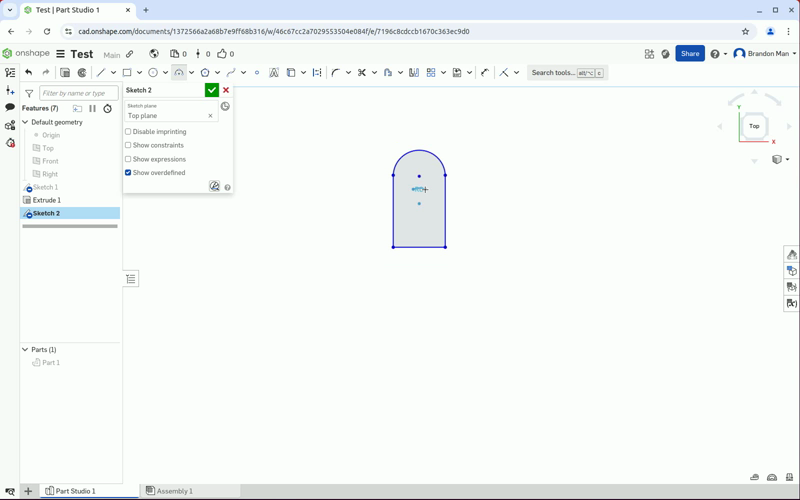
scroll(-6)
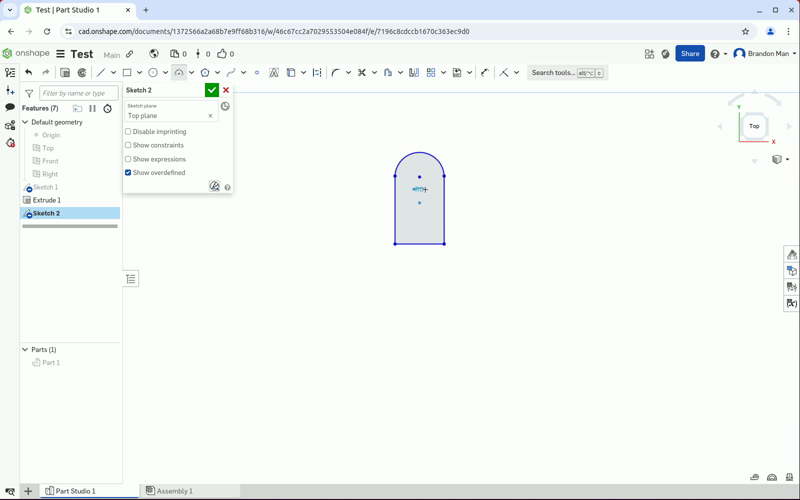
scroll(-6)
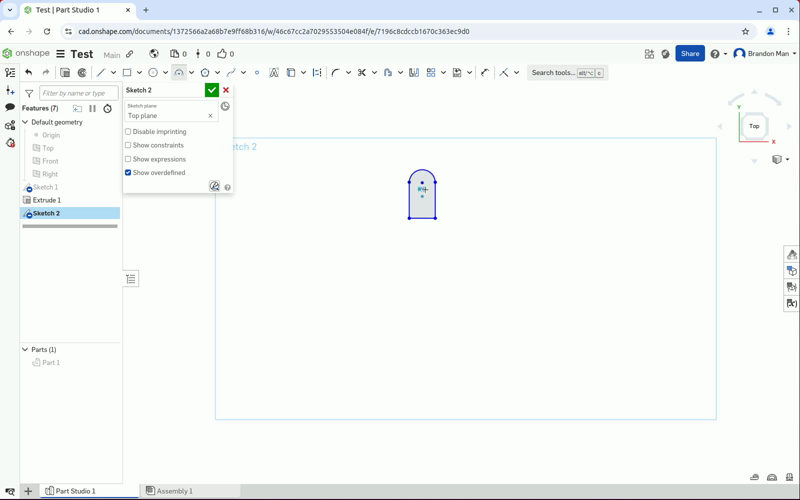
mouse_move(422, 192)
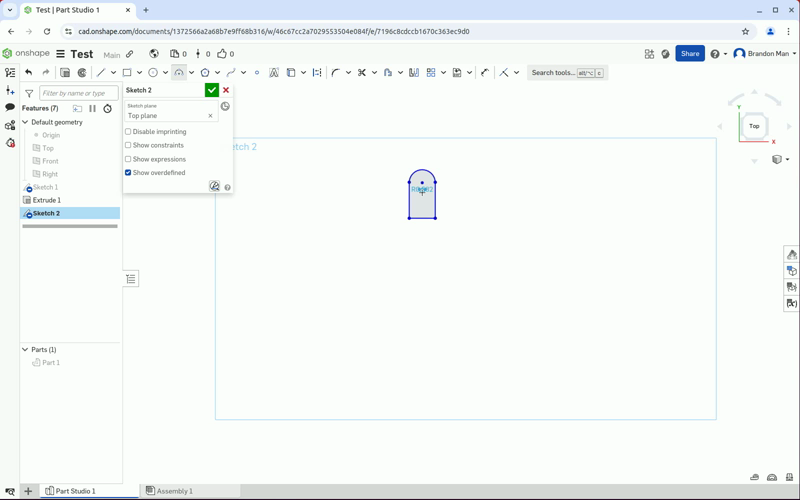
scroll(6)
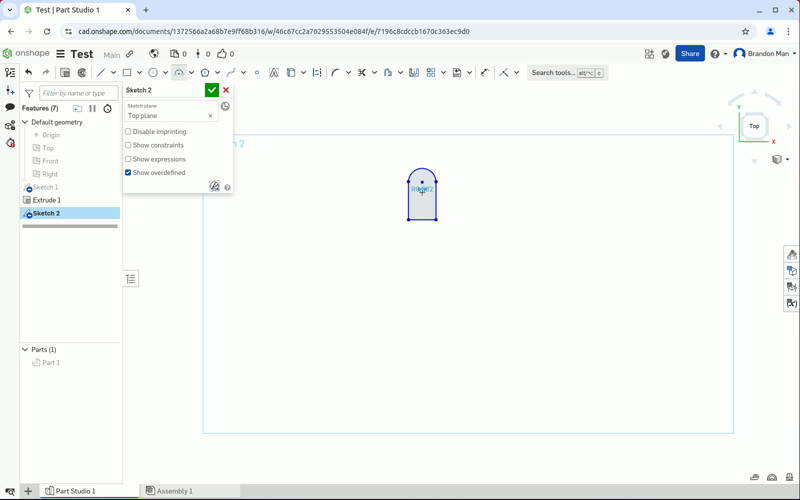
scroll(6)
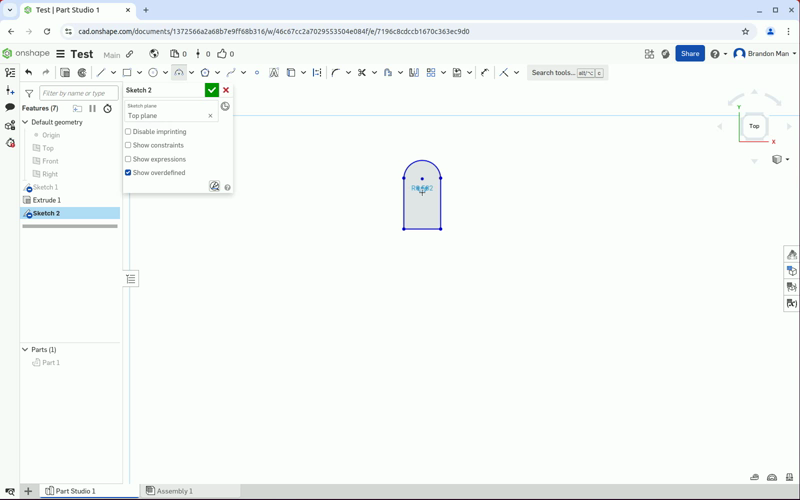
scroll(6)
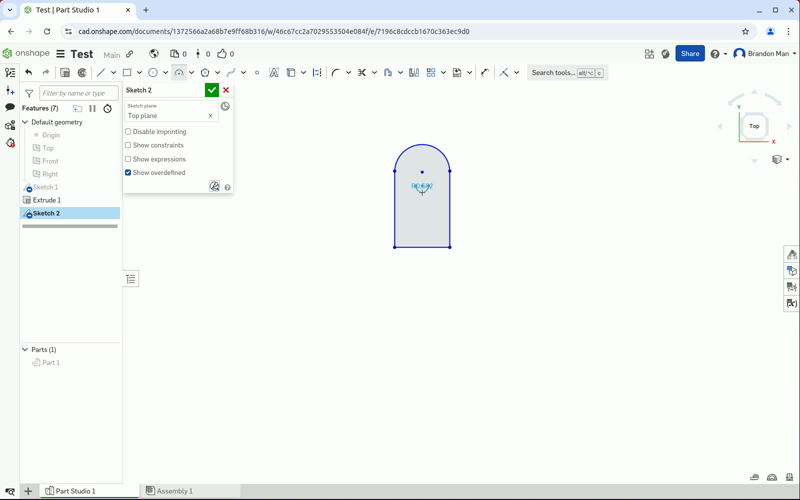
scroll(6)
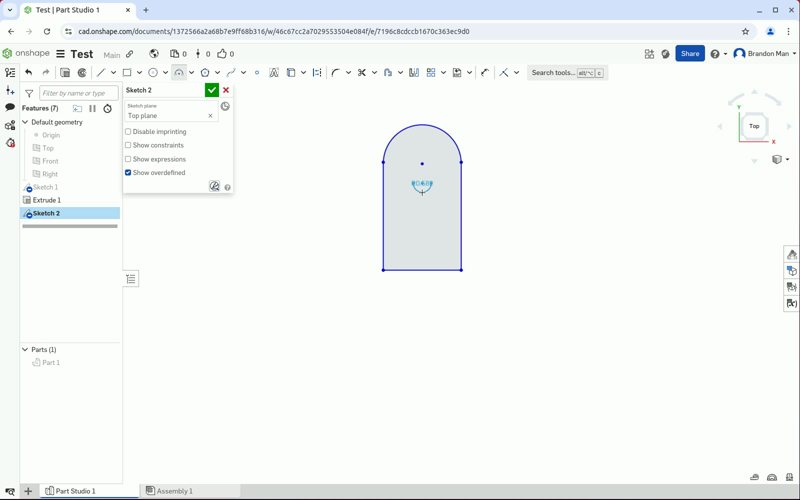
scroll(6)
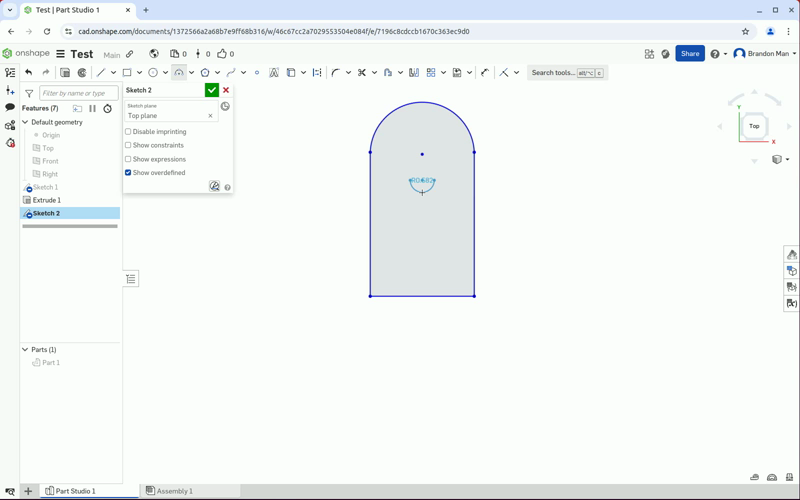
scroll(6)
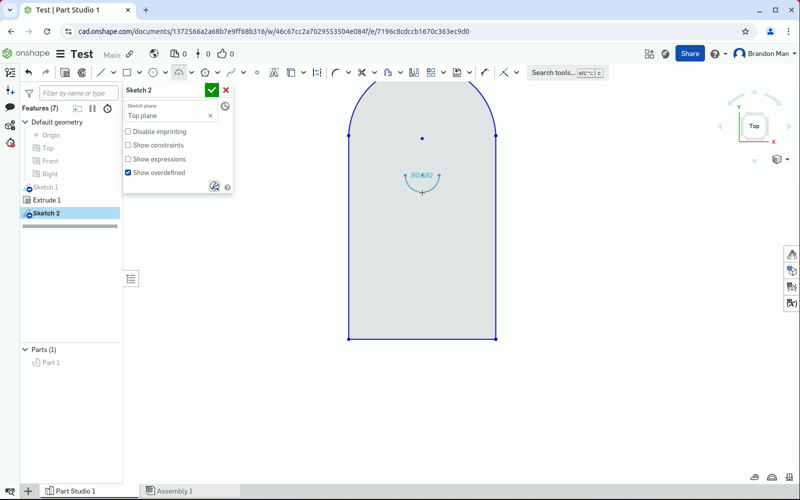
scroll(6)
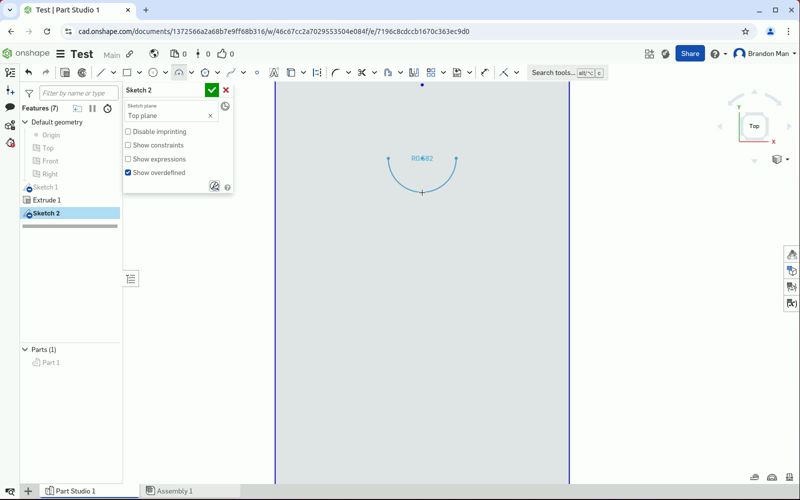
click(422, 192)
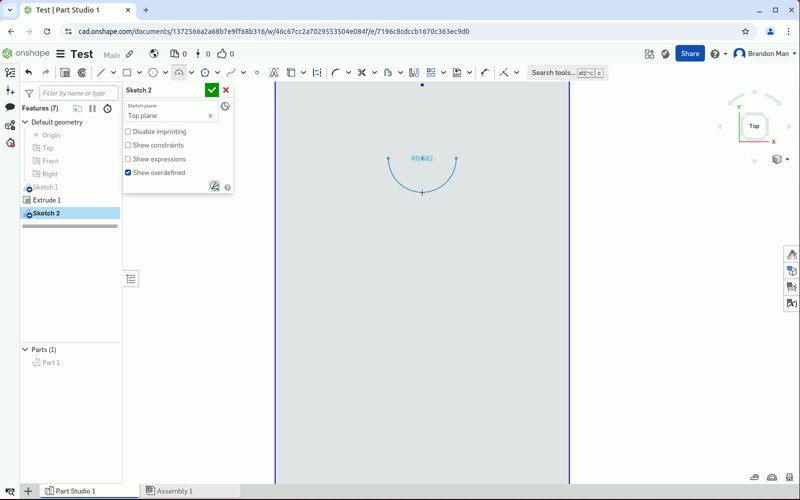
scroll(-6)
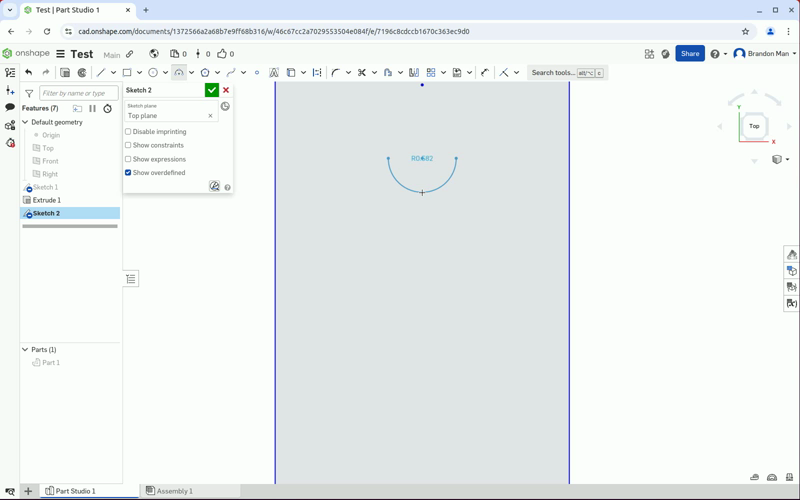
scroll(-6)
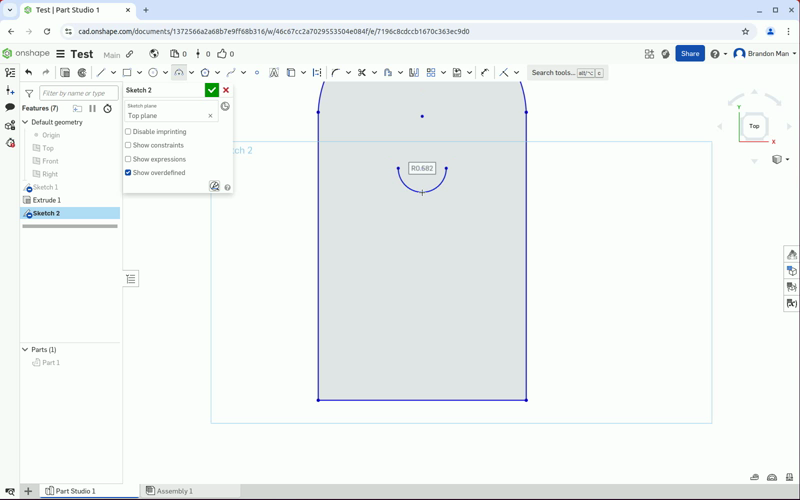
scroll(-6)
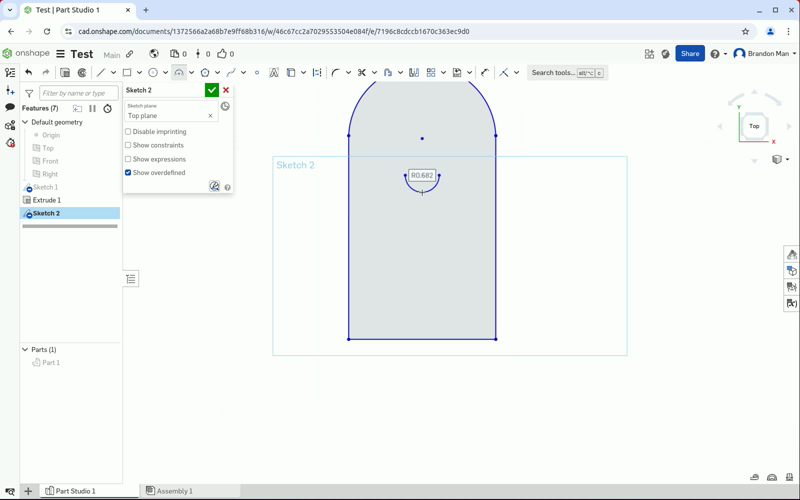
scroll(-6)
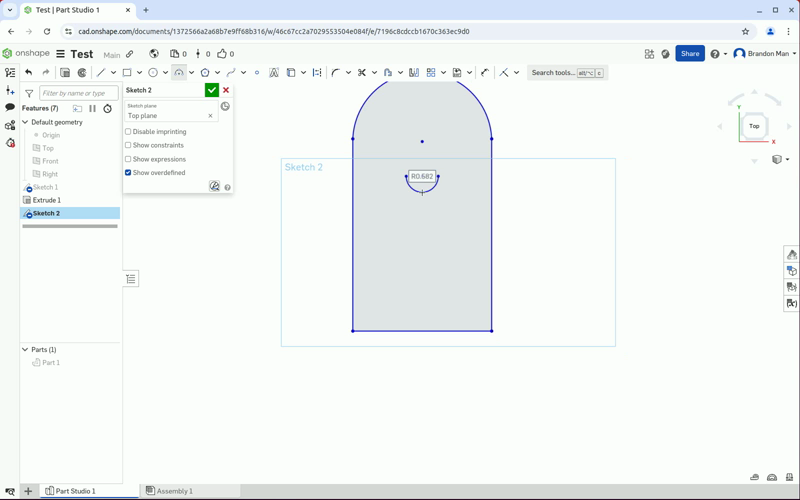
scroll(-6)
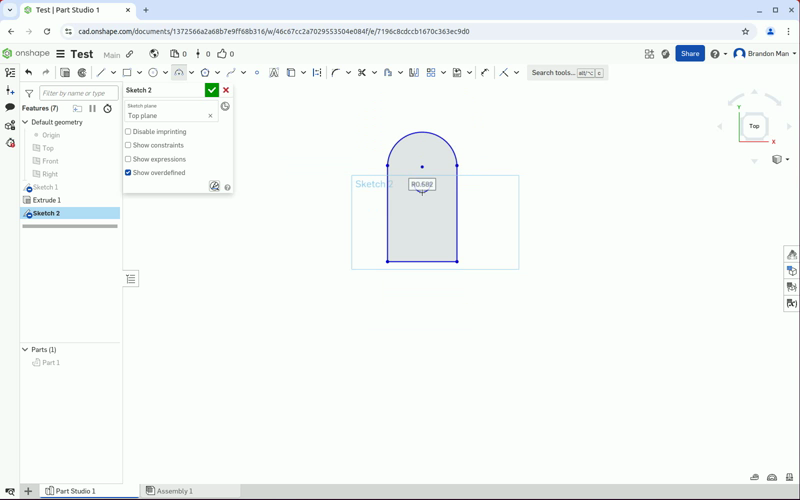
scroll(-6)
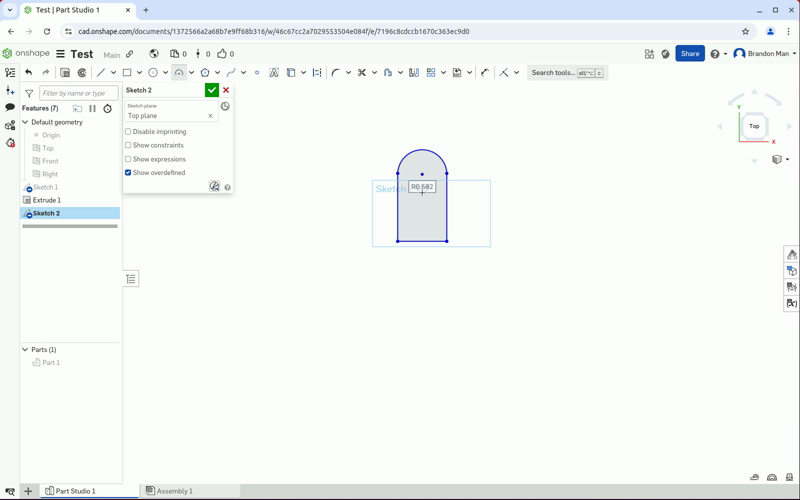
scroll(-6)
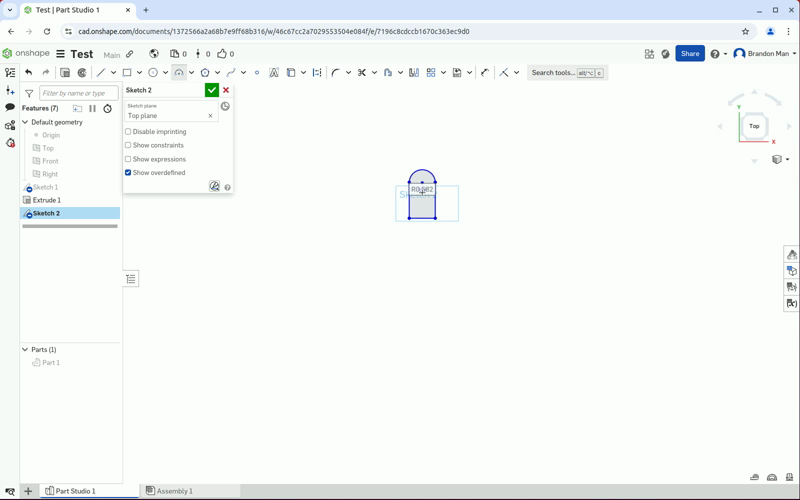
key_up(shift)
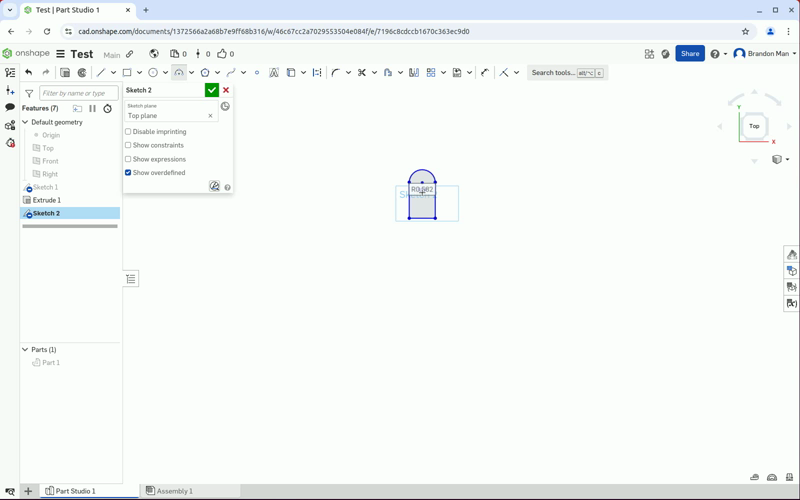
key(esc)
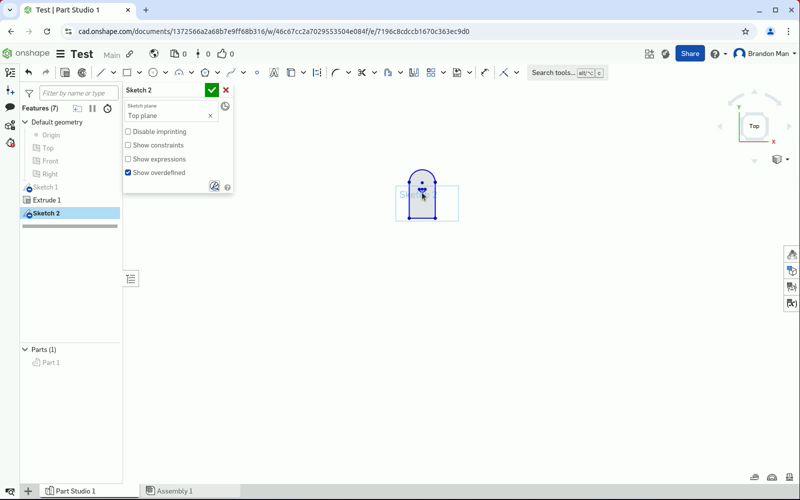
key(l)
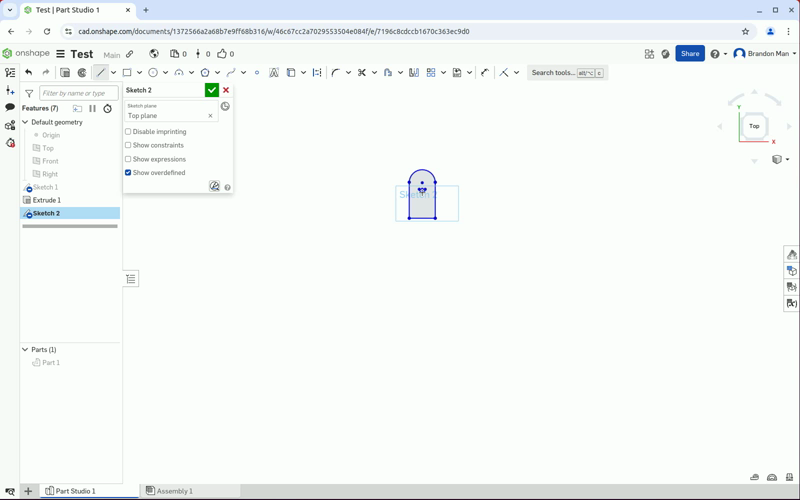
mouse_move(425, 189)
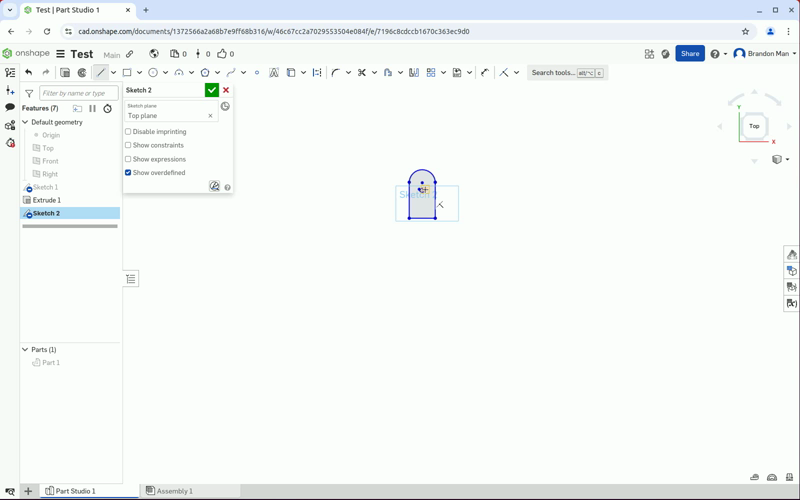
scroll(6)
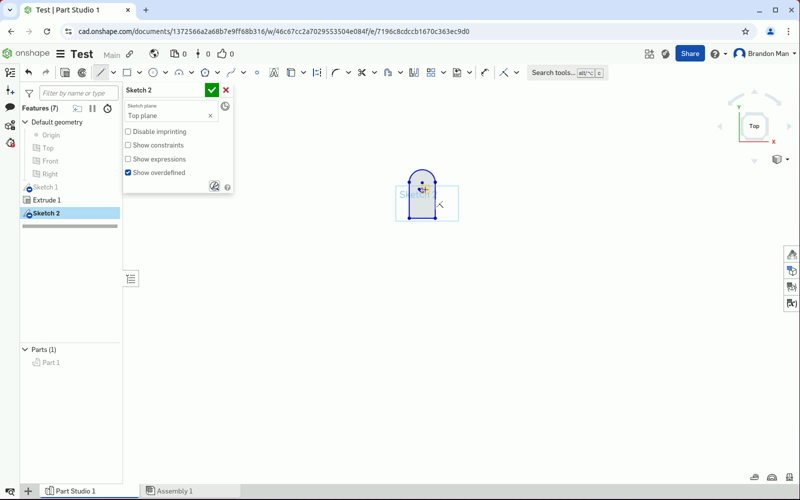
scroll(6)
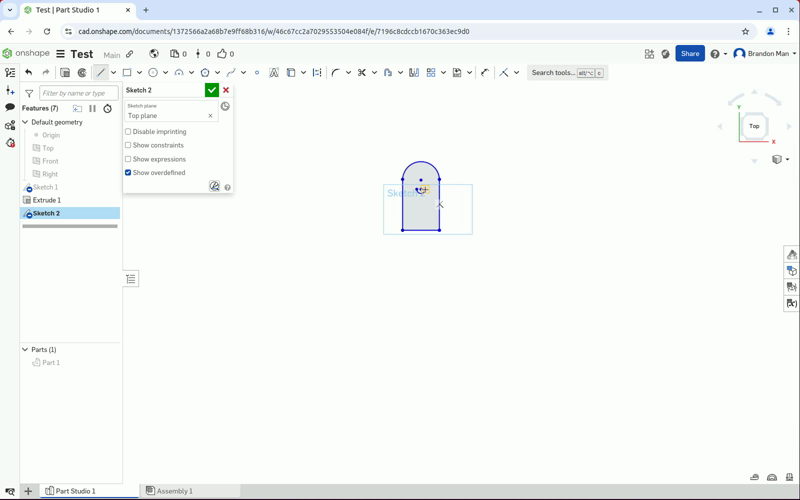
scroll(6)
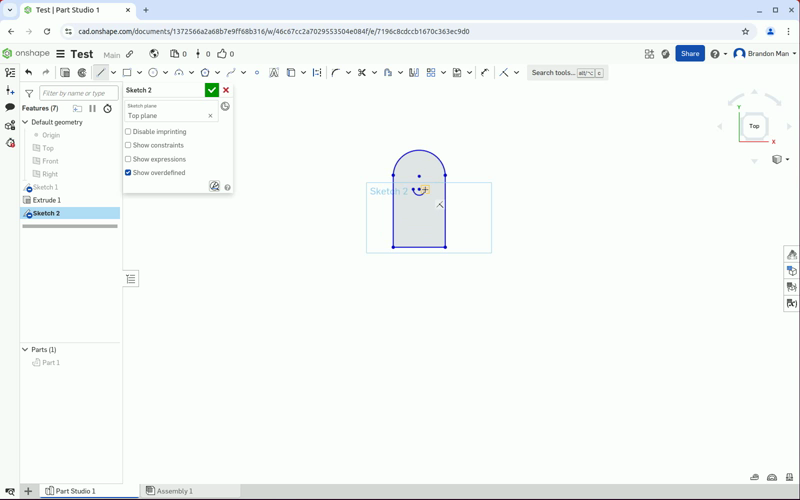
scroll(6)
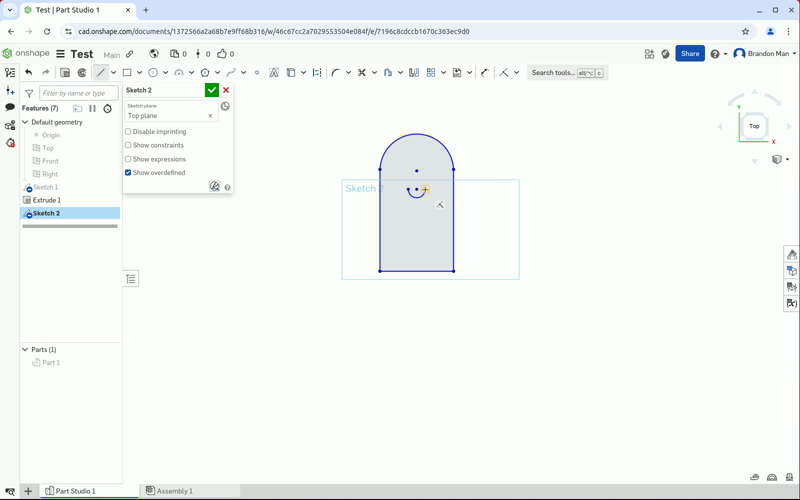
scroll(6)
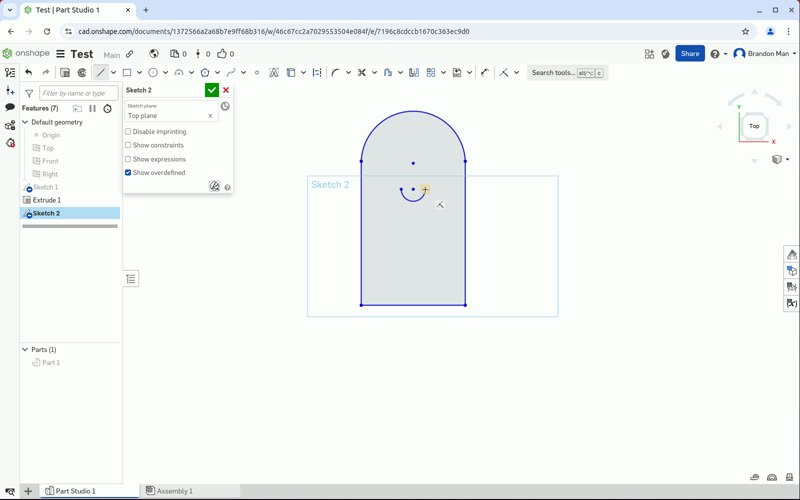
scroll(6)
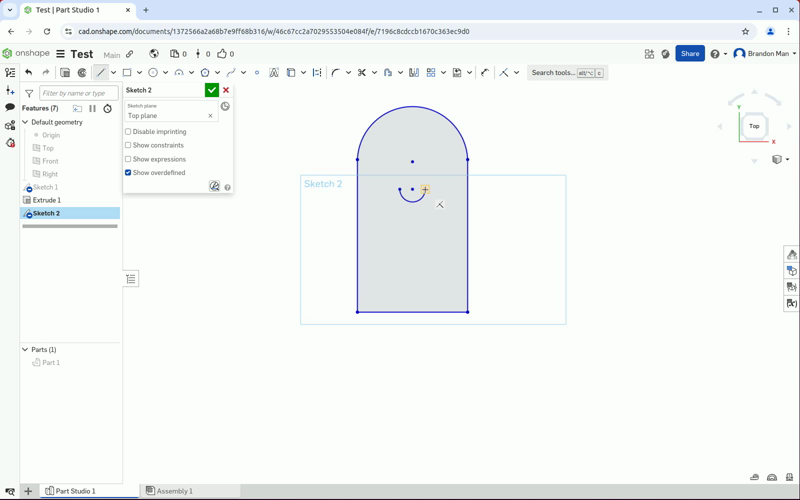
scroll(6)
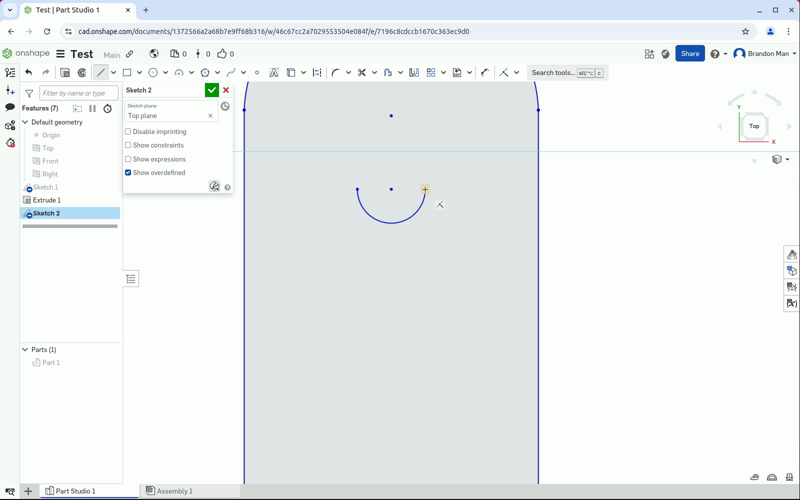
click(425, 189)
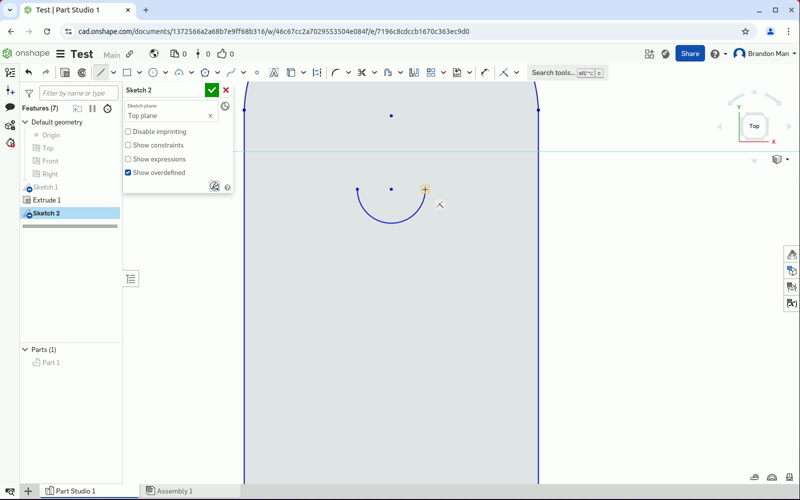
scroll(-6)
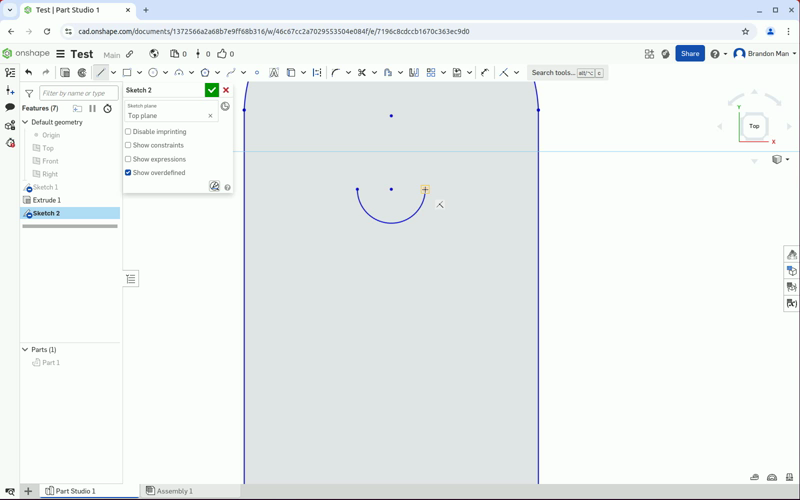
scroll(-6)
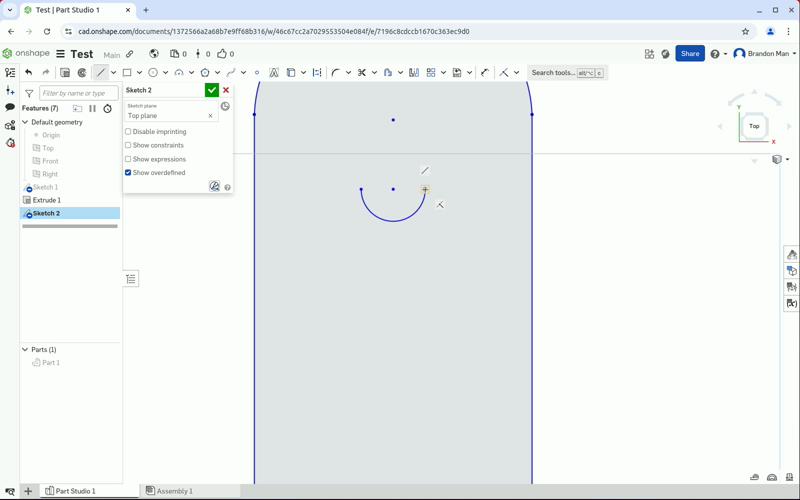
scroll(-6)
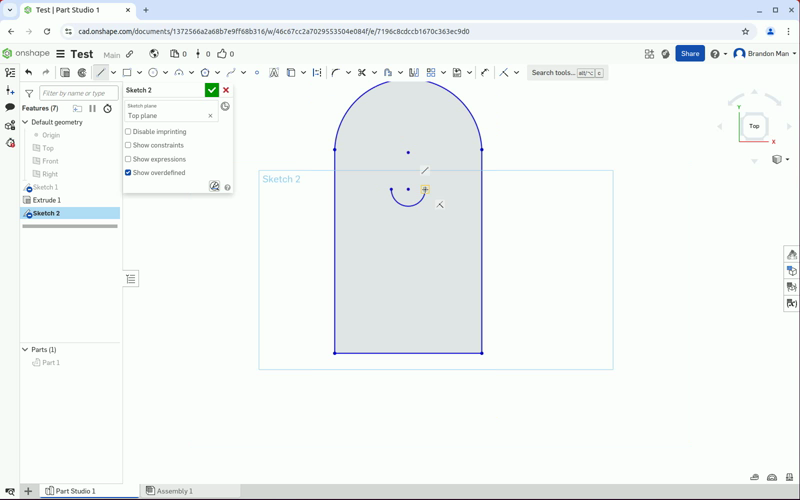
scroll(-6)
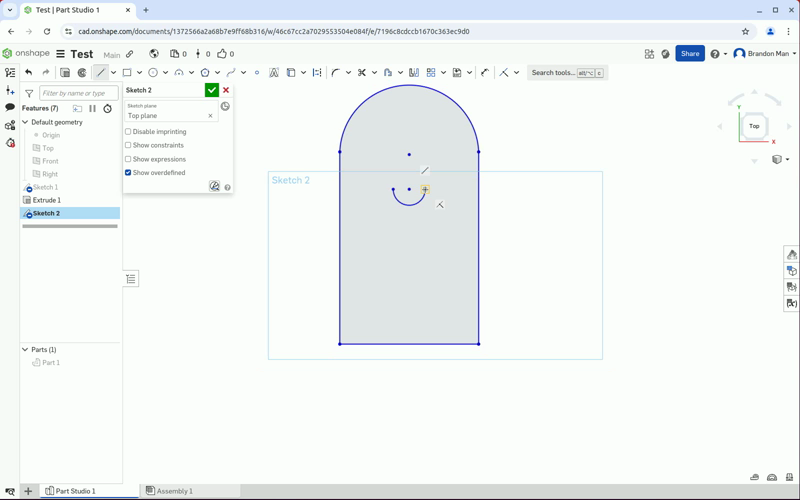
scroll(-6)
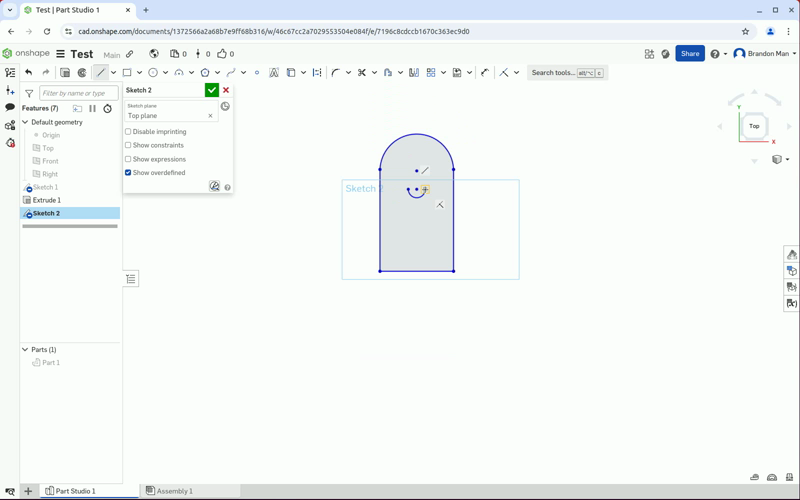
scroll(-6)
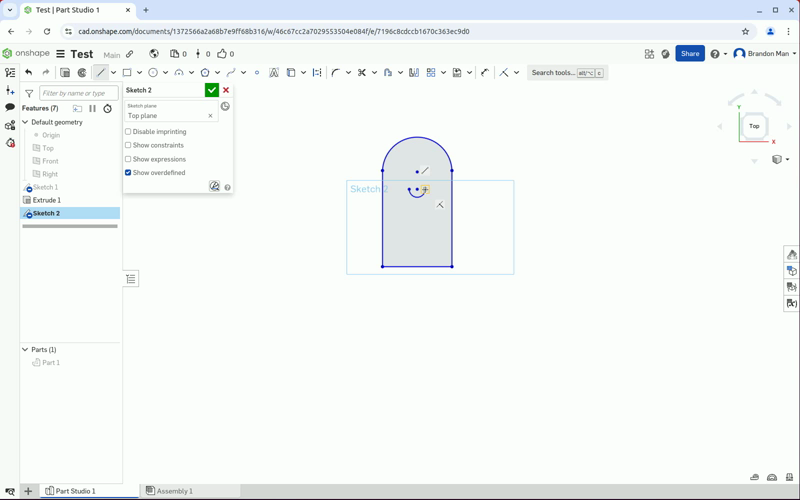
scroll(-6)
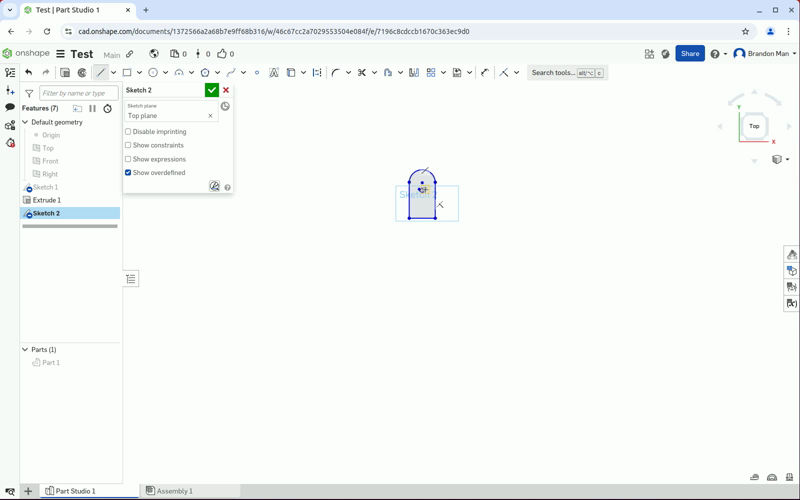
key_down(shift)
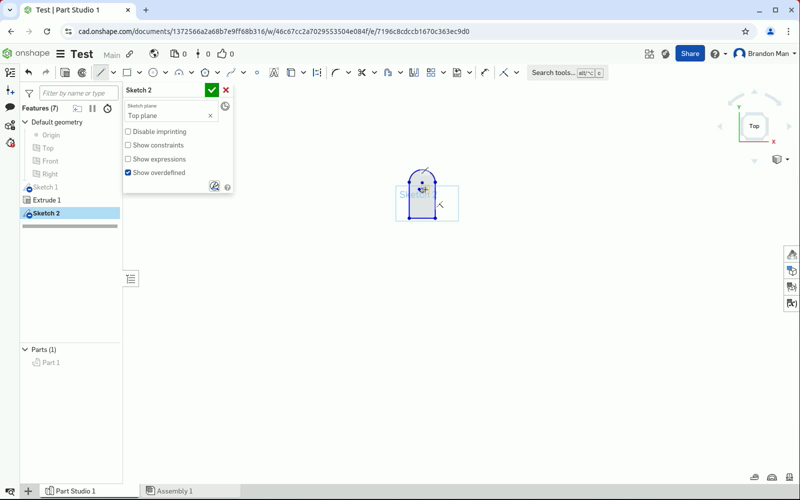
mouse_move(455, 189)
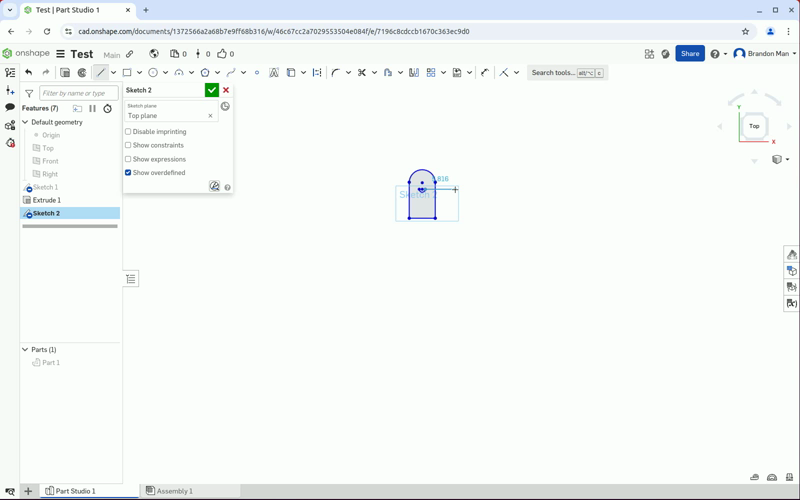
mouse_move(425, 182)
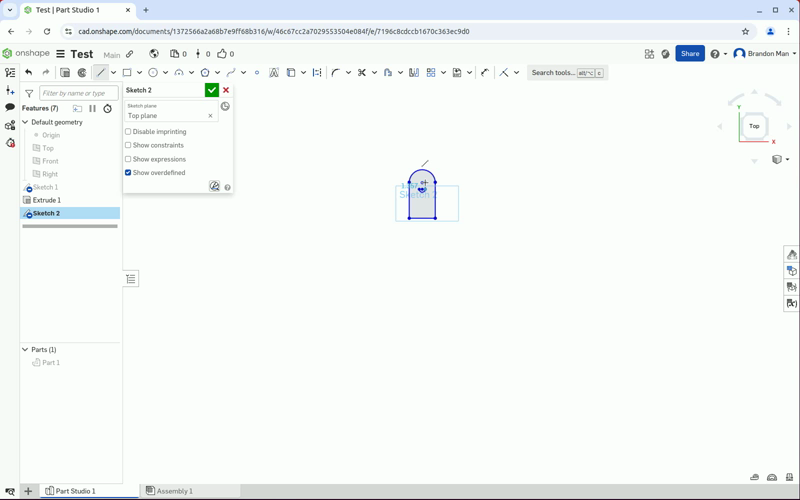
scroll(6)
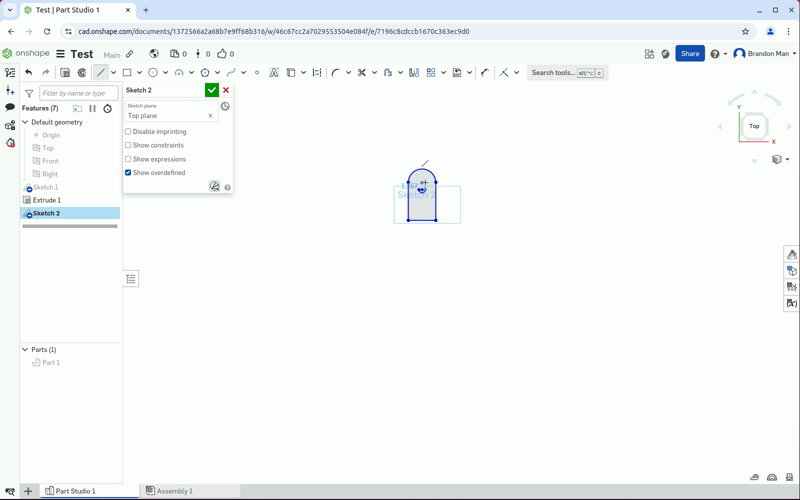
scroll(6)
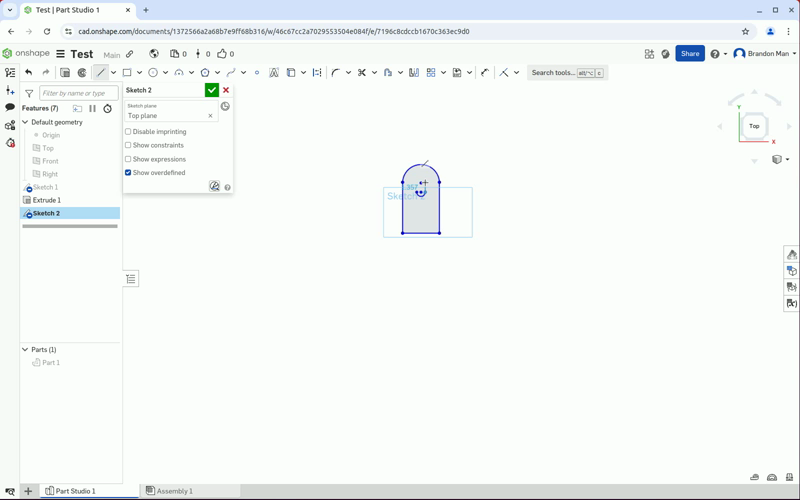
scroll(6)
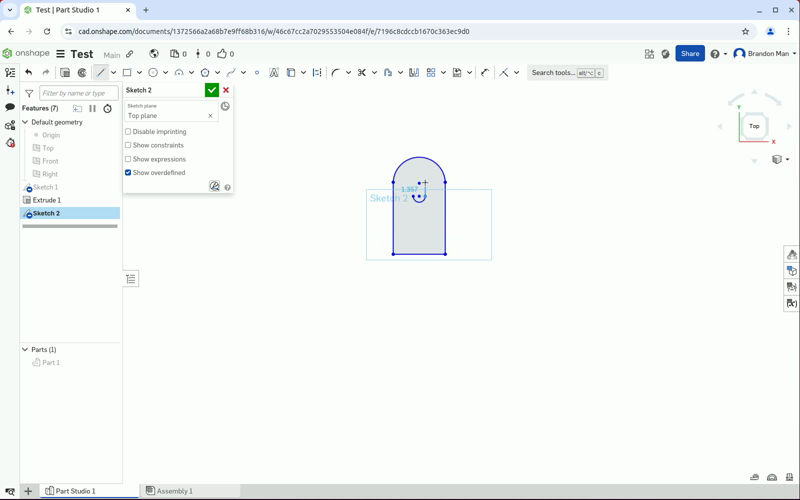
scroll(6)
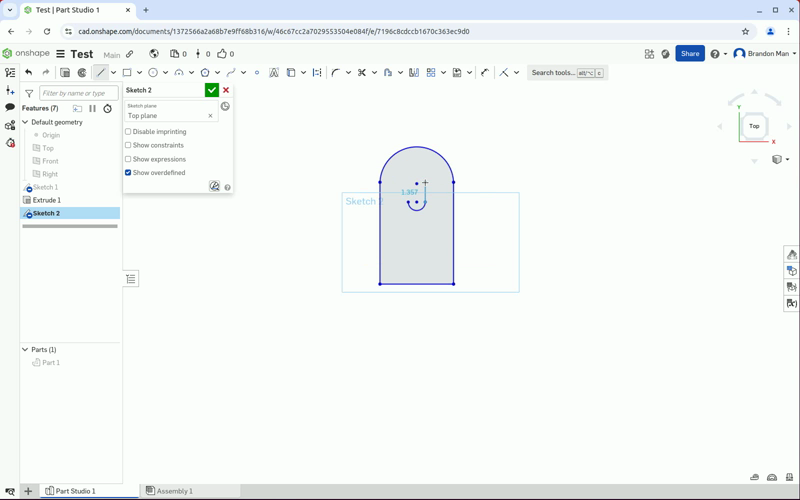
scroll(6)
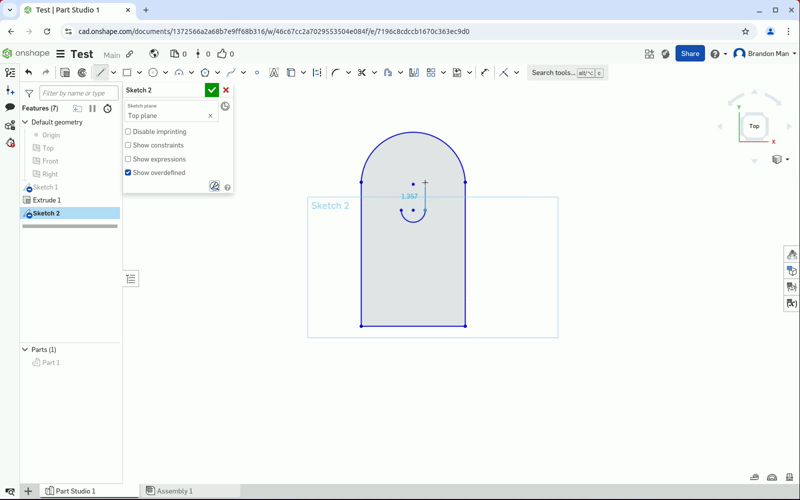
scroll(6)
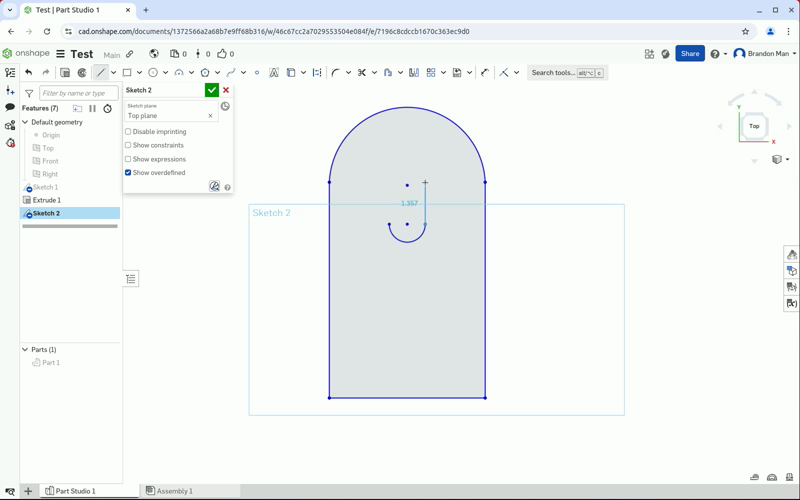
scroll(6)
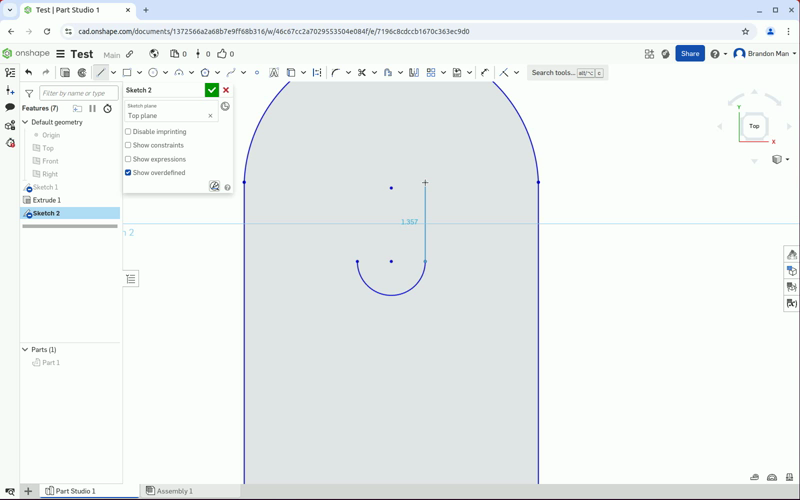
click(425, 182)
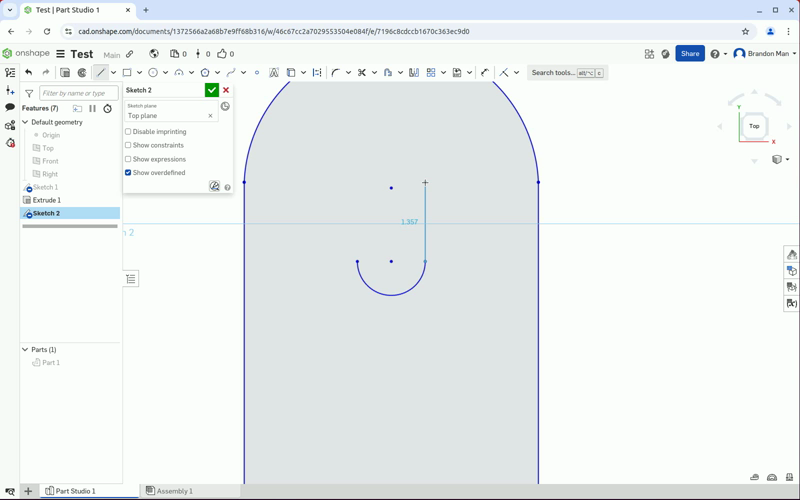
scroll(-6)
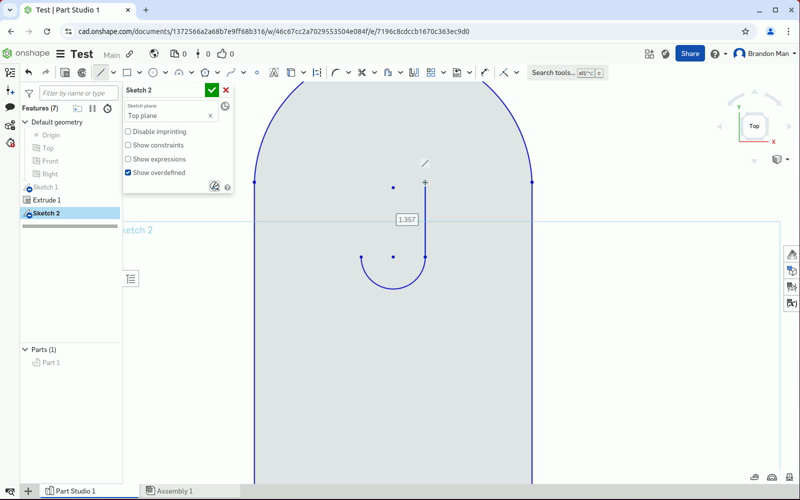
scroll(-6)
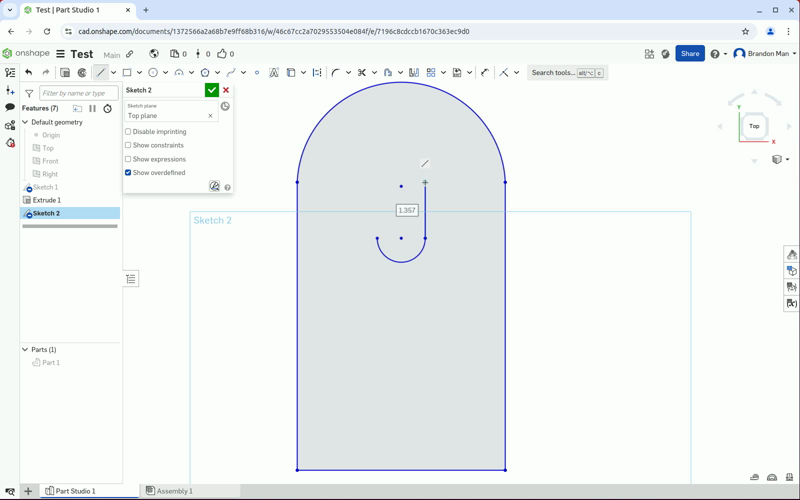
scroll(-6)
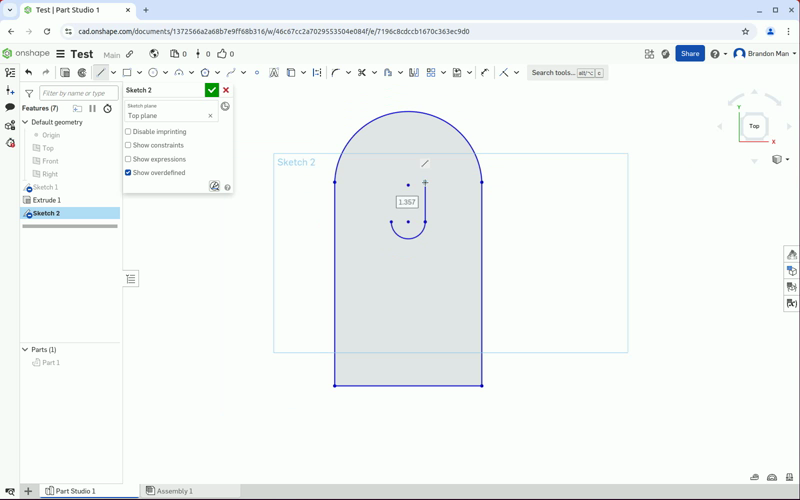
scroll(-6)
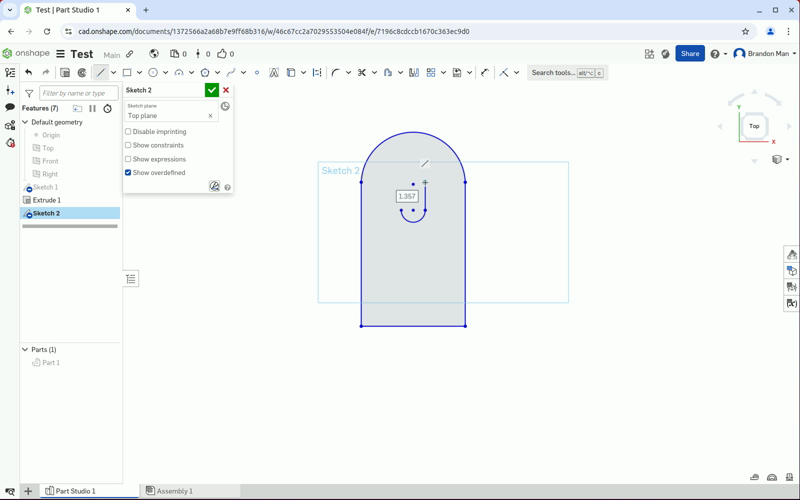
scroll(-6)
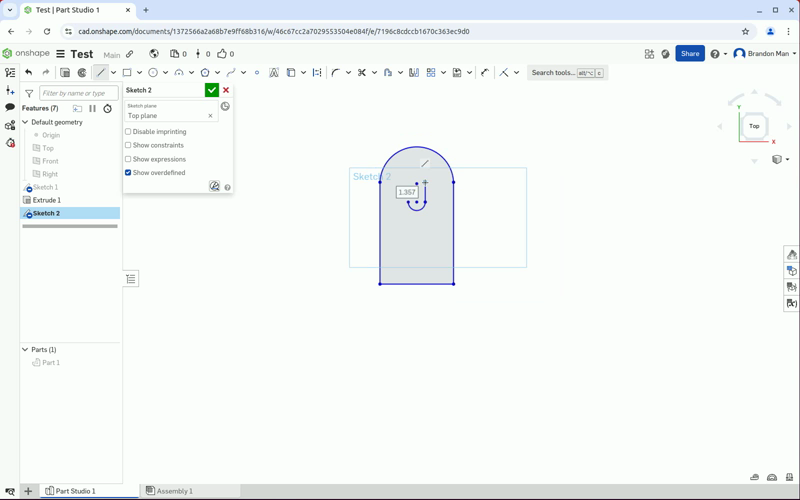
scroll(-6)
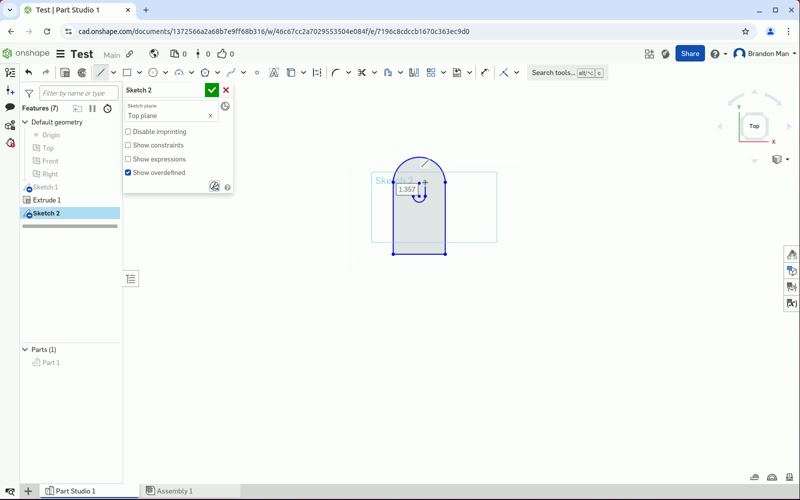
scroll(-6)
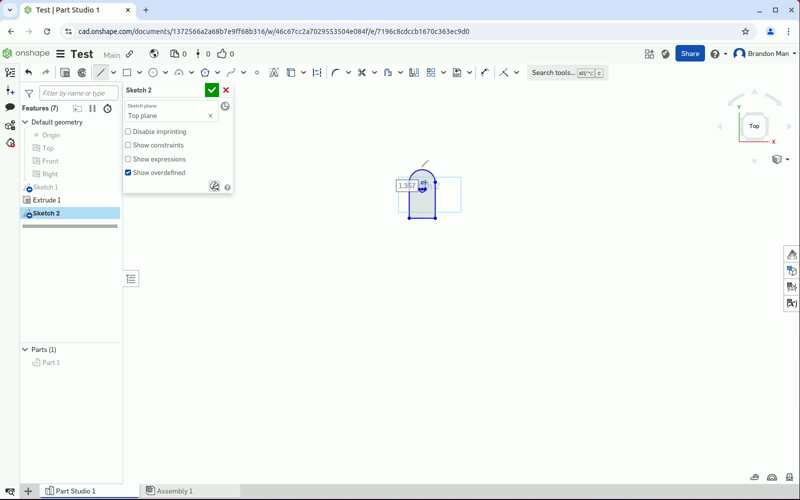
key_up(shift)
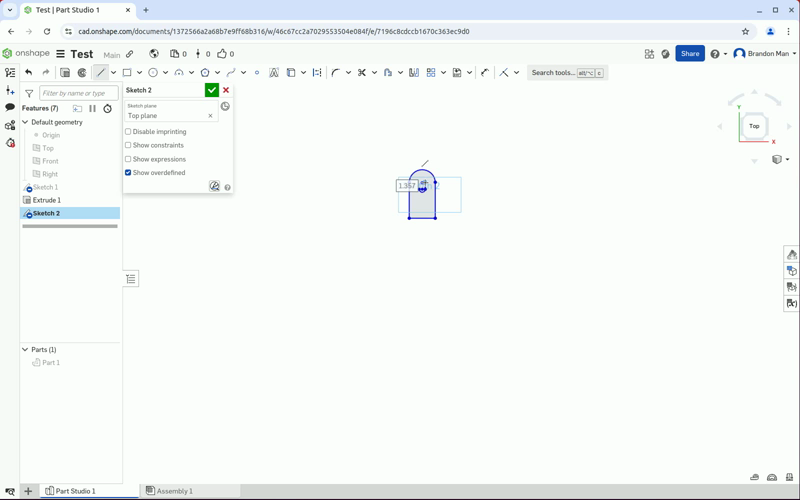
key(esc)
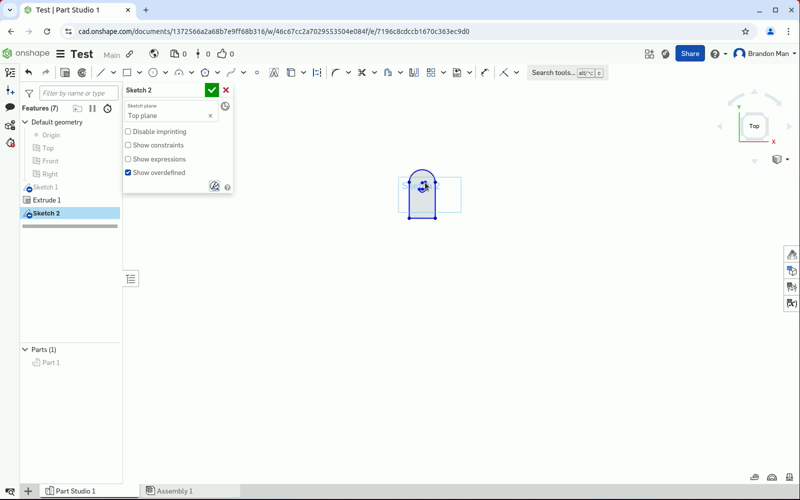
key(a)
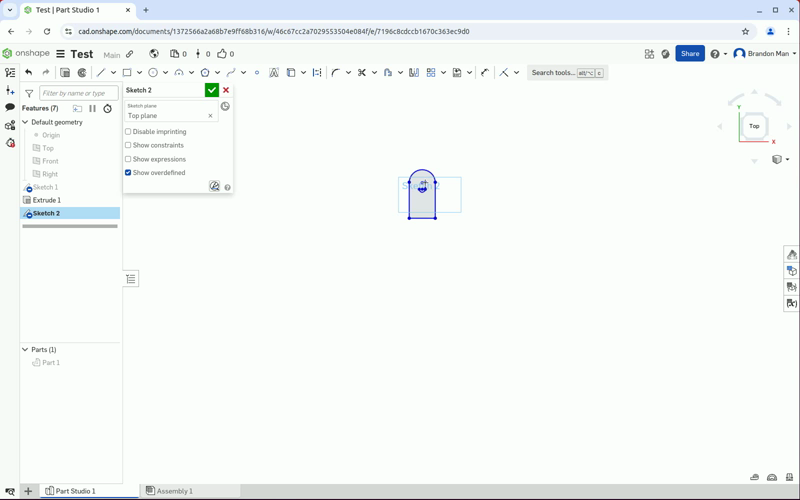
mouse_move(425, 182)
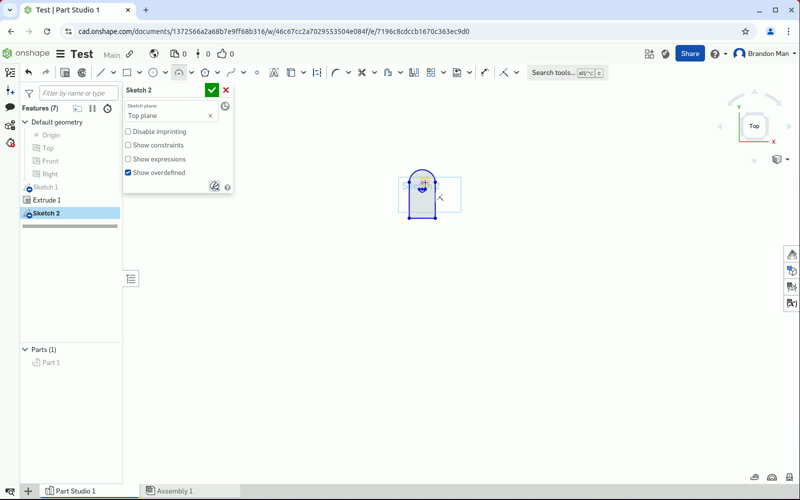
scroll(6)
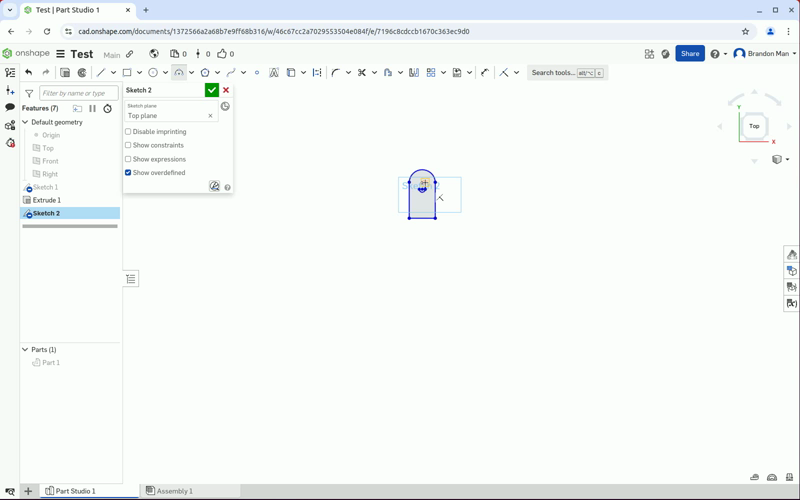
scroll(6)
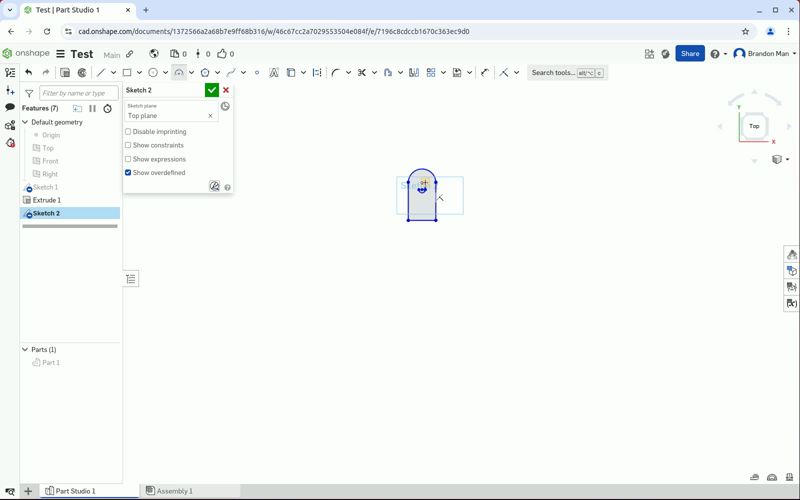
scroll(6)
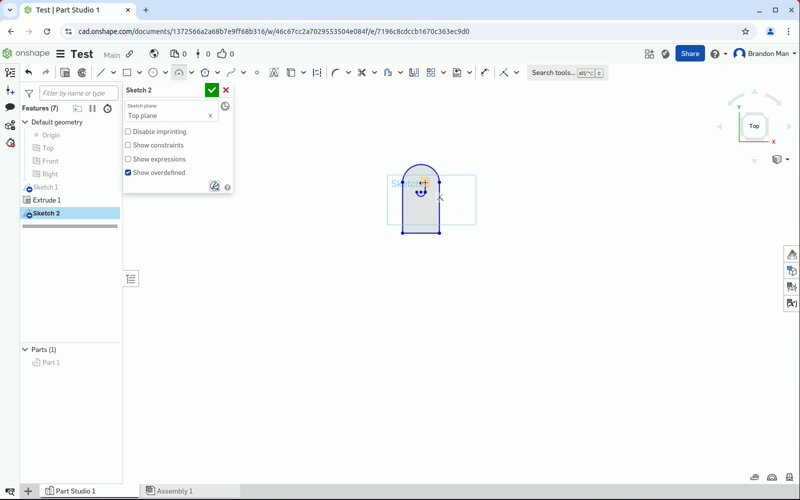
scroll(6)
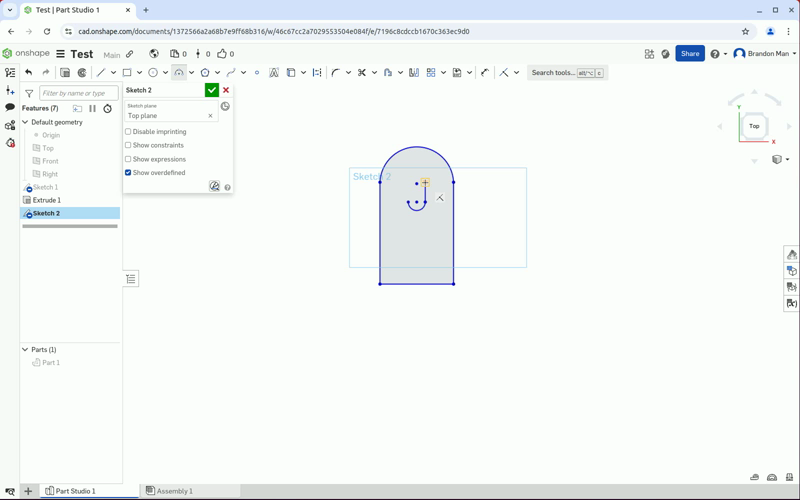
scroll(6)
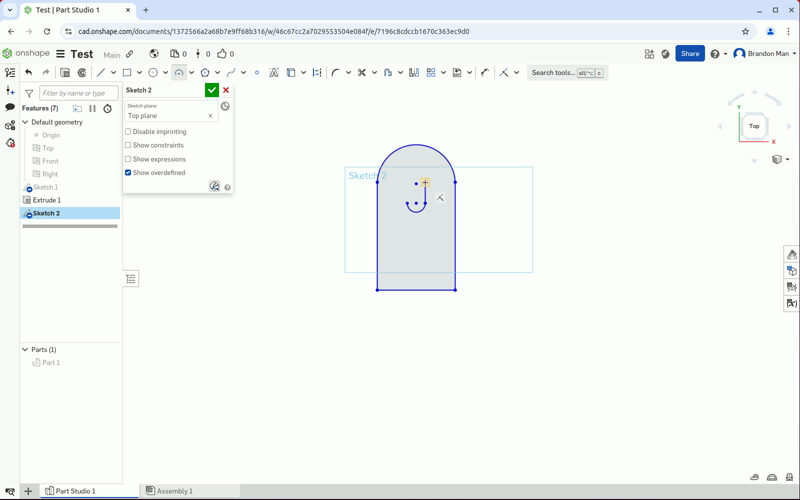
scroll(6)
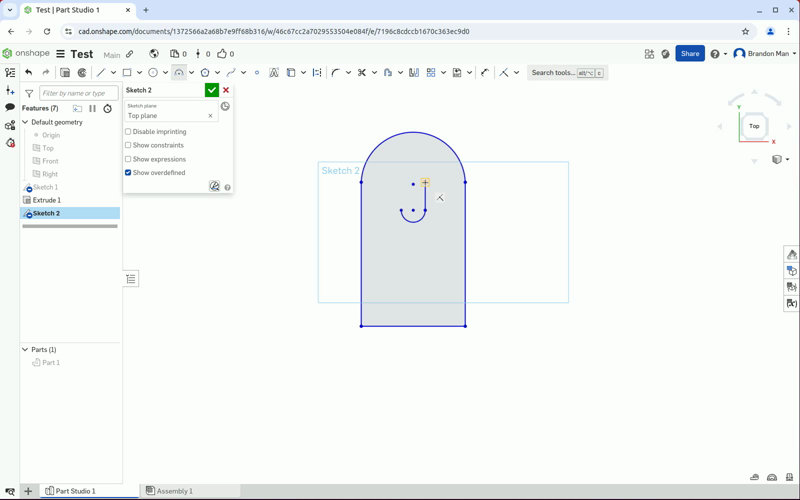
scroll(6)
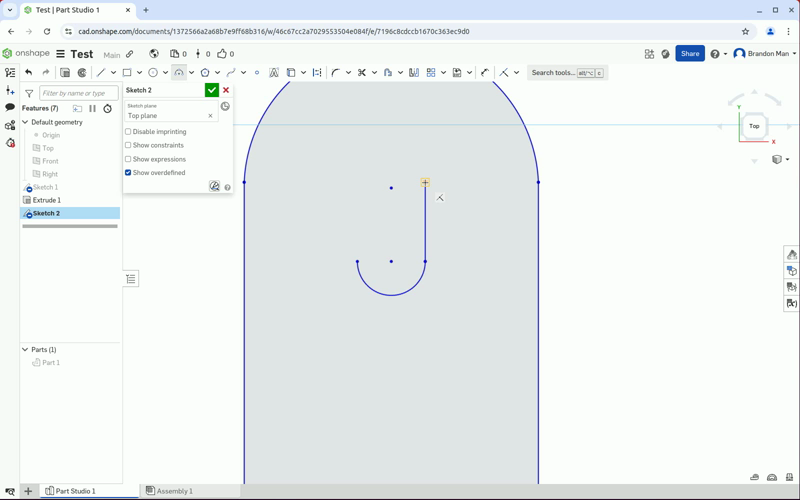
click(425, 182)
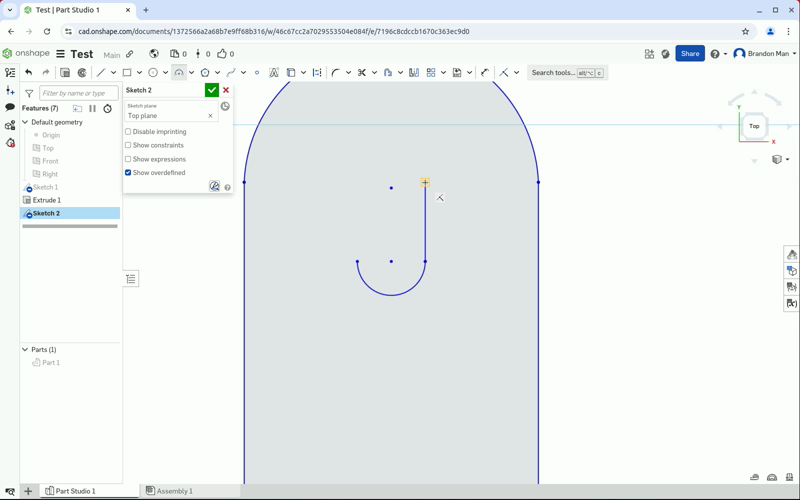
scroll(-6)
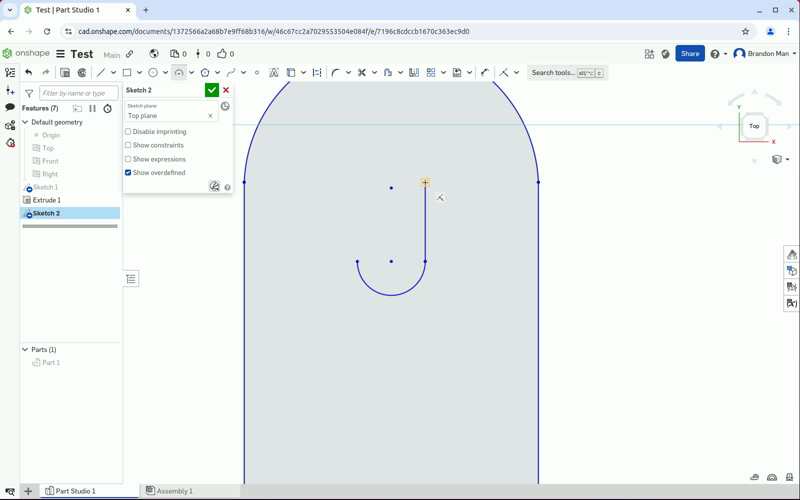
scroll(-6)
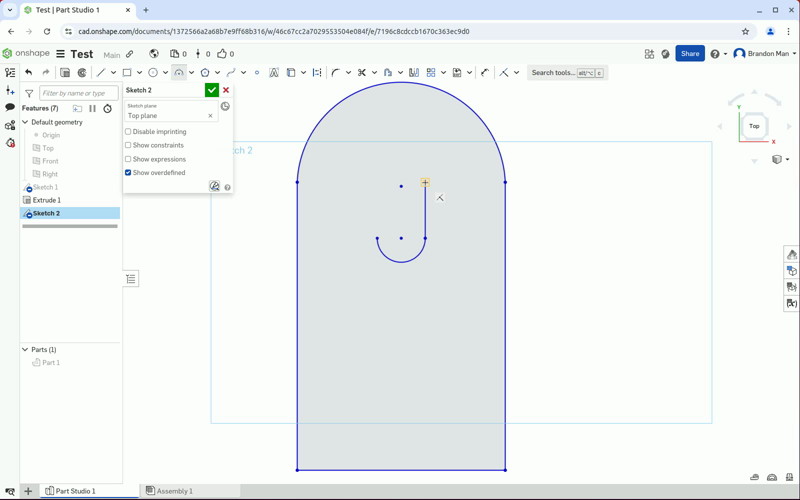
scroll(-6)
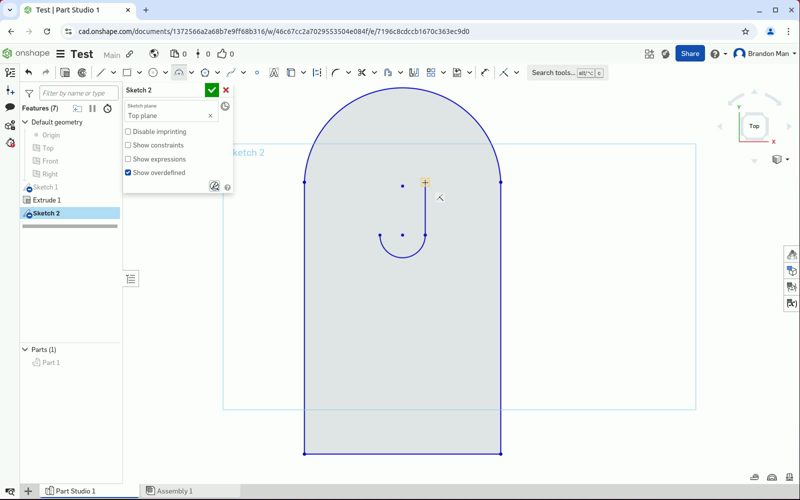
scroll(-6)
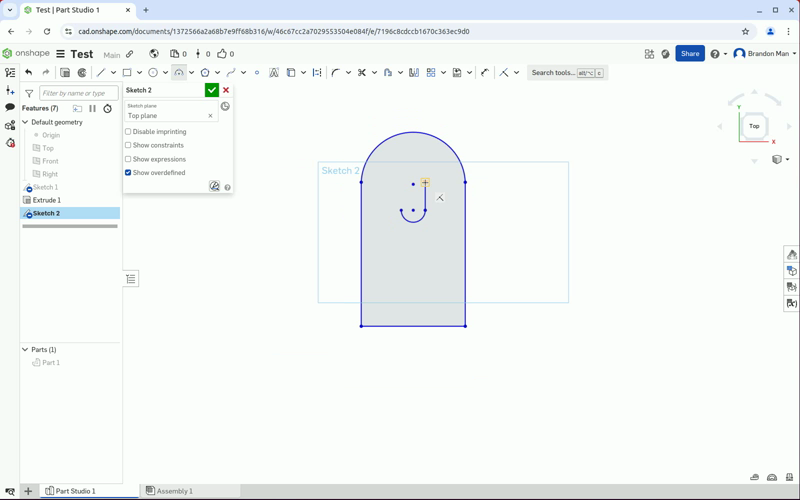
scroll(-6)
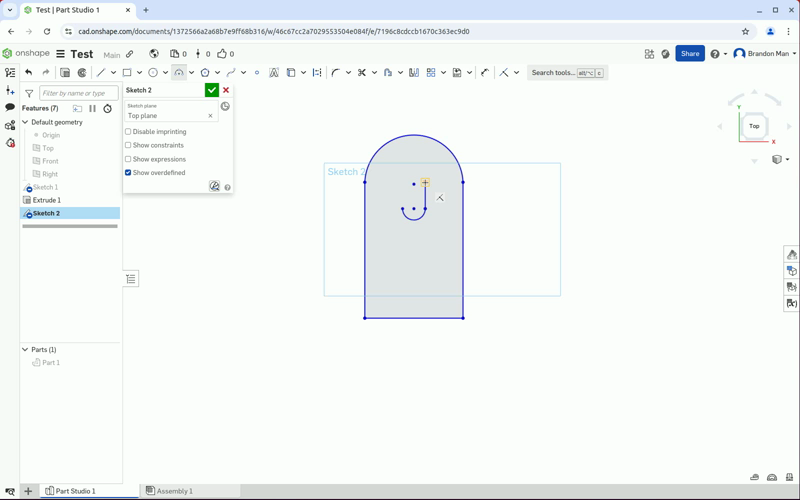
scroll(-6)
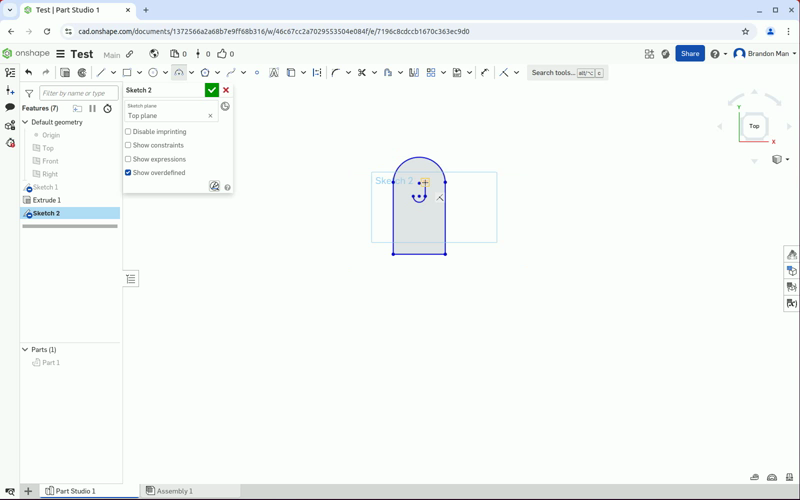
scroll(-6)
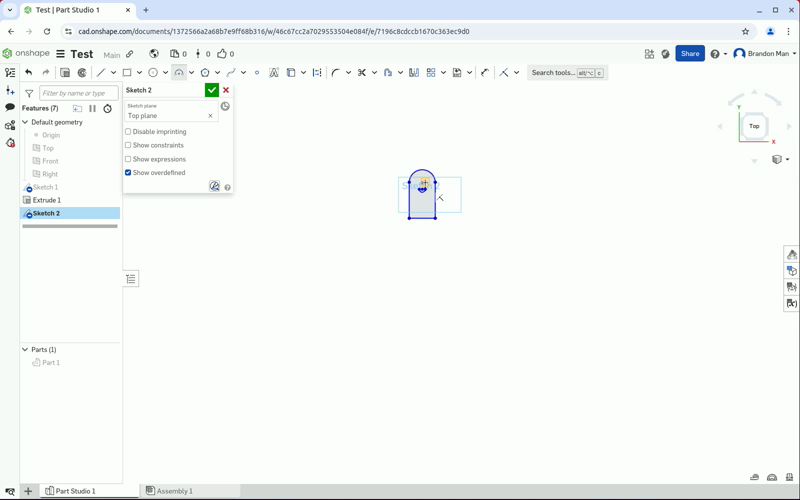
key_down(shift)
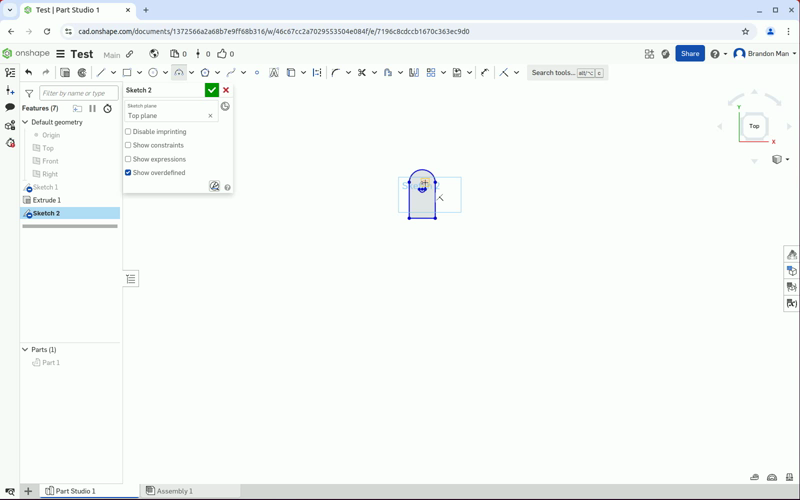
mouse_move(419, 182)
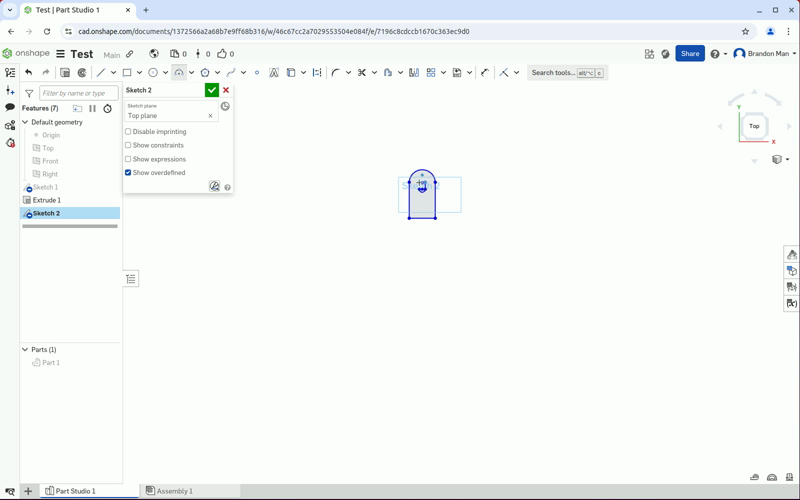
scroll(6)
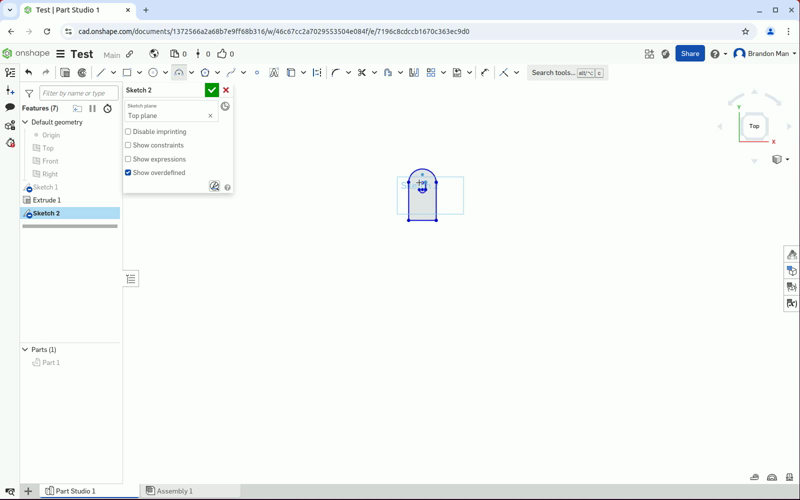
scroll(6)
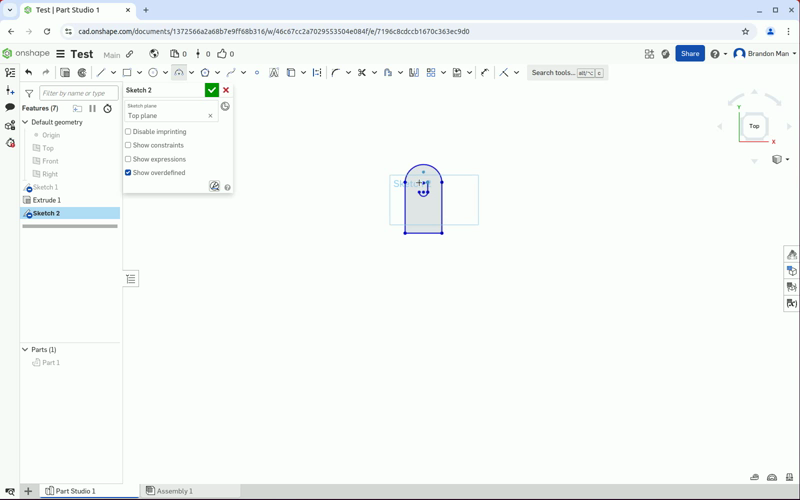
scroll(6)
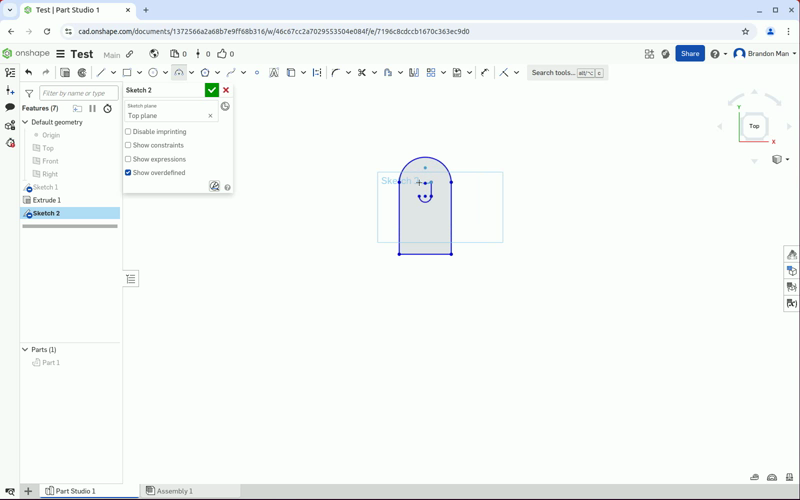
scroll(6)
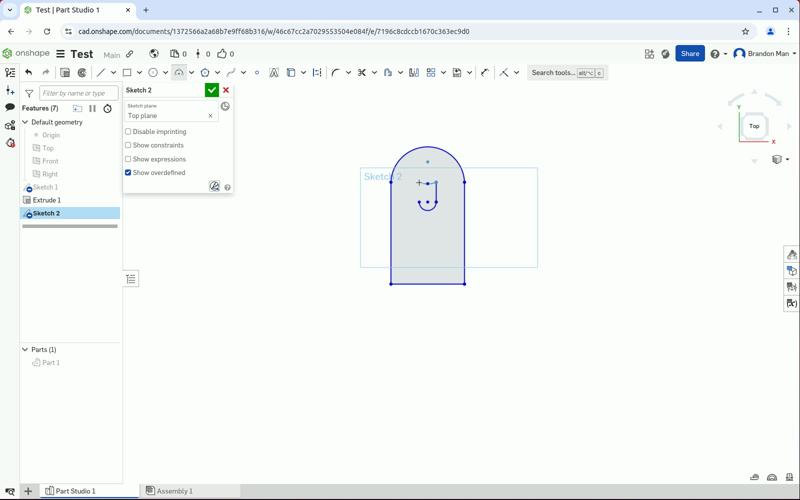
scroll(6)
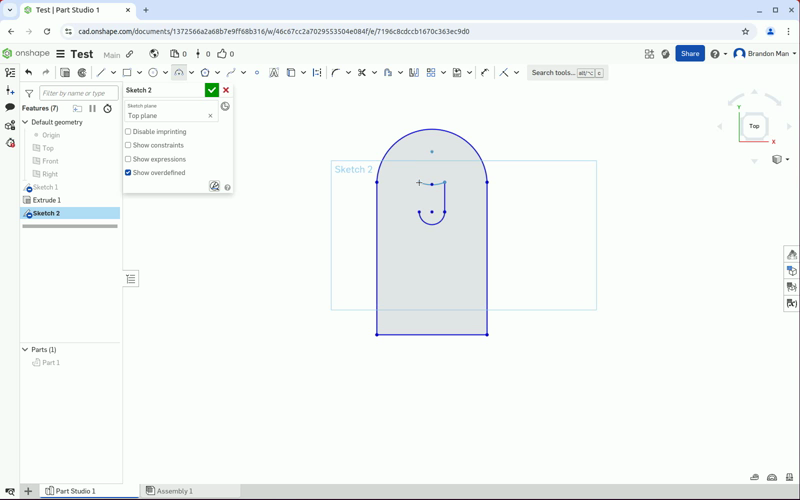
scroll(6)
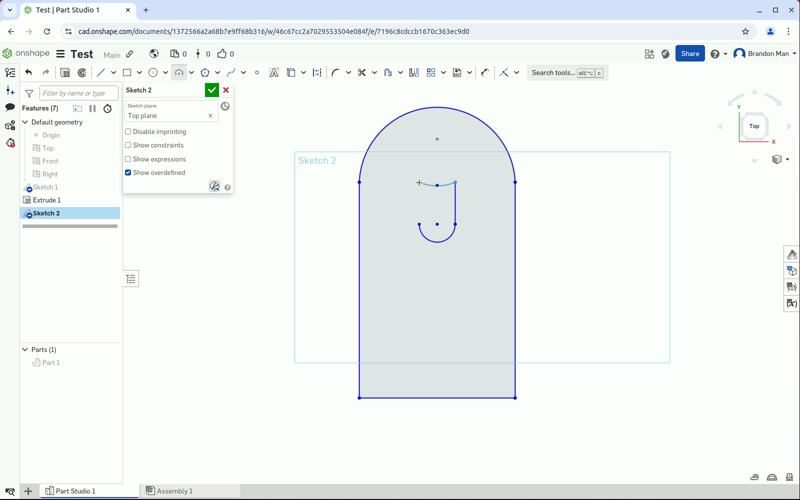
scroll(6)
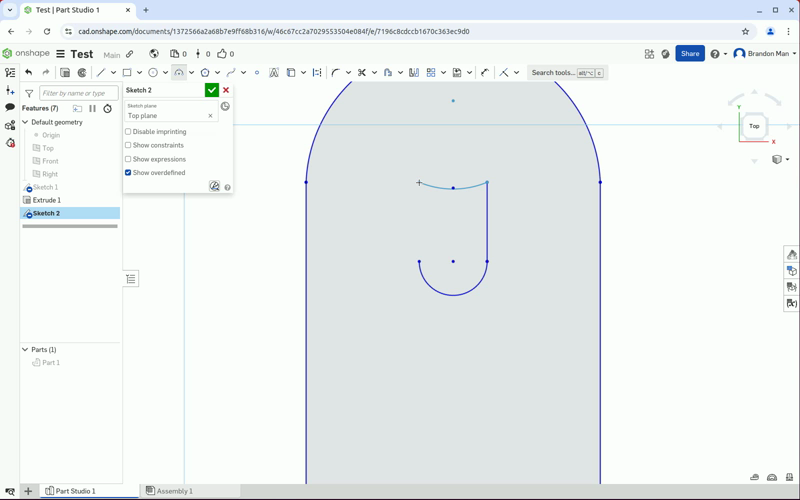
click(419, 182)
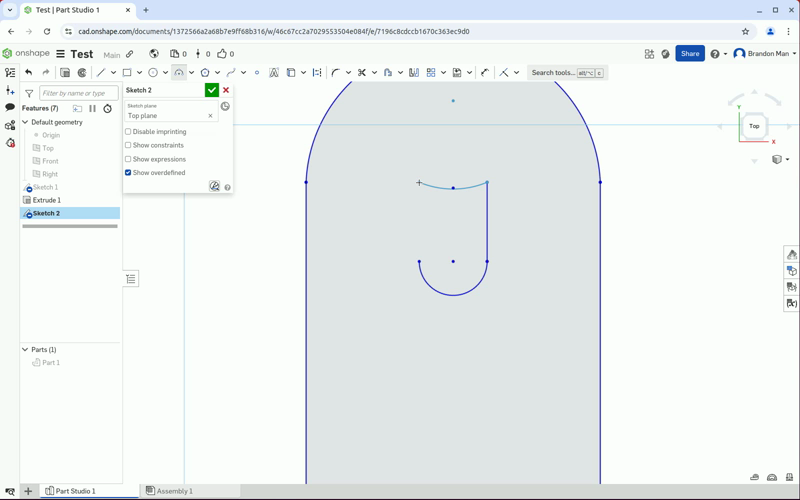
scroll(-6)
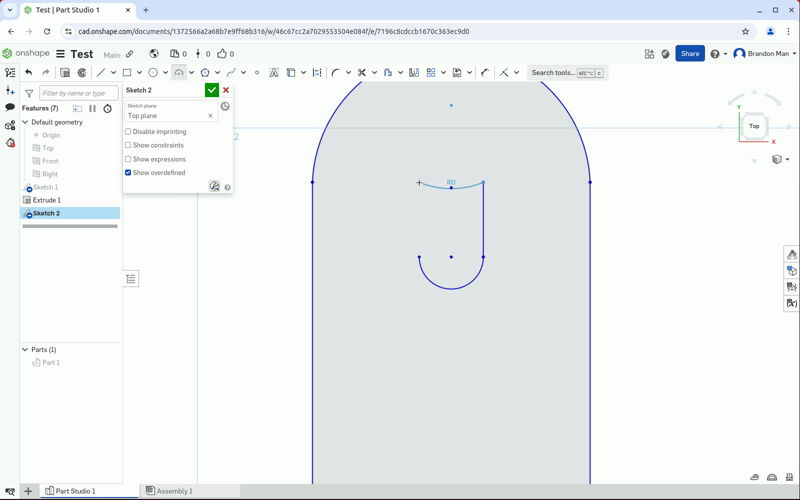
scroll(-6)
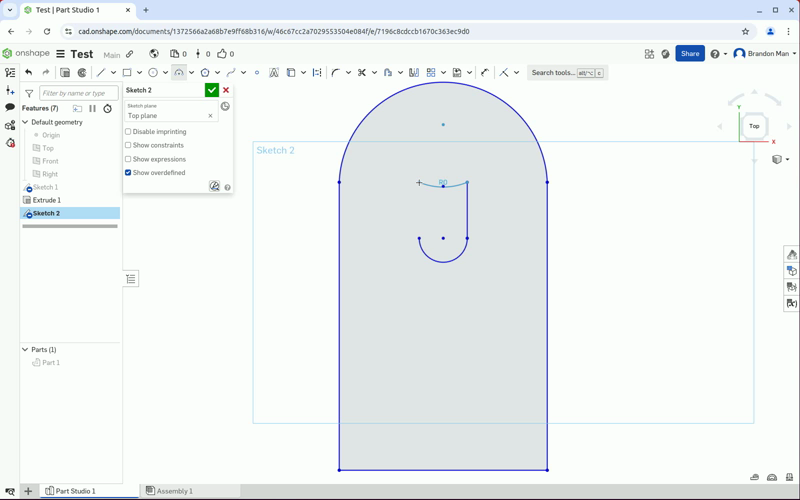
scroll(-6)
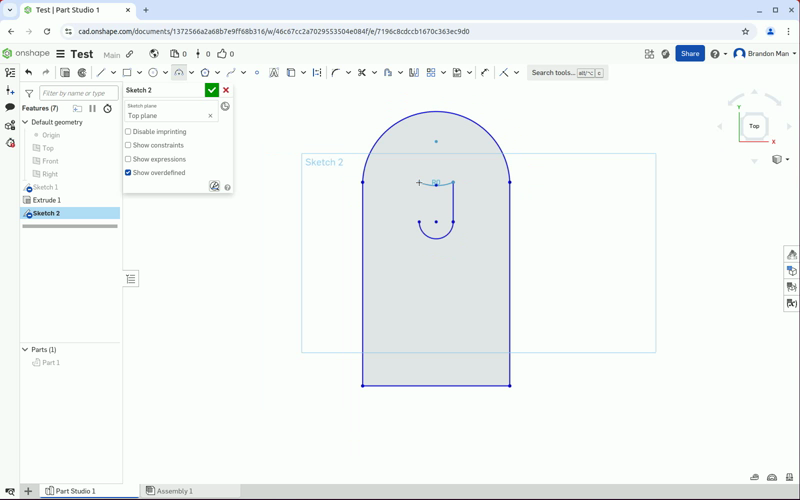
scroll(-6)
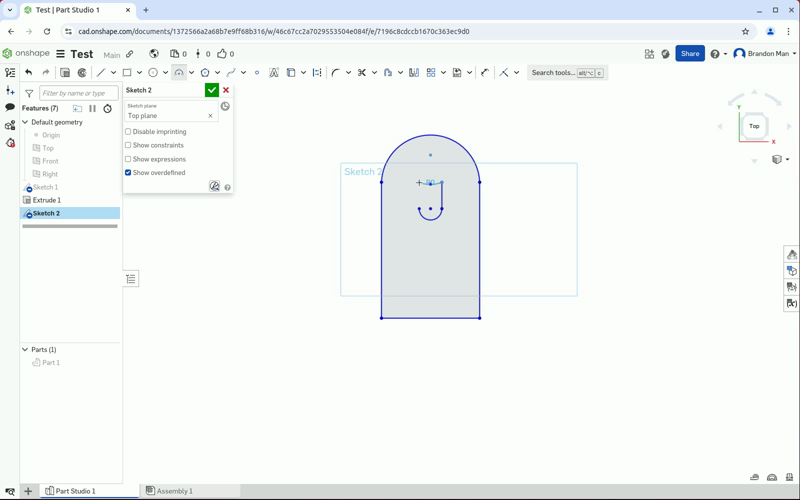
scroll(-6)
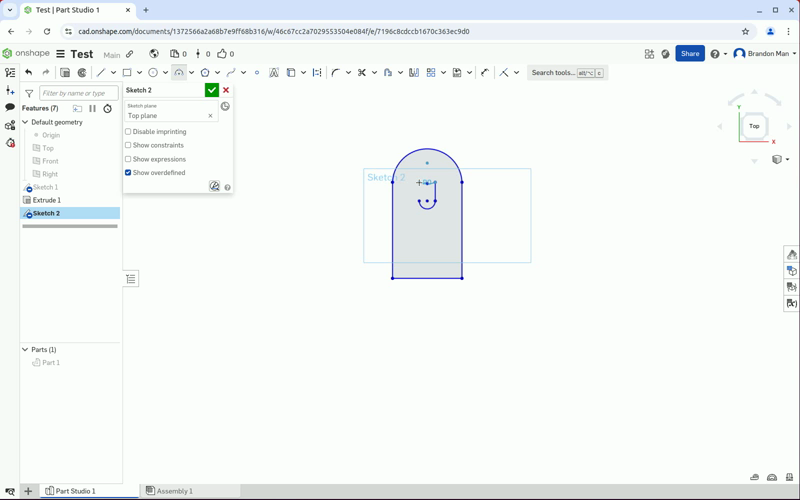
scroll(-6)
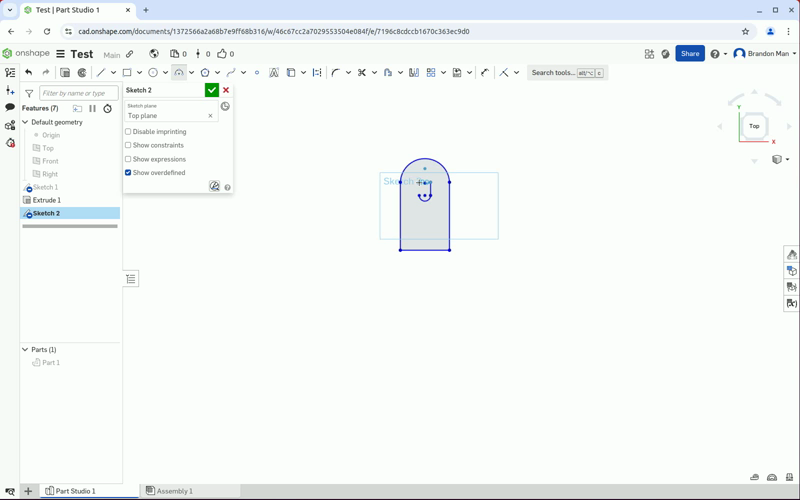
scroll(-6)
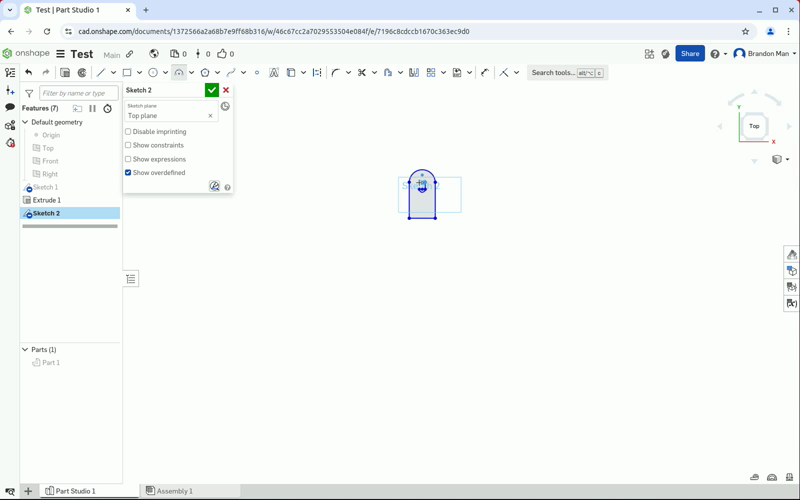
mouse_move(422, 179)
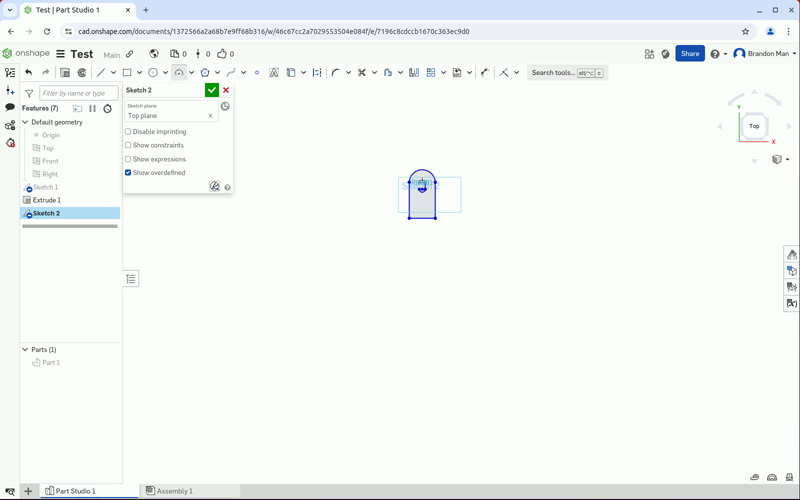
scroll(6)
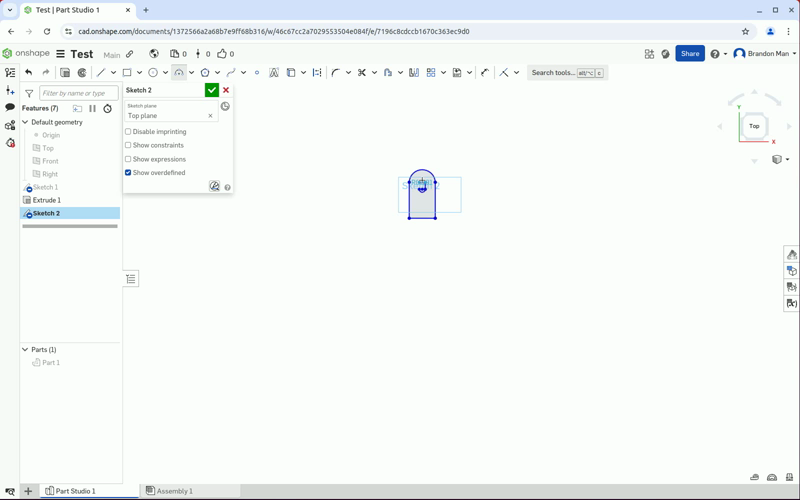
scroll(6)
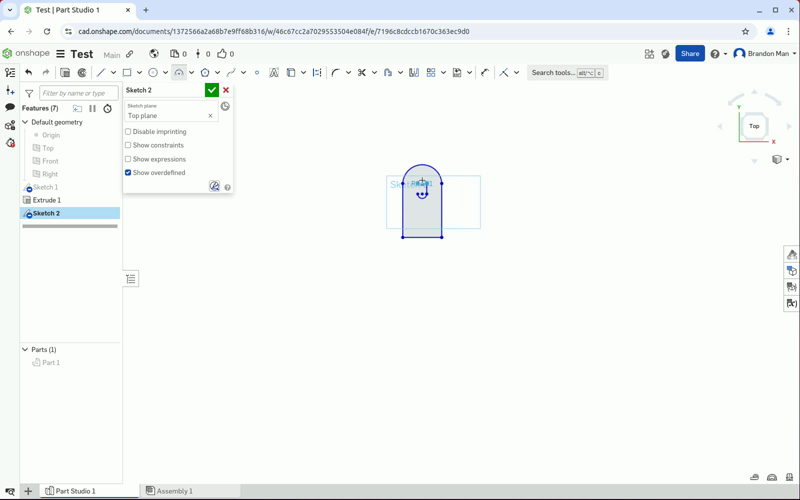
scroll(6)
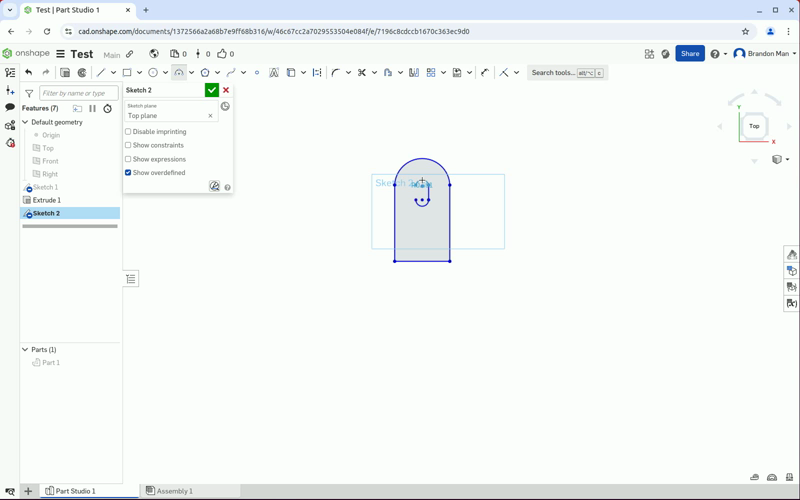
scroll(6)
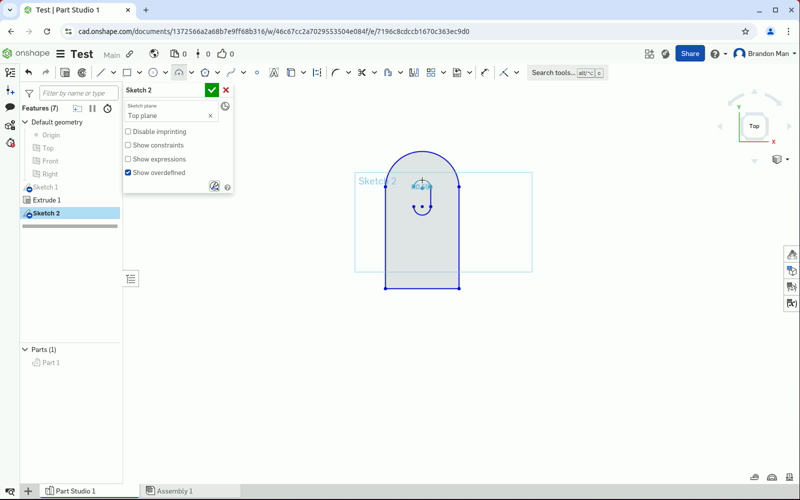
scroll(6)
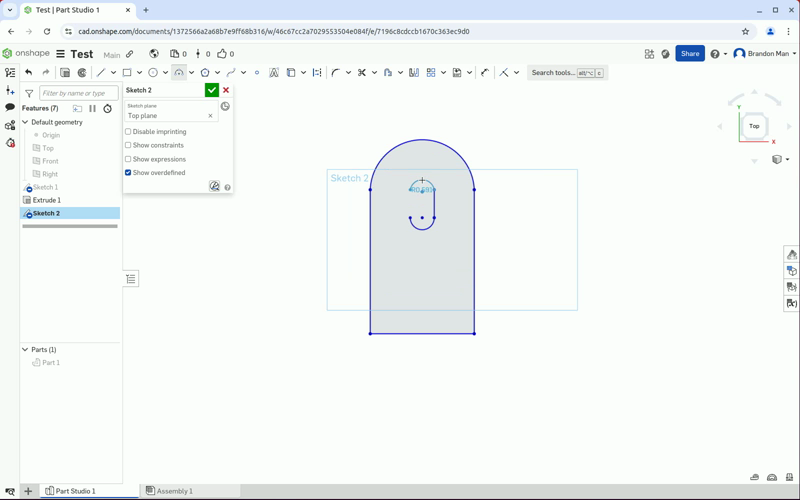
scroll(6)
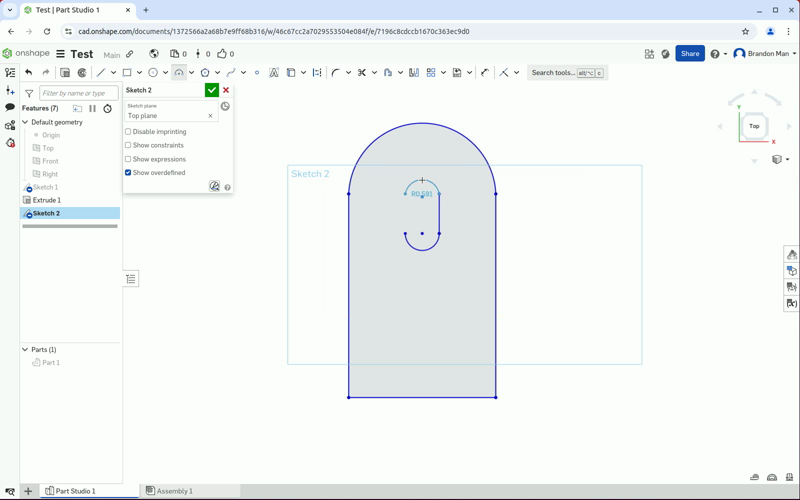
scroll(6)
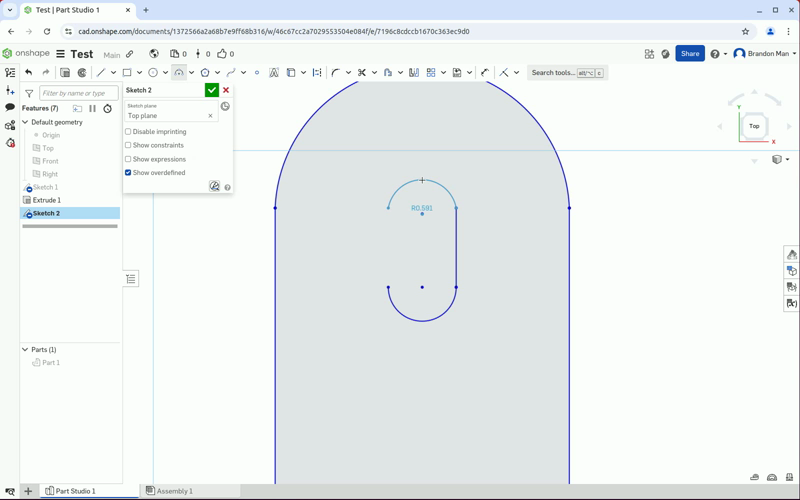
click(422, 179)
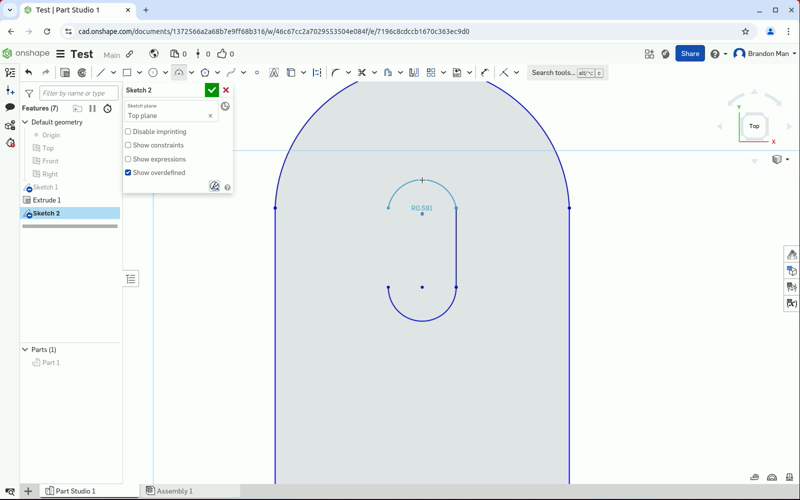
scroll(-6)
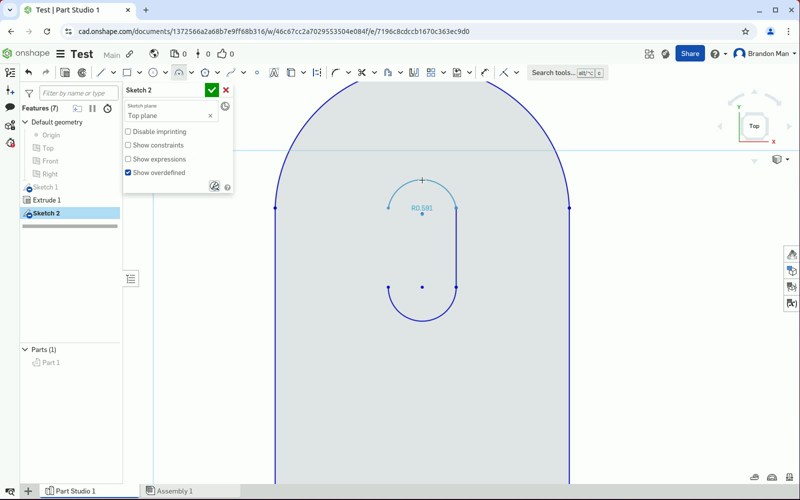
scroll(-6)
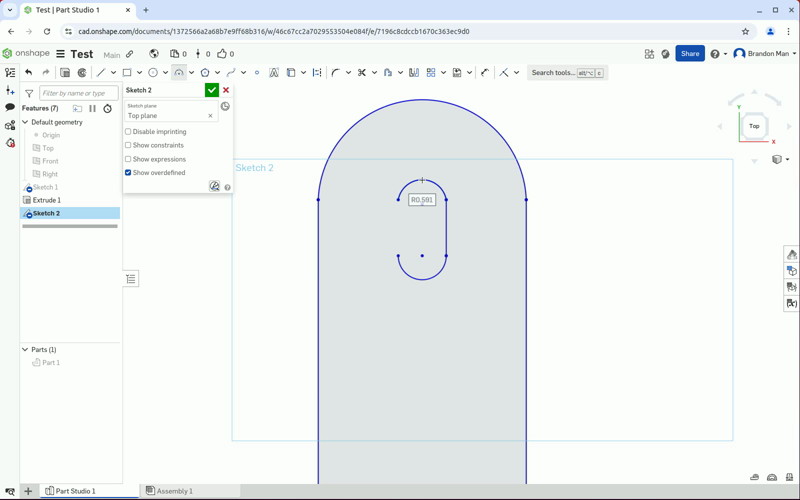
scroll(-6)
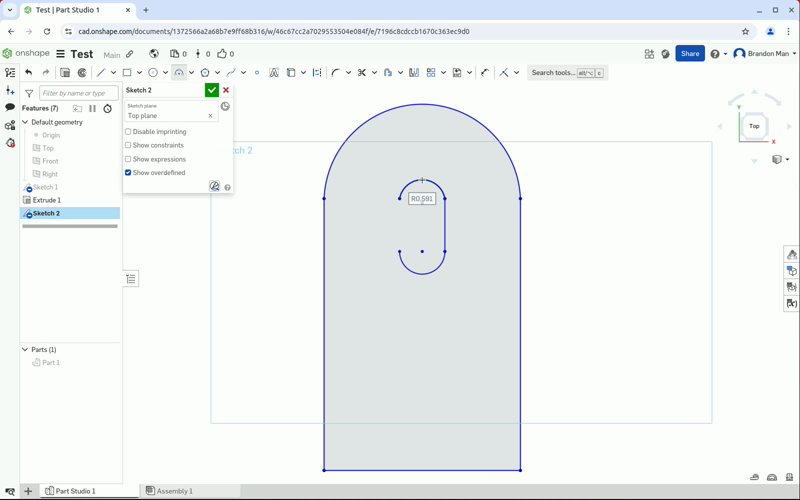
scroll(-6)
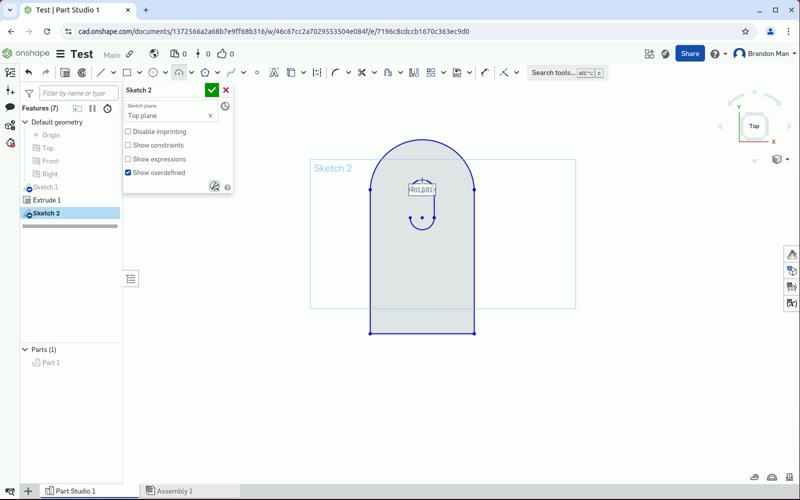
scroll(-6)
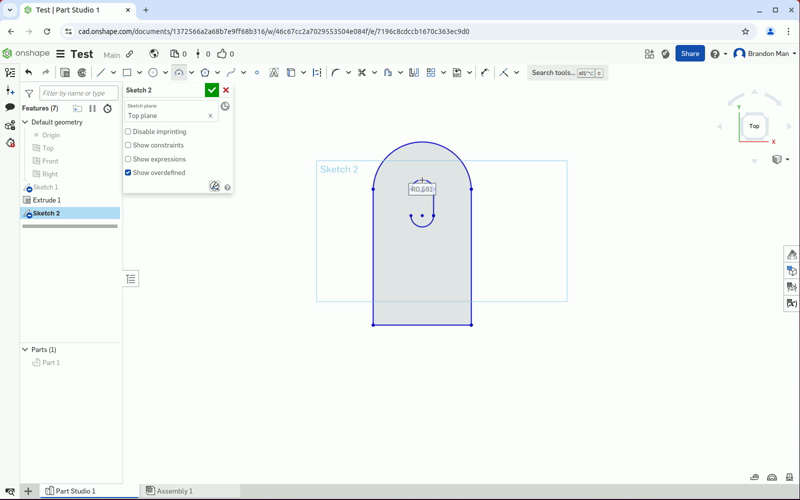
scroll(-6)
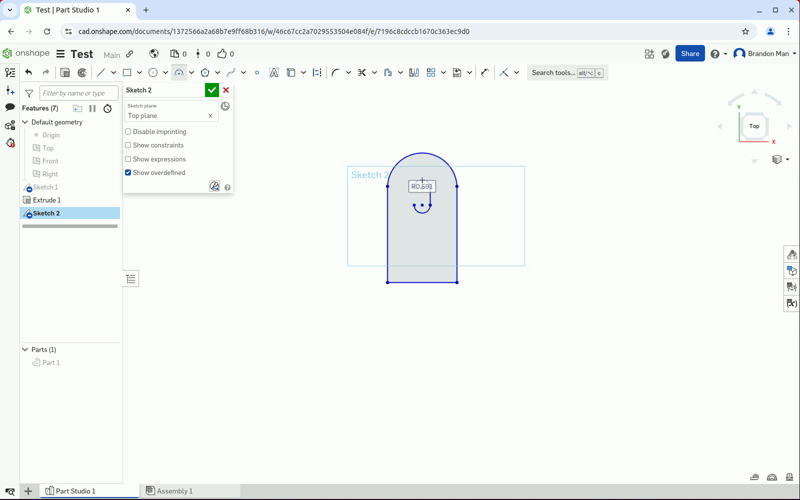
scroll(-6)
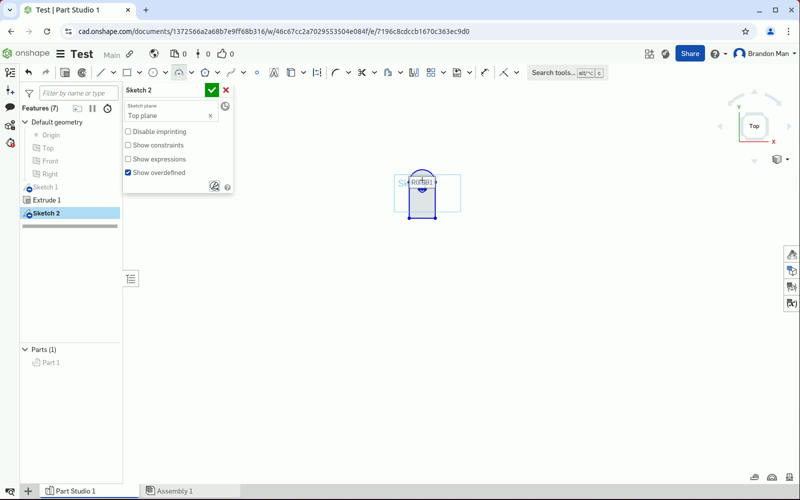
key_up(shift)
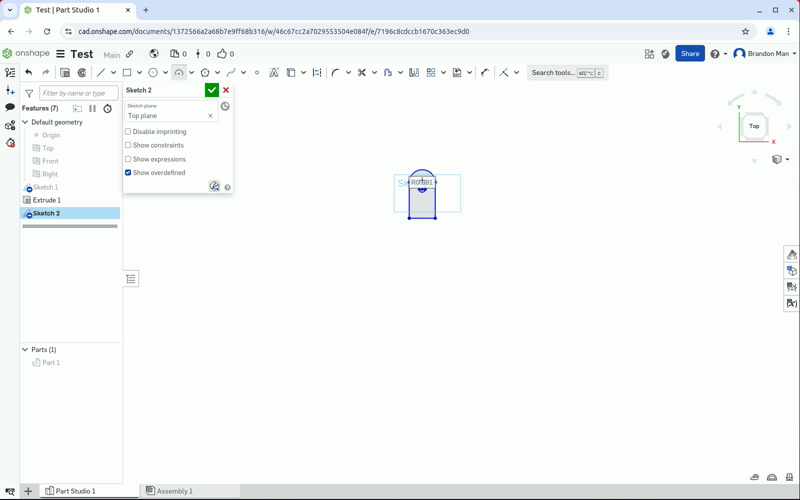
key(esc)
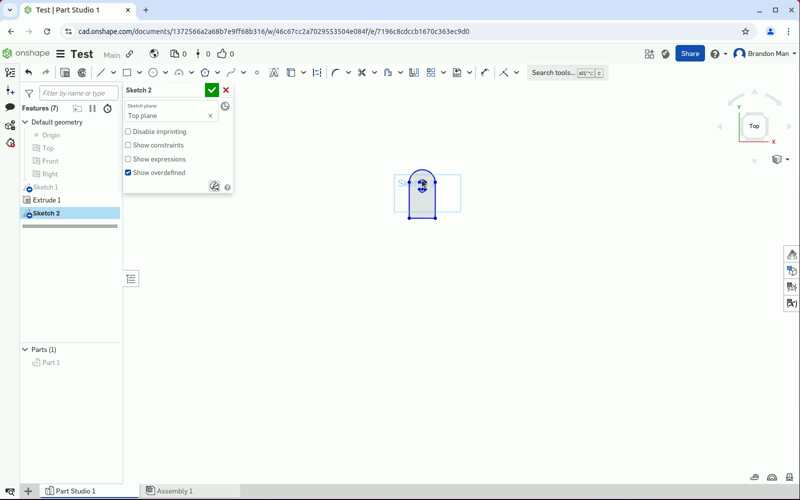
key(l)
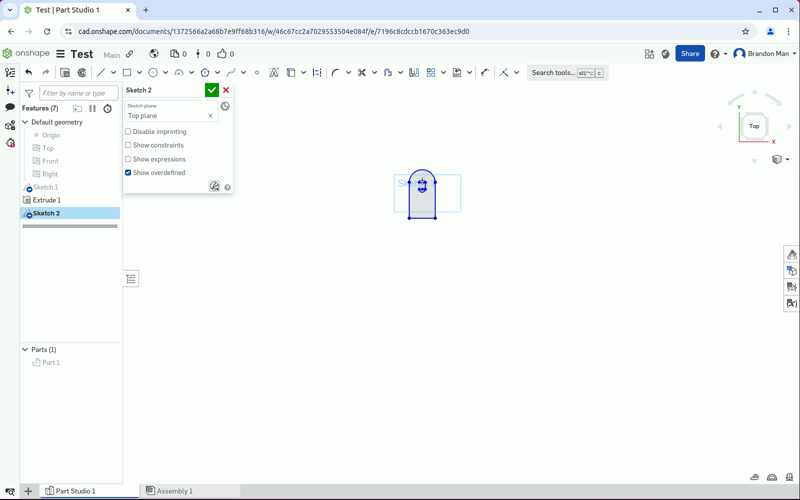
mouse_move(419, 182)
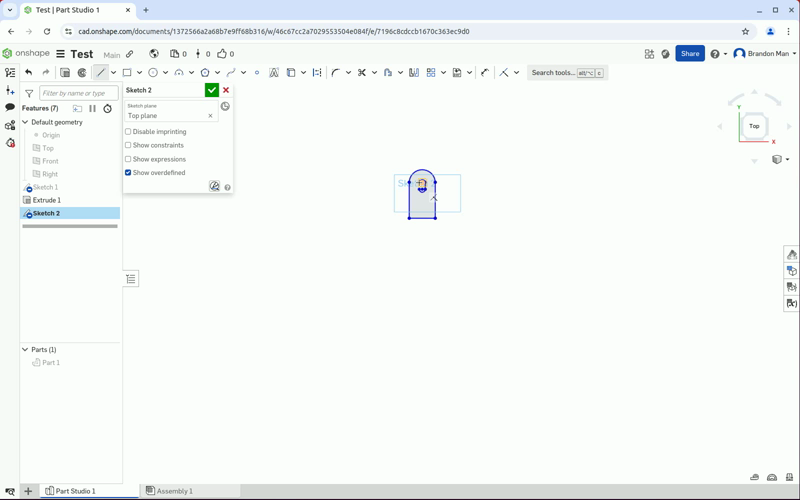
scroll(6)
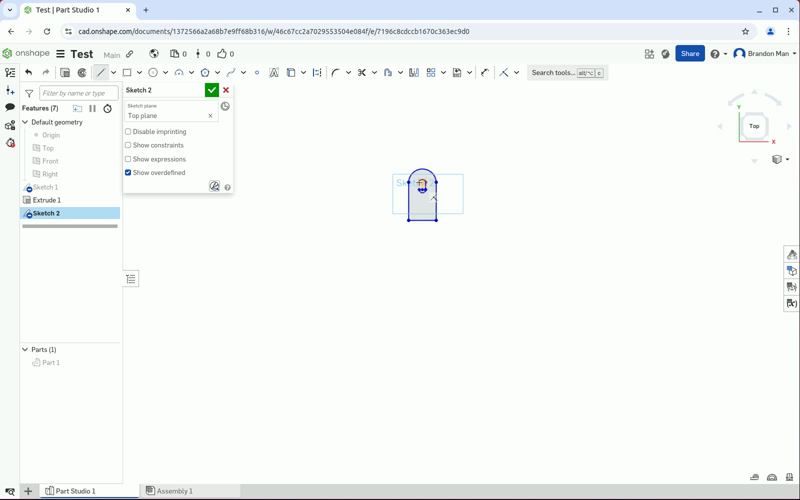
scroll(6)
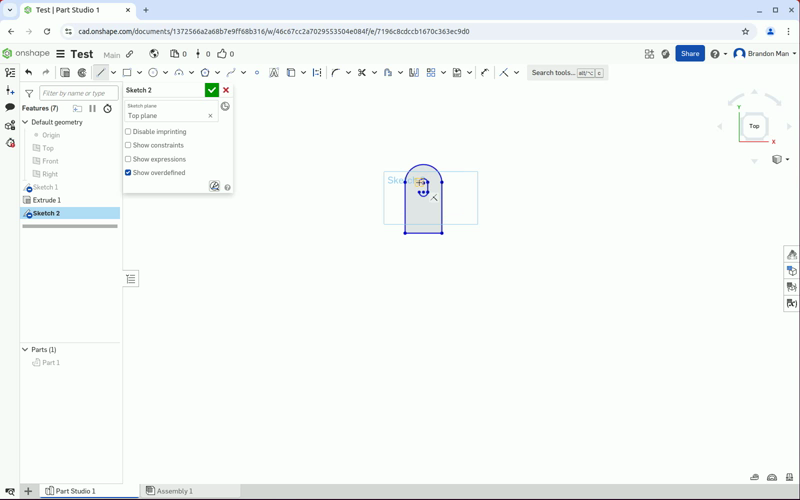
scroll(6)
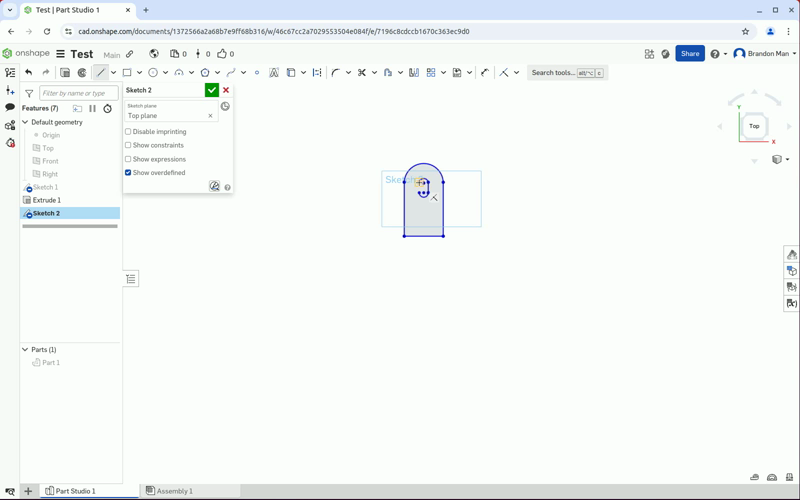
scroll(6)
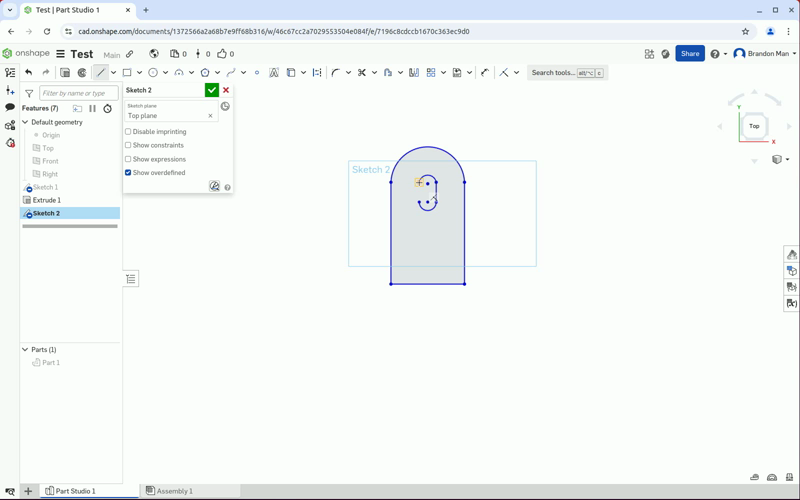
scroll(6)
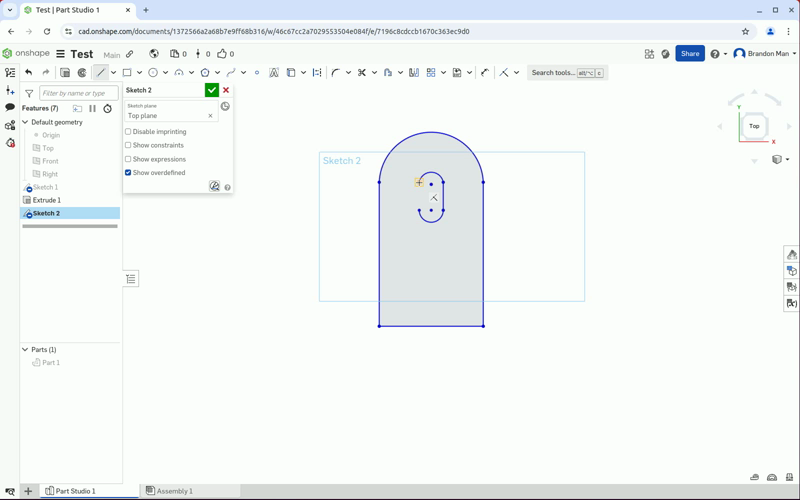
scroll(6)
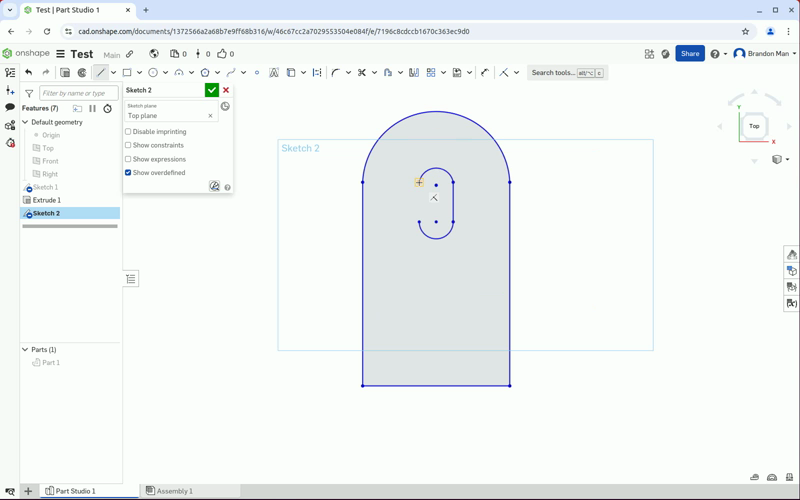
scroll(6)
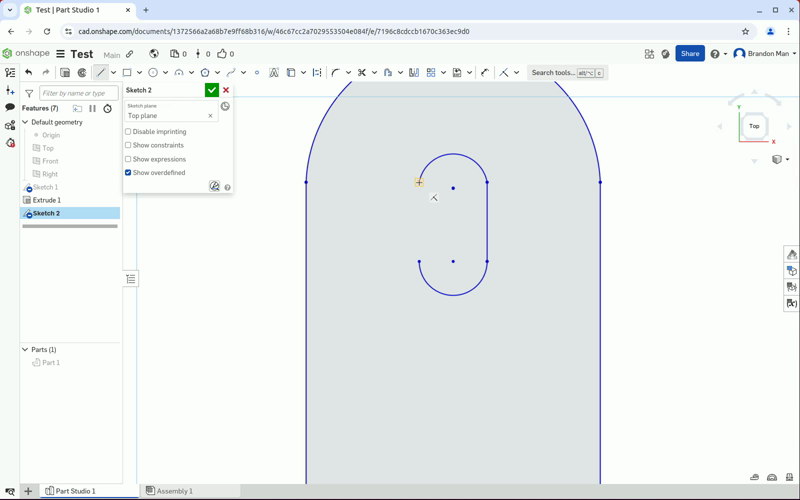
click(419, 182)
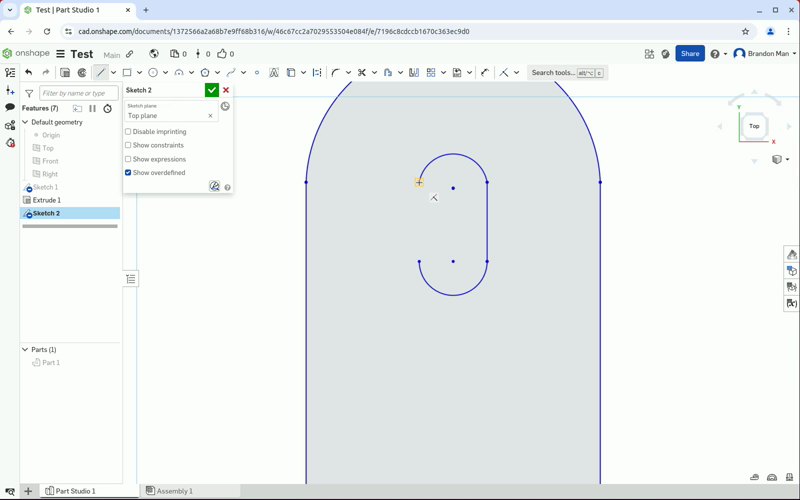
scroll(-6)
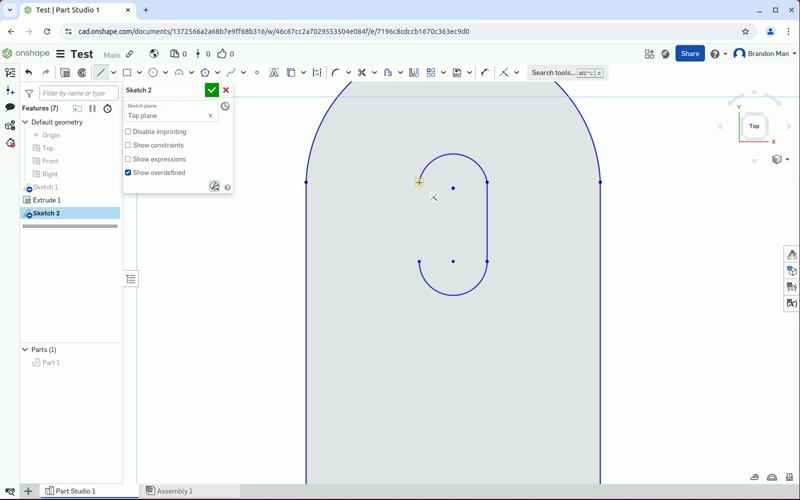
scroll(-6)
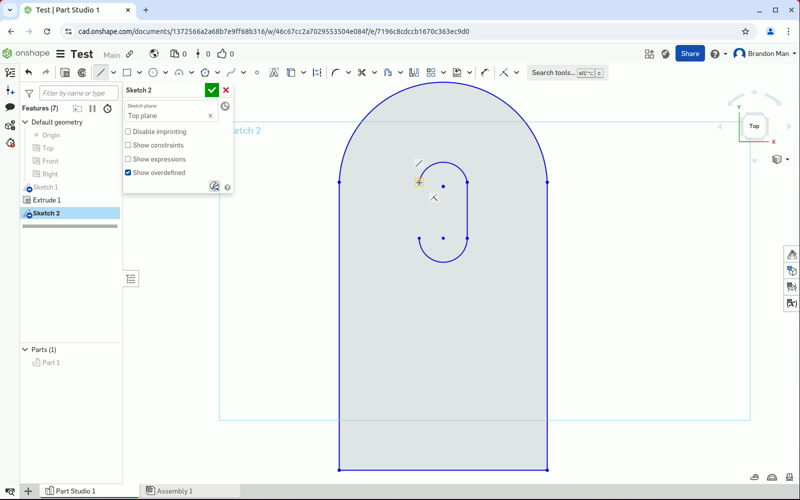
scroll(-6)
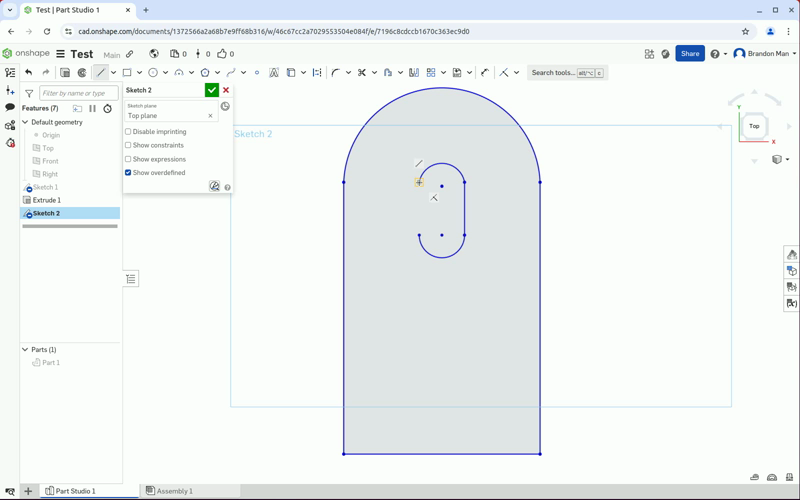
scroll(-6)
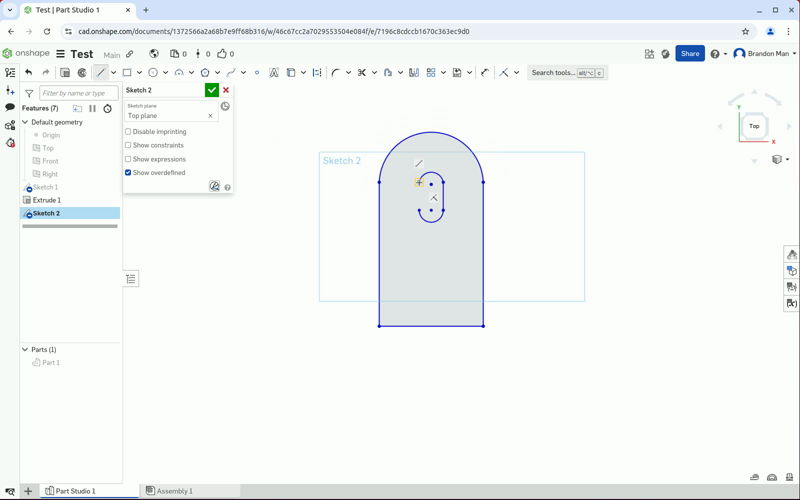
scroll(-6)
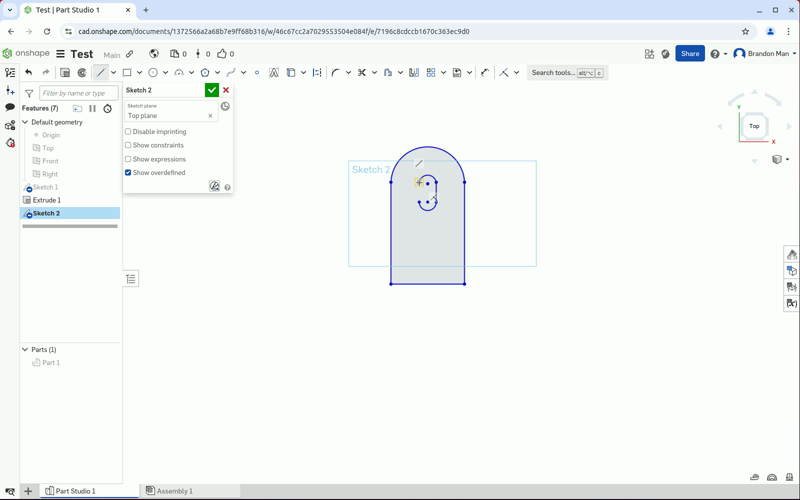
scroll(-6)
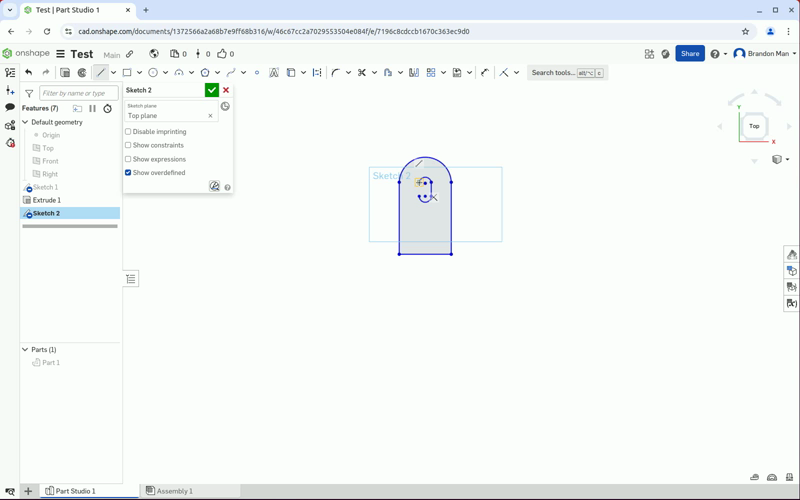
scroll(-6)
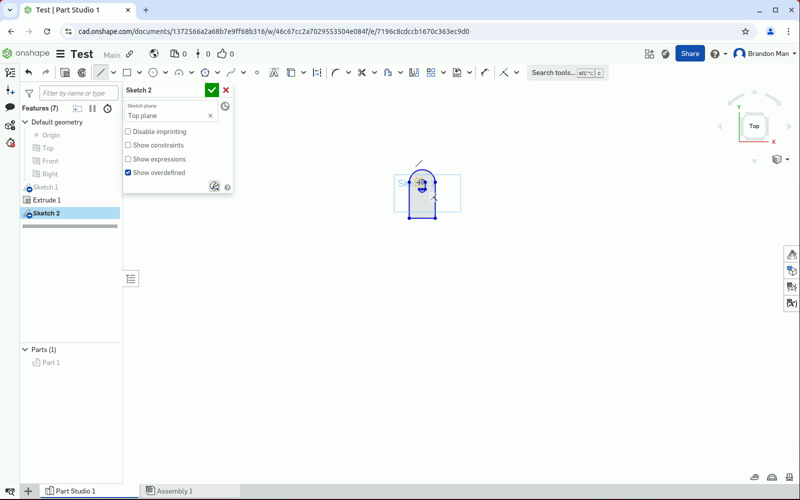
mouse_move(449, 182)
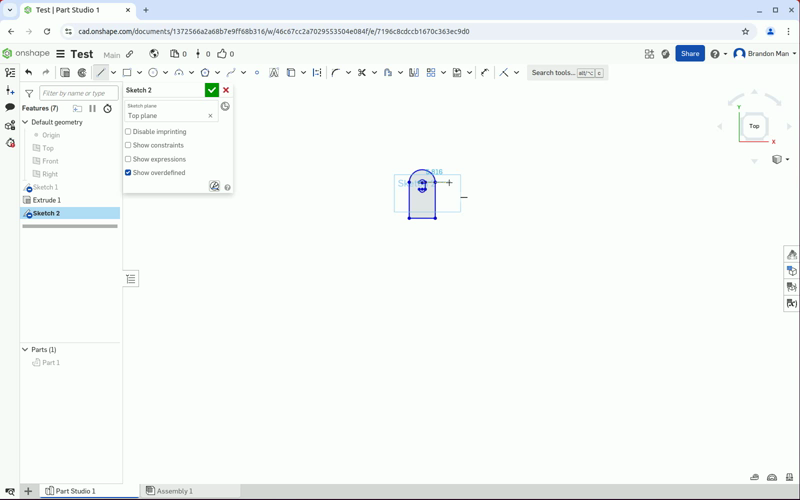
key_down(shift)
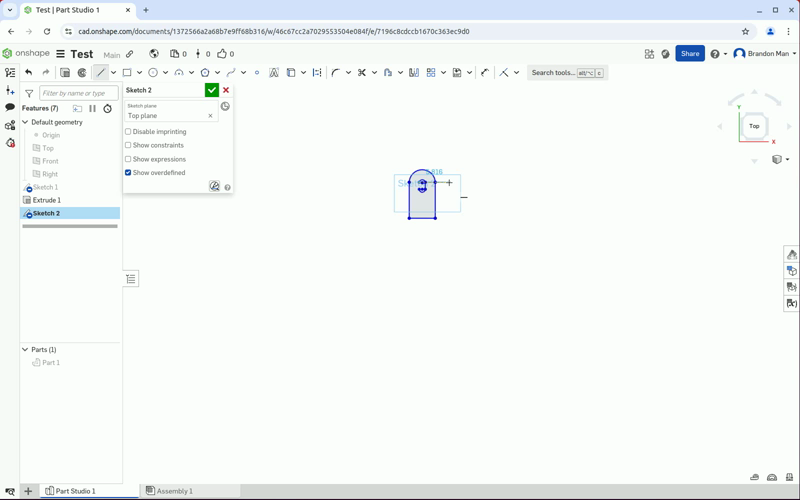
mouse_move(419, 189)
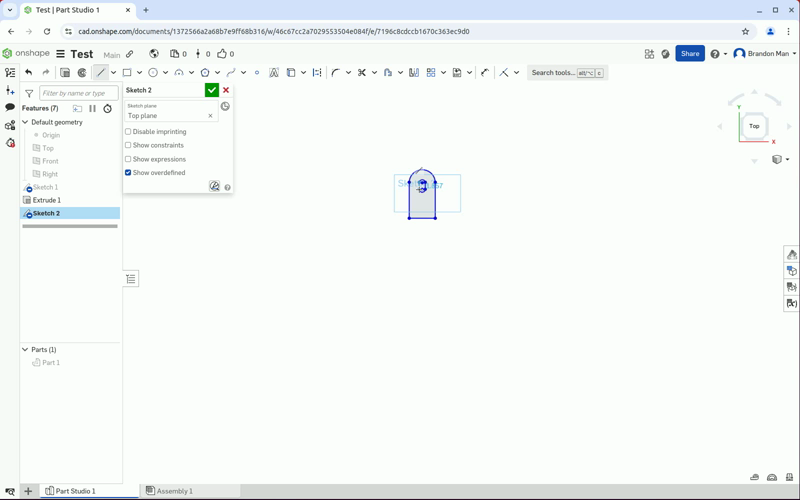
scroll(6)
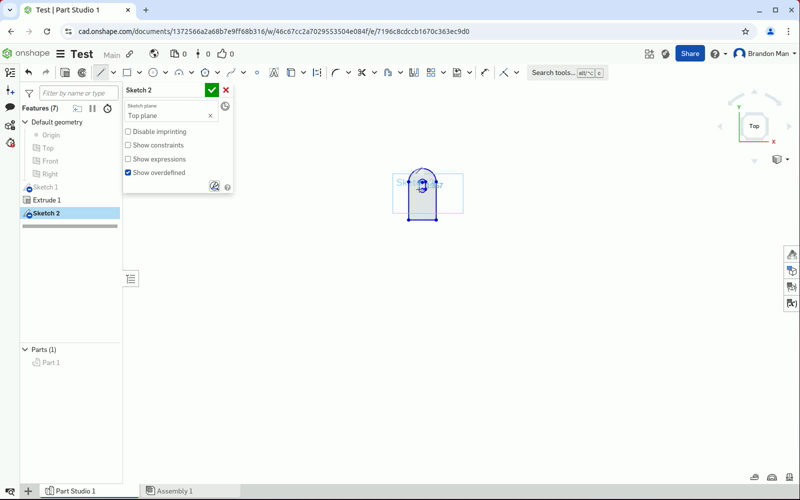
scroll(6)
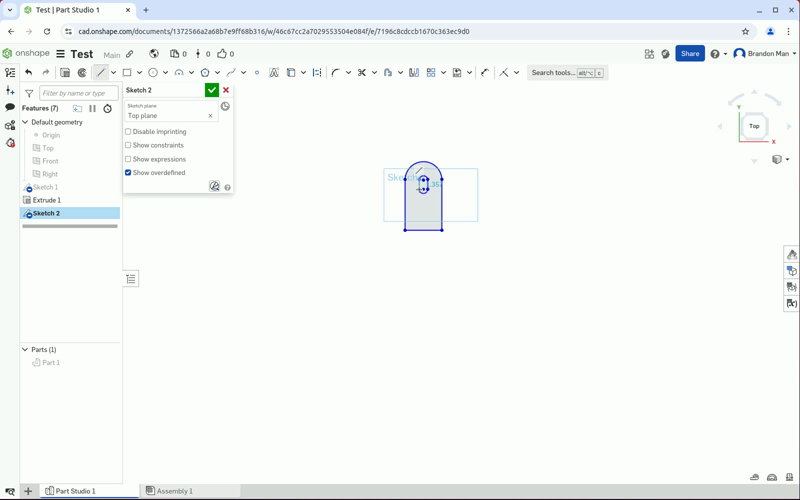
scroll(6)
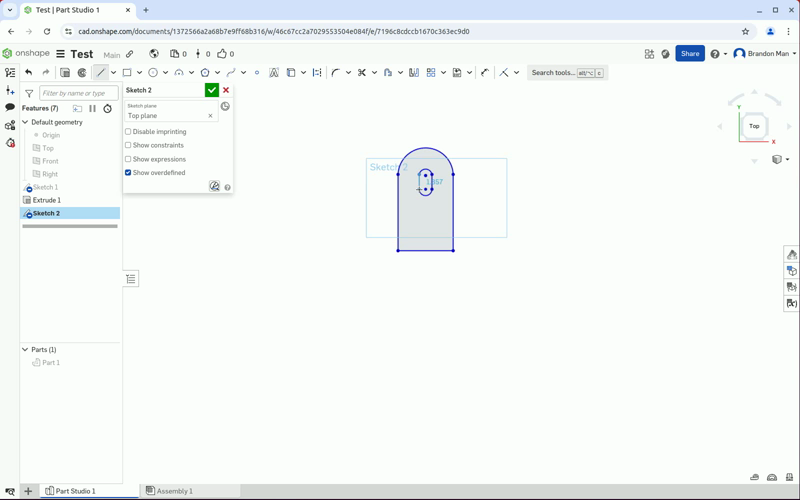
scroll(6)
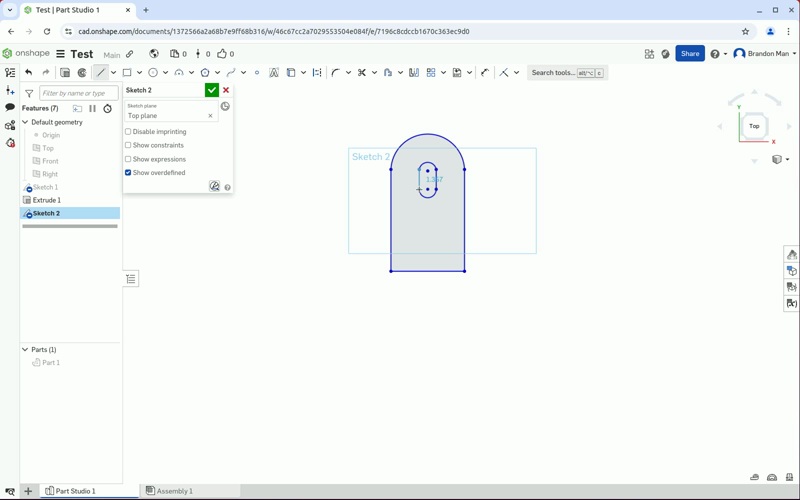
scroll(6)
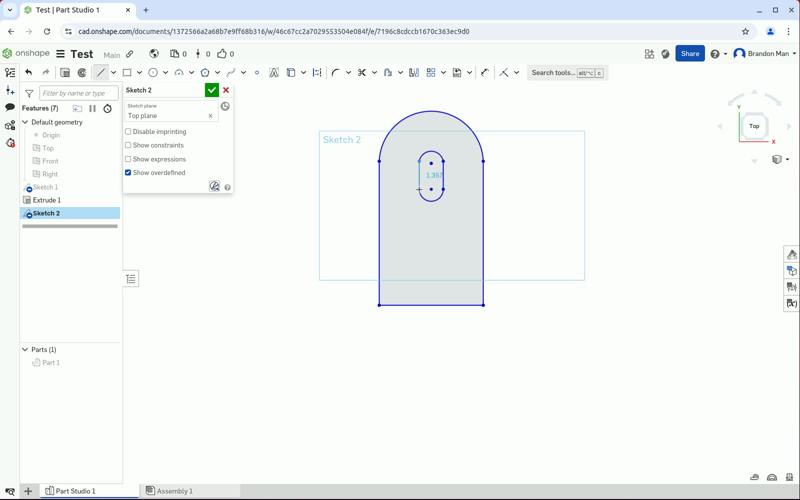
scroll(6)
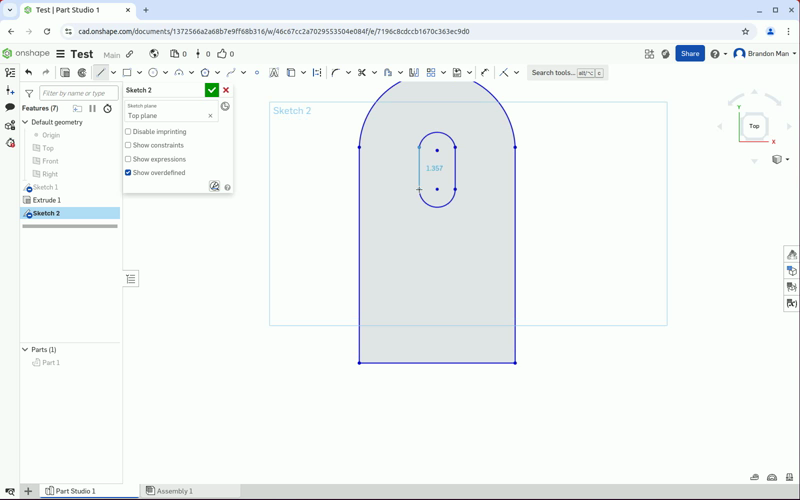
scroll(6)
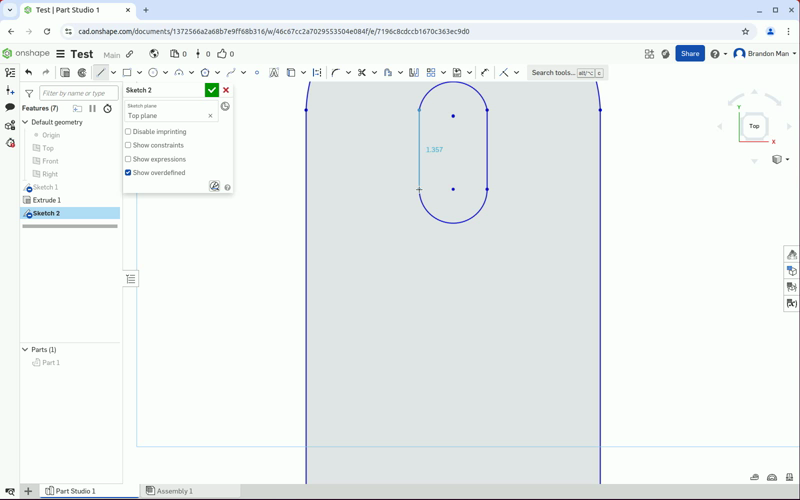
key_up(shift)
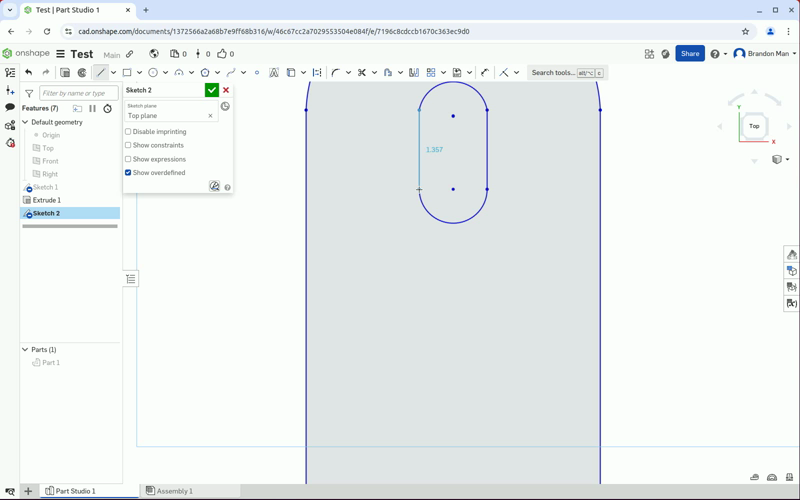
click(419, 189)
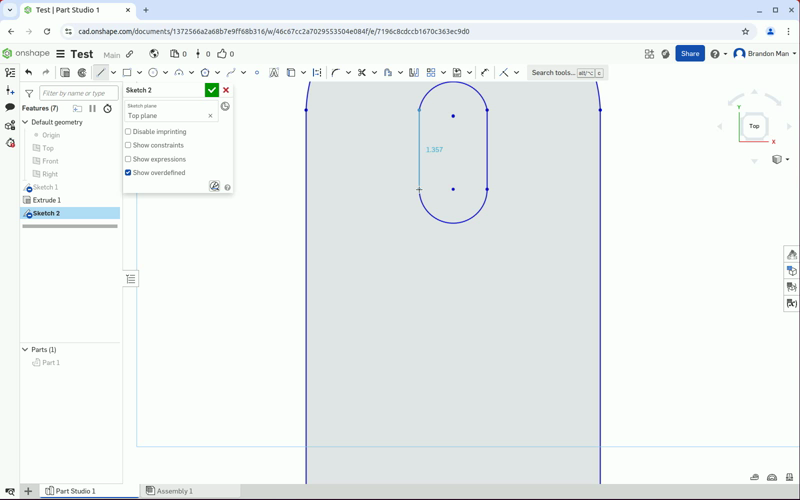
scroll(-6)
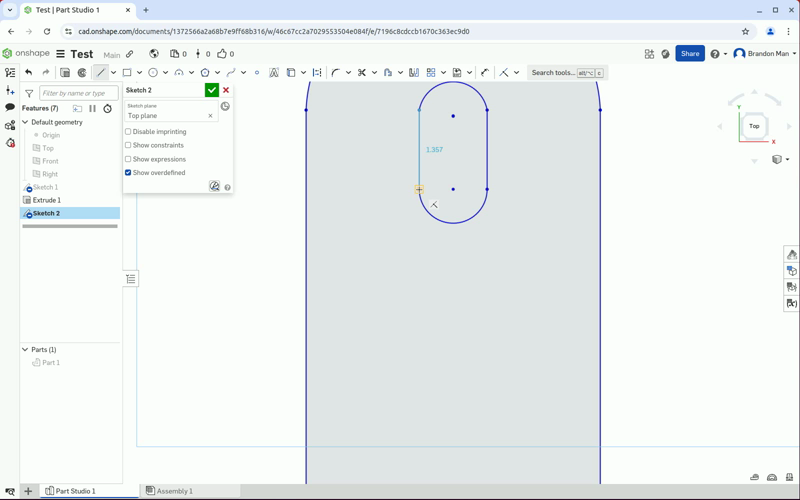
scroll(-6)
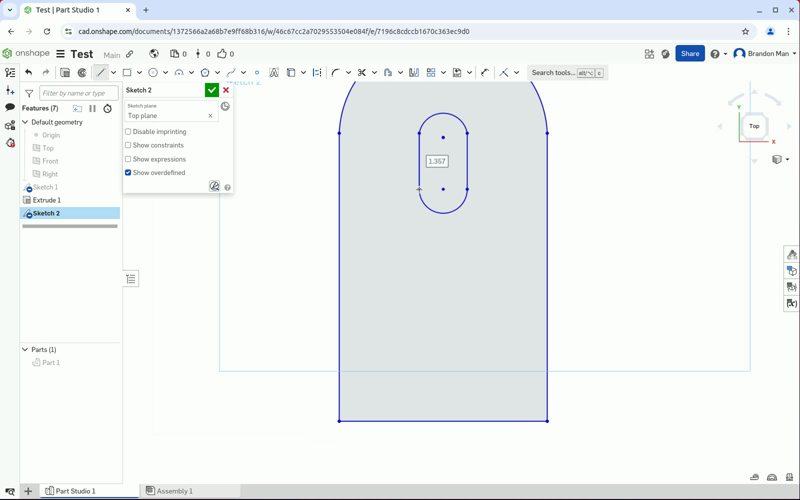
scroll(-6)
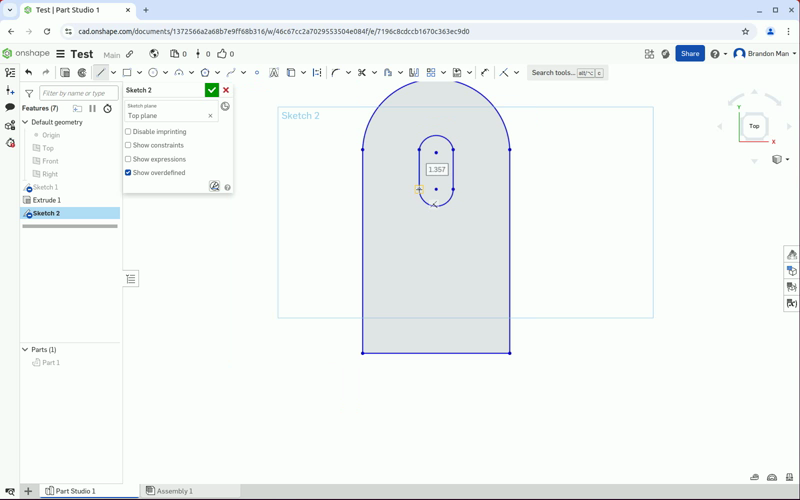
scroll(-6)
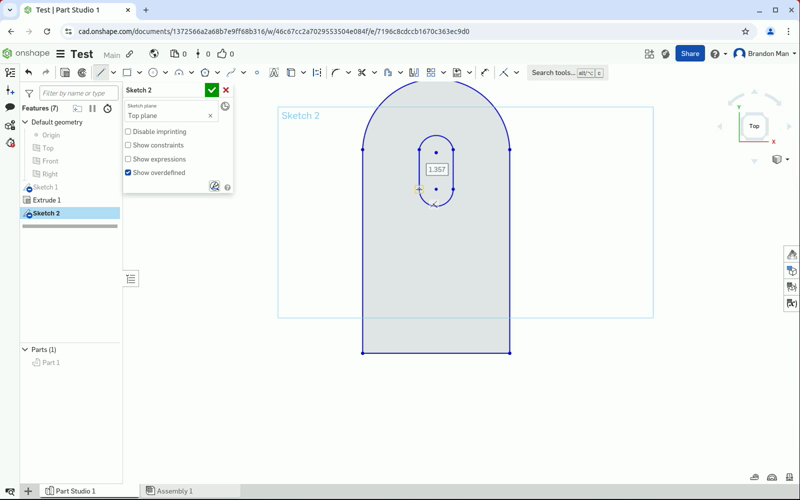
scroll(-6)
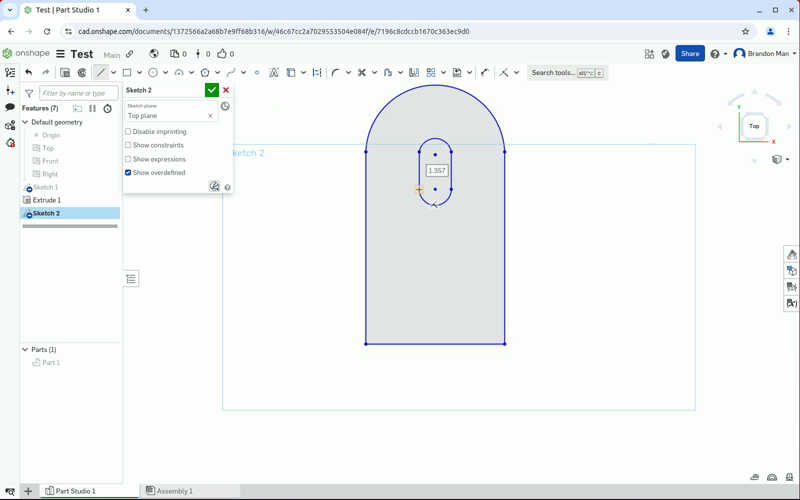
scroll(-6)
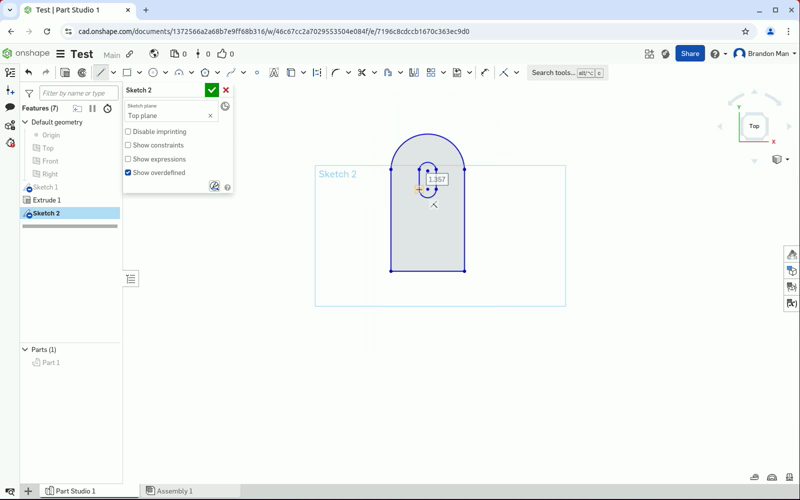
scroll(-6)
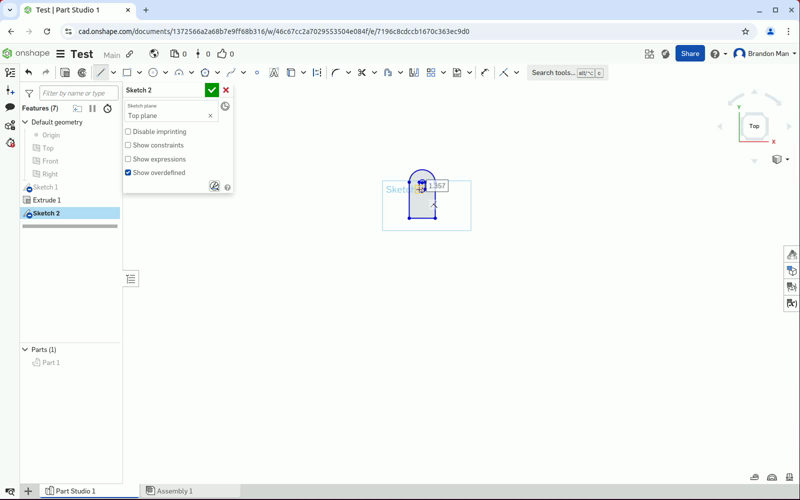
key(esc)
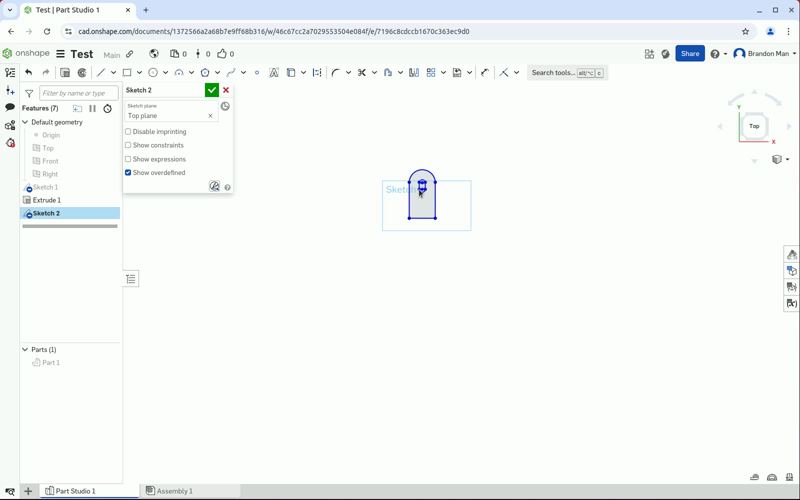
mouse_move(433, 205)
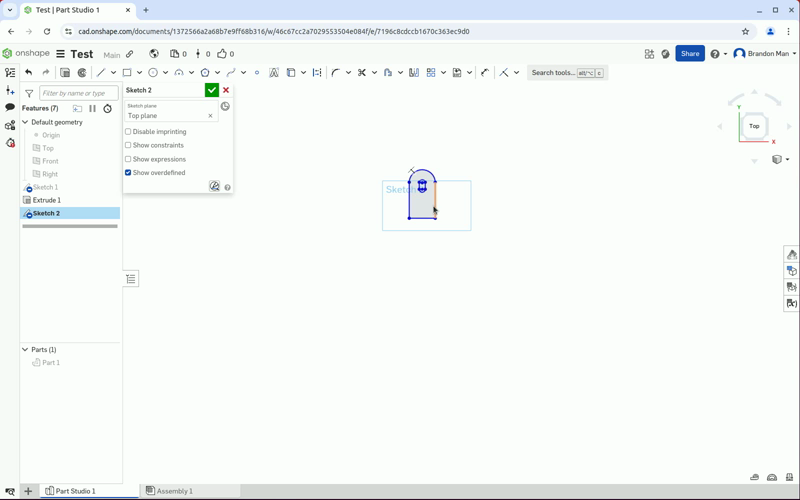
scroll(6)
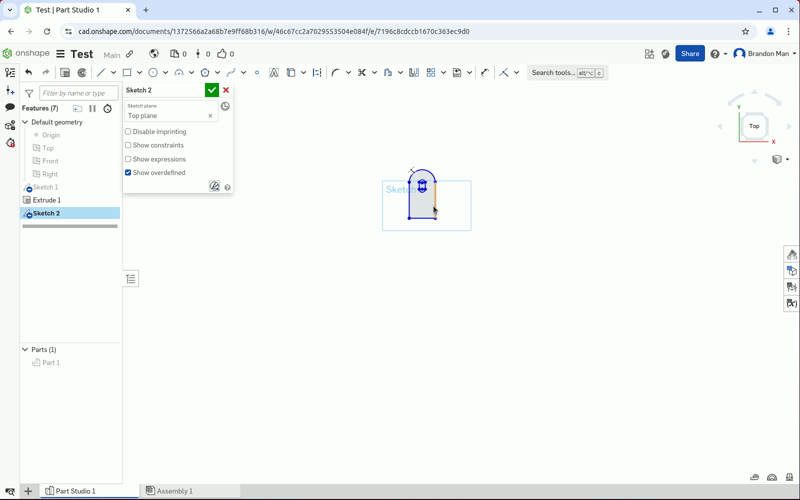
scroll(6)
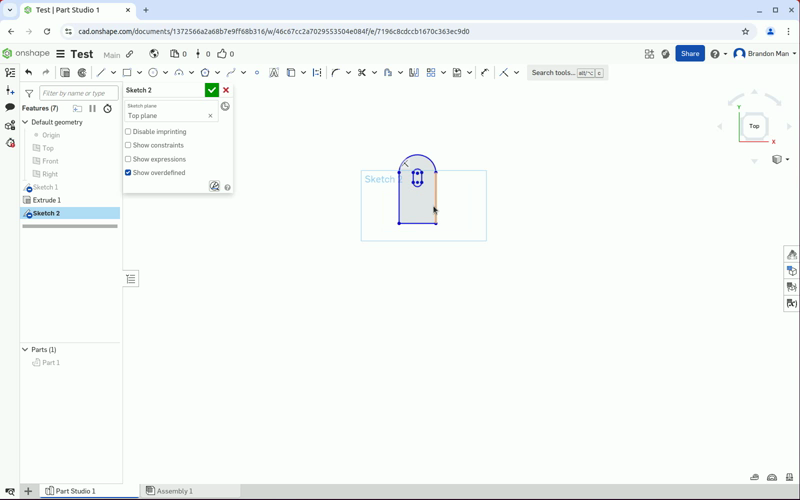
scroll(6)
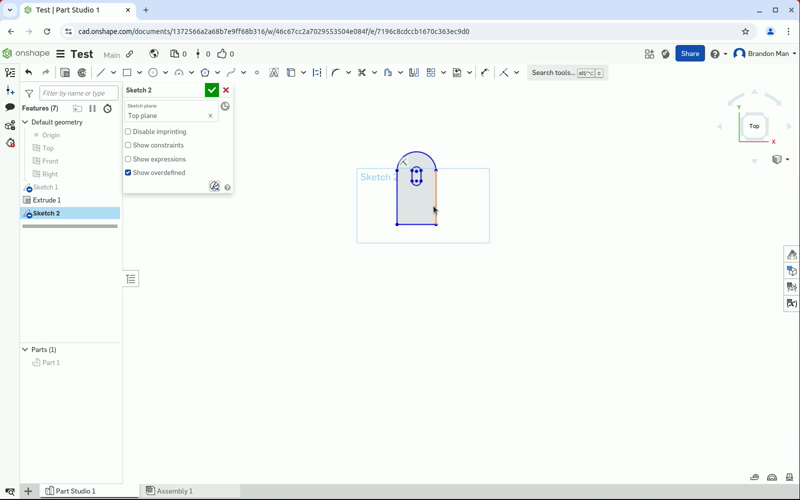
scroll(6)
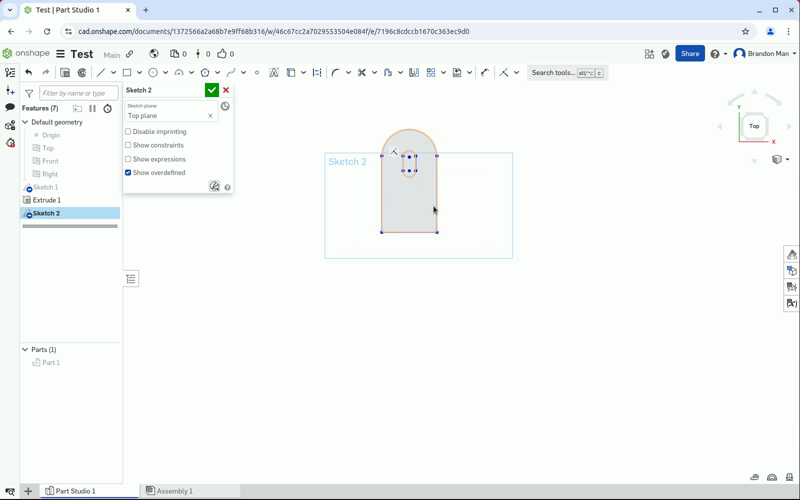
scroll(6)
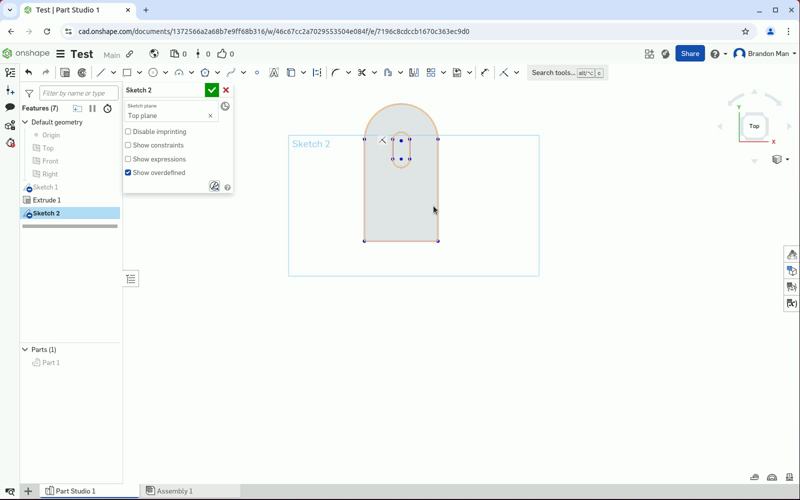
scroll(6)
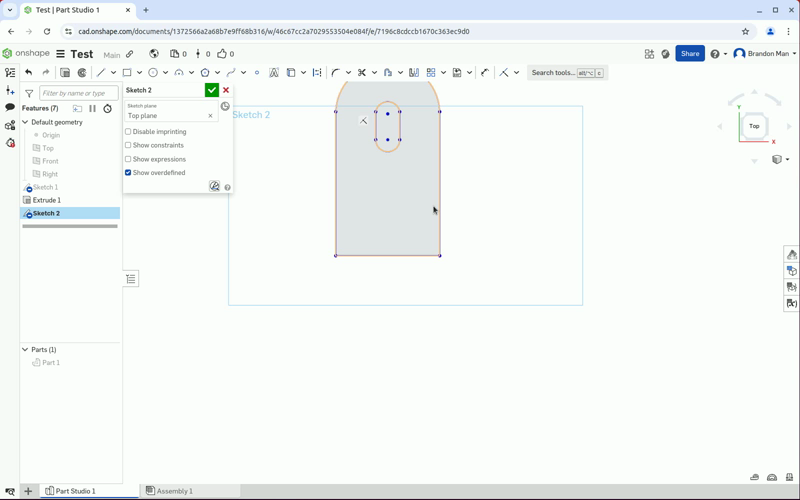
scroll(6)
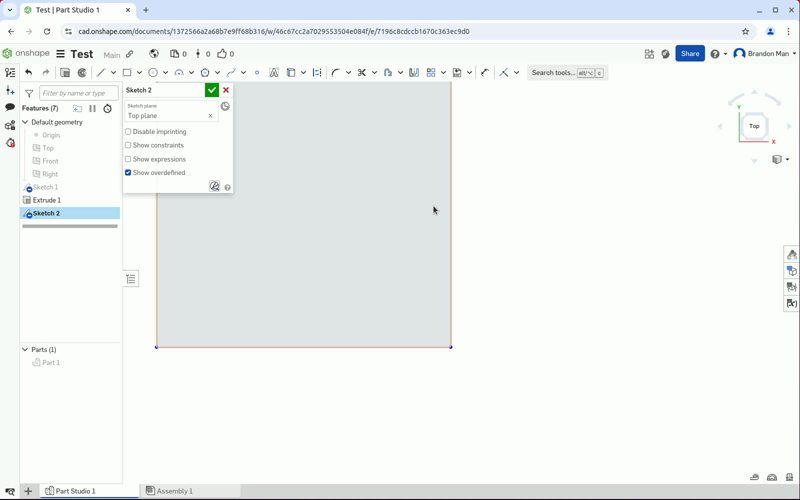
click(433, 205)
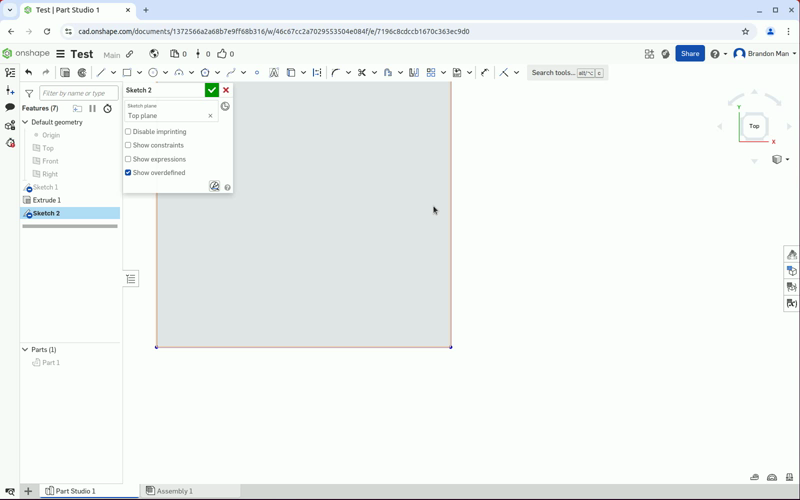
scroll(-6)
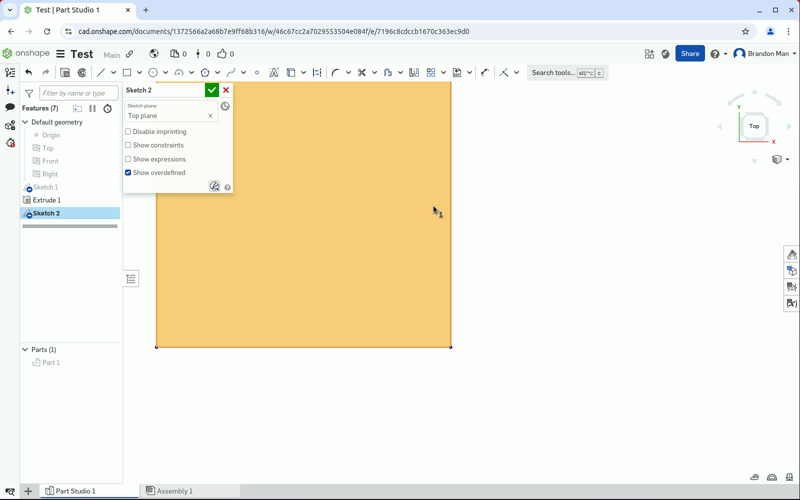
scroll(-6)
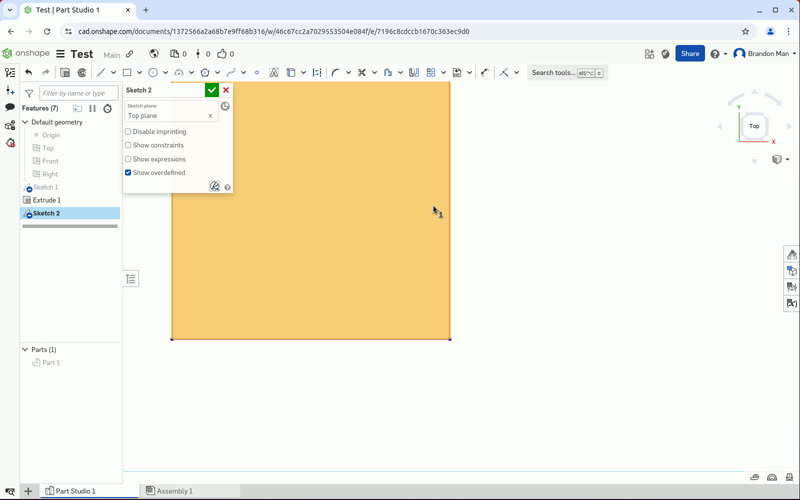
scroll(-6)
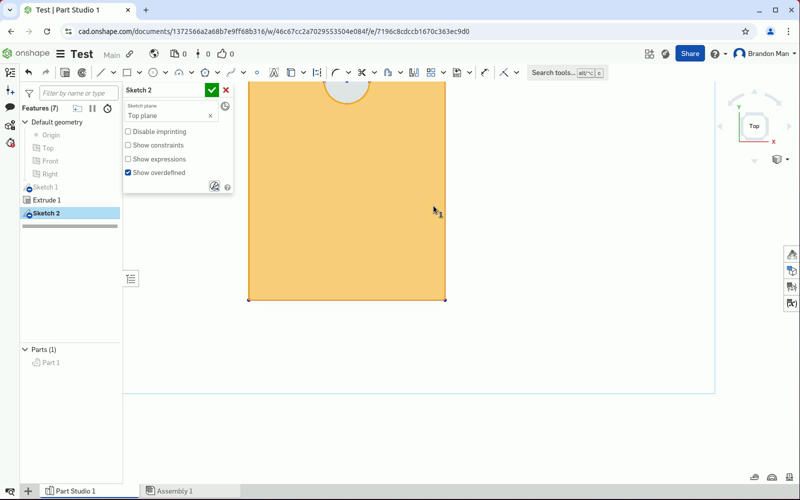
scroll(-6)
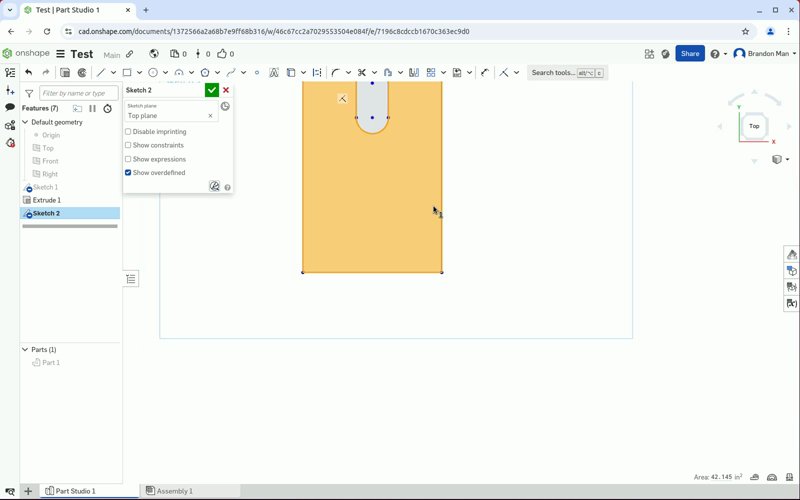
scroll(-6)
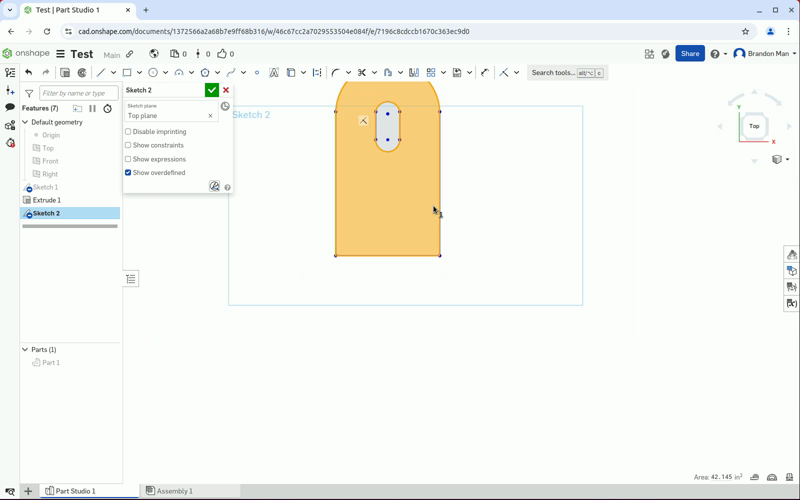
scroll(-6)
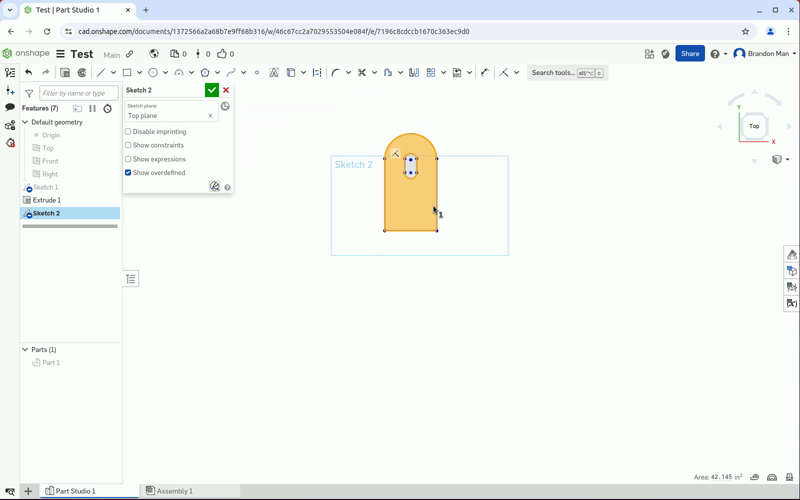
scroll(-6)
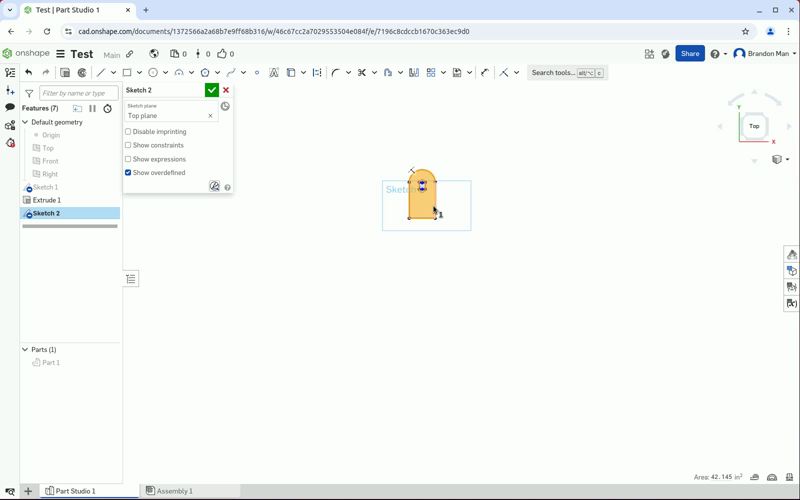
mouse_move(73, 352)
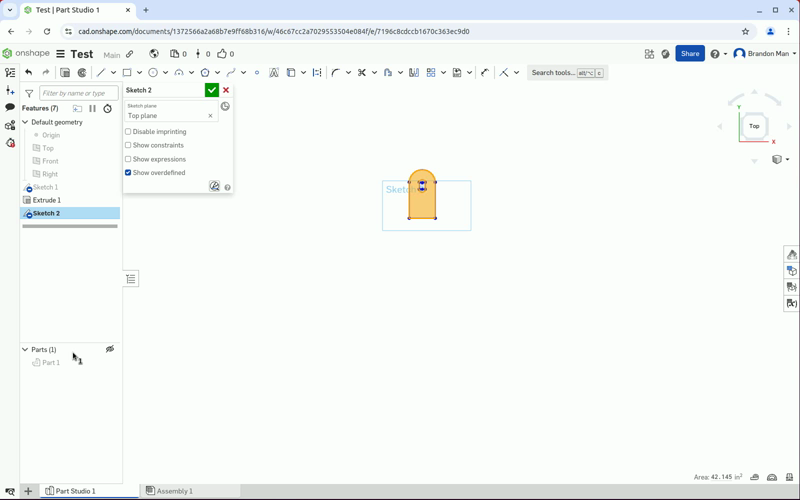
key(shift+y)
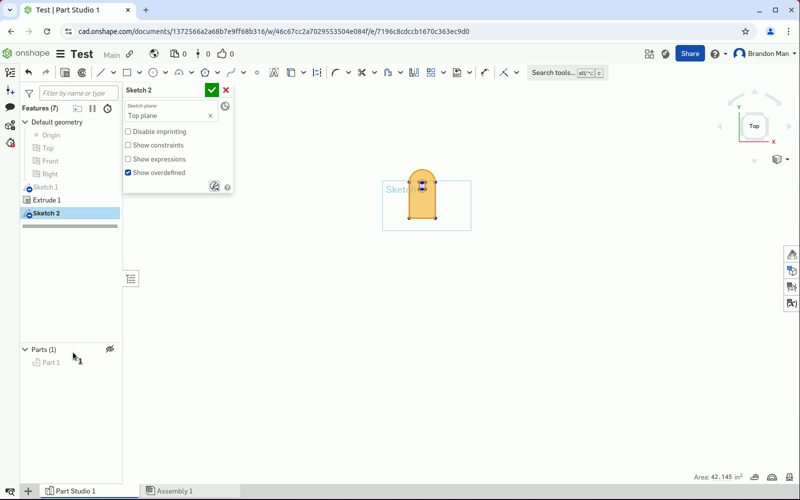
key(shift+e)
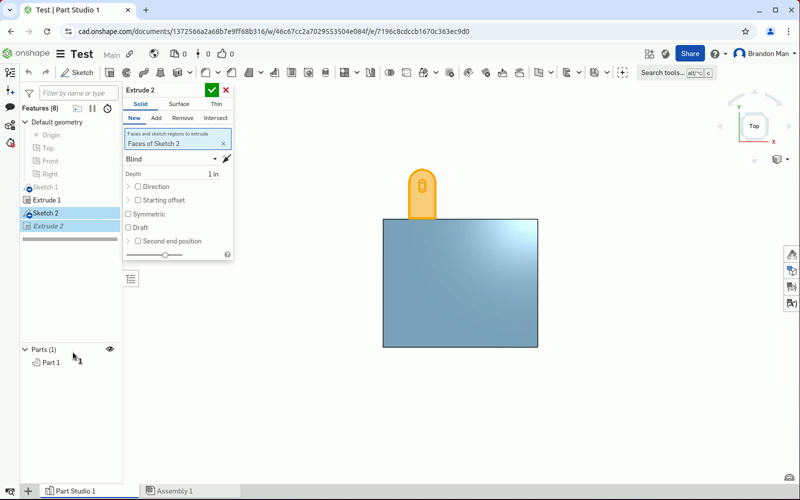
mouse_move(143, 106)
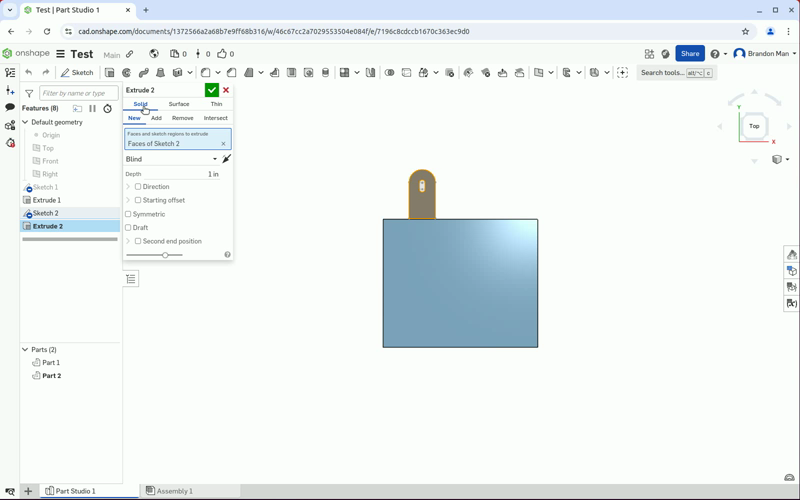
click(143, 106)
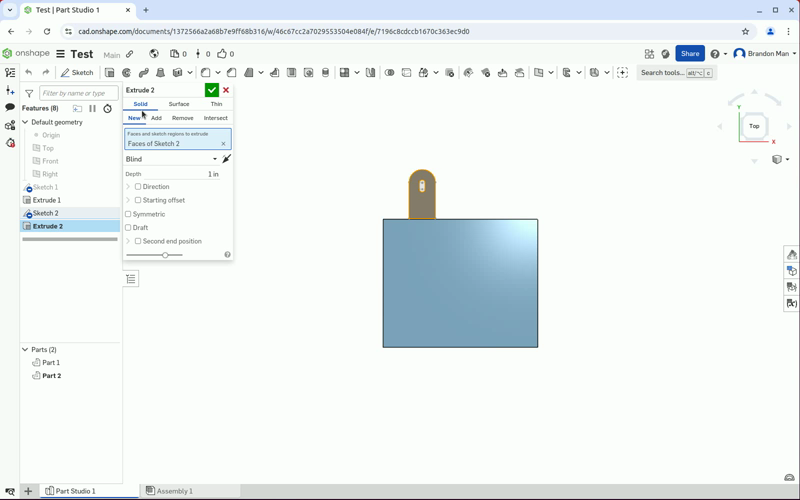
mouse_move(137, 120)
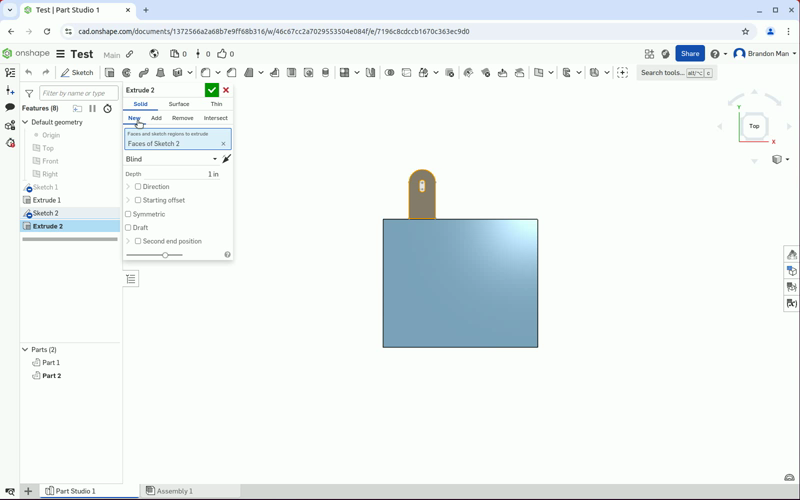
click(137, 120)
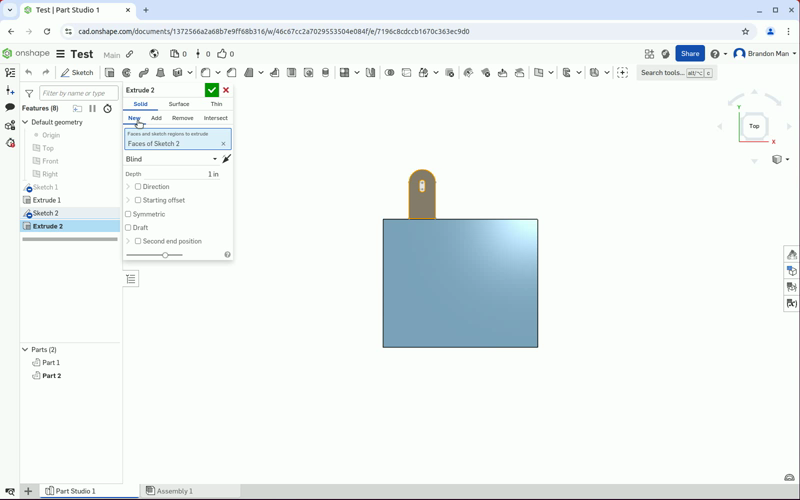
key(tab, 4)
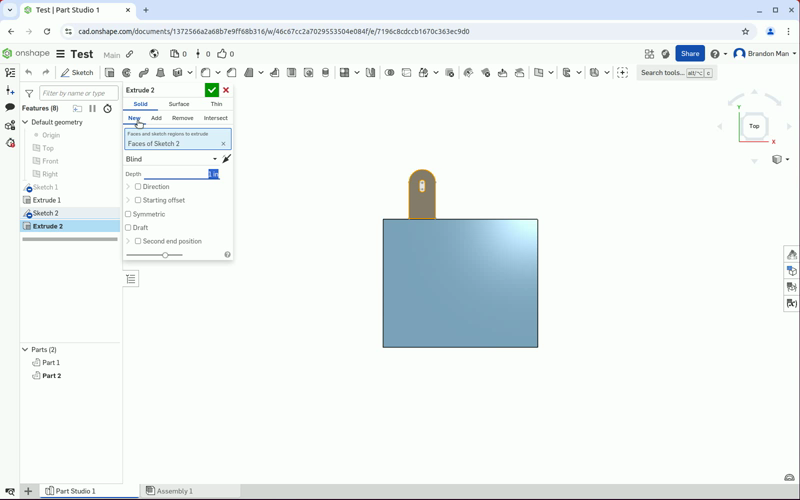
text(-0.963)
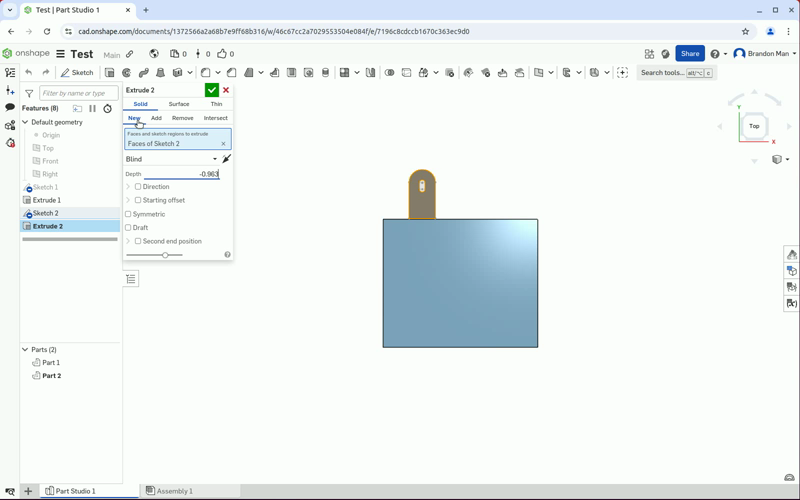
key(enter)
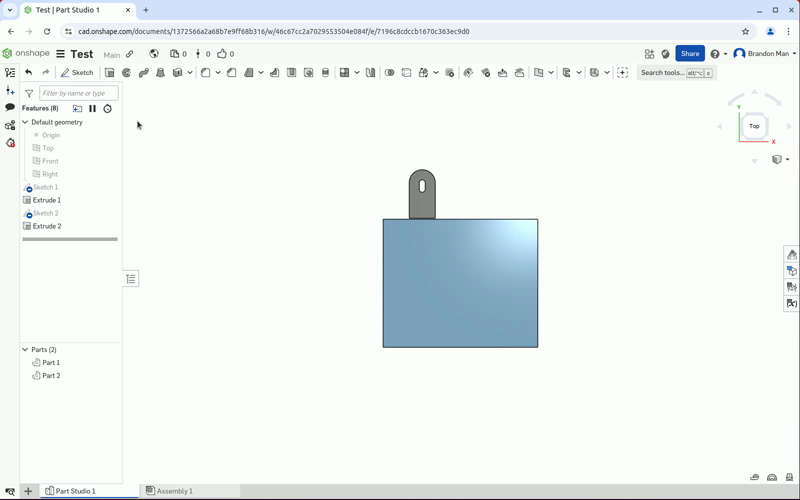
key(shift+h)
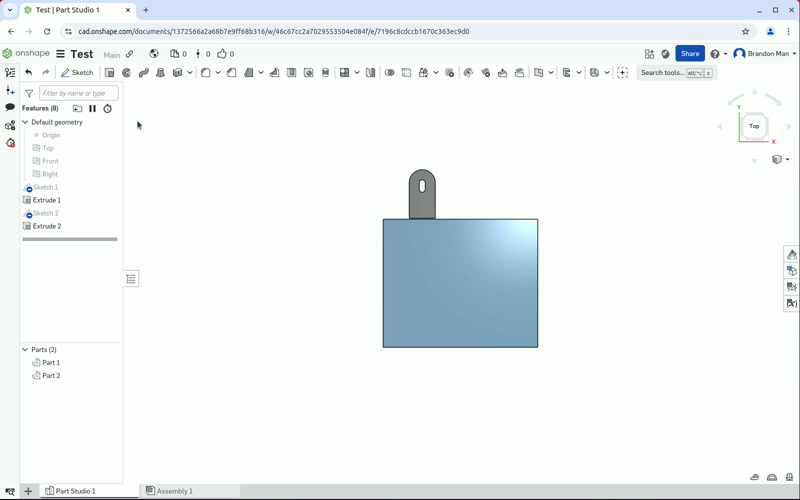
key(shift+h)
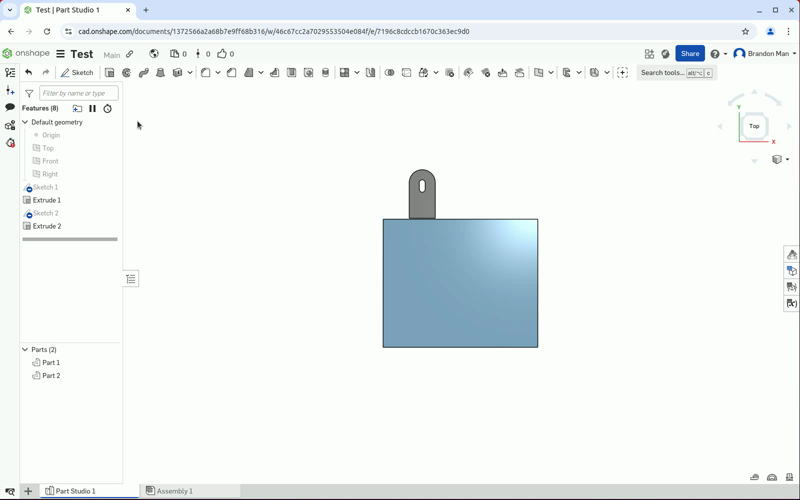
mouse_move(73, 189)
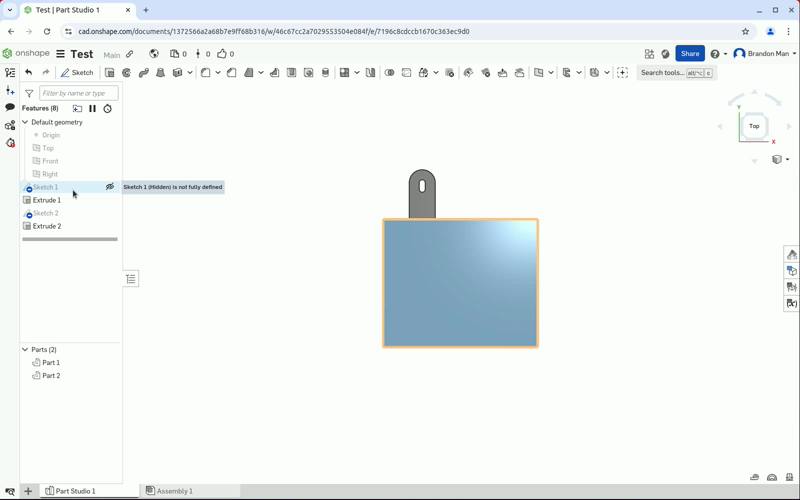
click(73, 189)
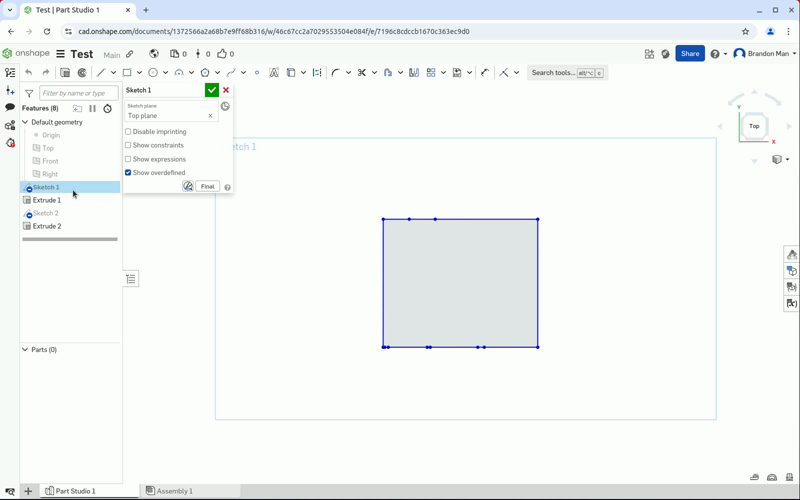
mouse_move(229, 92)
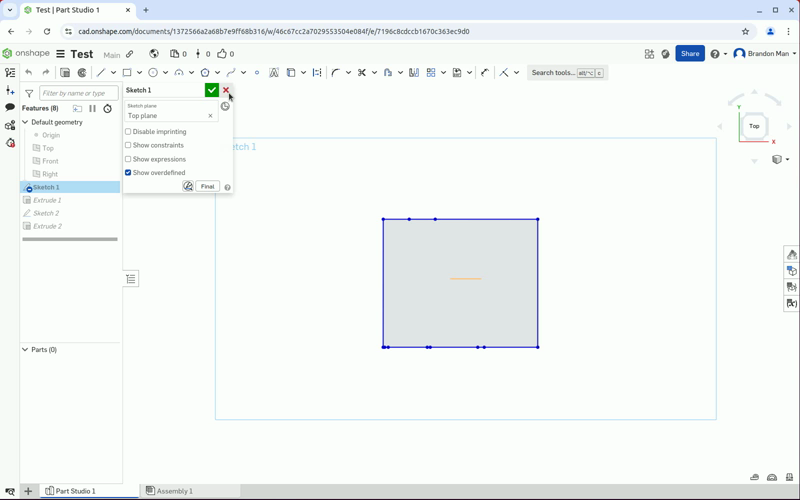
click(229, 92)
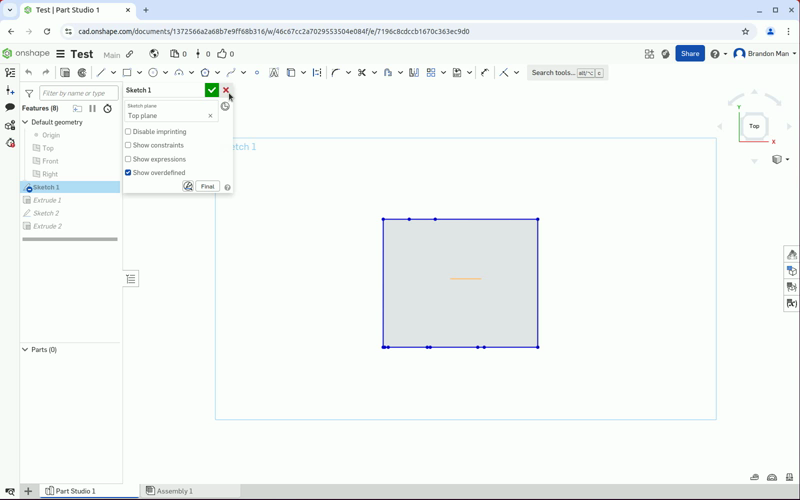
key(shift+s)
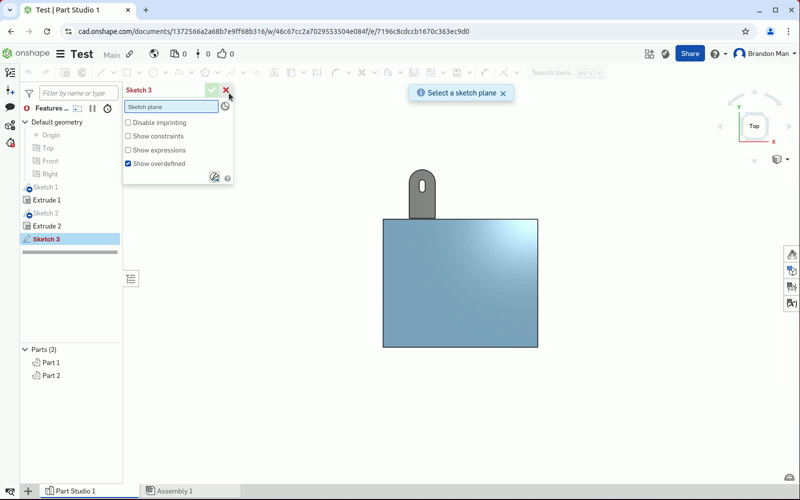
mouse_move(73, 150)
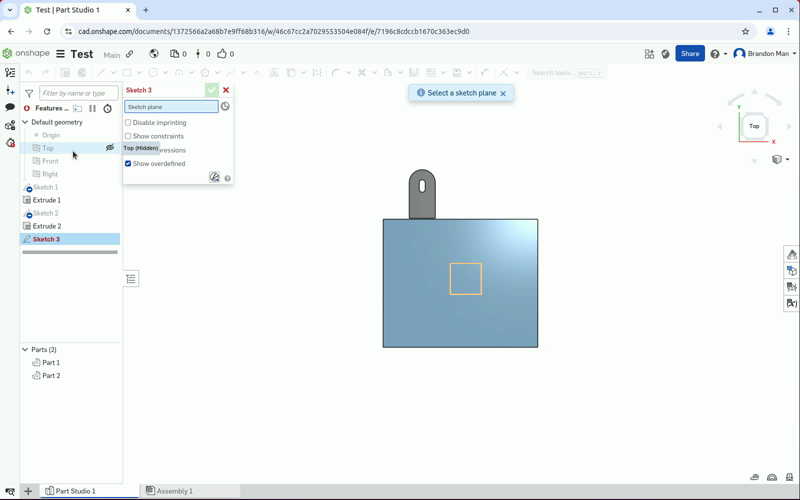
click(73, 150)
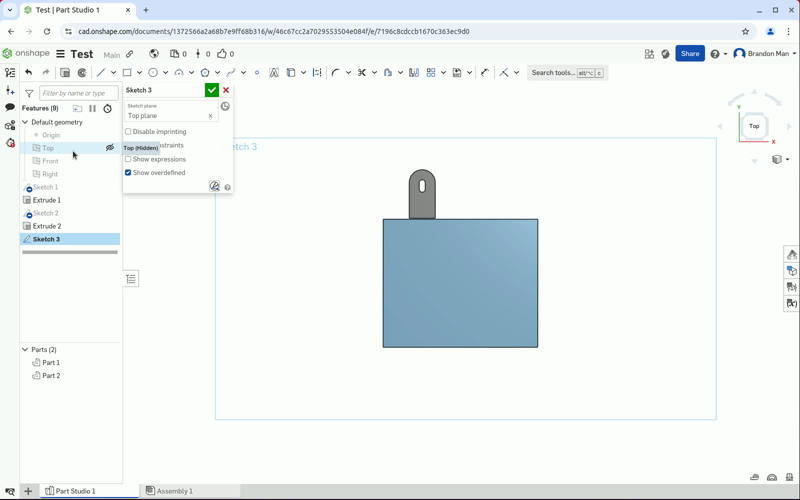
mouse_move(73, 352)
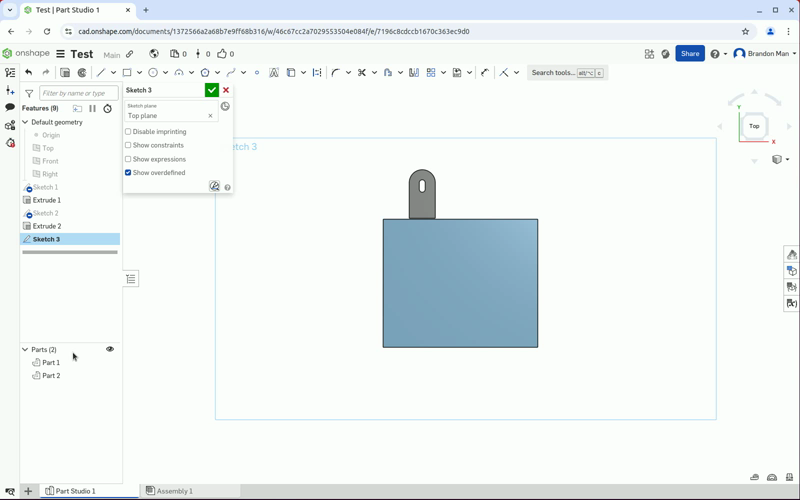
key(y)
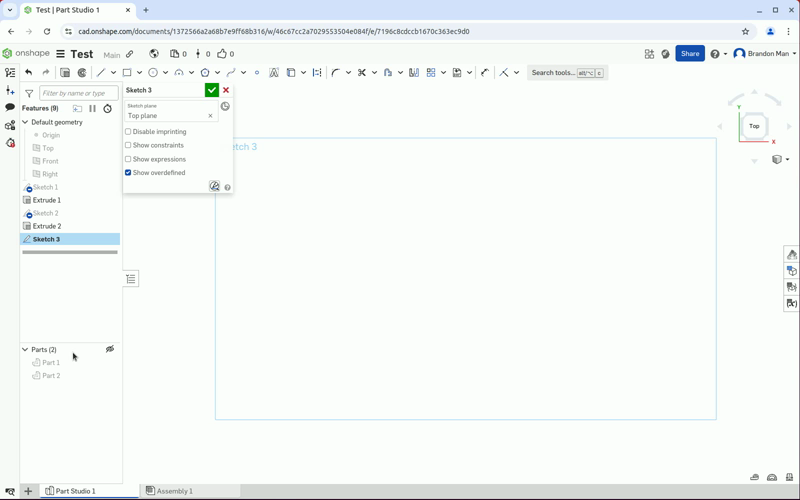
key(a)
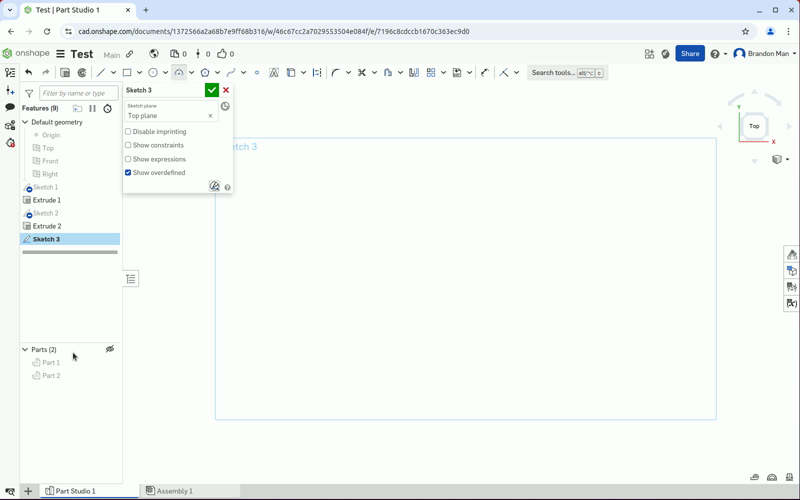
key_down(shift)
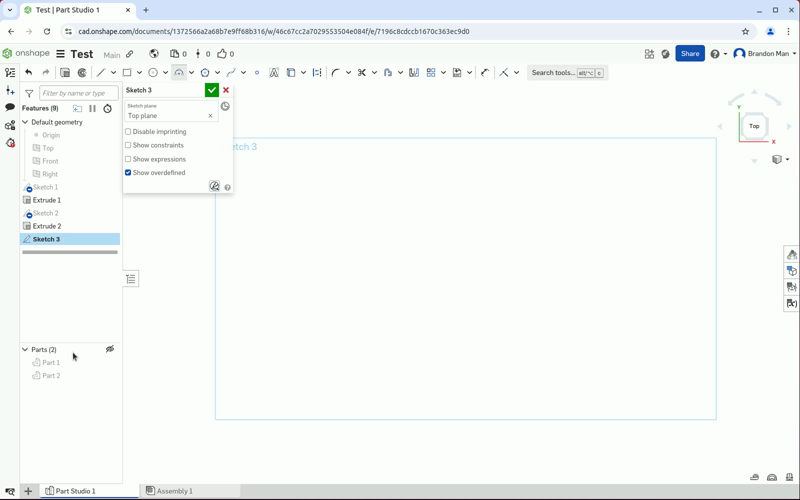
mouse_move(384, 347)
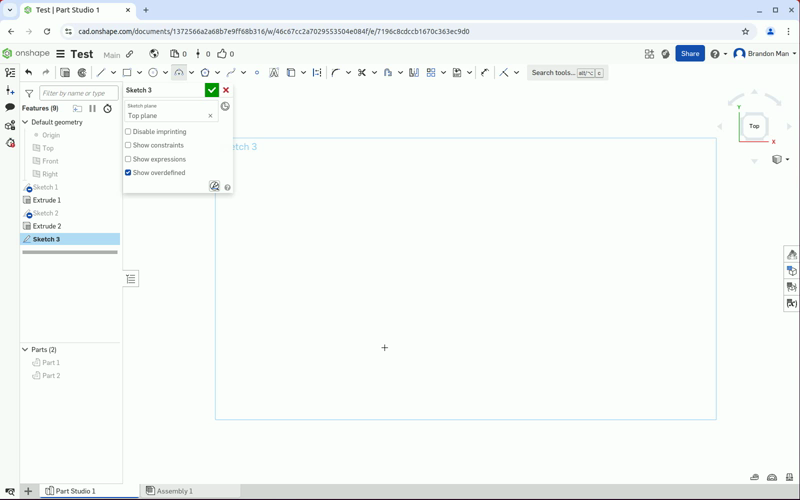
click(384, 347)
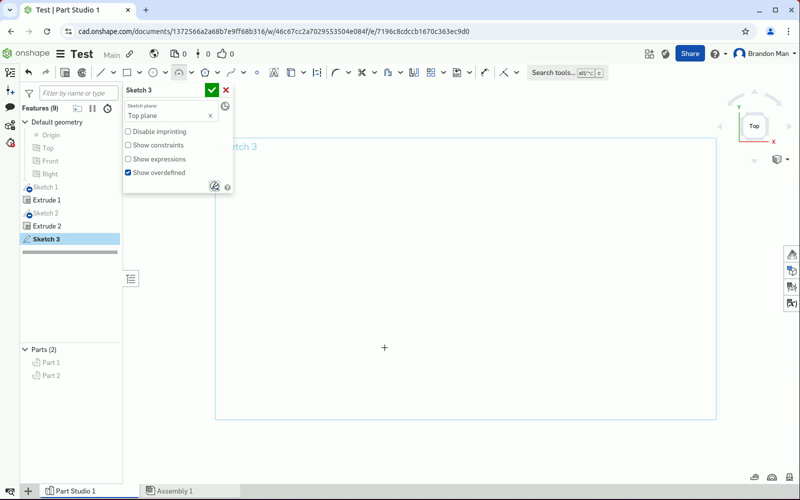
key_up(shift)
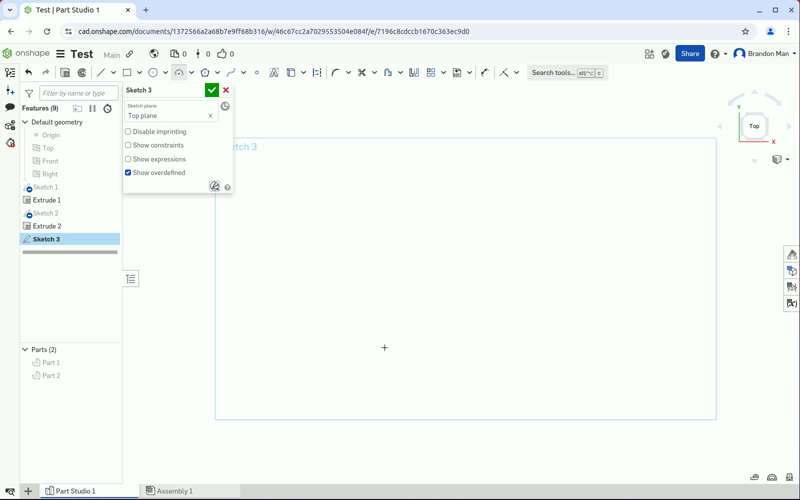
key_down(shift)
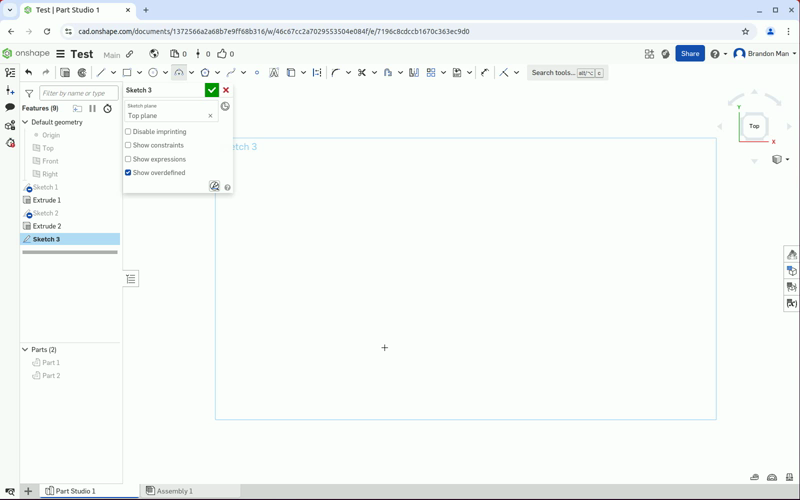
mouse_move(387, 350)
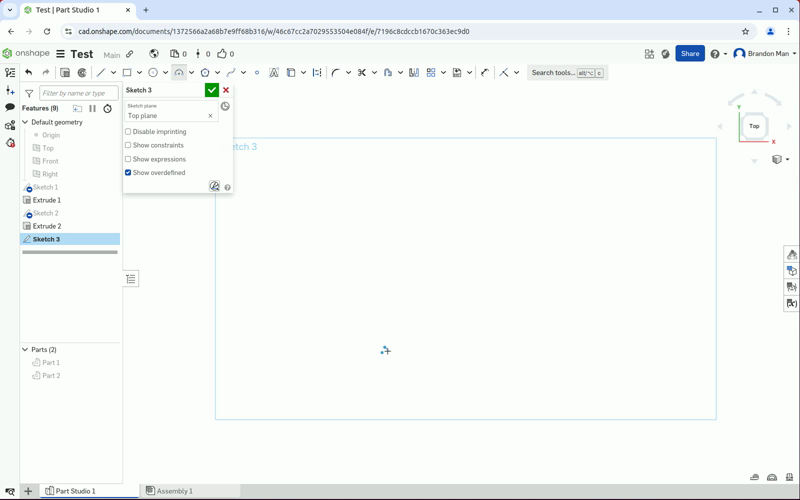
scroll(6)
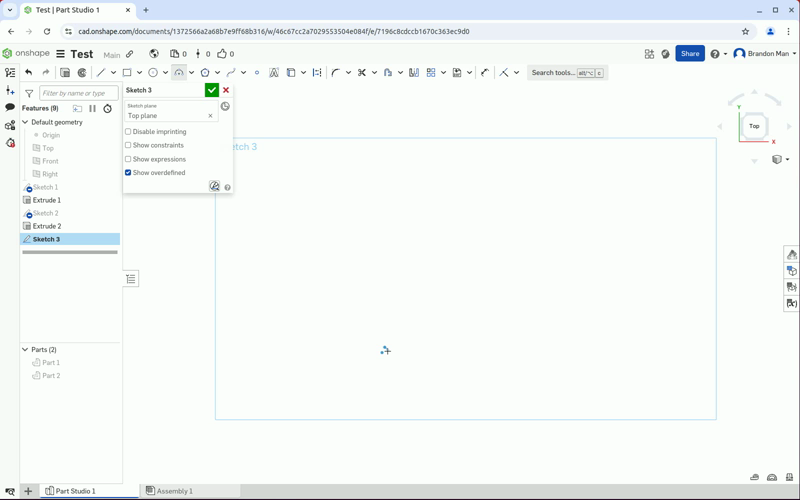
scroll(6)
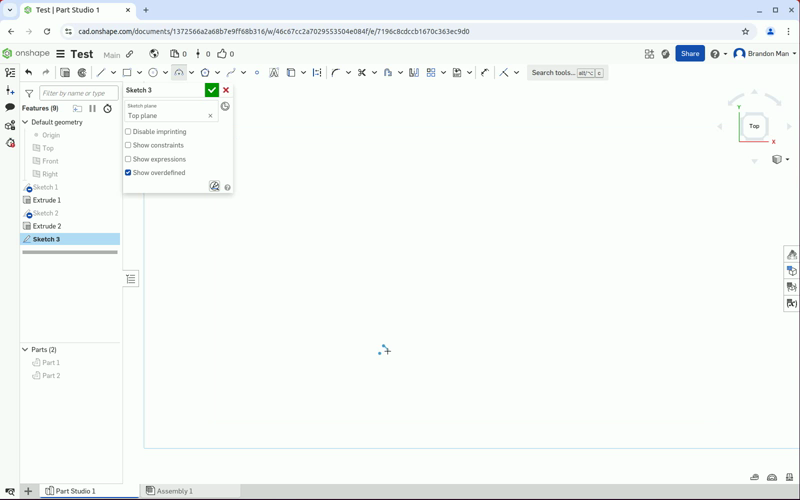
scroll(6)
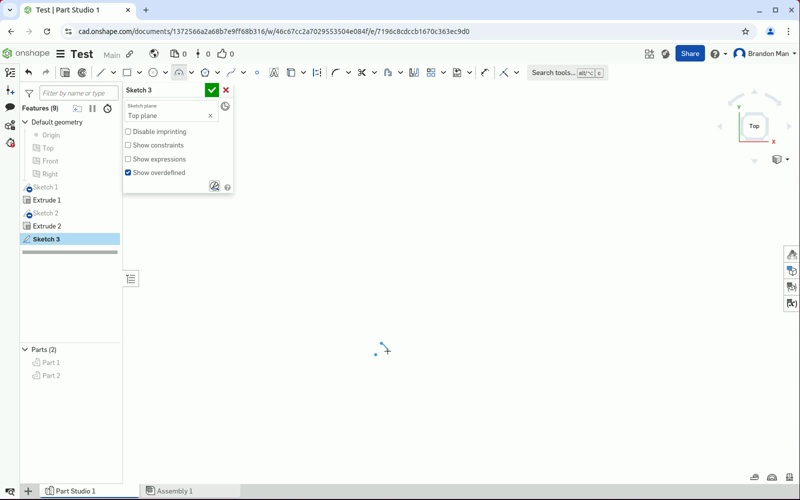
scroll(6)
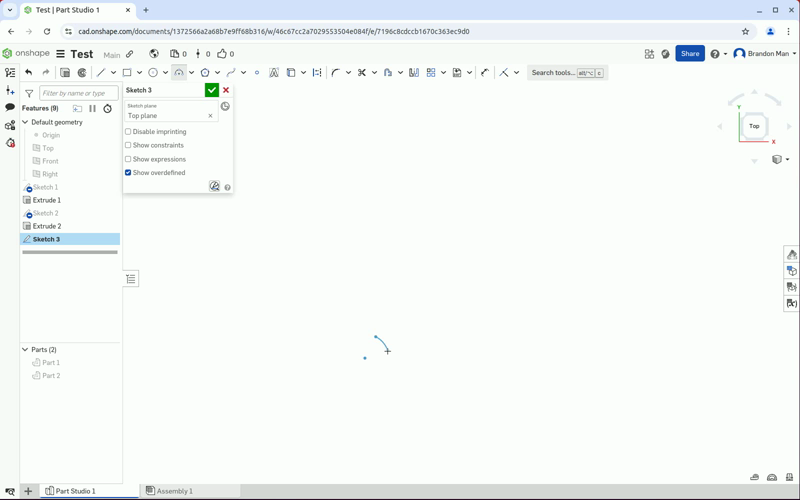
scroll(6)
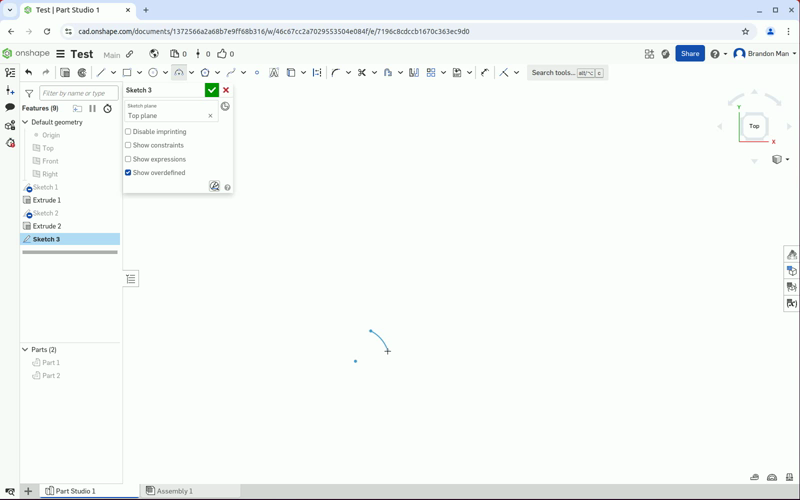
scroll(6)
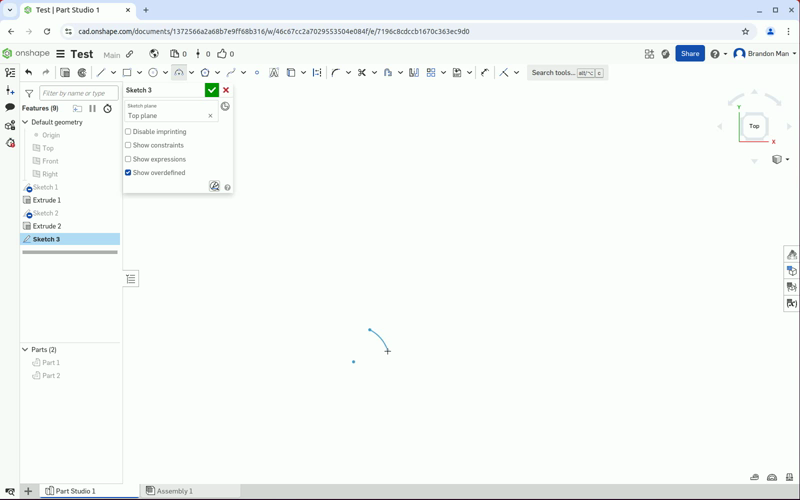
scroll(6)
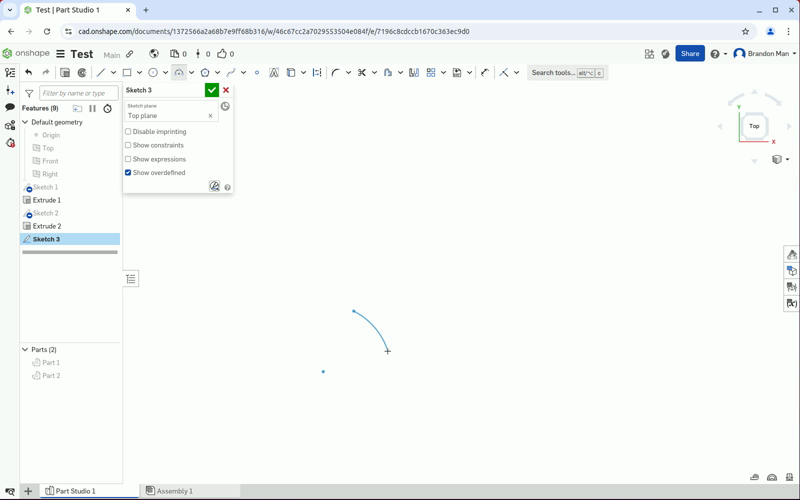
click(387, 350)
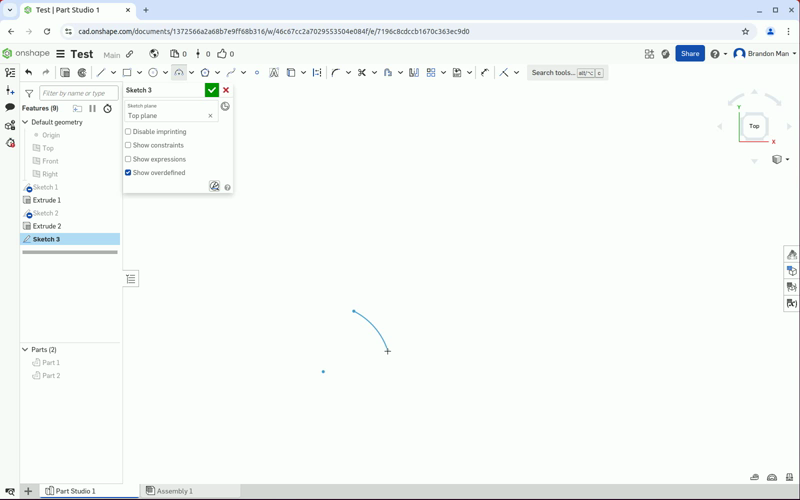
scroll(-6)
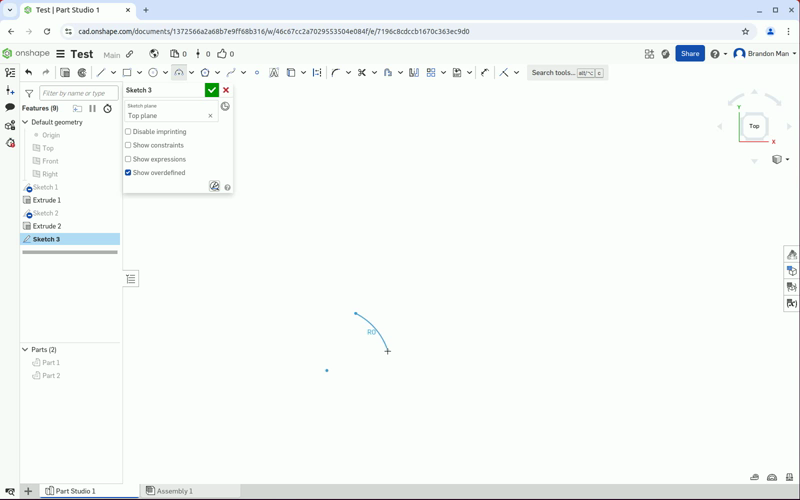
scroll(-6)
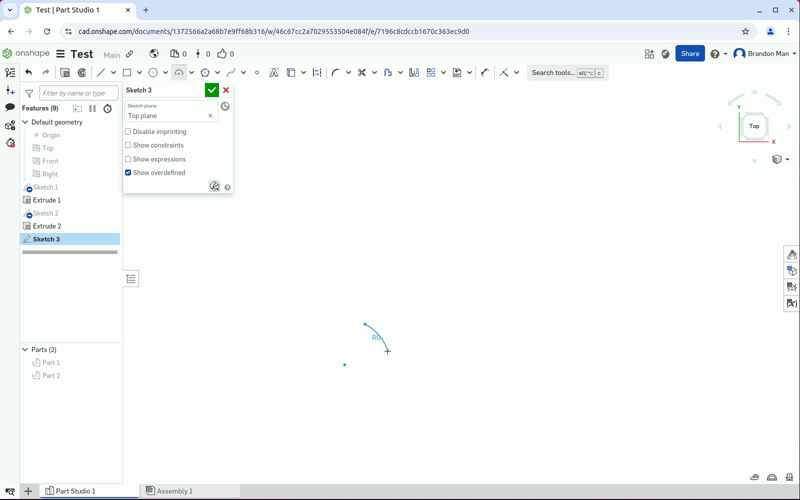
scroll(-6)
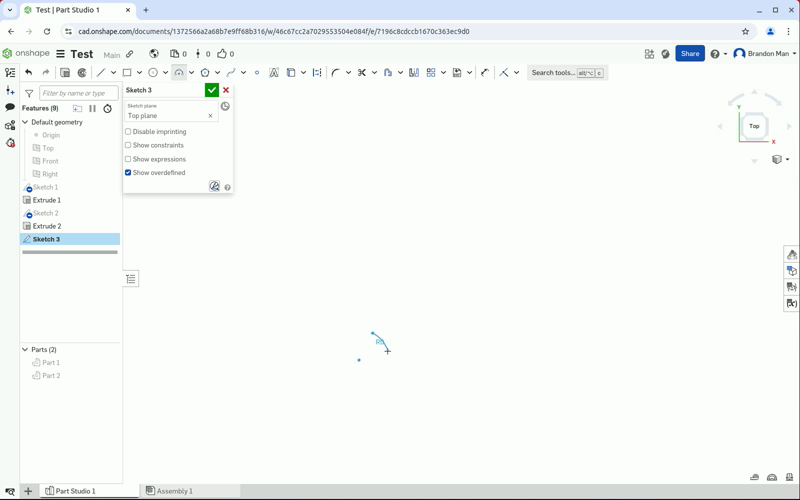
scroll(-6)
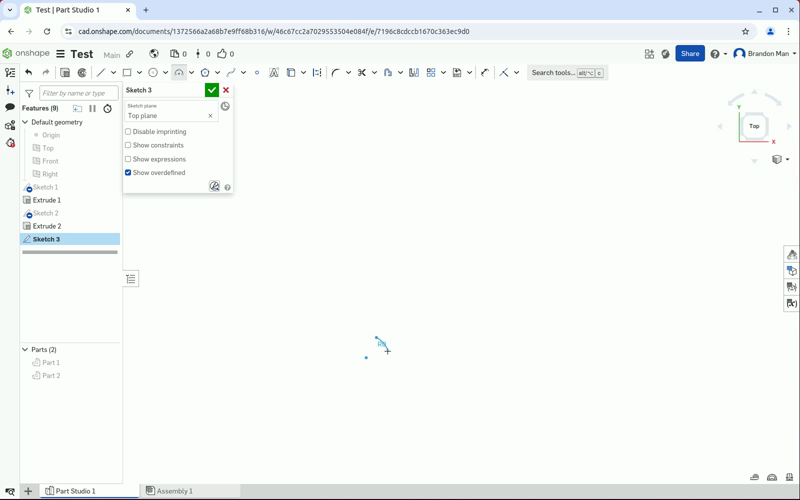
scroll(-6)
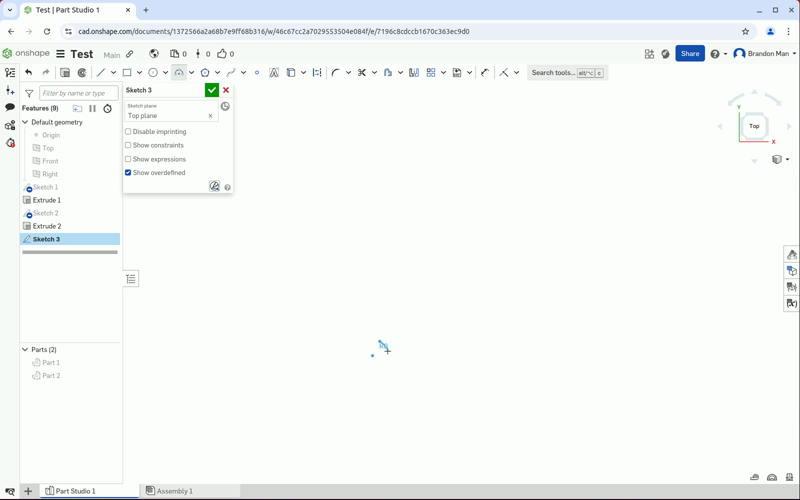
scroll(-6)
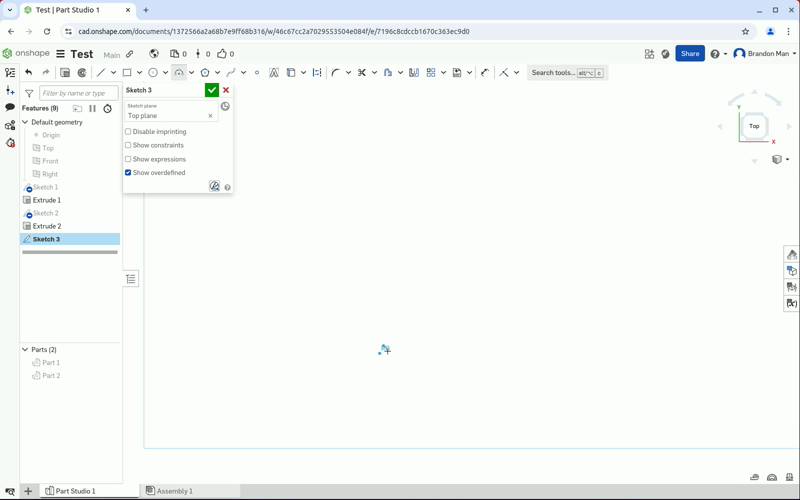
scroll(-6)
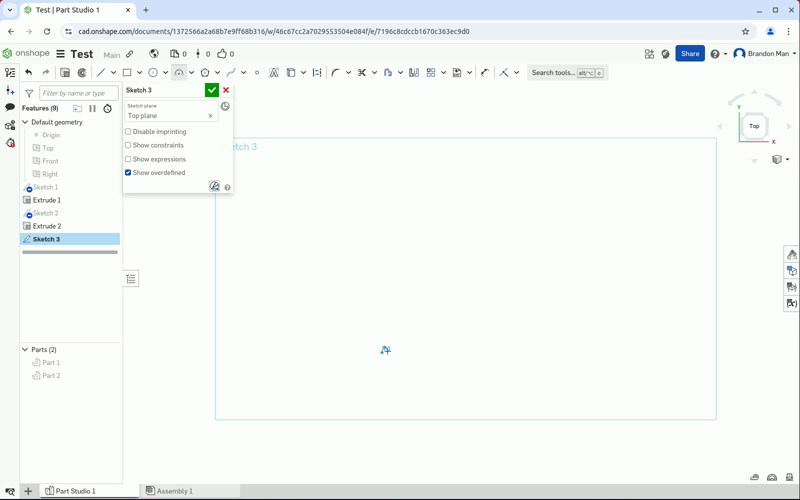
mouse_move(386, 348)
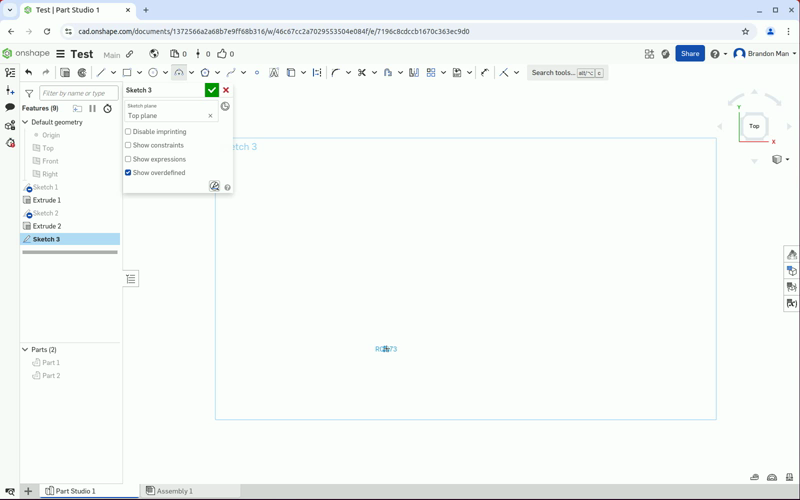
scroll(6)
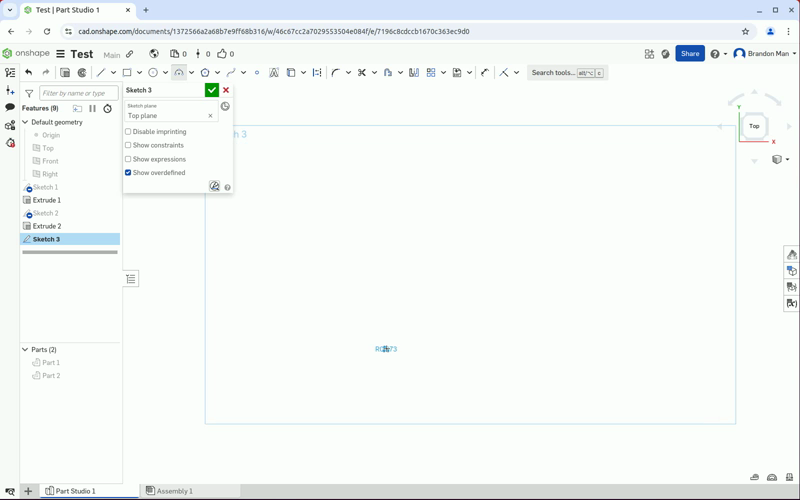
scroll(6)
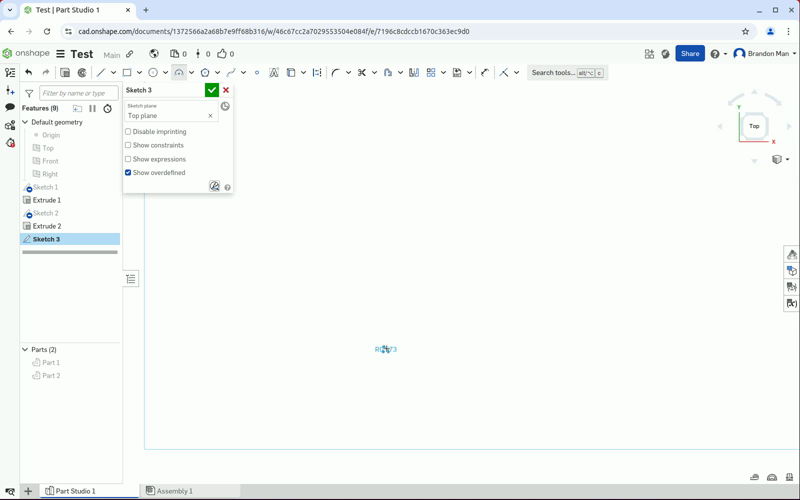
scroll(6)
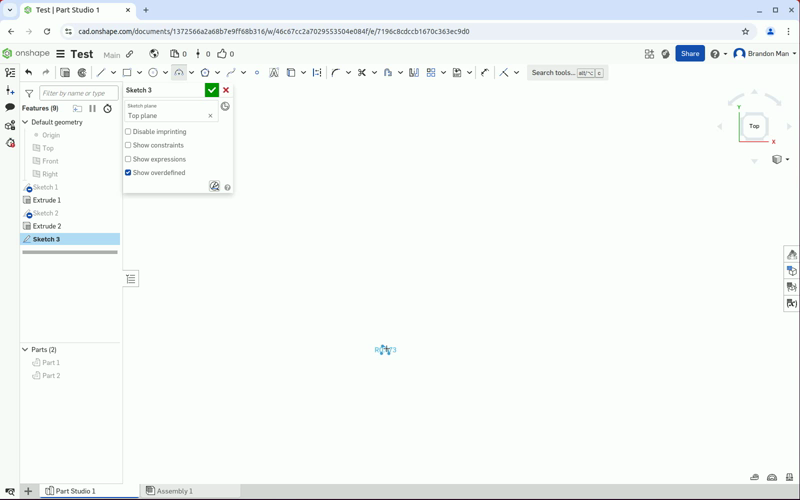
scroll(6)
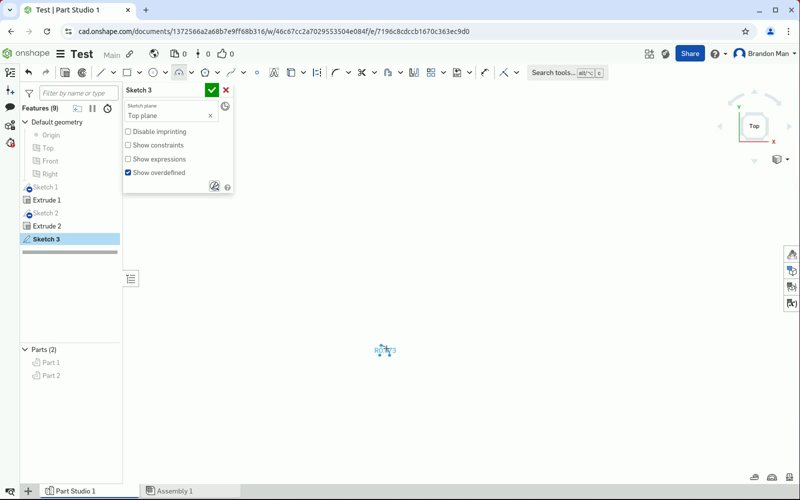
scroll(6)
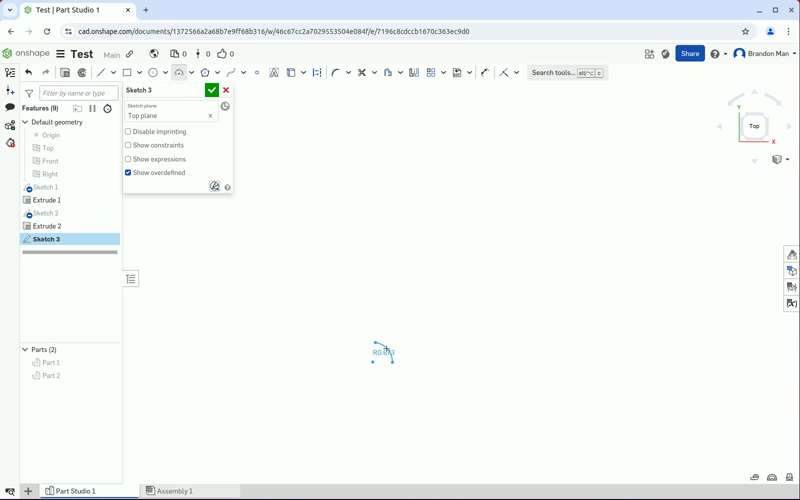
scroll(6)
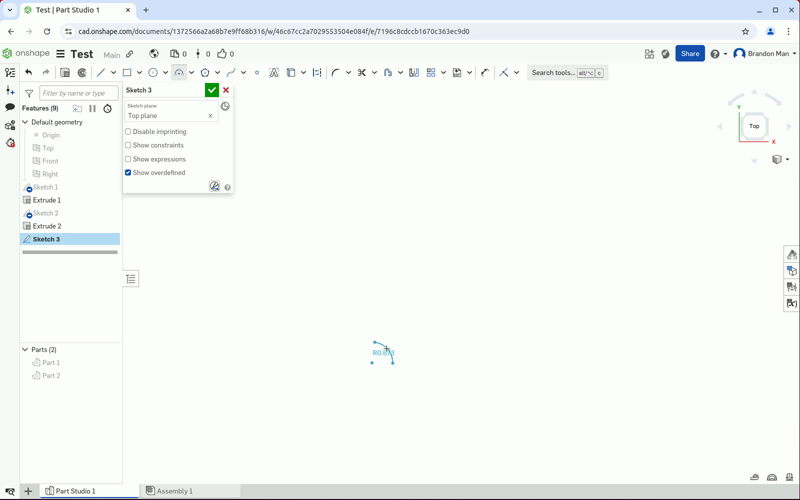
scroll(6)
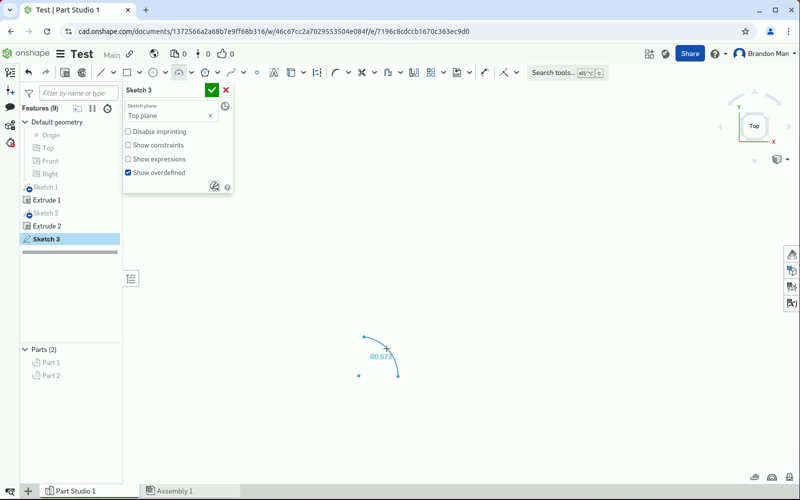
click(386, 348)
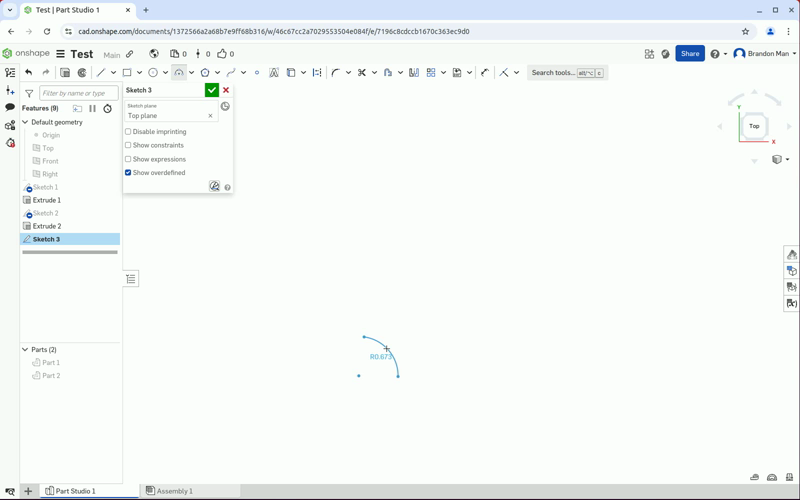
scroll(-6)
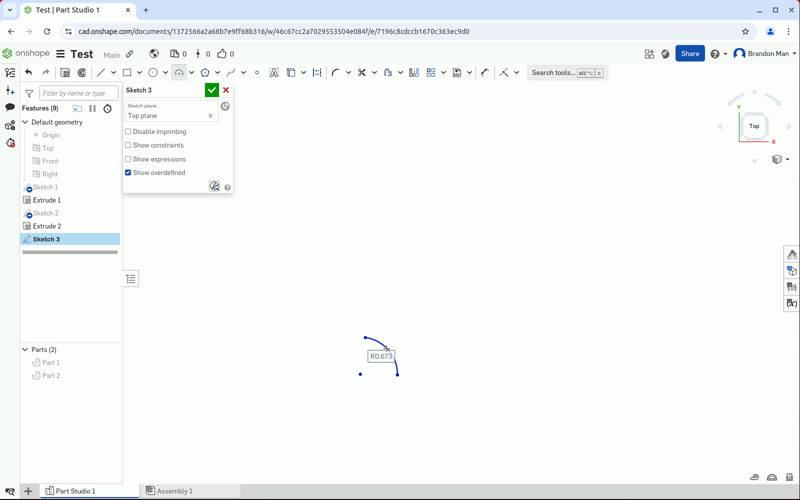
scroll(-6)
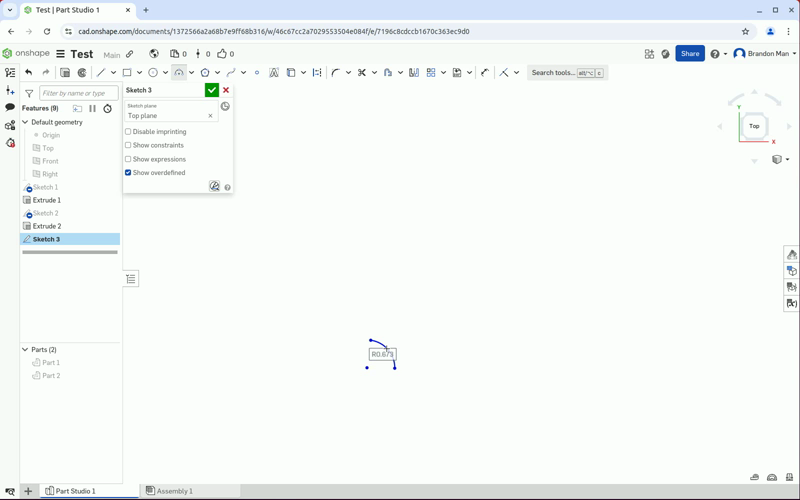
scroll(-6)
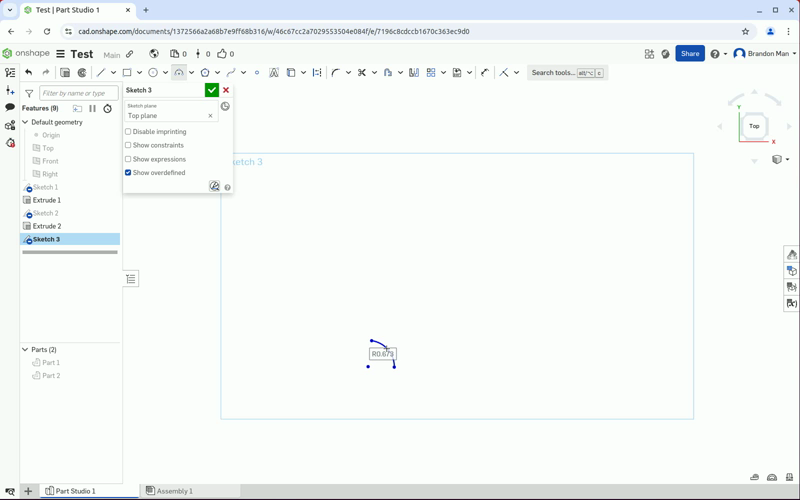
scroll(-6)
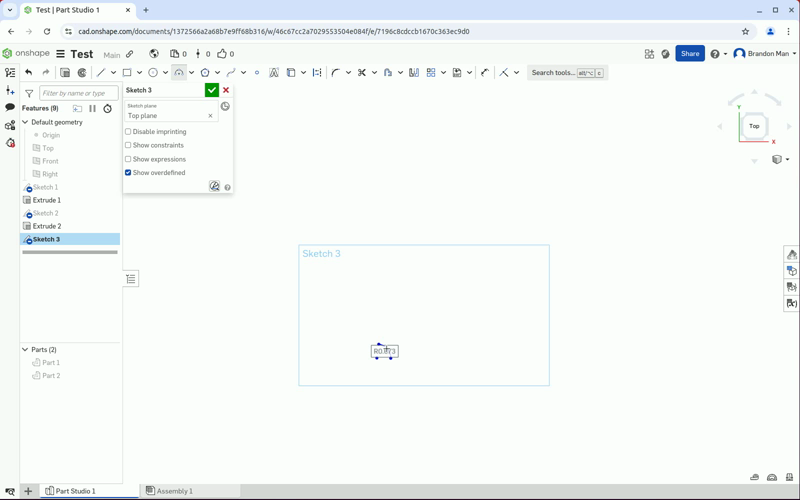
scroll(-6)
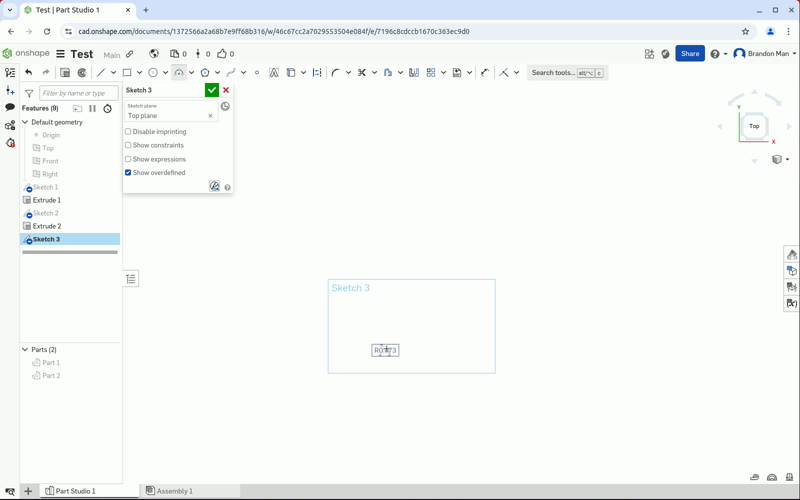
scroll(-6)
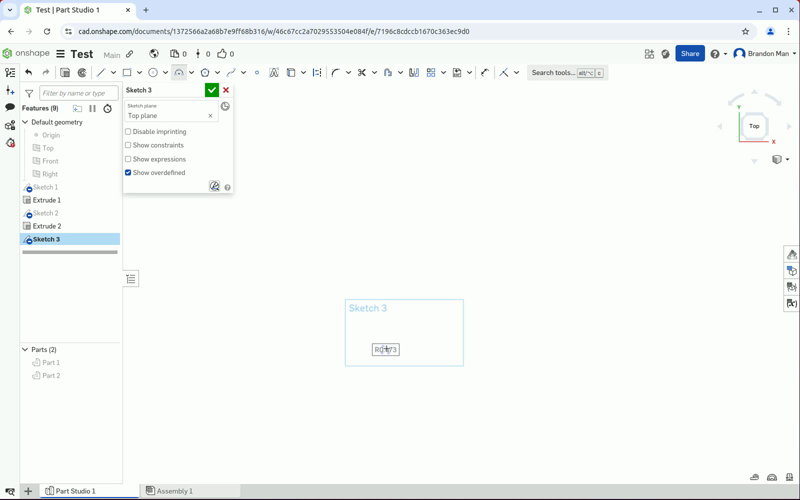
scroll(-6)
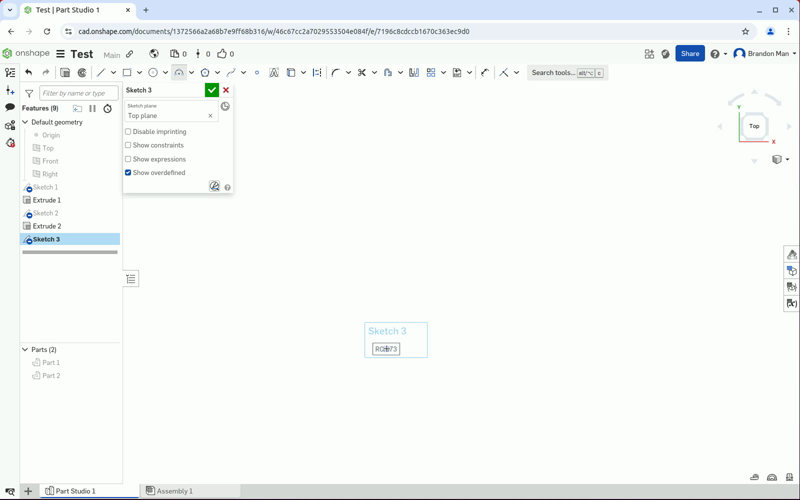
key_up(shift)
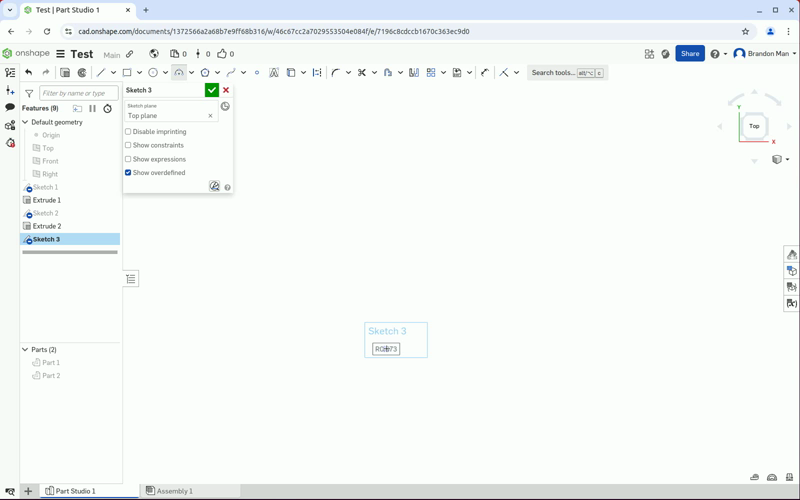
mouse_move(387, 350)
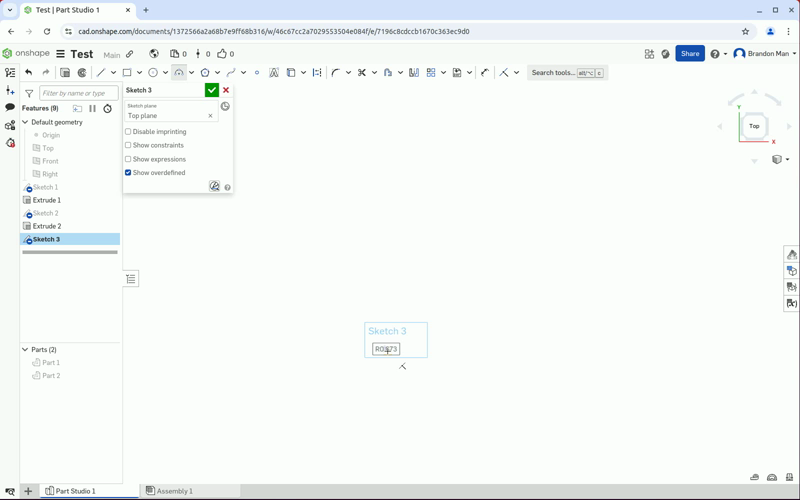
scroll(6)
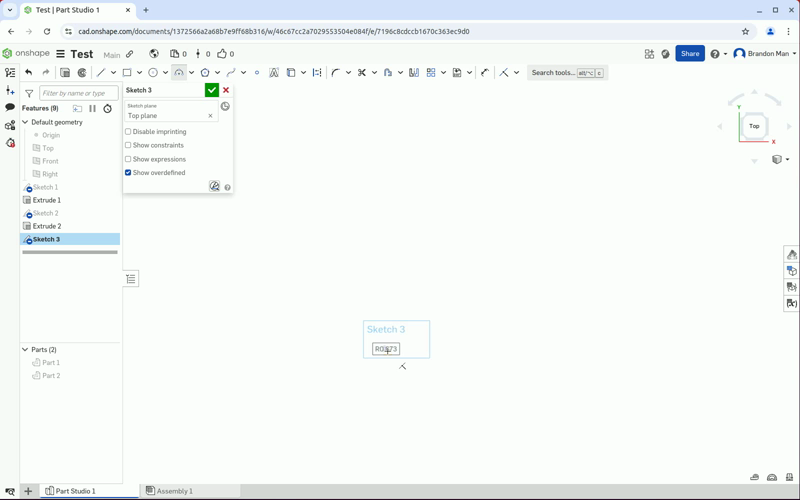
scroll(6)
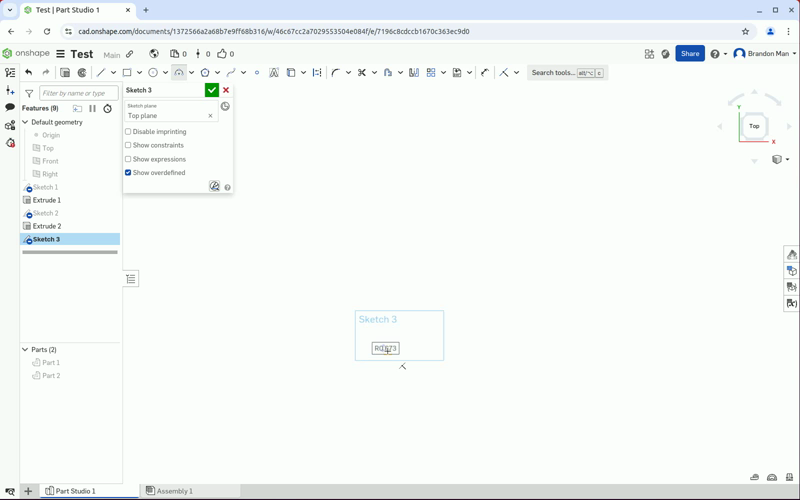
scroll(6)
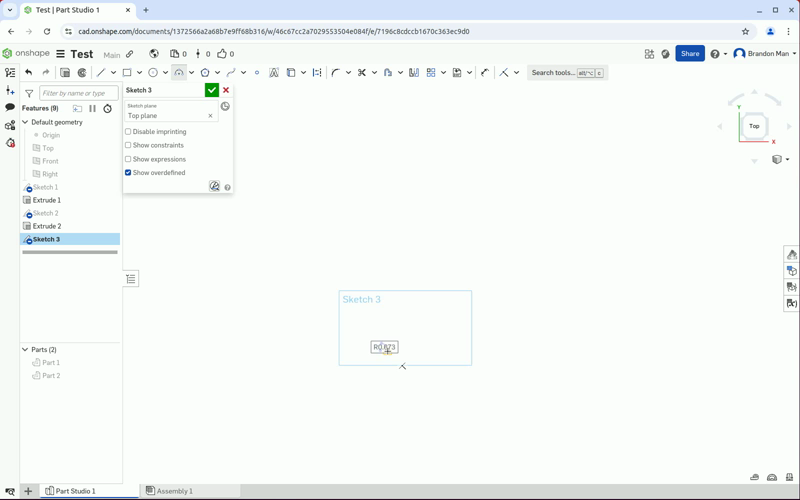
scroll(6)
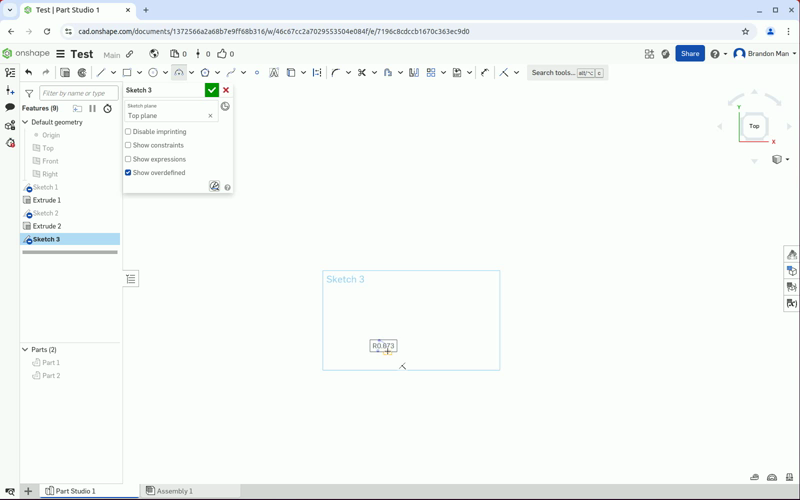
scroll(6)
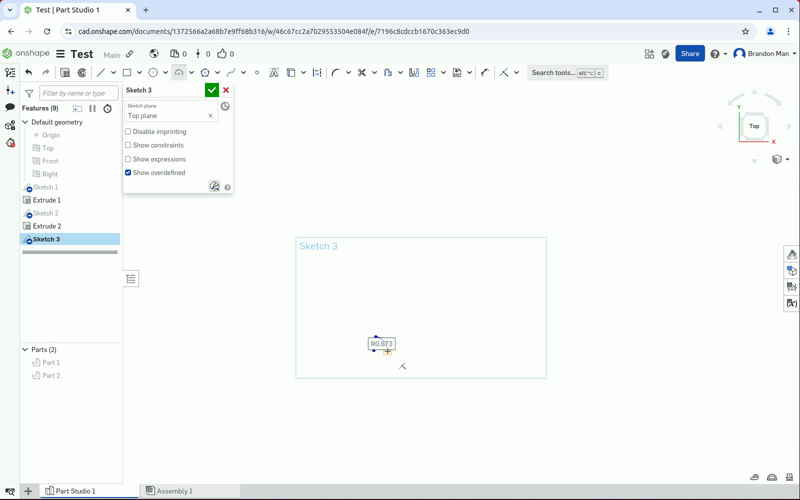
scroll(6)
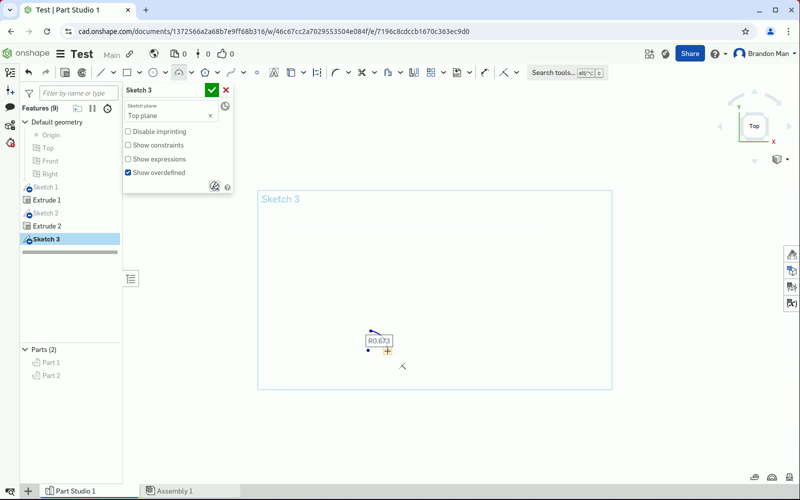
scroll(6)
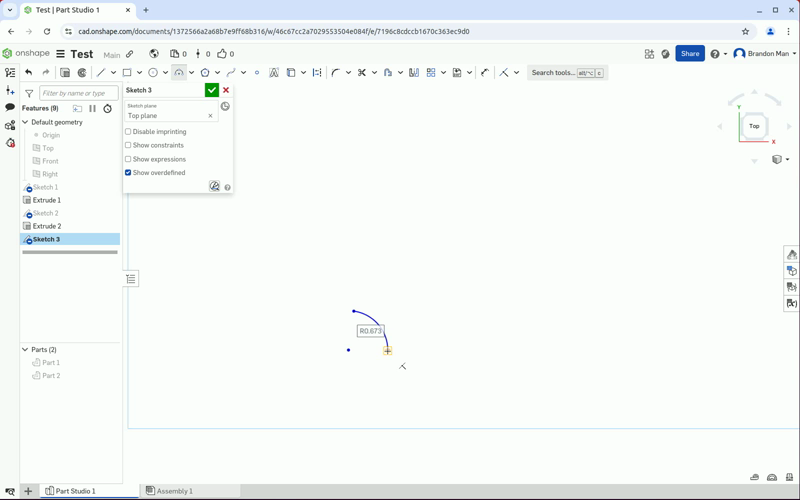
click(387, 350)
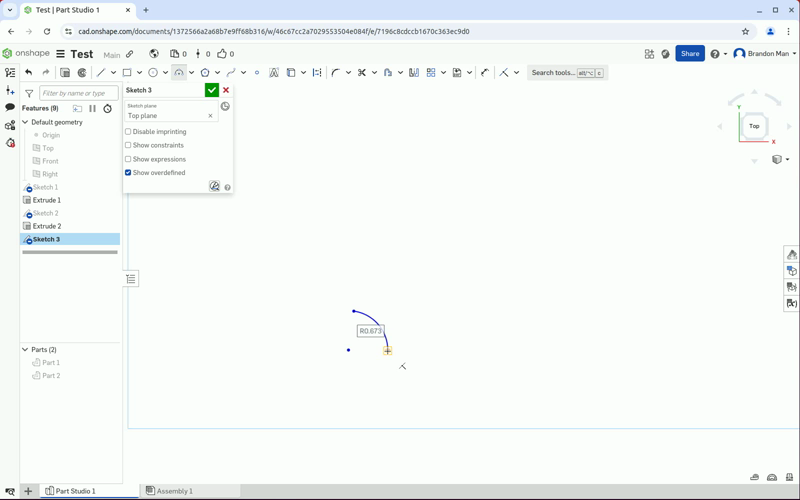
scroll(-6)
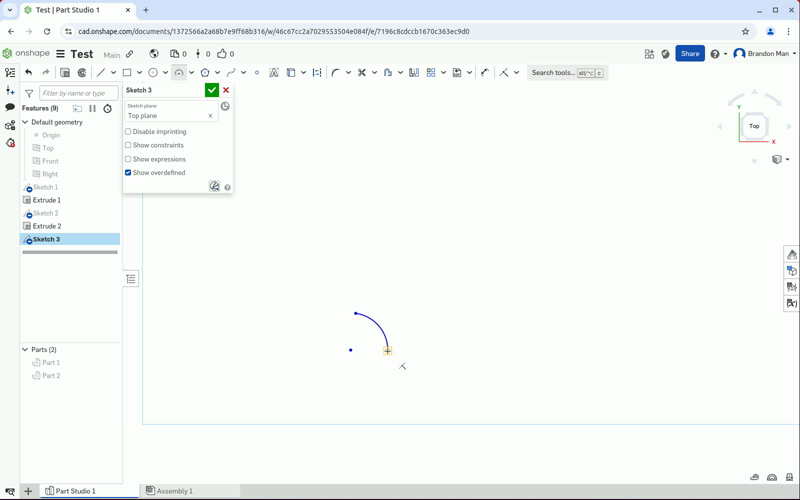
scroll(-6)
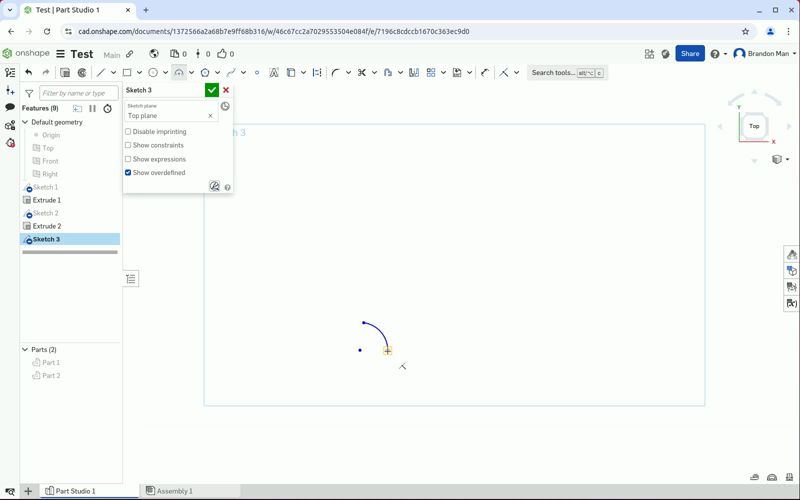
scroll(-6)
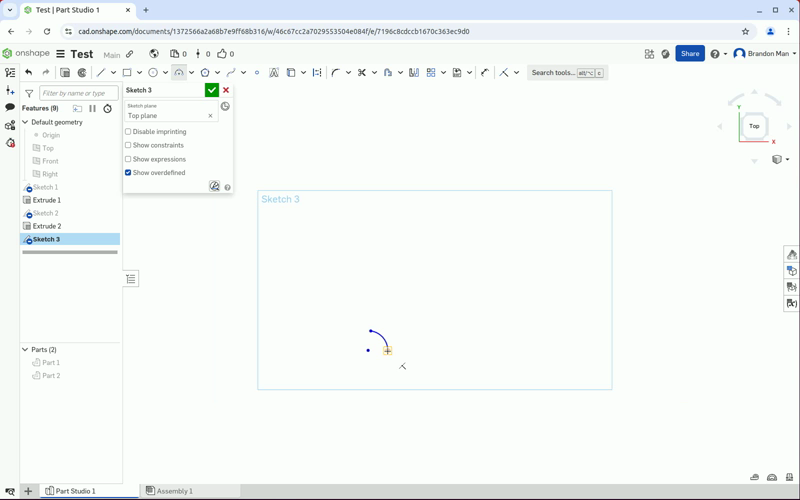
scroll(-6)
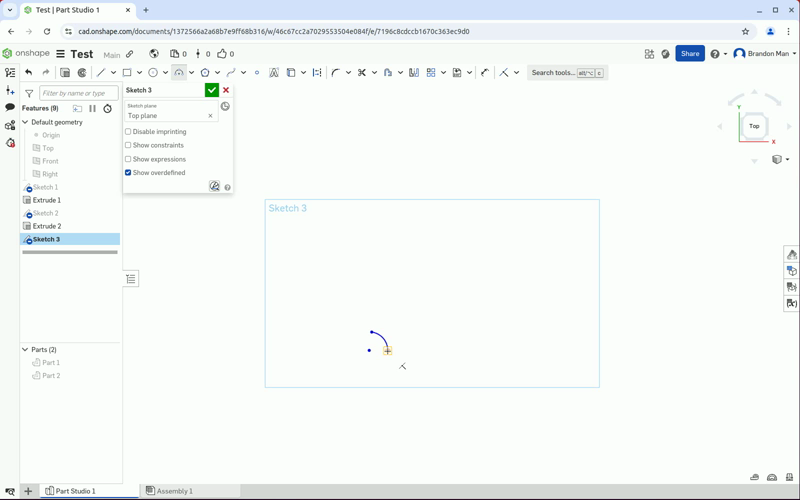
scroll(-6)
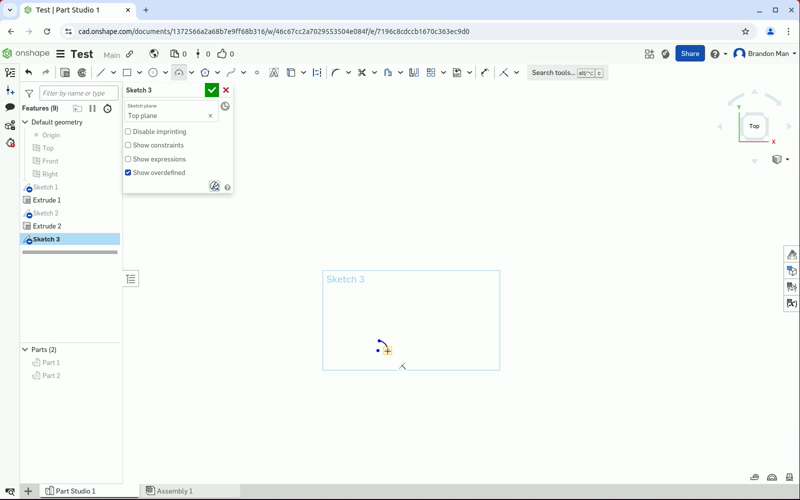
scroll(-6)
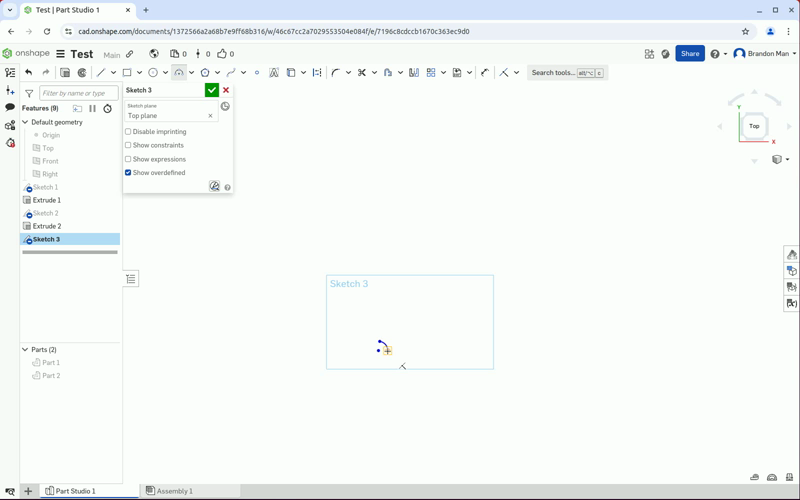
scroll(-6)
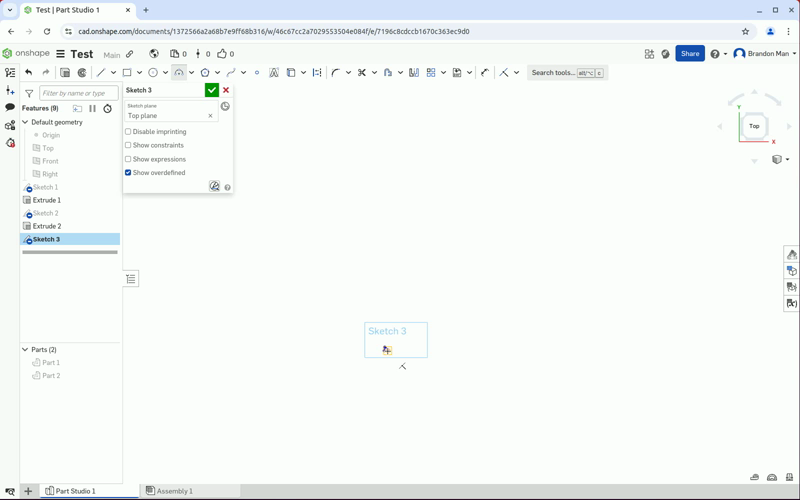
key_down(shift)
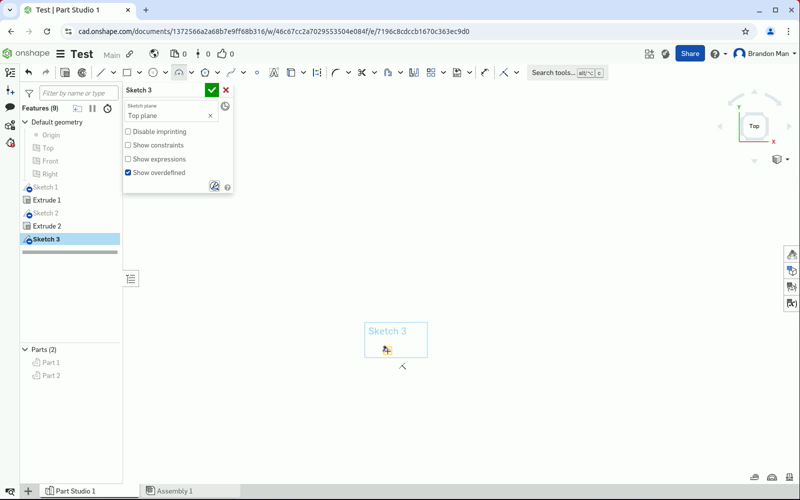
mouse_move(391, 354)
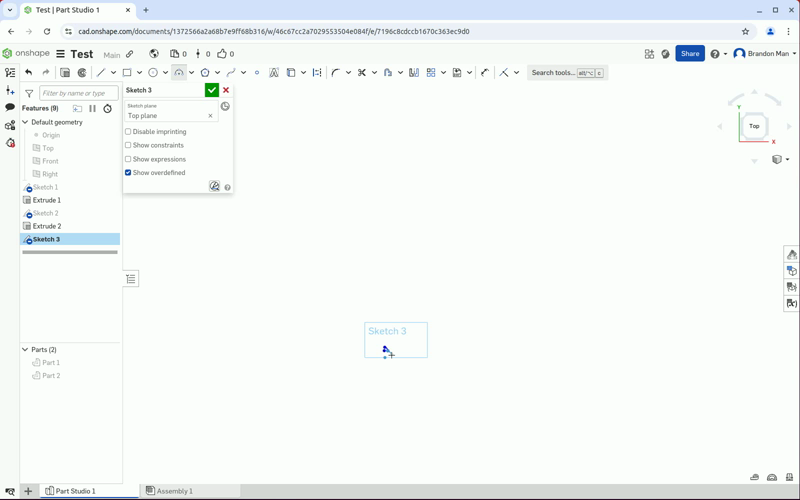
scroll(6)
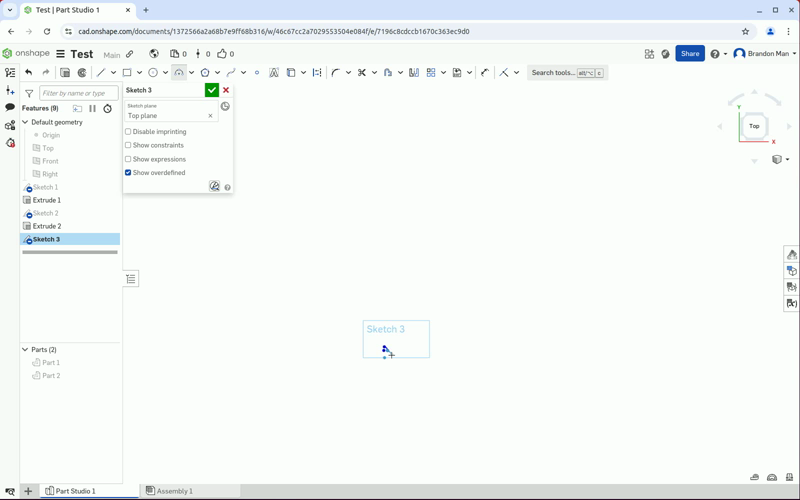
scroll(6)
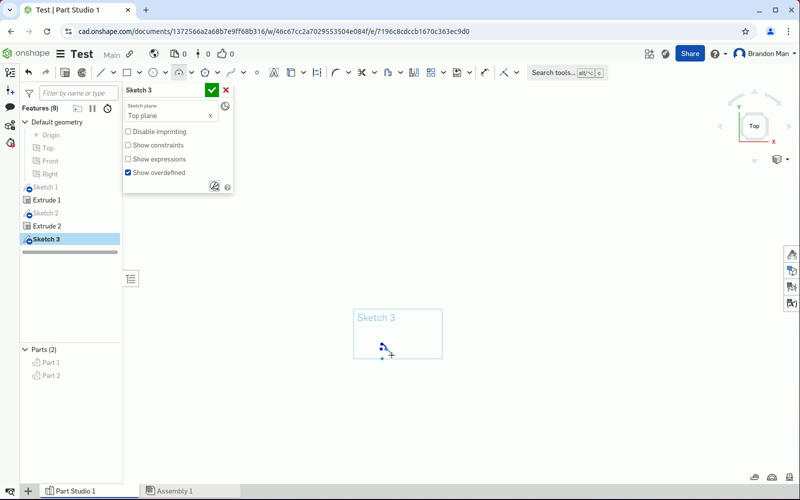
scroll(6)
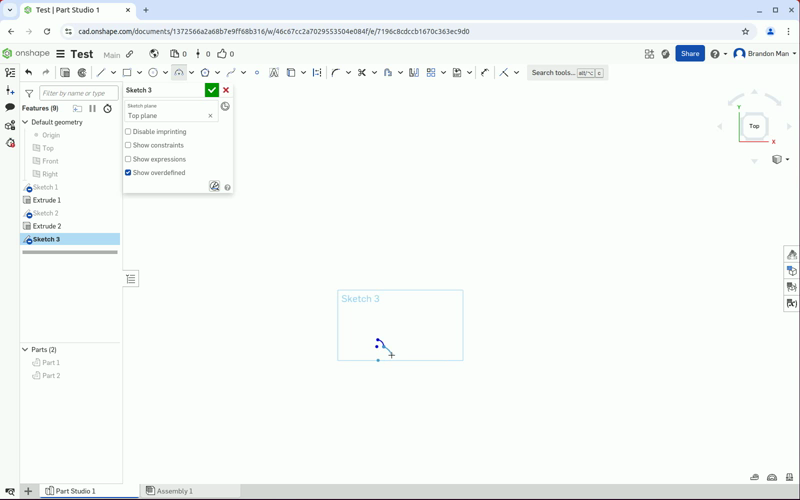
scroll(6)
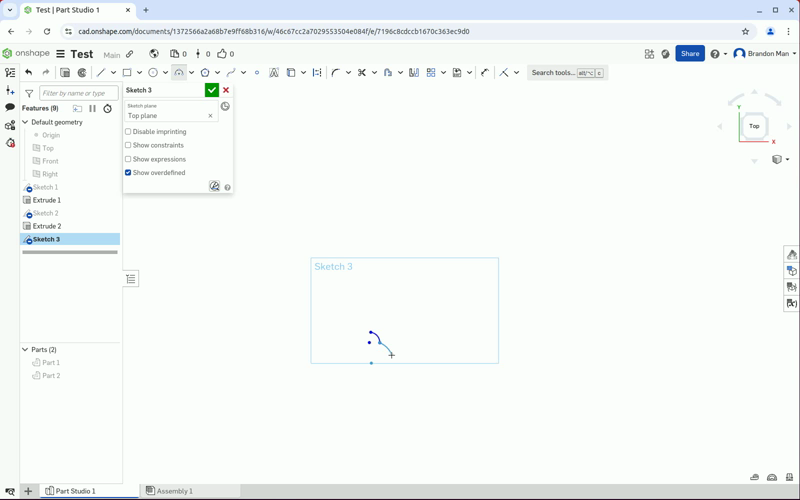
scroll(6)
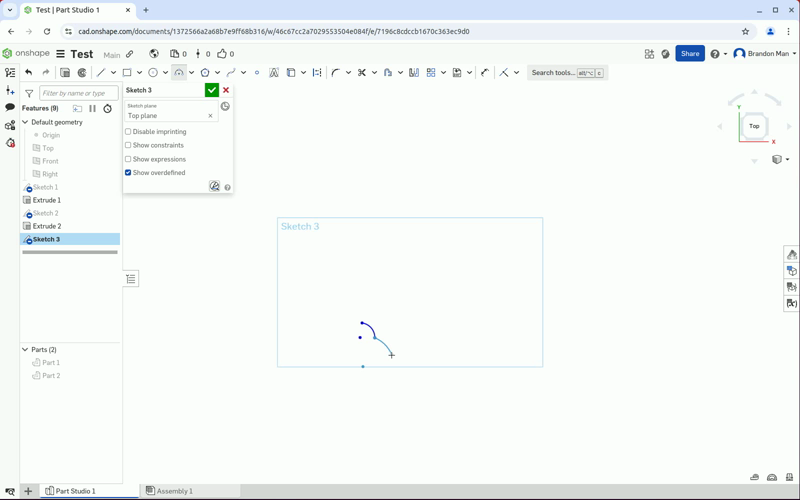
scroll(6)
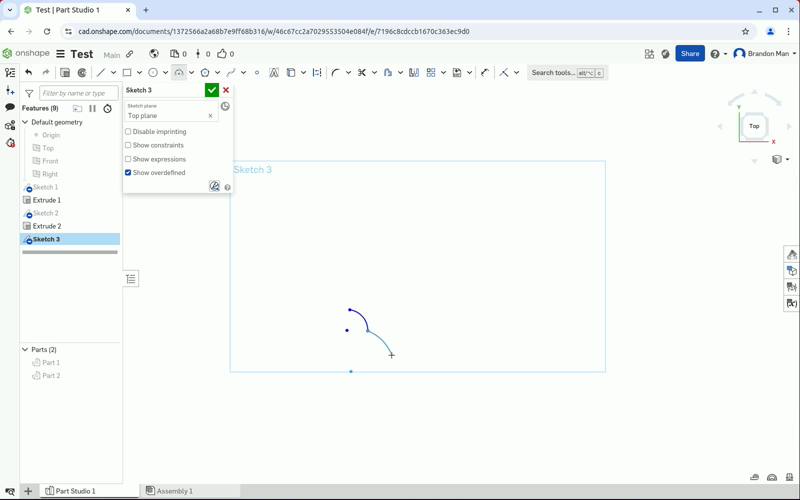
scroll(6)
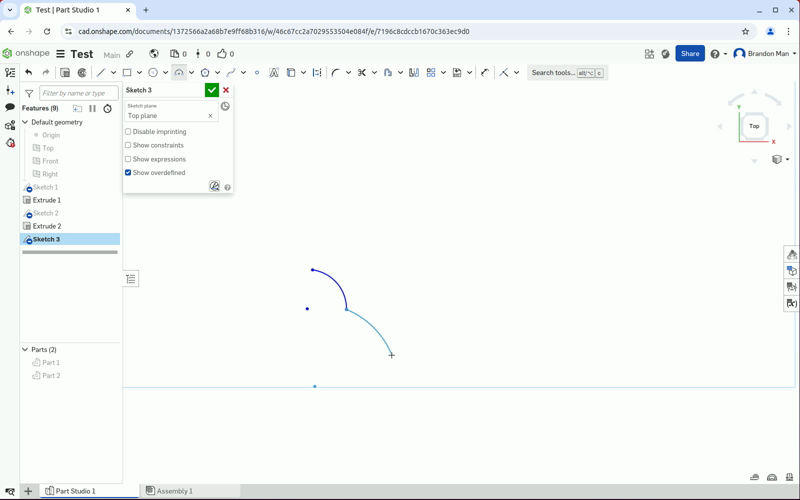
click(391, 354)
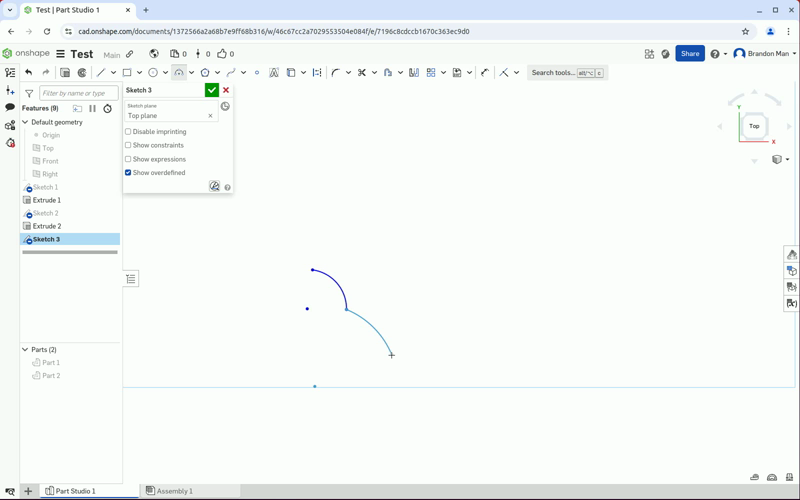
scroll(-6)
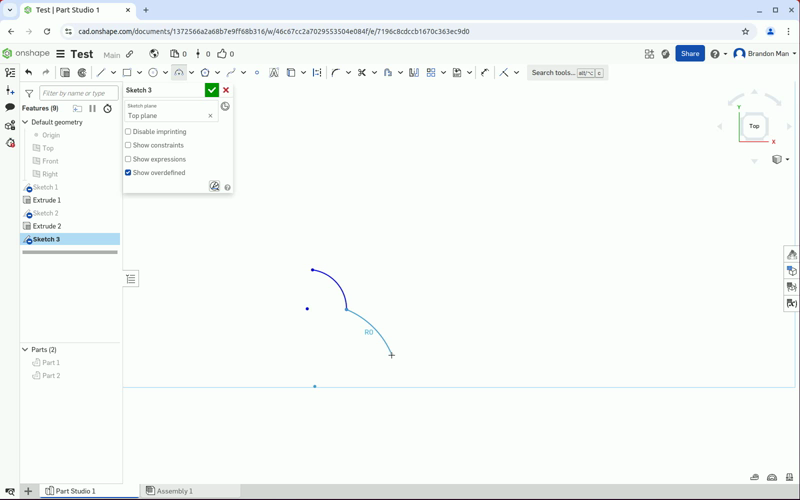
scroll(-6)
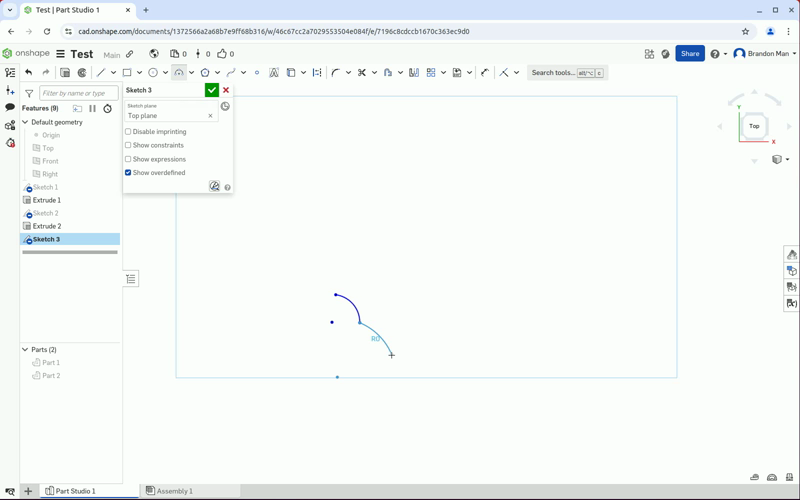
scroll(-6)
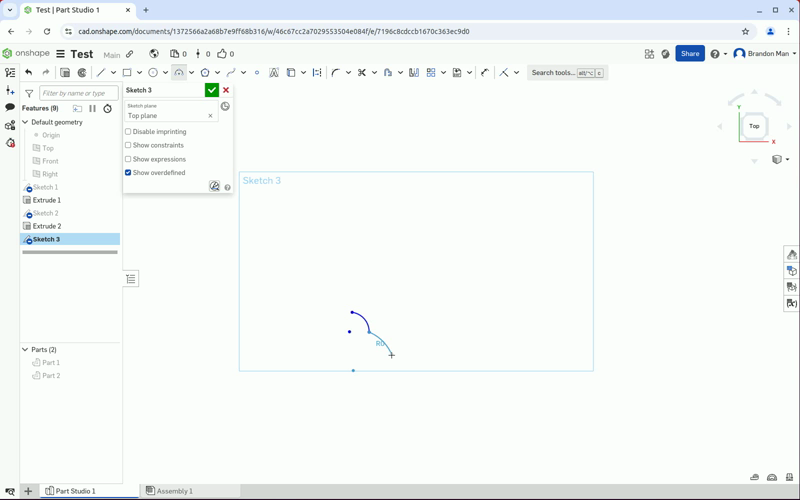
scroll(-6)
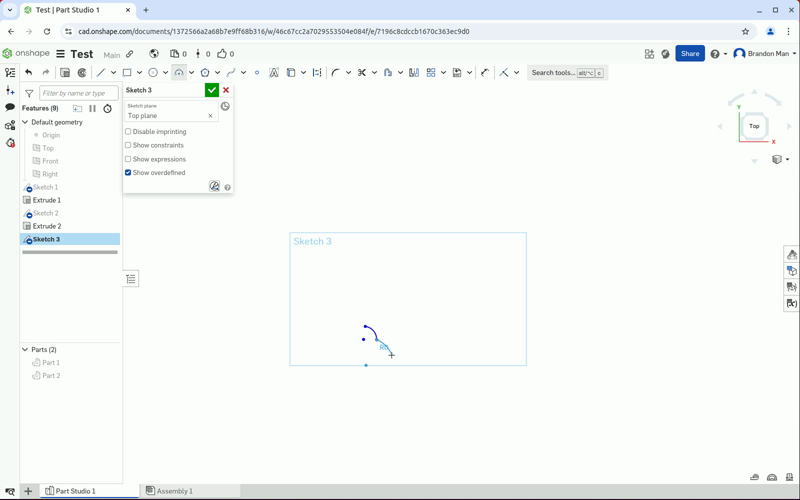
scroll(-6)
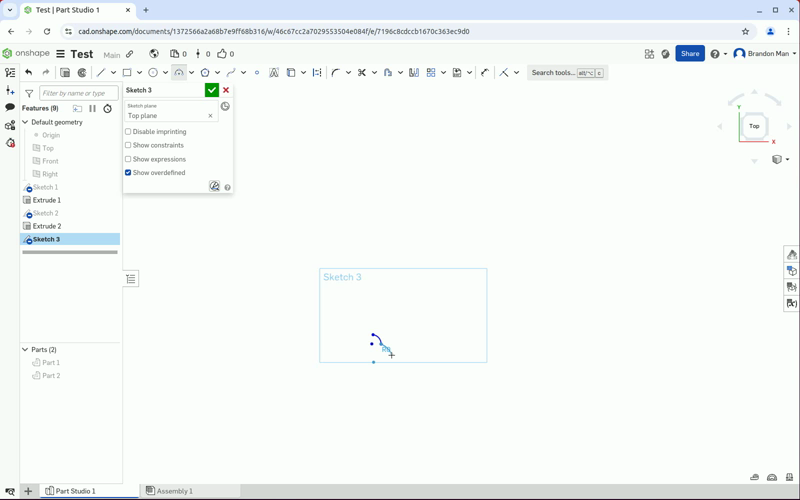
scroll(-6)
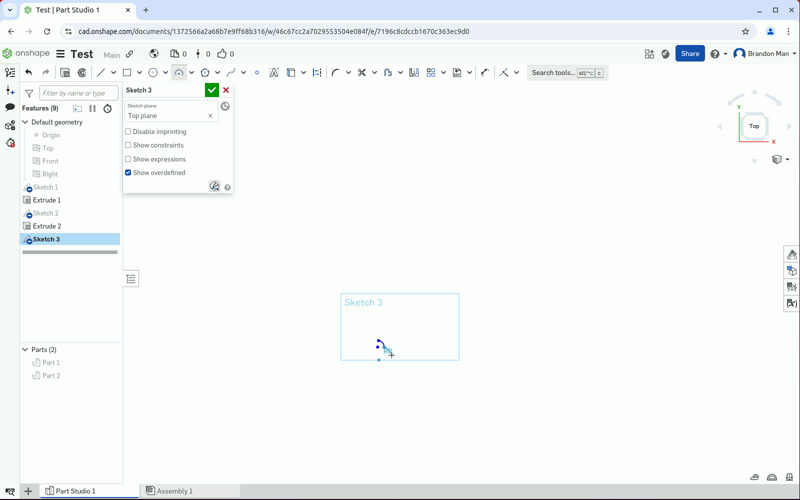
scroll(-6)
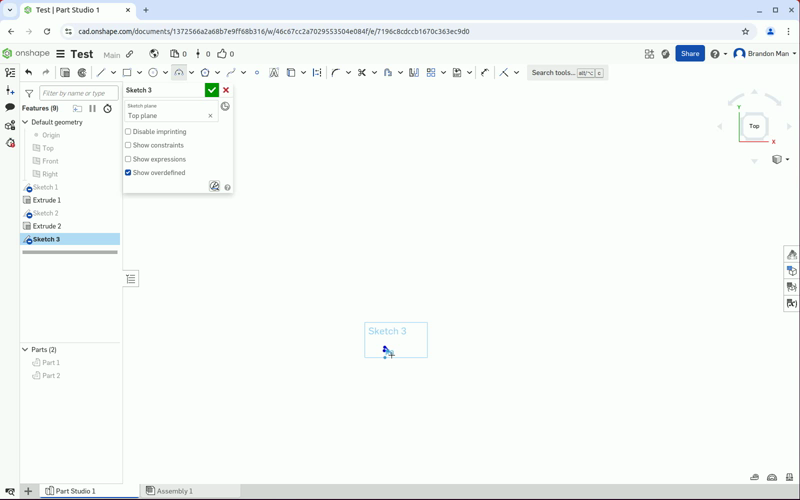
mouse_move(389, 353)
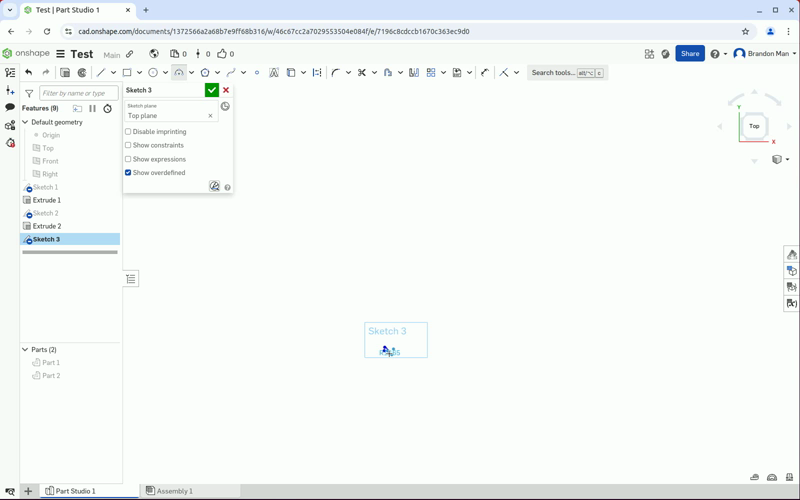
scroll(6)
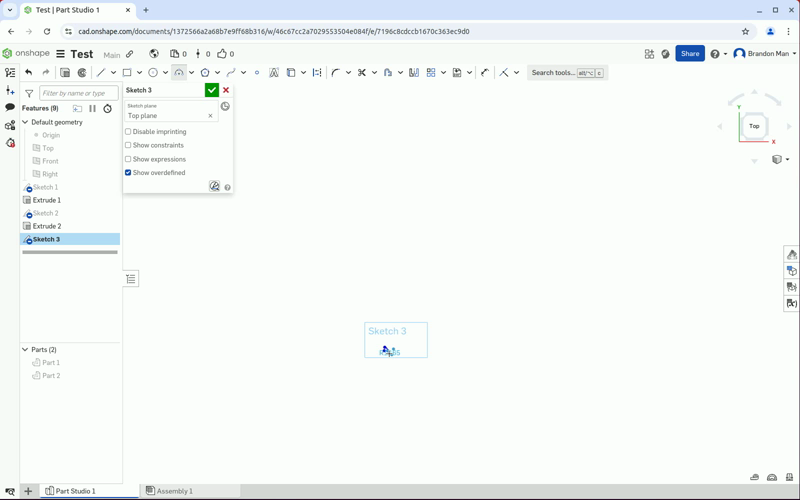
scroll(6)
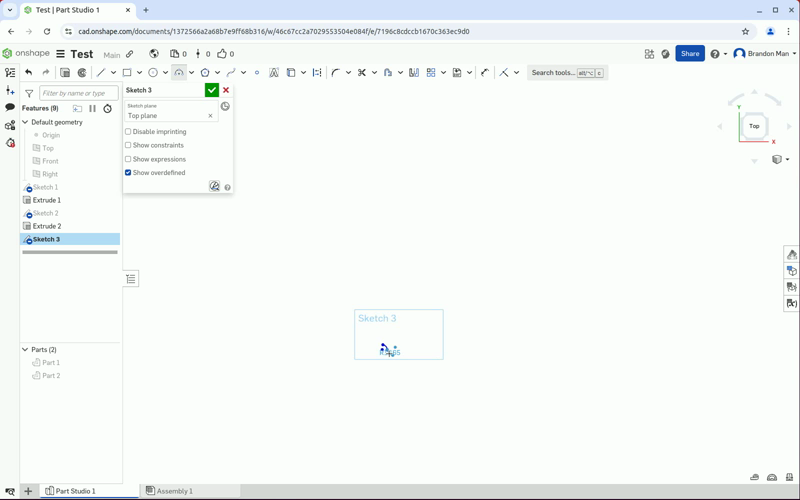
scroll(6)
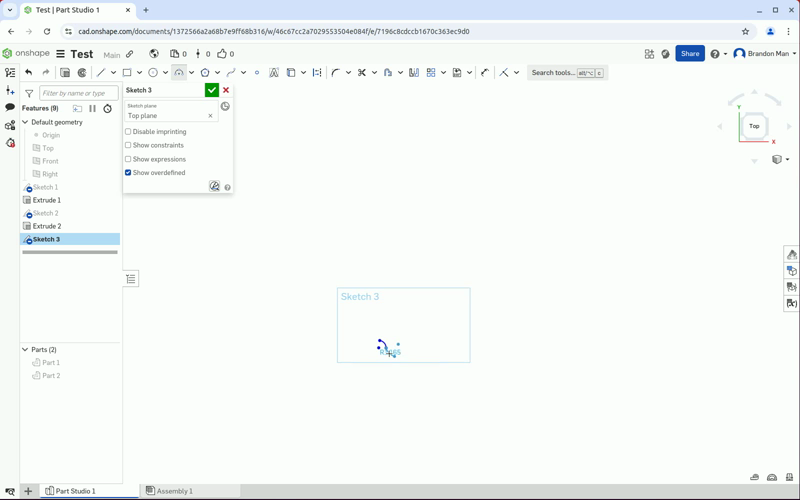
scroll(6)
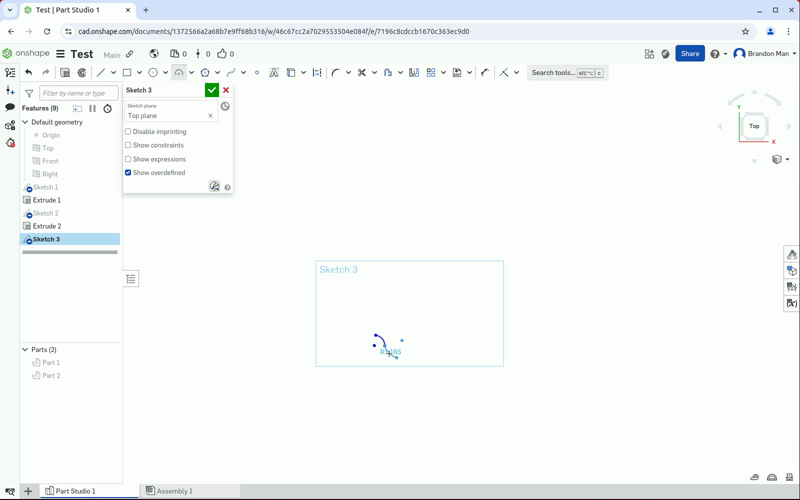
scroll(6)
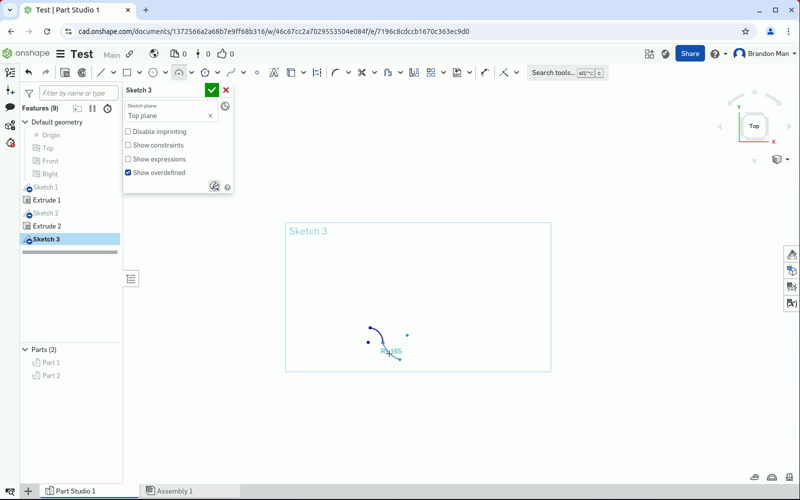
scroll(6)
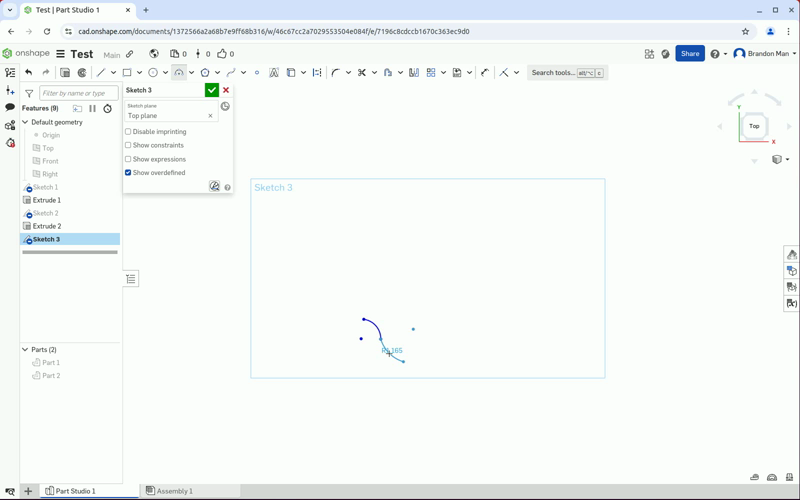
scroll(6)
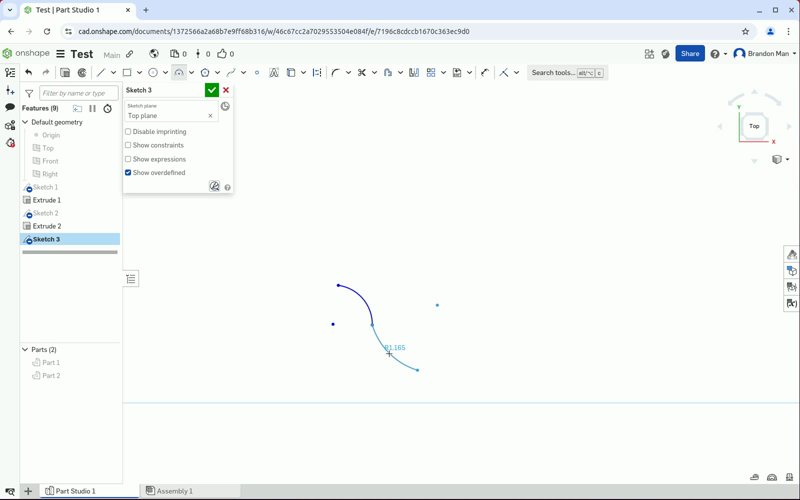
click(389, 353)
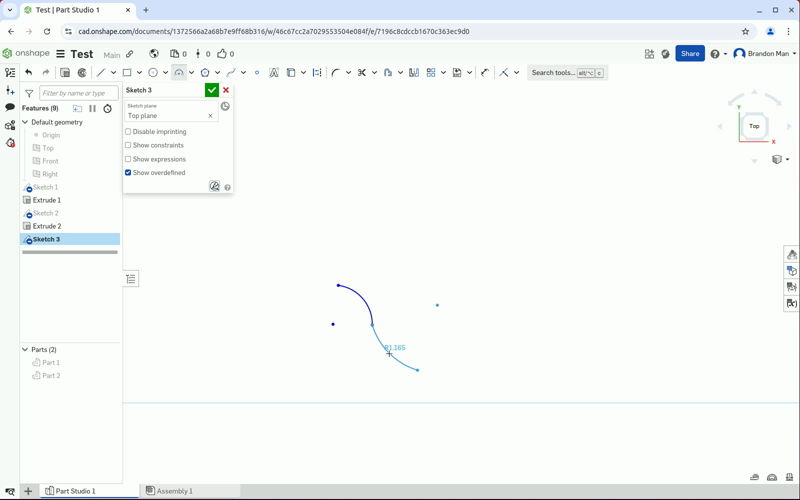
scroll(-6)
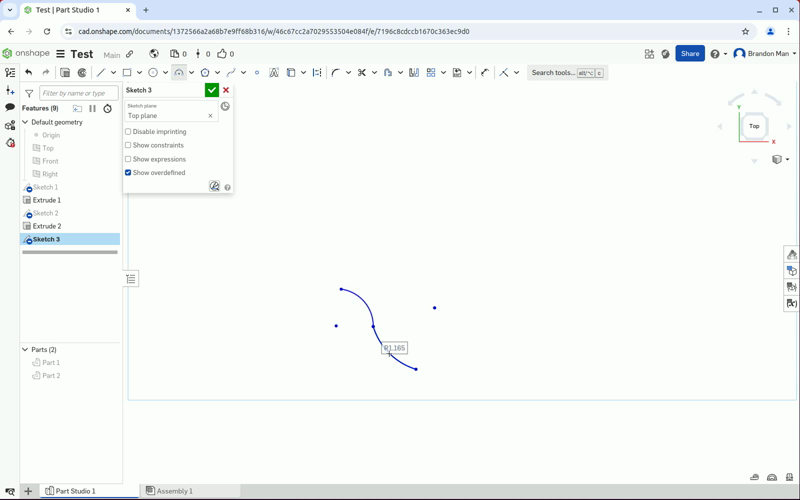
scroll(-6)
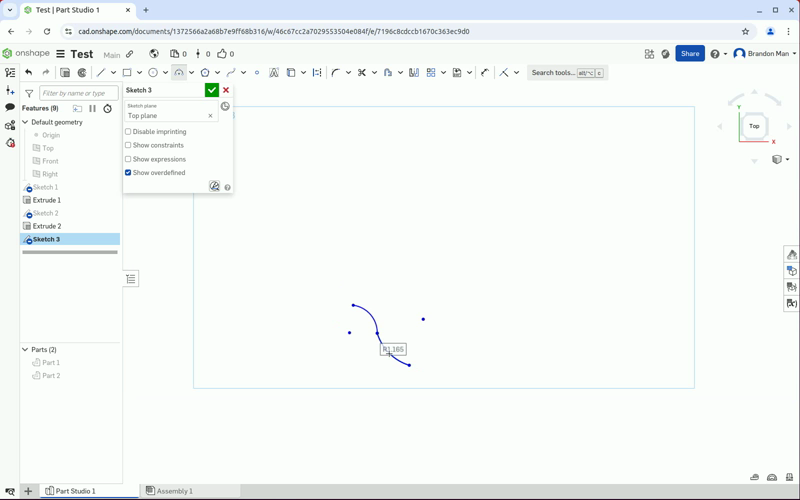
scroll(-6)
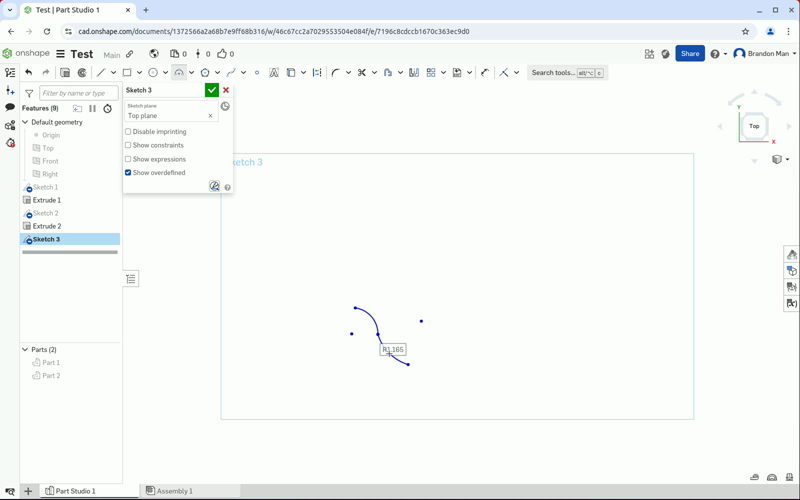
scroll(-6)
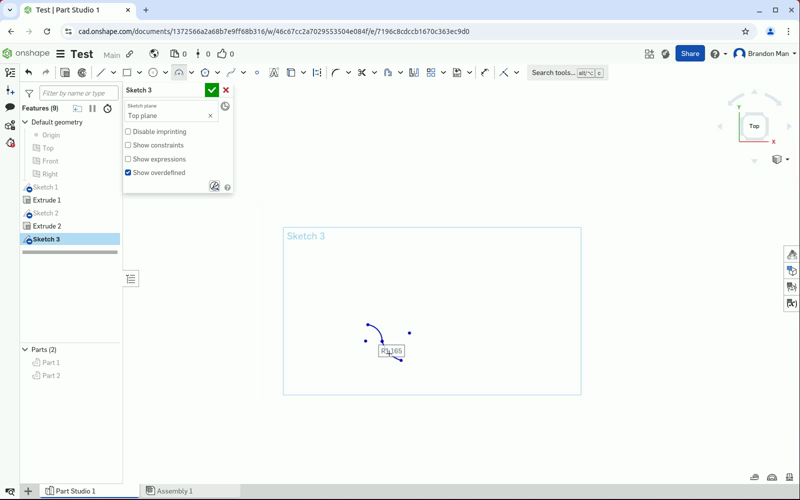
scroll(-6)
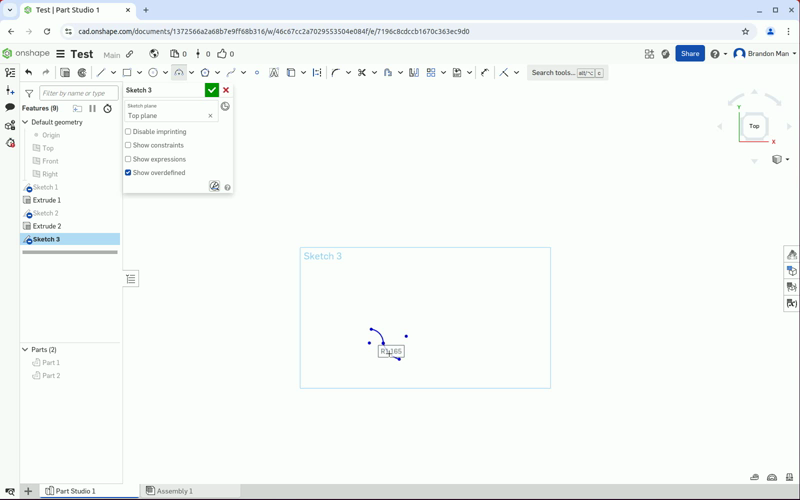
scroll(-6)
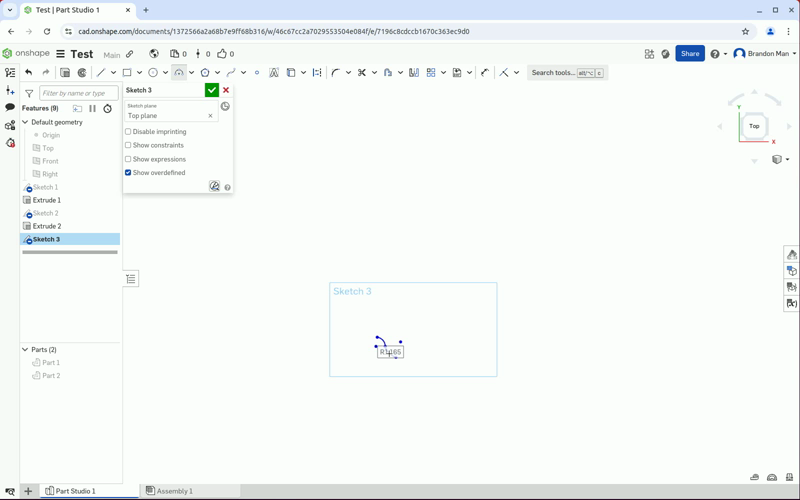
scroll(-6)
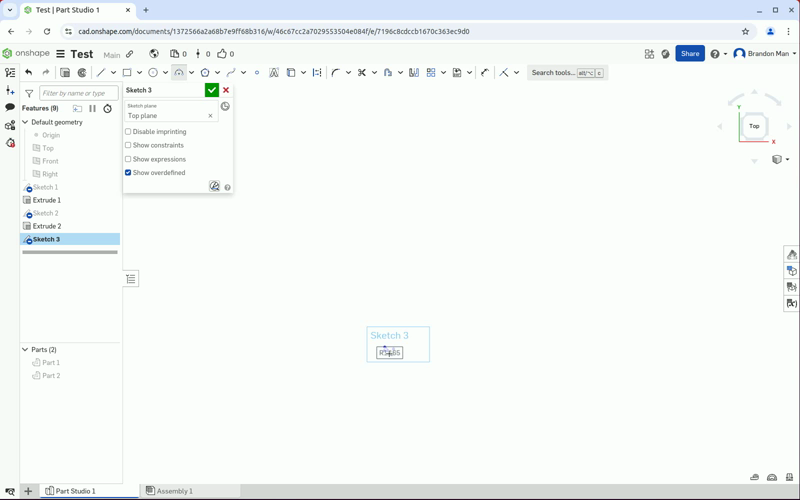
key_up(shift)
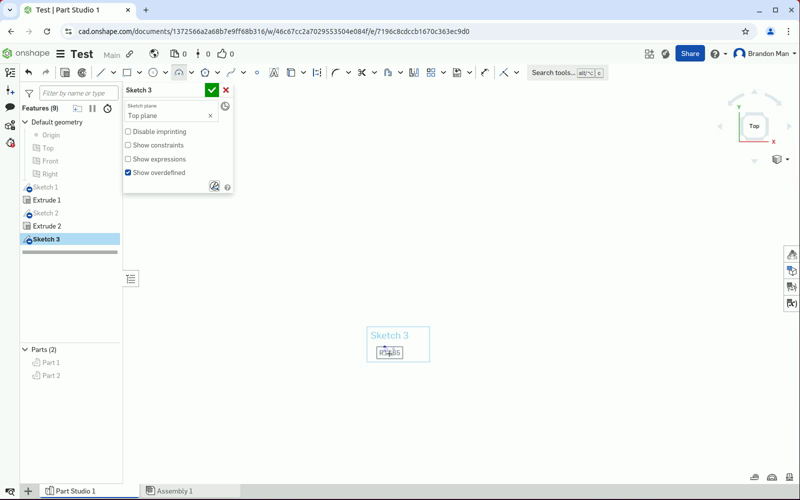
key(esc)
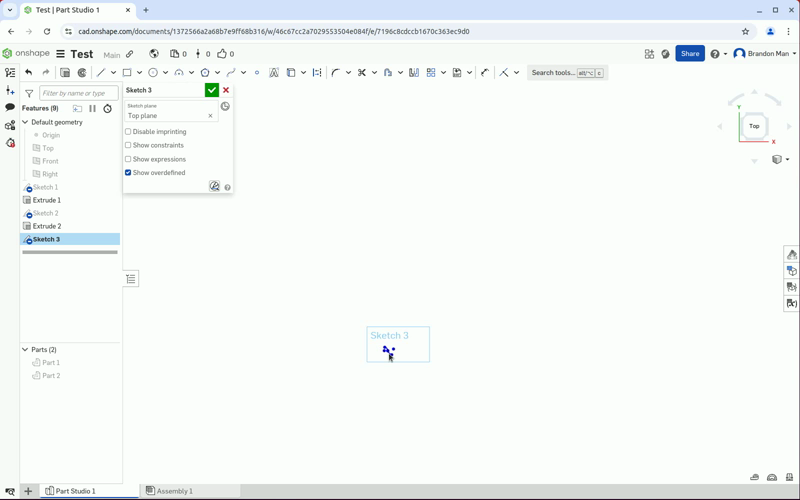
key(l)
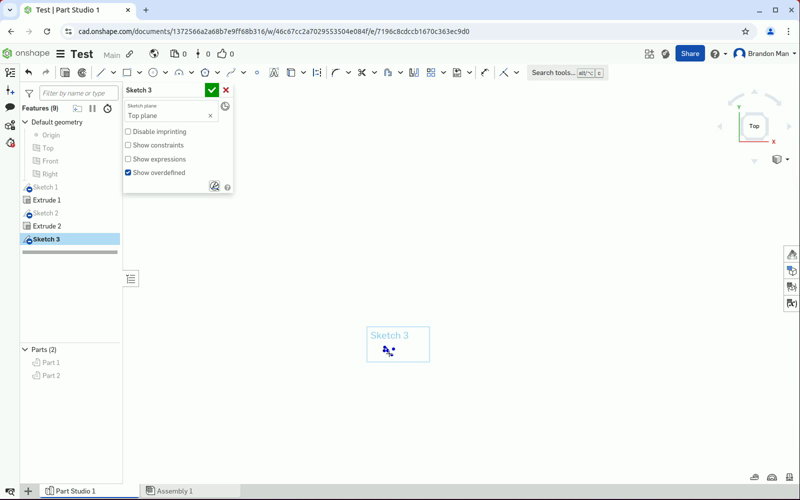
mouse_move(391, 354)
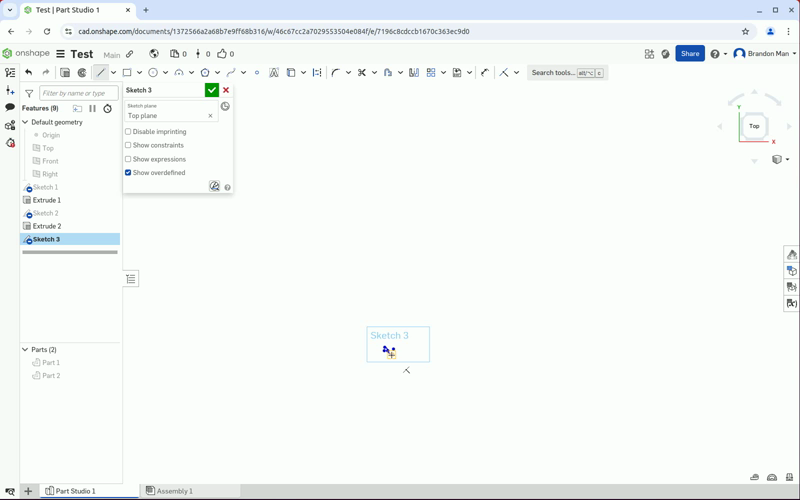
scroll(6)
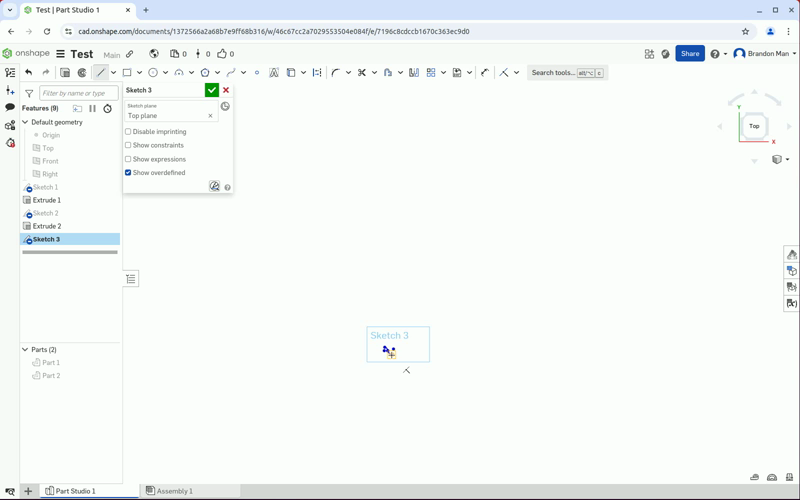
scroll(6)
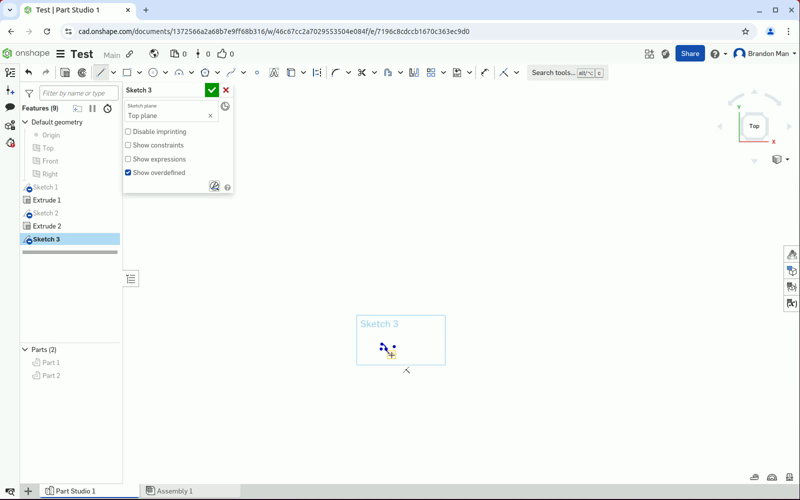
scroll(6)
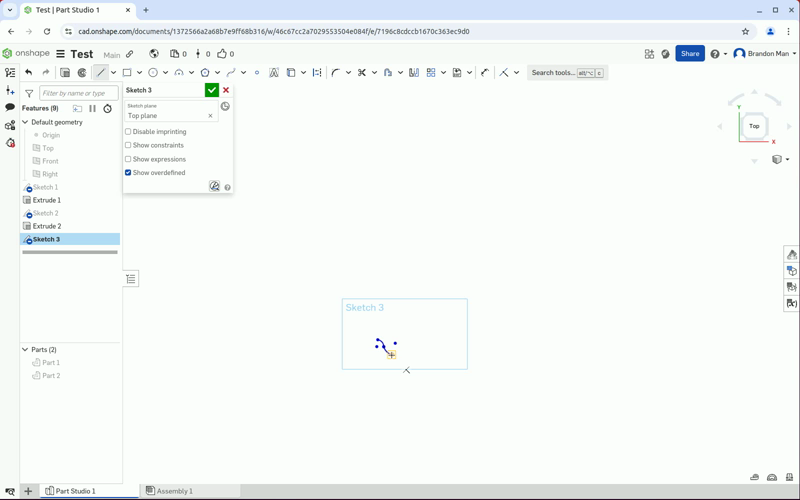
scroll(6)
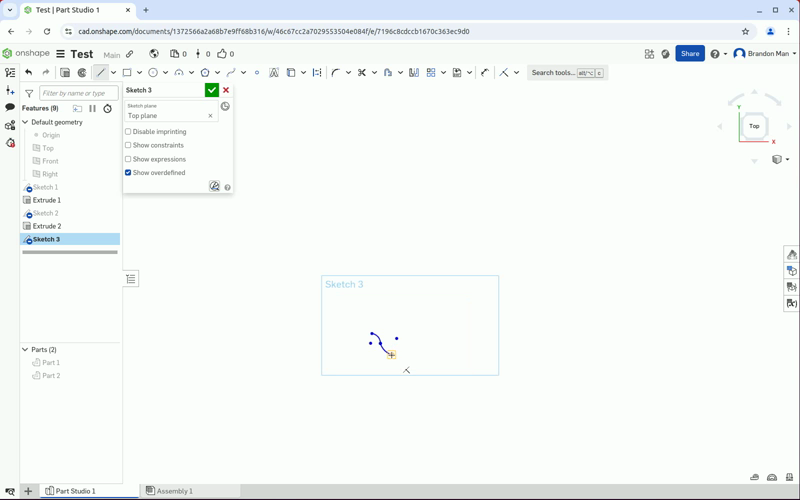
scroll(6)
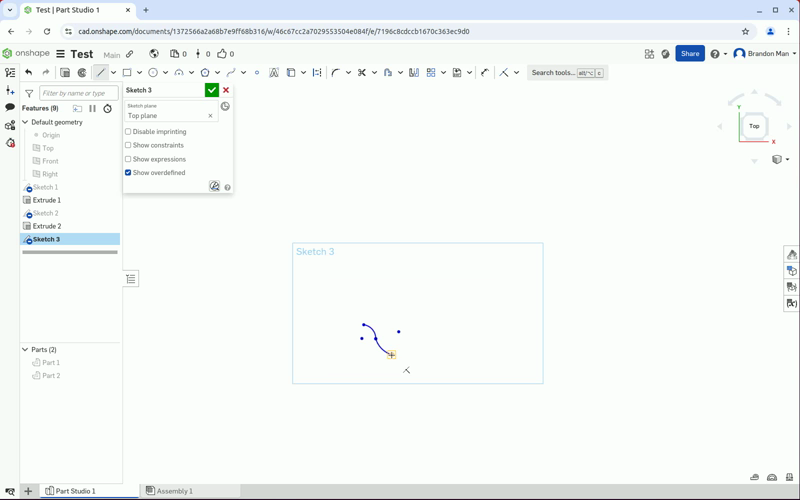
scroll(6)
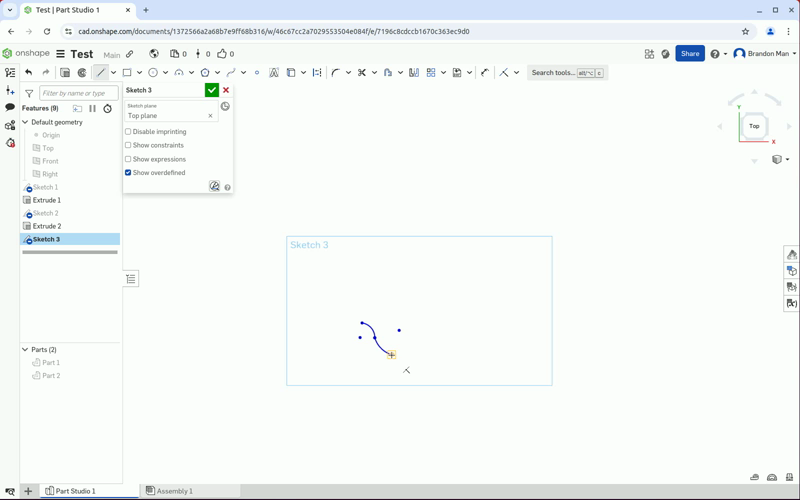
scroll(6)
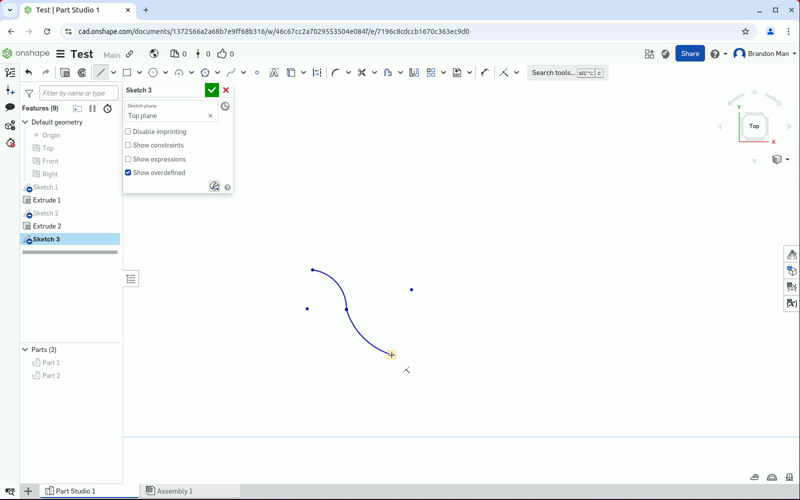
click(391, 354)
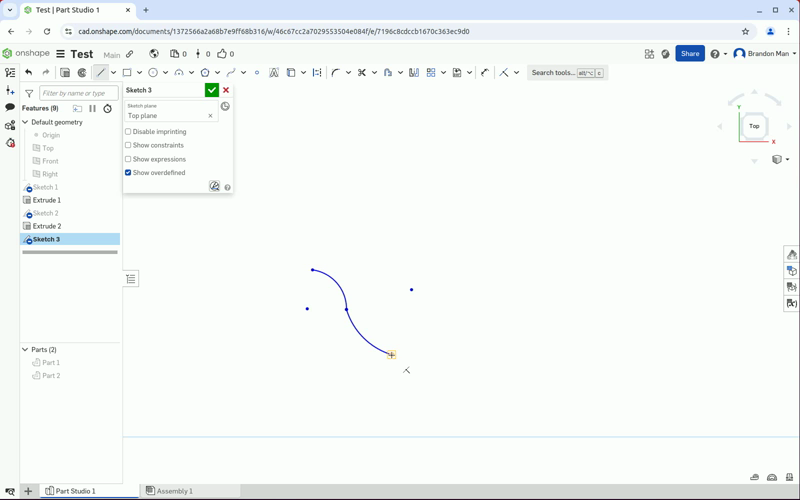
scroll(-6)
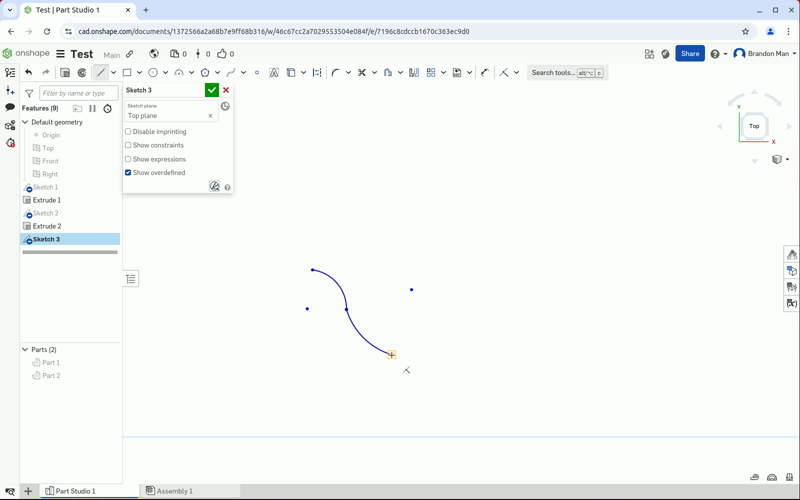
scroll(-6)
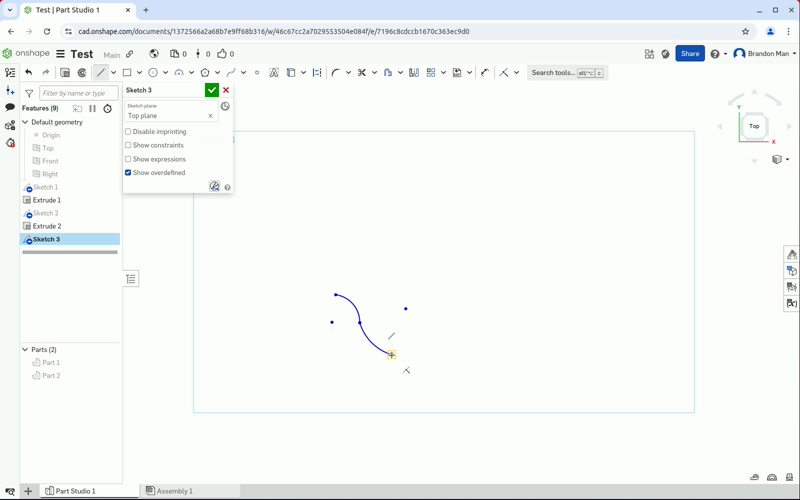
scroll(-6)
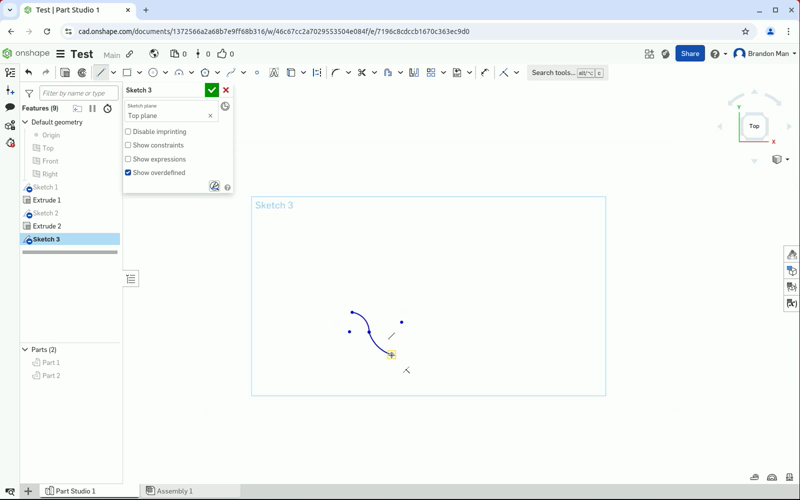
scroll(-6)
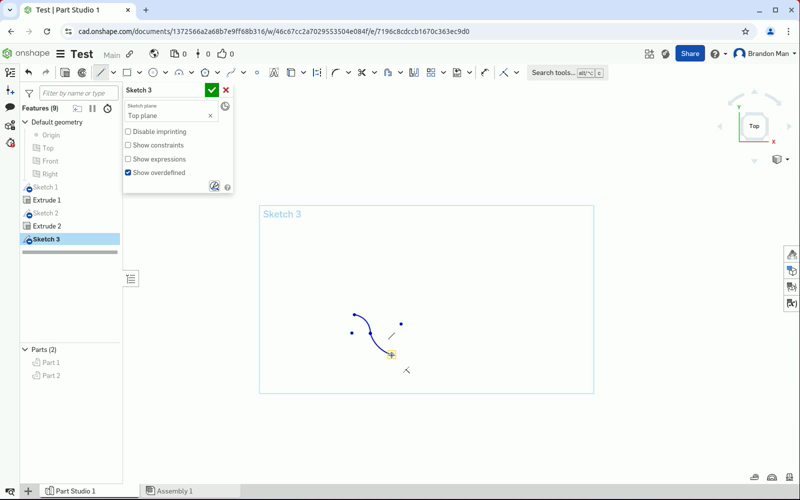
scroll(-6)
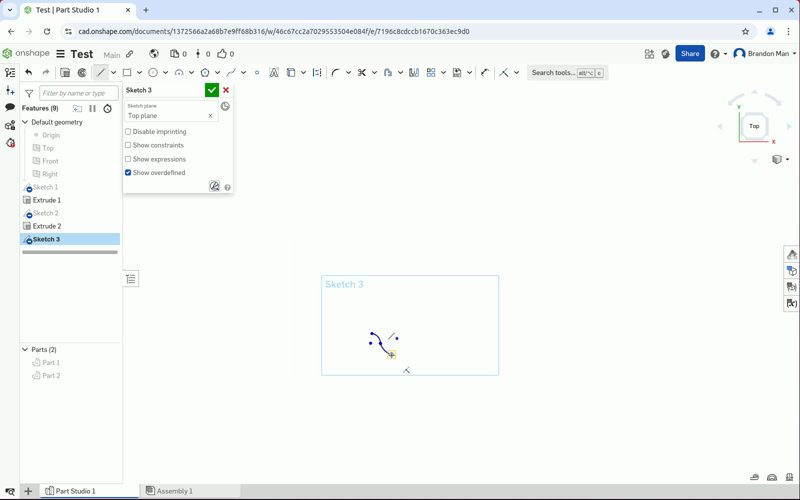
scroll(-6)
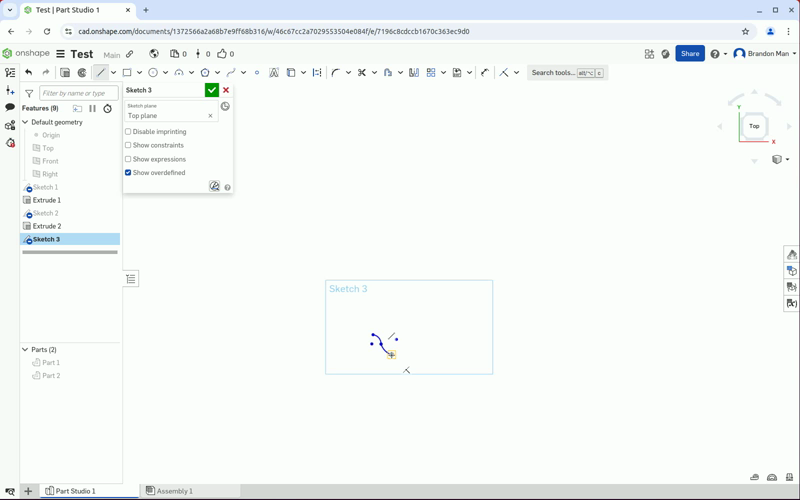
scroll(-6)
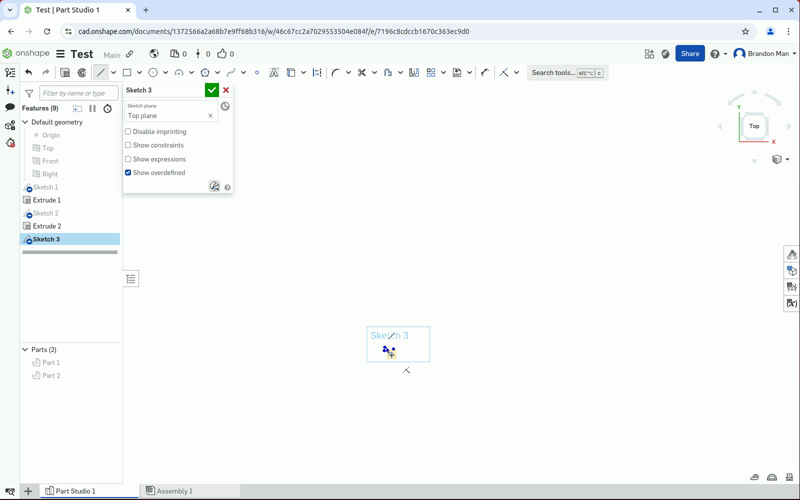
key_down(shift)
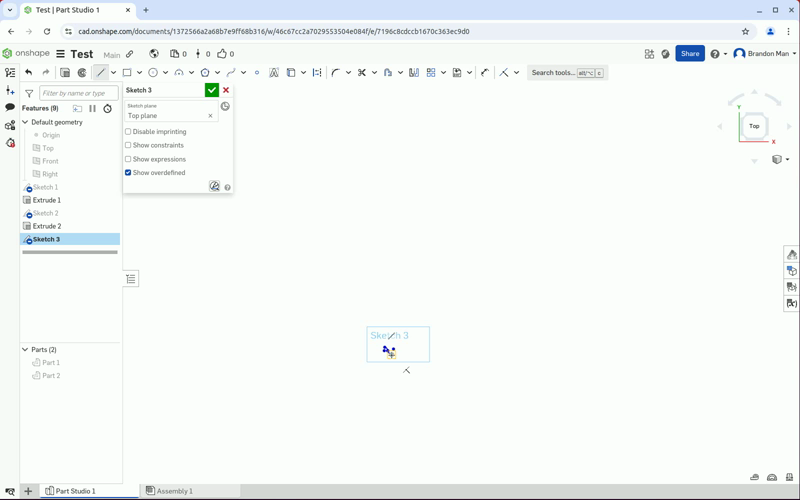
mouse_move(421, 354)
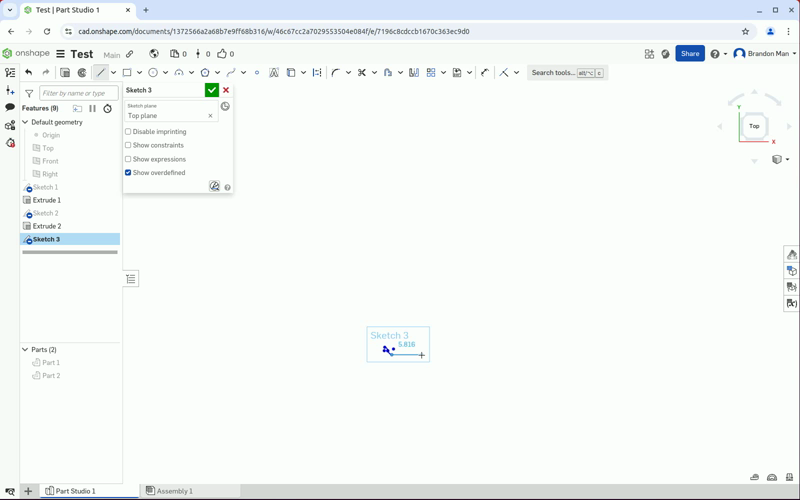
mouse_move(423, 354)
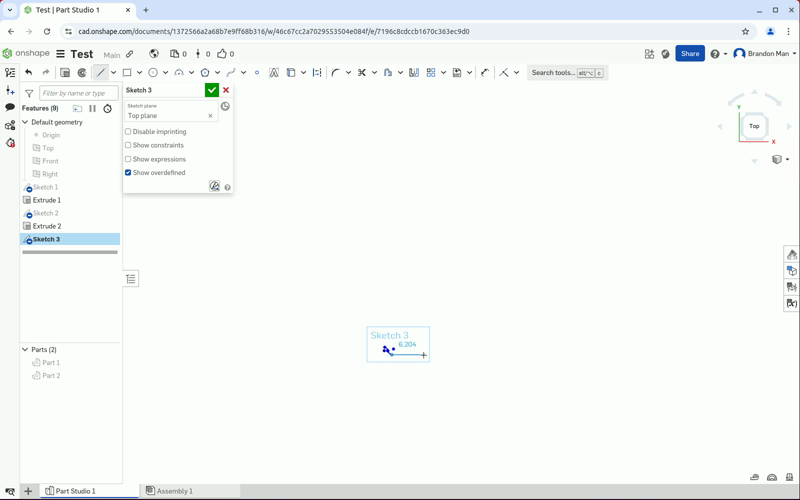
click(423, 354)
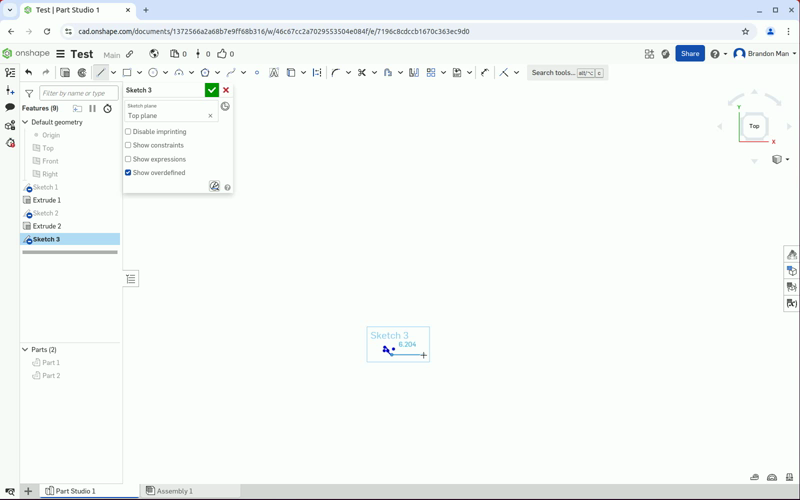
key_up(shift)
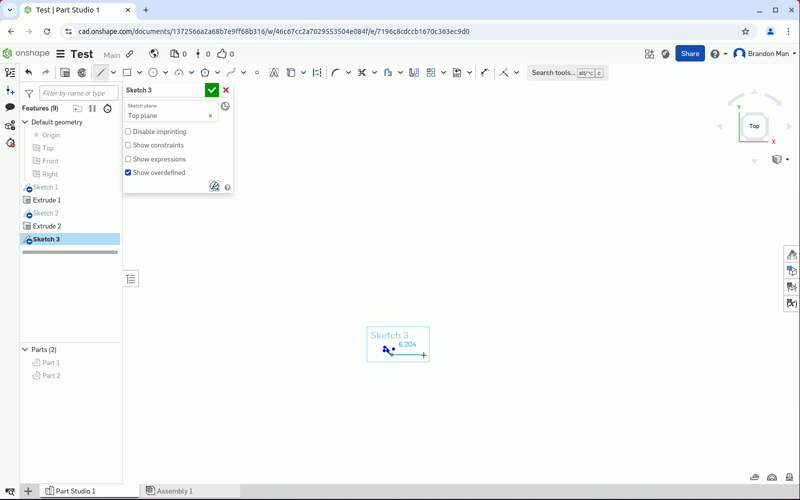
key(esc)
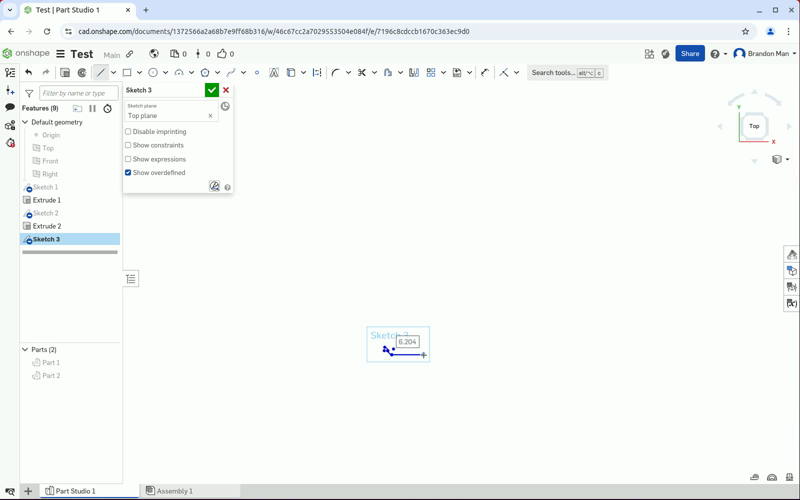
key(a)
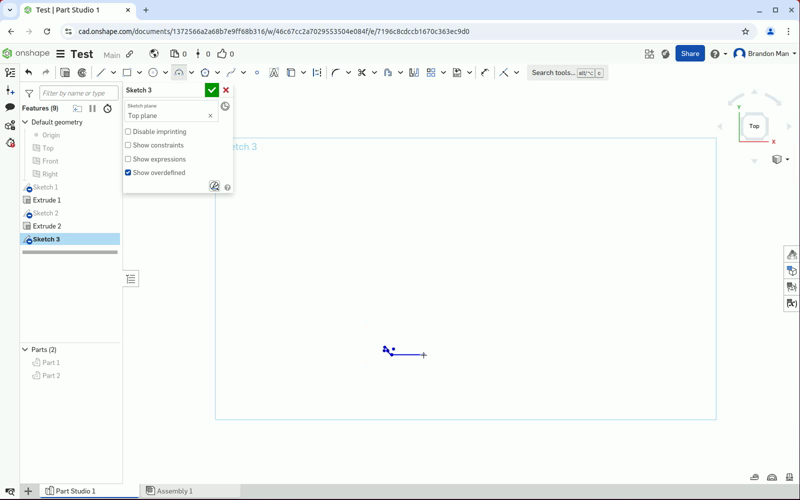
mouse_move(423, 354)
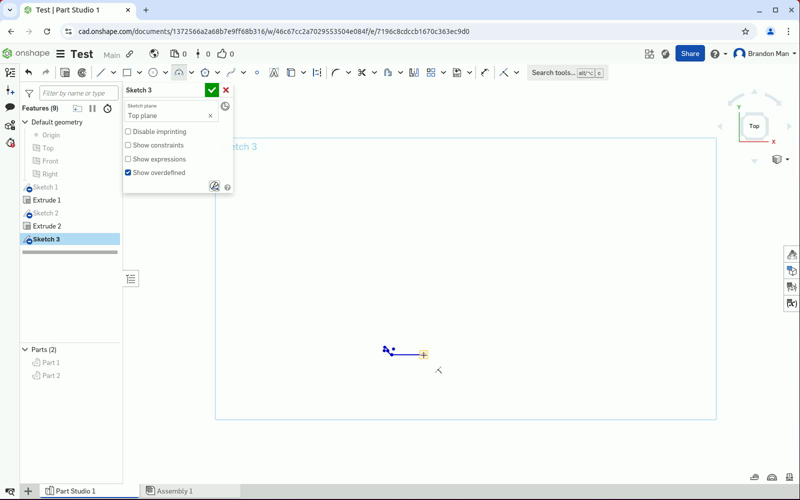
click(423, 354)
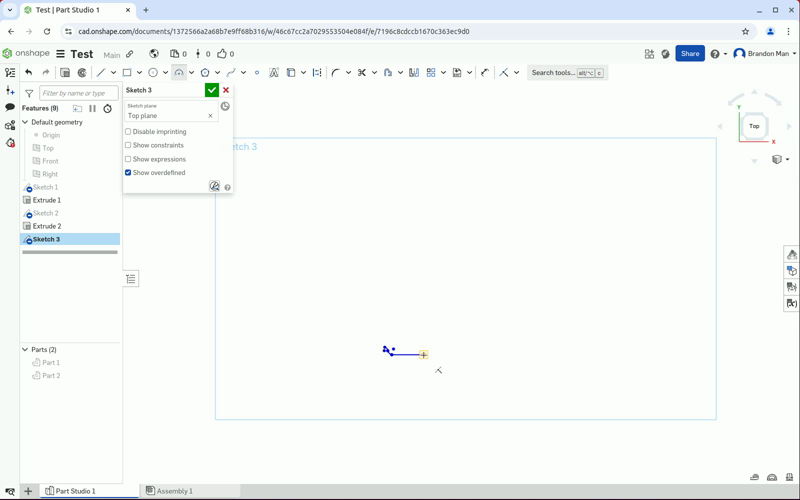
key_down(shift)
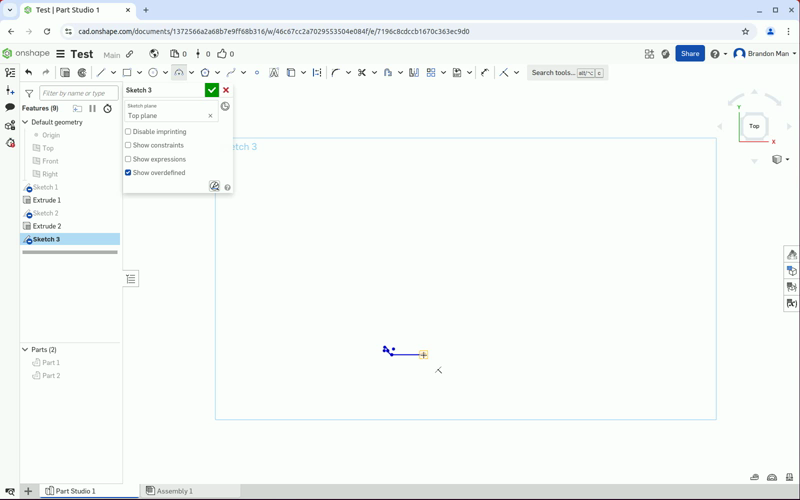
mouse_move(427, 350)
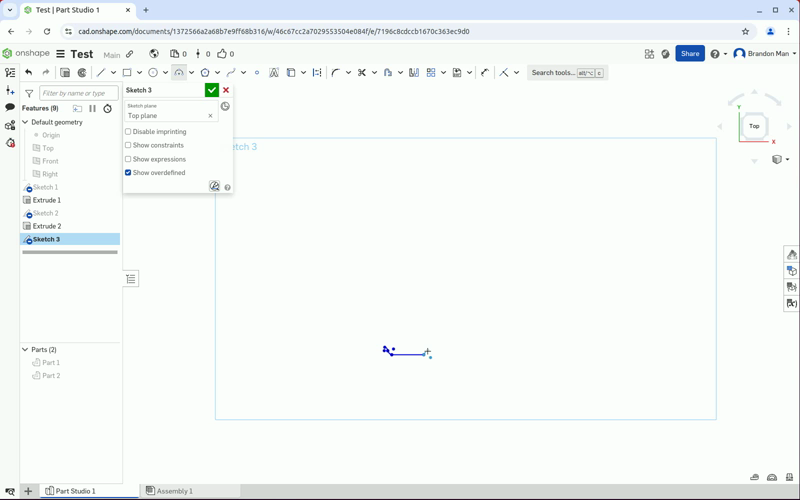
scroll(6)
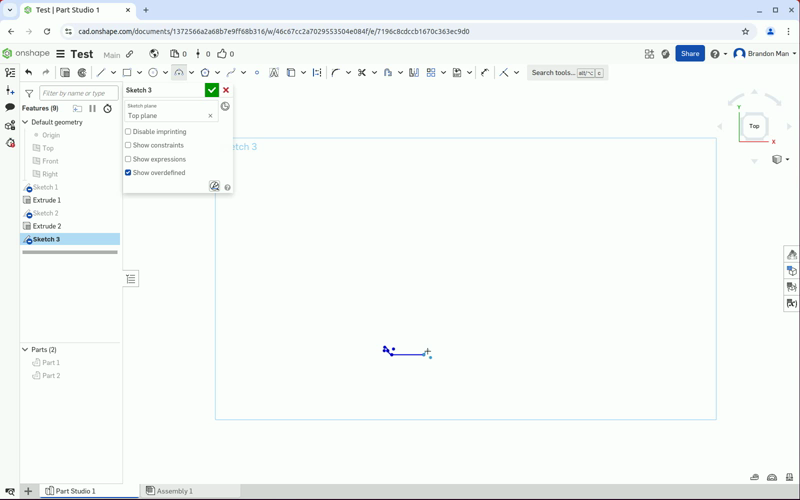
scroll(6)
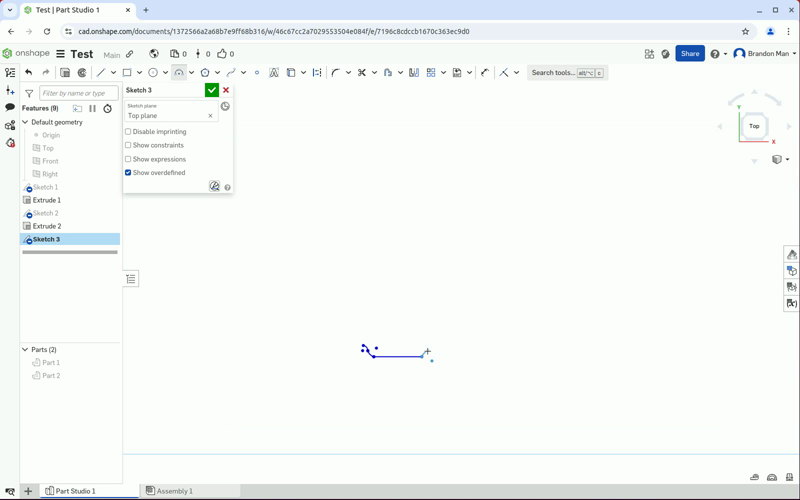
scroll(6)
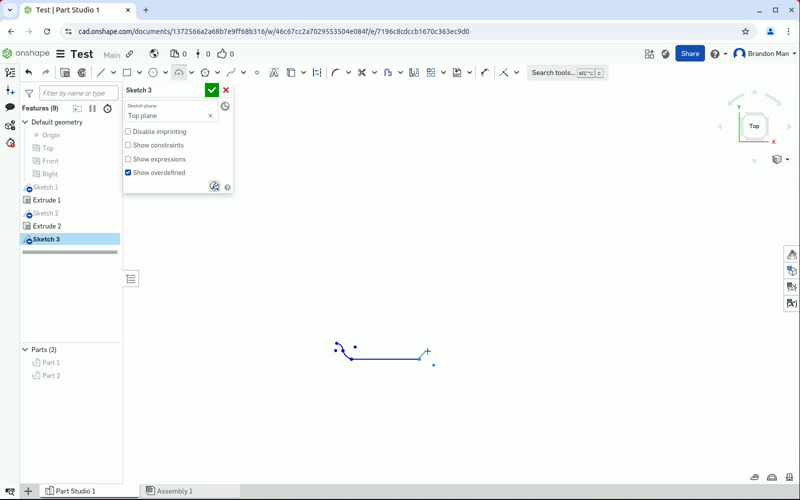
scroll(6)
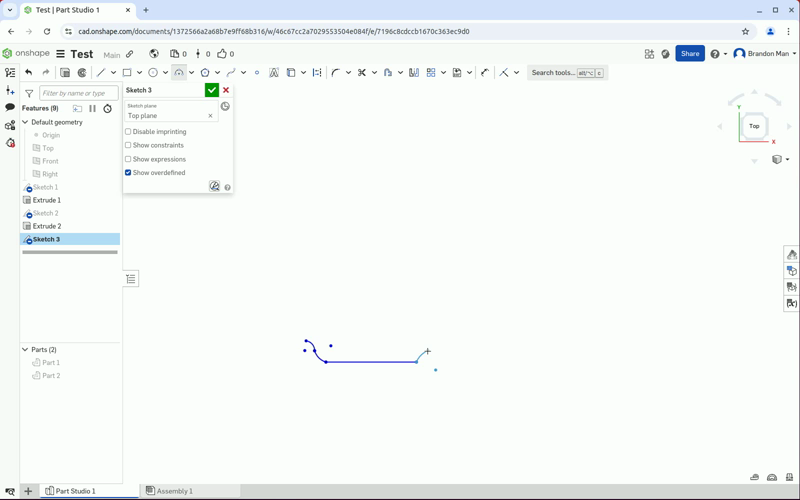
scroll(6)
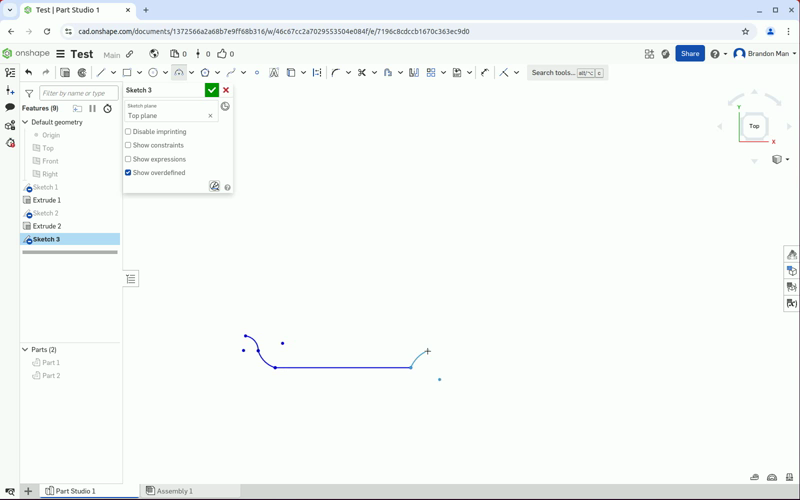
scroll(6)
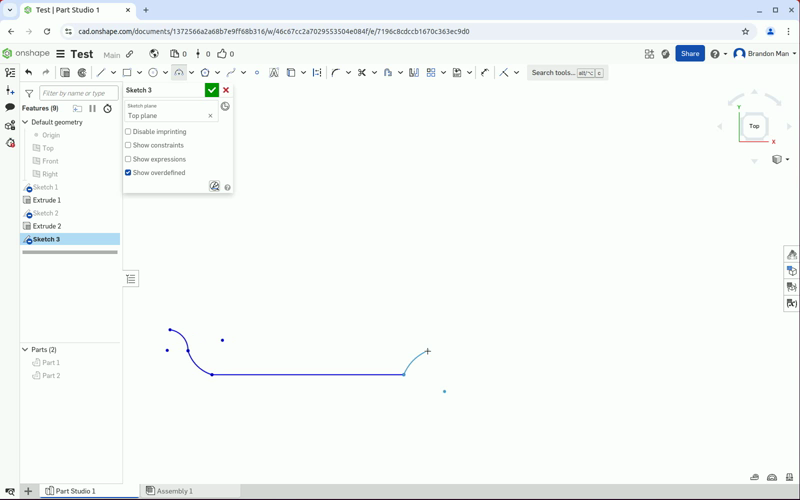
scroll(6)
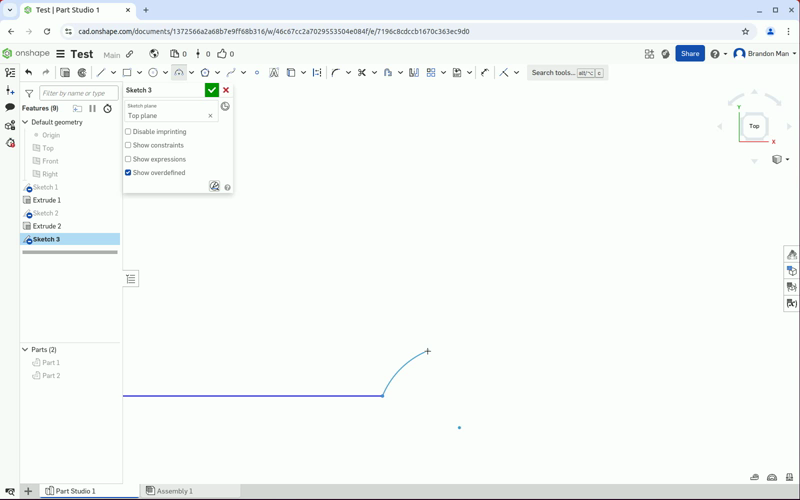
click(427, 350)
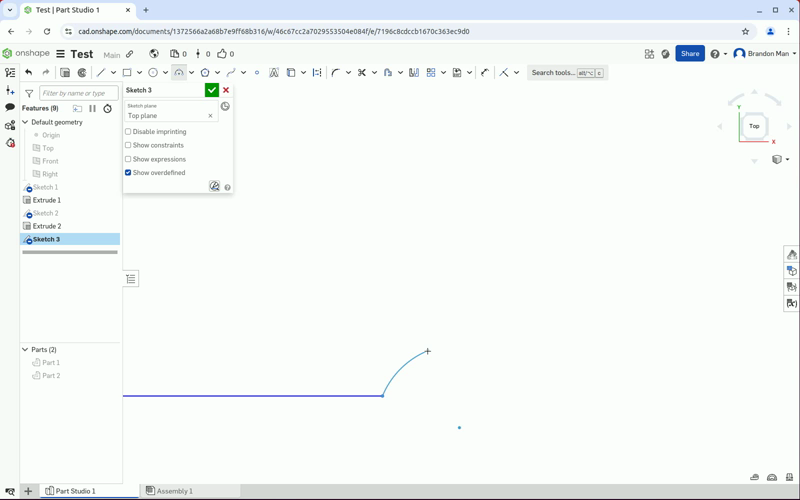
scroll(-6)
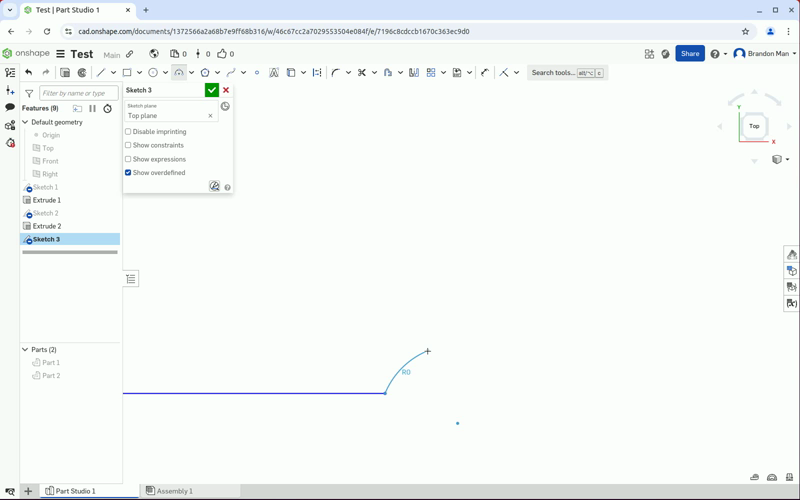
scroll(-6)
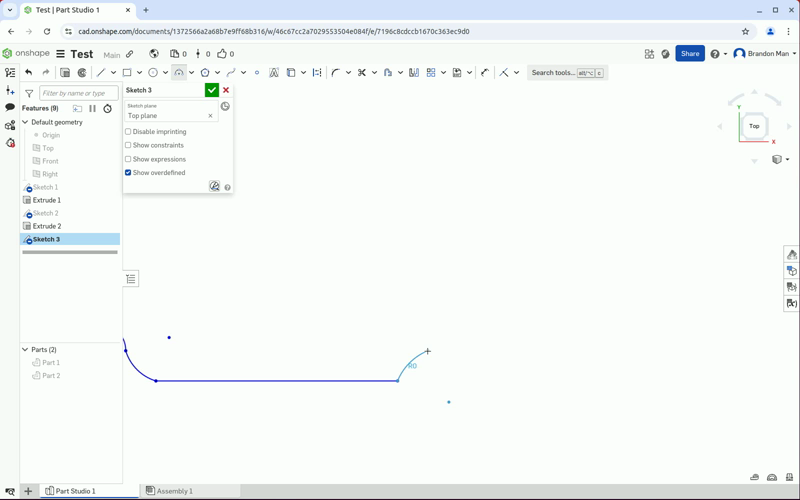
scroll(-6)
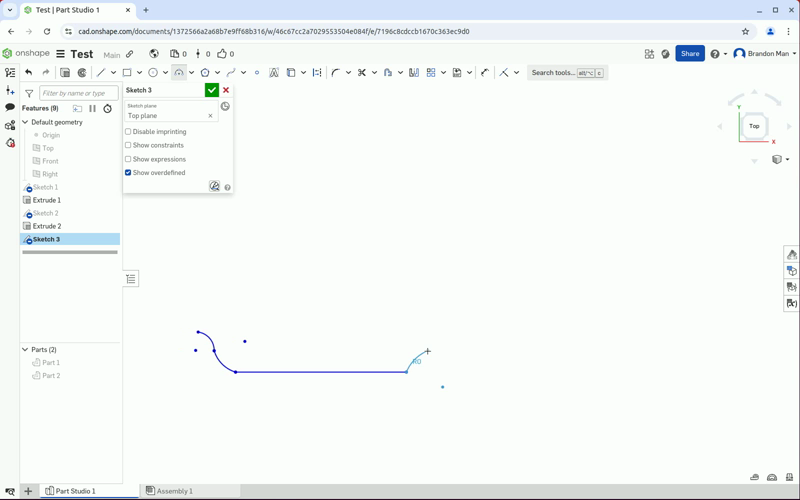
scroll(-6)
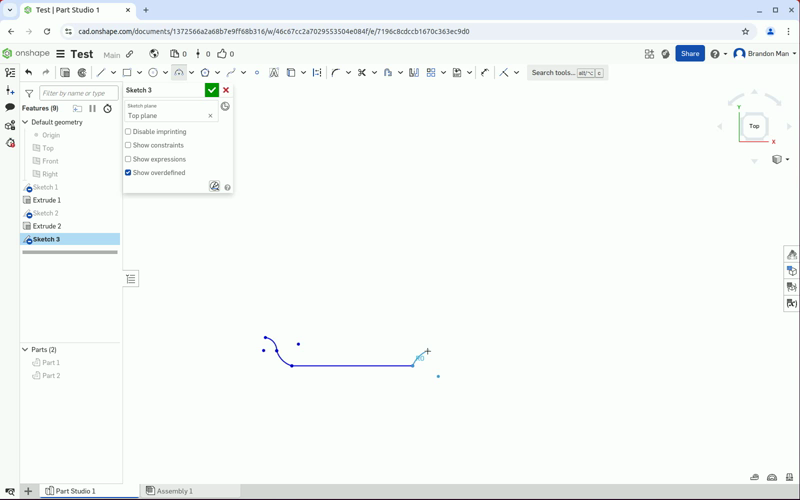
scroll(-6)
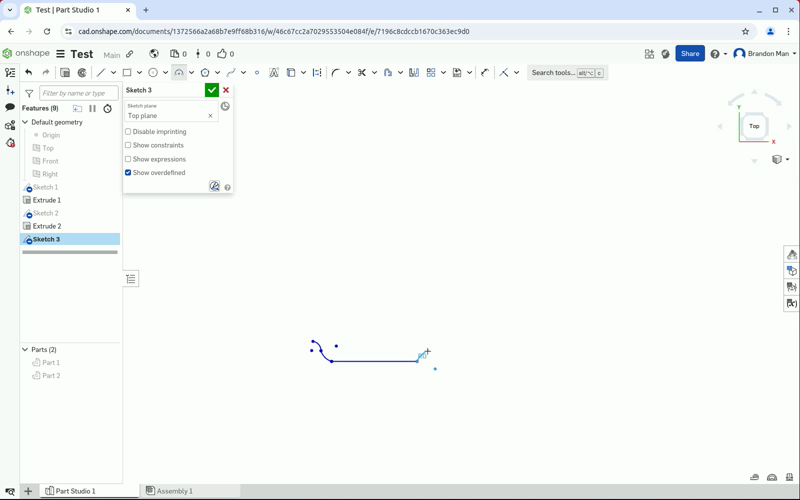
scroll(-6)
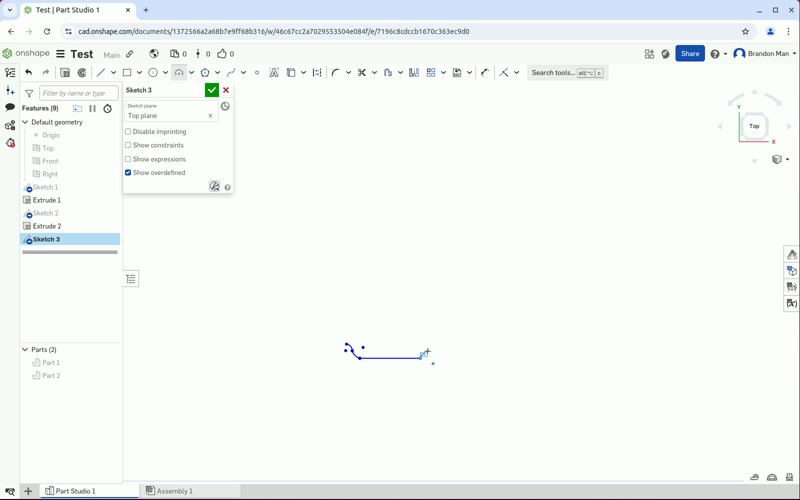
scroll(-6)
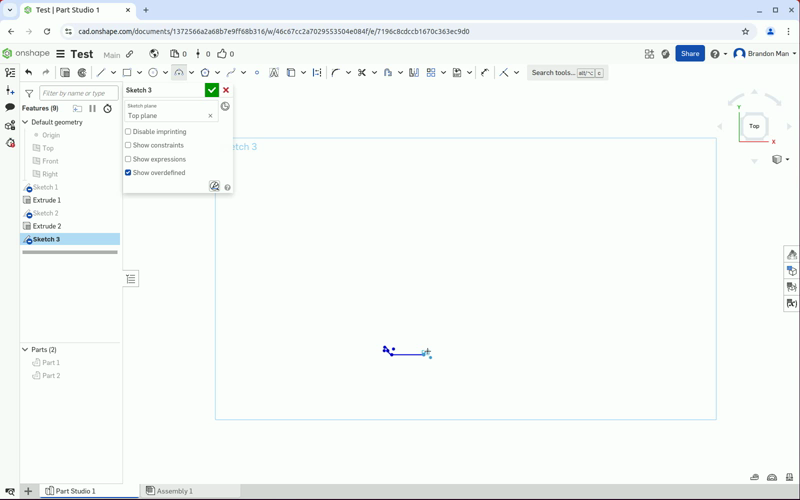
mouse_move(426, 353)
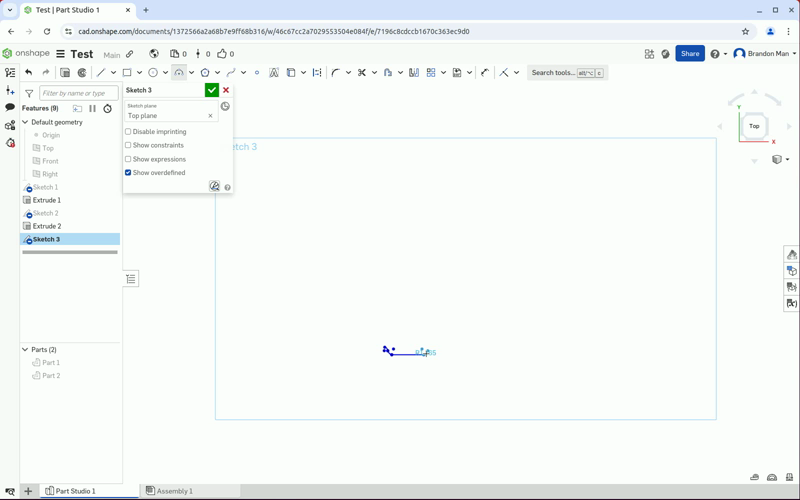
scroll(6)
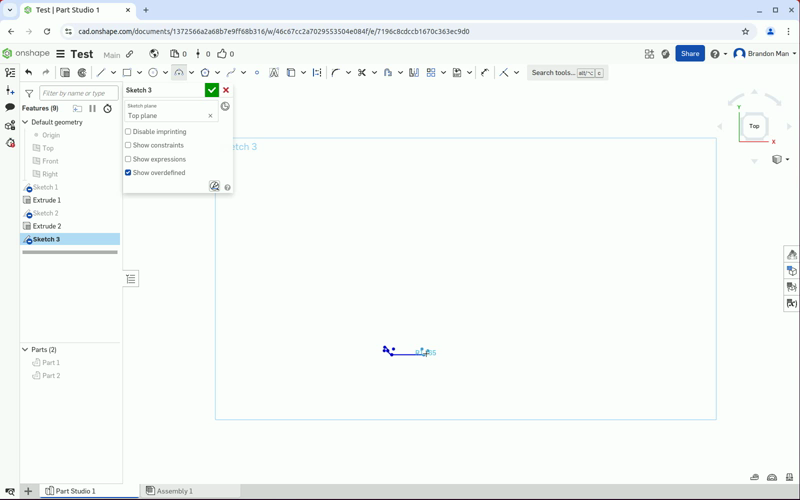
scroll(6)
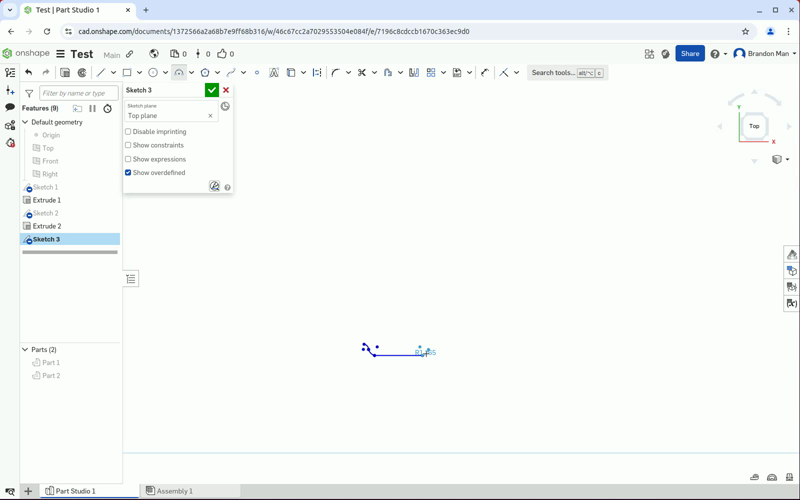
scroll(6)
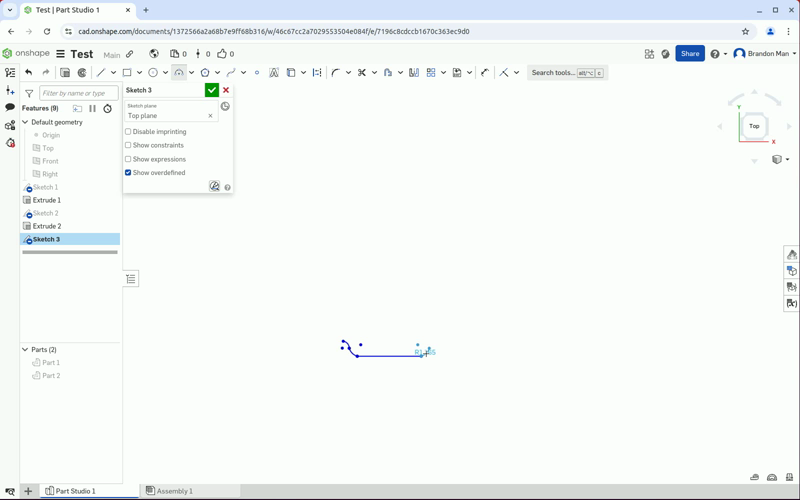
scroll(6)
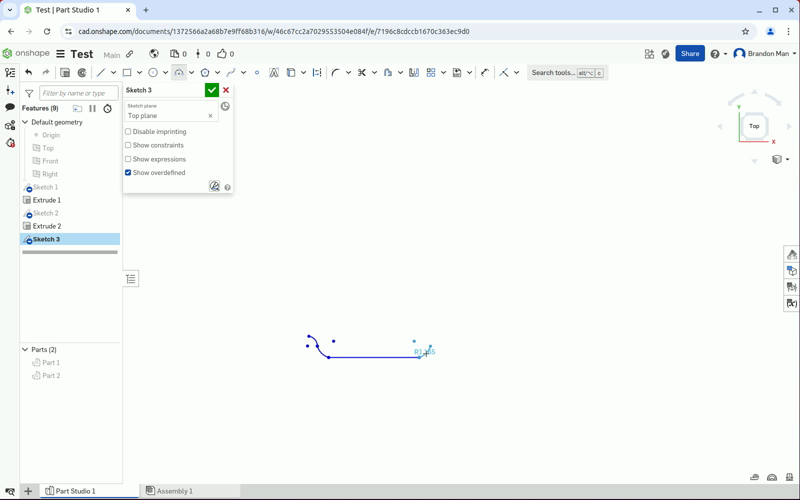
scroll(6)
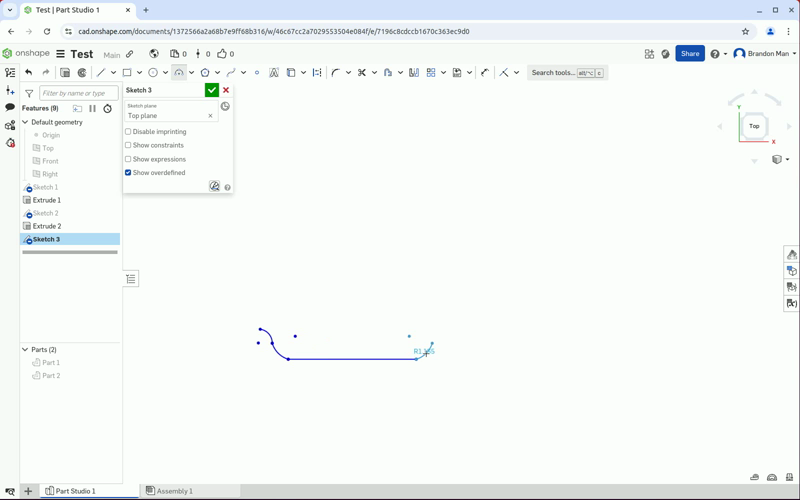
scroll(6)
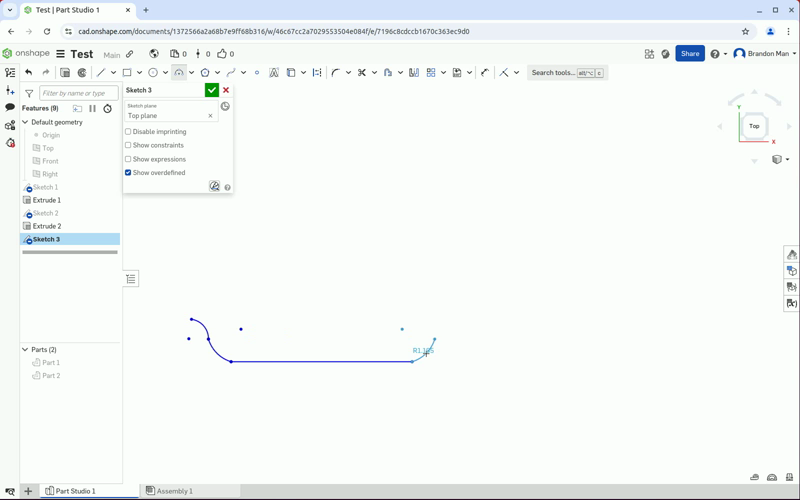
scroll(6)
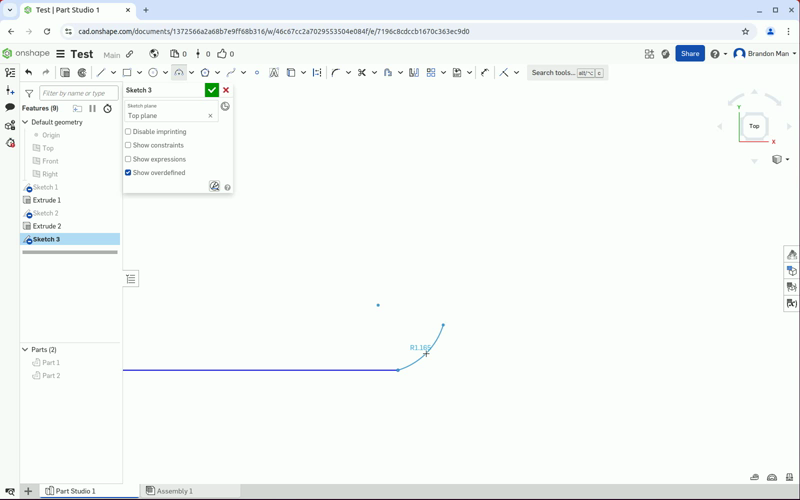
click(426, 353)
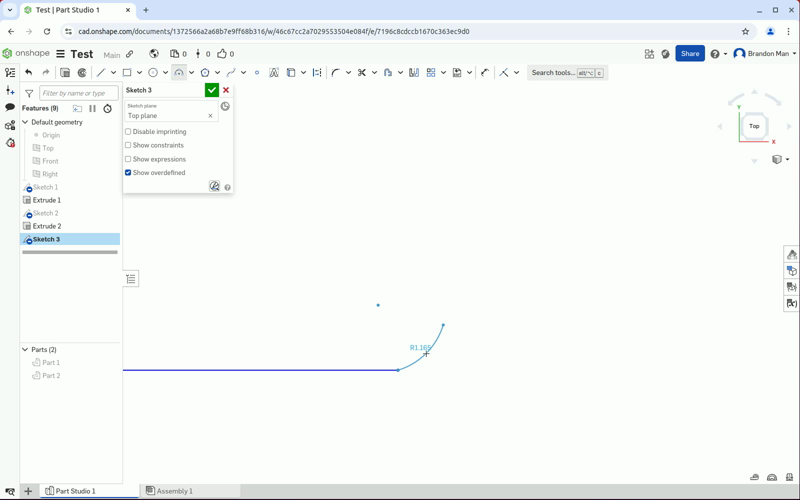
scroll(-6)
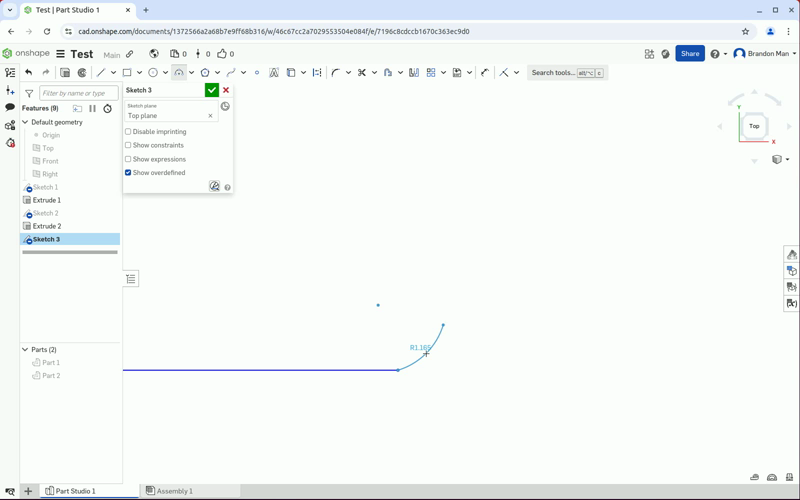
scroll(-6)
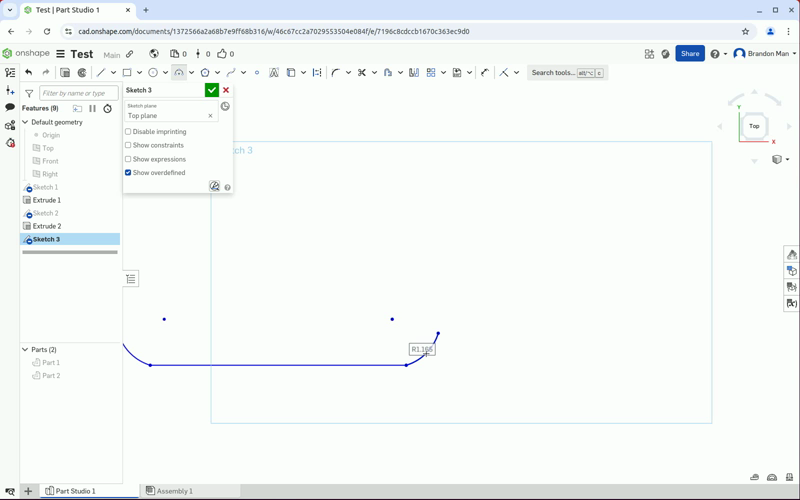
scroll(-6)
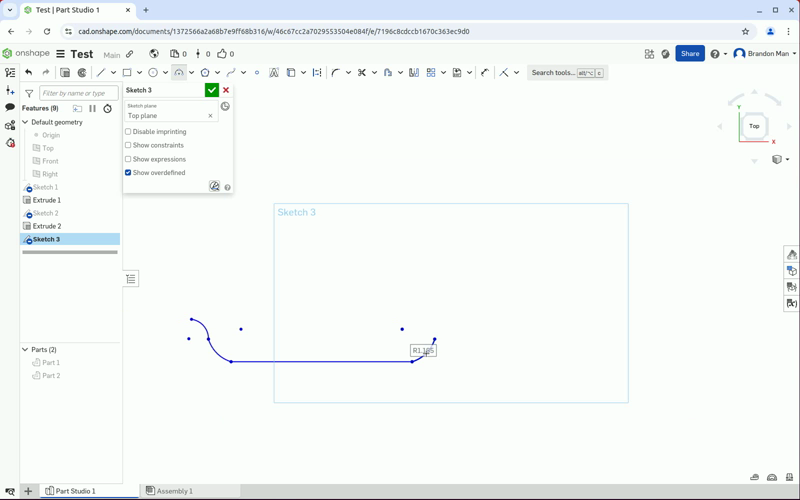
scroll(-6)
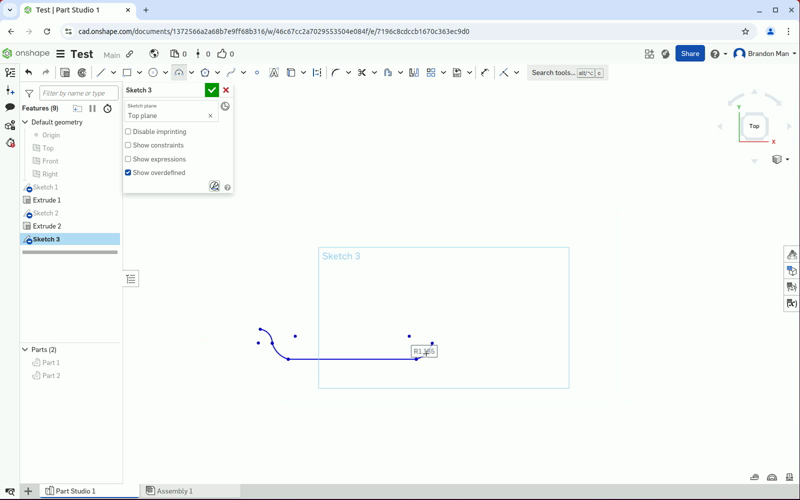
scroll(-6)
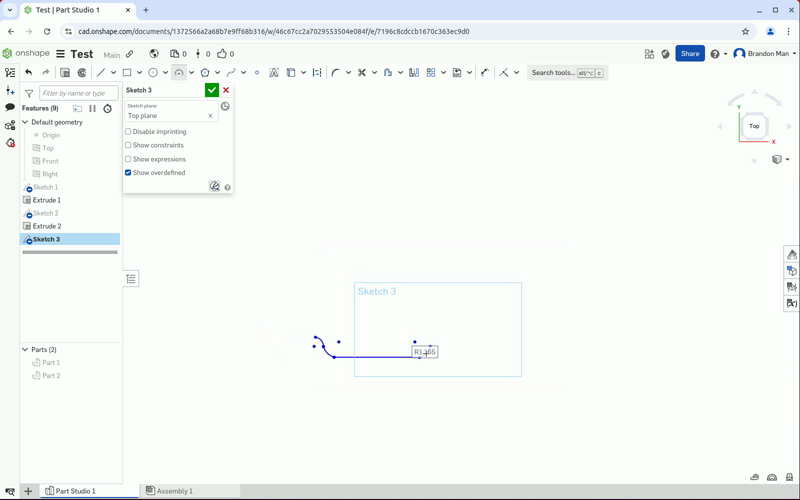
scroll(-6)
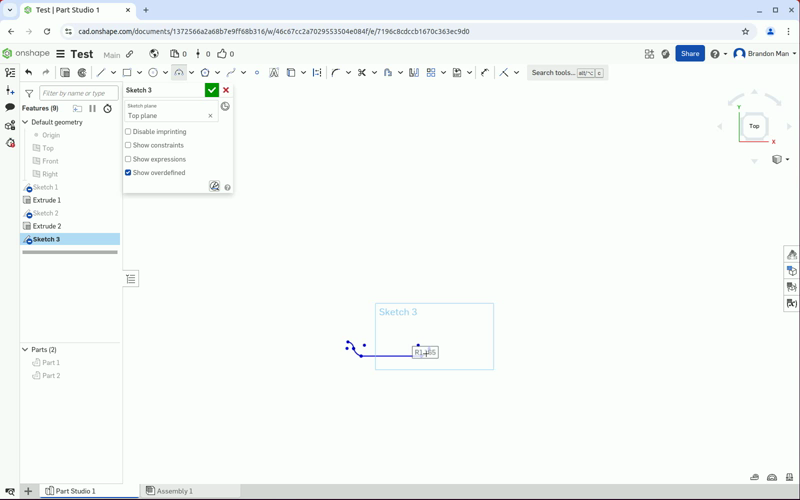
scroll(-6)
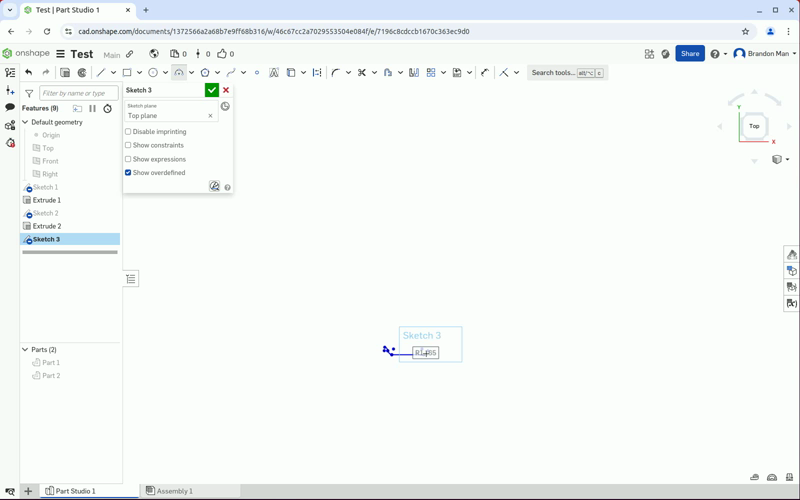
key_up(shift)
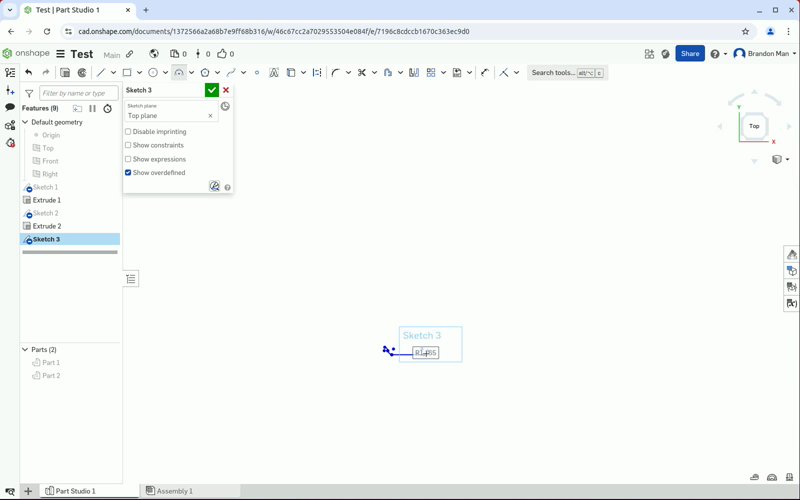
mouse_move(427, 350)
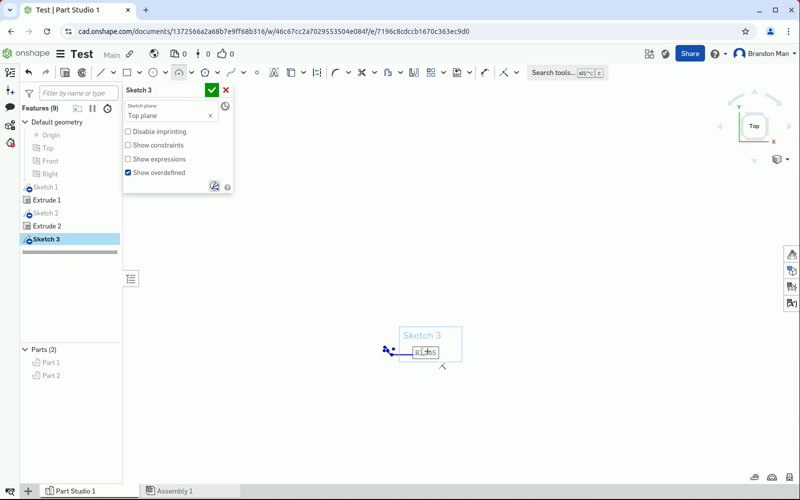
scroll(6)
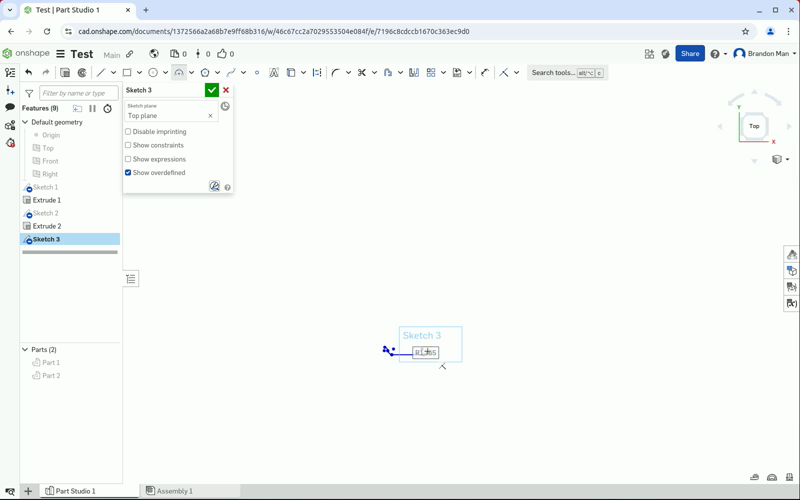
scroll(6)
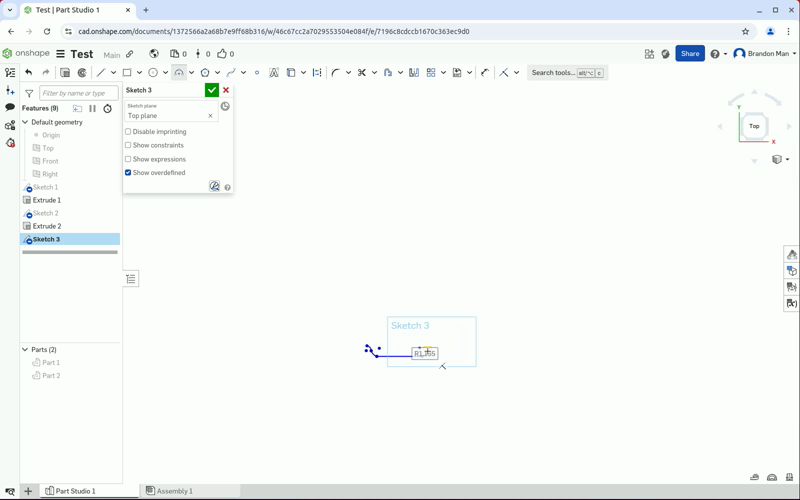
scroll(6)
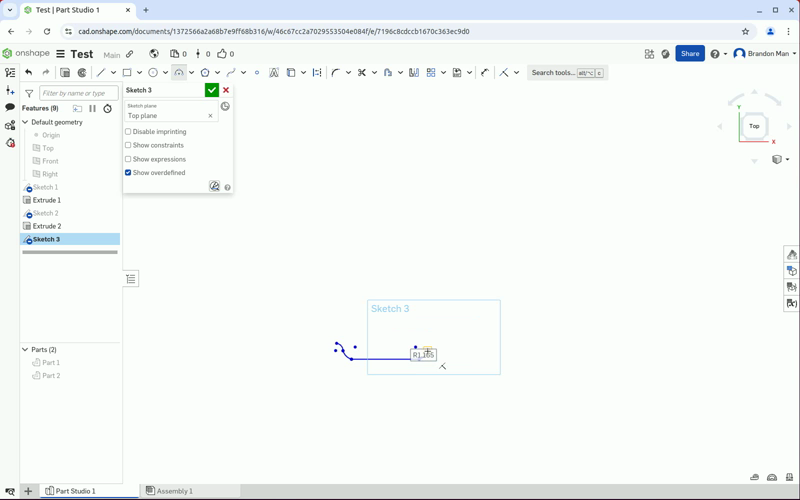
scroll(6)
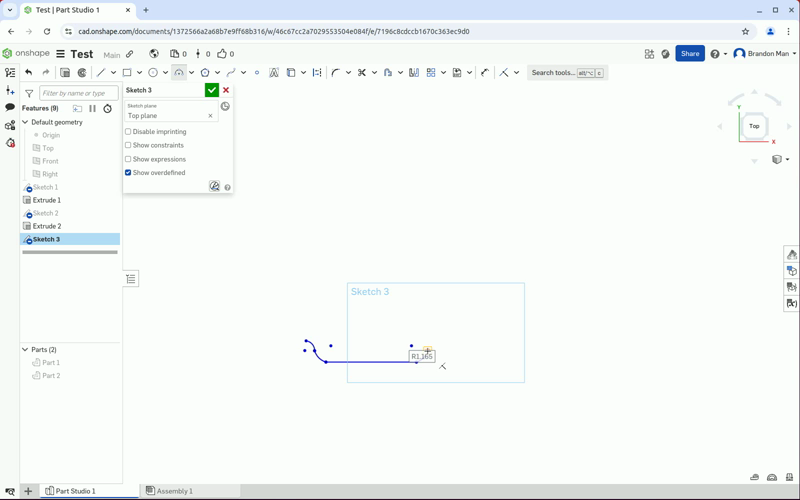
scroll(6)
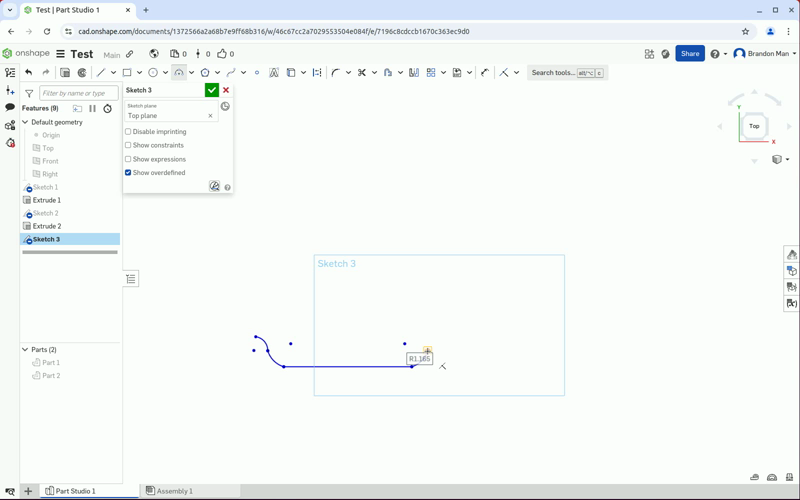
scroll(6)
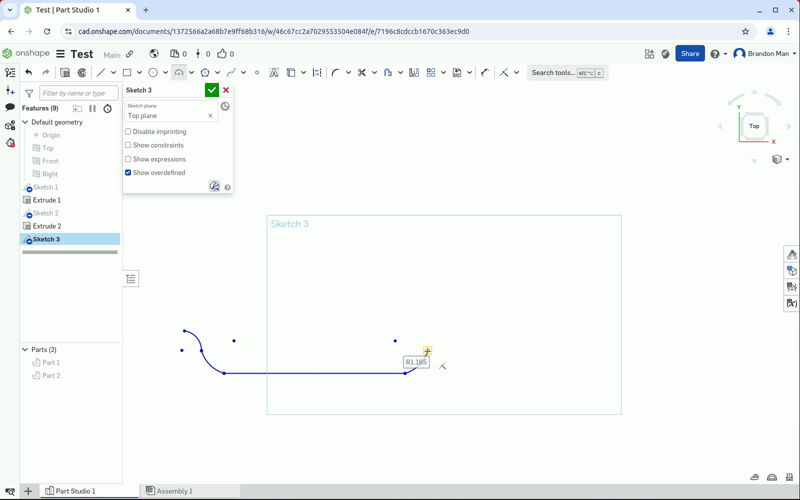
scroll(6)
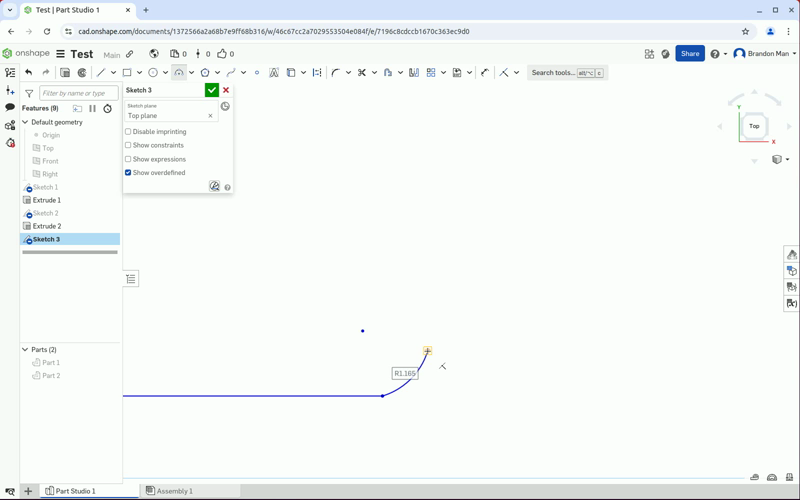
click(427, 350)
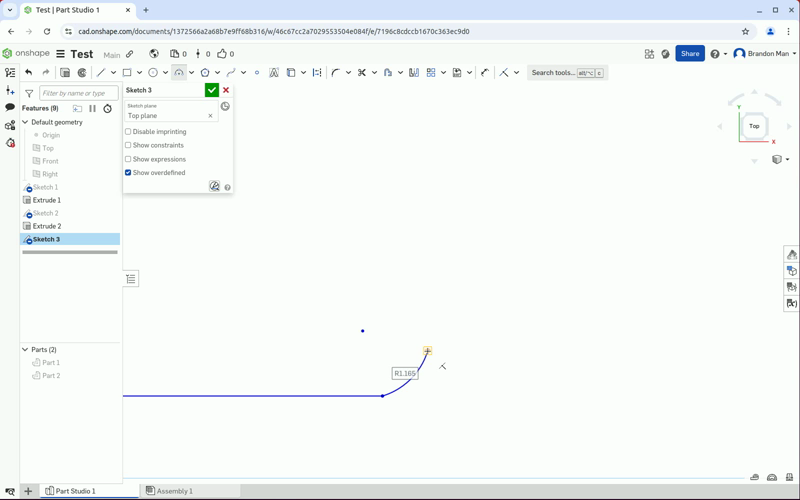
scroll(-6)
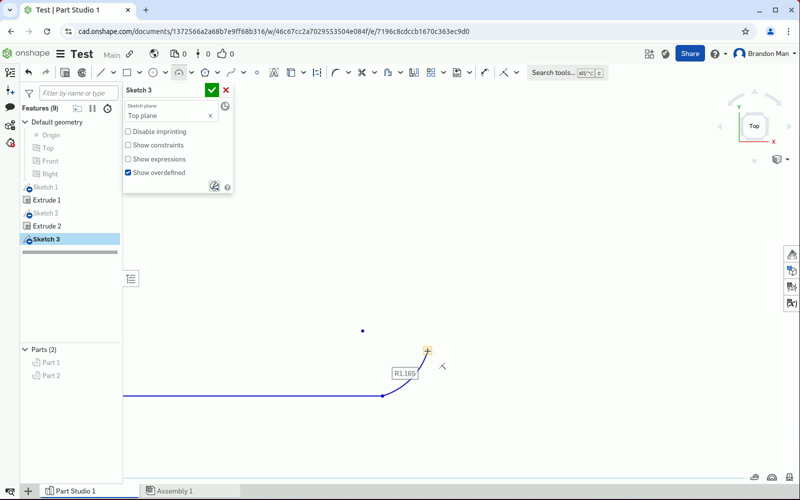
scroll(-6)
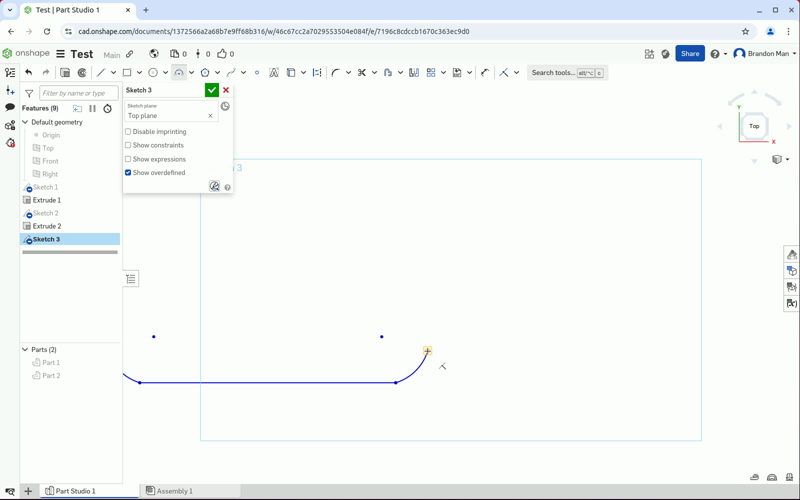
scroll(-6)
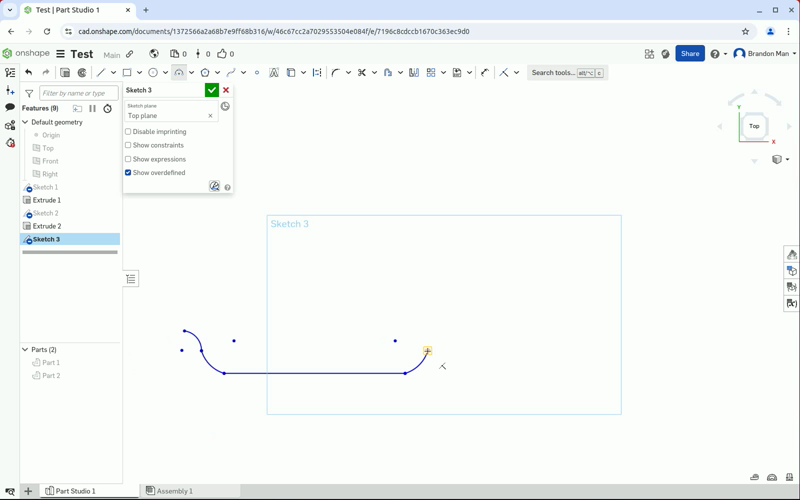
scroll(-6)
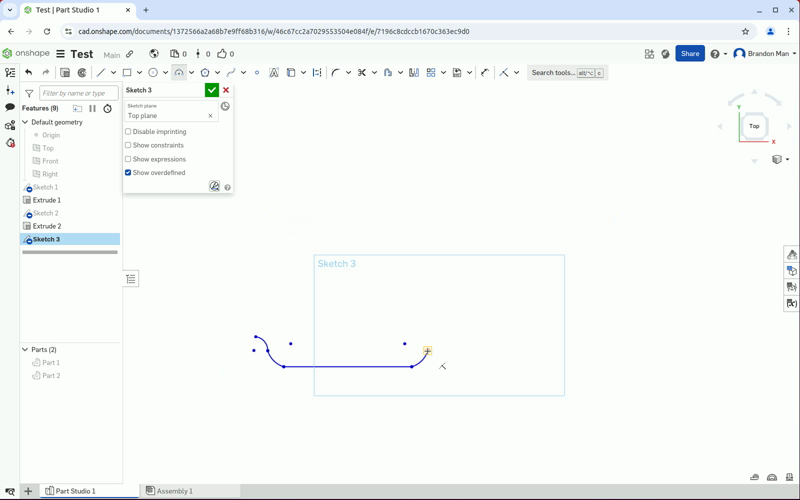
scroll(-6)
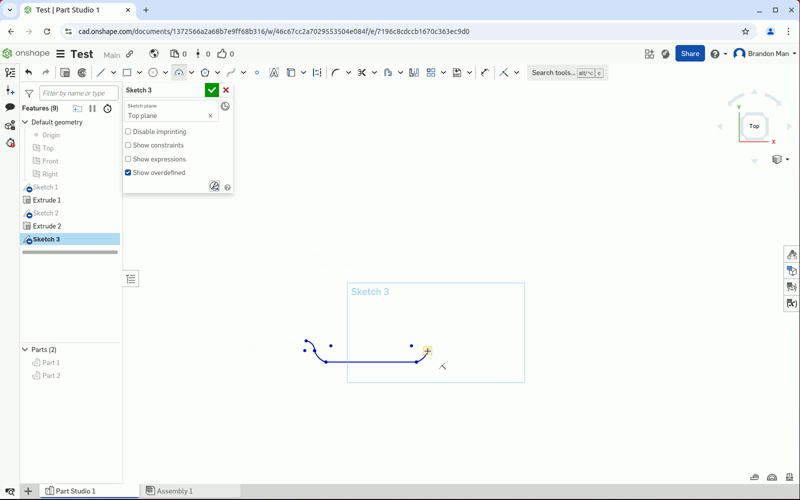
scroll(-6)
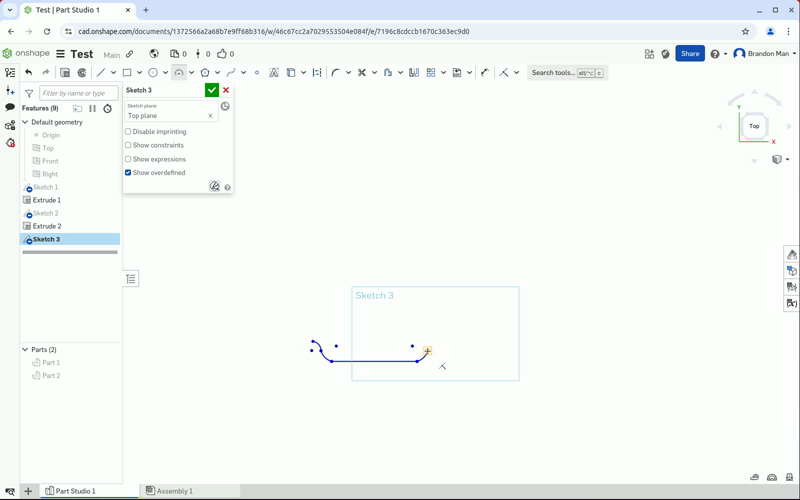
scroll(-6)
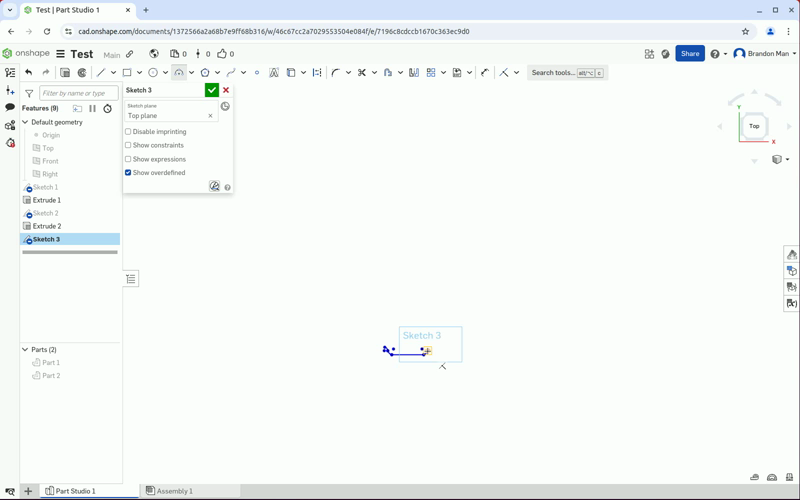
key_down(shift)
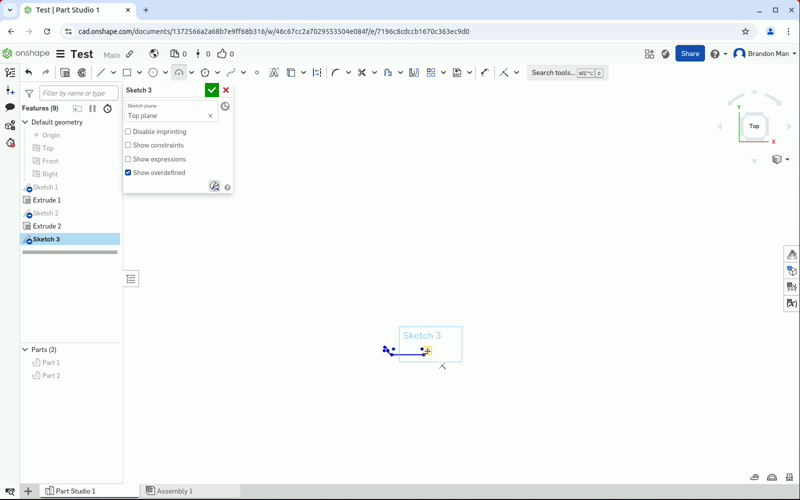
mouse_move(431, 347)
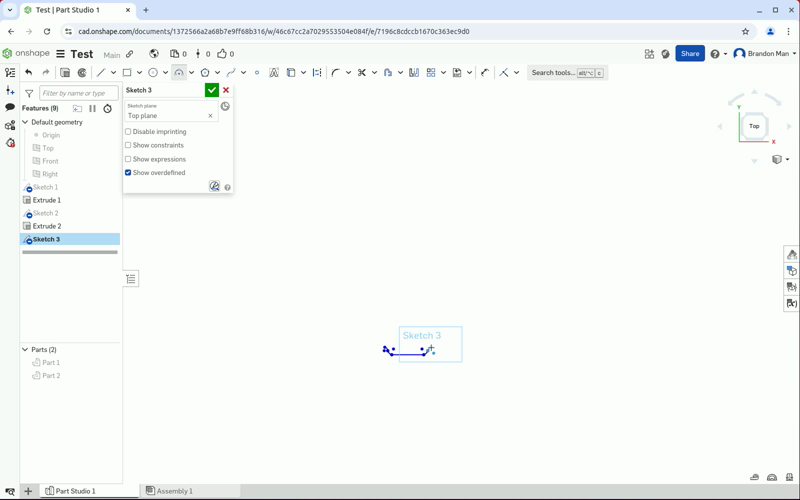
scroll(6)
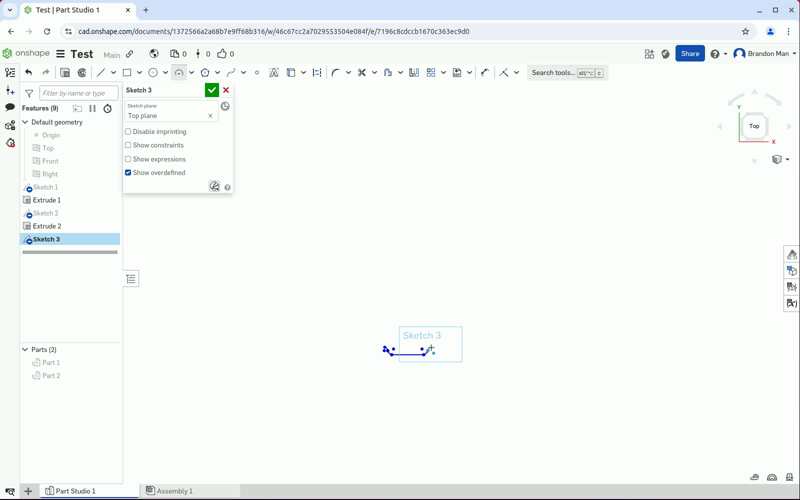
scroll(6)
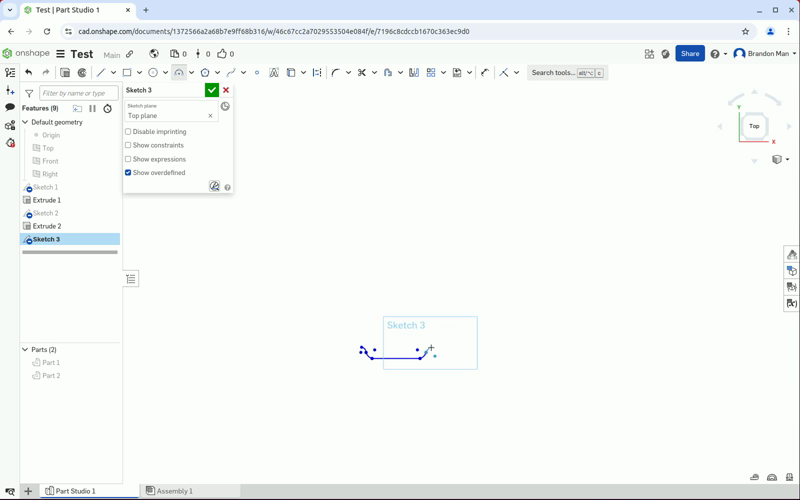
scroll(6)
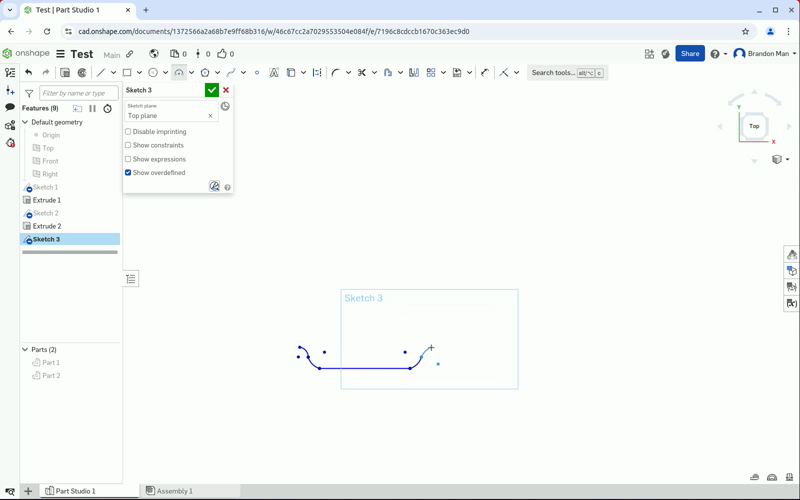
scroll(6)
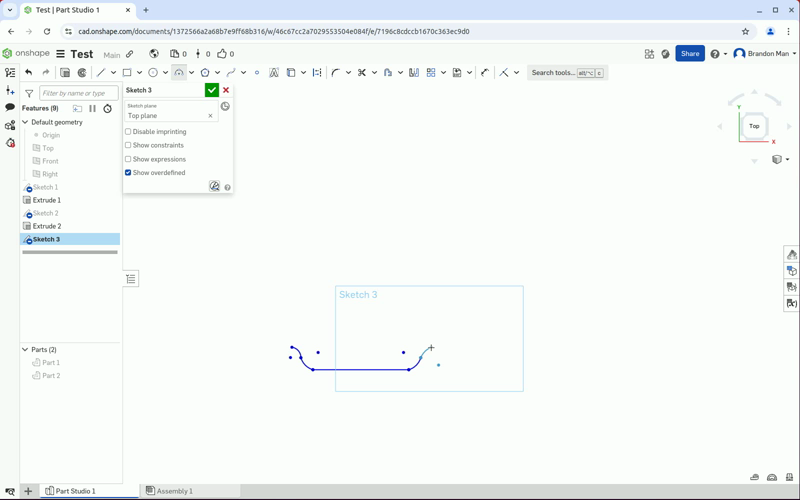
scroll(6)
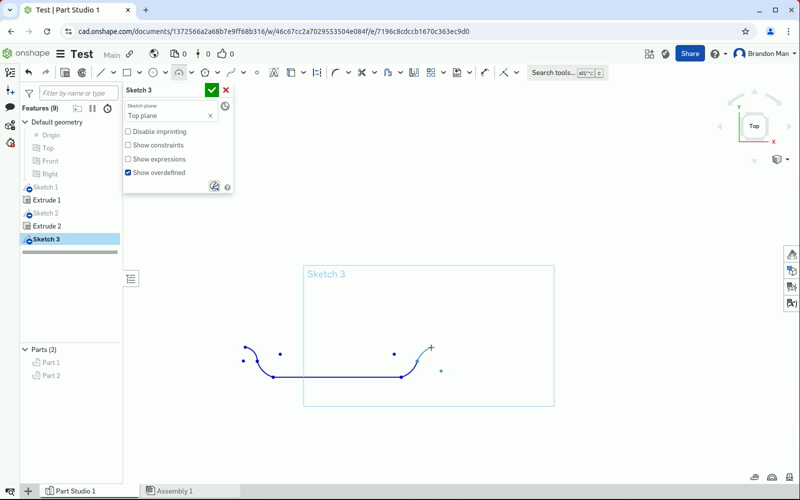
scroll(6)
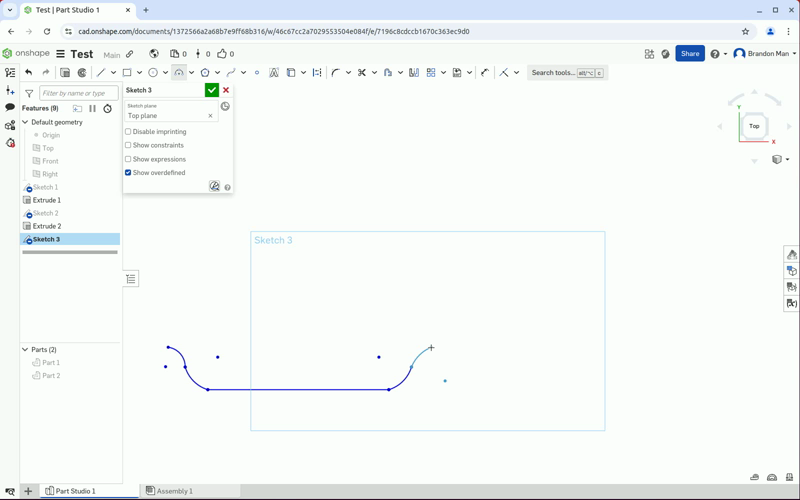
scroll(6)
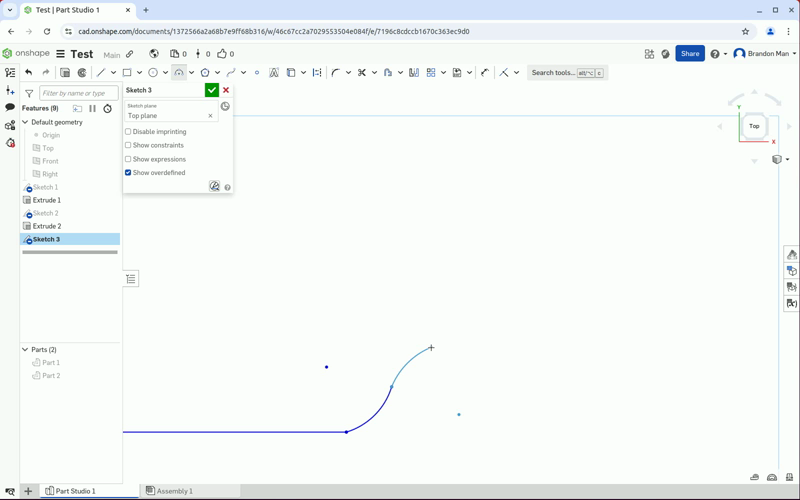
click(431, 347)
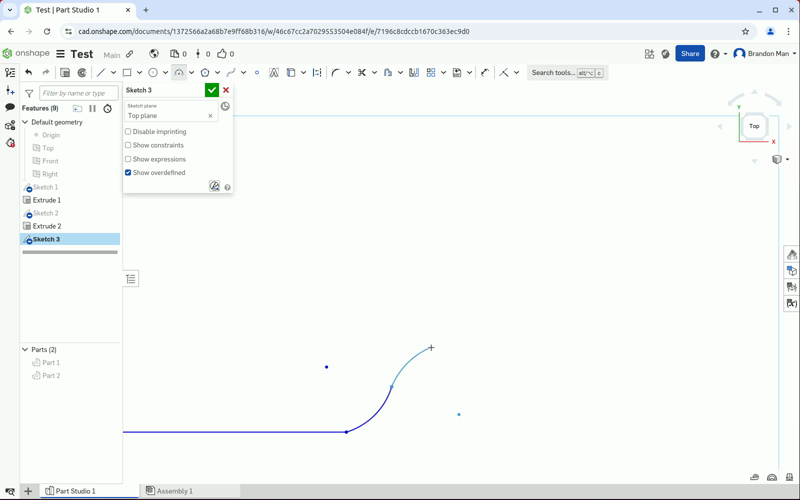
scroll(-6)
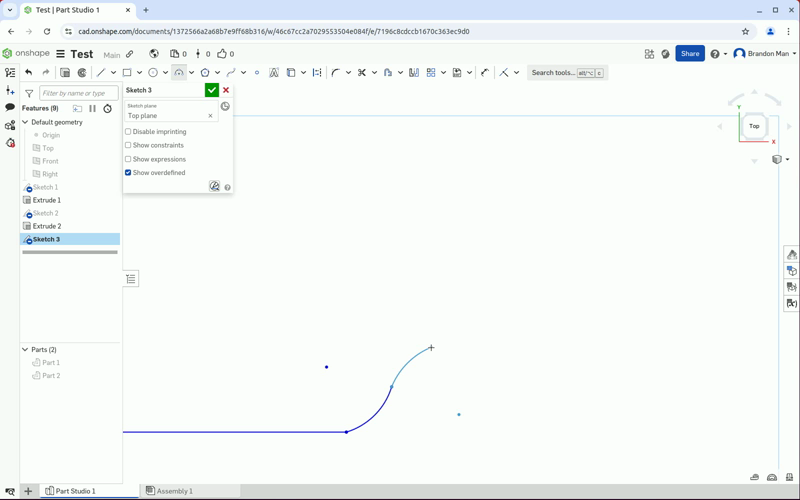
scroll(-6)
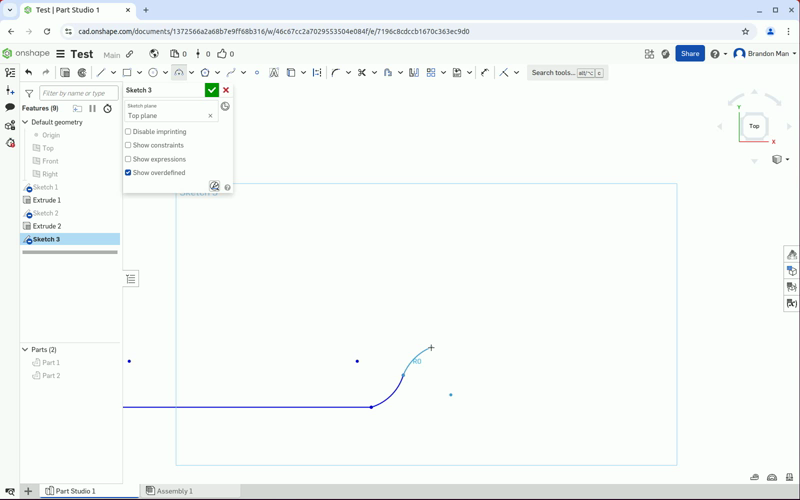
scroll(-6)
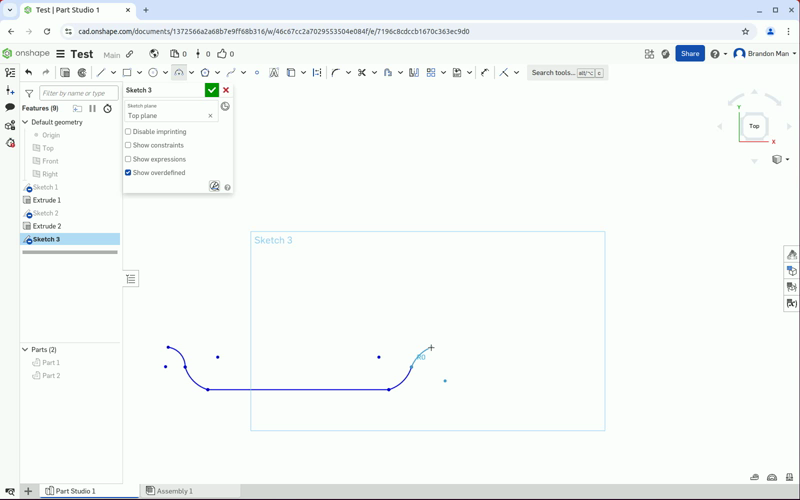
scroll(-6)
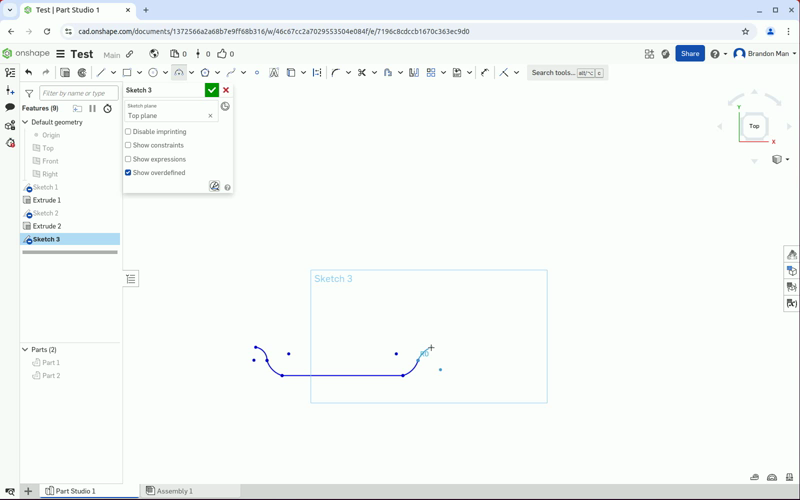
scroll(-6)
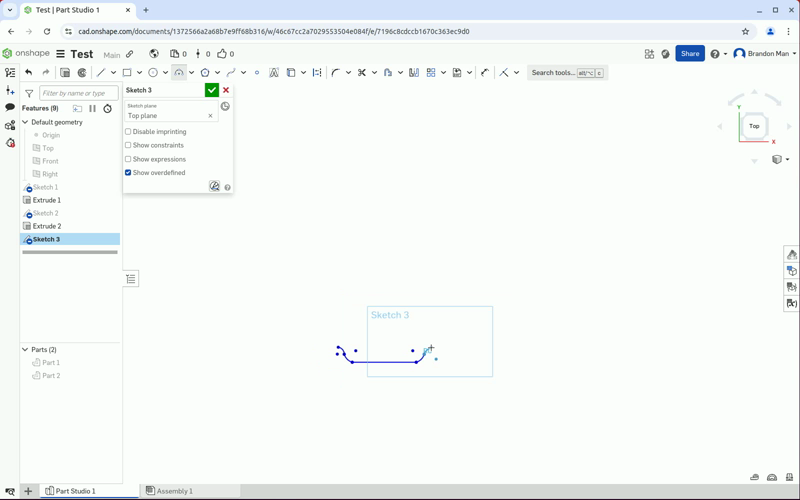
scroll(-6)
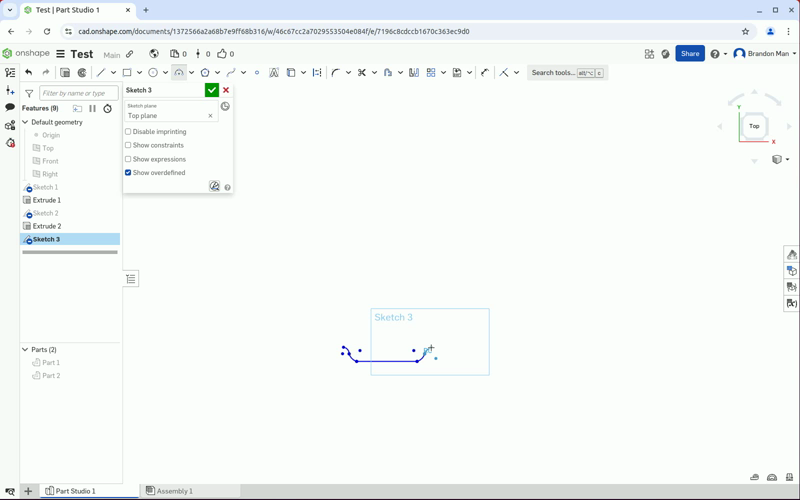
scroll(-6)
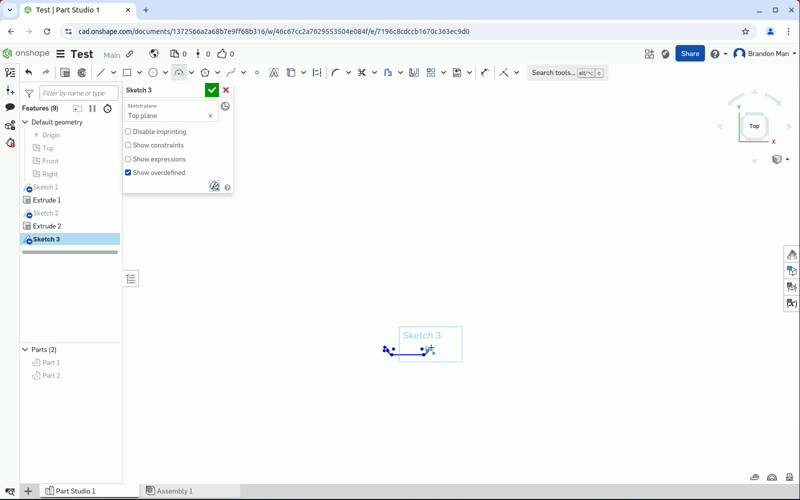
mouse_move(428, 348)
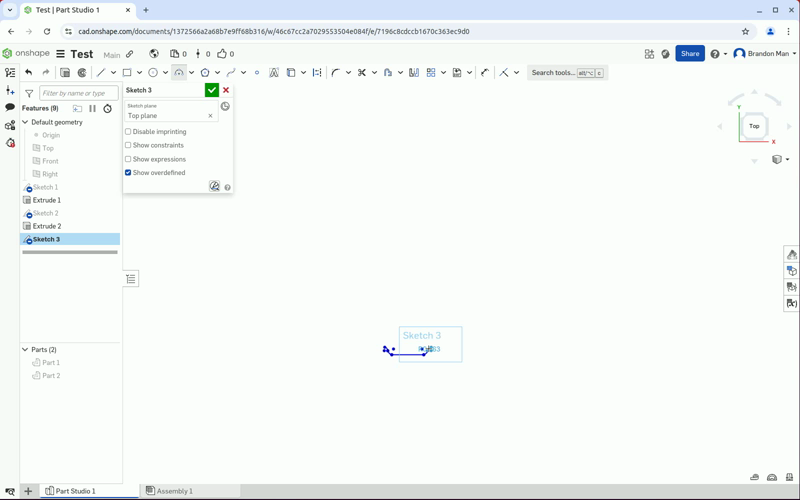
scroll(6)
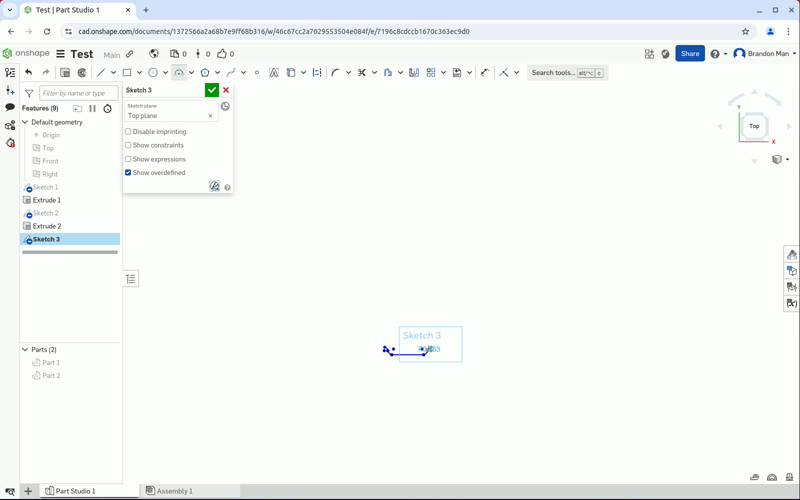
scroll(6)
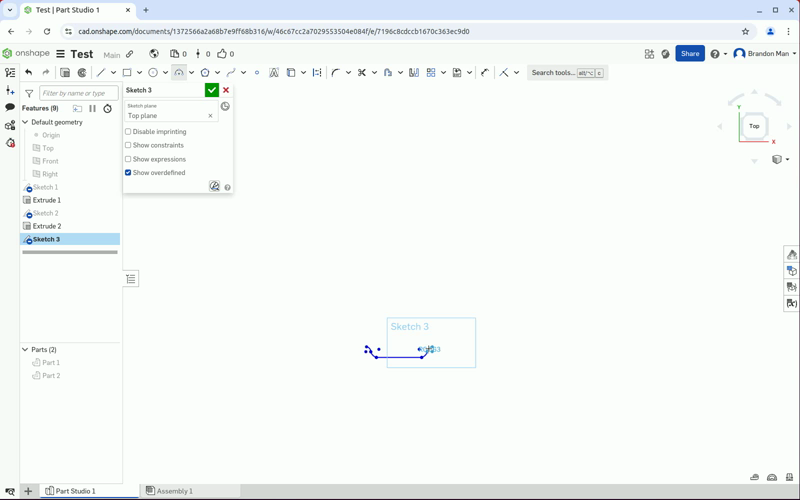
scroll(6)
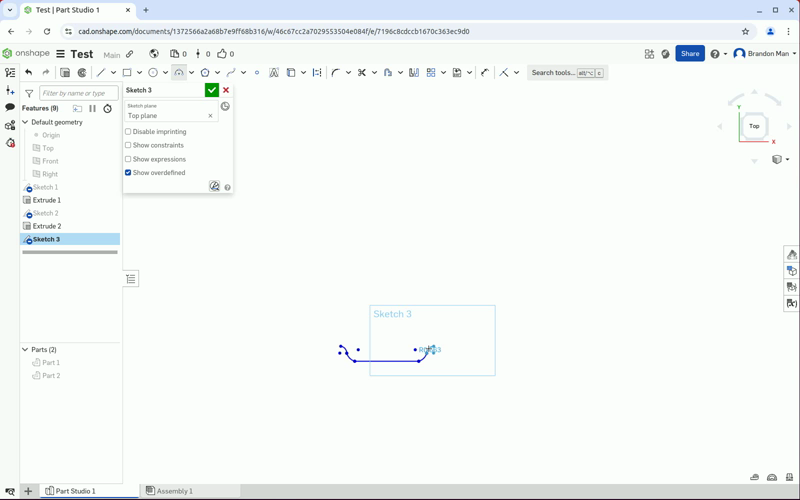
scroll(6)
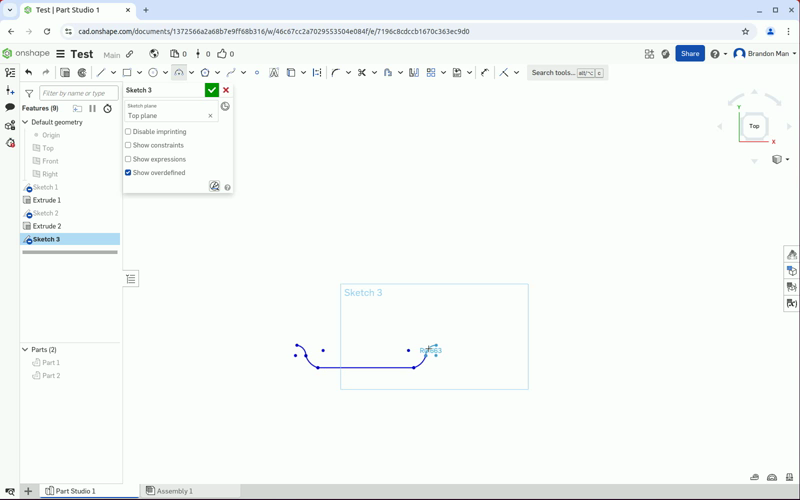
scroll(6)
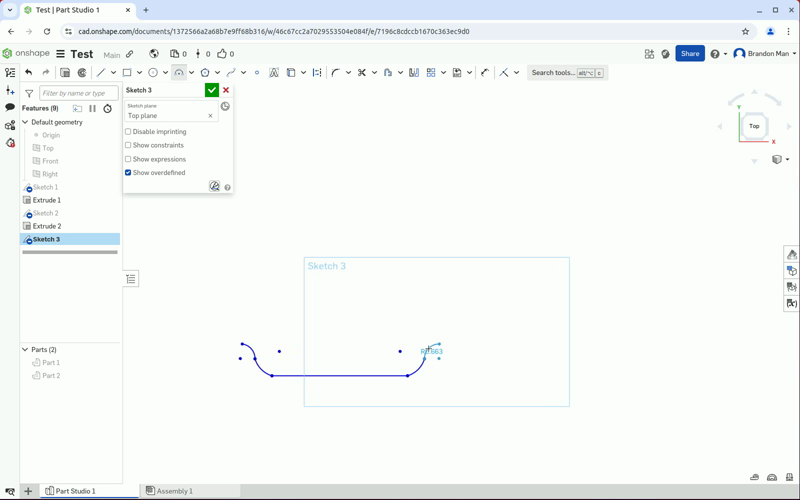
scroll(6)
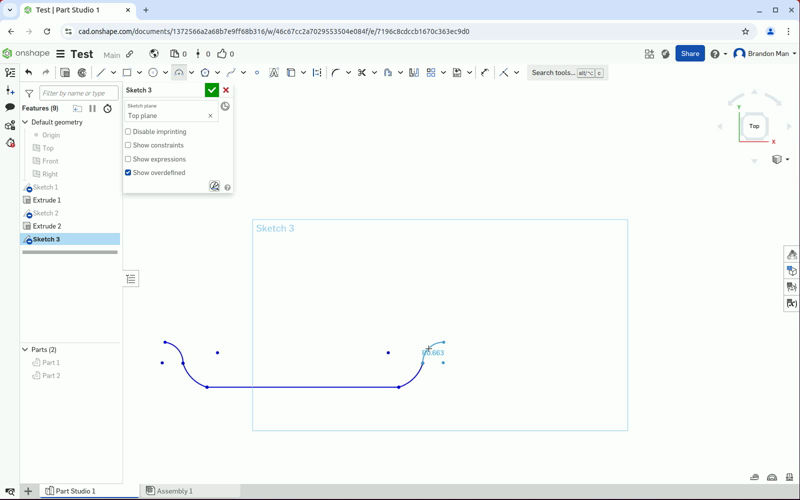
scroll(6)
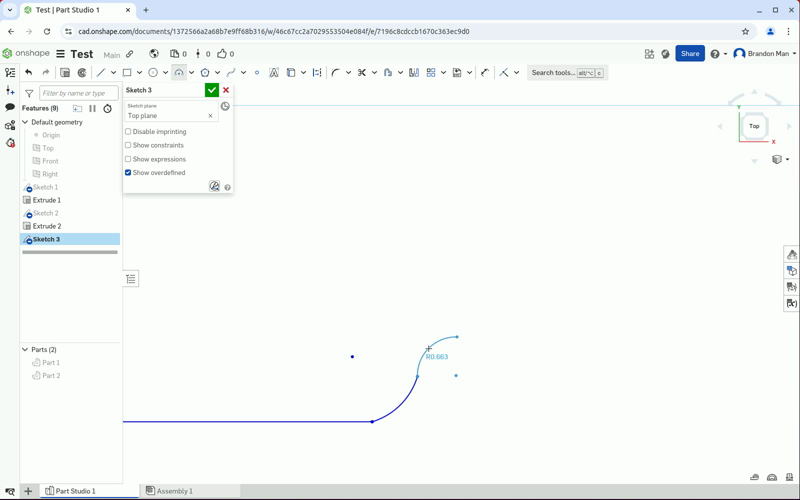
click(428, 348)
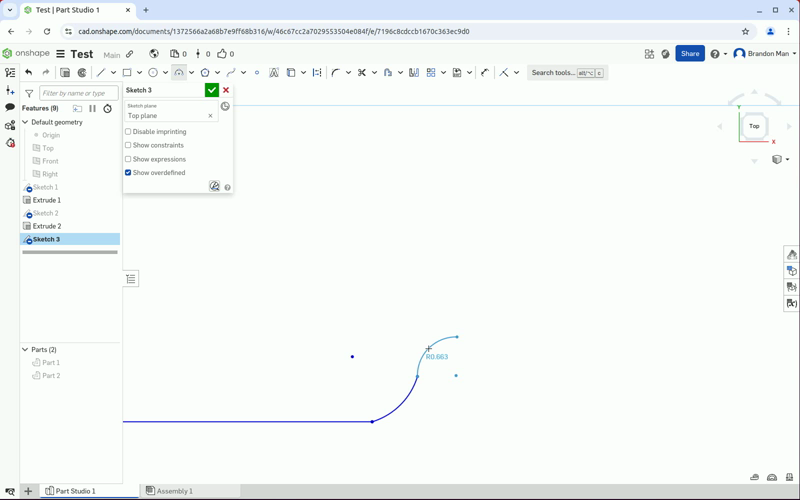
scroll(-6)
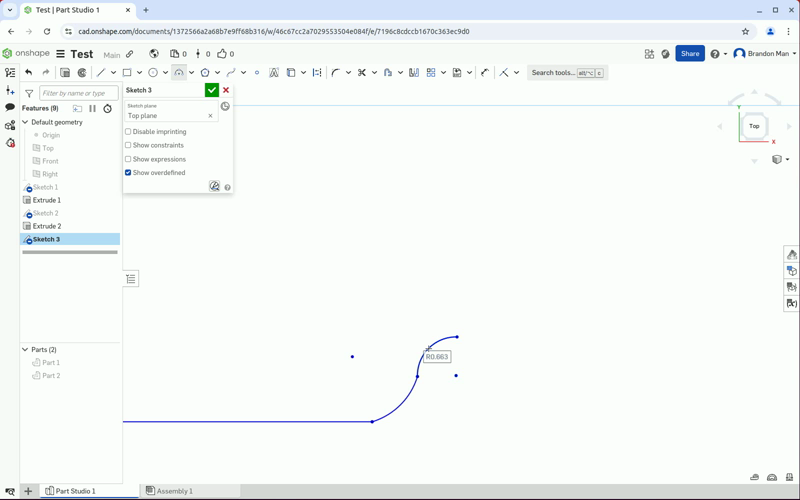
scroll(-6)
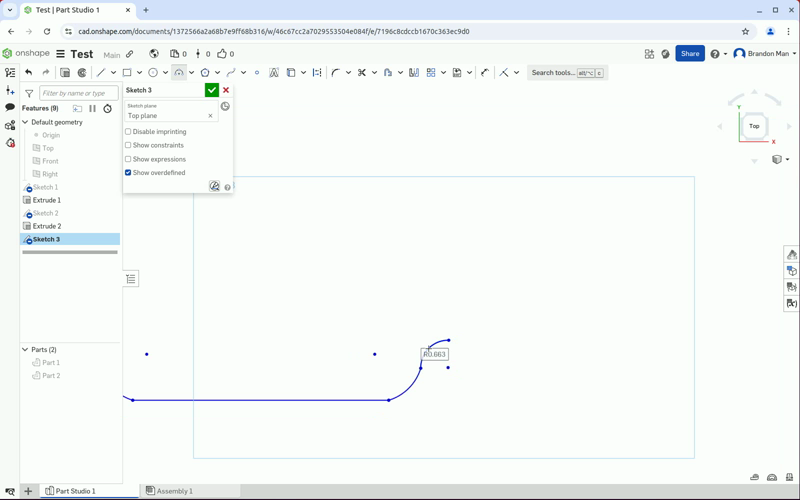
scroll(-6)
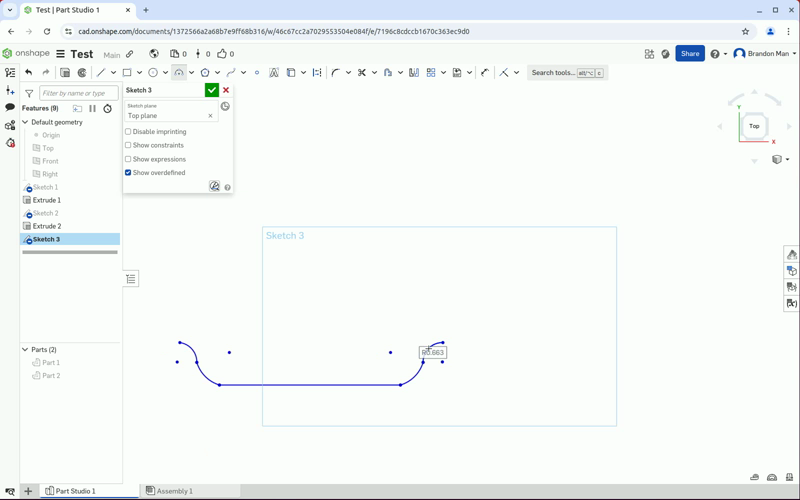
scroll(-6)
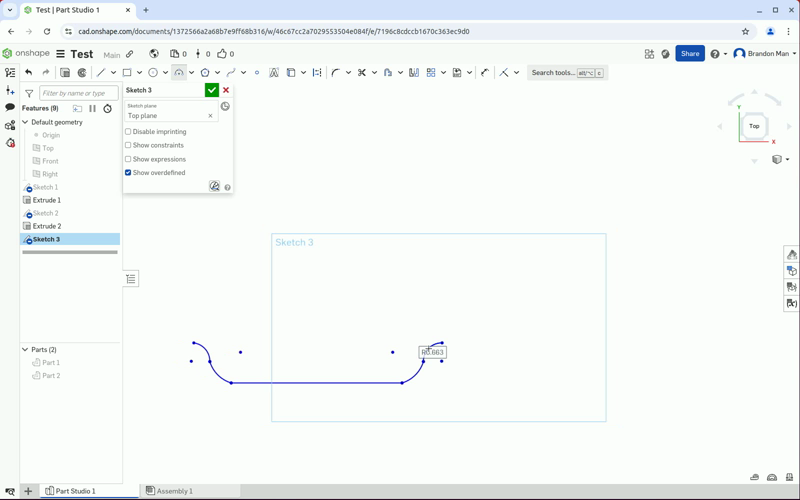
scroll(-6)
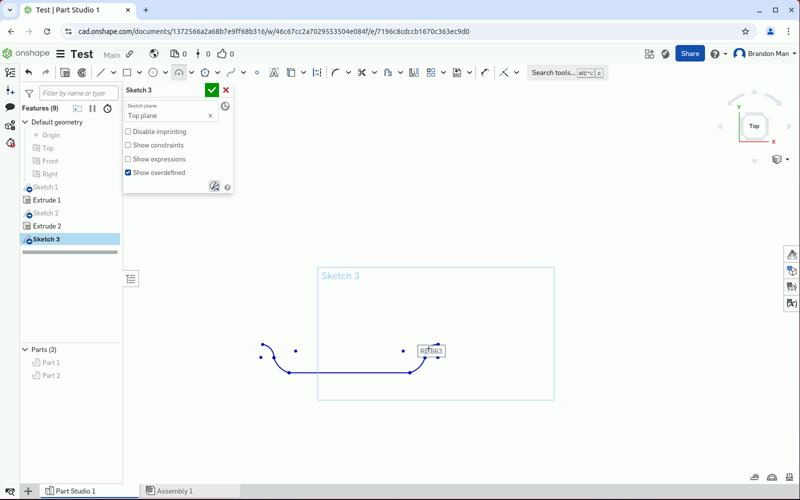
scroll(-6)
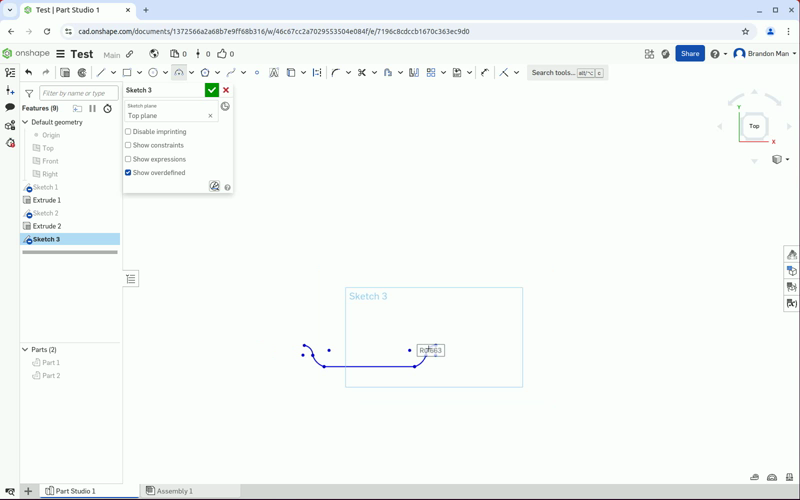
scroll(-6)
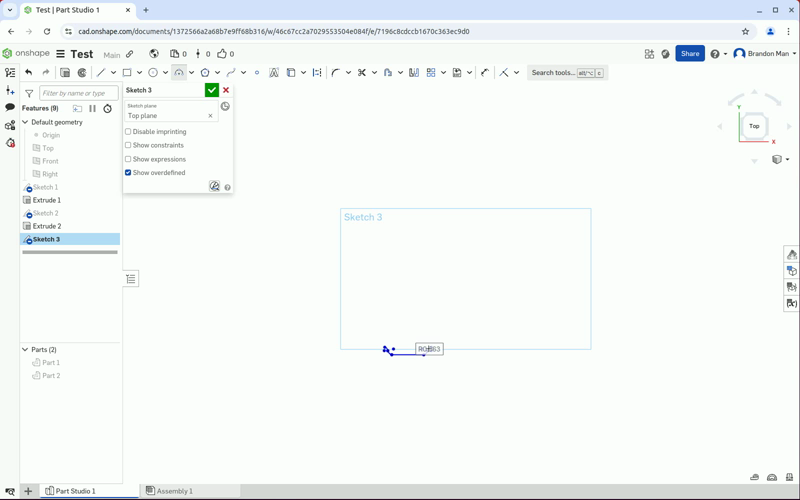
key_up(shift)
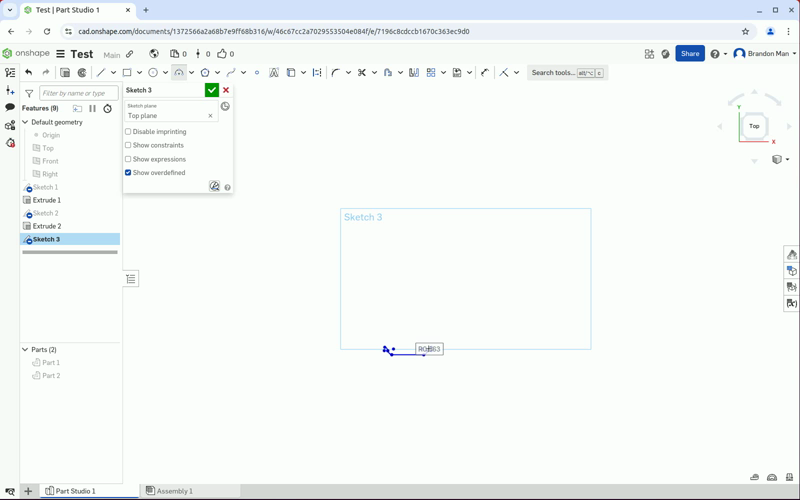
key(esc)
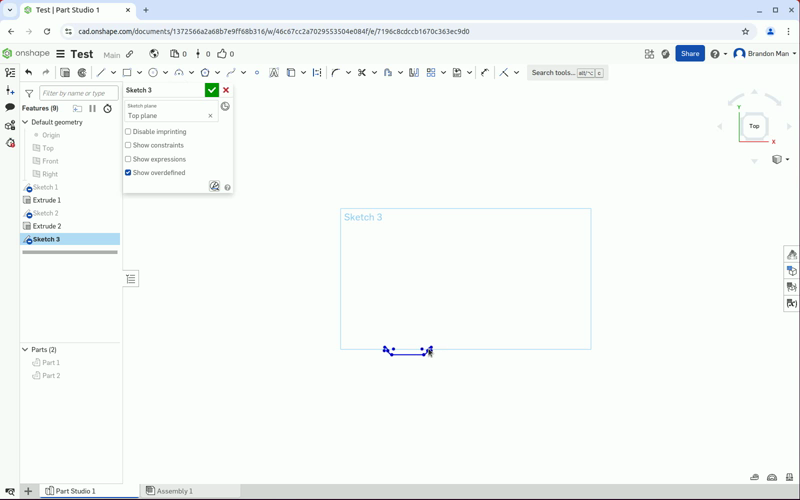
key(l)
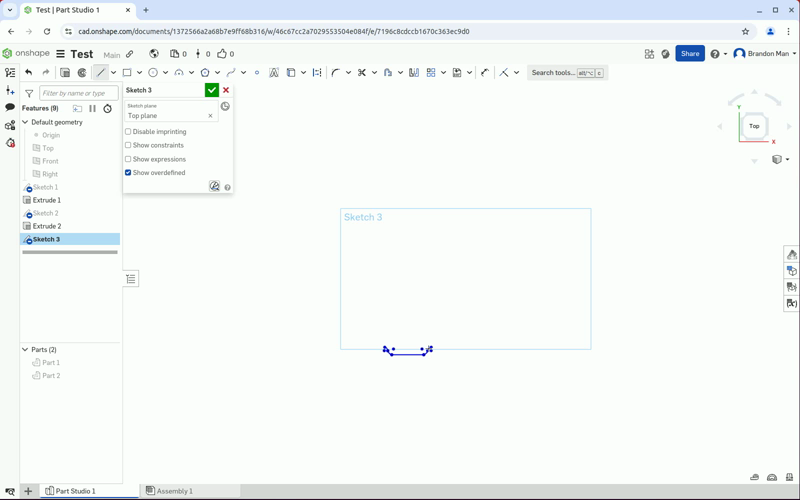
mouse_move(431, 347)
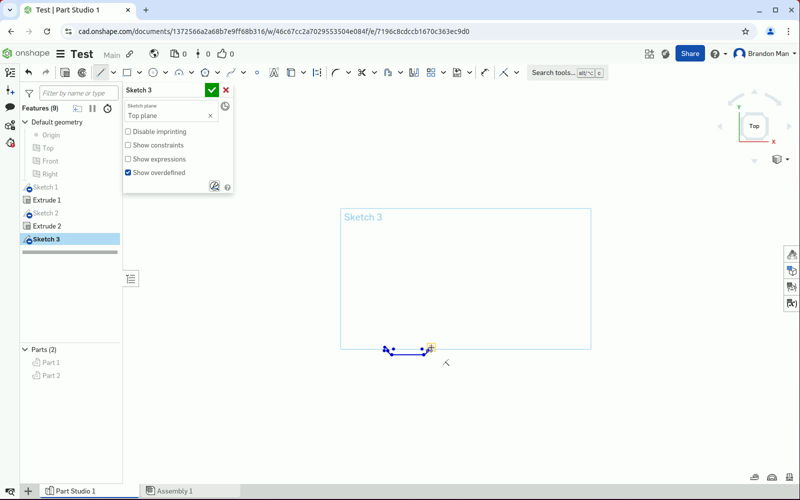
scroll(6)
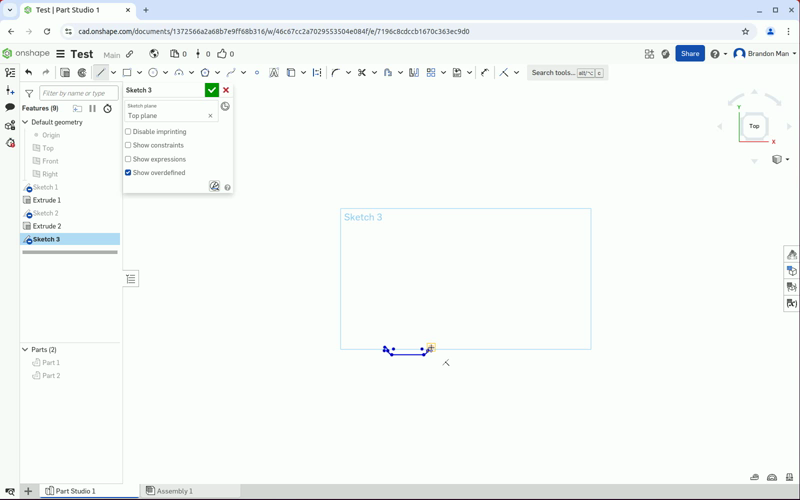
scroll(6)
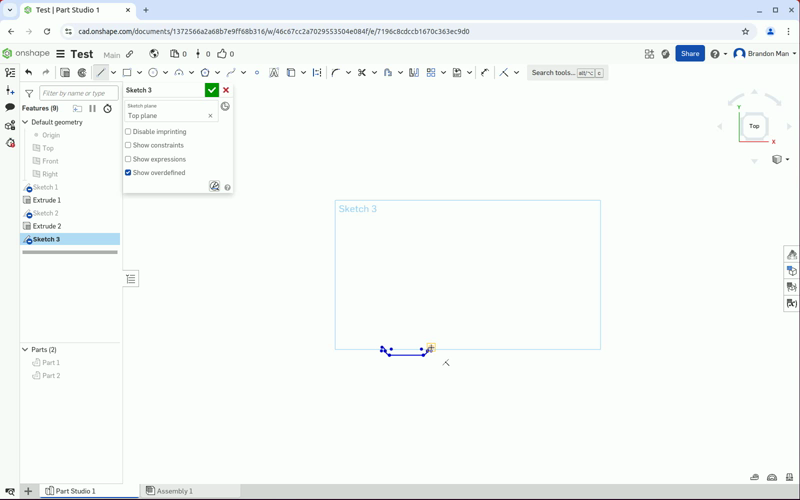
scroll(6)
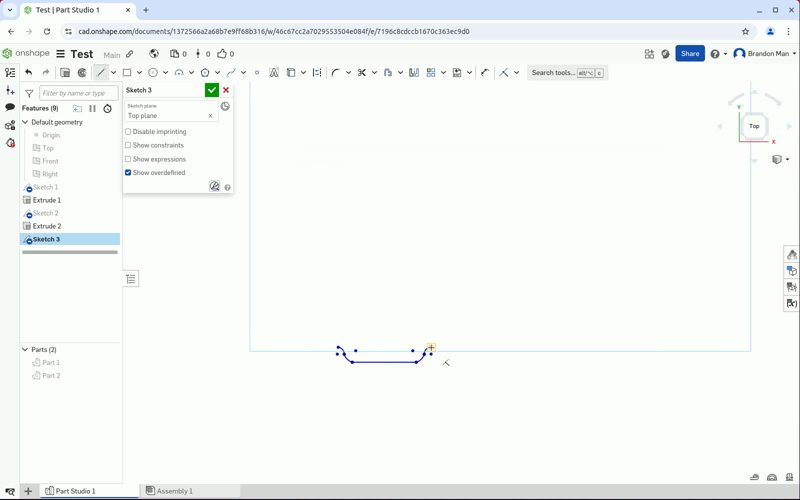
scroll(6)
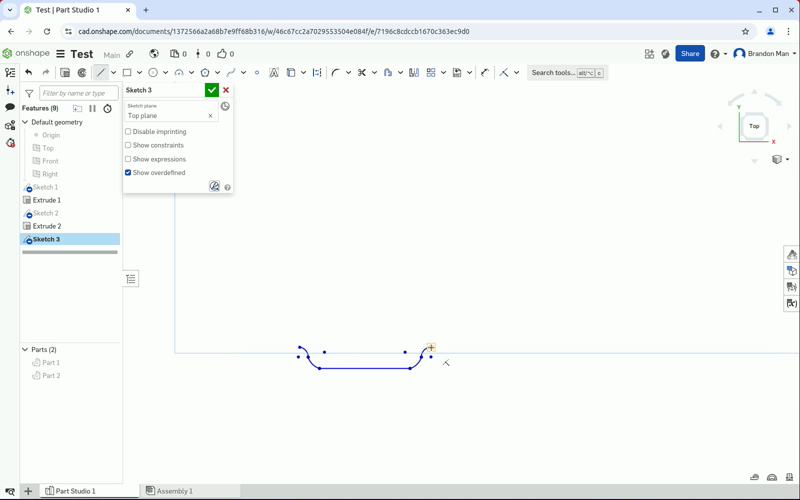
scroll(6)
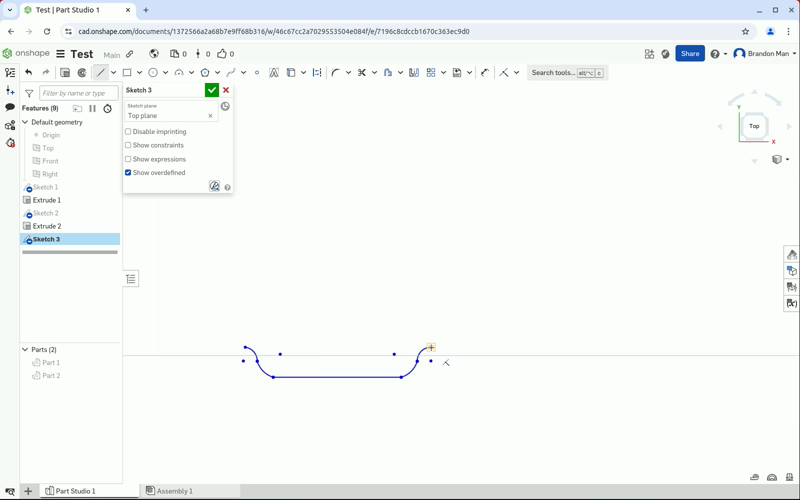
scroll(6)
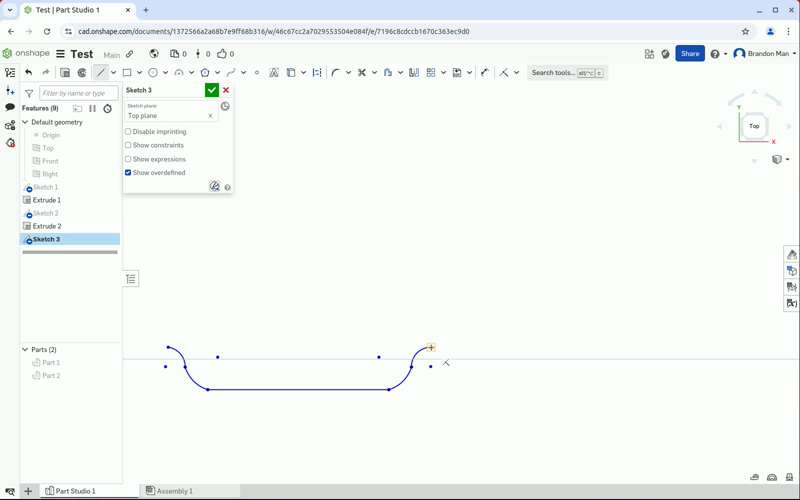
scroll(6)
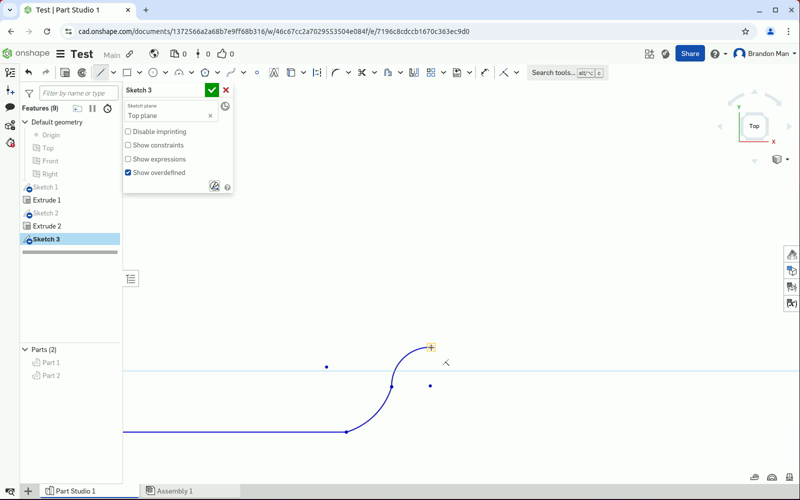
click(431, 347)
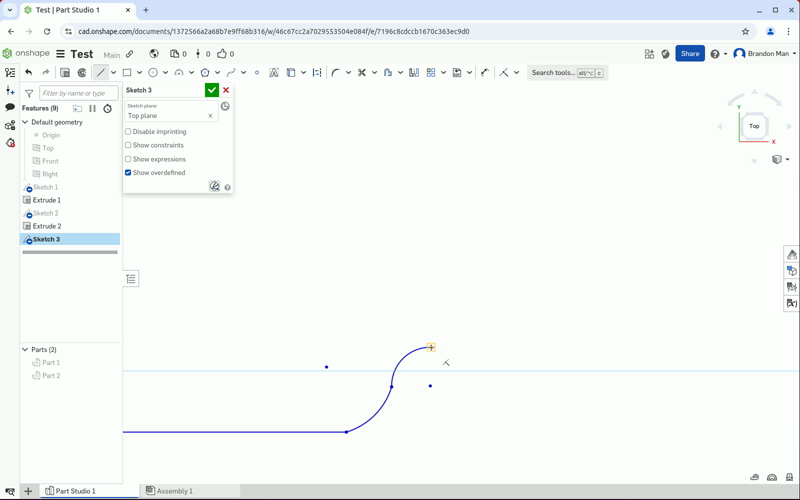
scroll(-6)
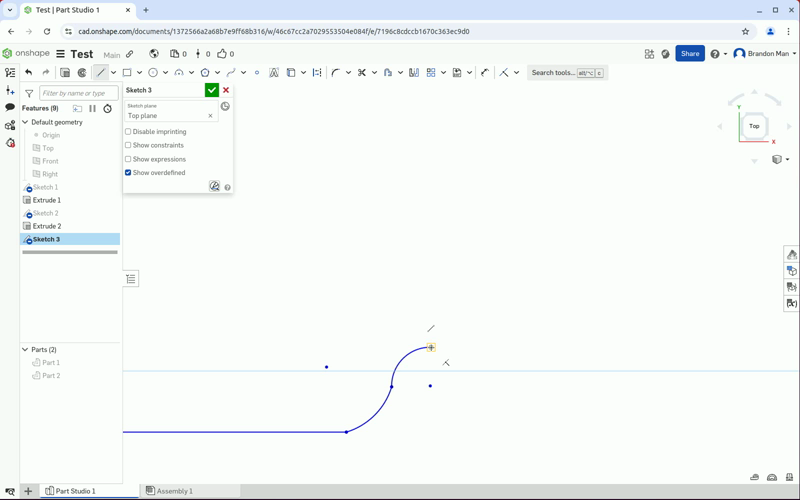
scroll(-6)
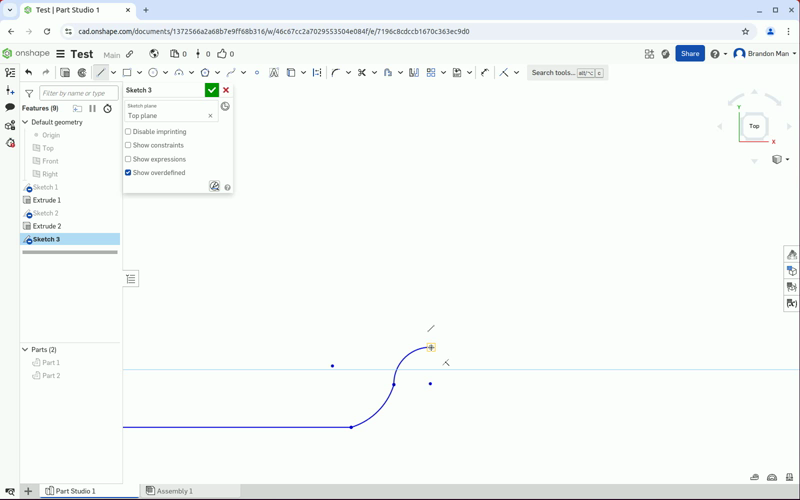
scroll(-6)
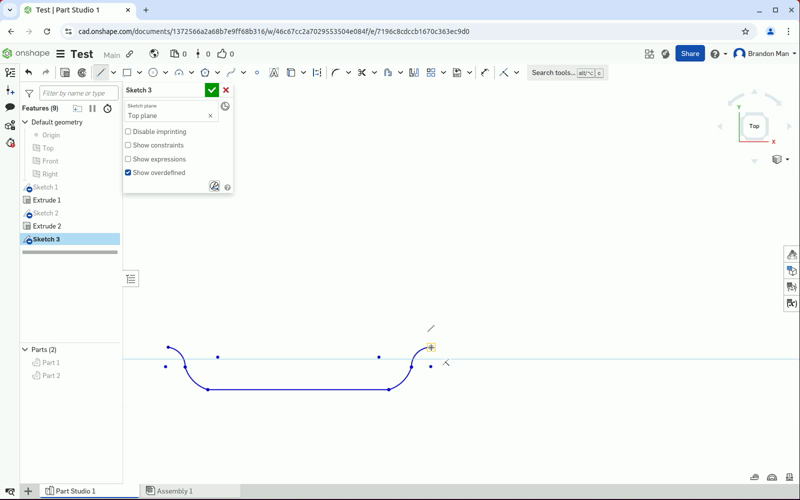
scroll(-6)
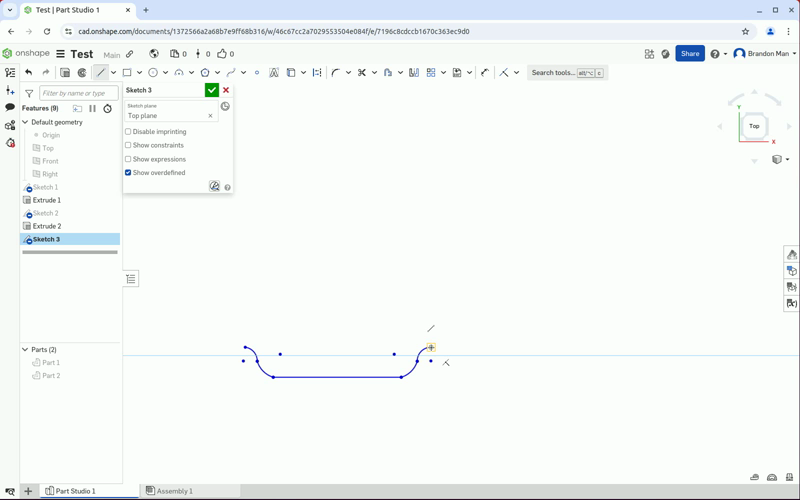
scroll(-6)
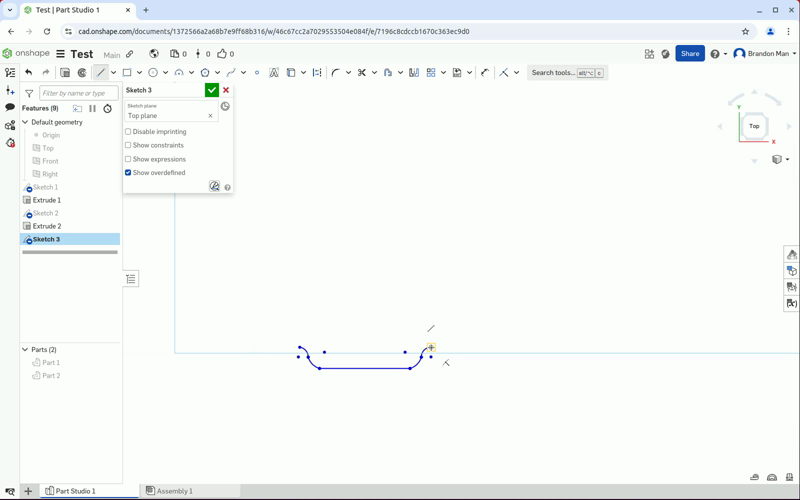
scroll(-6)
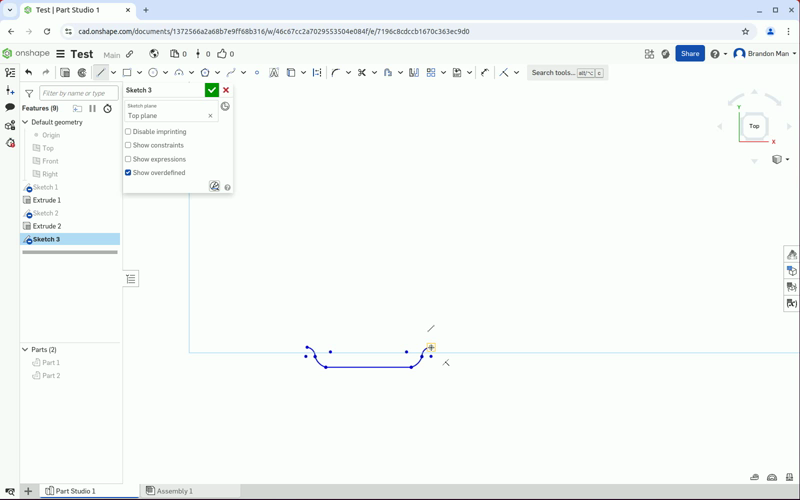
scroll(-6)
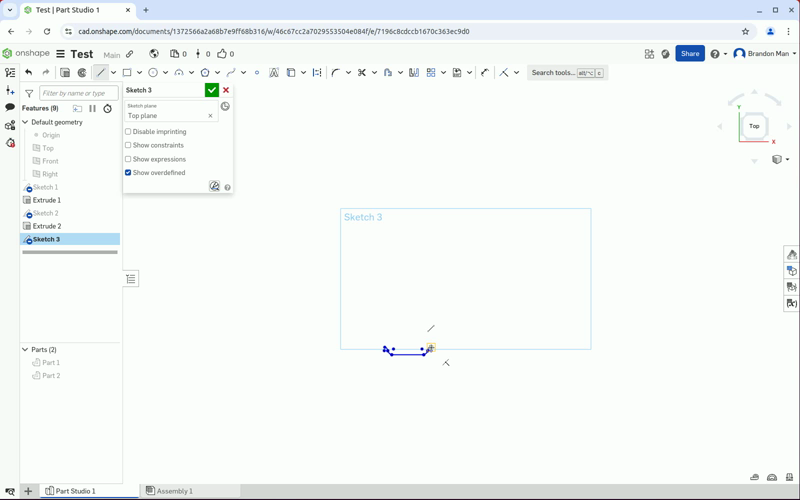
key_down(shift)
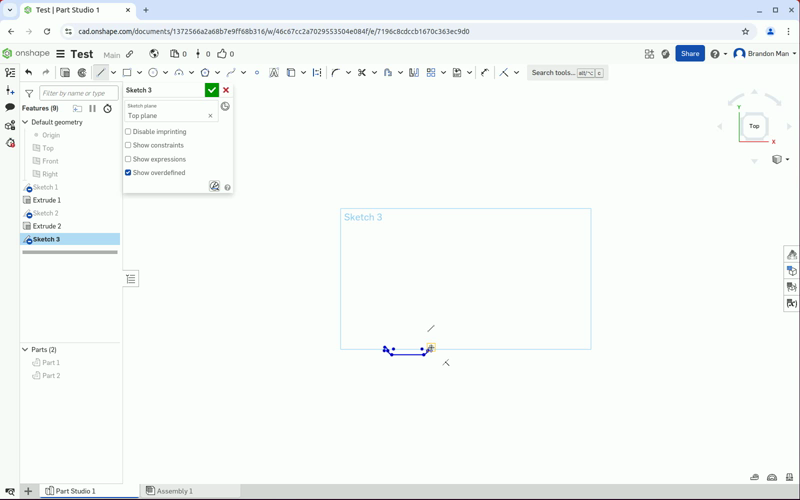
mouse_move(461, 347)
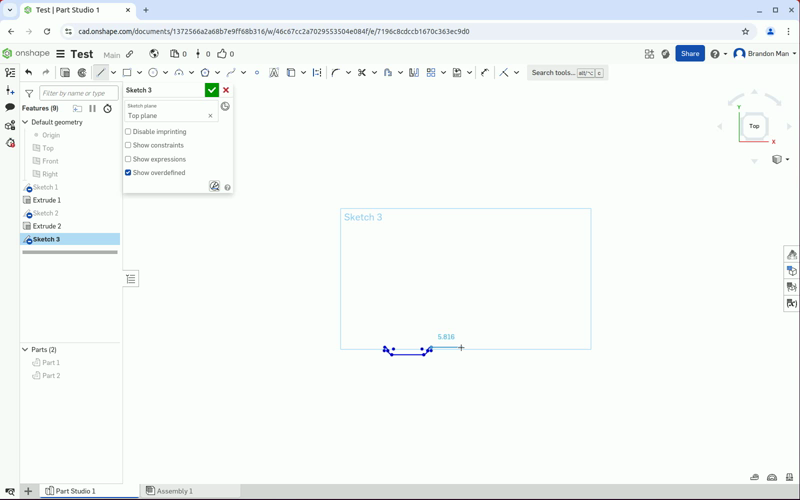
mouse_move(427, 347)
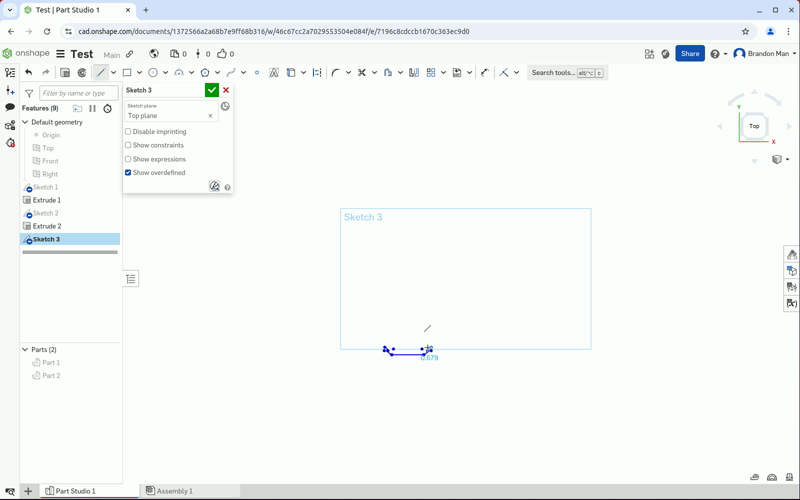
scroll(6)
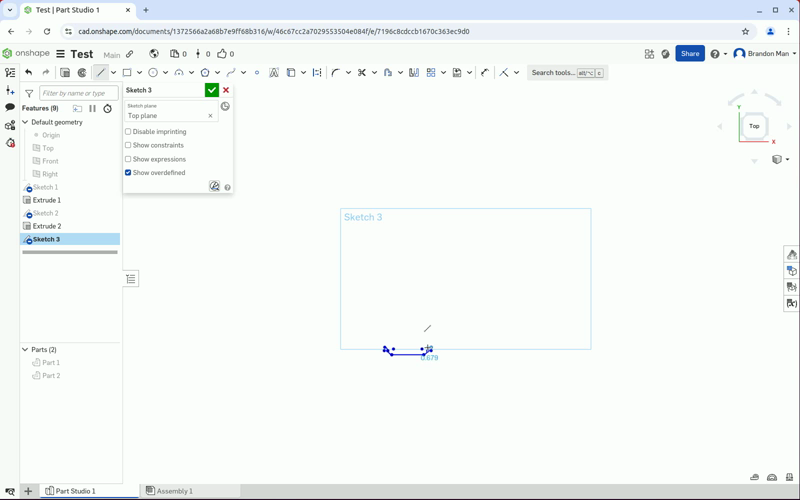
scroll(6)
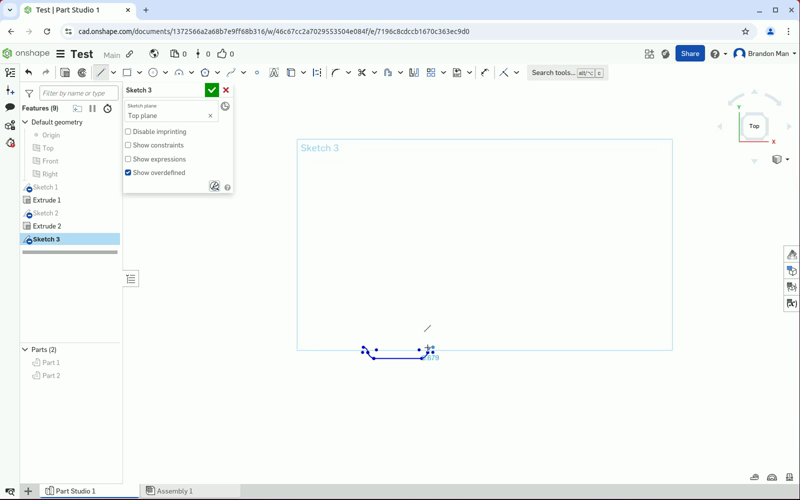
scroll(6)
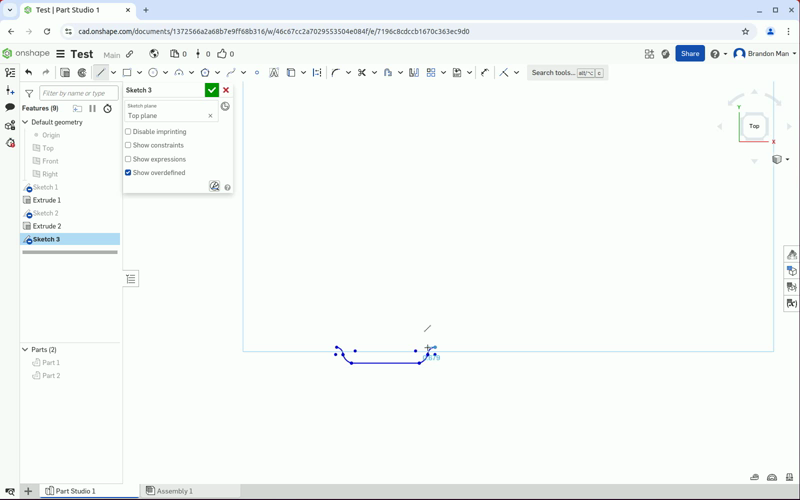
scroll(6)
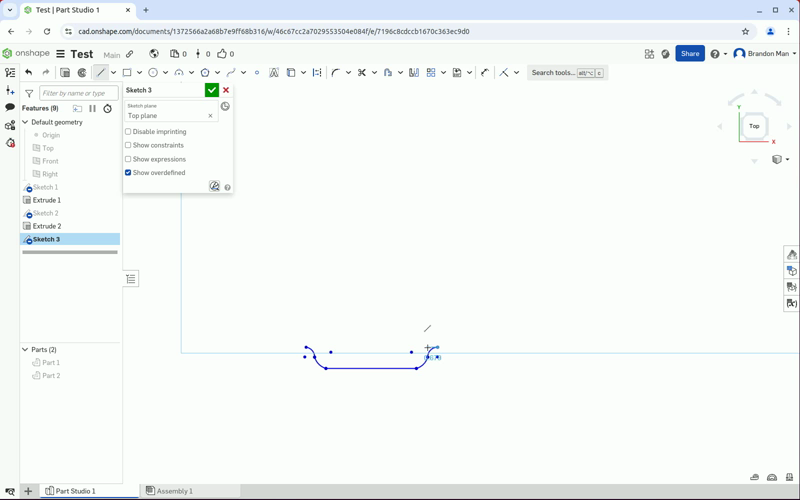
scroll(6)
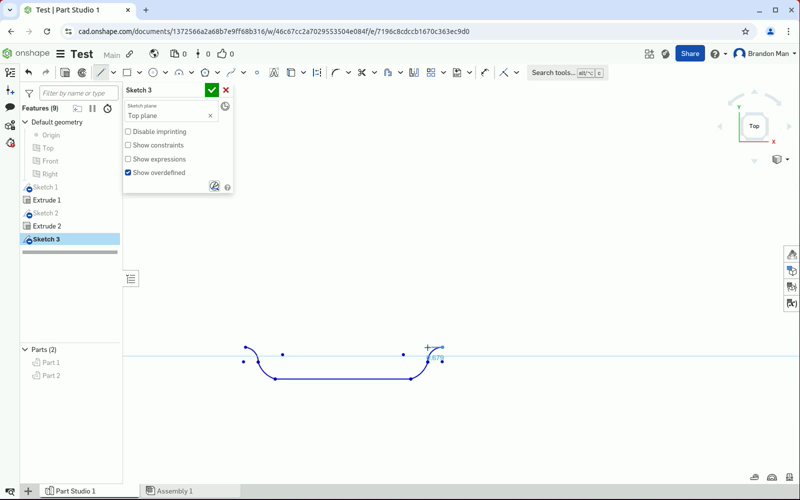
scroll(6)
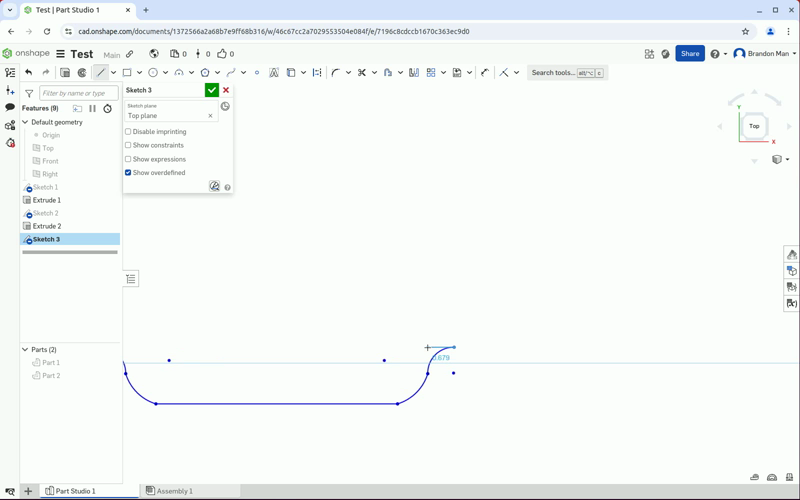
scroll(6)
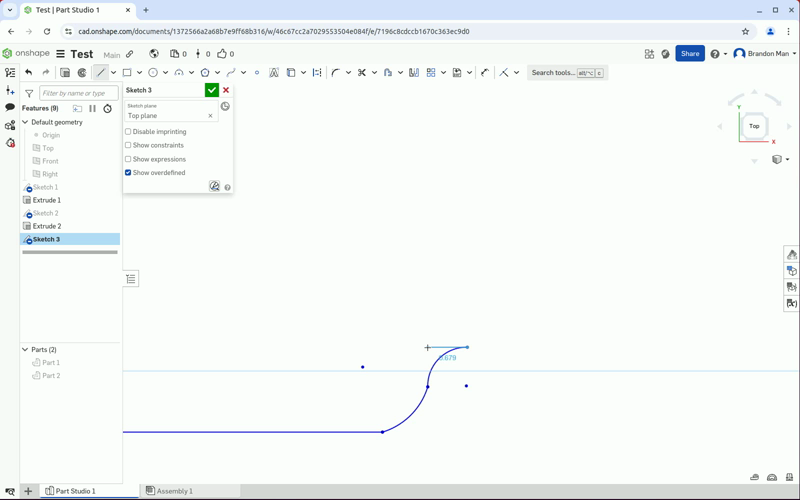
click(427, 347)
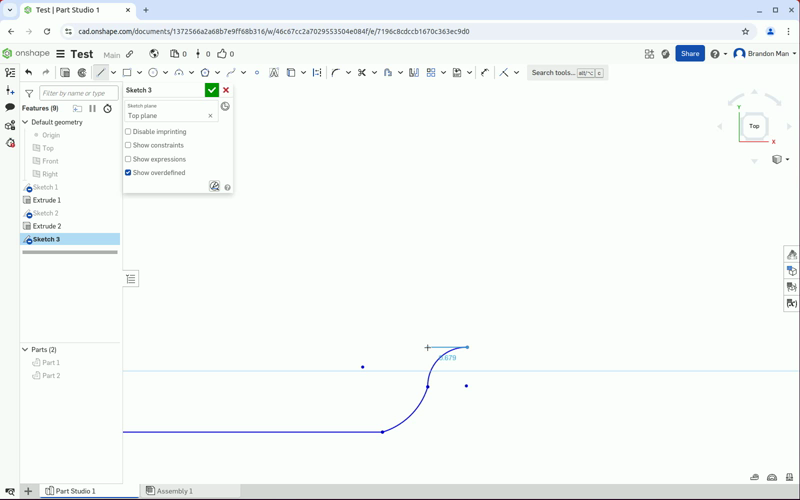
scroll(-6)
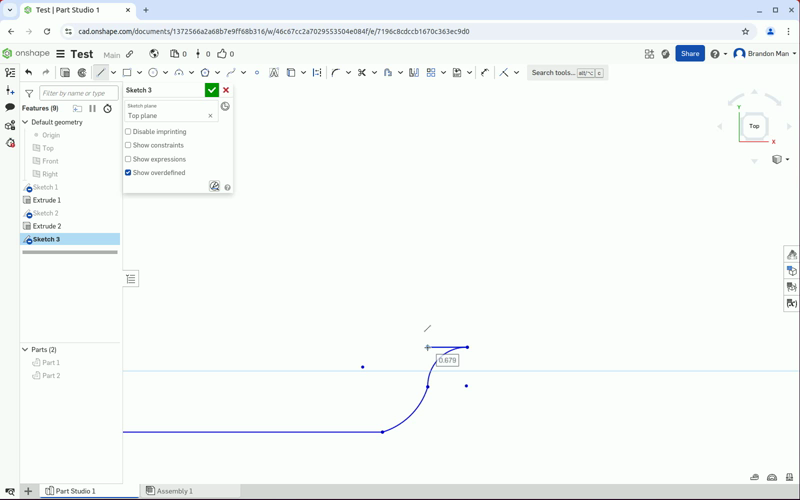
scroll(-6)
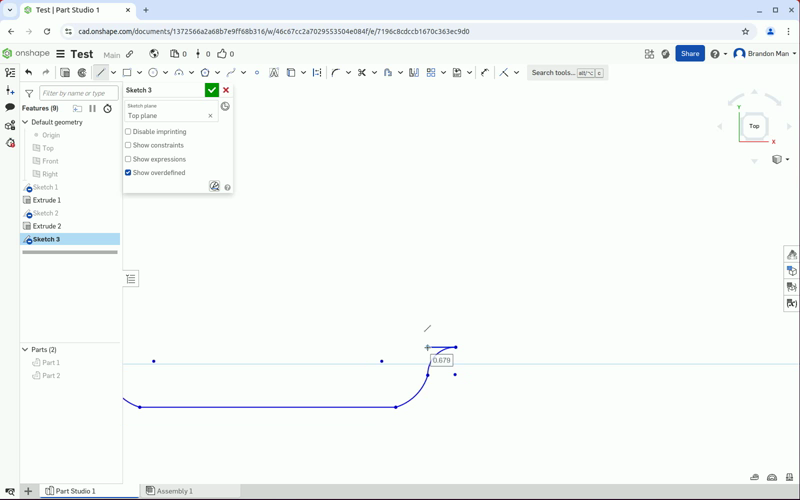
scroll(-6)
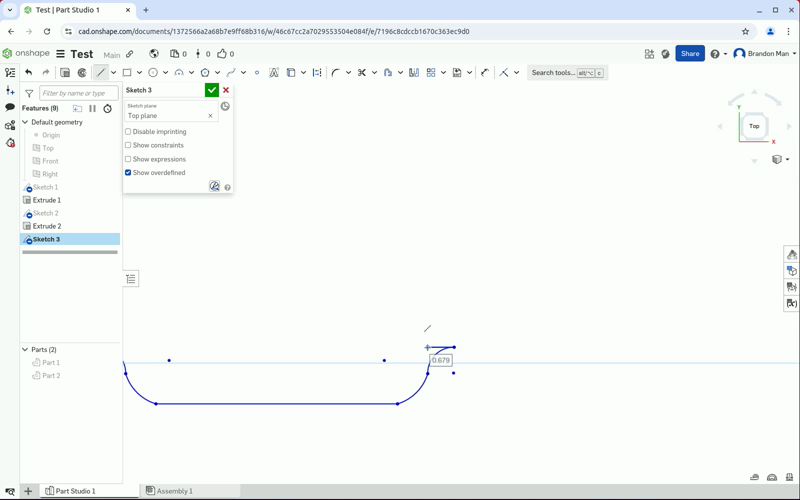
scroll(-6)
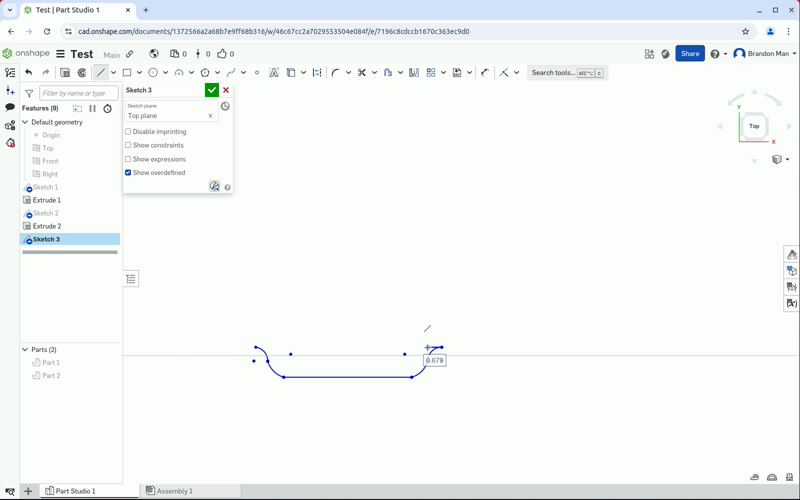
scroll(-6)
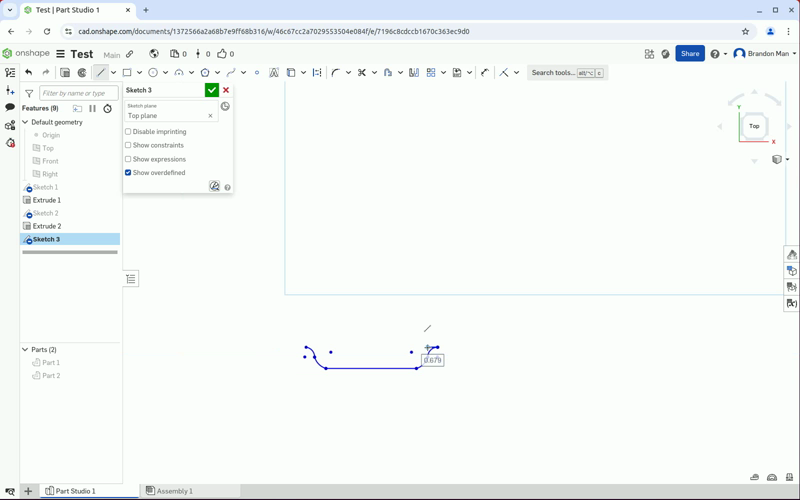
scroll(-6)
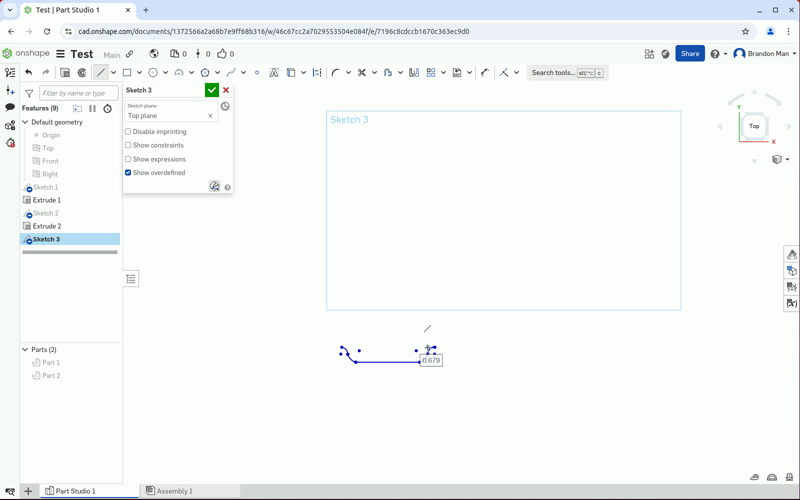
scroll(-6)
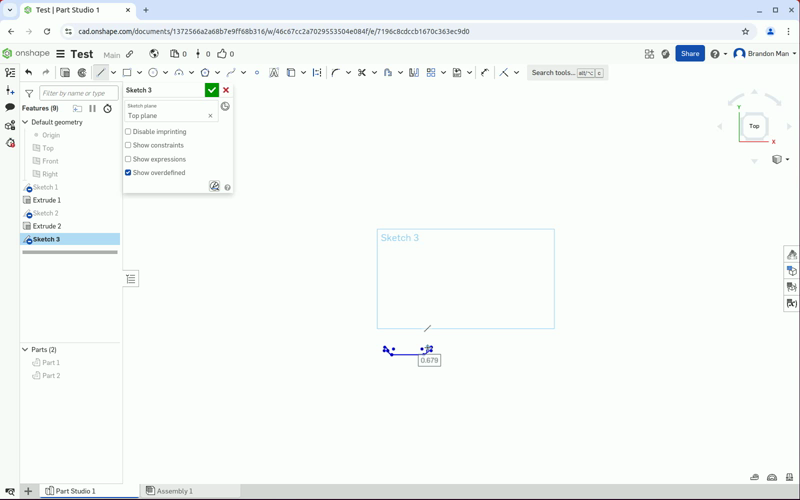
key_up(shift)
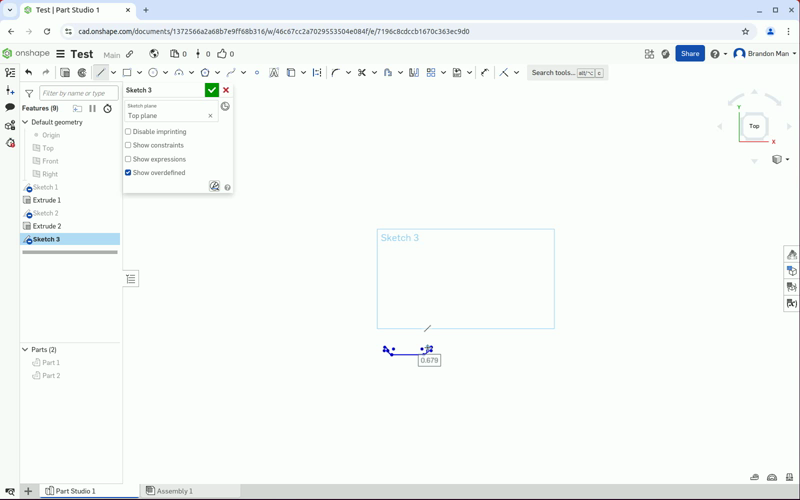
key_down(shift)
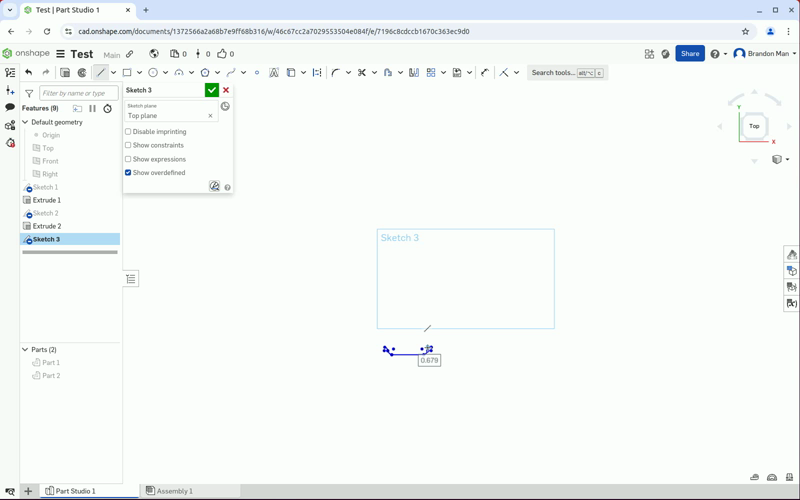
mouse_move(457, 347)
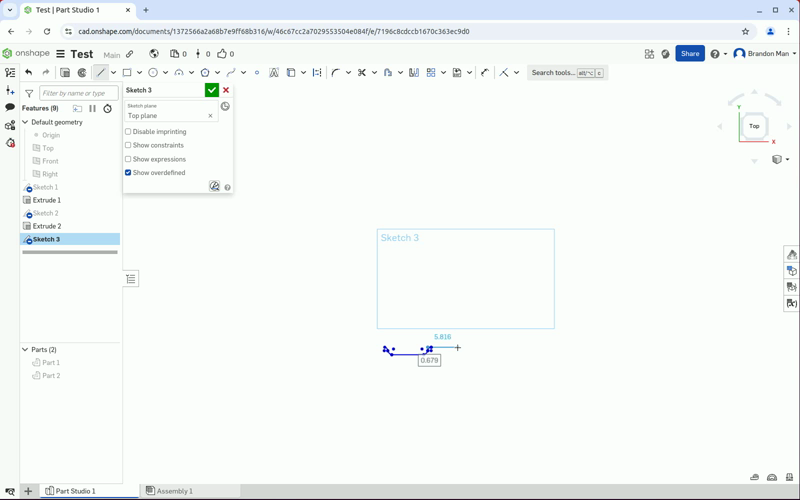
mouse_move(387, 347)
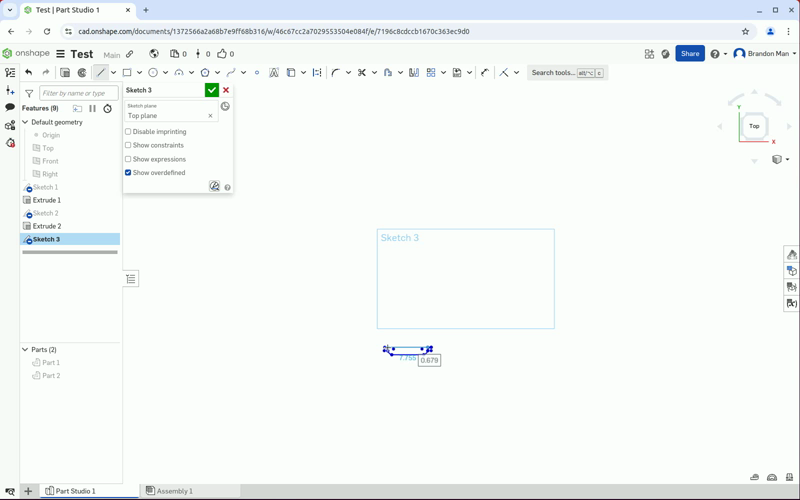
scroll(6)
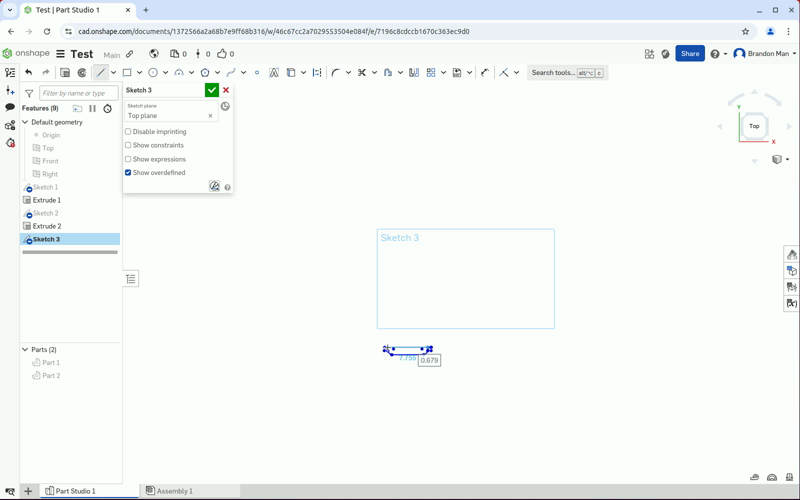
scroll(6)
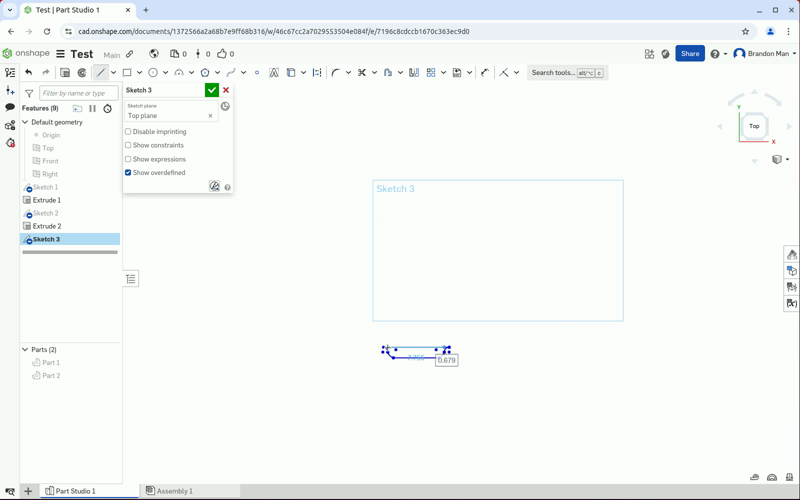
scroll(6)
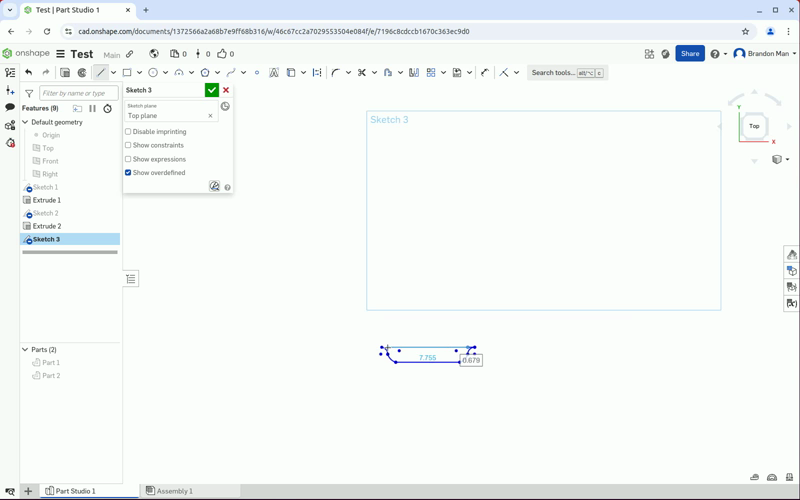
scroll(6)
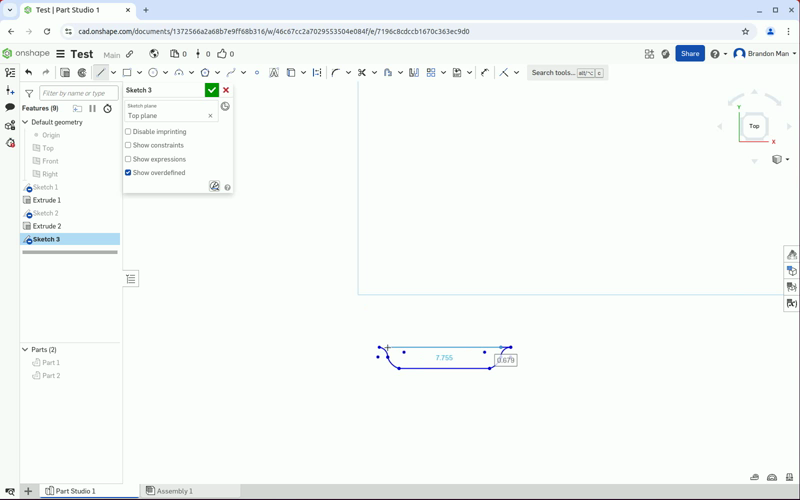
scroll(6)
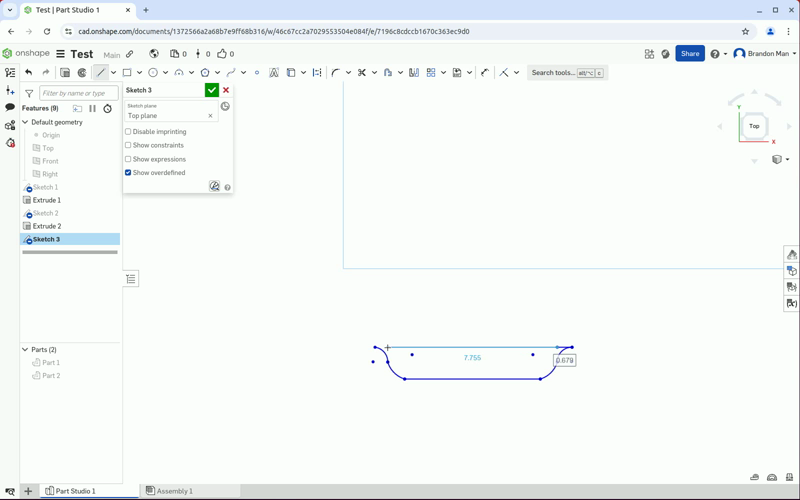
scroll(6)
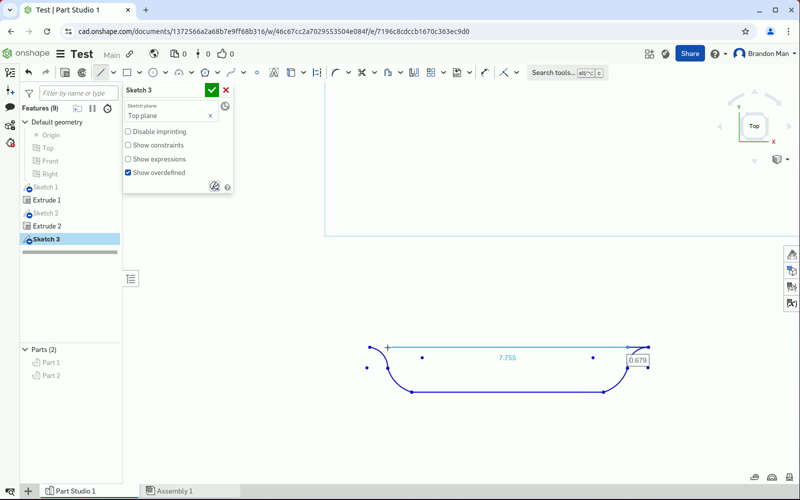
scroll(6)
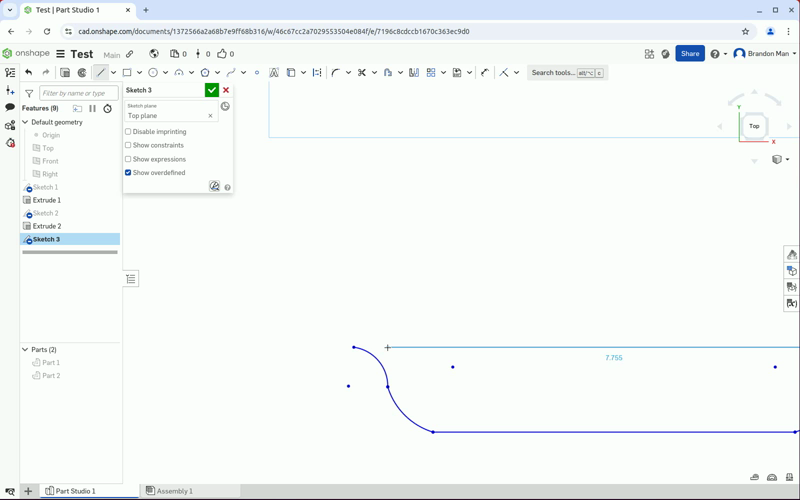
click(387, 347)
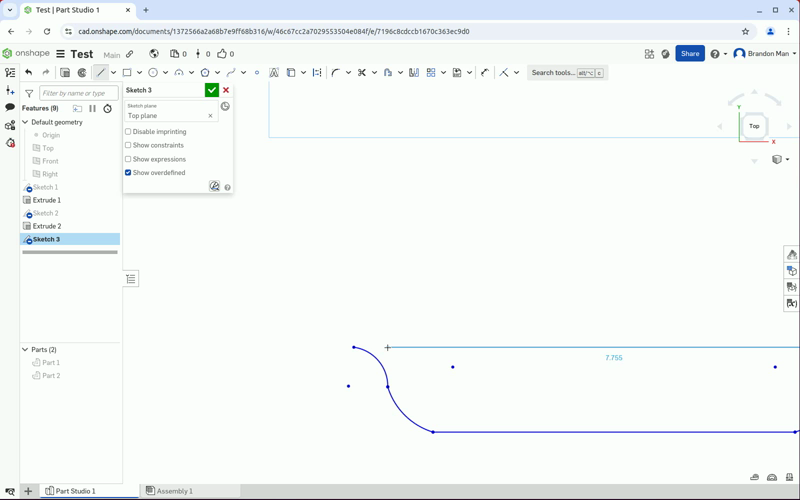
scroll(-6)
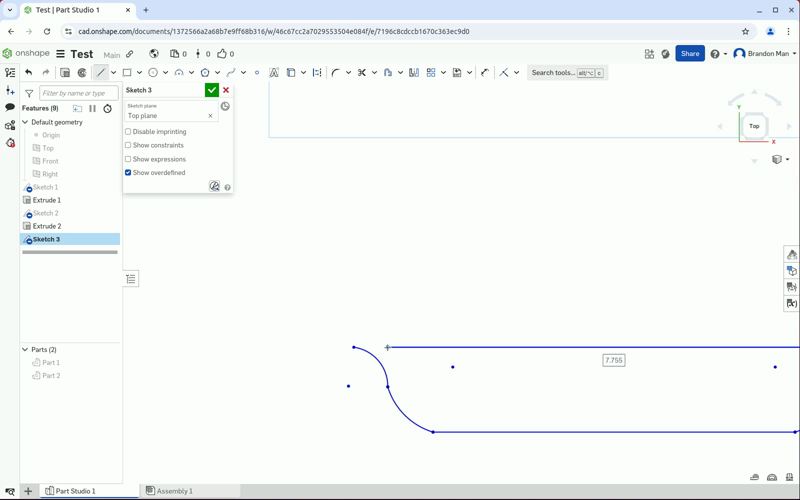
scroll(-6)
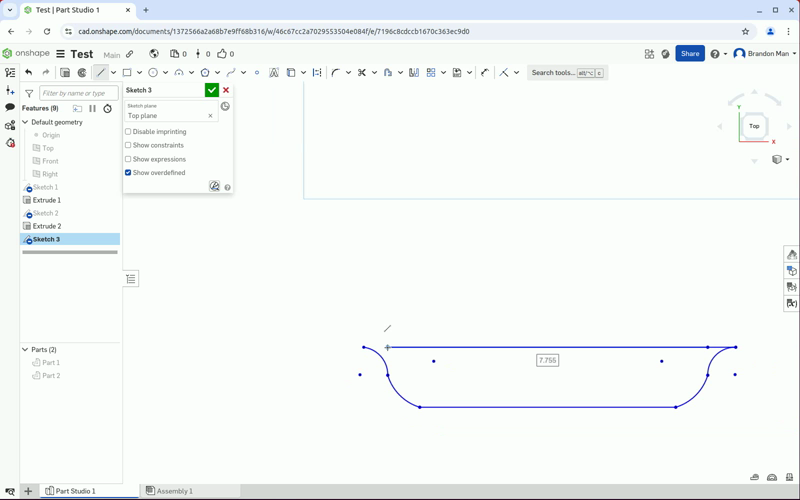
scroll(-6)
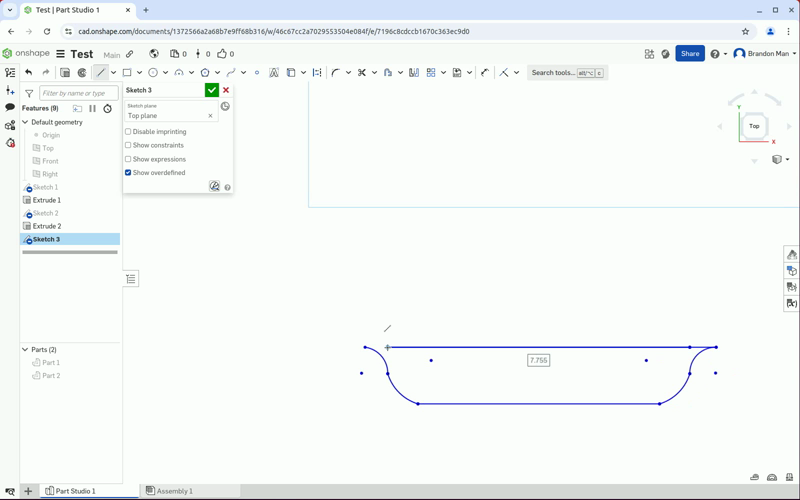
scroll(-6)
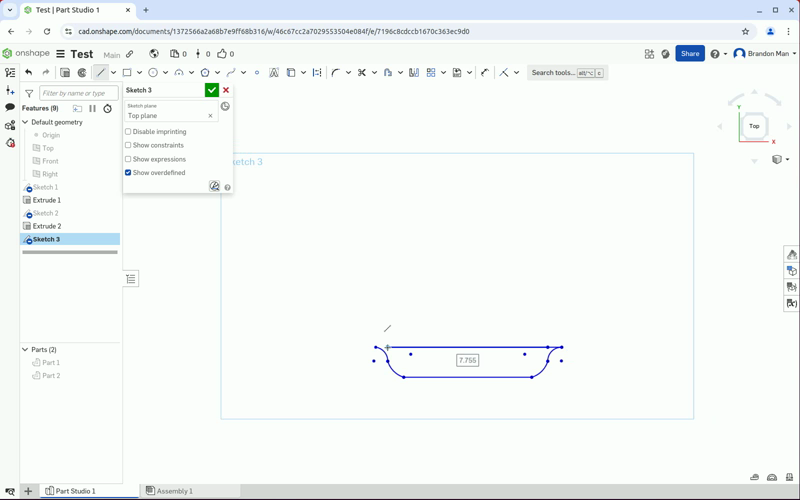
scroll(-6)
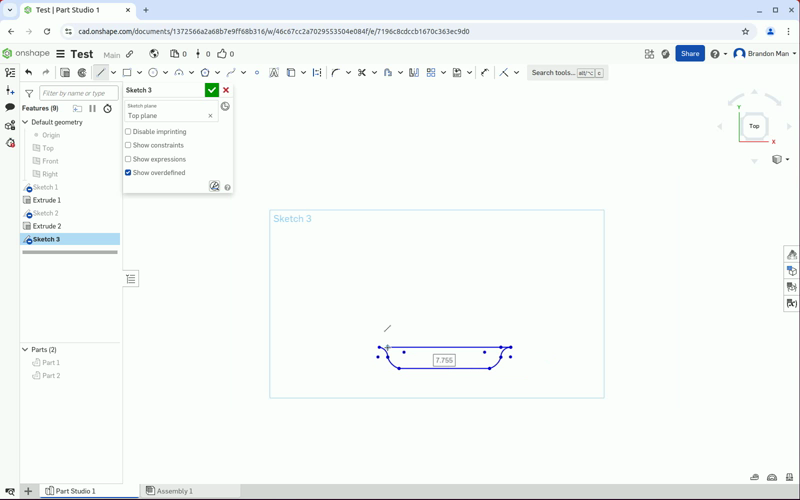
scroll(-6)
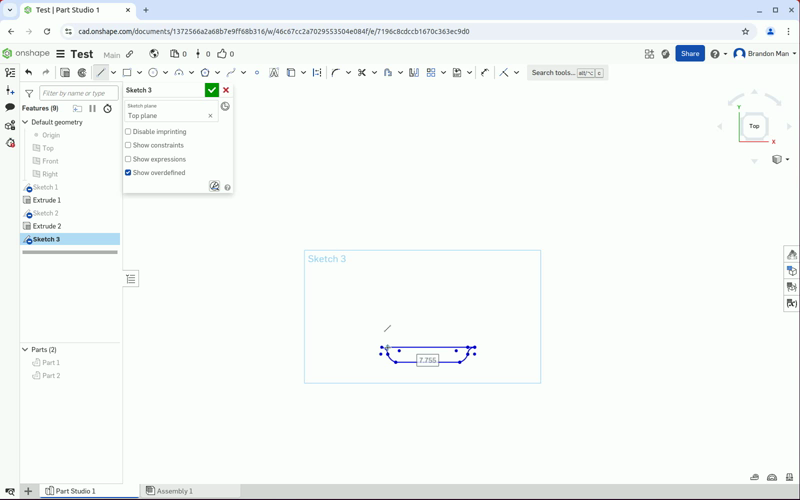
scroll(-6)
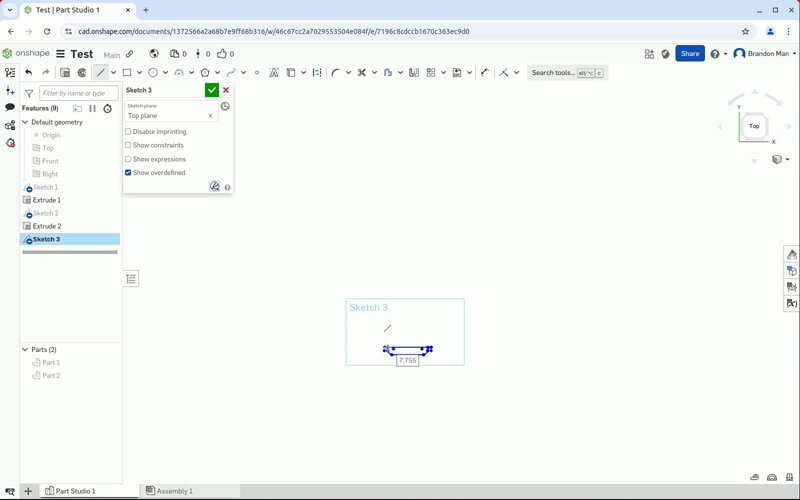
key_up(shift)
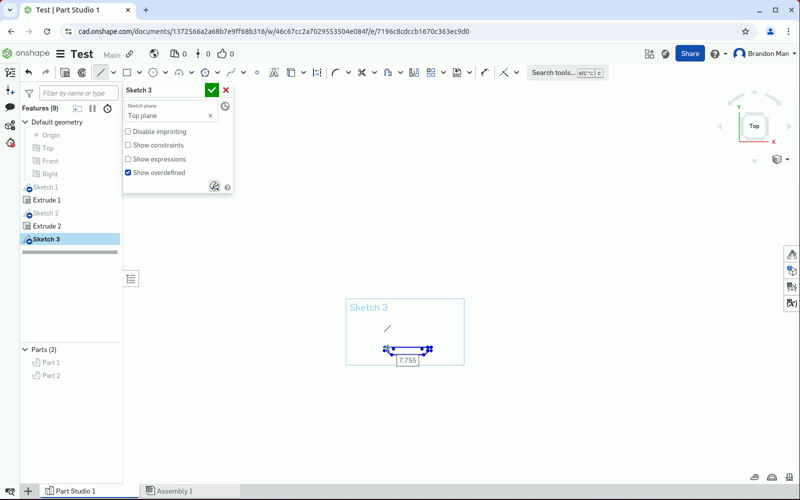
mouse_move(417, 347)
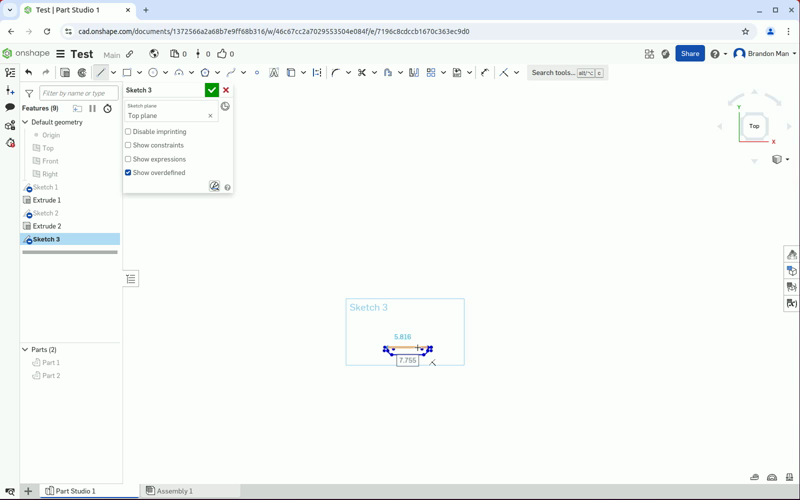
key_down(shift)
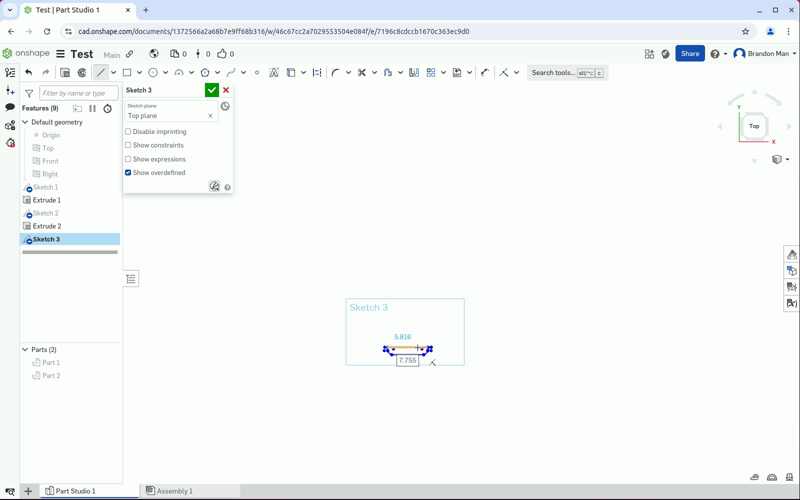
mouse_move(384, 347)
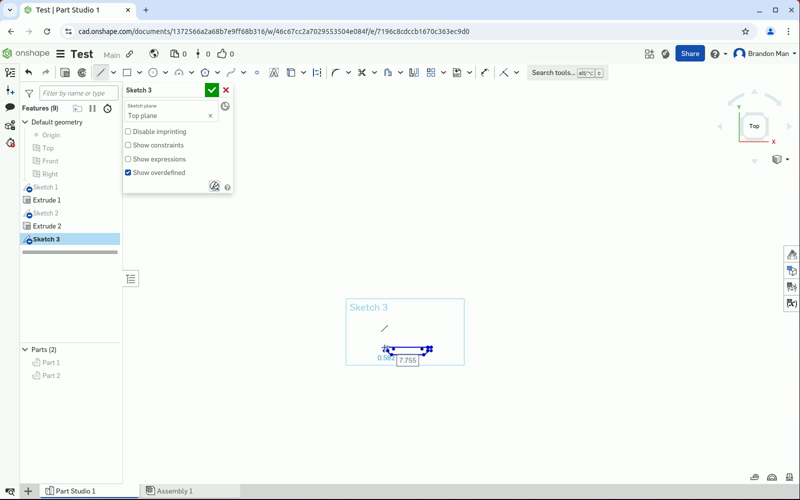
scroll(6)
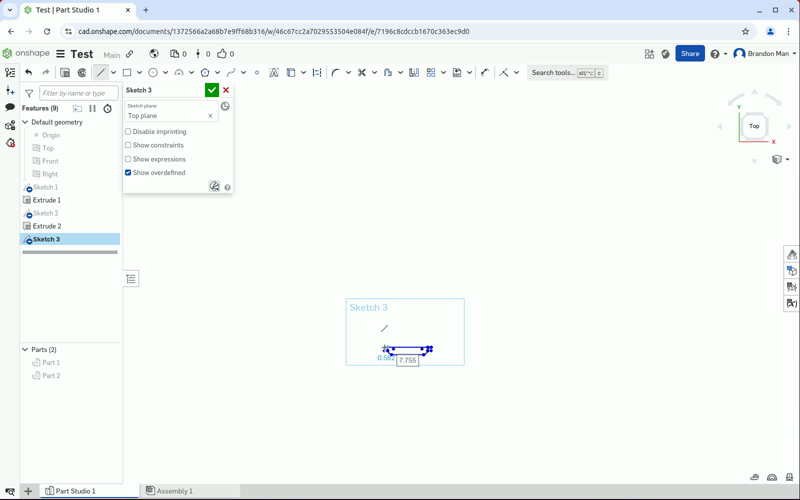
scroll(6)
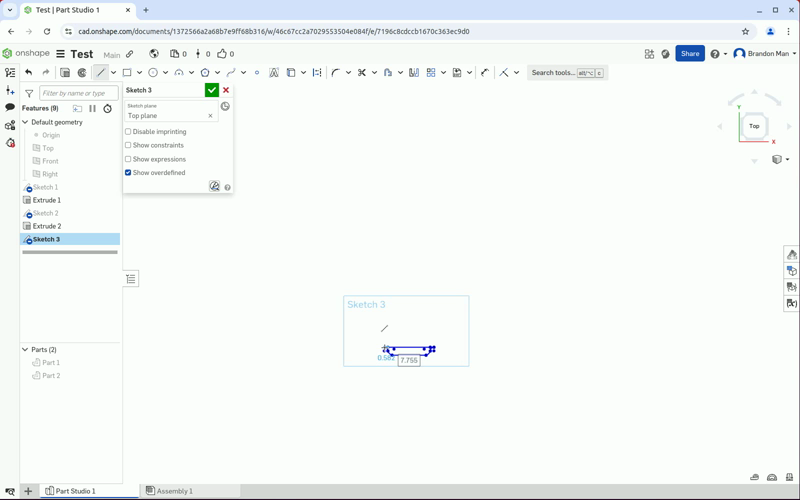
scroll(6)
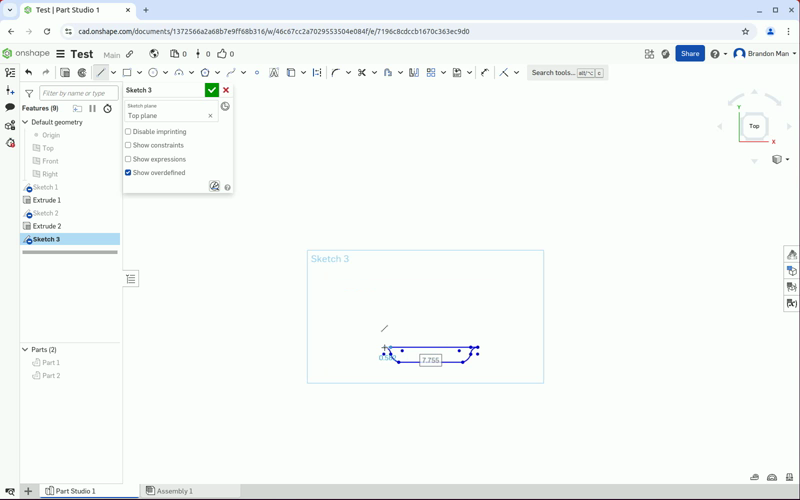
scroll(6)
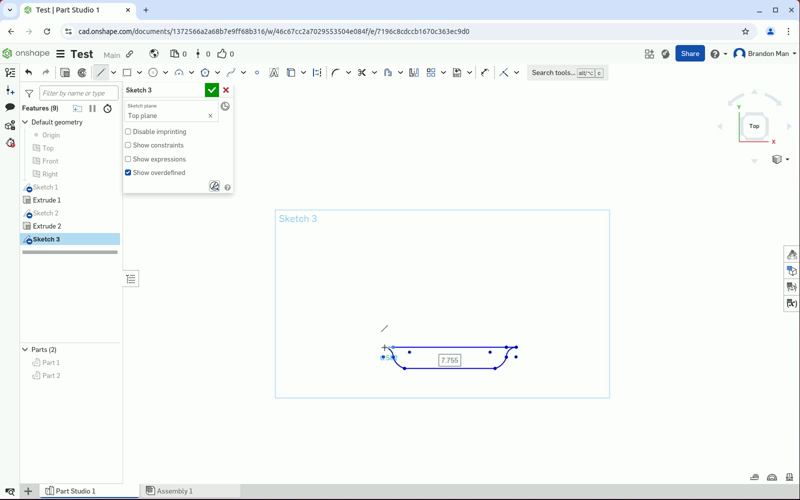
scroll(6)
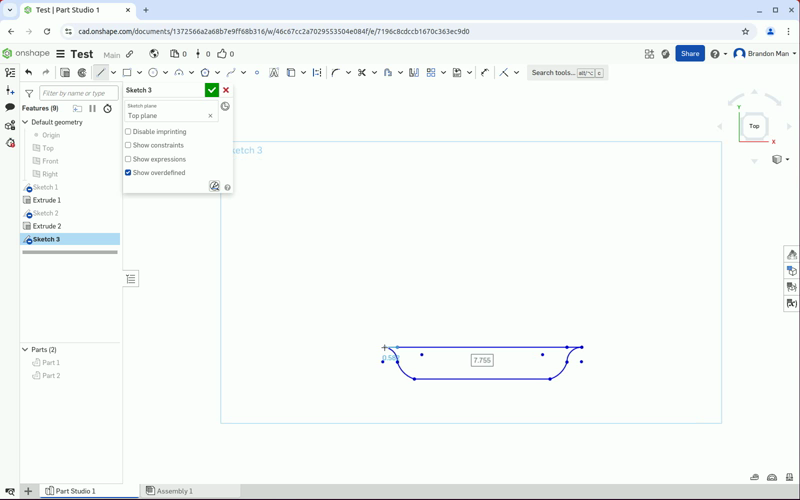
scroll(6)
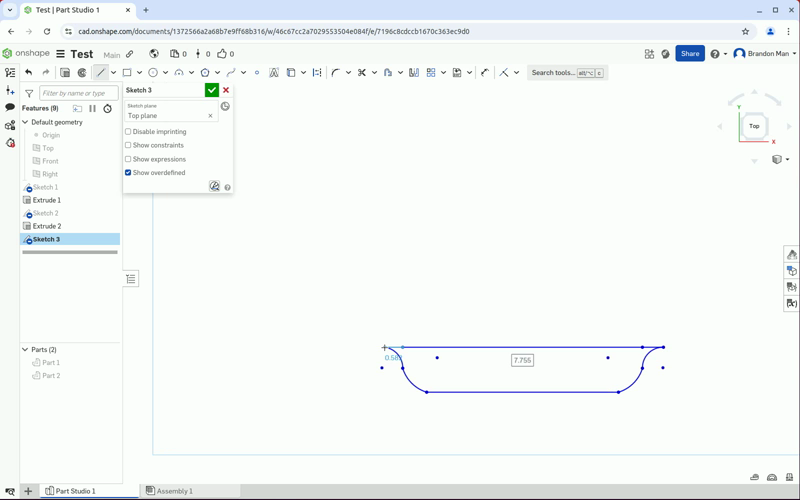
scroll(6)
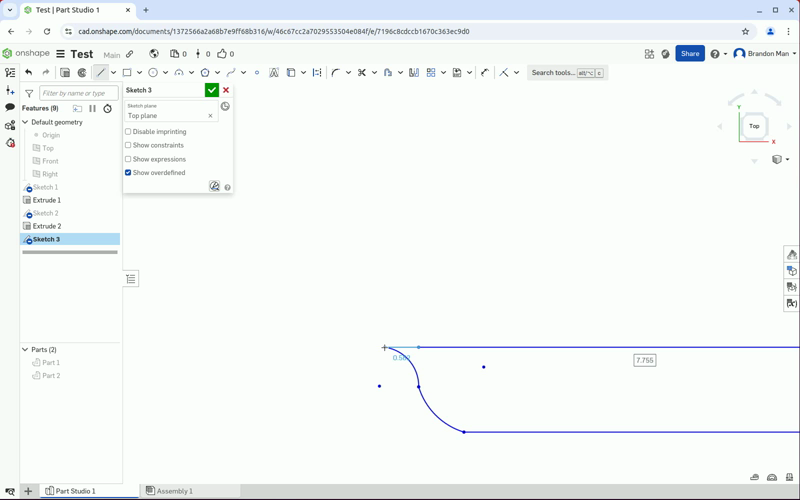
key_up(shift)
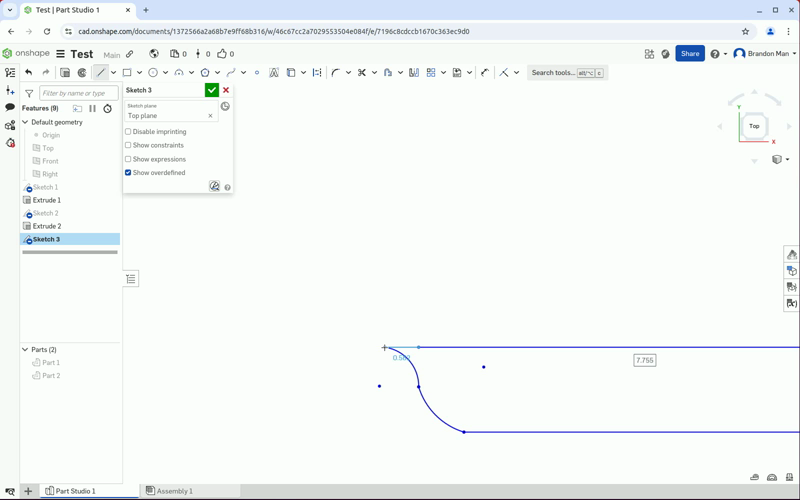
click(384, 347)
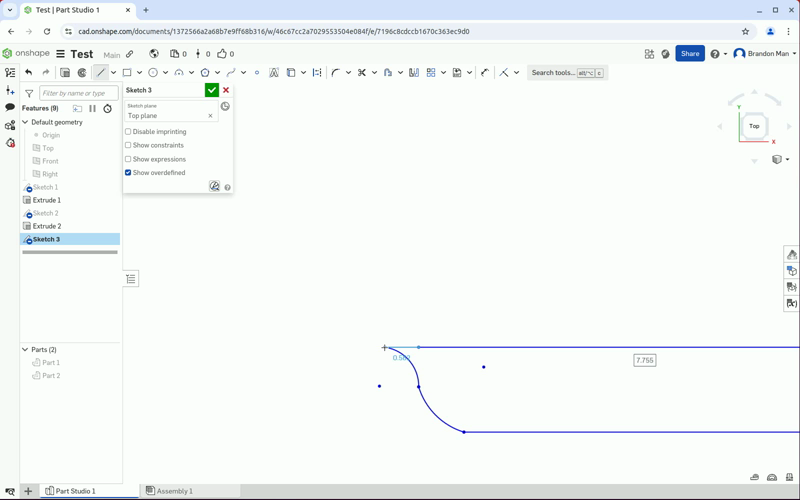
scroll(-6)
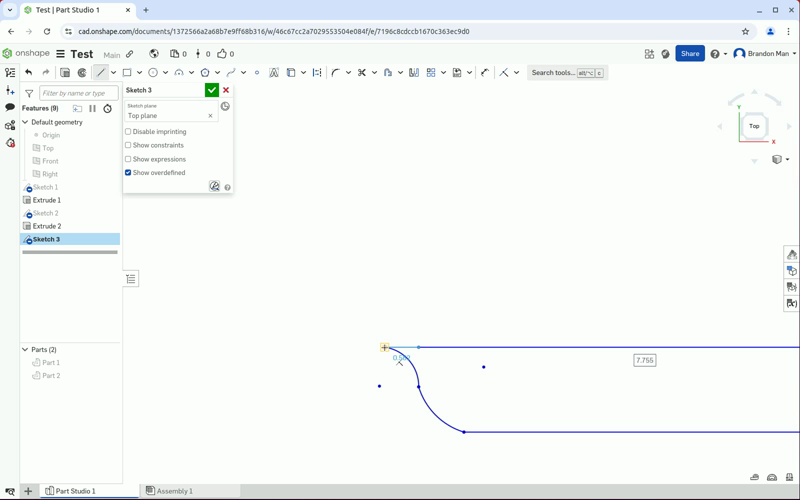
scroll(-6)
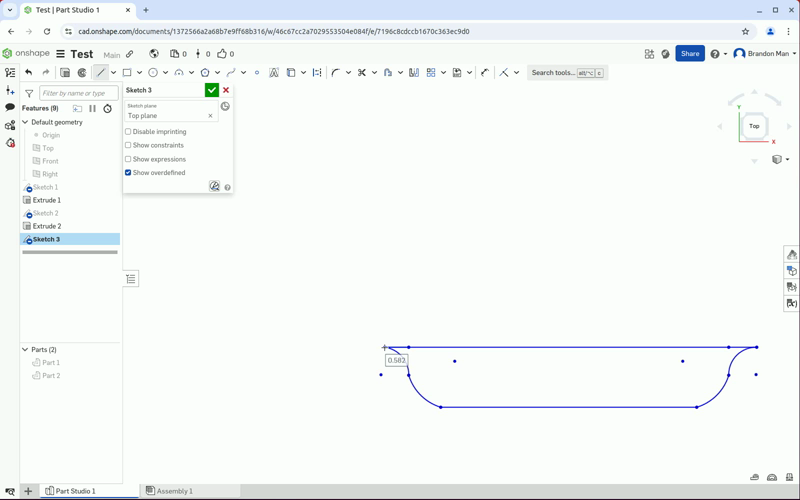
scroll(-6)
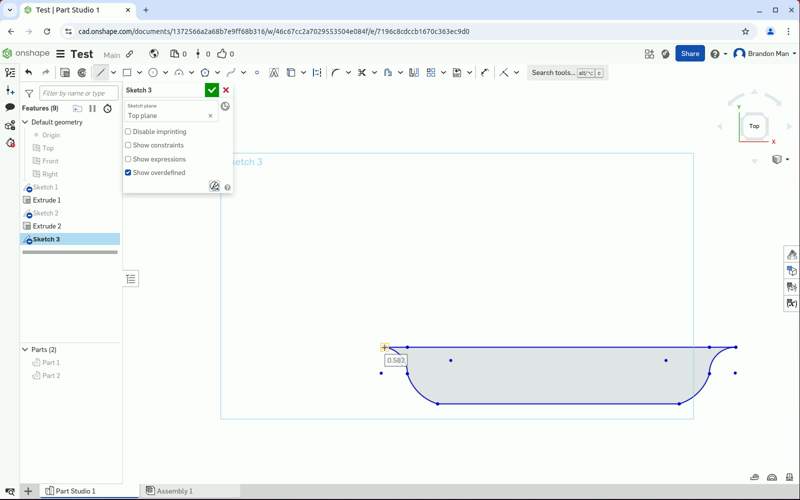
scroll(-6)
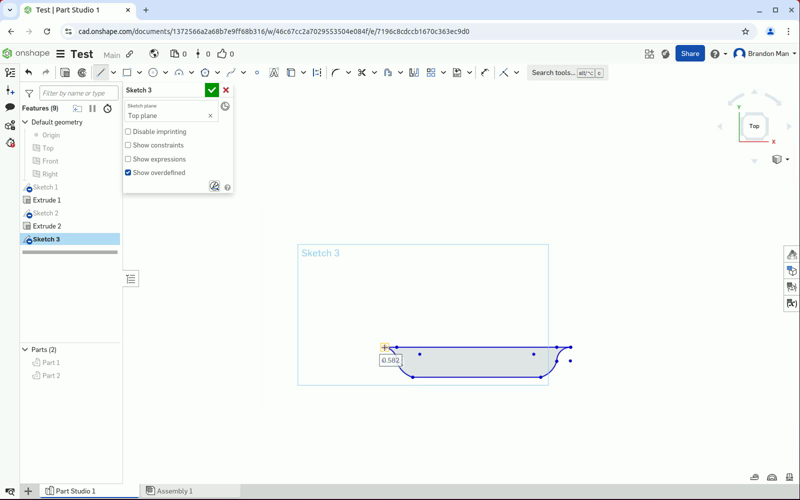
scroll(-6)
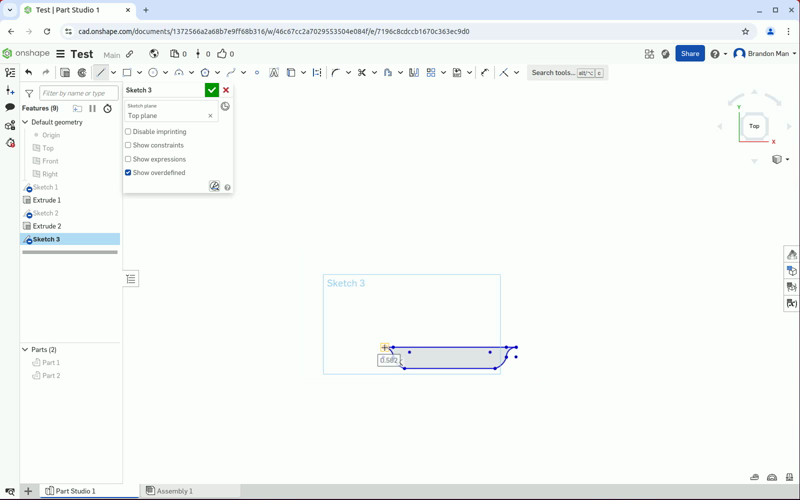
scroll(-6)
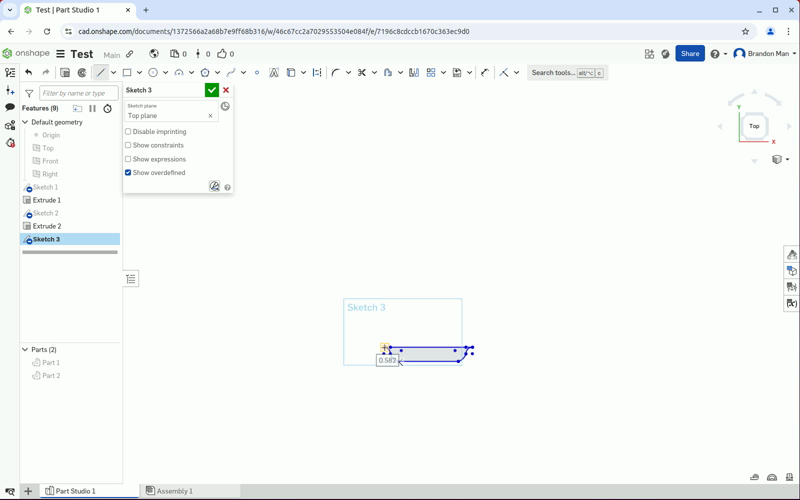
scroll(-6)
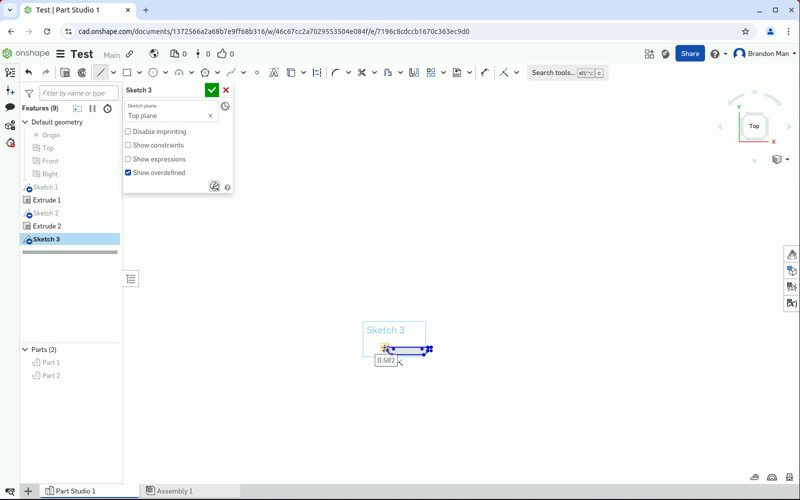
key(esc)
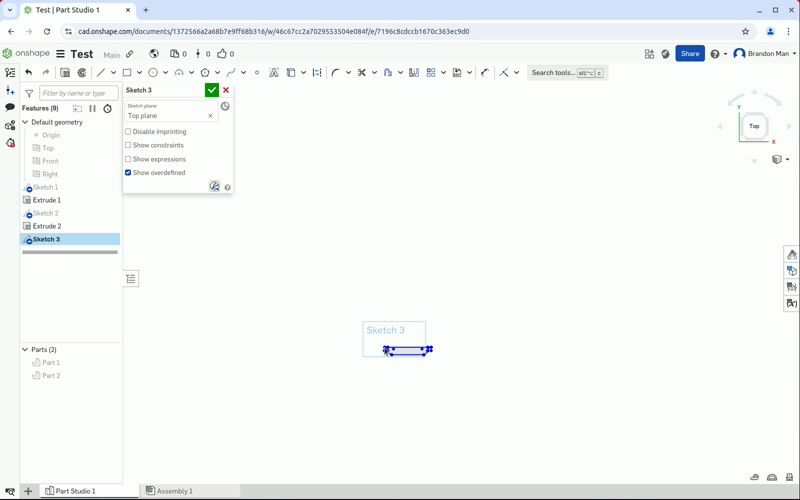
mouse_move(428, 347)
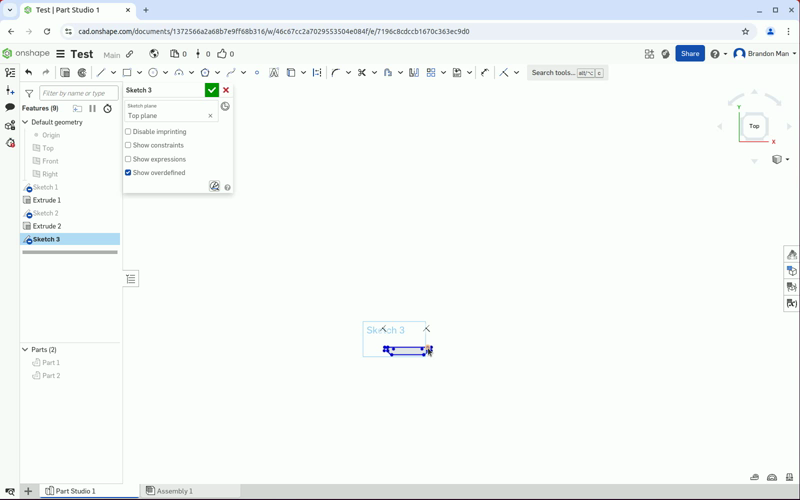
scroll(6)
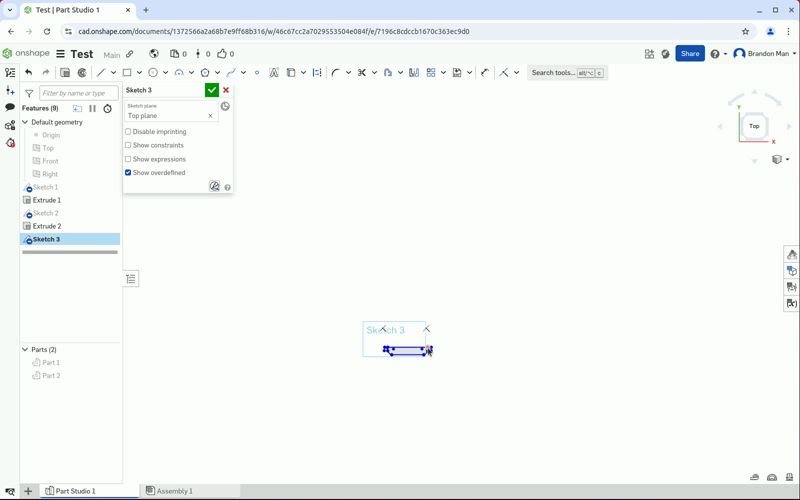
scroll(6)
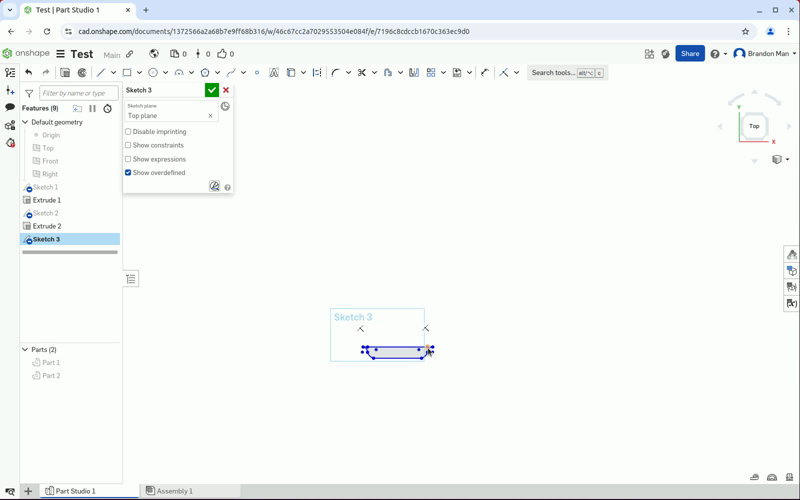
scroll(6)
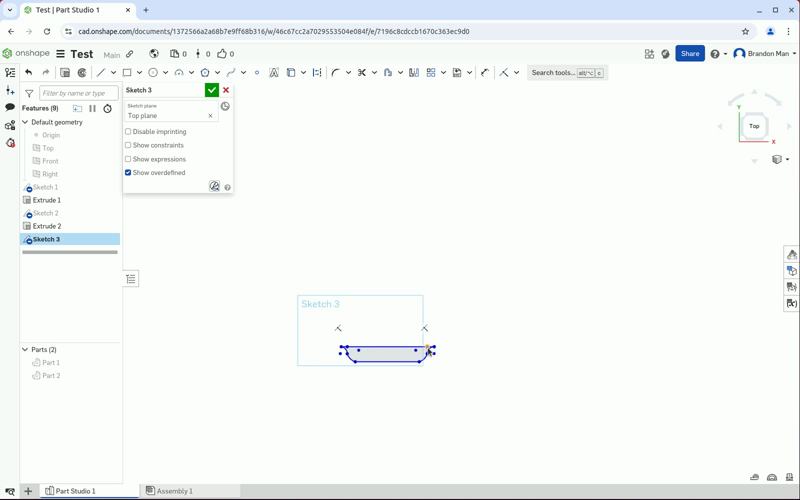
scroll(6)
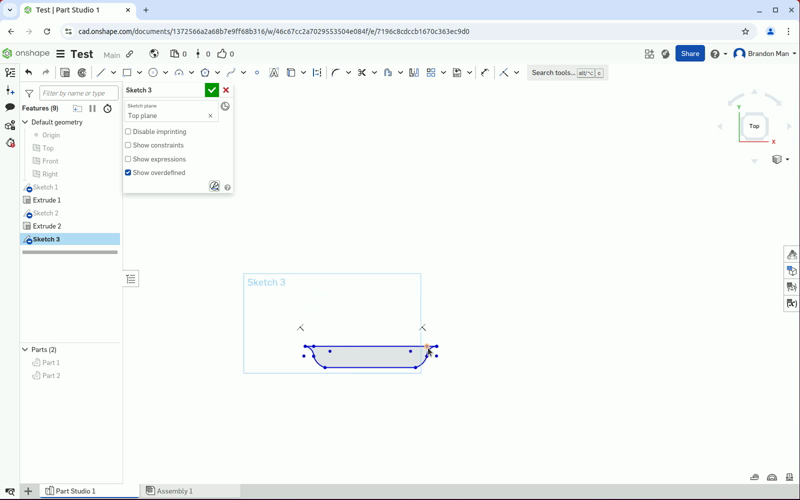
scroll(6)
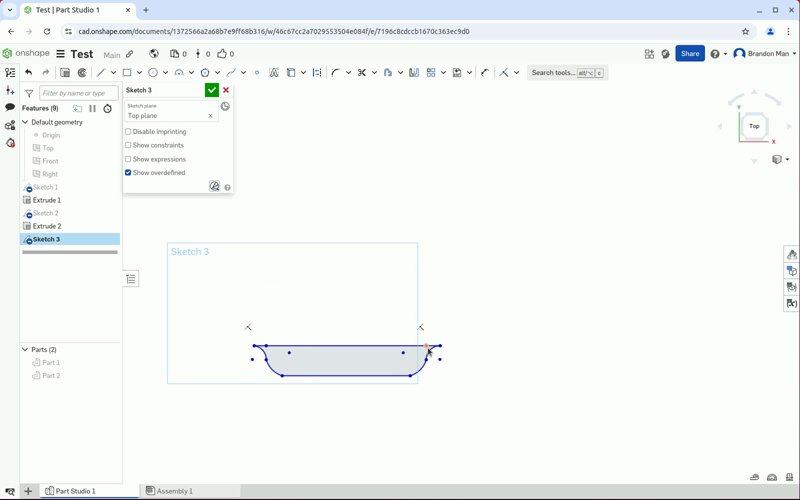
scroll(6)
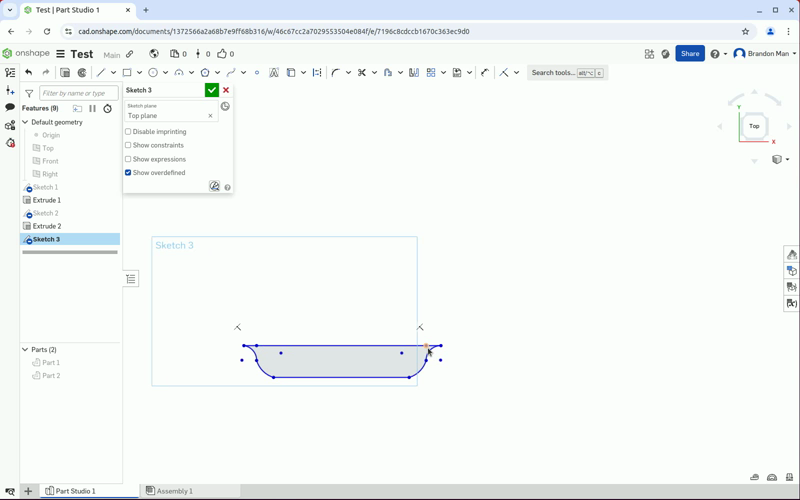
scroll(6)
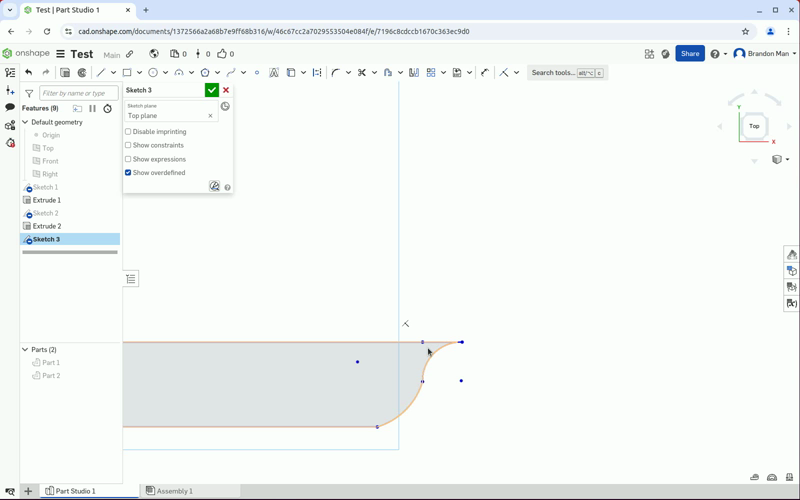
click(428, 347)
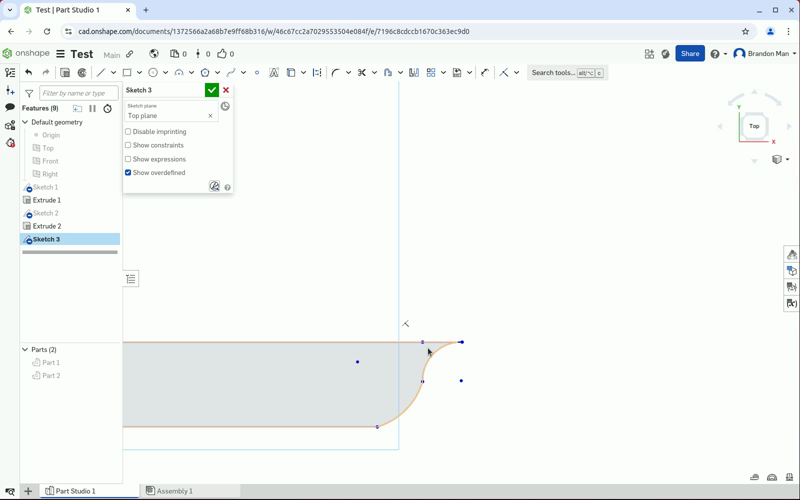
scroll(-6)
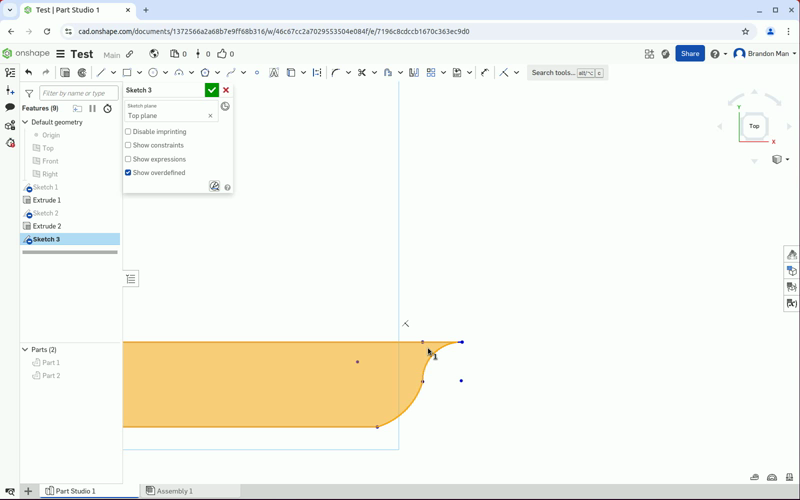
scroll(-6)
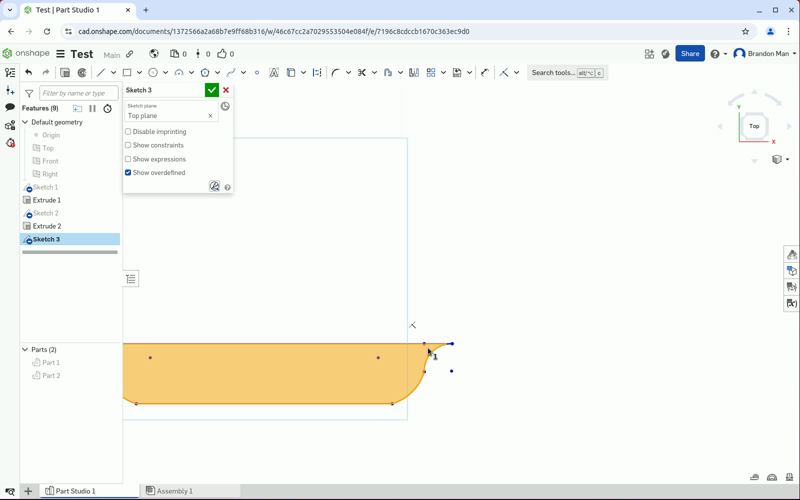
scroll(-6)
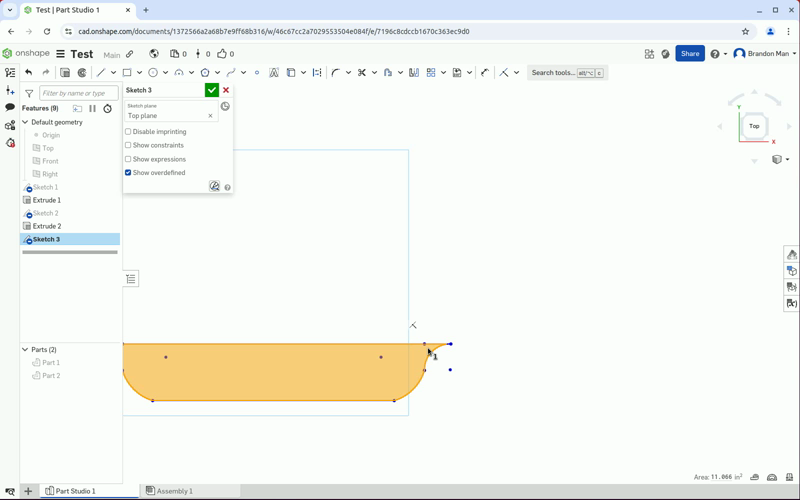
scroll(-6)
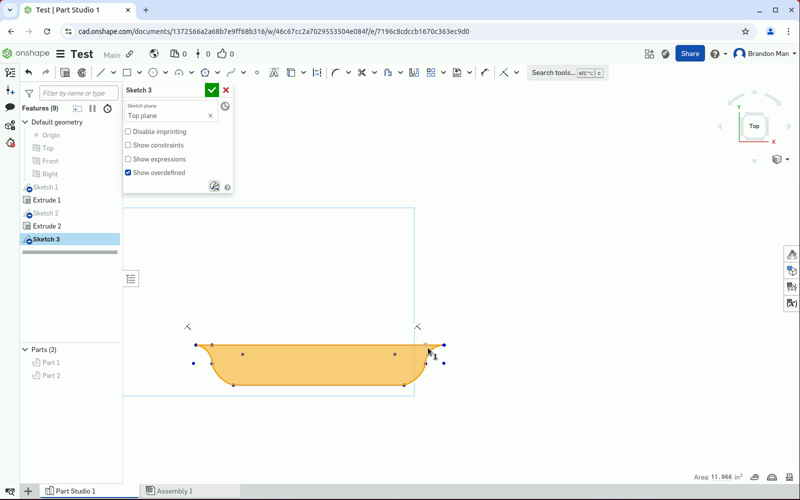
scroll(-6)
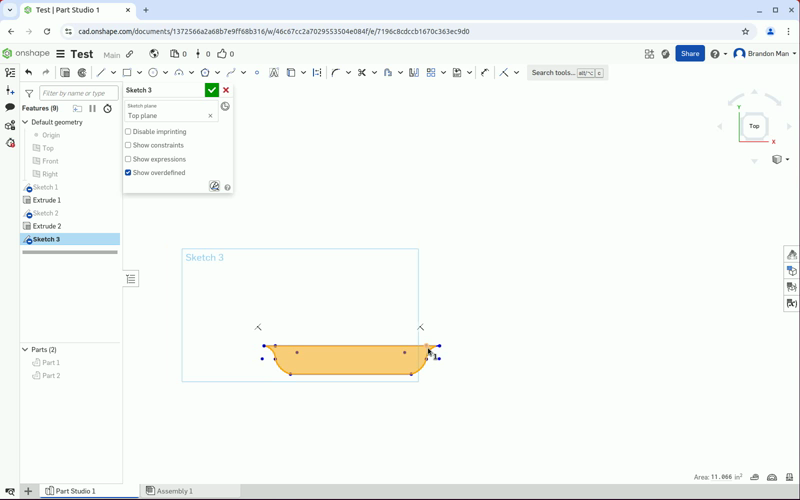
scroll(-6)
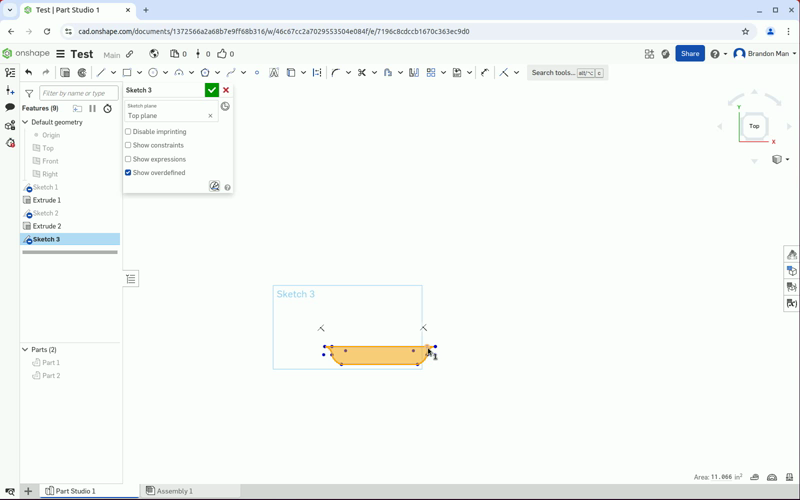
scroll(-6)
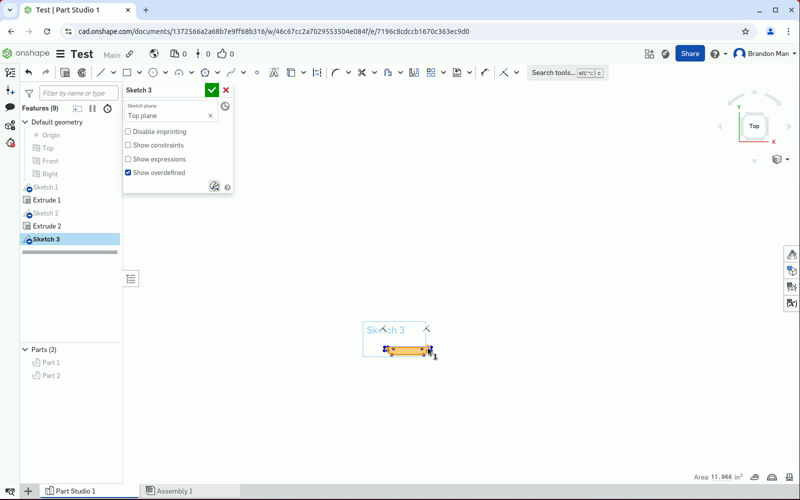
mouse_move(73, 352)
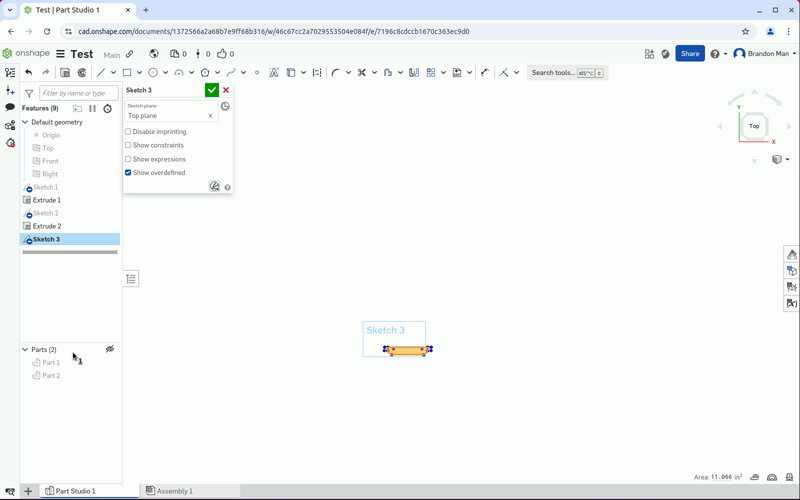
key(shift+y)
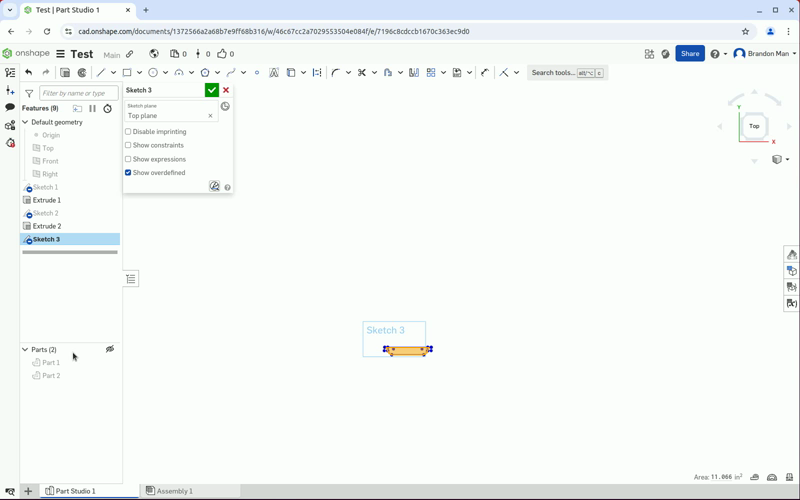
key(shift+e)
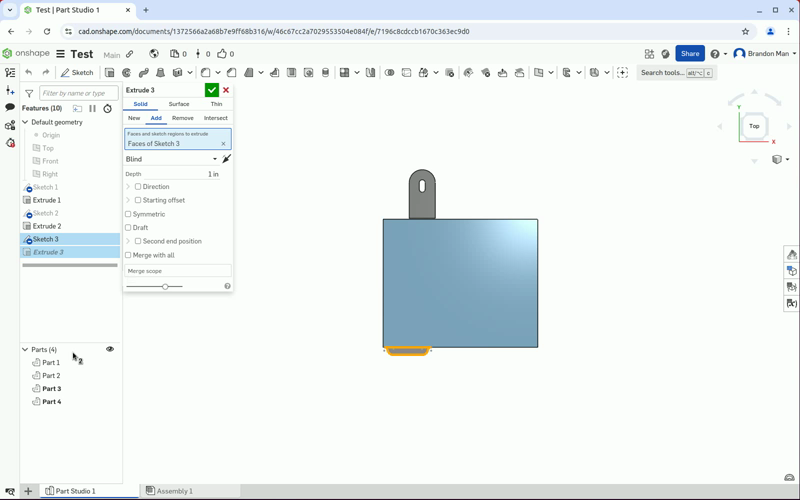
mouse_move(143, 106)
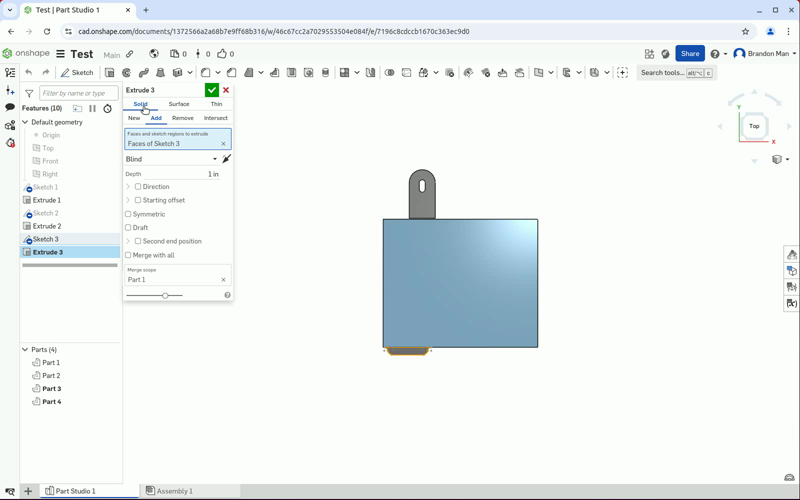
click(143, 106)
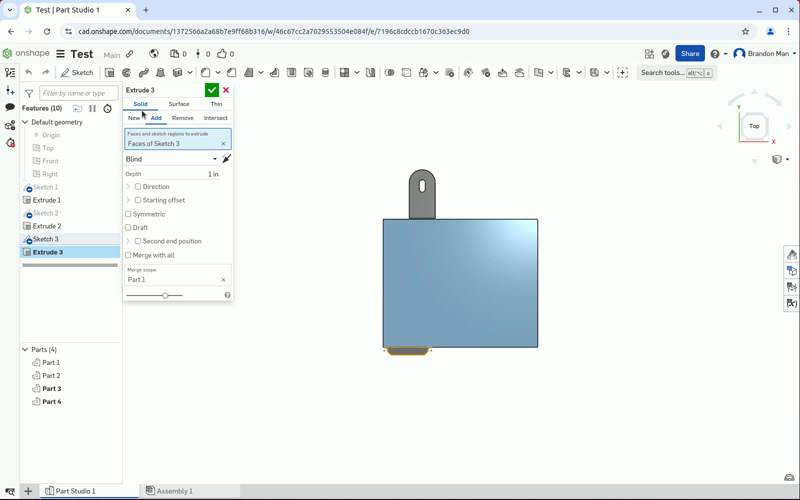
mouse_move(137, 120)
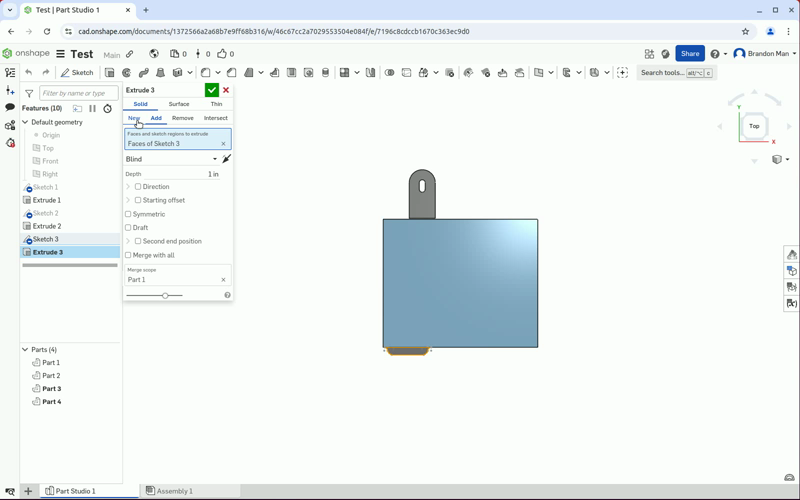
click(137, 120)
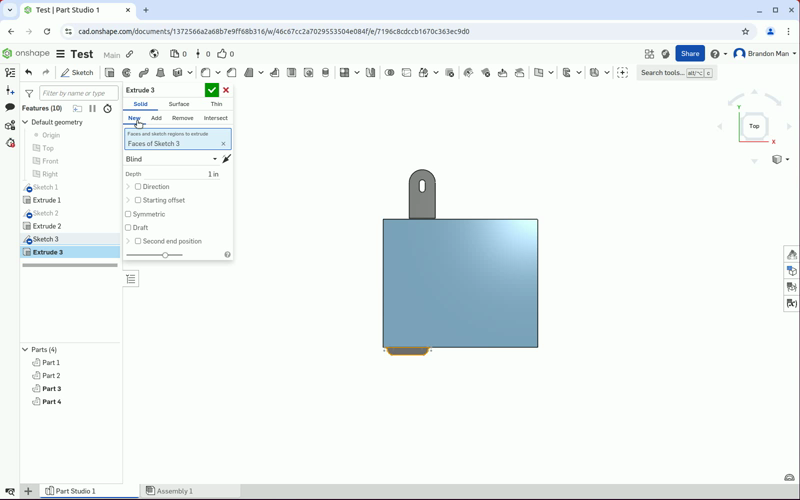
key(tab, 4)
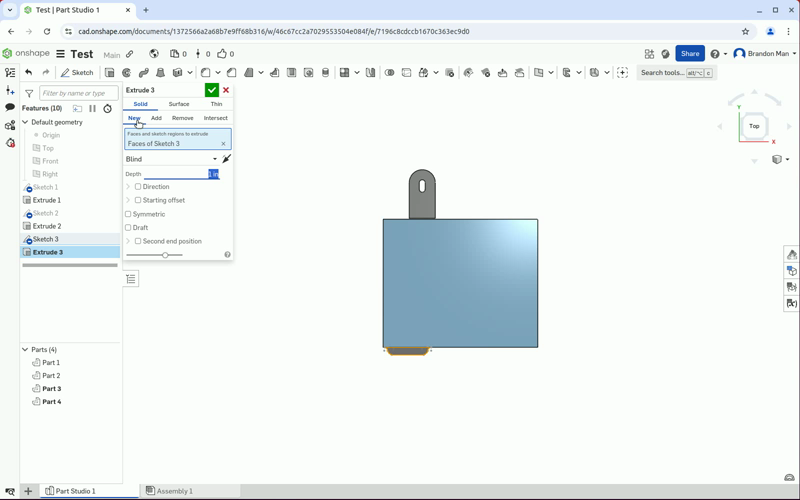
text(-0.963)
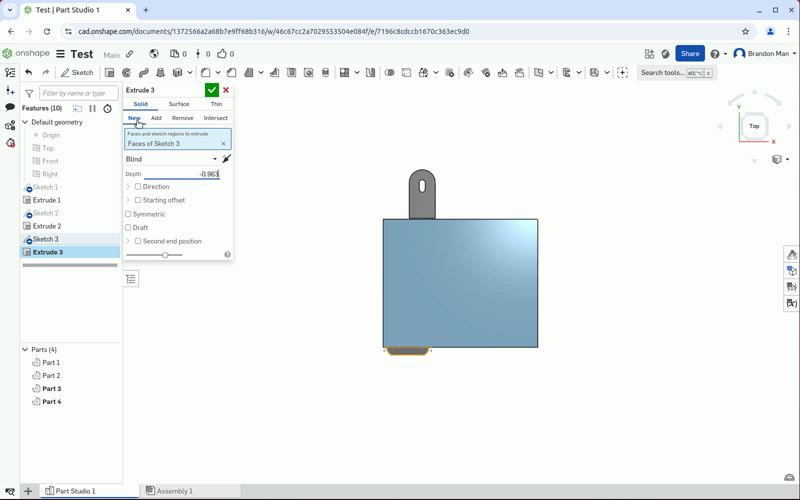
key(enter)
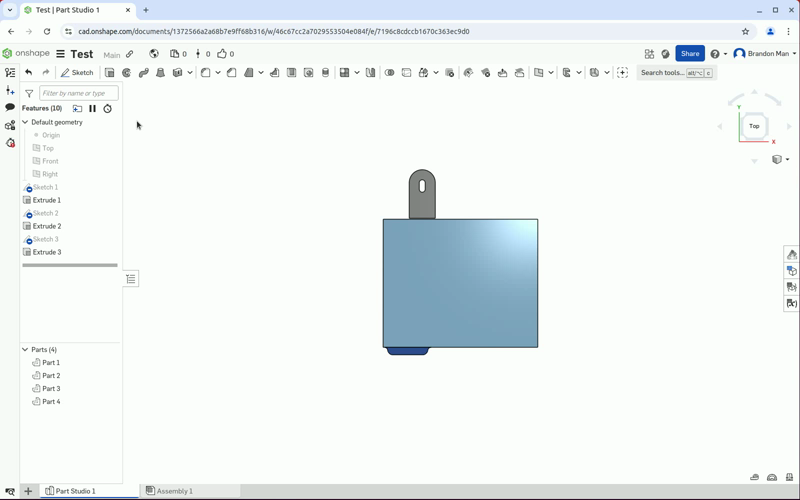
key(shift+h)
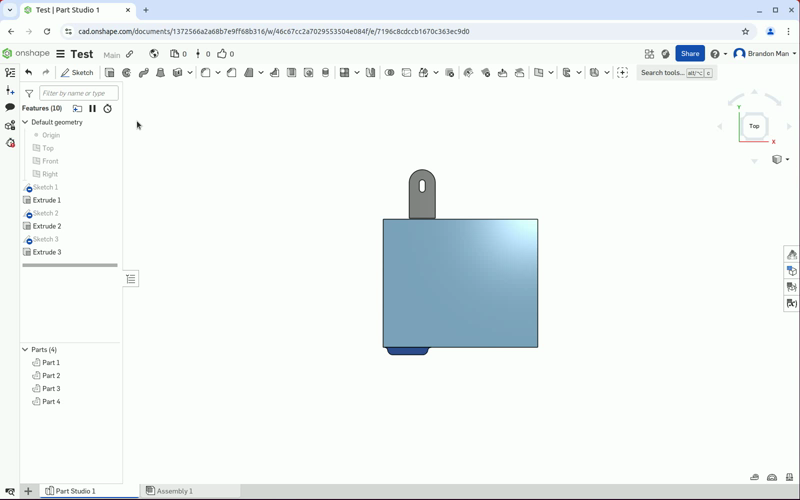
key(shift+h)
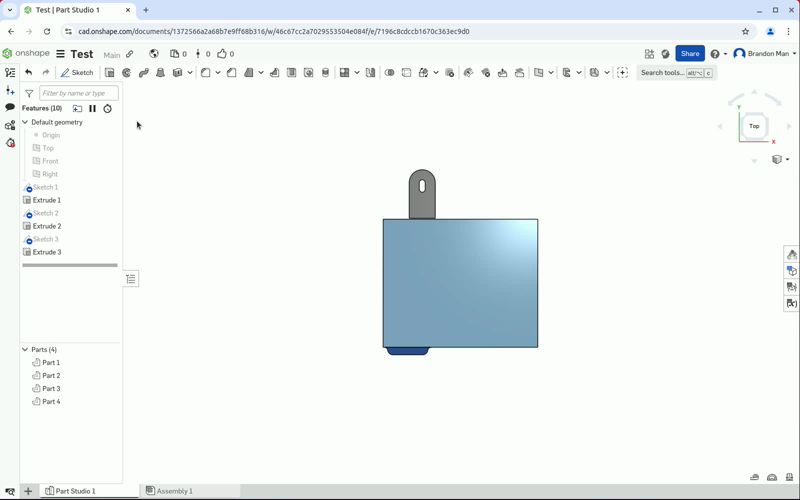
mouse_move(73, 189)
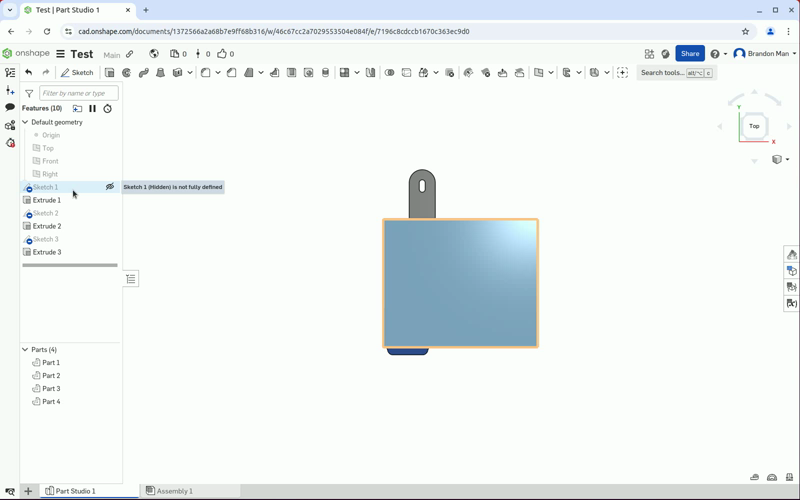
click(73, 189)
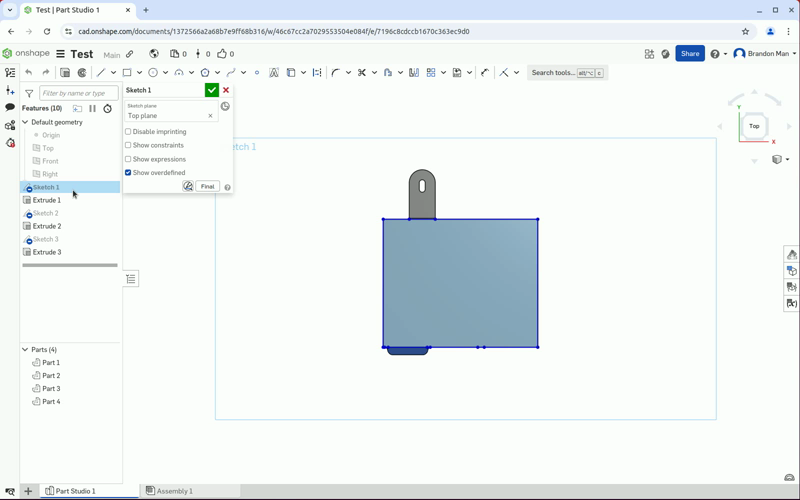
mouse_move(229, 92)
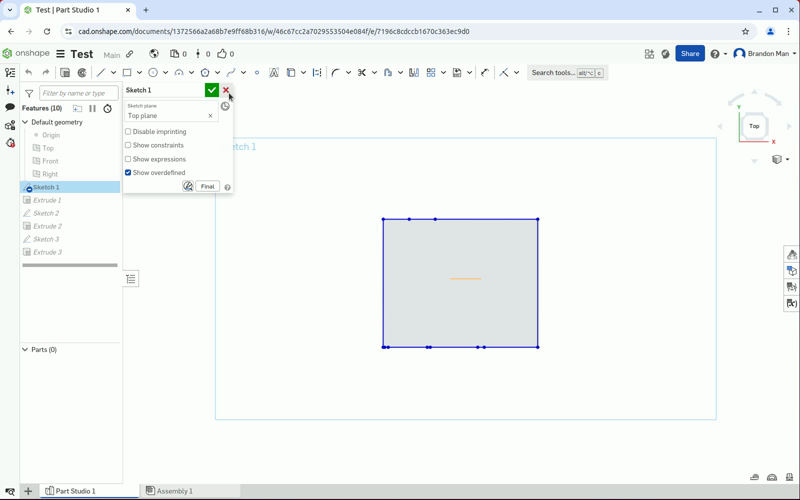
click(229, 92)
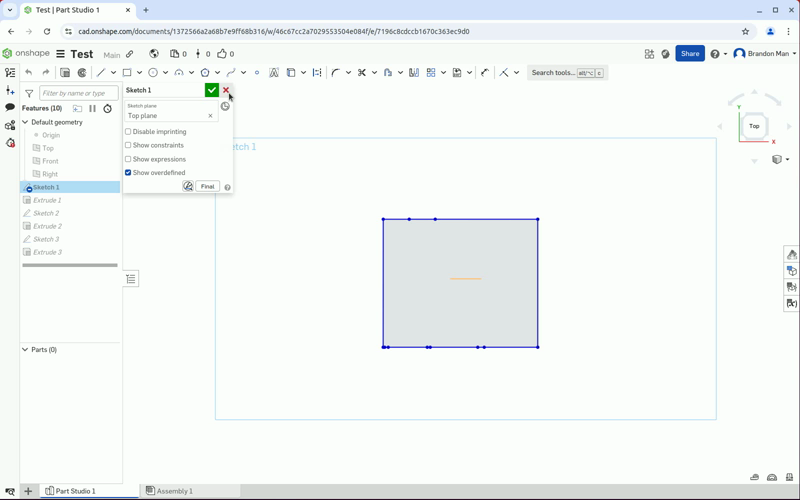
key(shift+s)
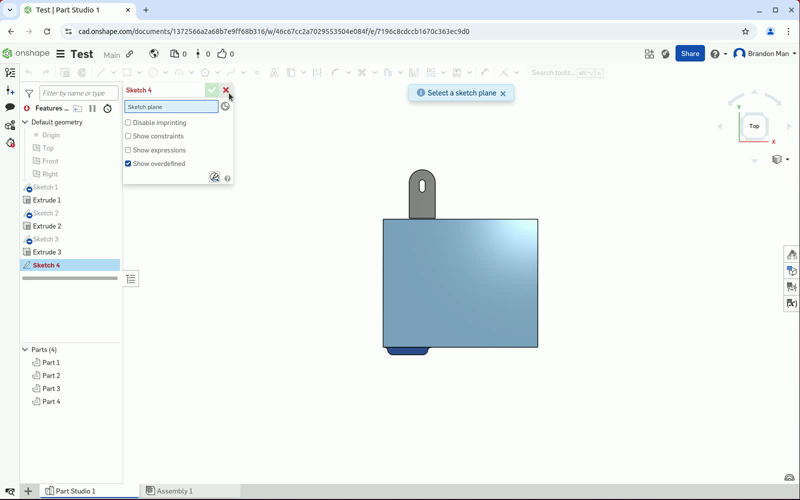
mouse_move(73, 150)
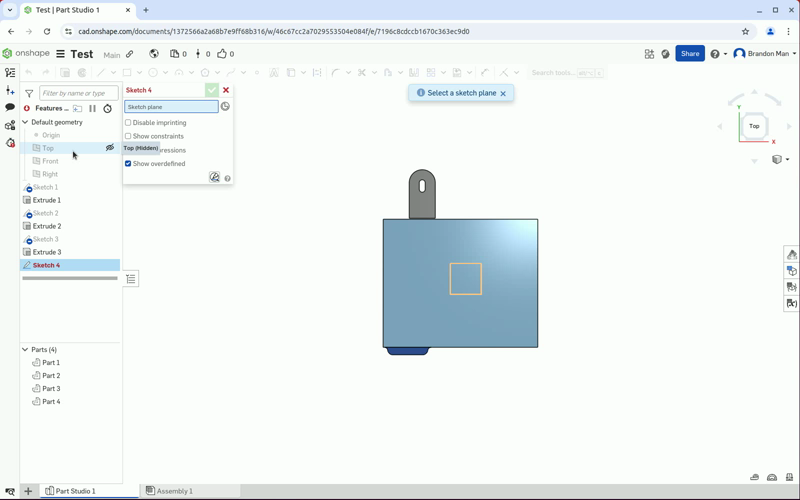
click(73, 150)
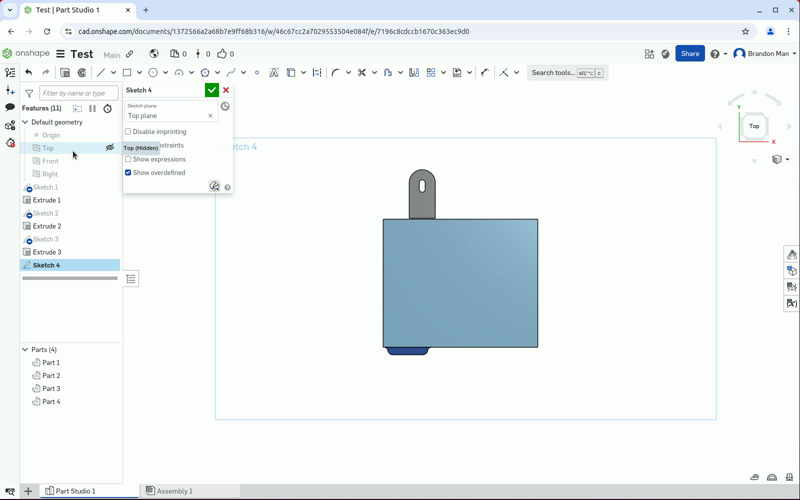
mouse_move(73, 352)
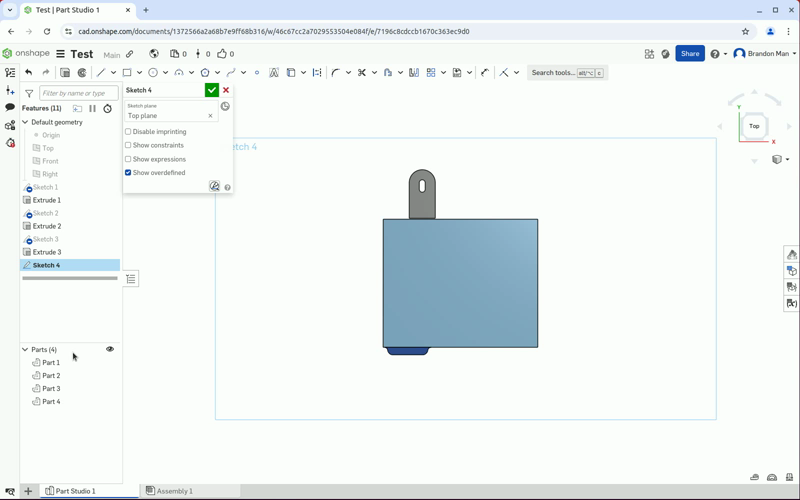
key(y)
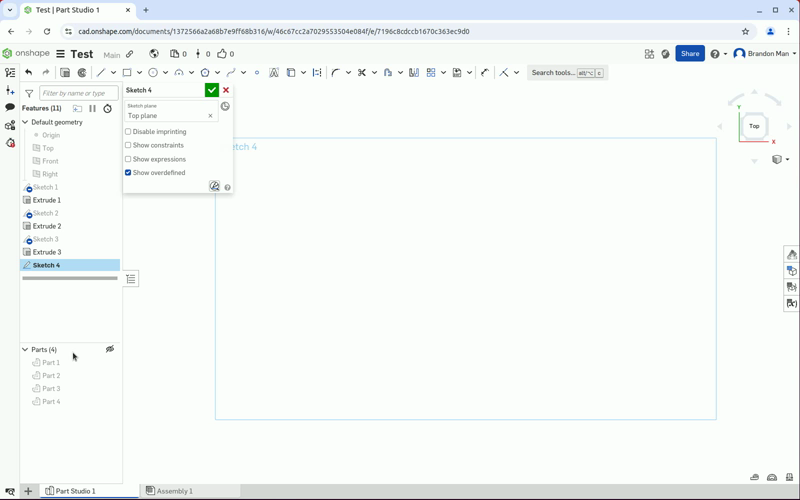
key(a)
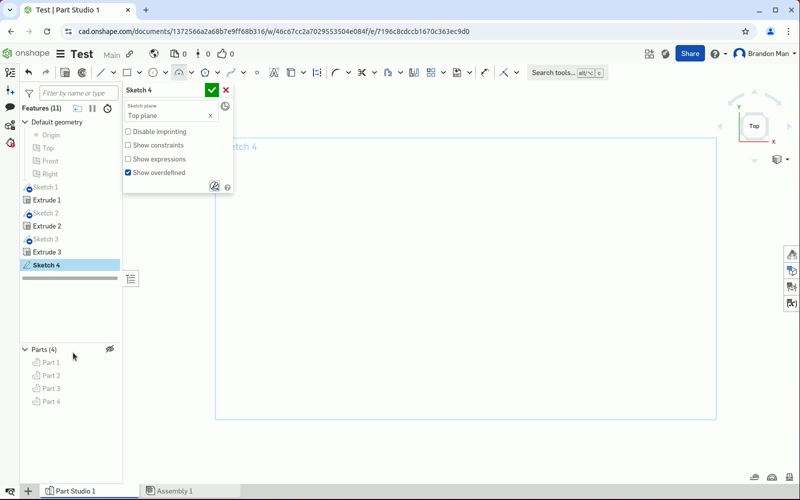
key_down(shift)
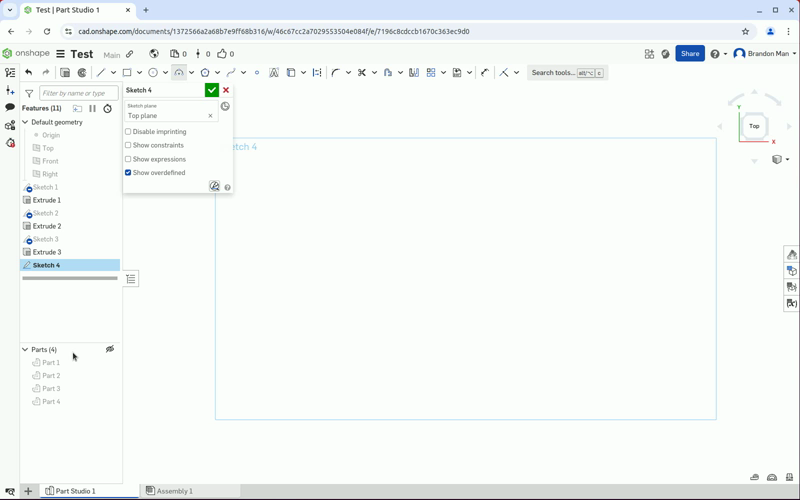
mouse_move(478, 353)
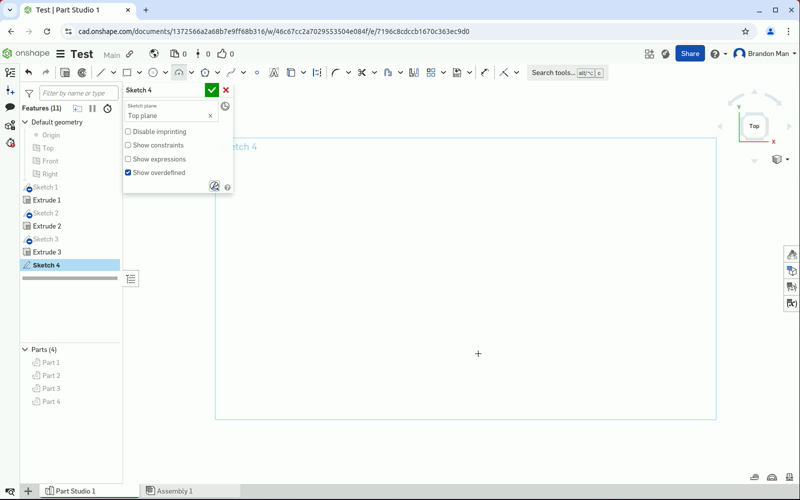
click(478, 353)
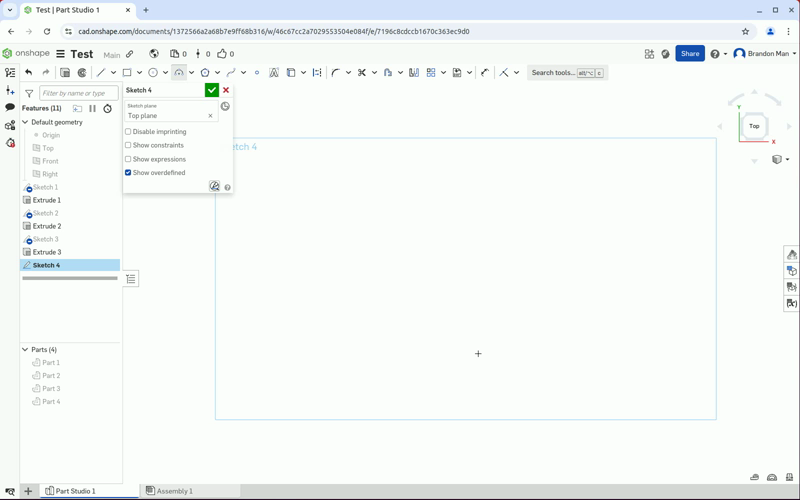
key_up(shift)
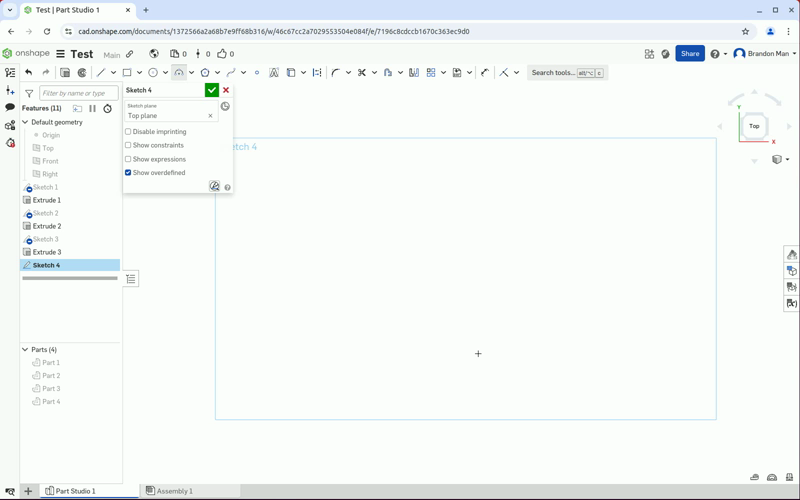
key_down(shift)
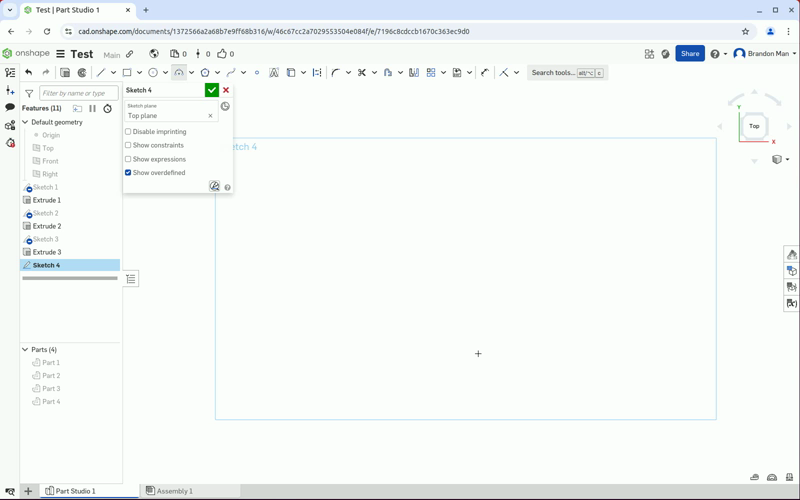
mouse_move(484, 353)
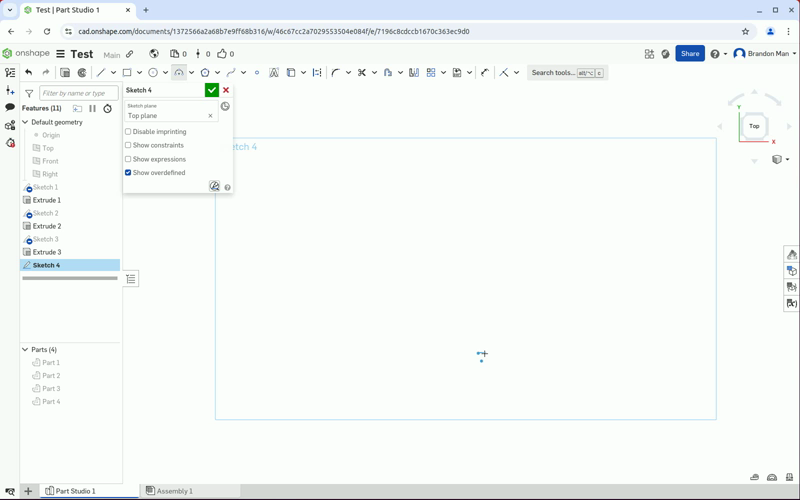
scroll(6)
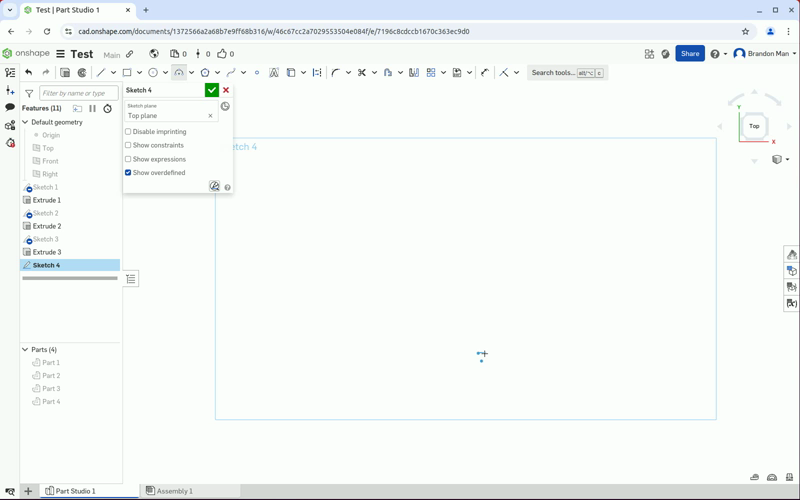
scroll(6)
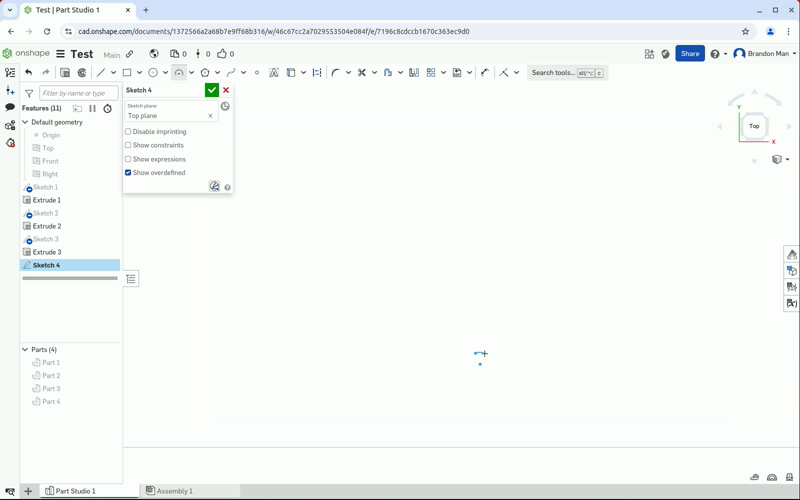
scroll(6)
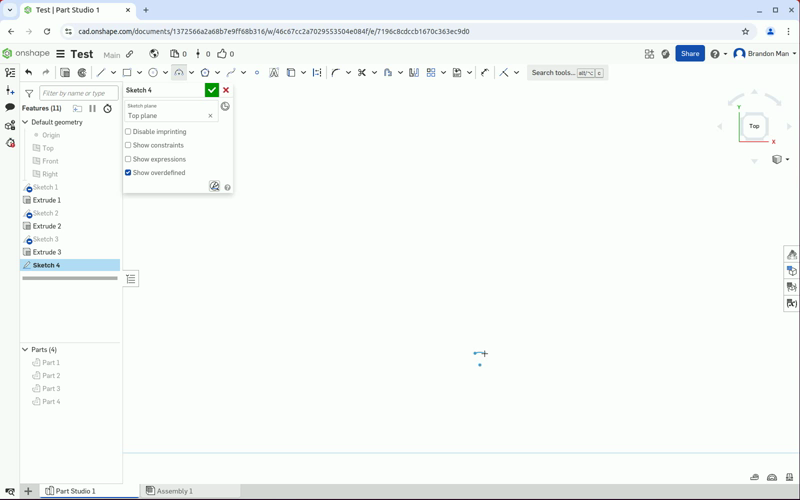
scroll(6)
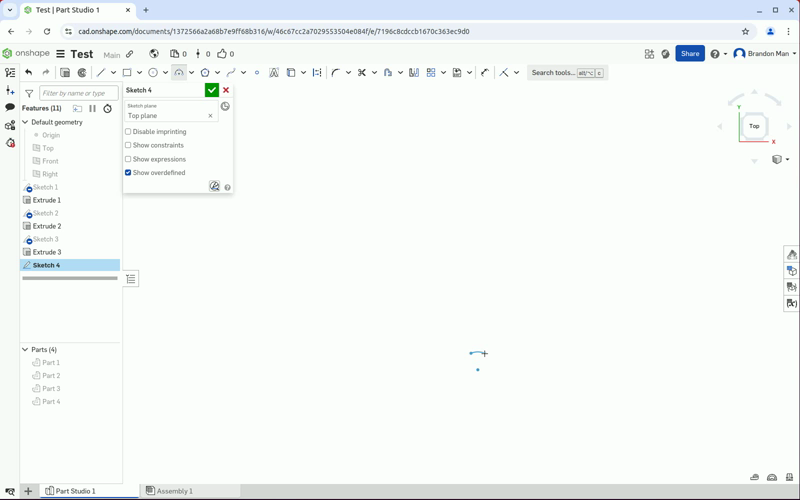
scroll(6)
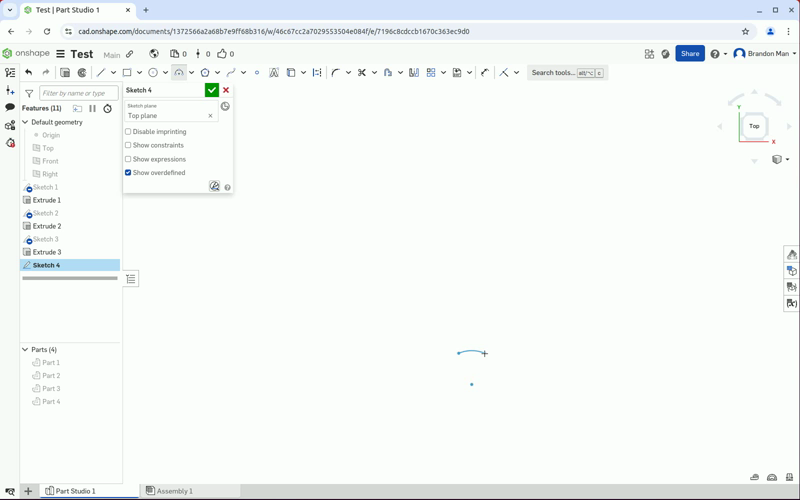
scroll(6)
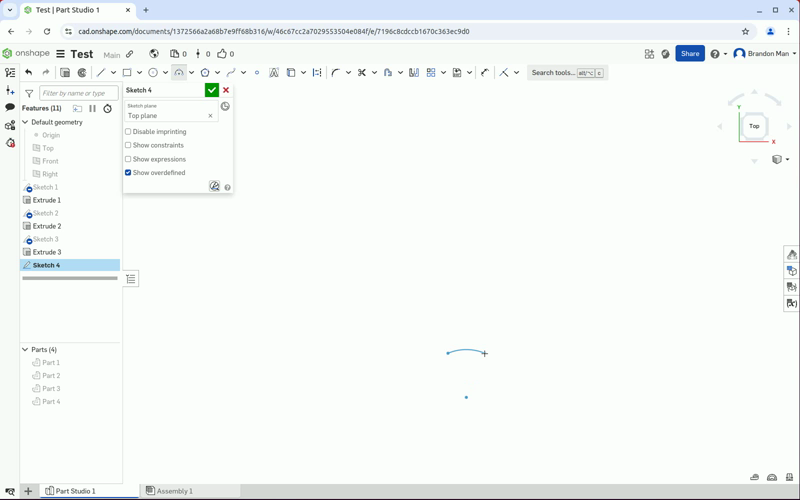
scroll(6)
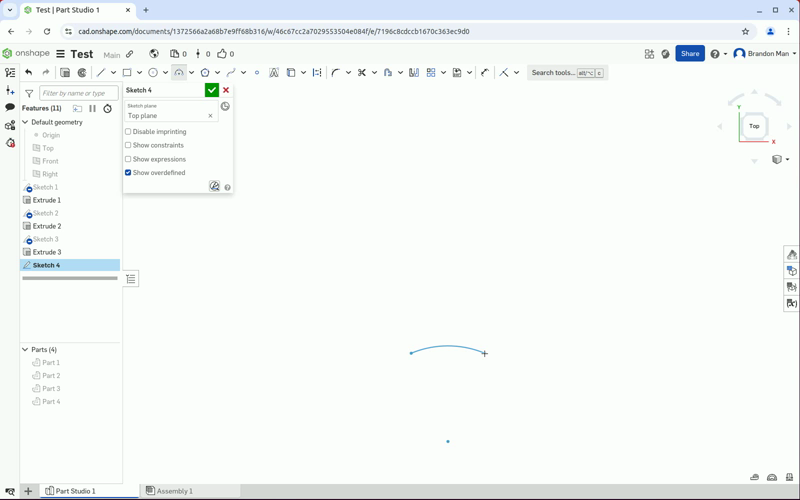
click(484, 353)
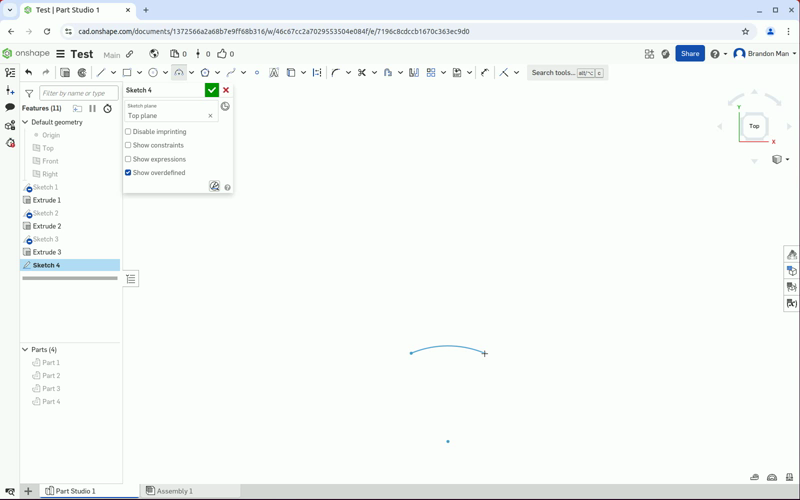
scroll(-6)
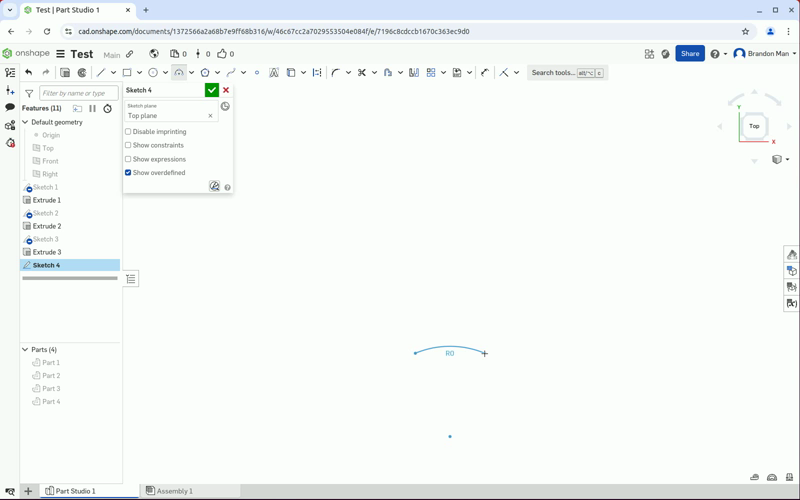
scroll(-6)
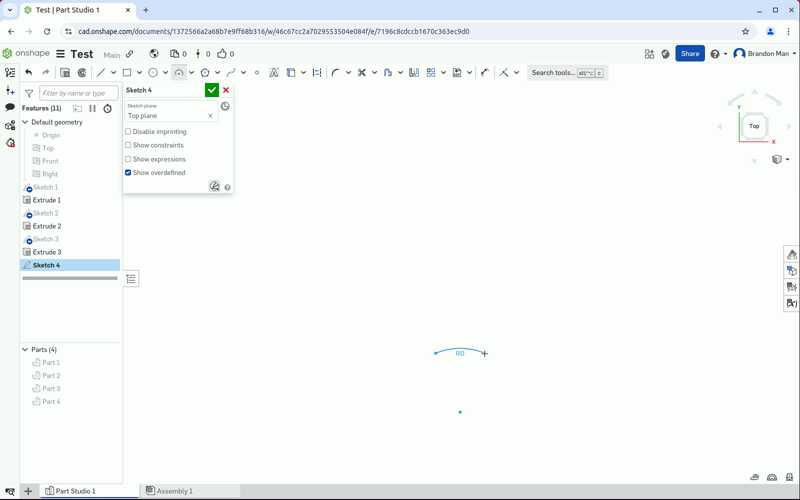
scroll(-6)
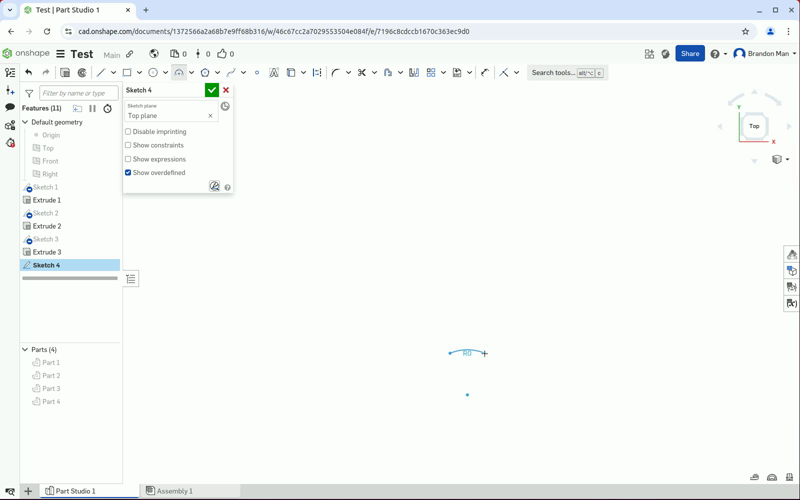
scroll(-6)
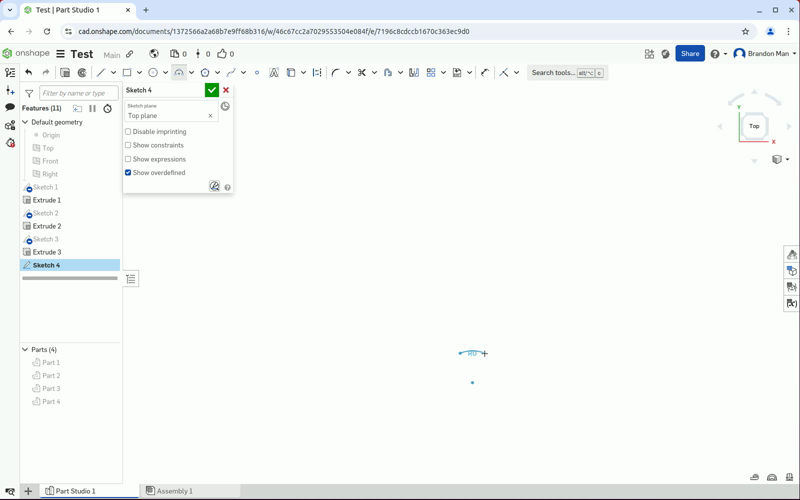
scroll(-6)
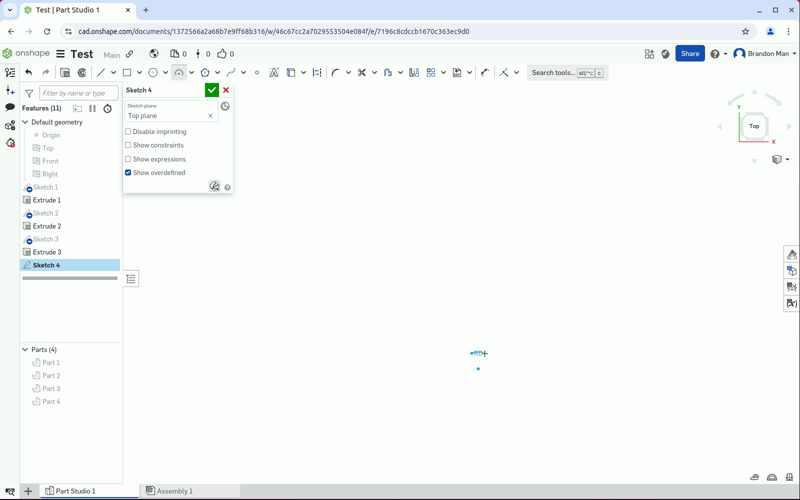
scroll(-6)
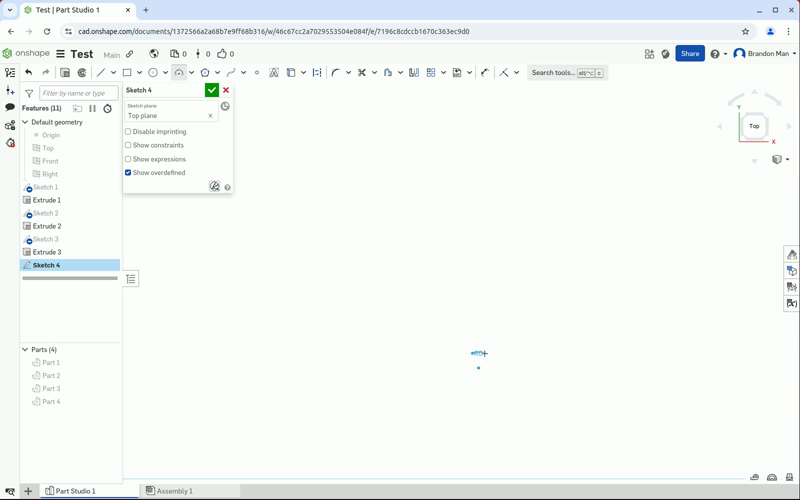
scroll(-6)
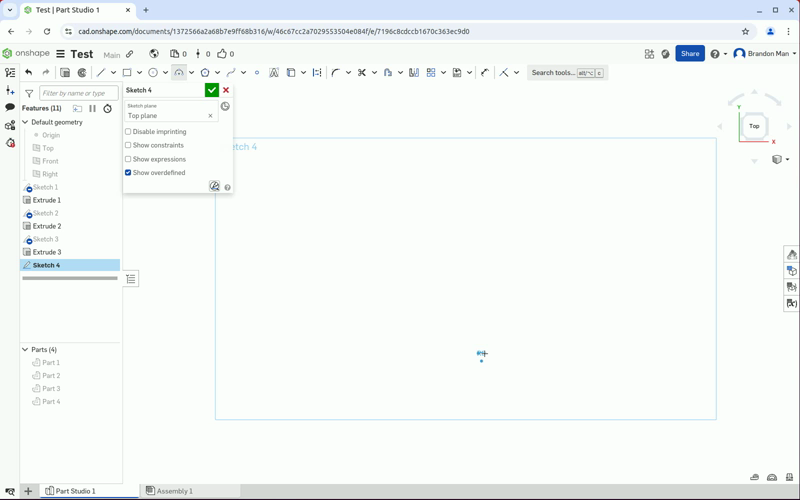
mouse_move(481, 354)
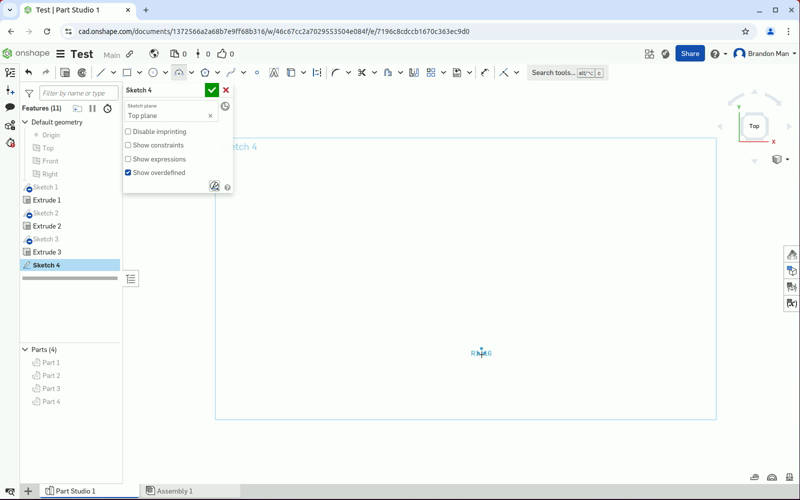
scroll(6)
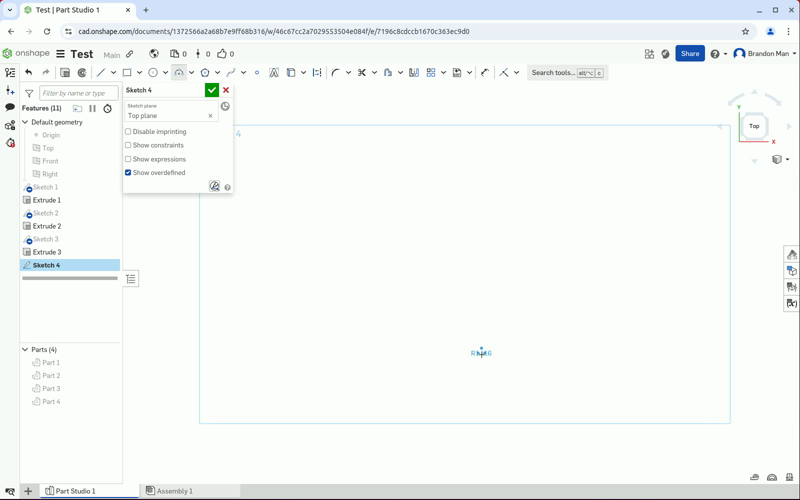
scroll(6)
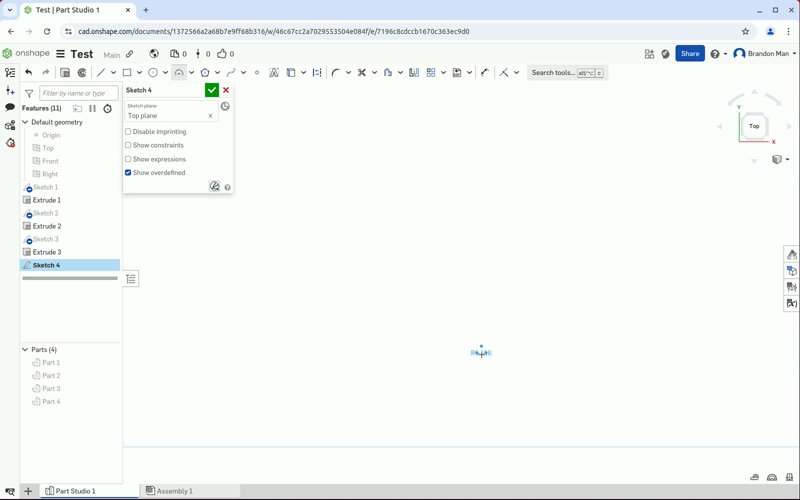
scroll(6)
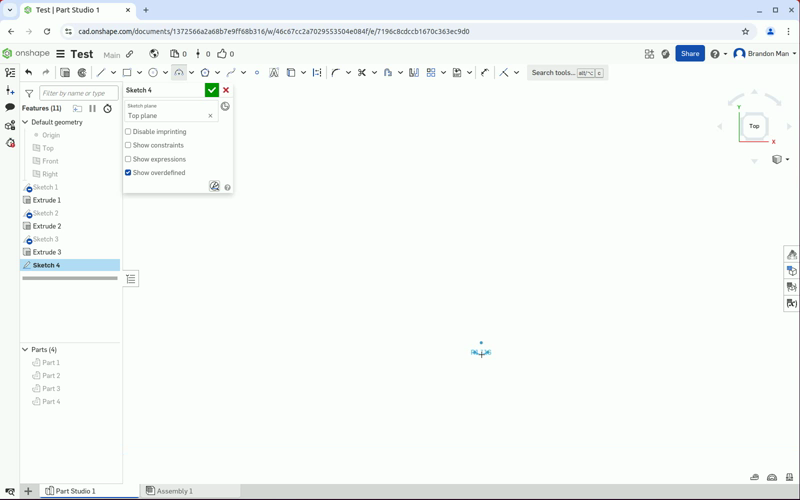
scroll(6)
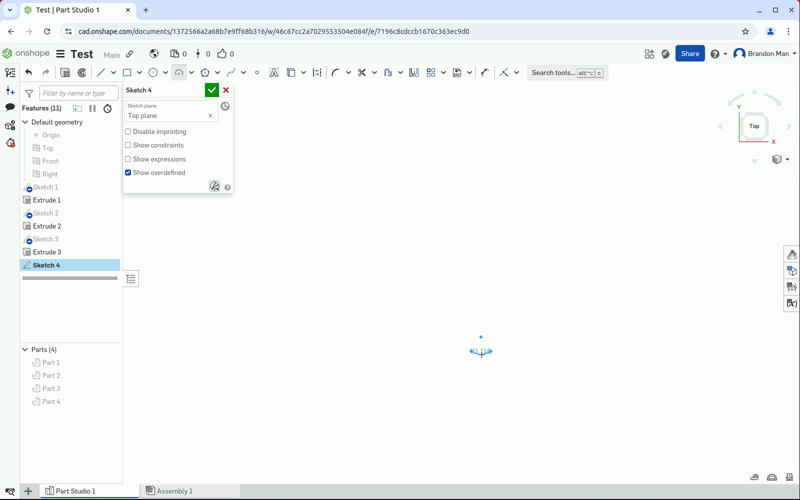
scroll(6)
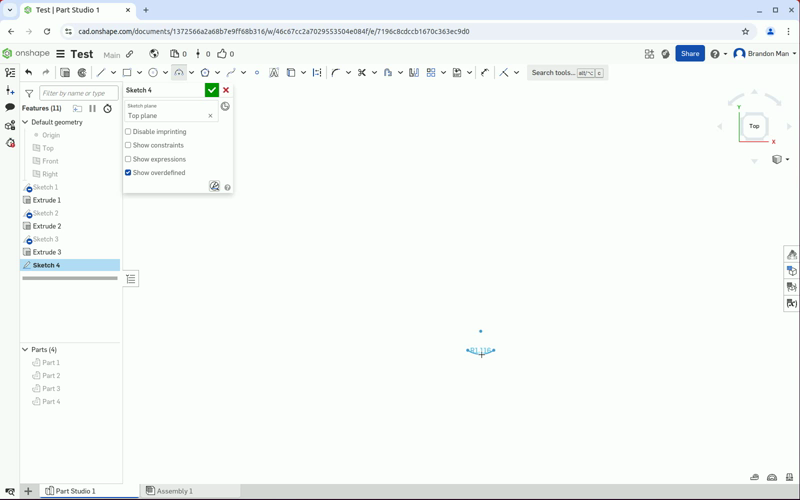
scroll(6)
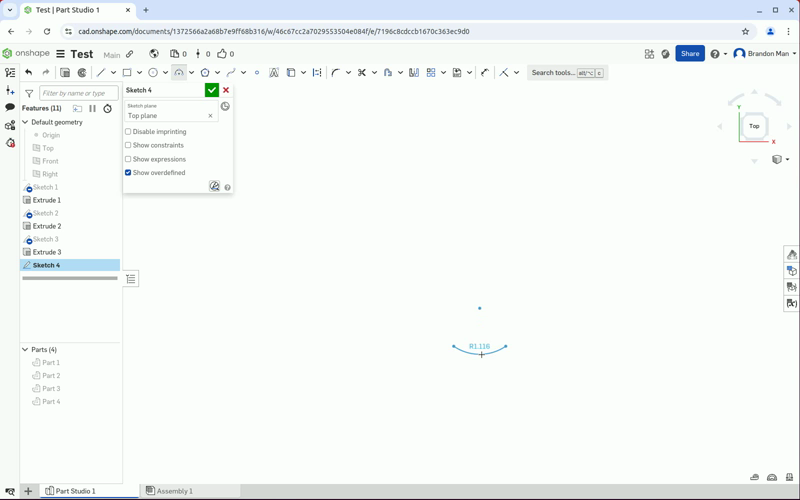
scroll(6)
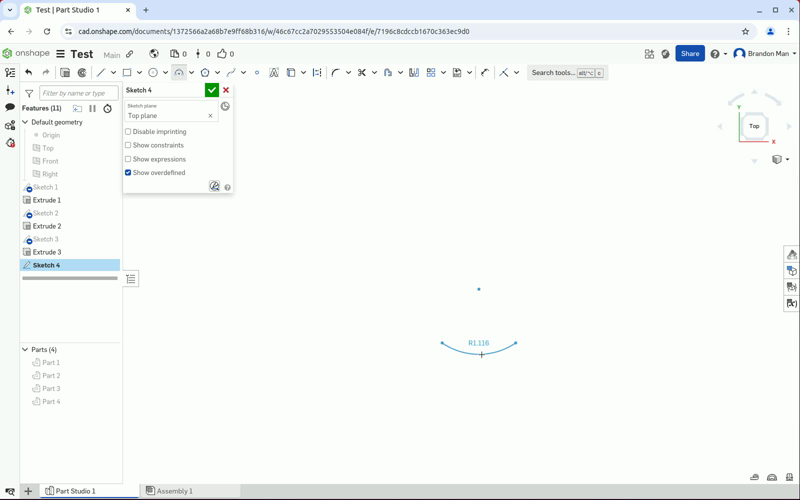
click(481, 354)
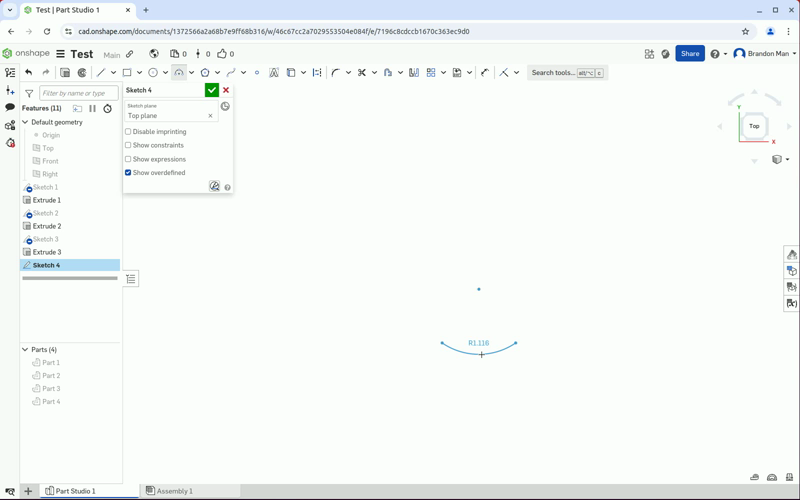
scroll(-6)
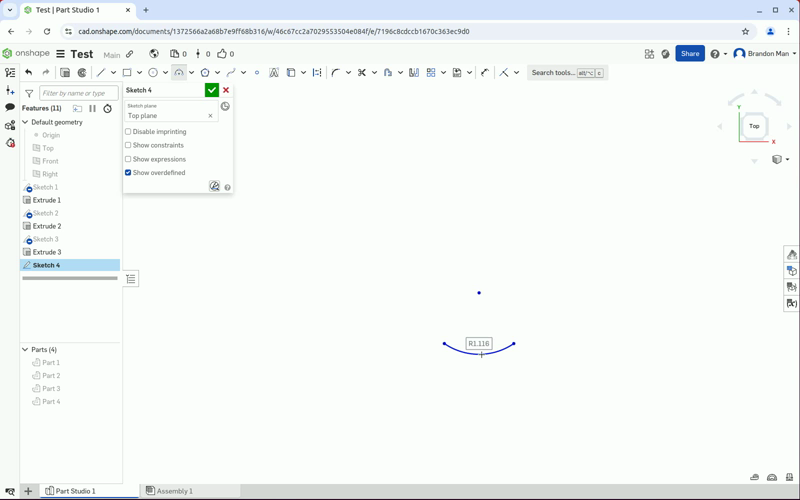
scroll(-6)
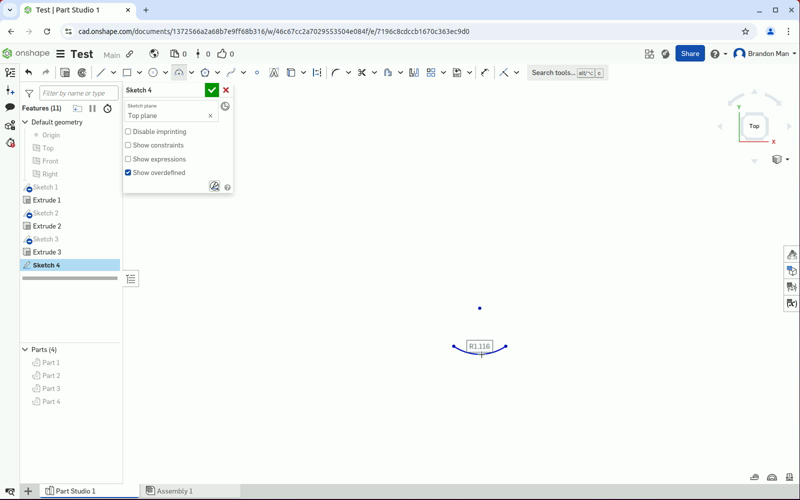
scroll(-6)
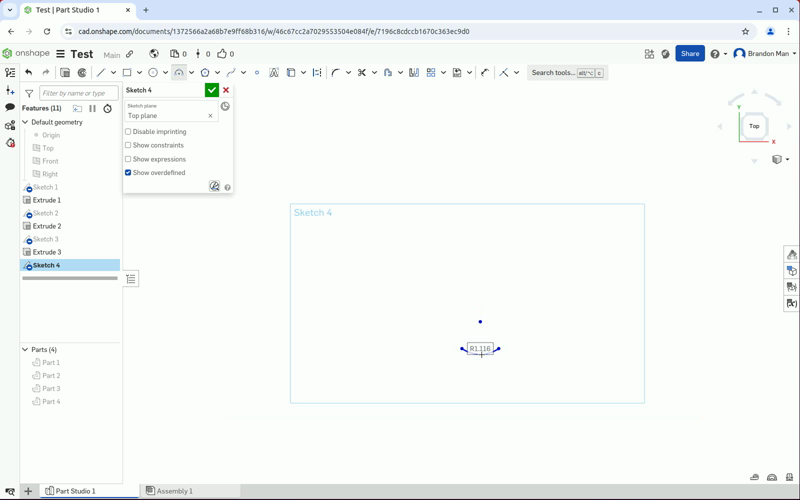
scroll(-6)
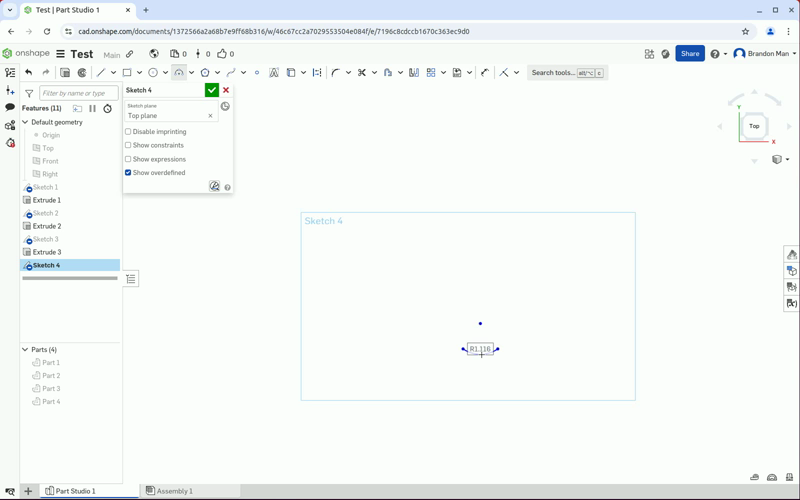
scroll(-6)
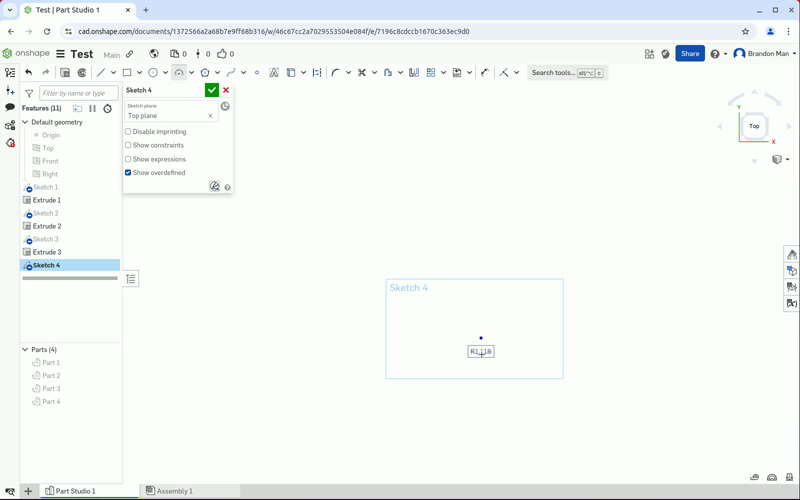
scroll(-6)
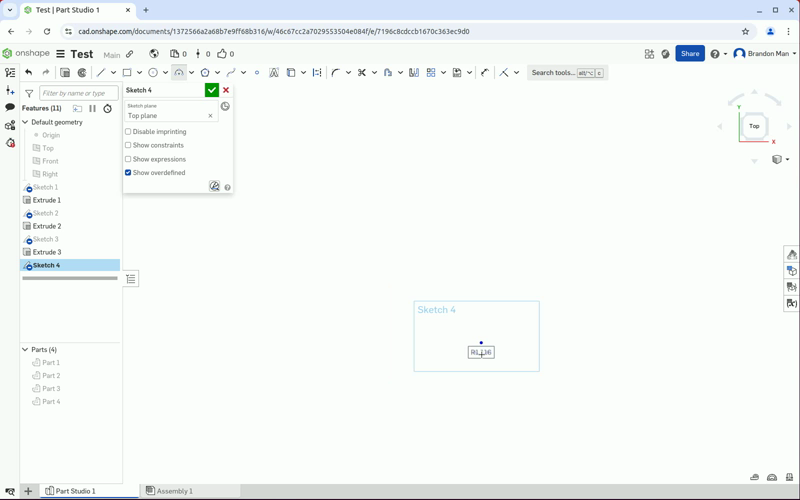
scroll(-6)
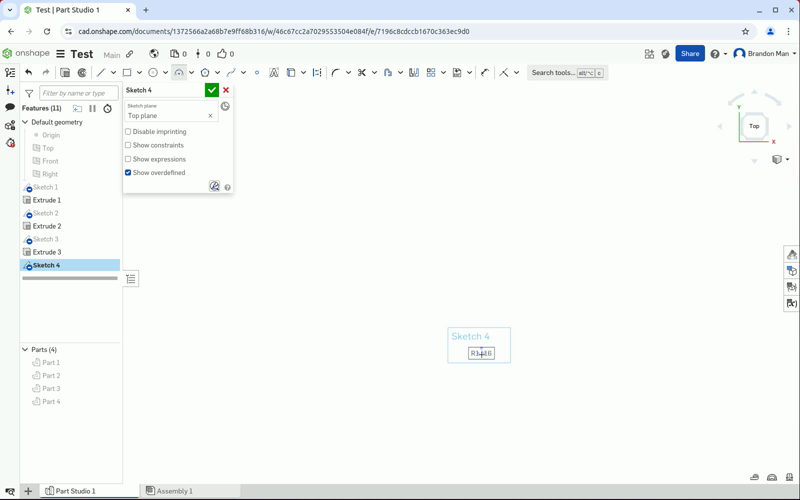
key_up(shift)
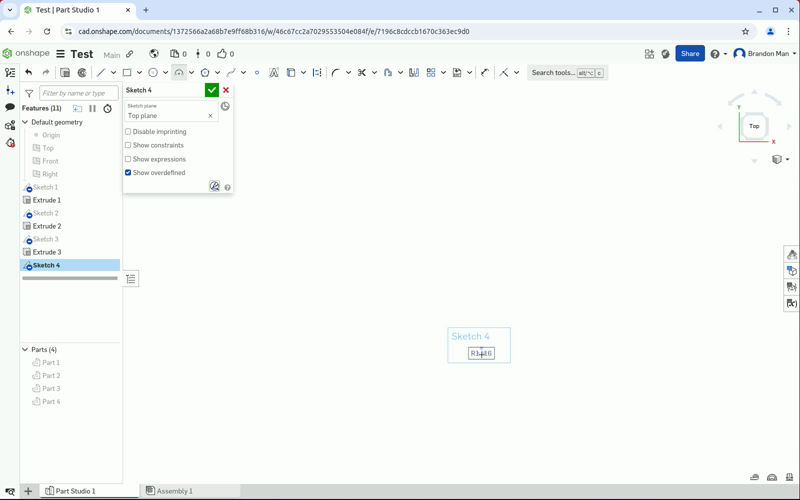
key(esc)
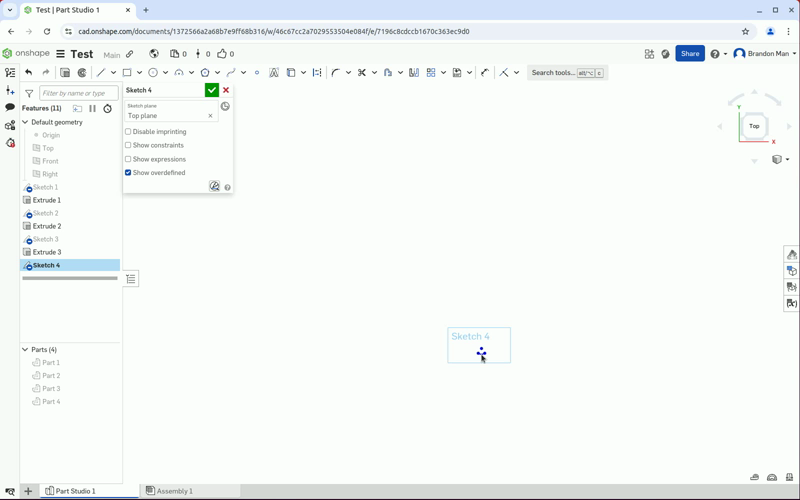
key(l)
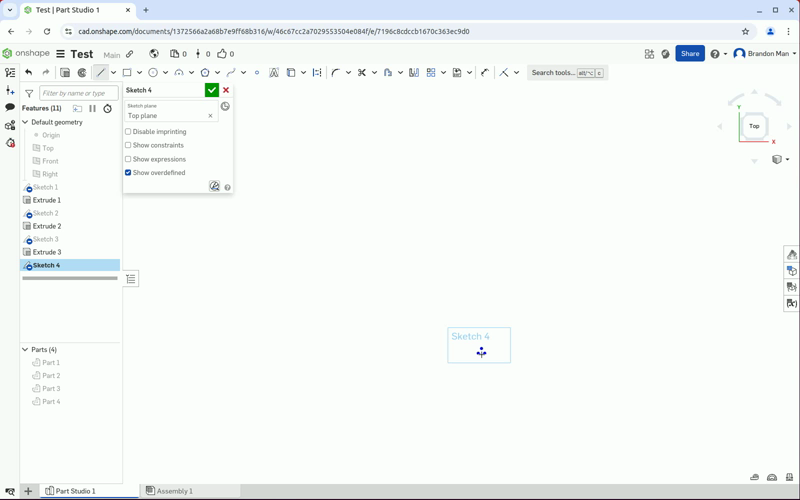
mouse_move(484, 353)
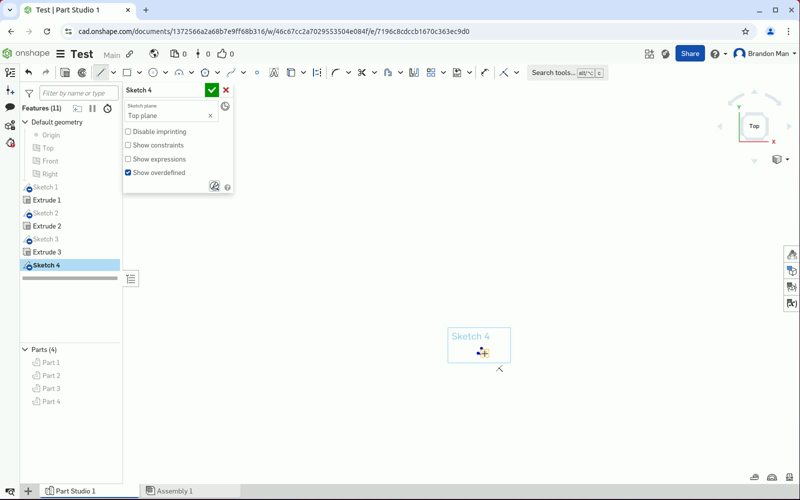
scroll(6)
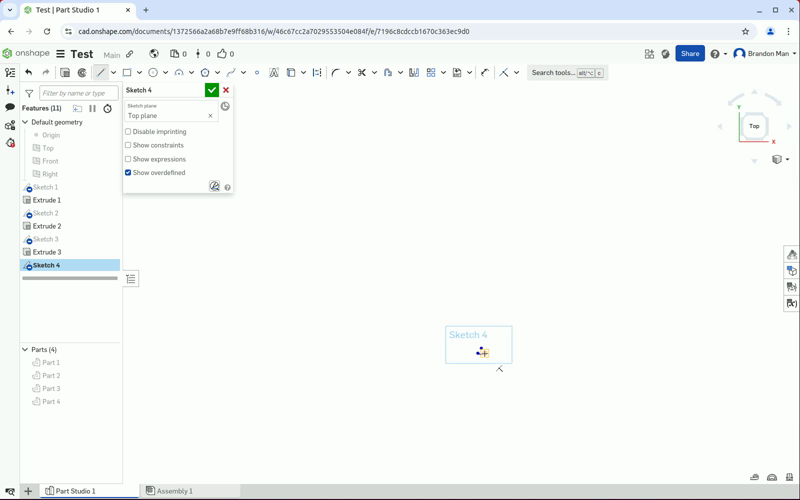
scroll(6)
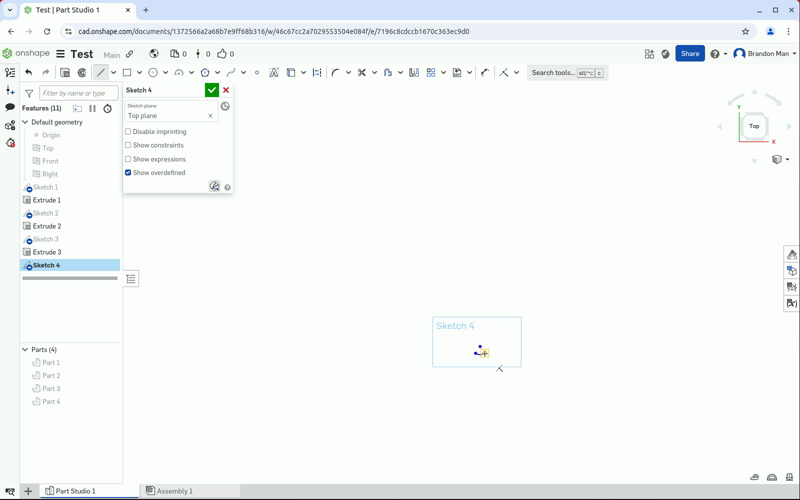
scroll(6)
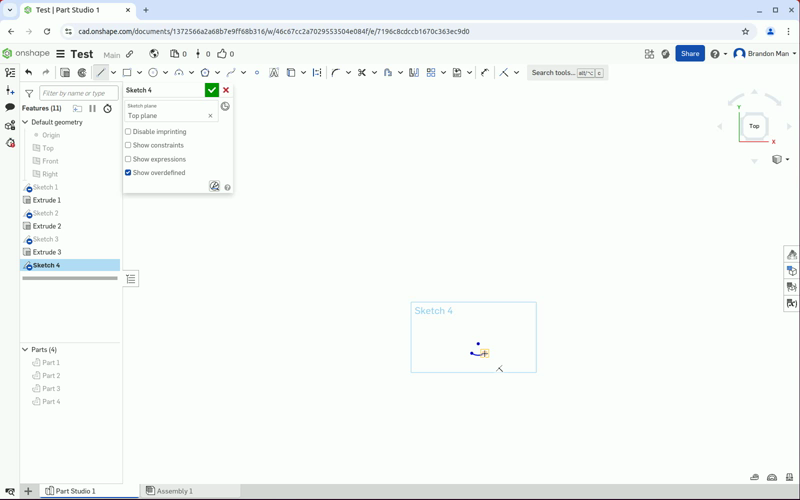
scroll(6)
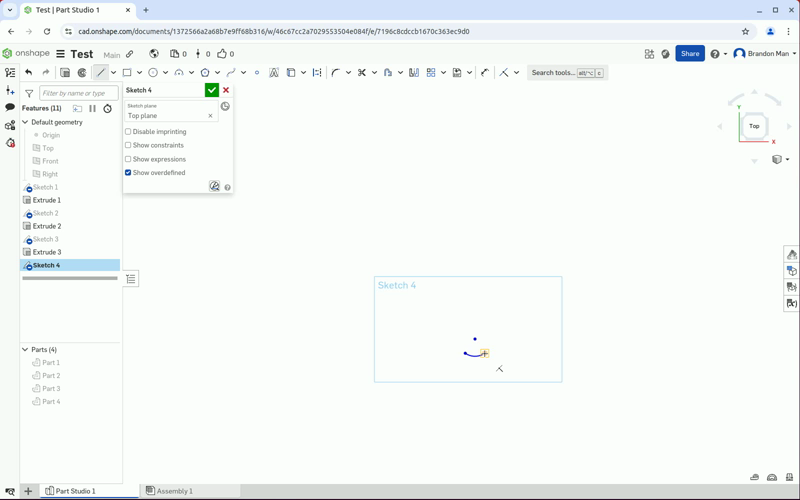
scroll(6)
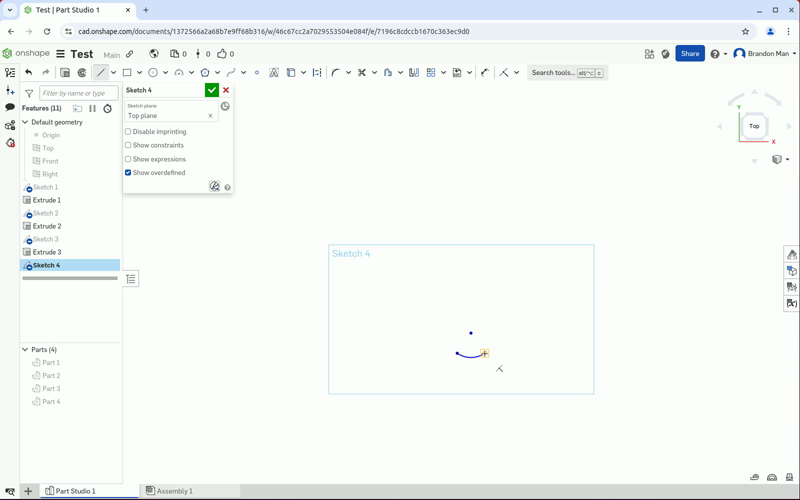
scroll(6)
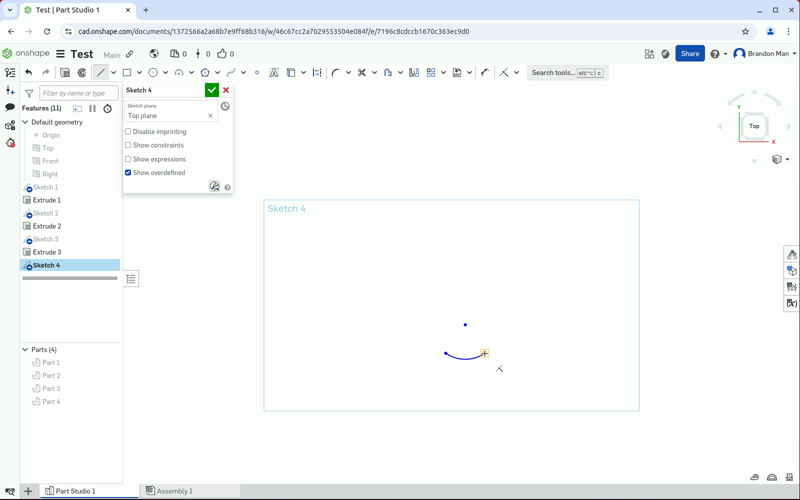
scroll(6)
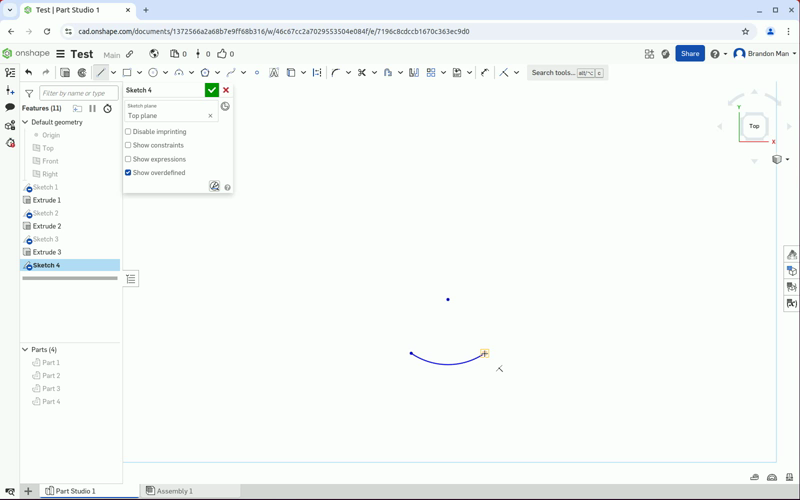
click(484, 353)
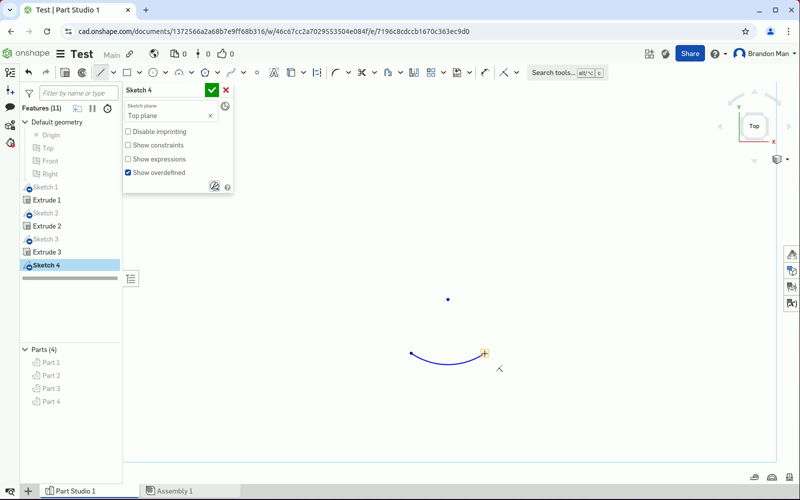
scroll(-6)
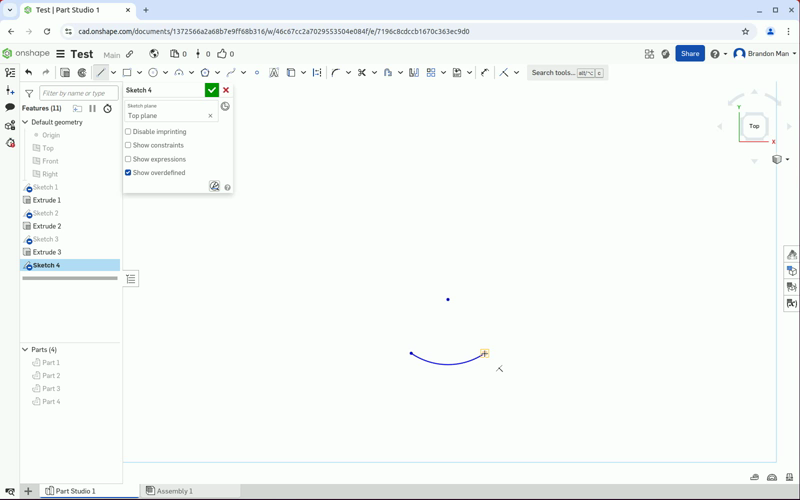
scroll(-6)
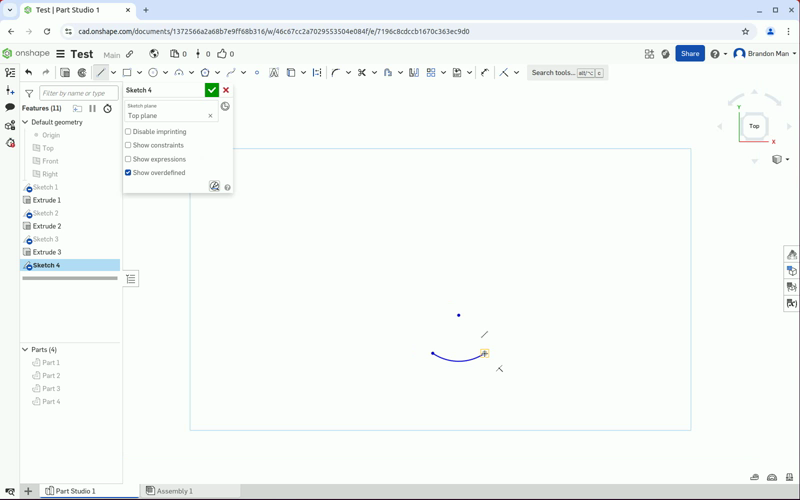
scroll(-6)
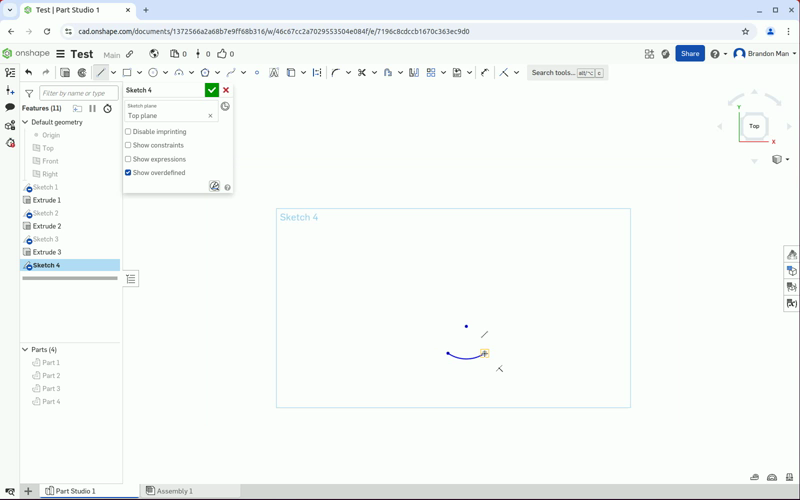
scroll(-6)
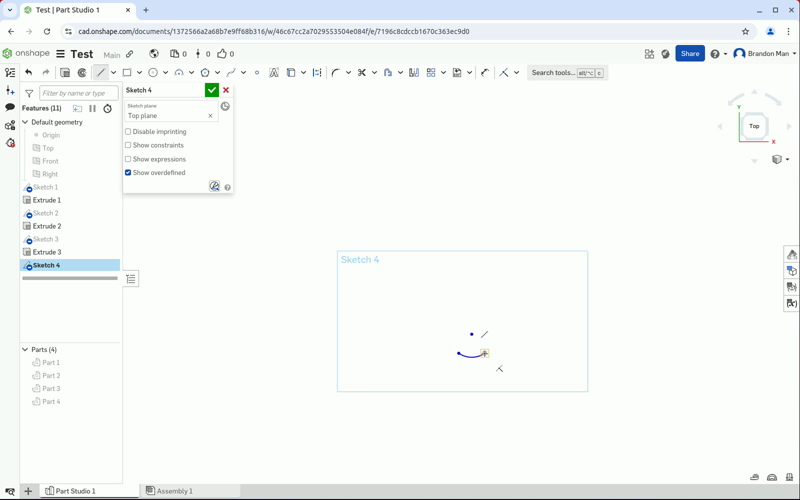
scroll(-6)
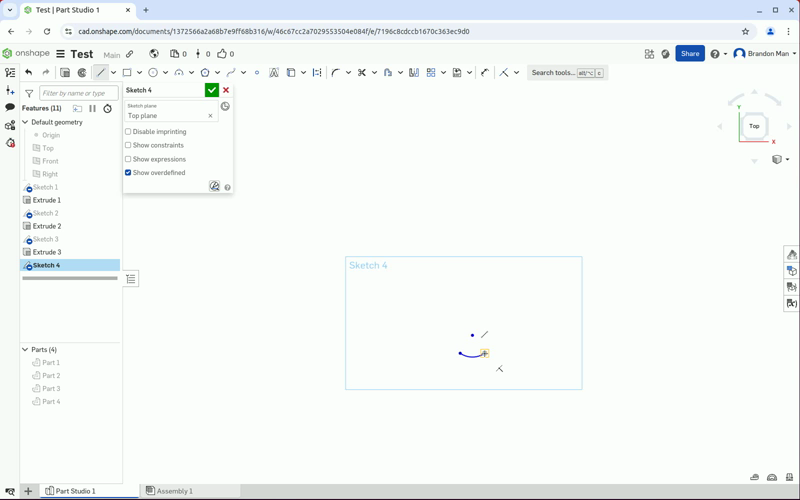
scroll(-6)
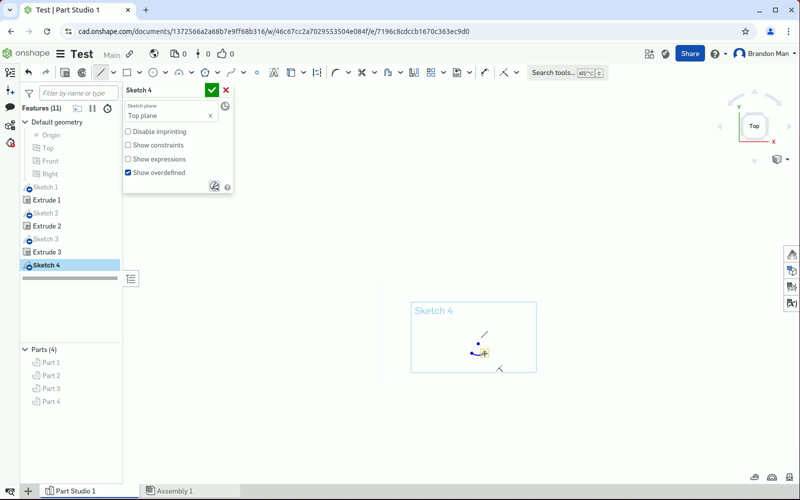
scroll(-6)
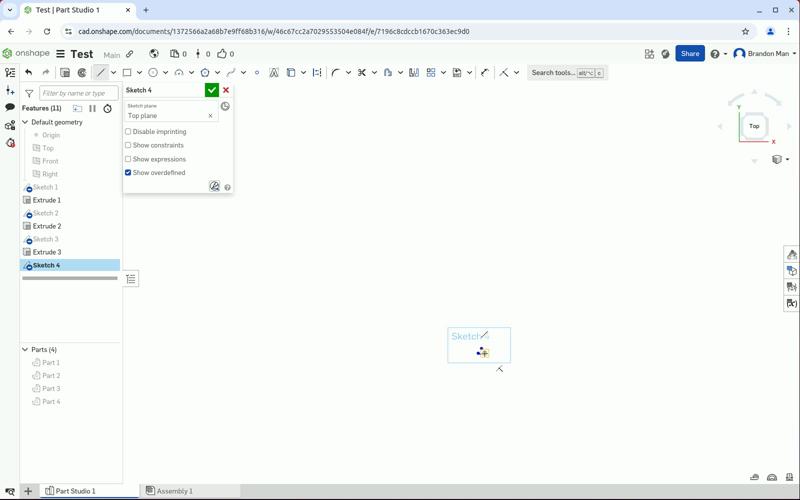
key_down(shift)
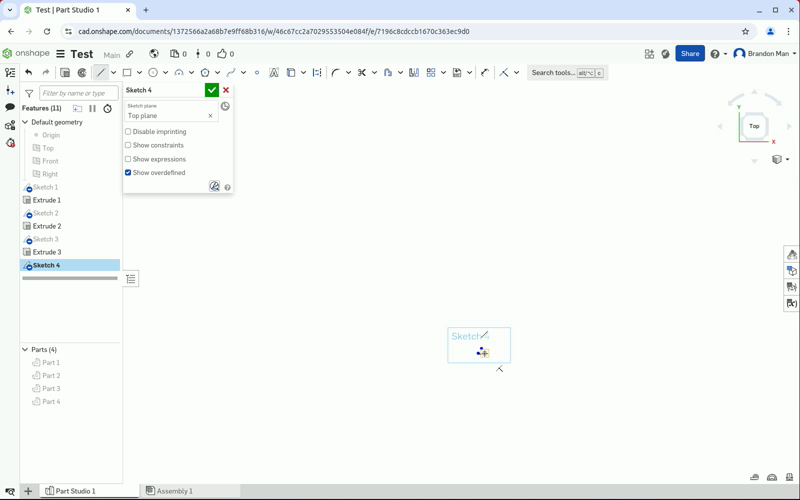
mouse_move(514, 353)
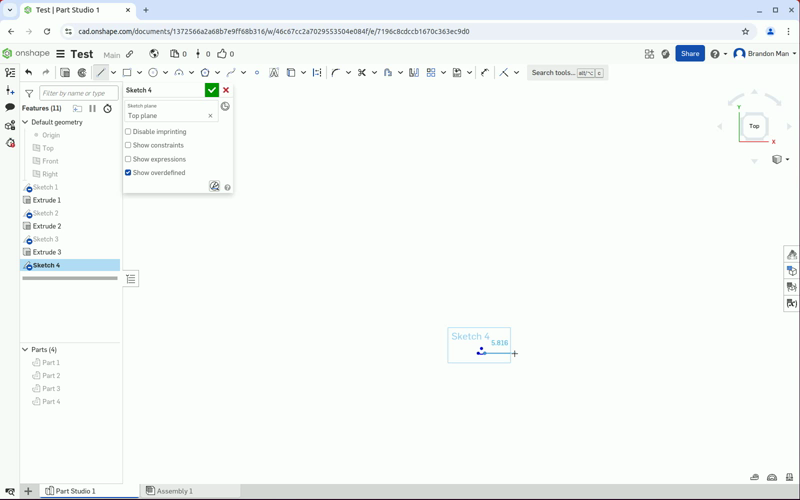
mouse_move(484, 346)
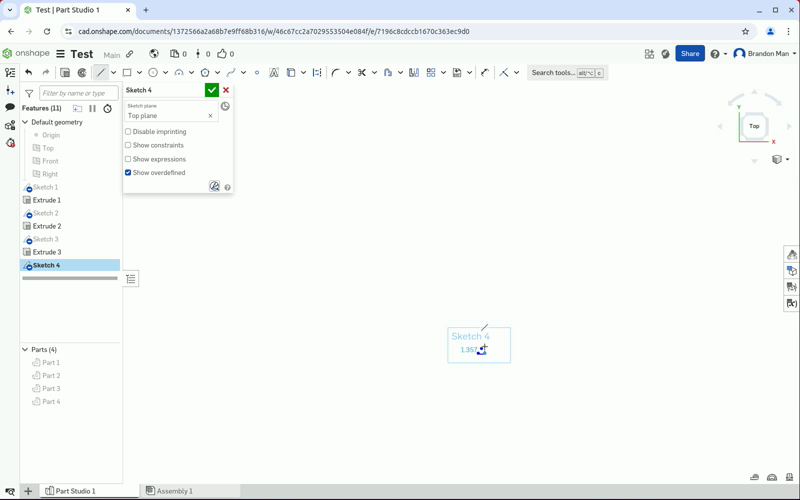
scroll(6)
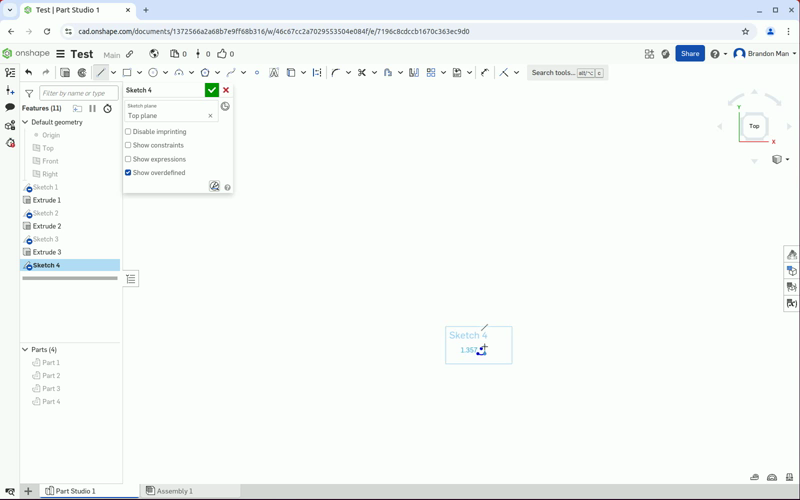
scroll(6)
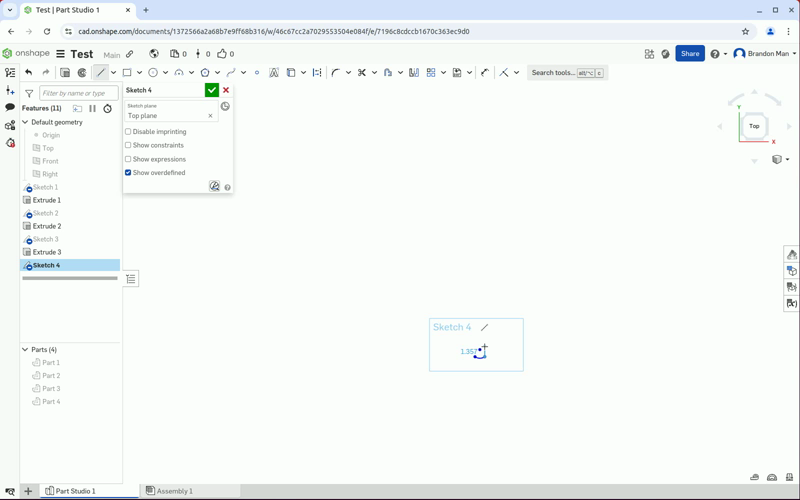
scroll(6)
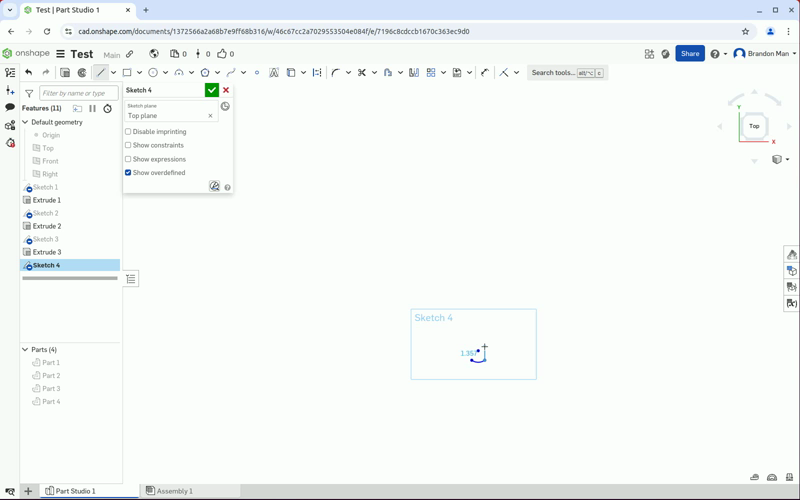
scroll(6)
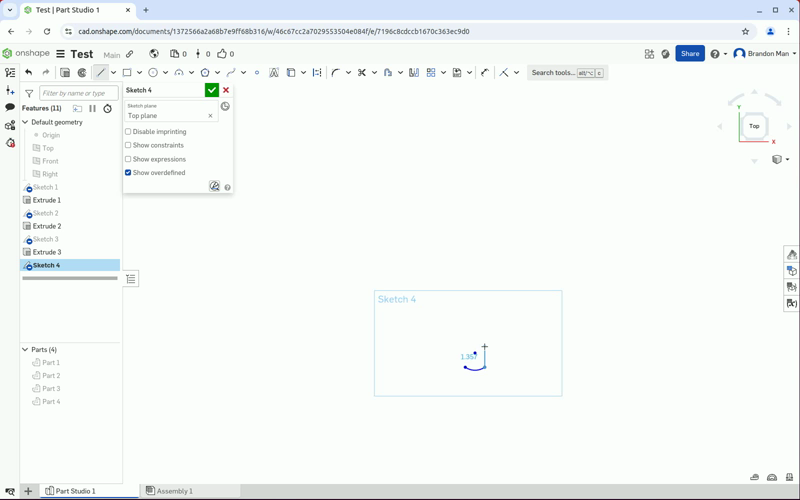
scroll(6)
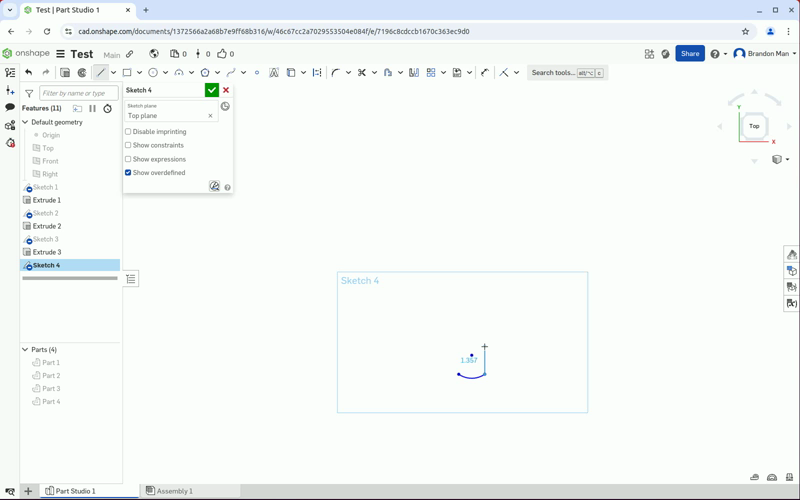
scroll(6)
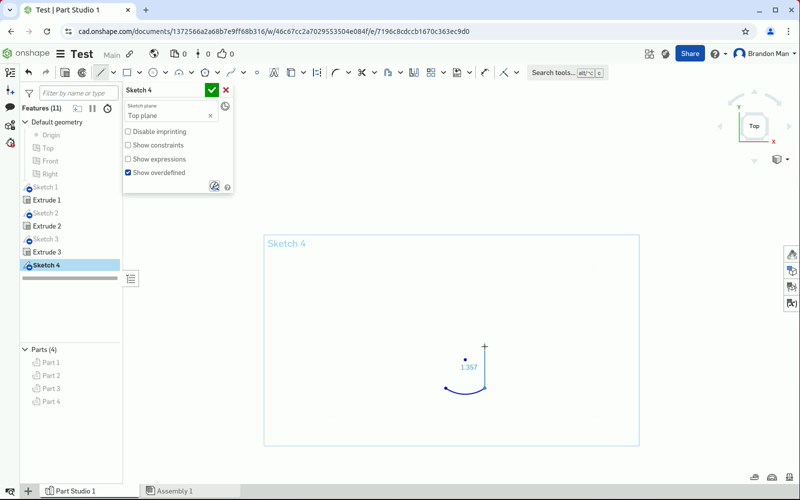
scroll(6)
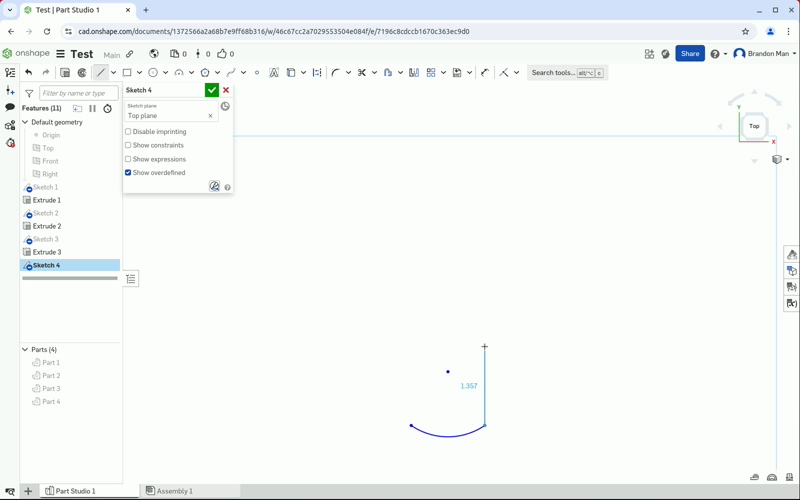
click(484, 346)
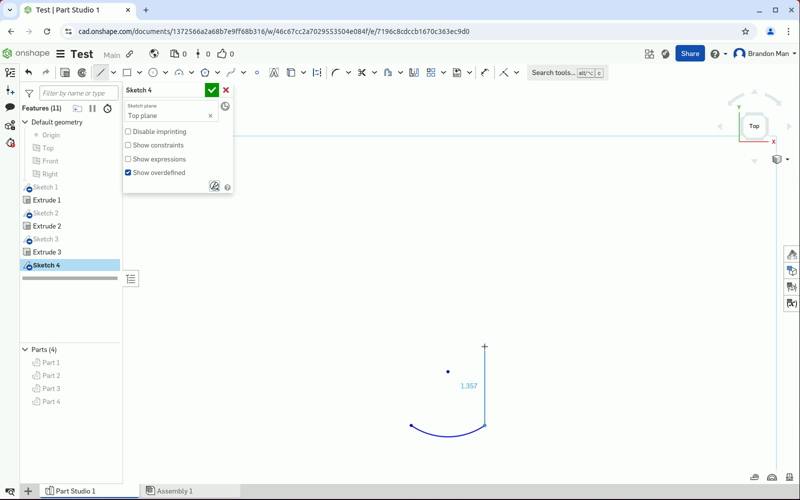
scroll(-6)
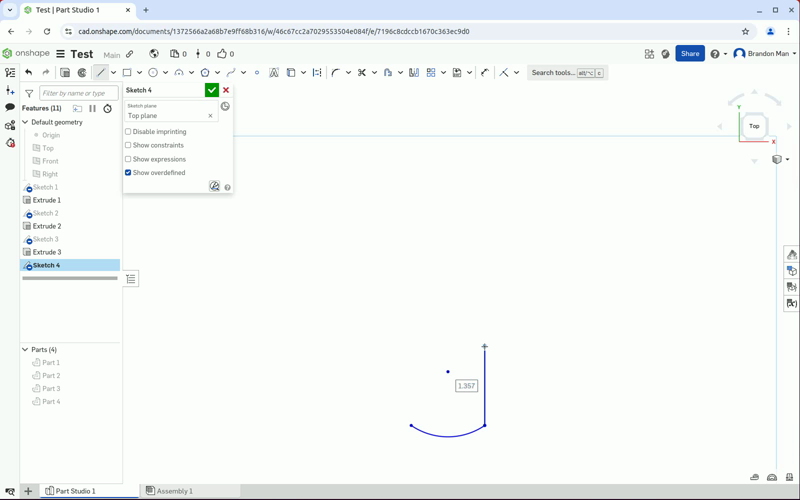
scroll(-6)
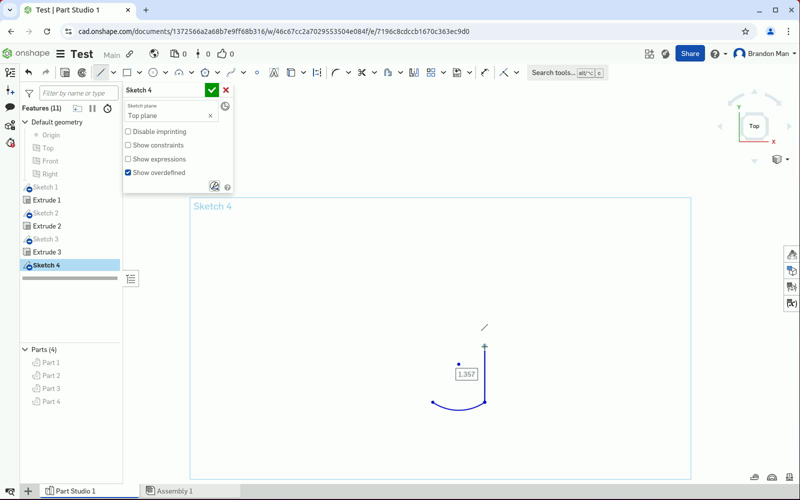
scroll(-6)
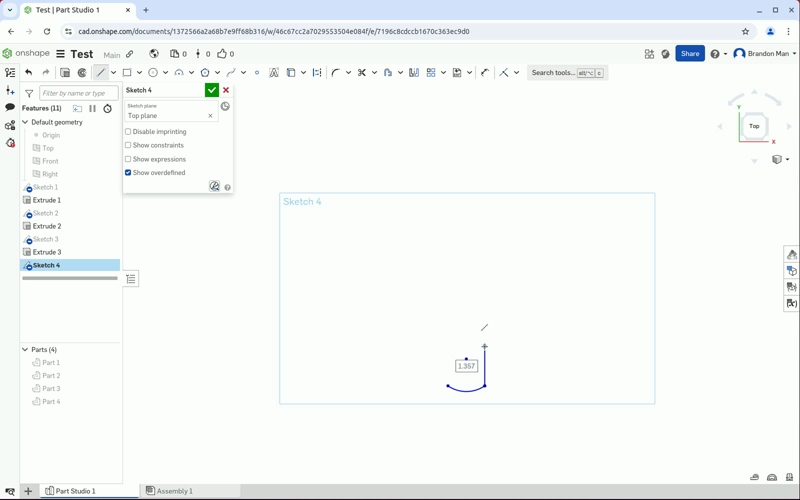
scroll(-6)
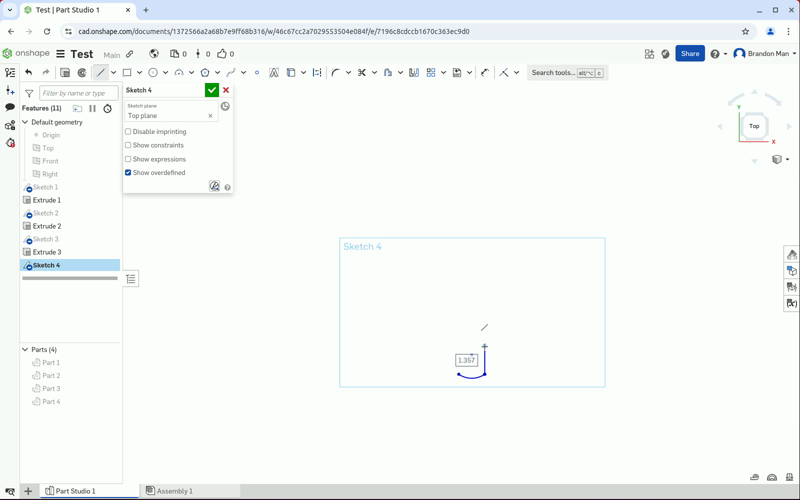
scroll(-6)
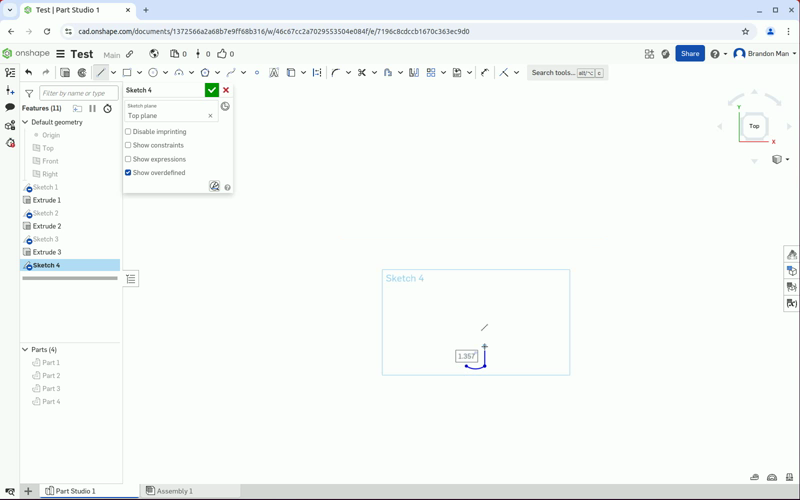
scroll(-6)
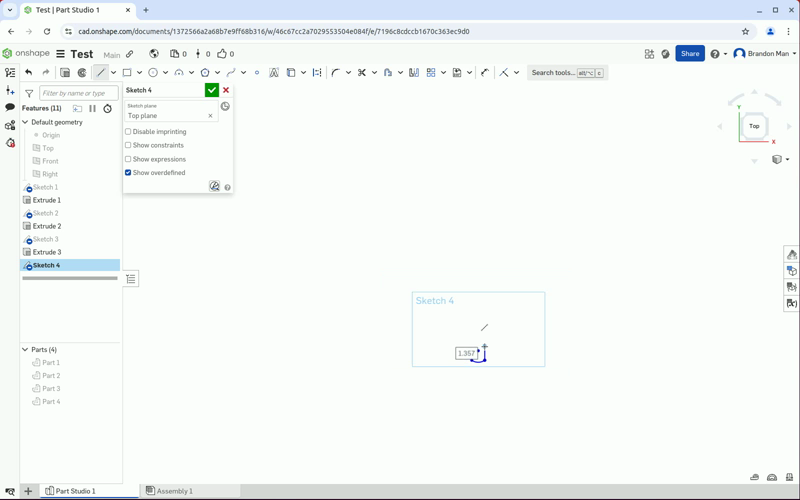
scroll(-6)
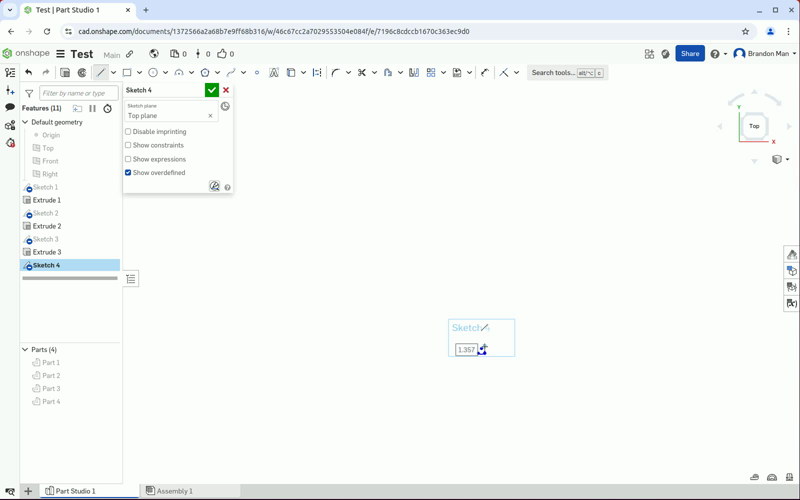
key_up(shift)
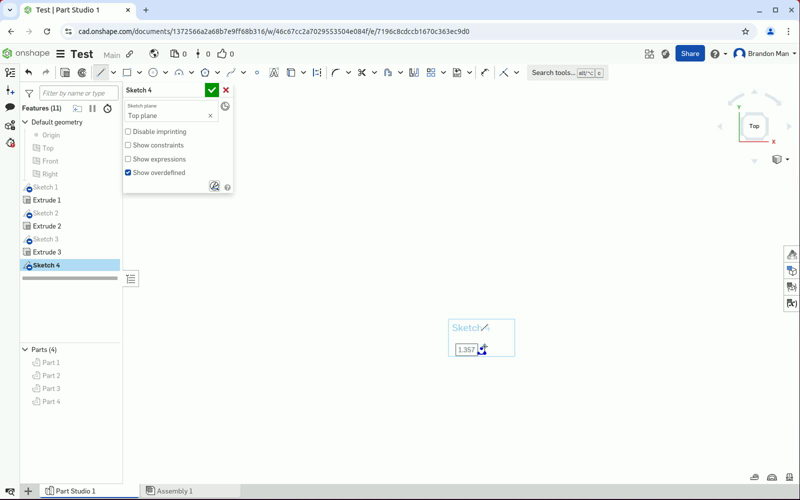
key_down(shift)
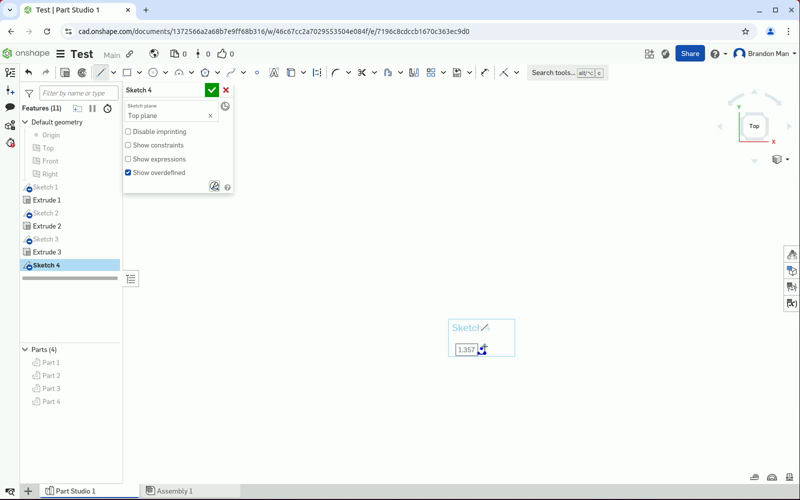
mouse_move(514, 346)
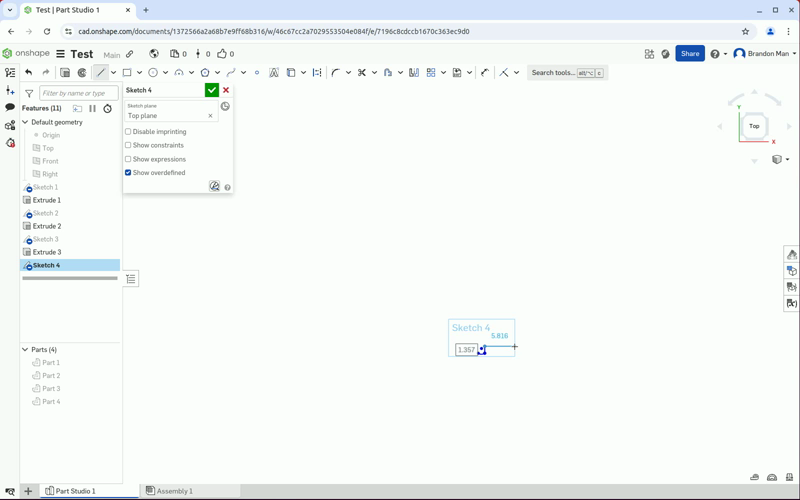
mouse_move(478, 346)
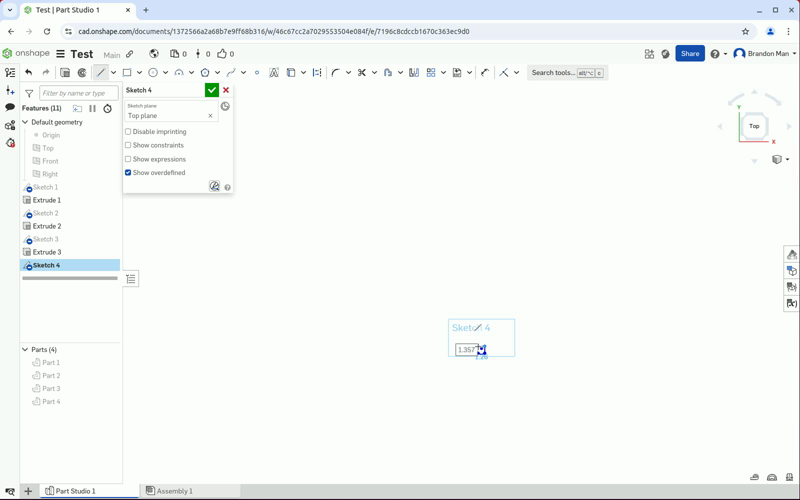
scroll(6)
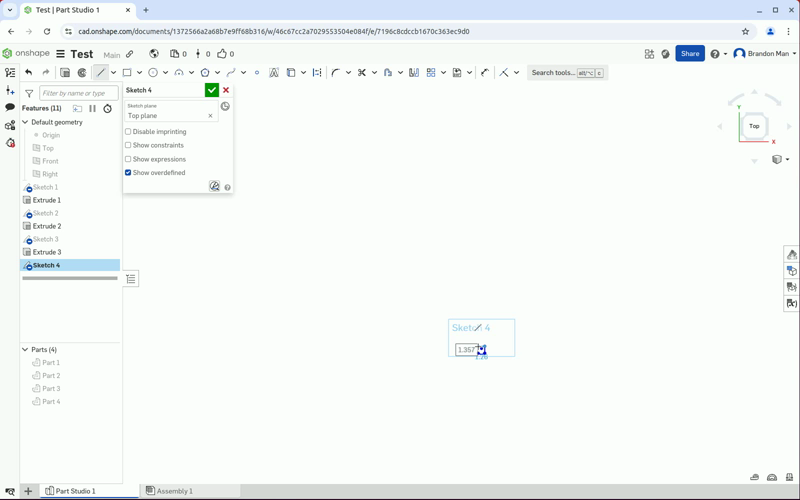
scroll(6)
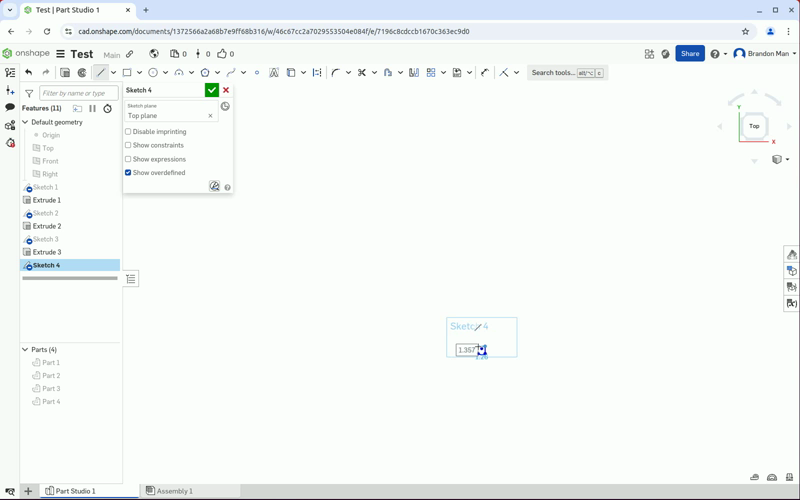
scroll(6)
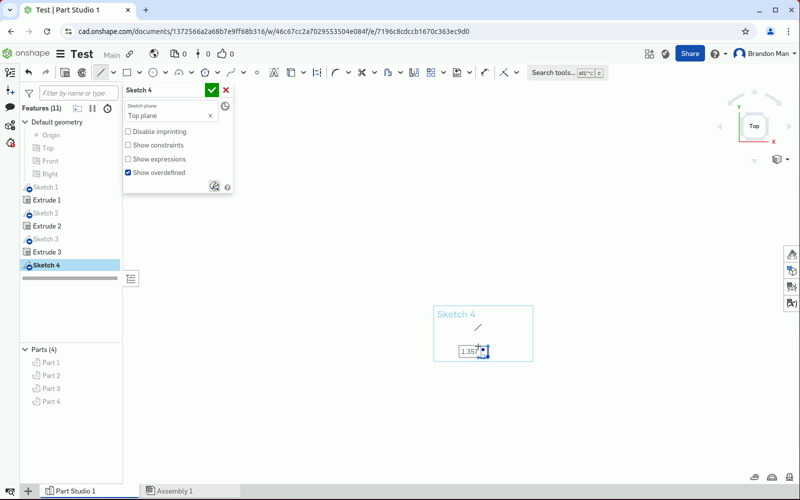
scroll(6)
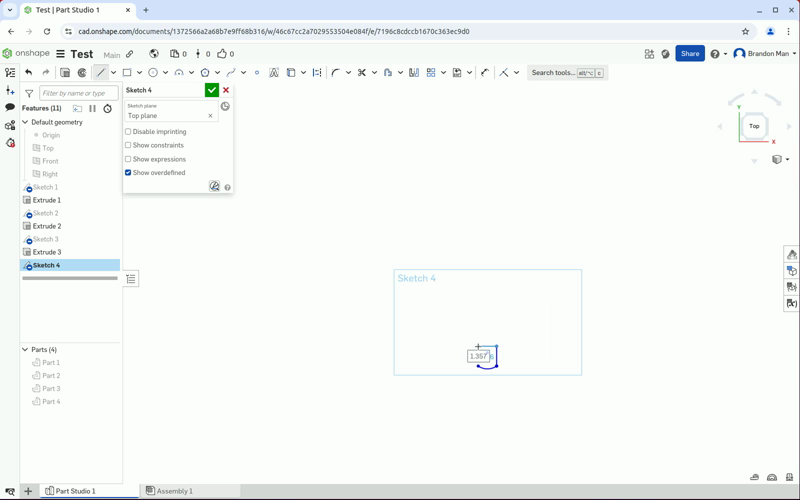
scroll(6)
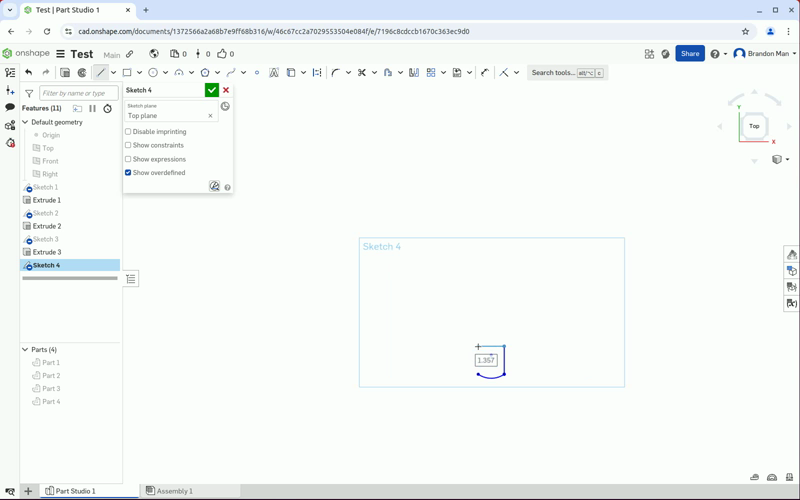
scroll(6)
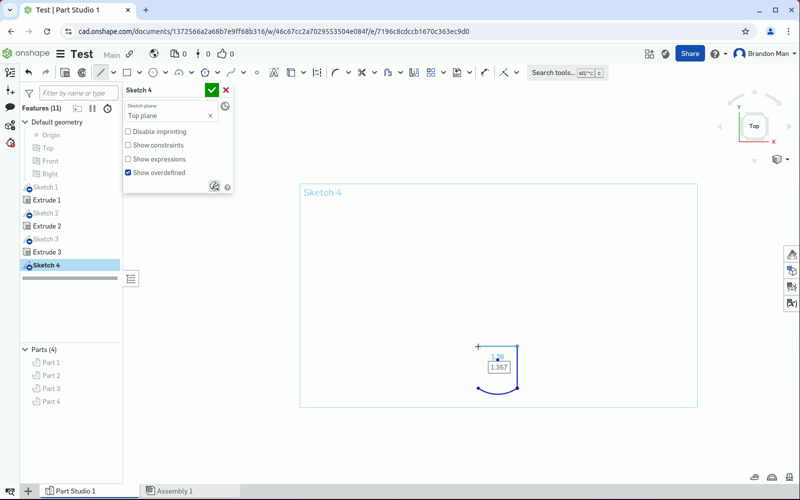
scroll(6)
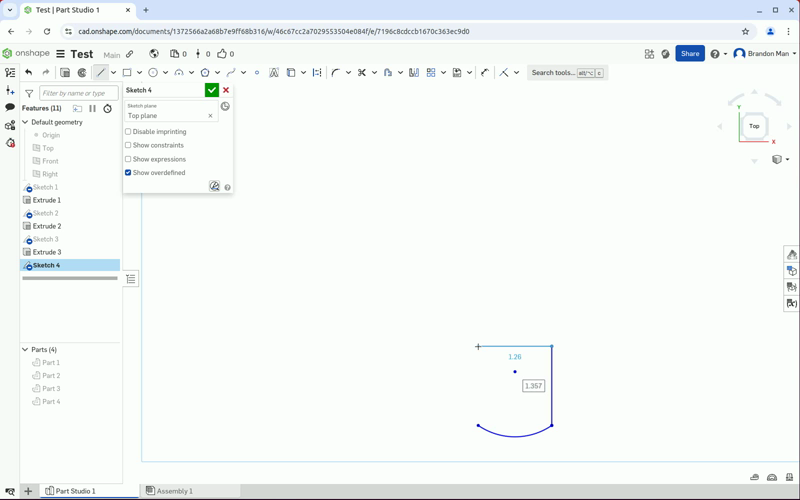
click(478, 346)
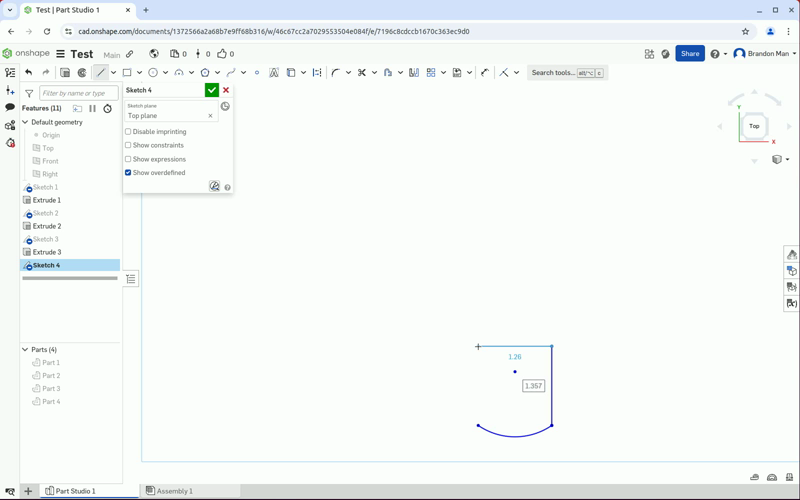
scroll(-6)
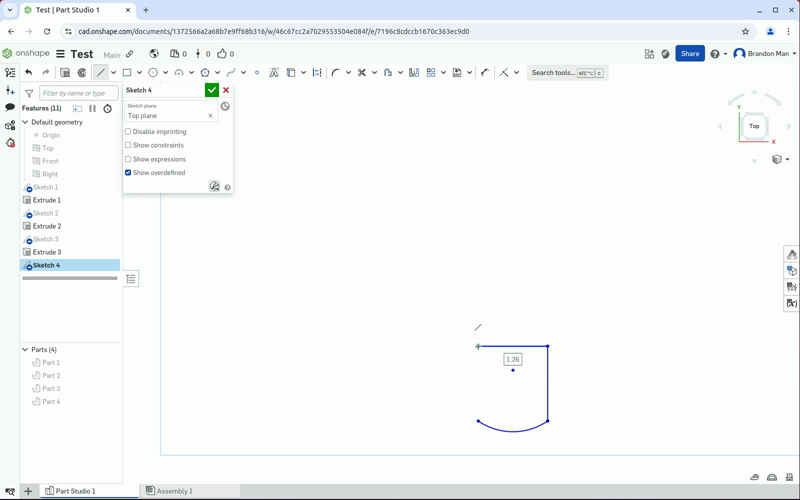
scroll(-6)
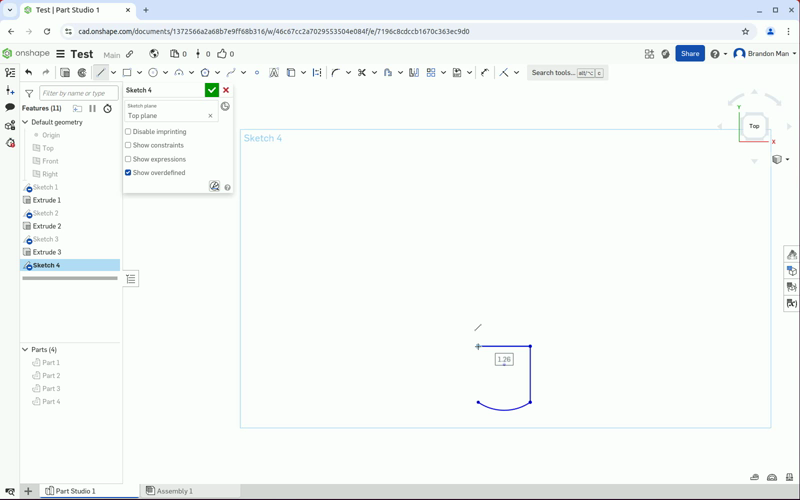
scroll(-6)
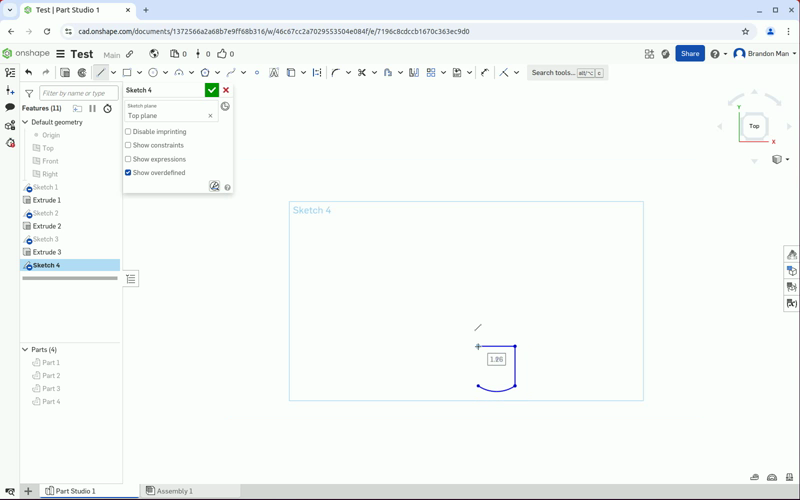
scroll(-6)
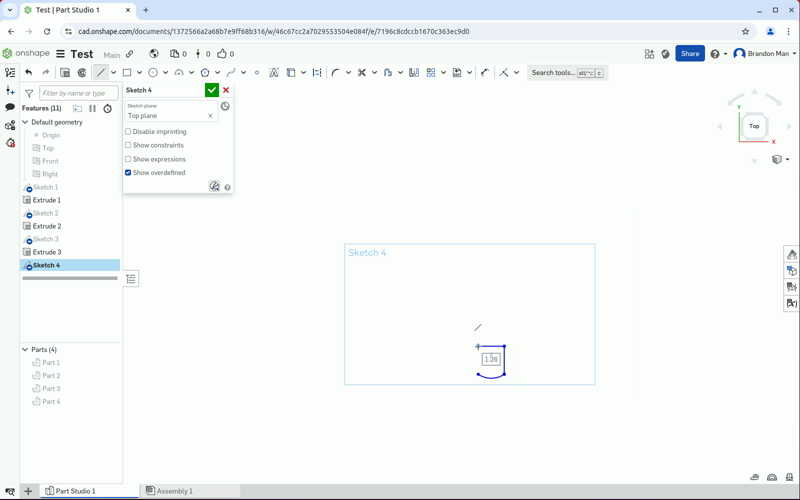
scroll(-6)
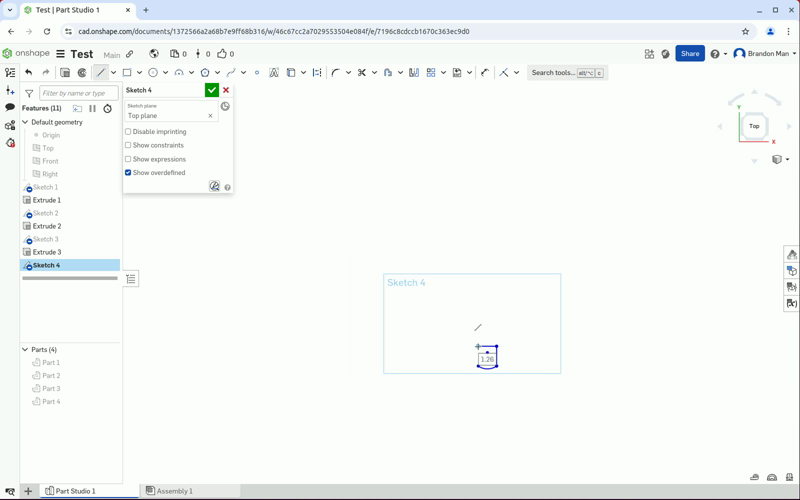
scroll(-6)
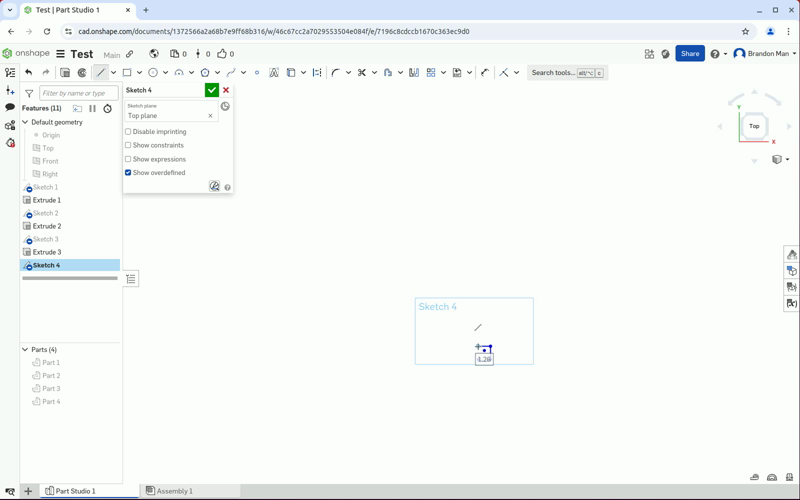
scroll(-6)
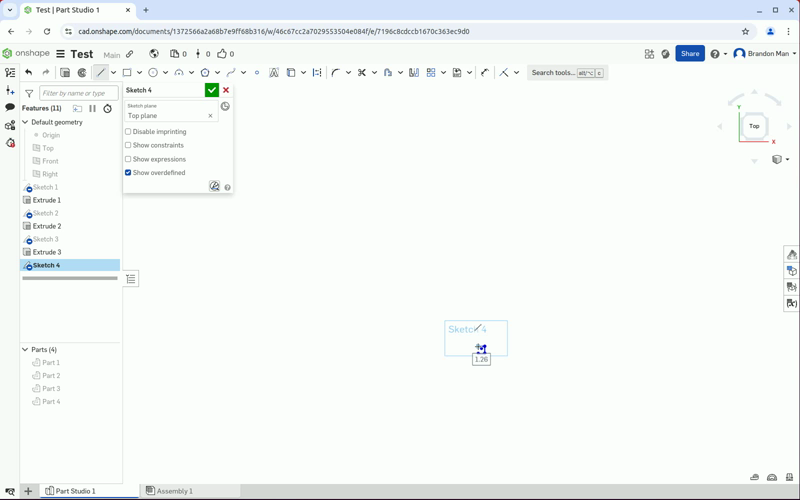
key_up(shift)
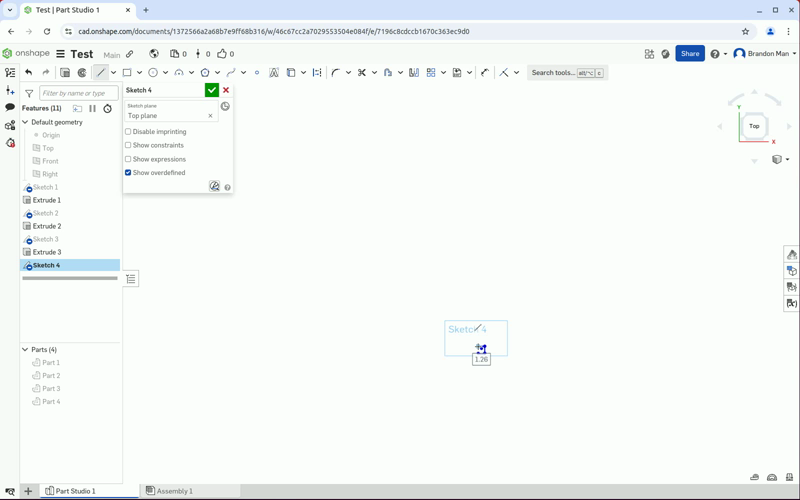
mouse_move(508, 346)
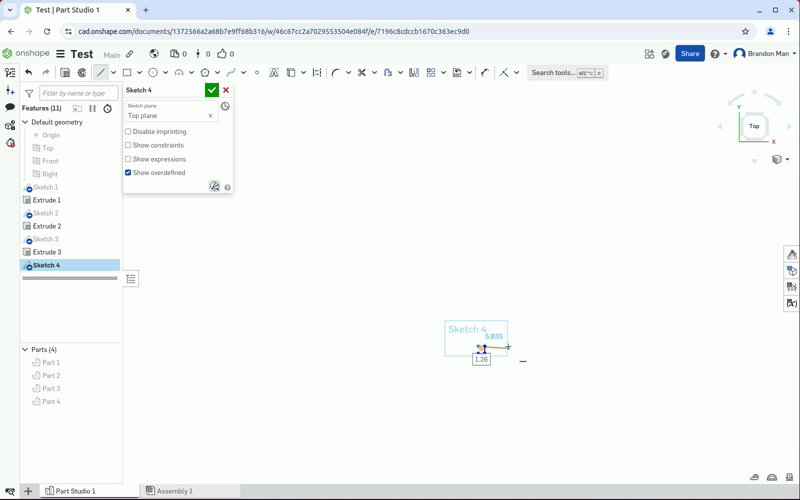
key_down(shift)
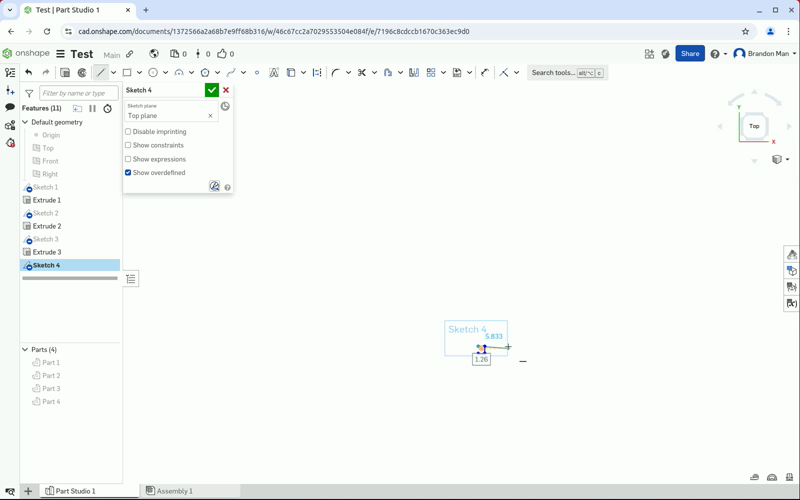
mouse_move(478, 353)
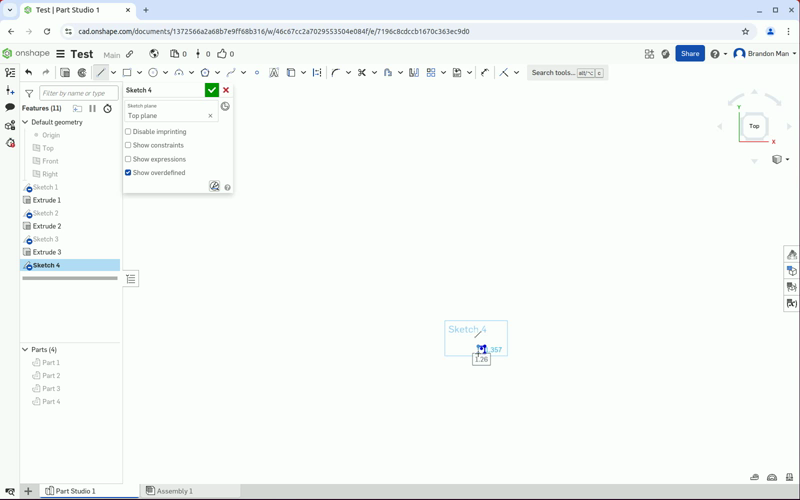
scroll(6)
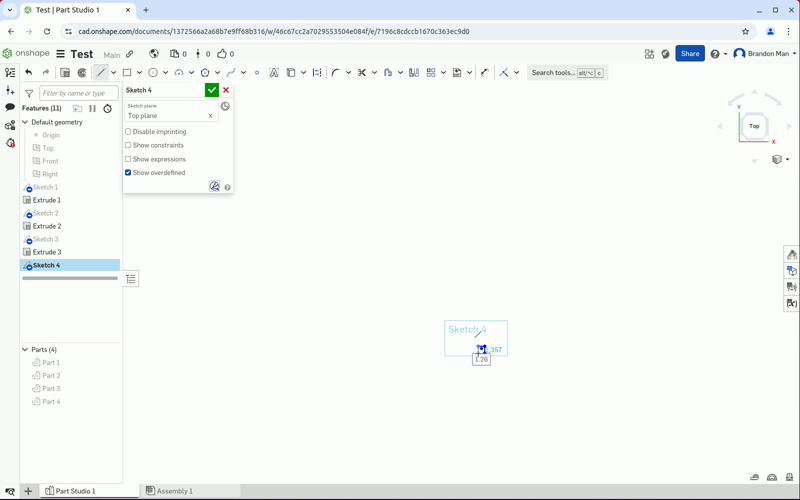
scroll(6)
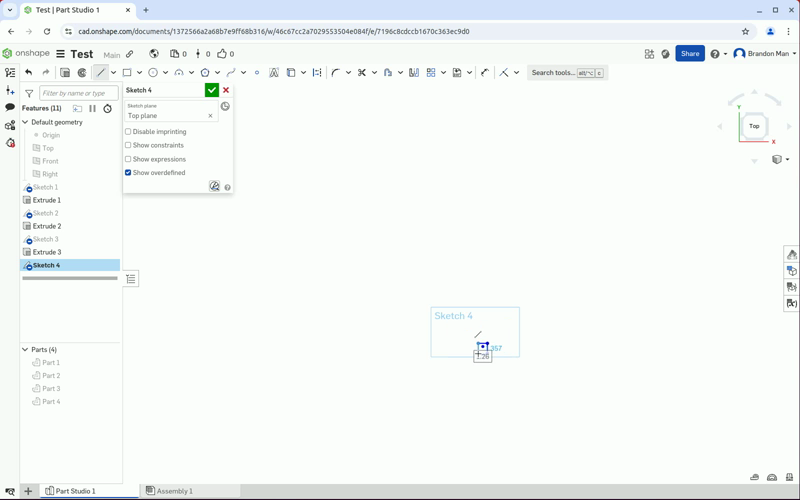
scroll(6)
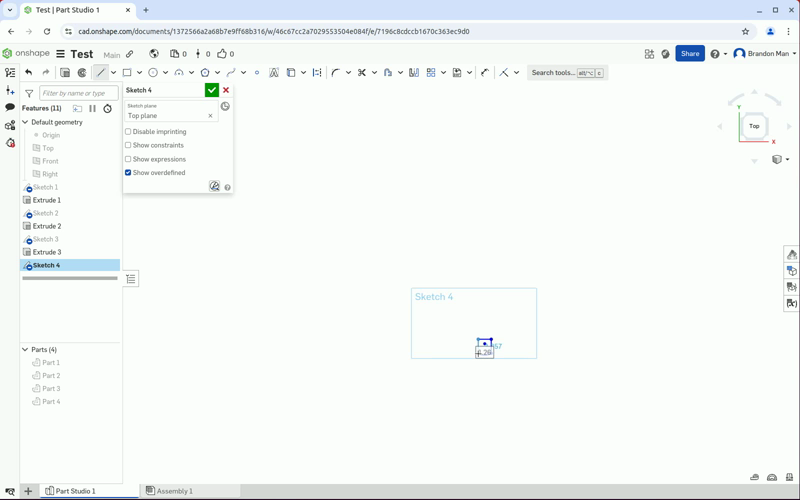
scroll(6)
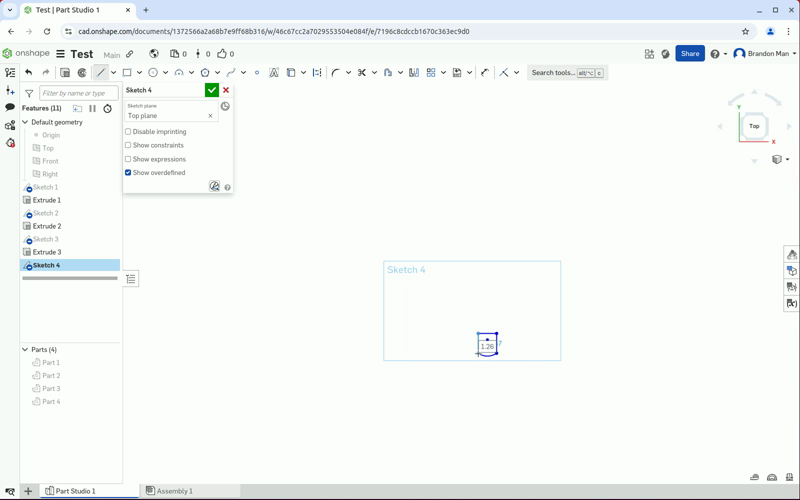
scroll(6)
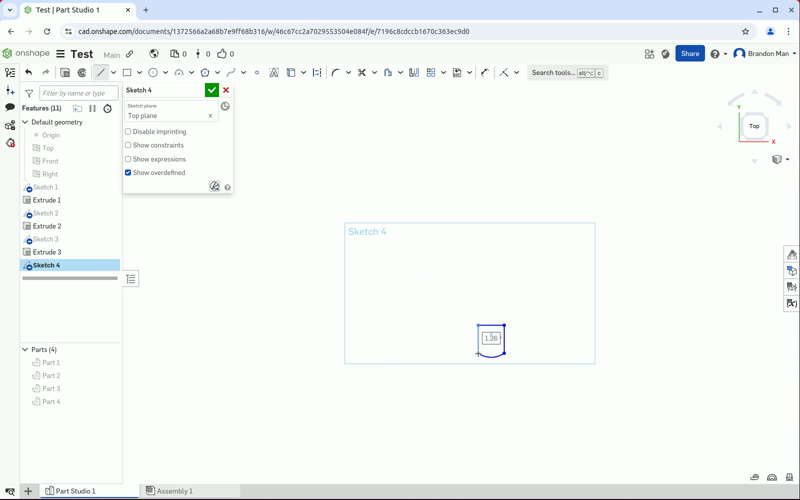
scroll(6)
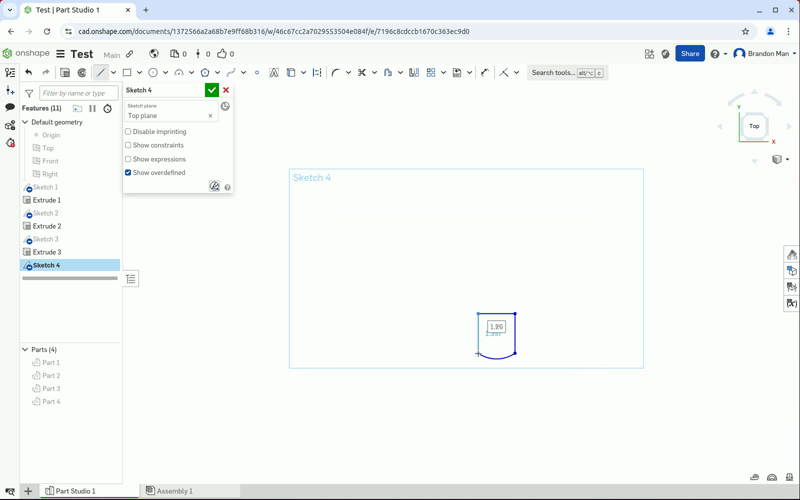
scroll(6)
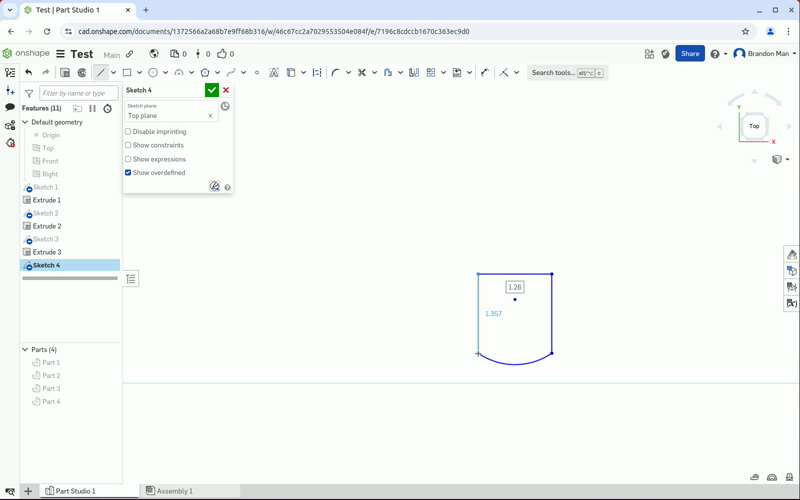
key_up(shift)
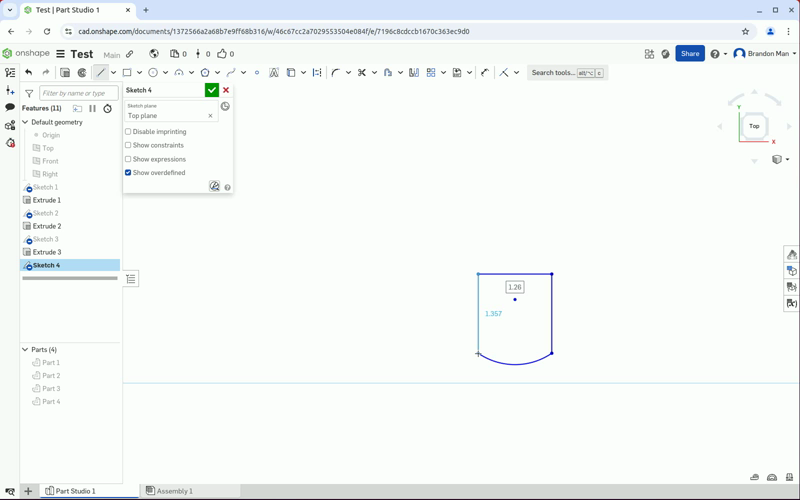
click(478, 353)
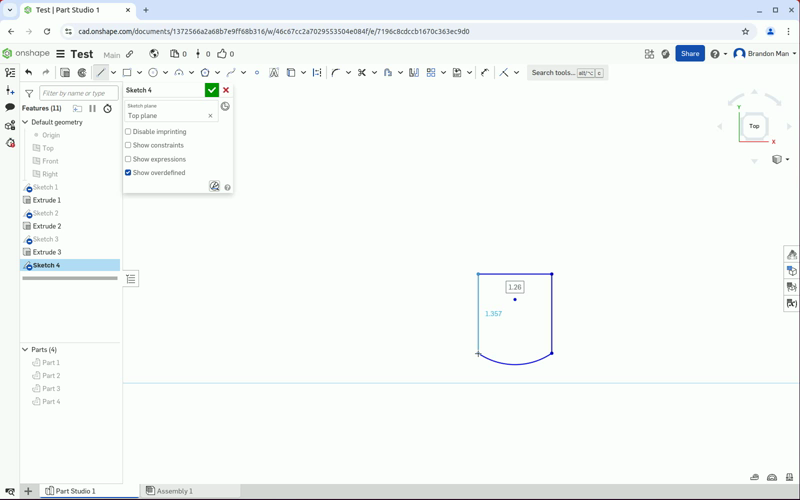
scroll(-6)
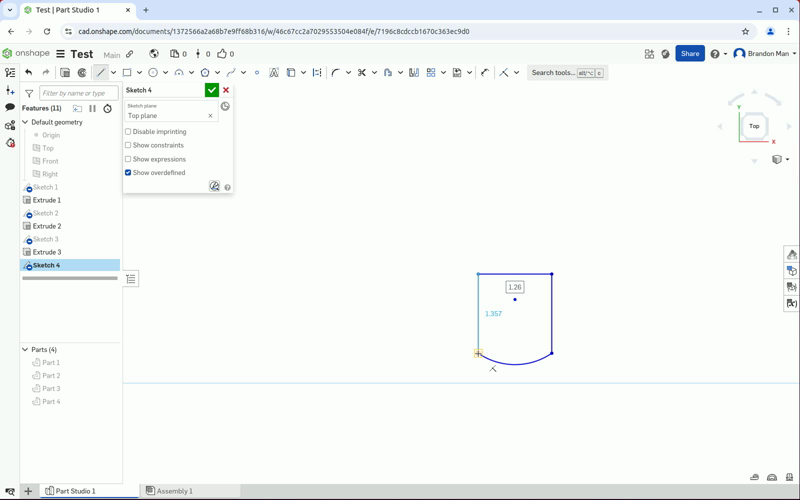
scroll(-6)
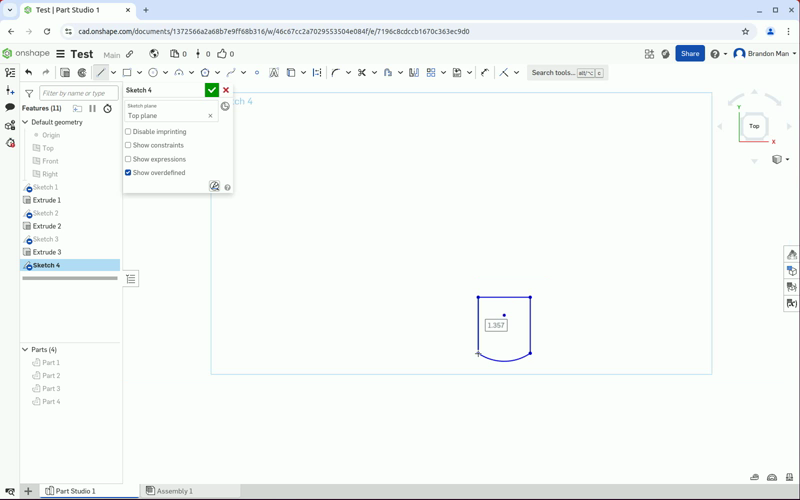
scroll(-6)
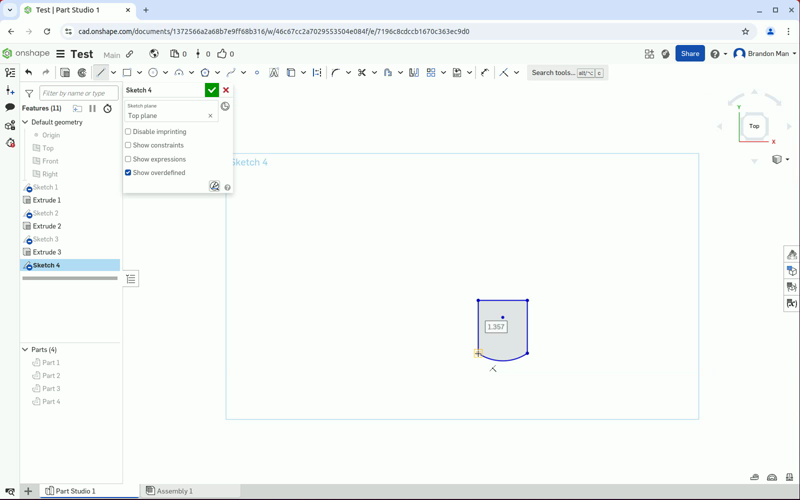
scroll(-6)
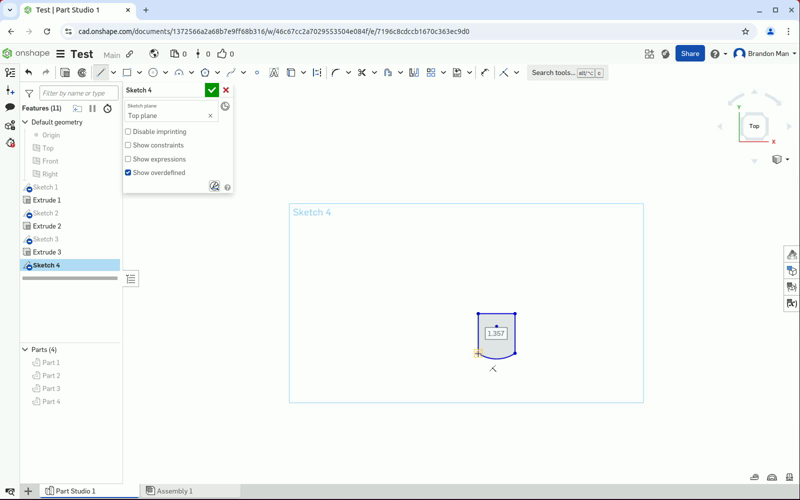
scroll(-6)
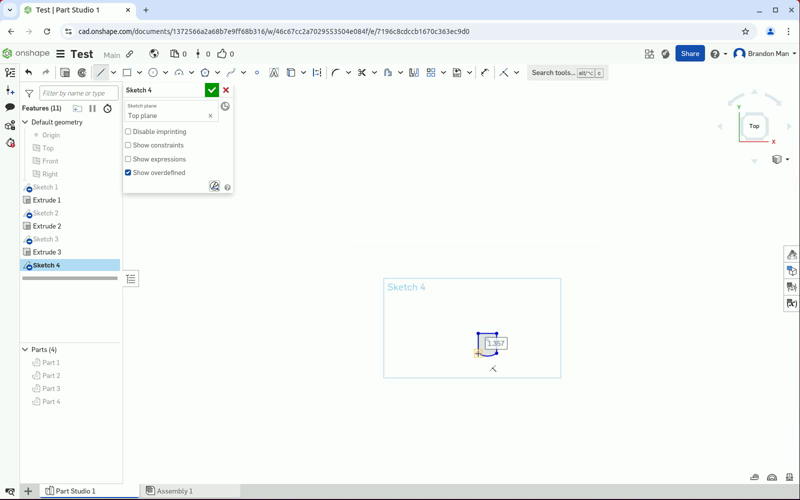
scroll(-6)
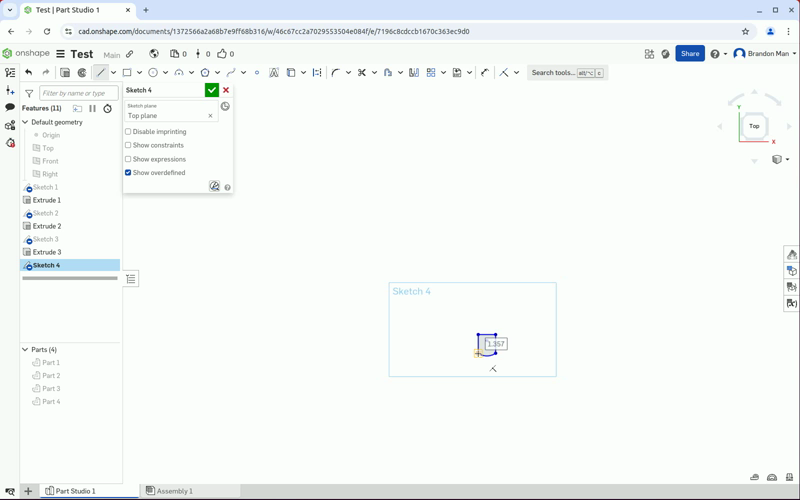
scroll(-6)
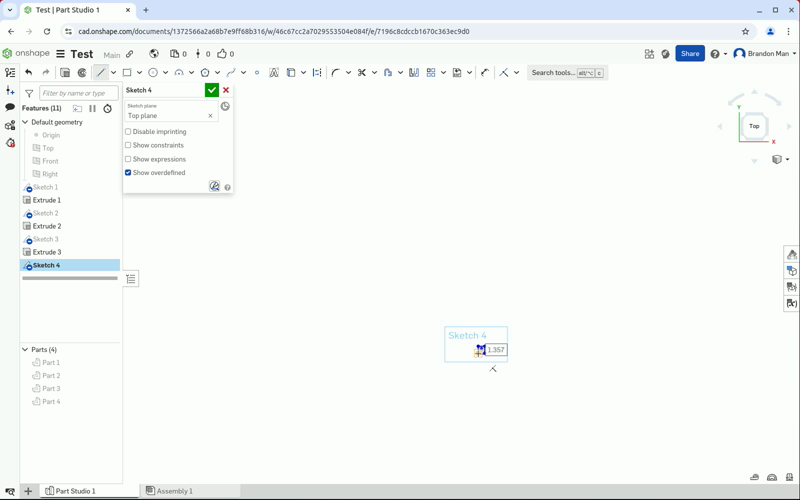
key(esc)
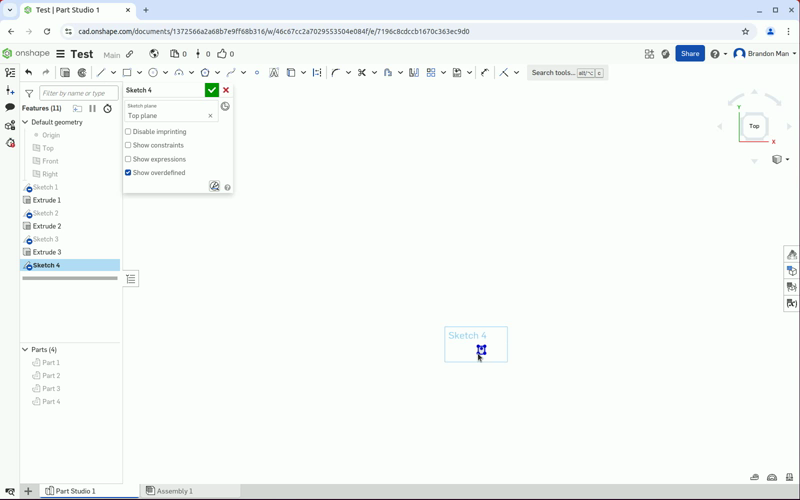
mouse_move(483, 348)
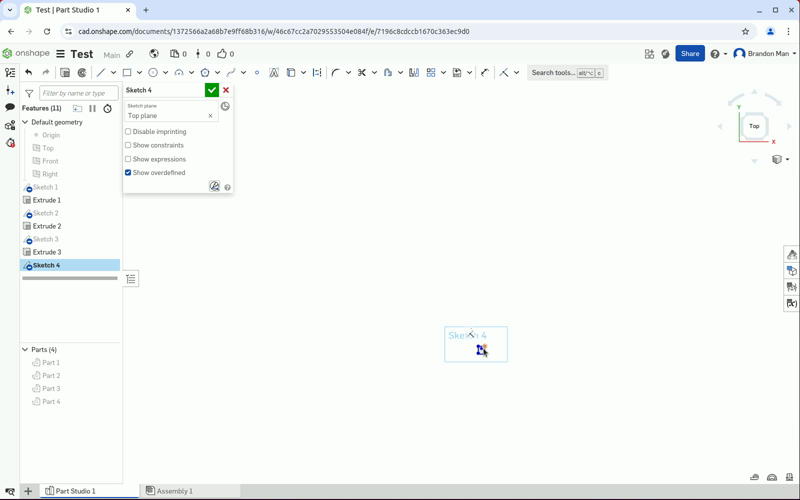
scroll(6)
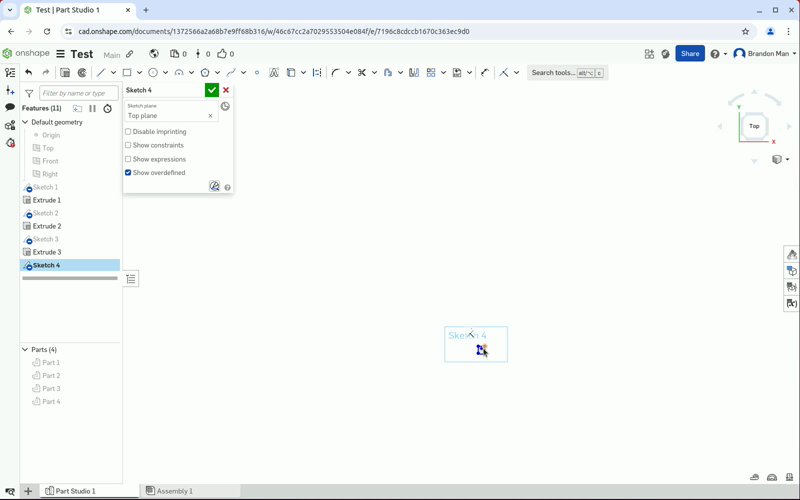
scroll(6)
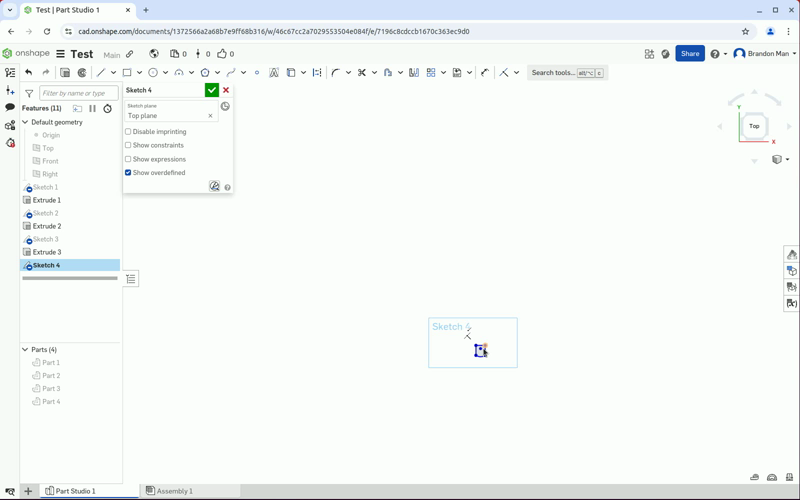
scroll(6)
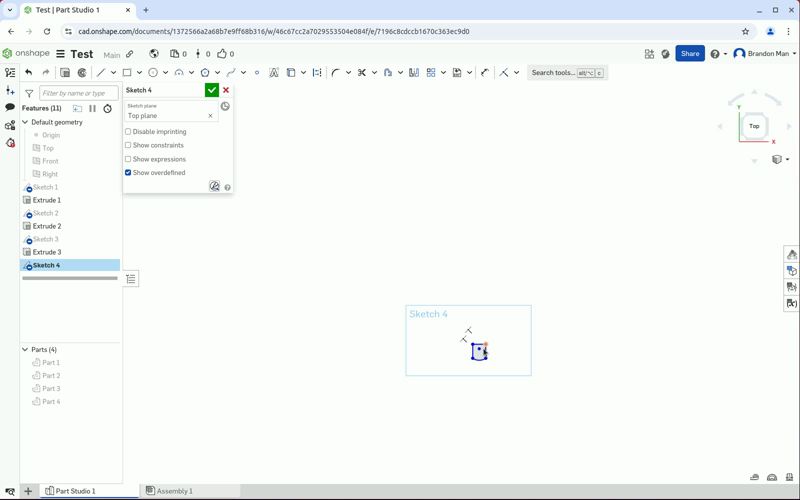
scroll(6)
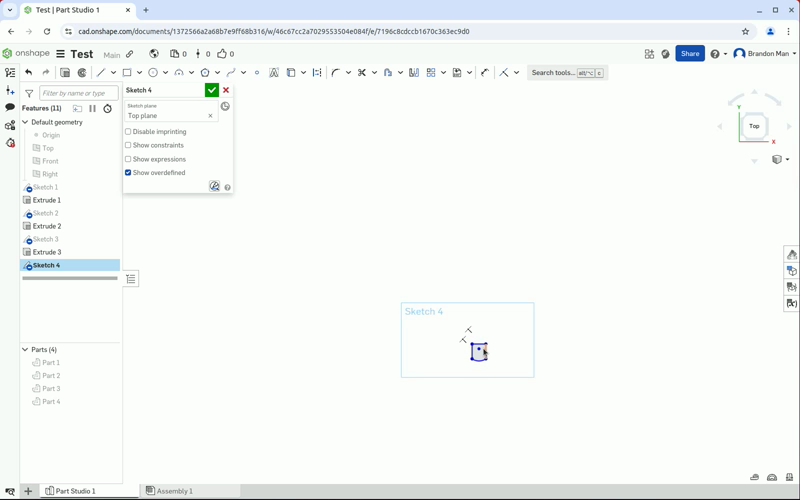
scroll(6)
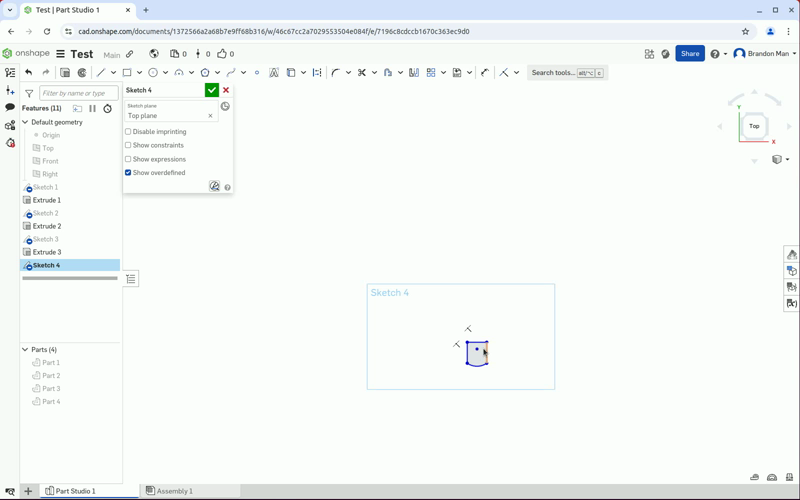
scroll(6)
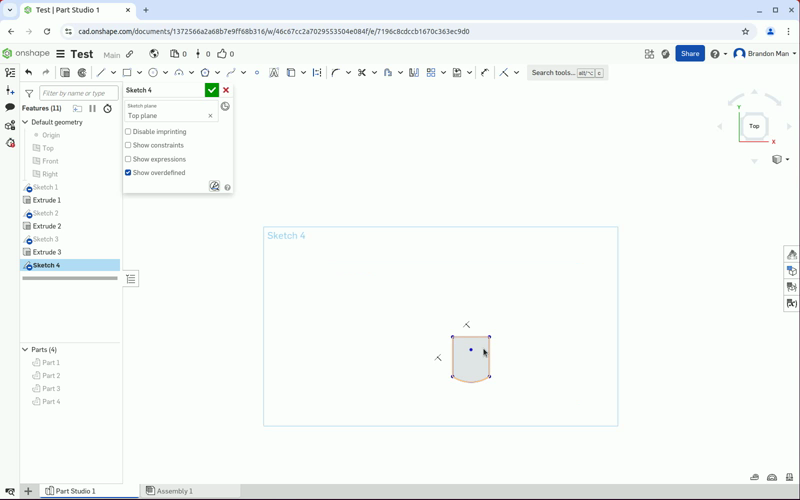
scroll(6)
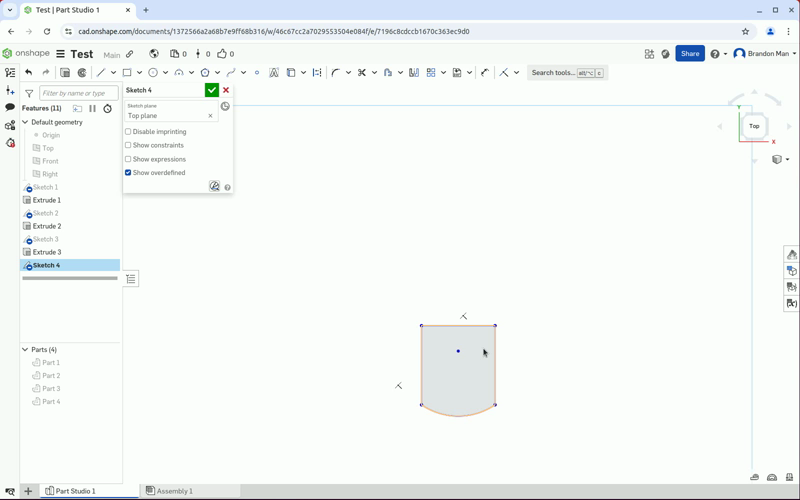
click(483, 348)
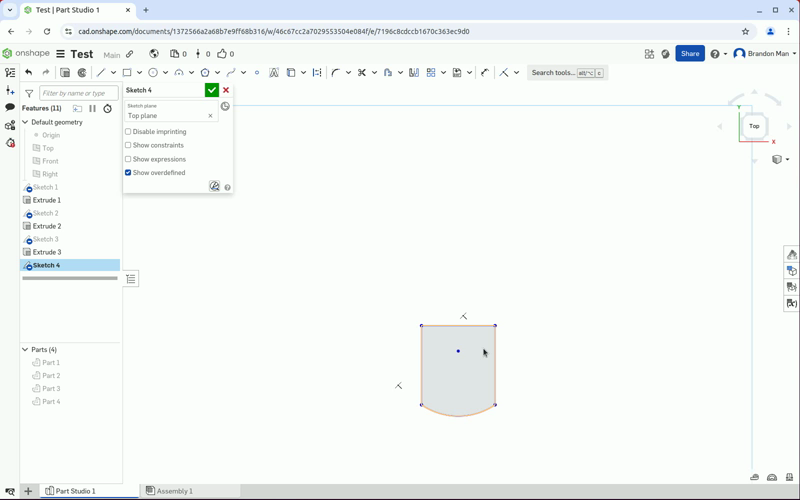
scroll(-6)
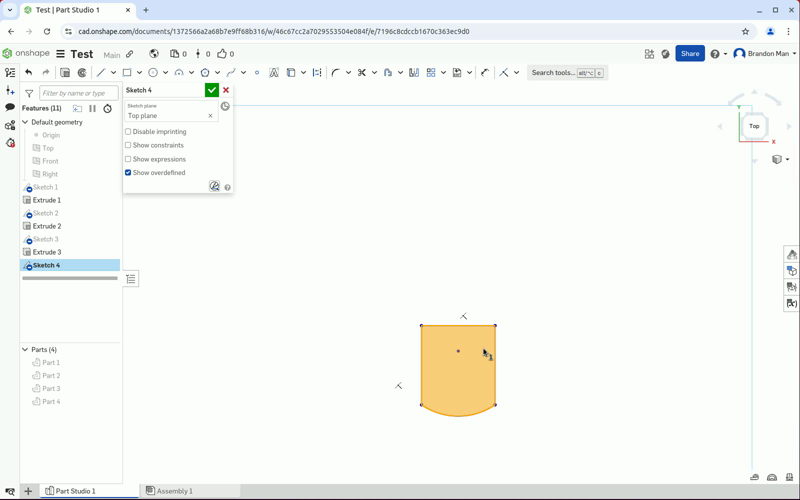
scroll(-6)
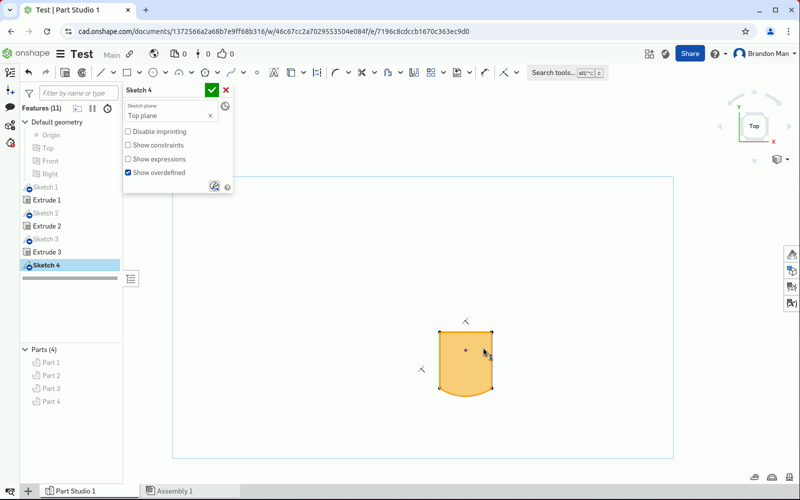
scroll(-6)
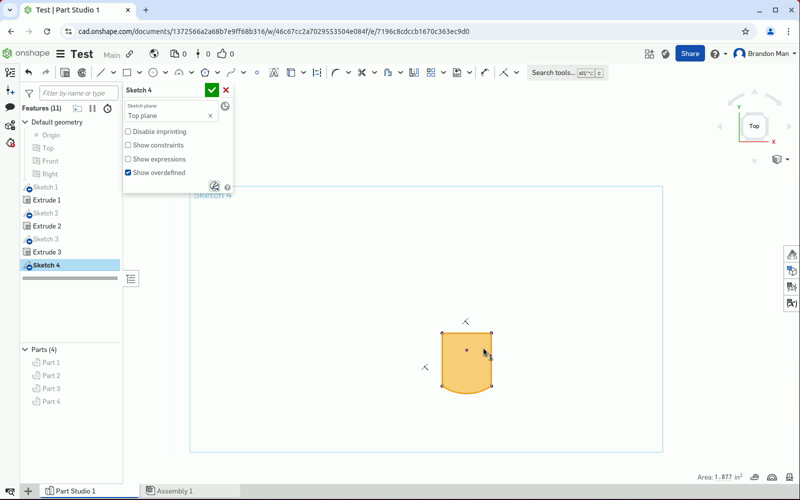
scroll(-6)
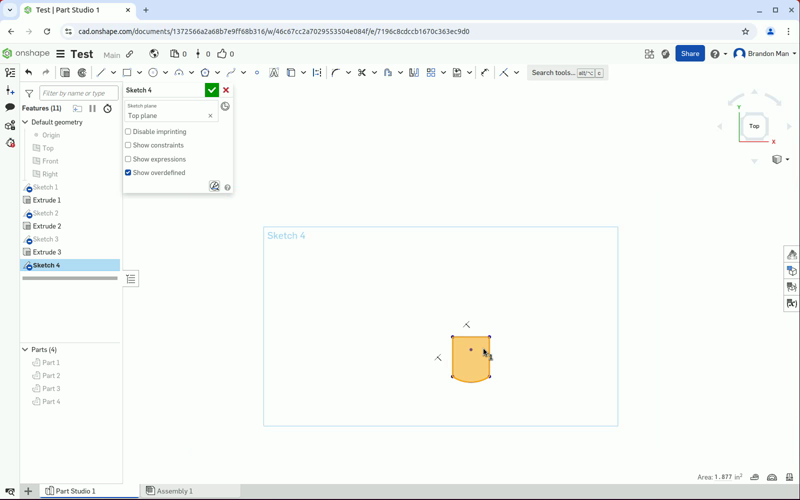
scroll(-6)
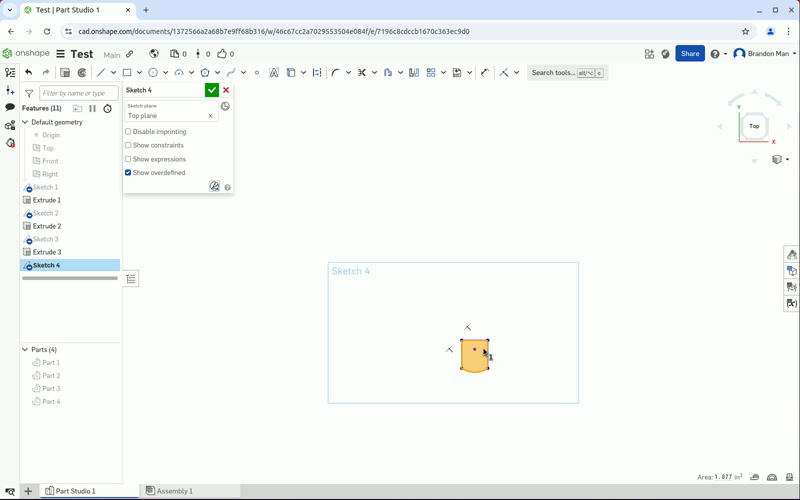
scroll(-6)
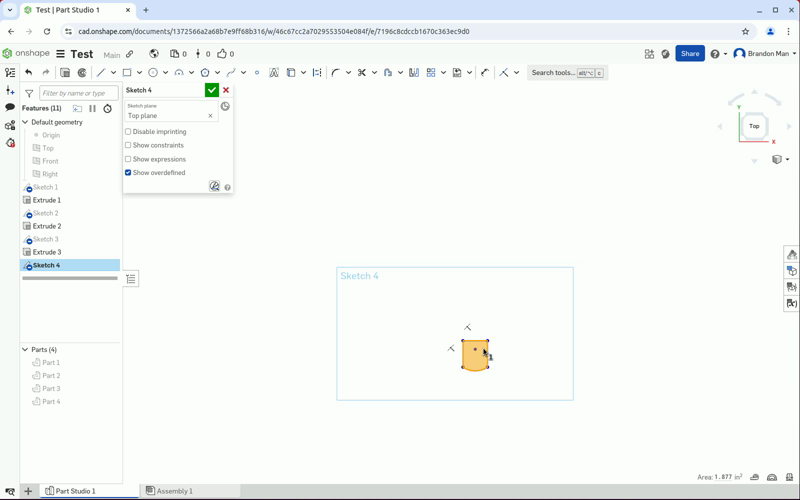
scroll(-6)
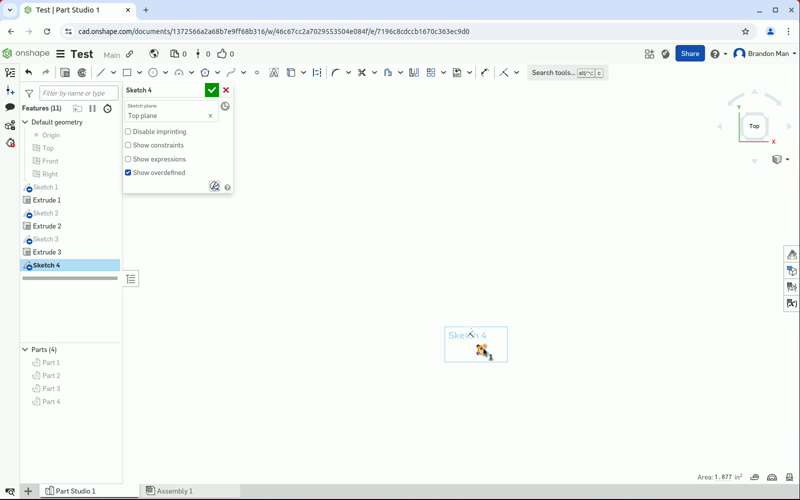
mouse_move(73, 352)
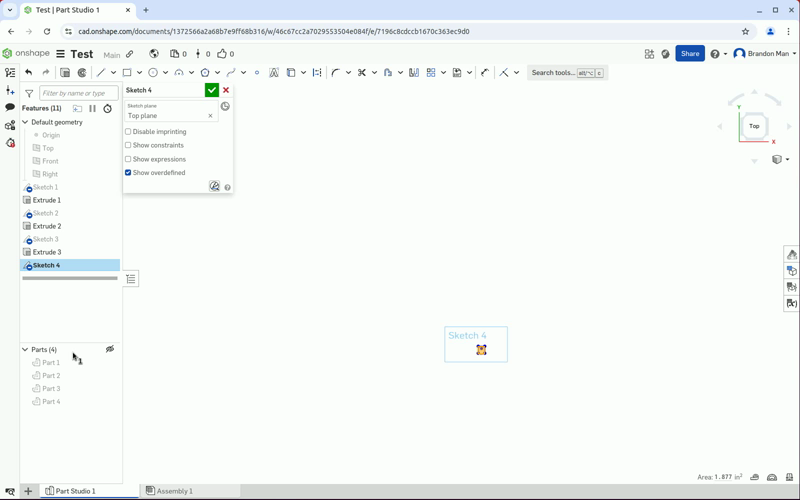
key(shift+y)
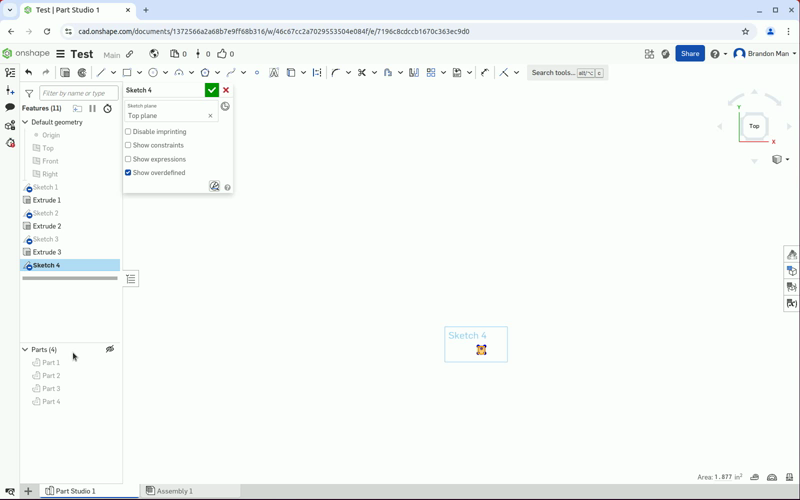
key(shift+e)
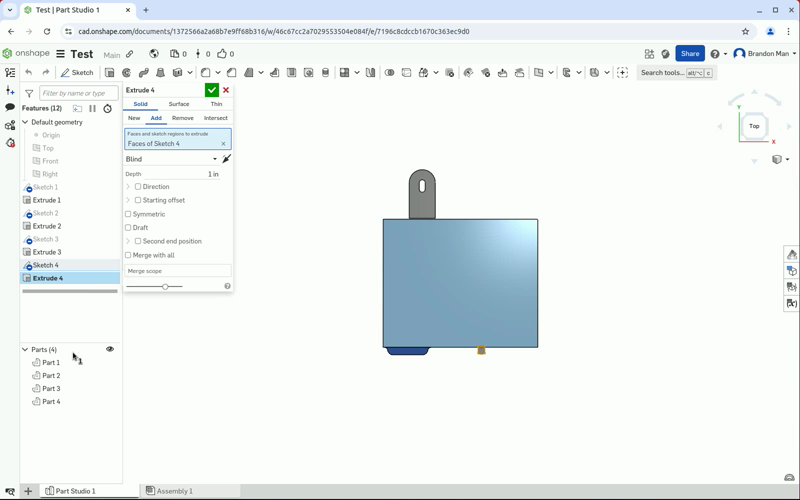
mouse_move(143, 106)
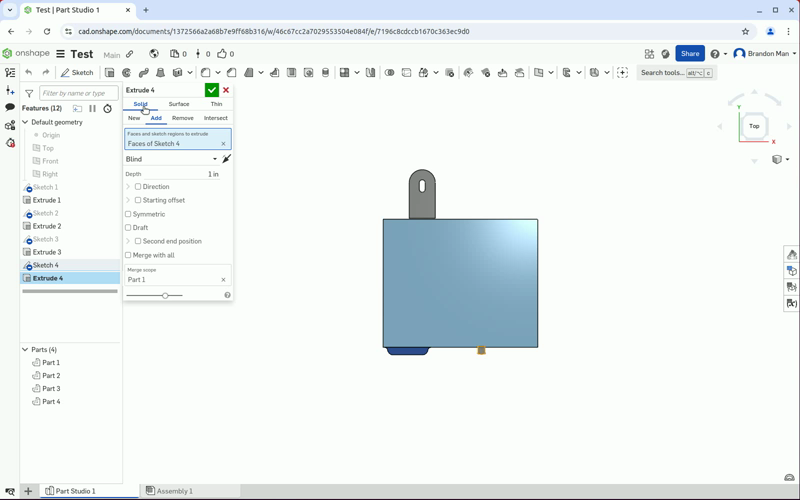
click(143, 106)
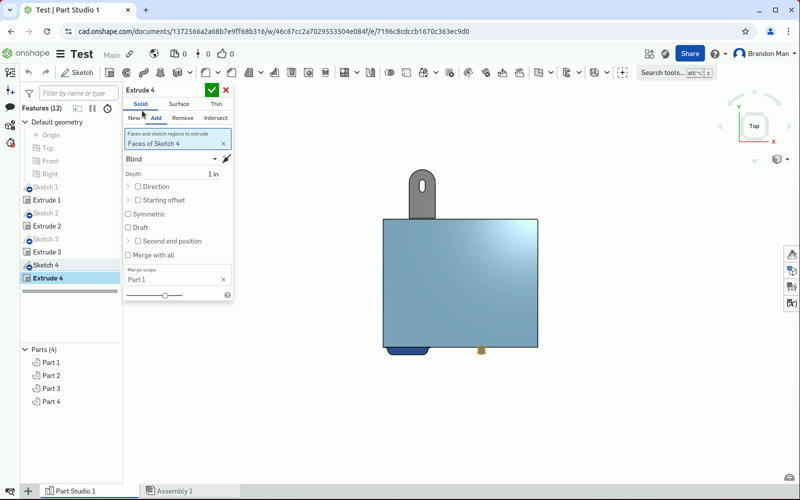
mouse_move(137, 120)
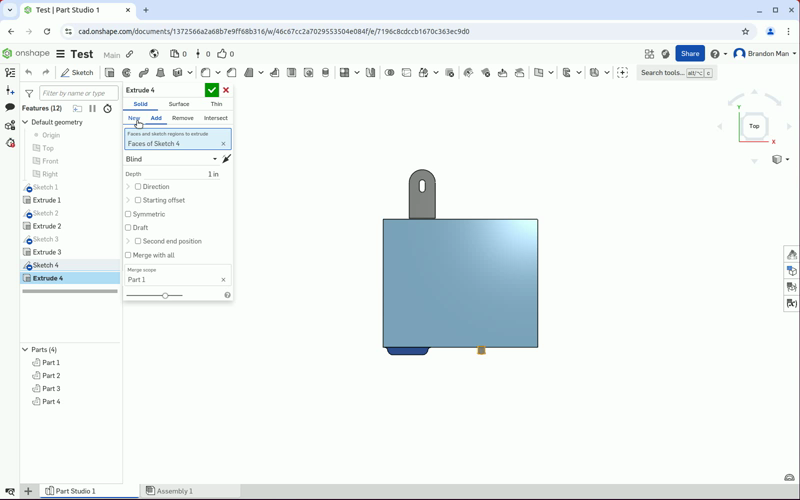
click(137, 120)
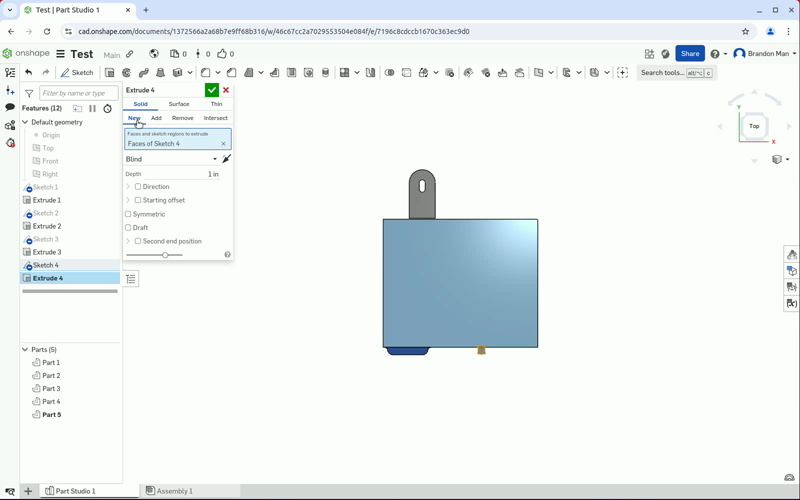
key(tab, 4)
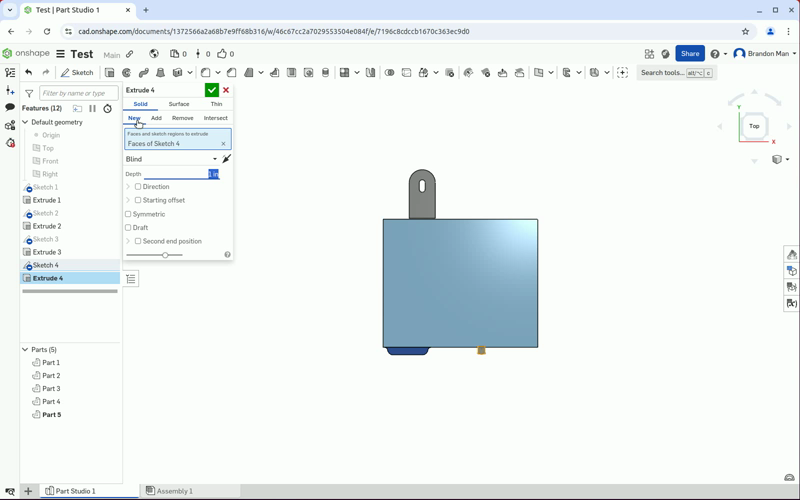
text(-0.963)
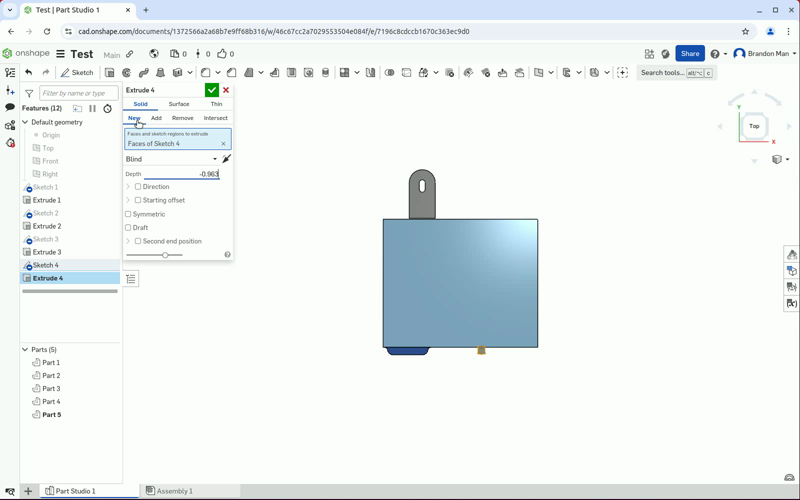
key(enter)
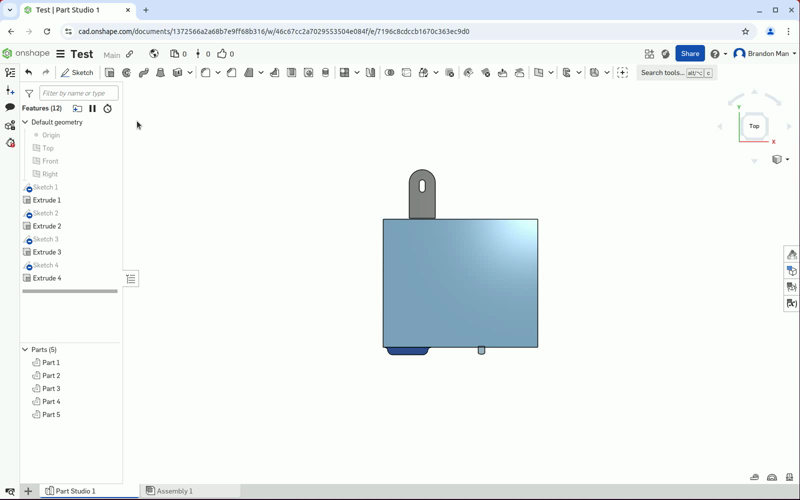
key(shift+h)
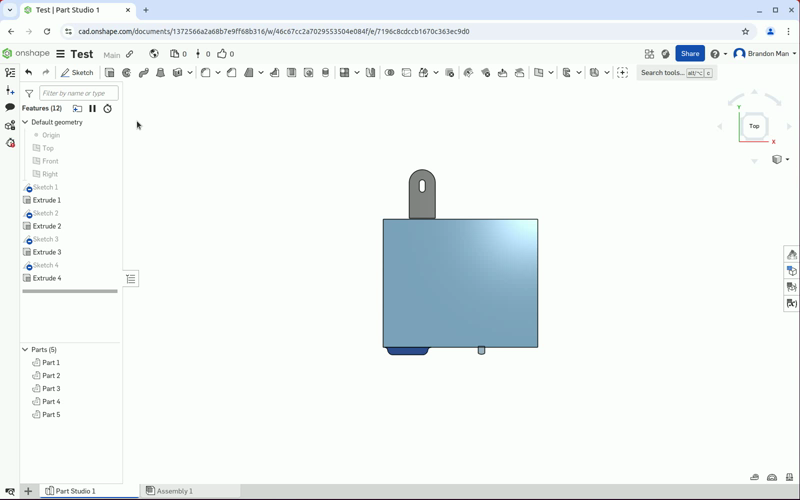
key(shift+h)
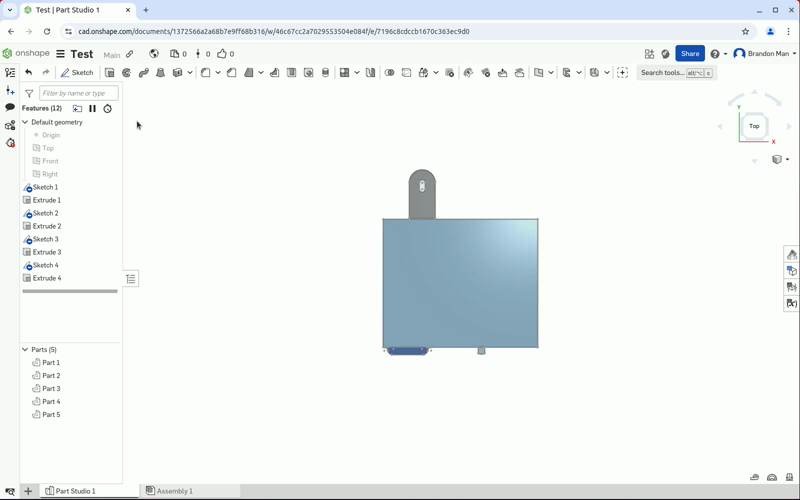
key(shift+7)
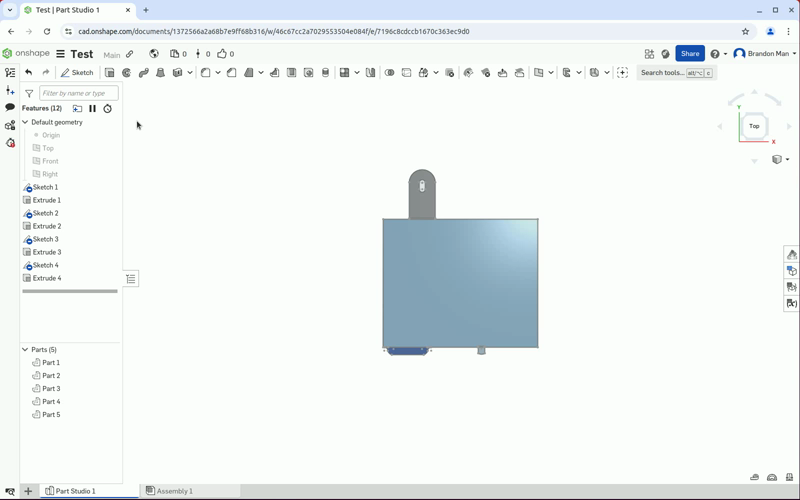
key(up, 3)
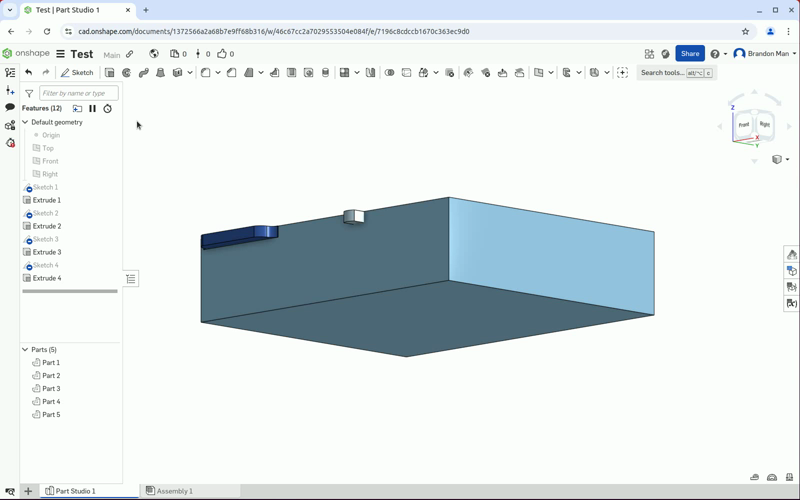
key(left, 3)
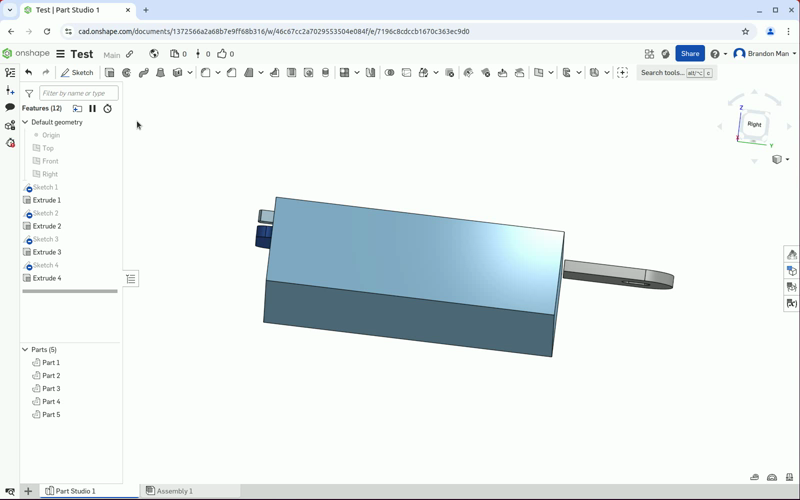
key(right, 3)
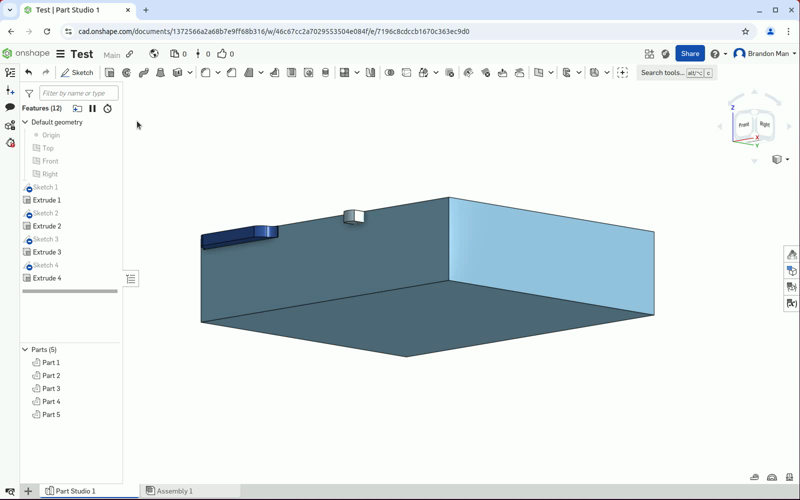
key(down, 3)
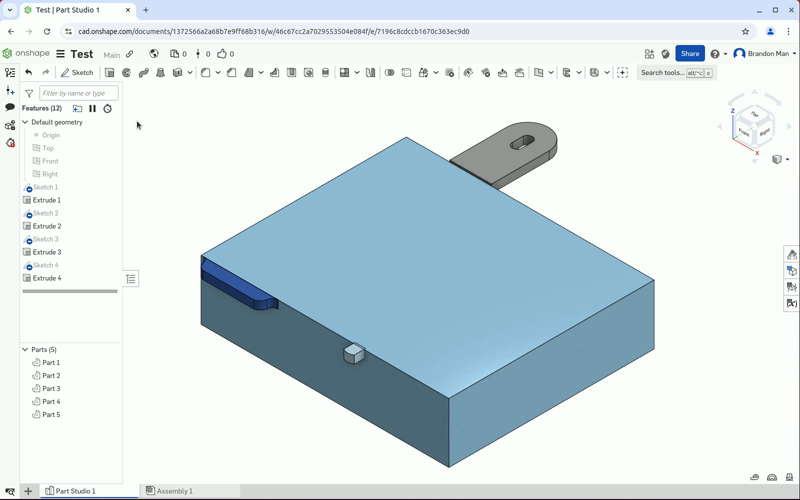
mouse_move(73, 189)
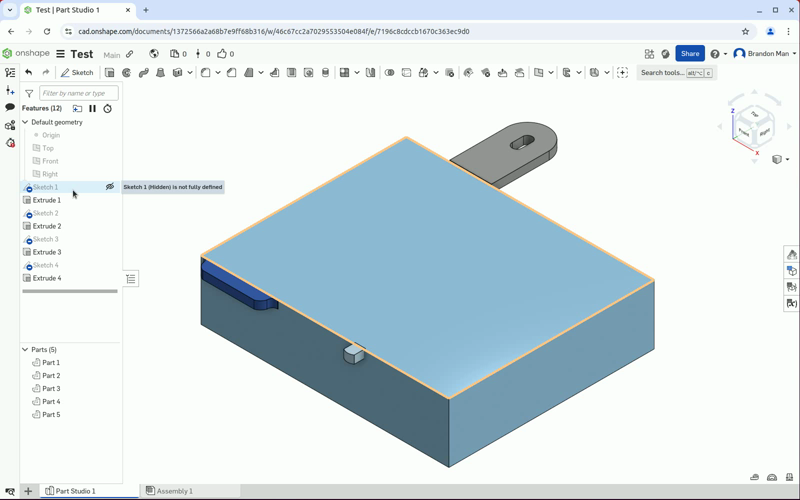
click(73, 189)